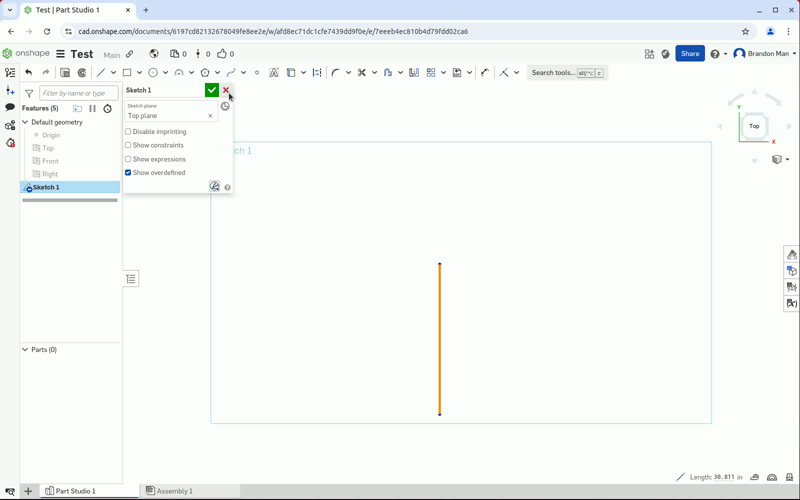
key(shift+h)
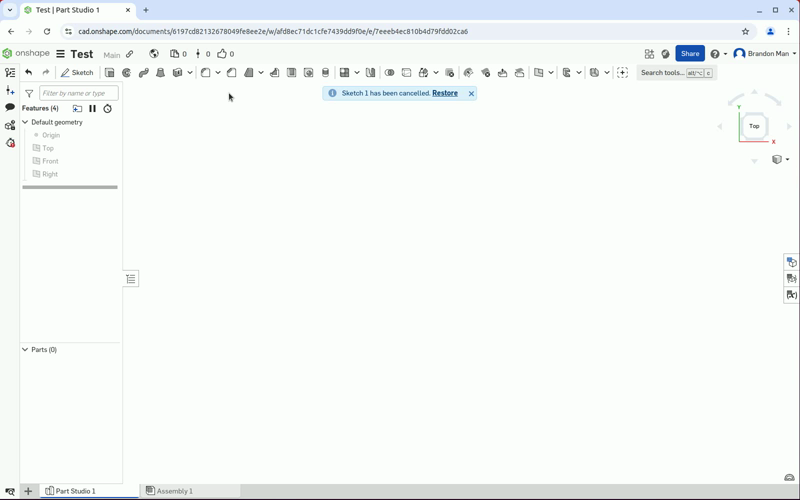
mouse_move(73, 352)
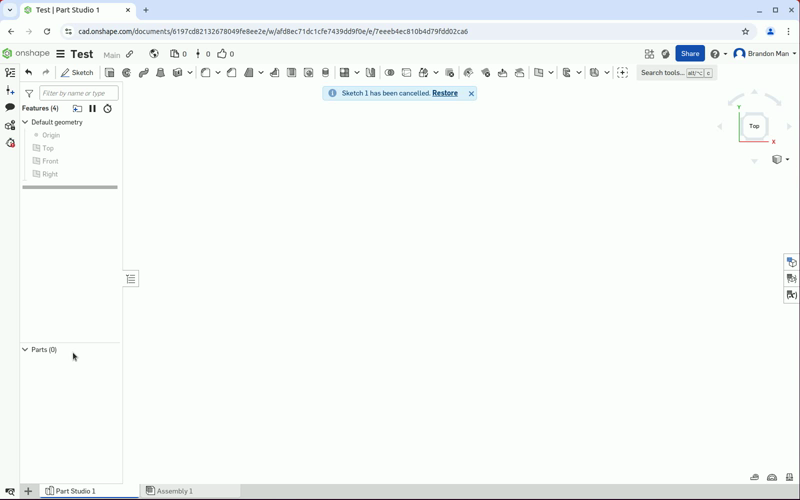
key(y)
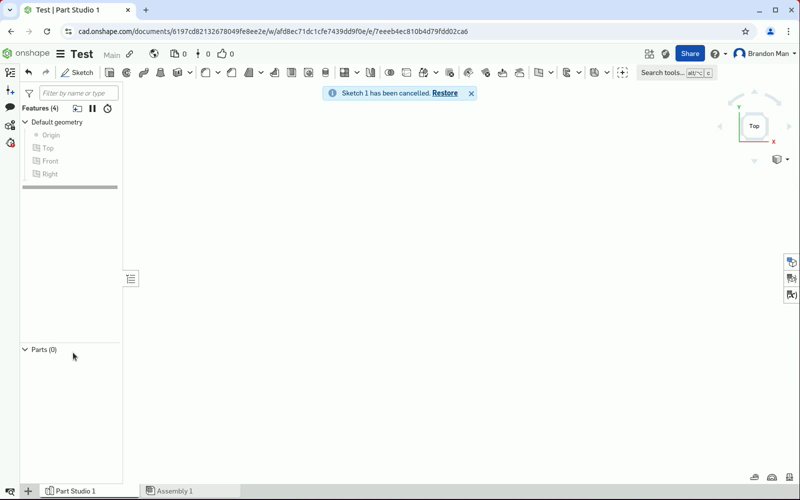
key(shift+p)
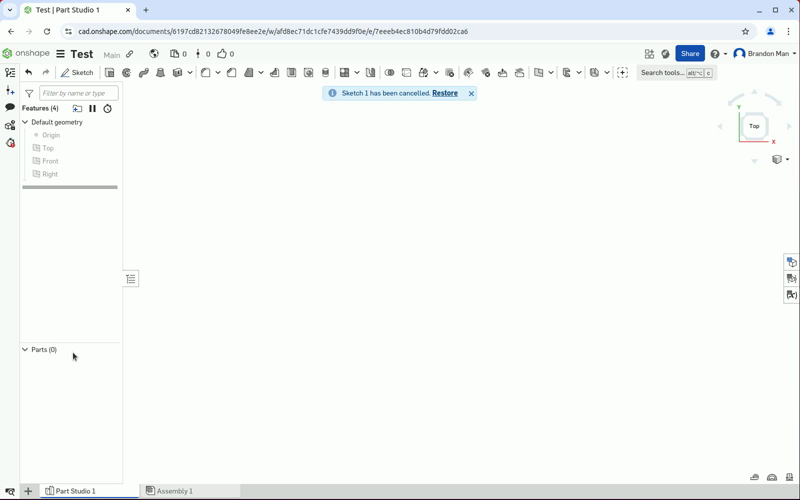
key(space)
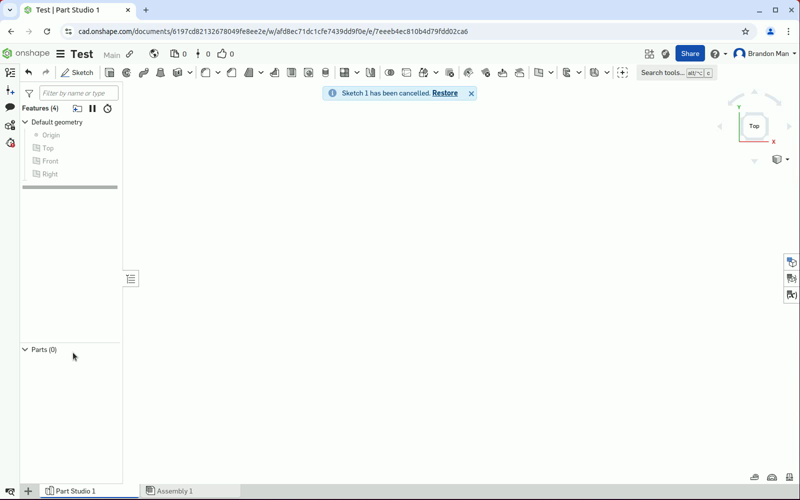
key_down(shift)
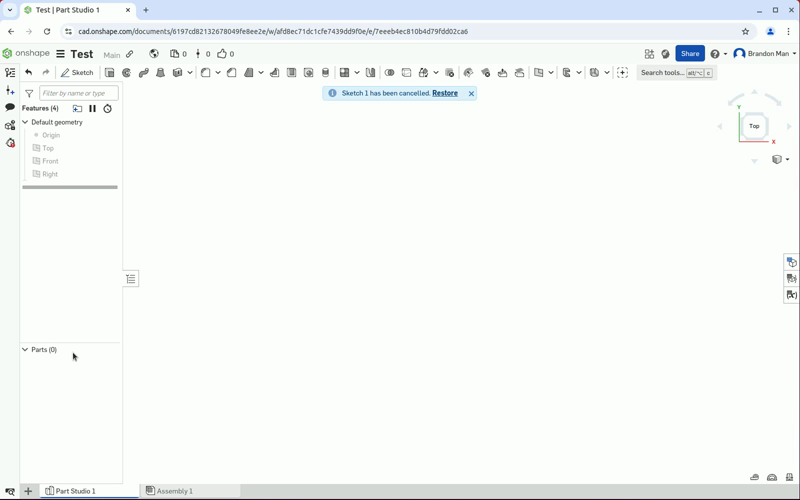
key(up)
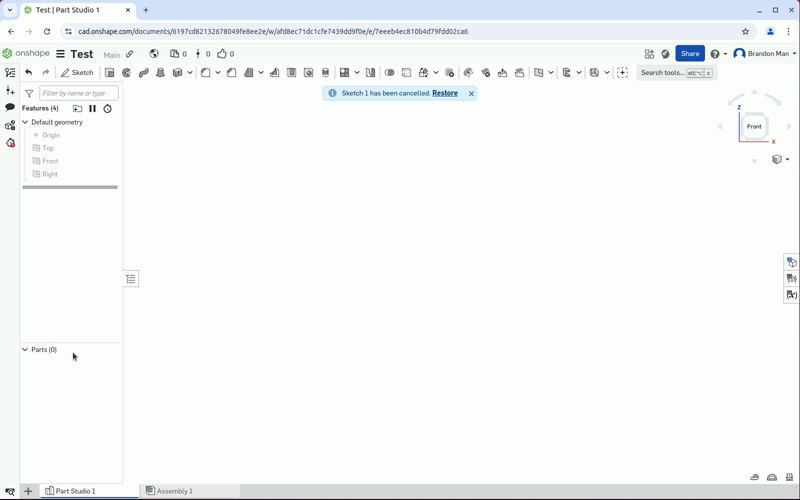
key_up(shift)
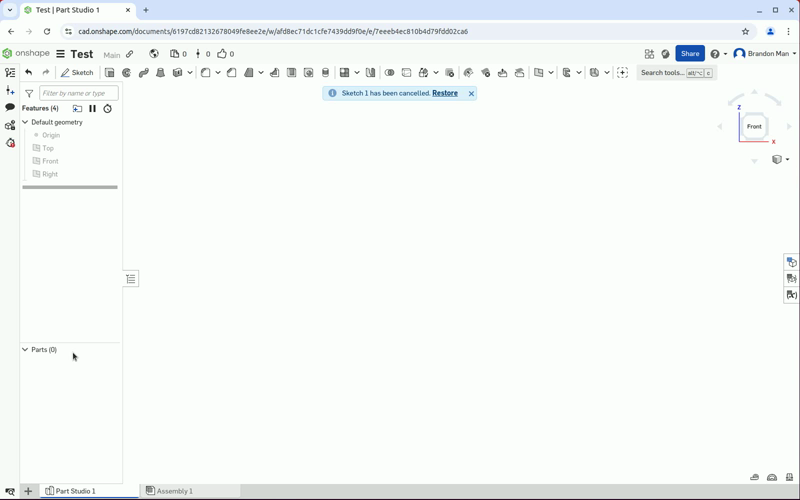
mouse_move(73, 352)
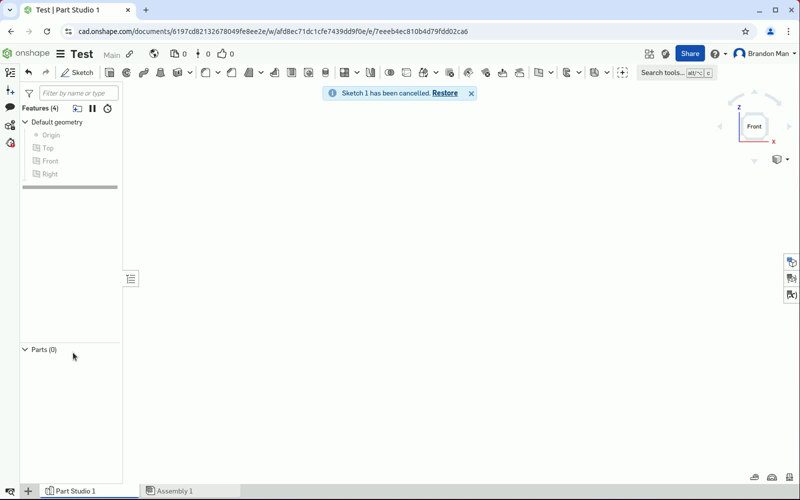
key(shift+y)
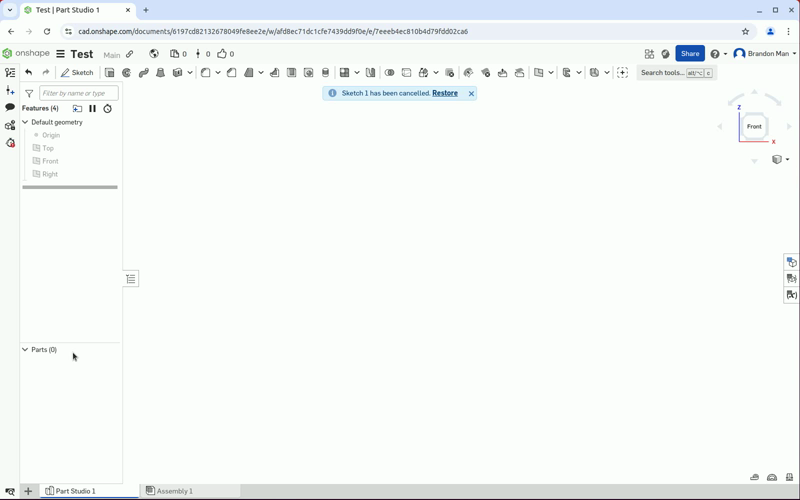
key(shift+s)
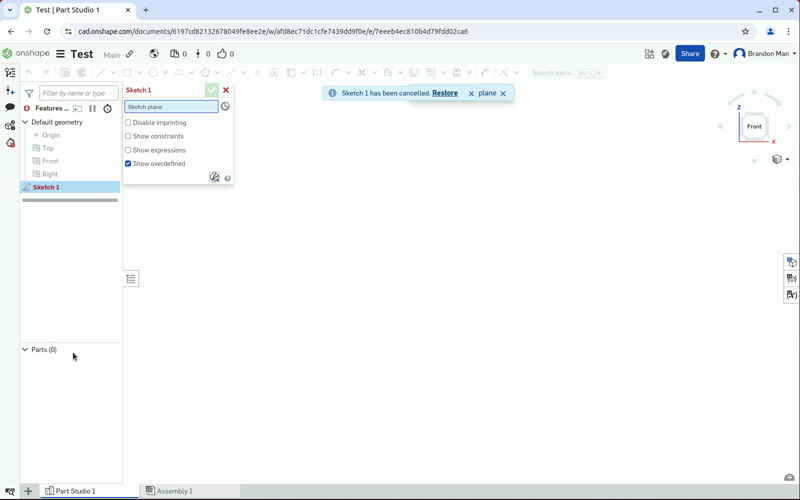
mouse_move(73, 163)
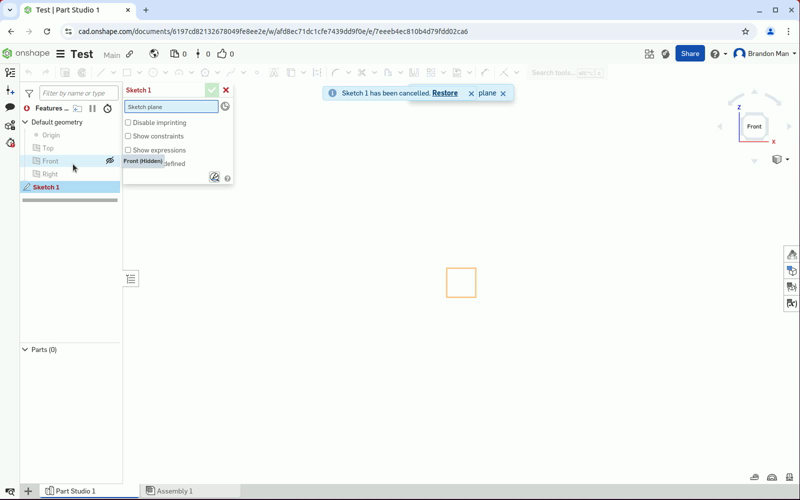
click(73, 163)
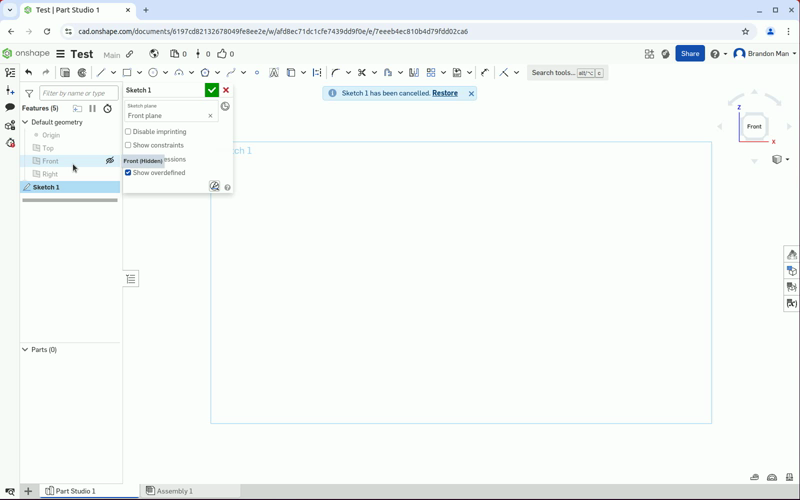
mouse_move(73, 352)
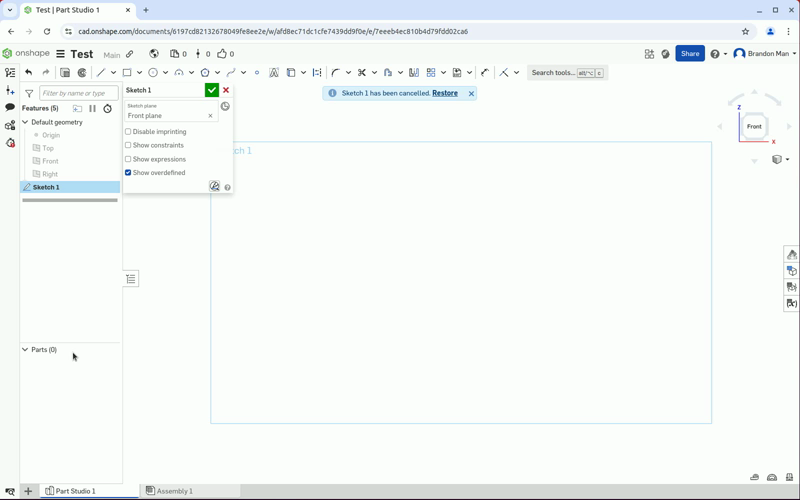
key(y)
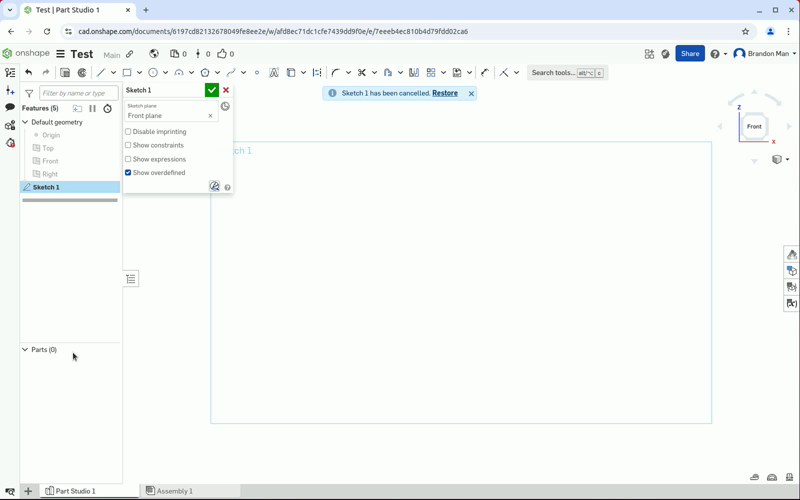
key(a)
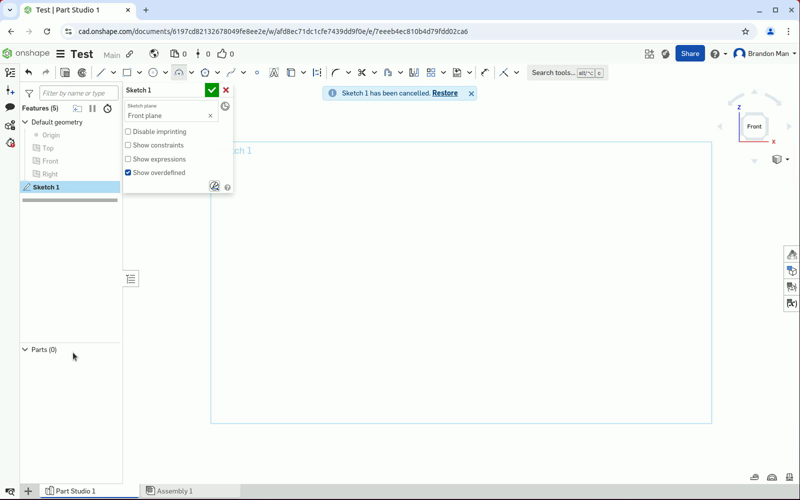
key_down(shift)
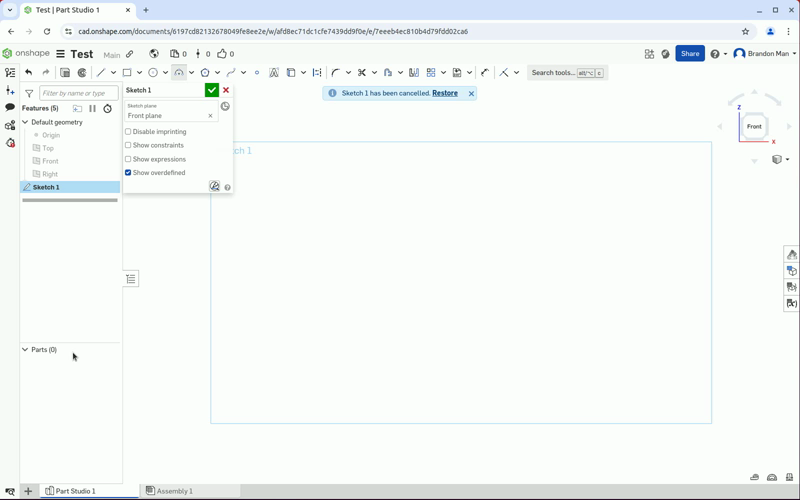
mouse_move(446, 225)
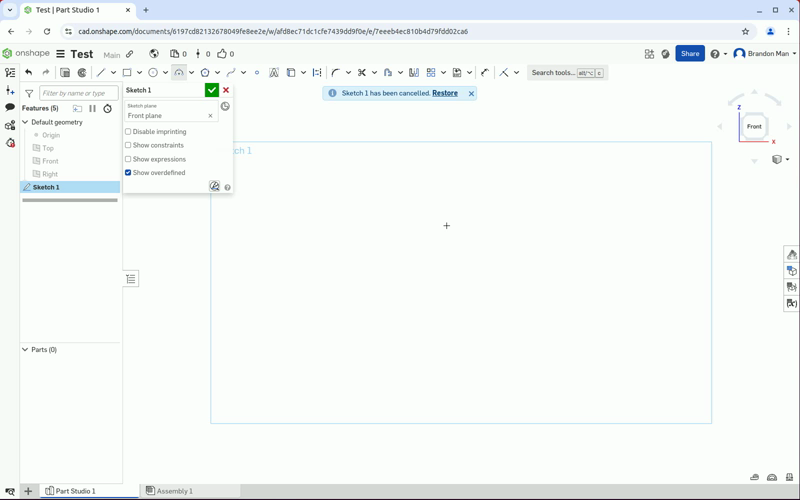
click(446, 225)
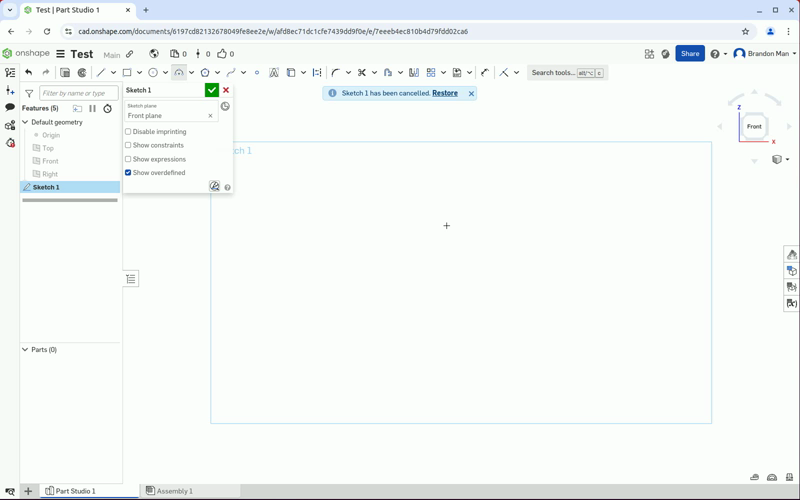
key_up(shift)
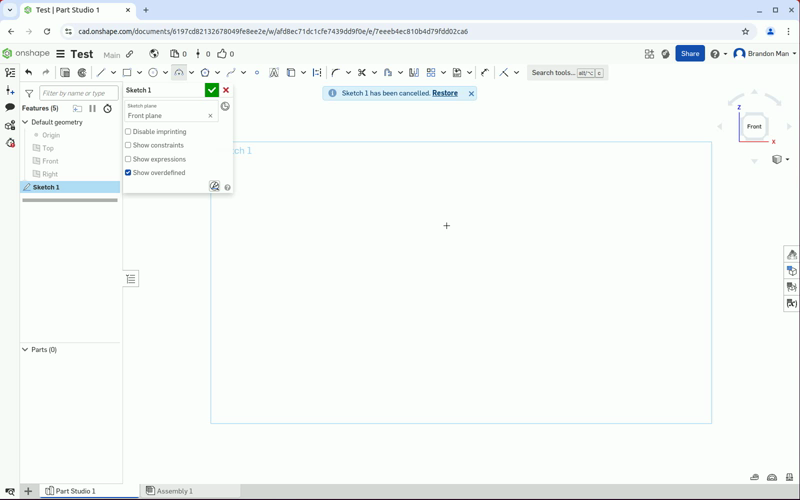
key_down(shift)
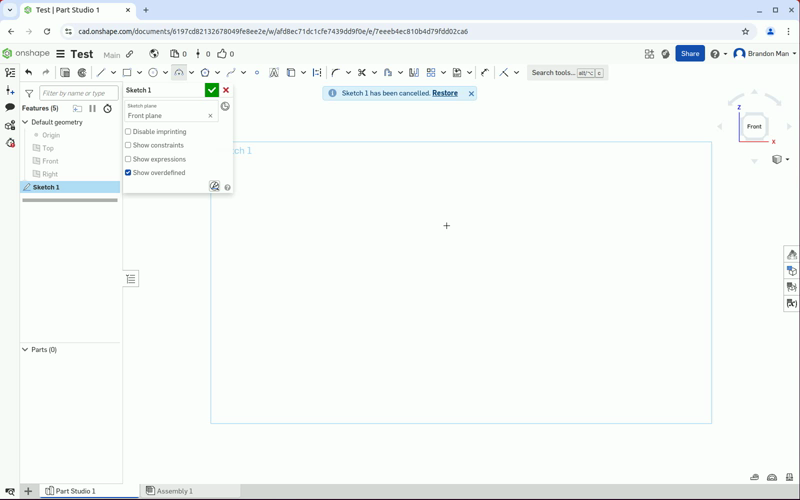
mouse_move(447, 230)
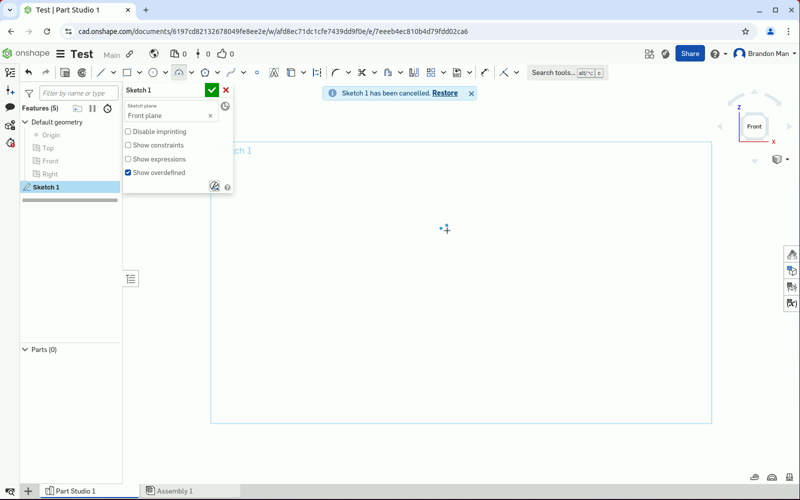
scroll(6)
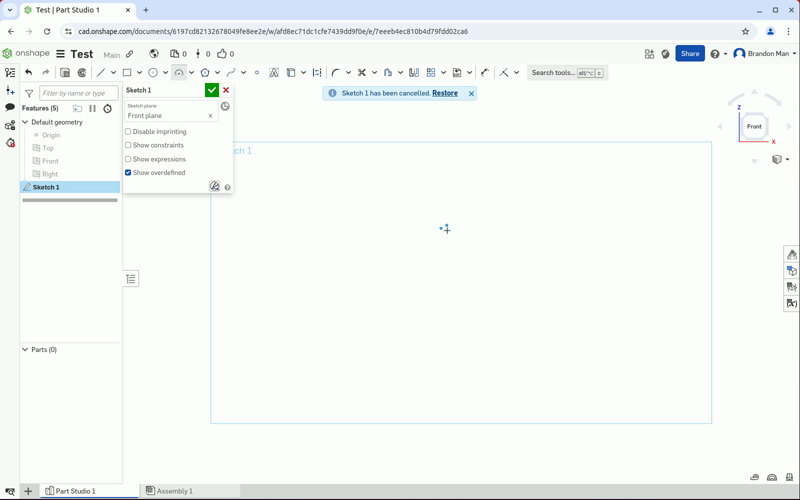
scroll(6)
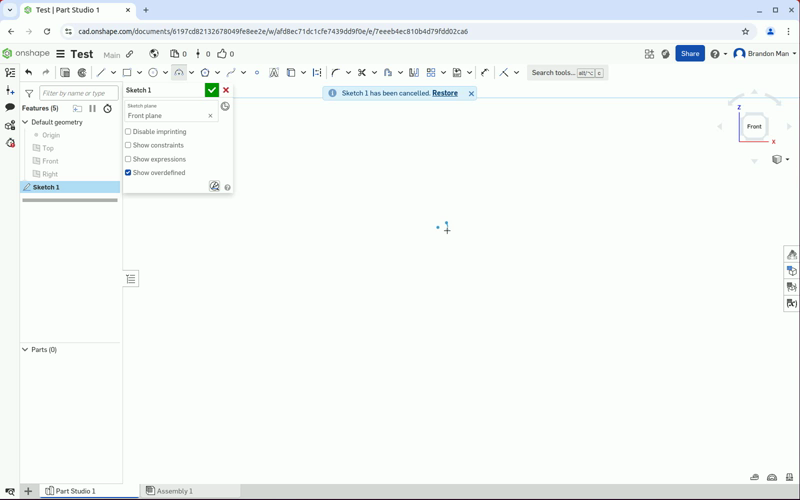
scroll(6)
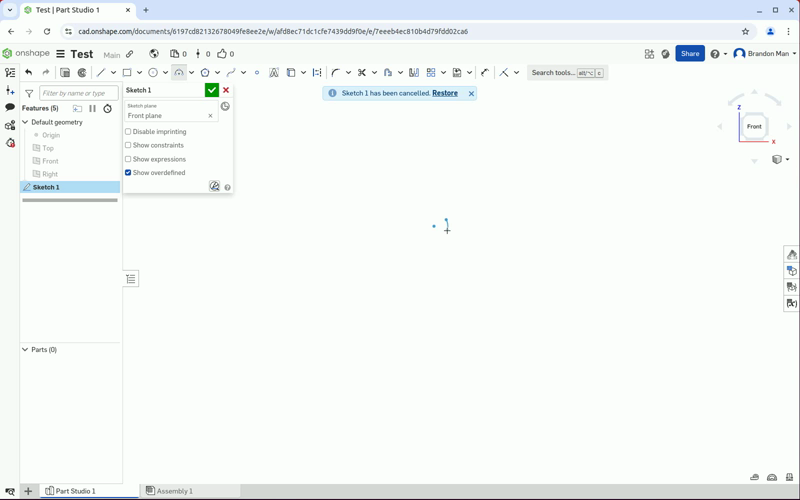
scroll(6)
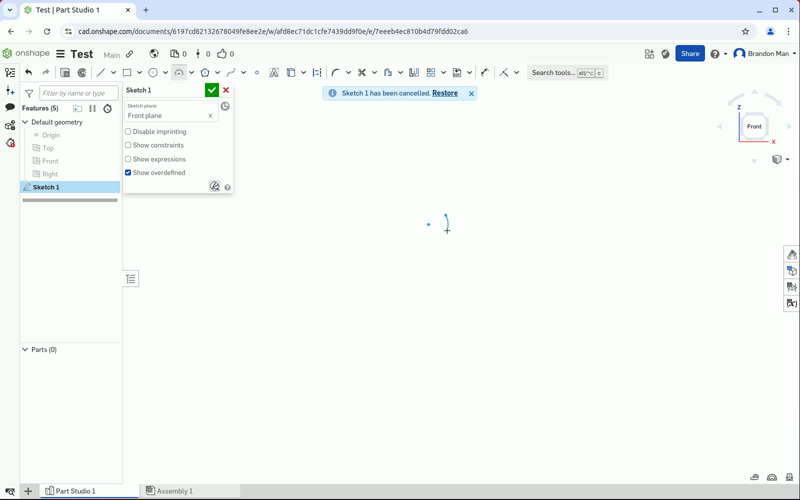
scroll(6)
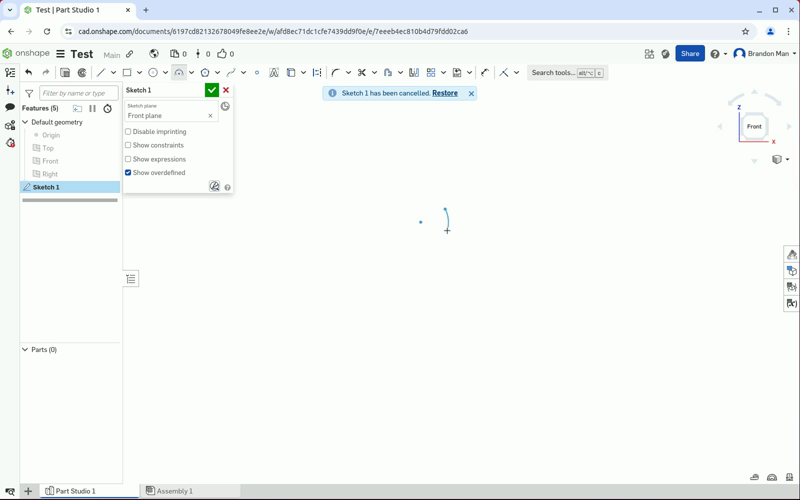
scroll(6)
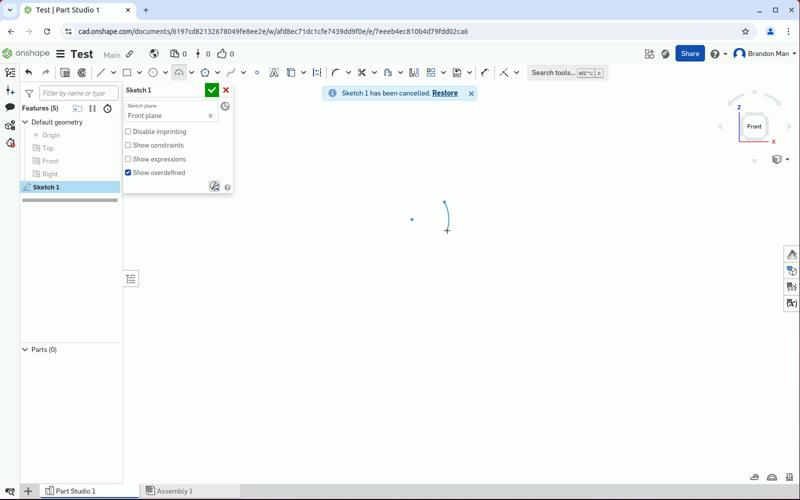
scroll(6)
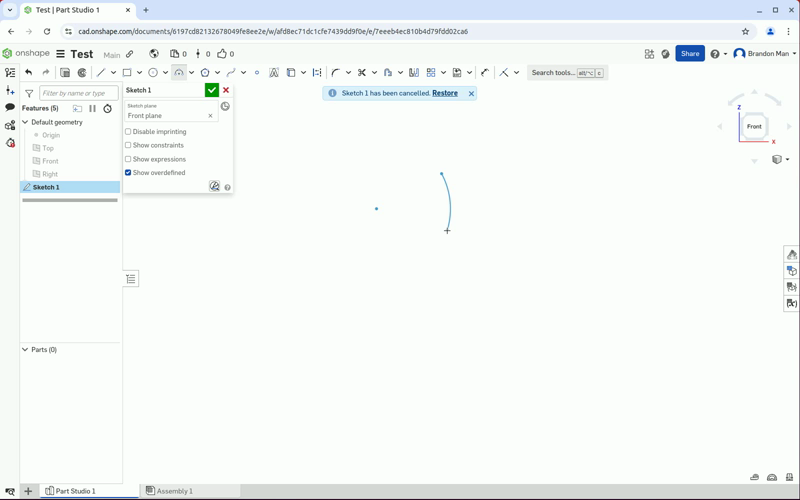
click(447, 230)
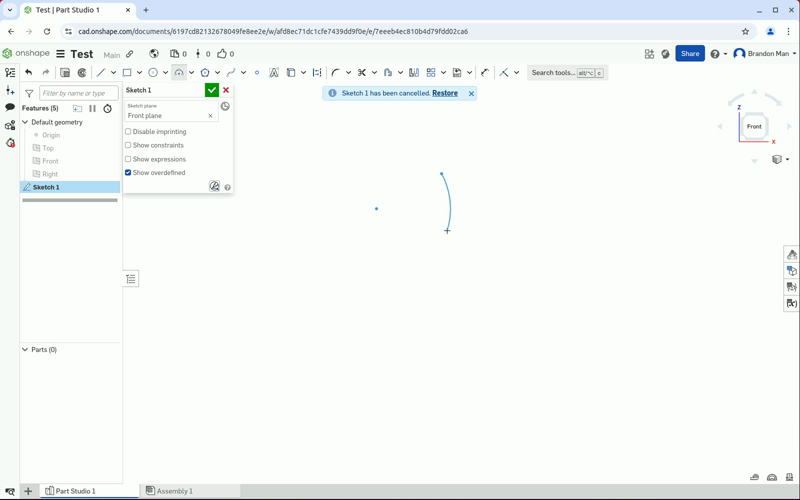
scroll(-6)
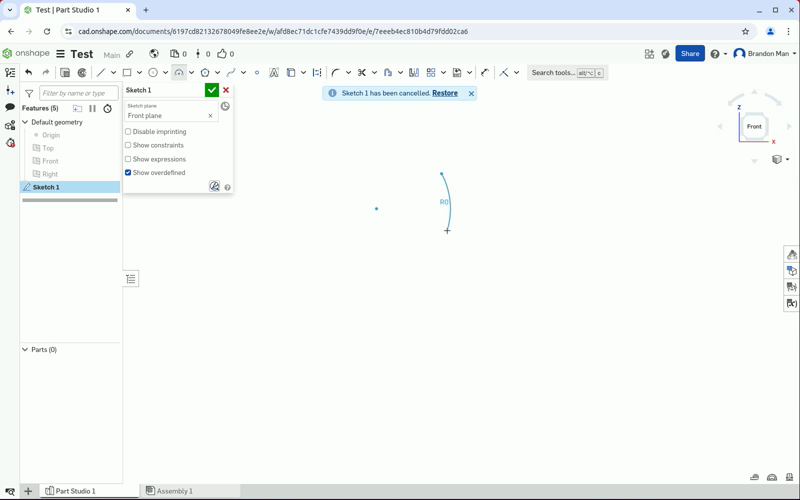
scroll(-6)
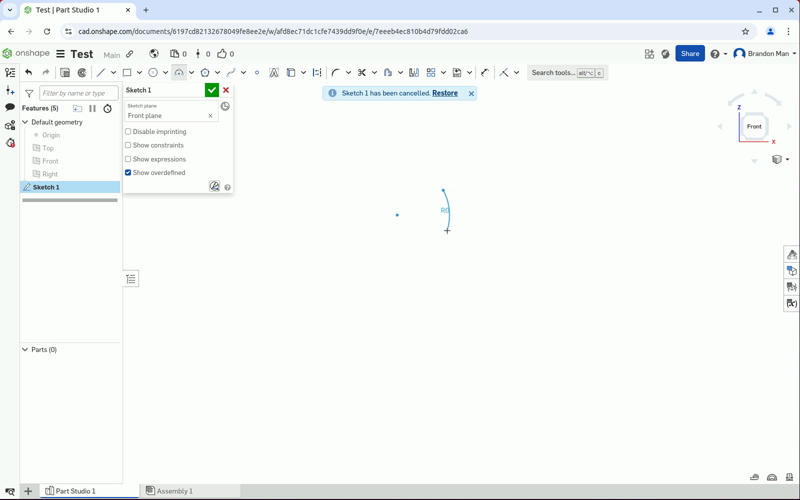
scroll(-6)
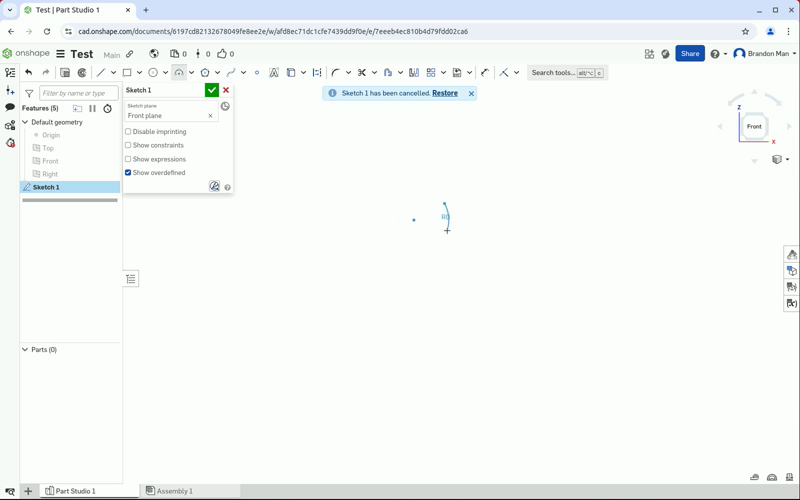
scroll(-6)
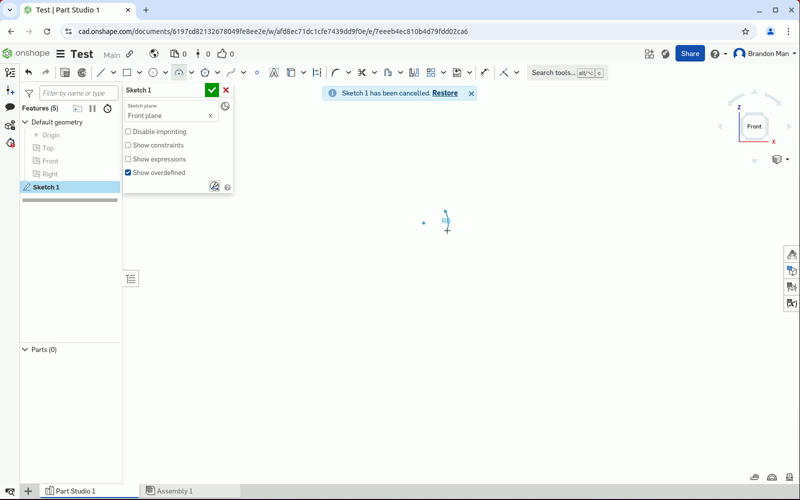
scroll(-6)
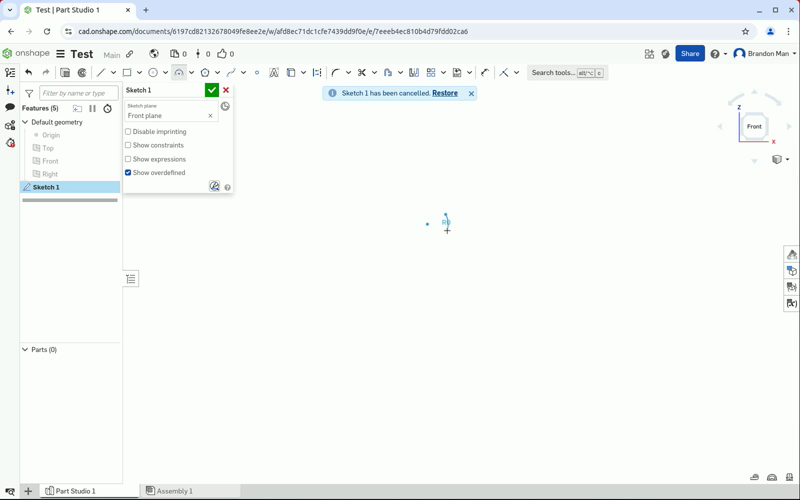
scroll(-6)
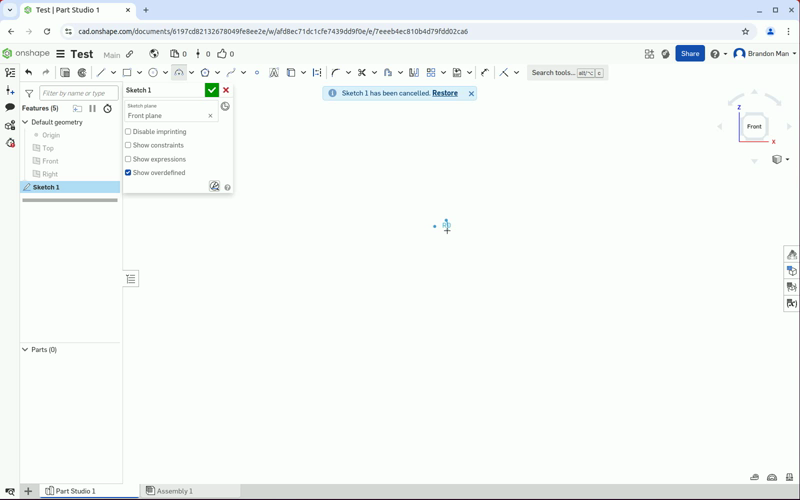
scroll(-6)
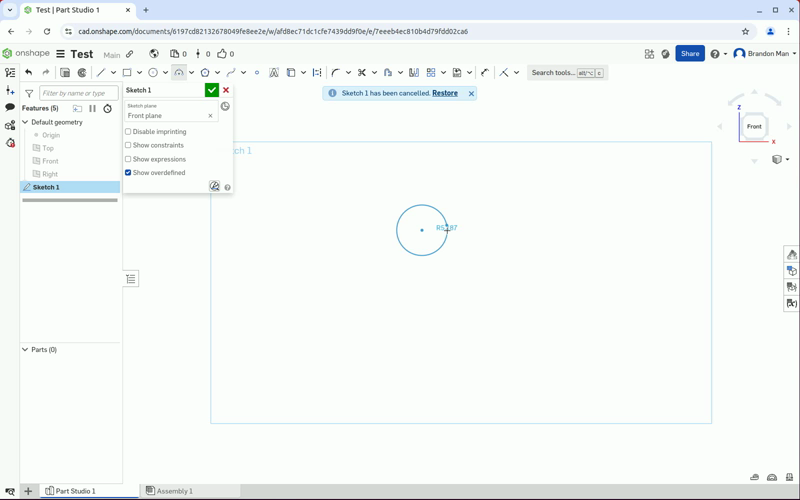
mouse_move(446, 227)
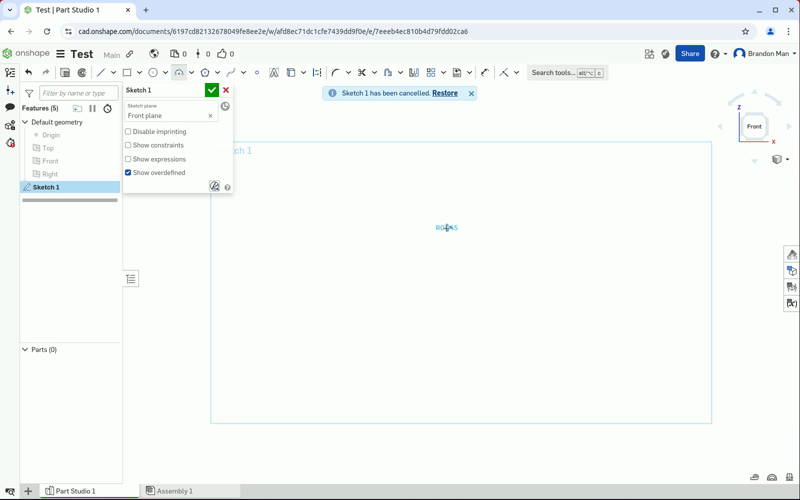
scroll(6)
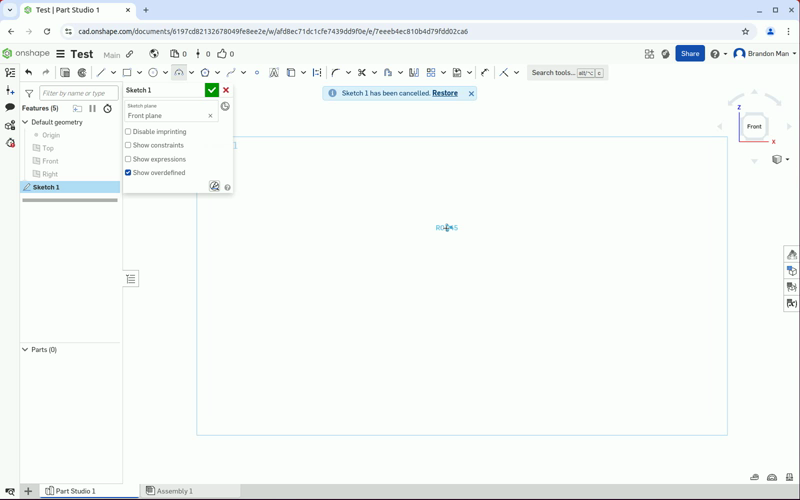
scroll(6)
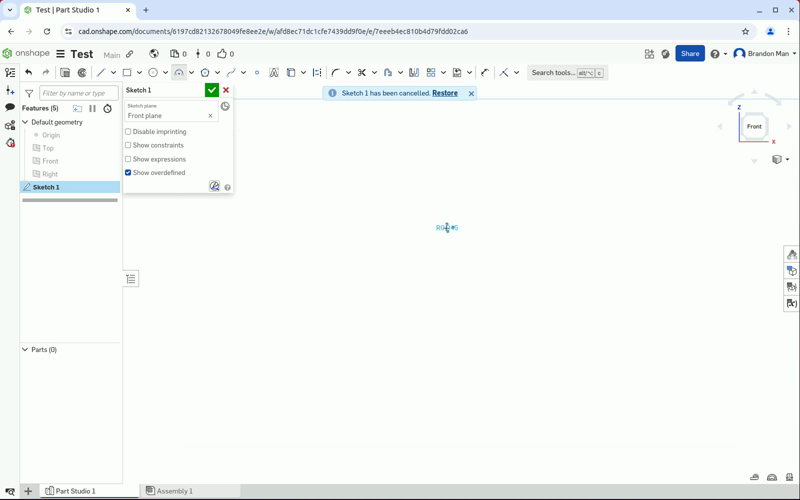
scroll(6)
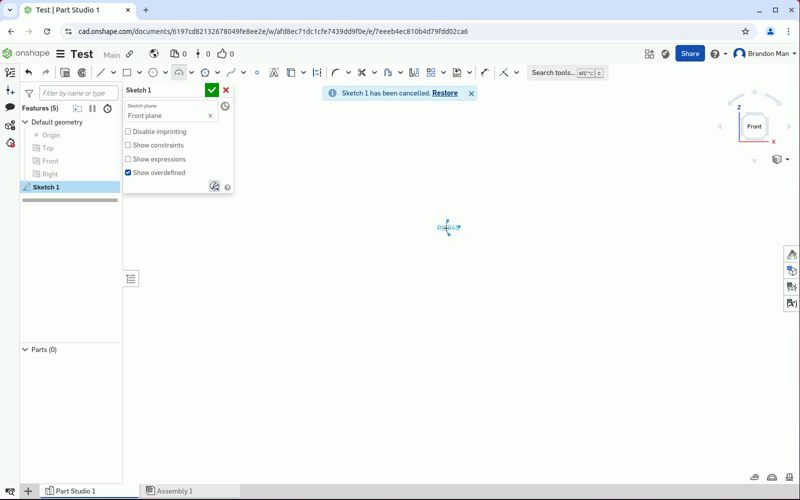
scroll(6)
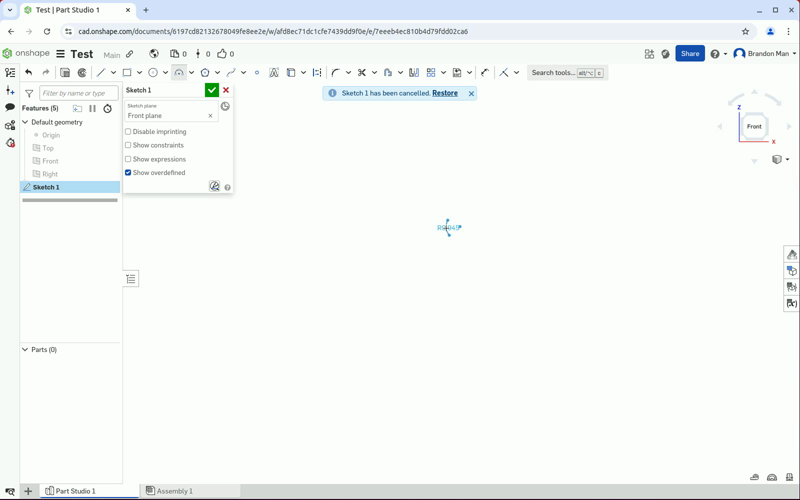
scroll(6)
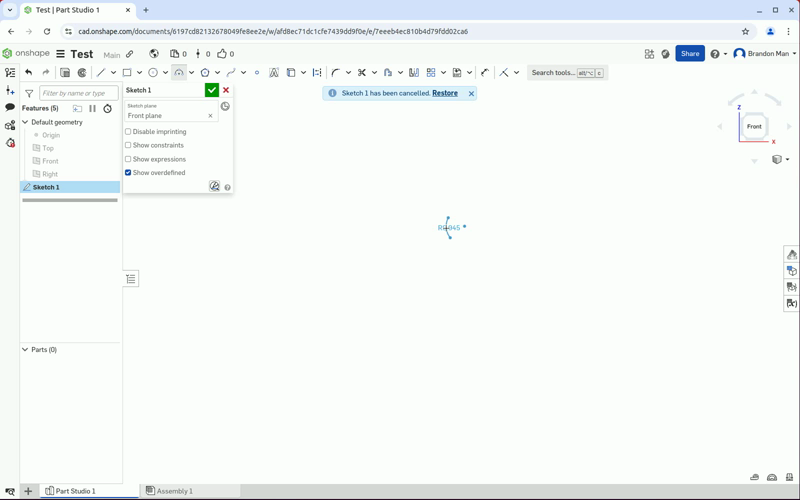
scroll(6)
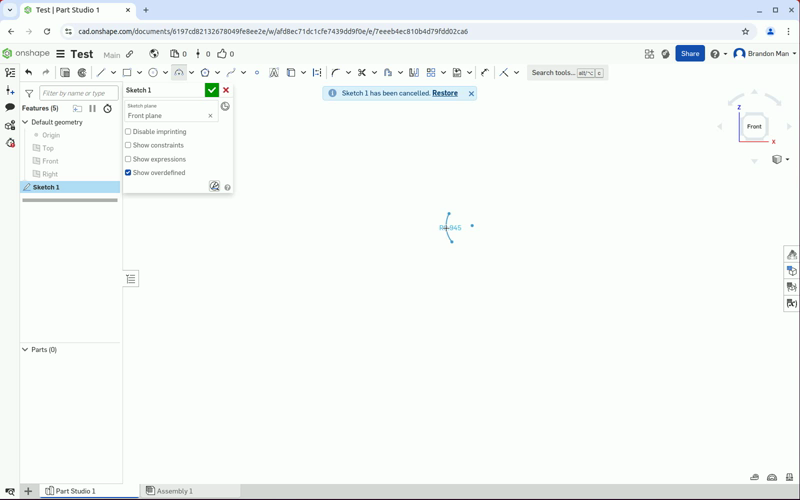
scroll(6)
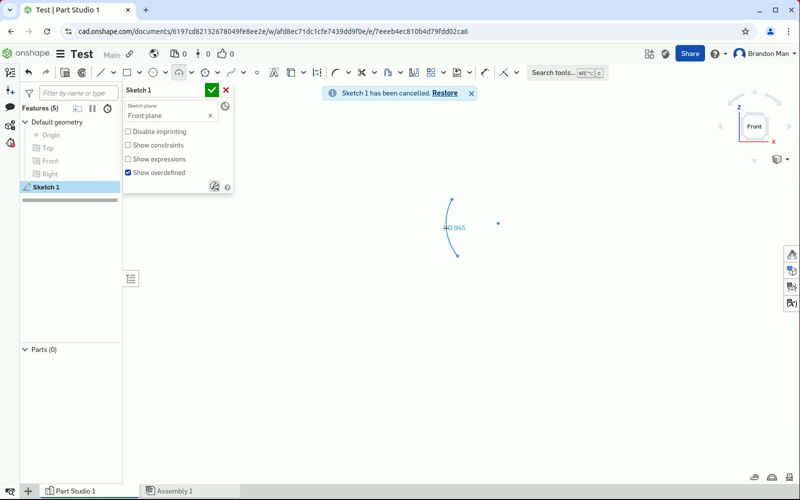
click(446, 227)
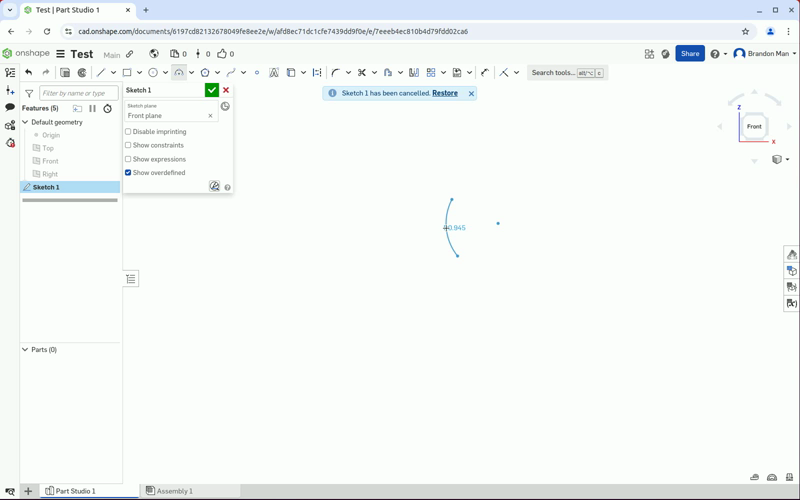
scroll(-6)
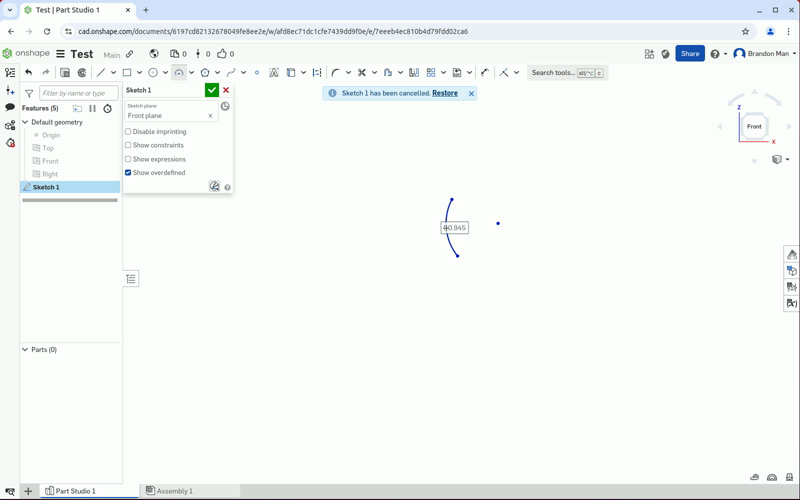
scroll(-6)
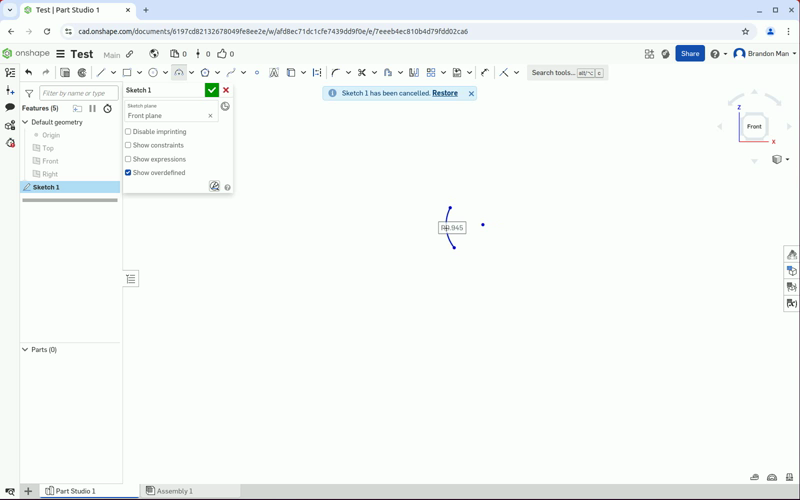
scroll(-6)
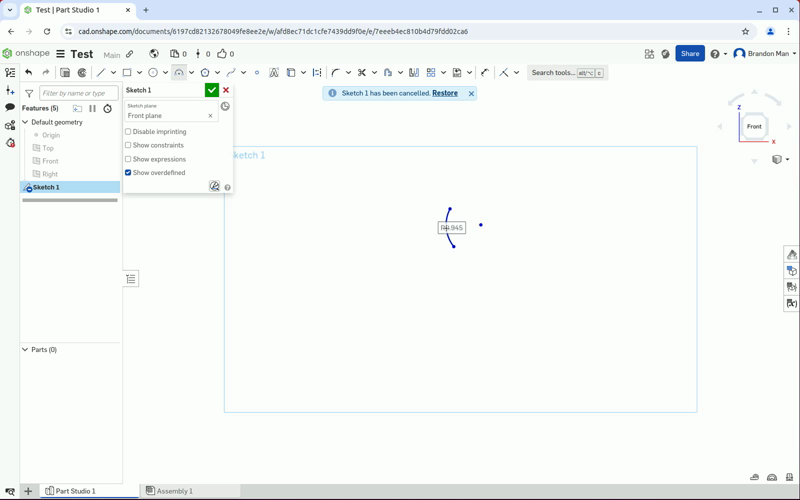
scroll(-6)
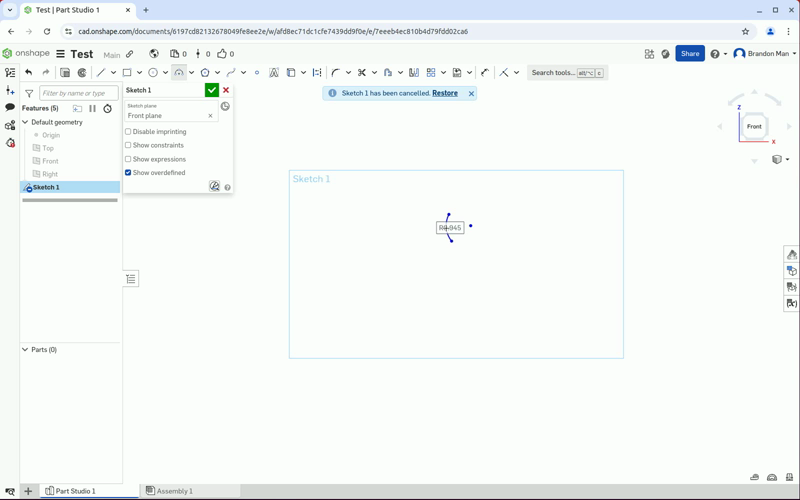
scroll(-6)
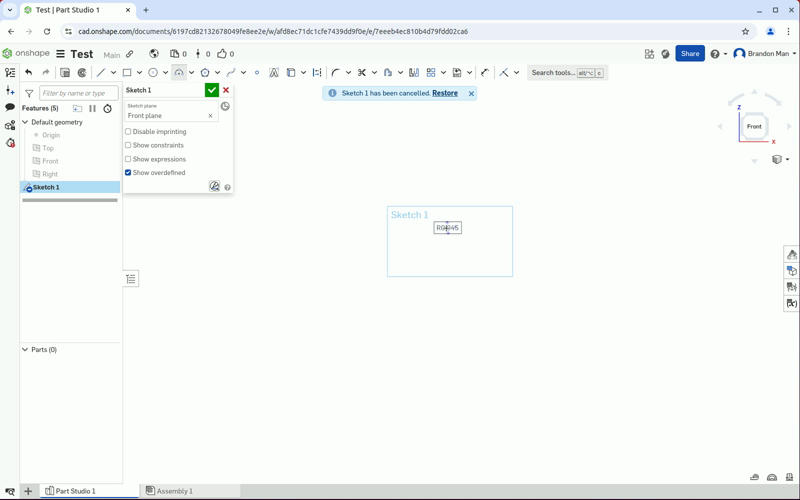
scroll(-6)
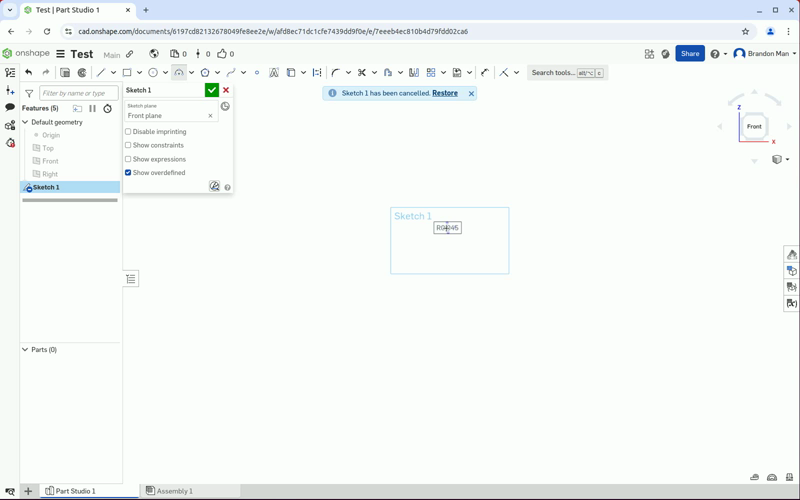
scroll(-6)
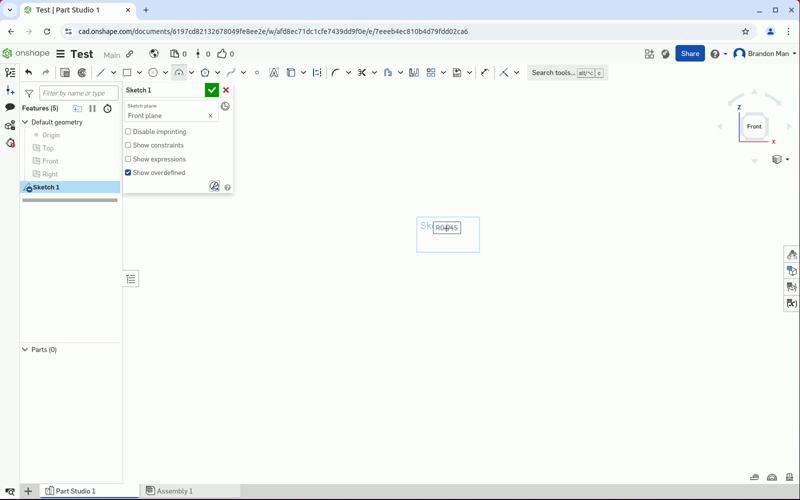
key_up(shift)
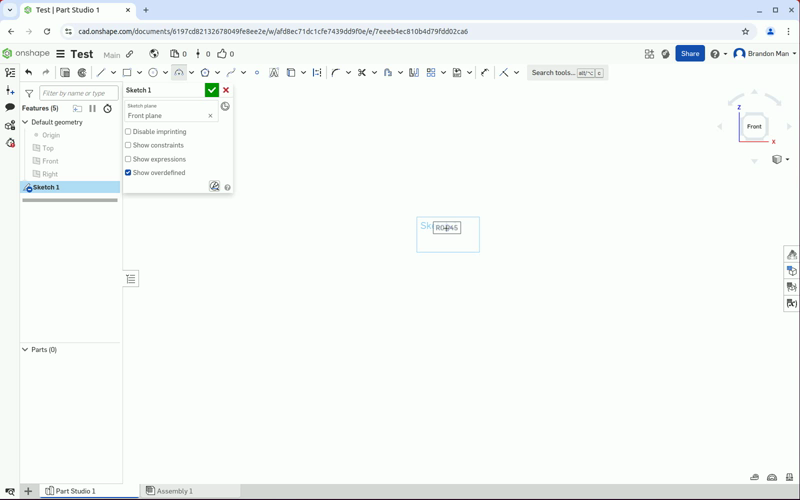
key(esc)
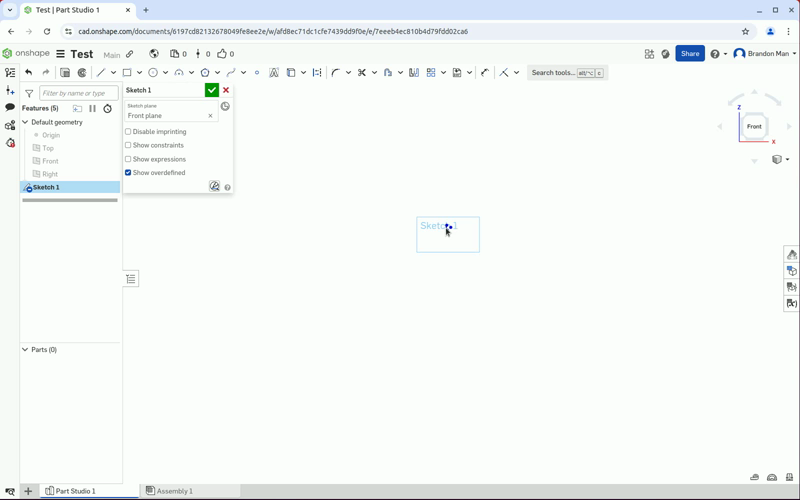
key(l)
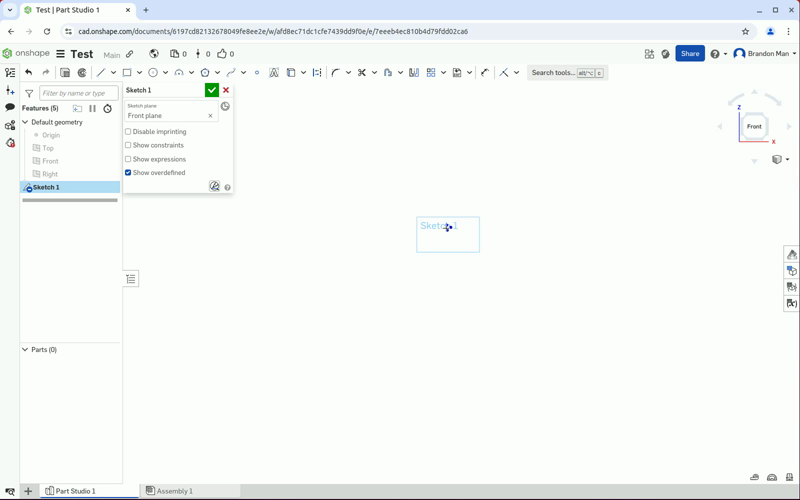
mouse_move(447, 230)
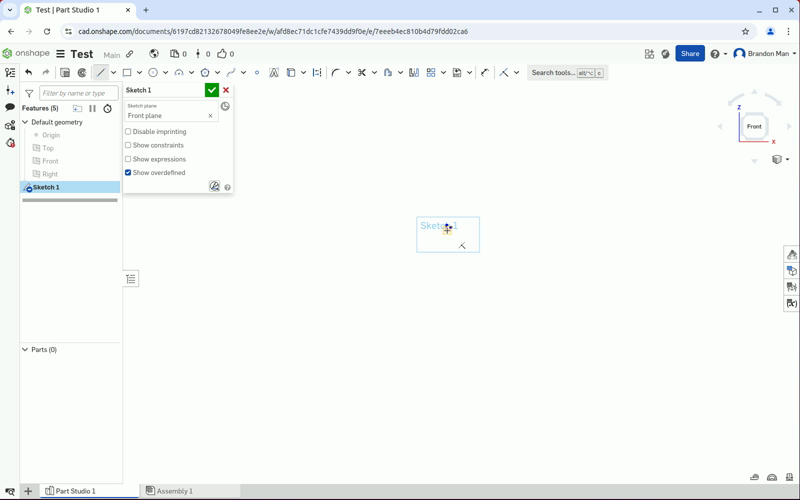
scroll(6)
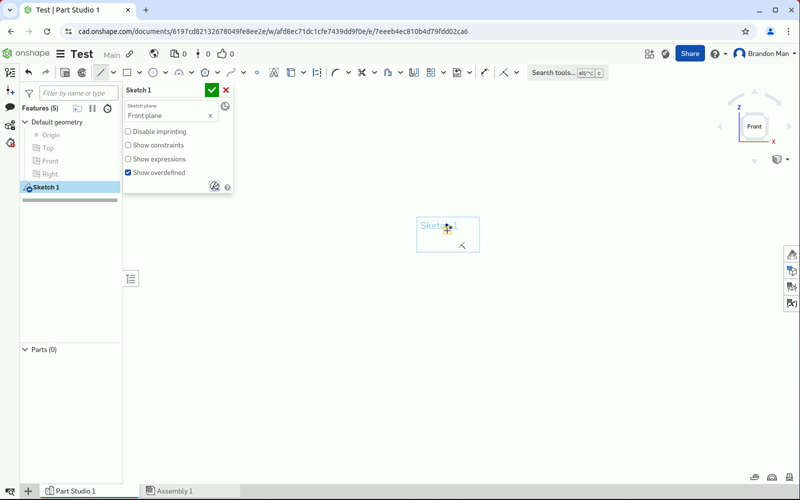
scroll(6)
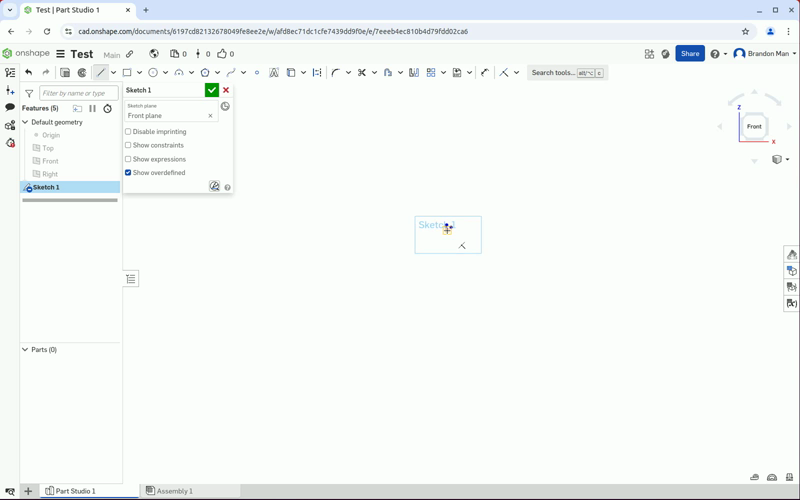
scroll(6)
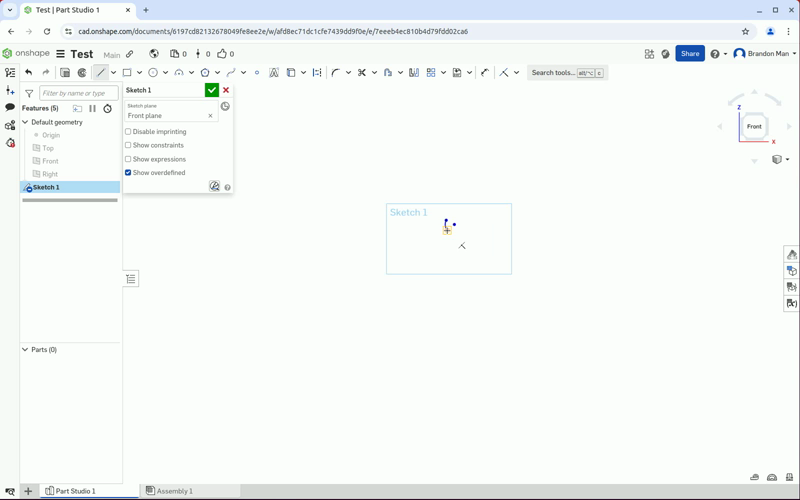
scroll(6)
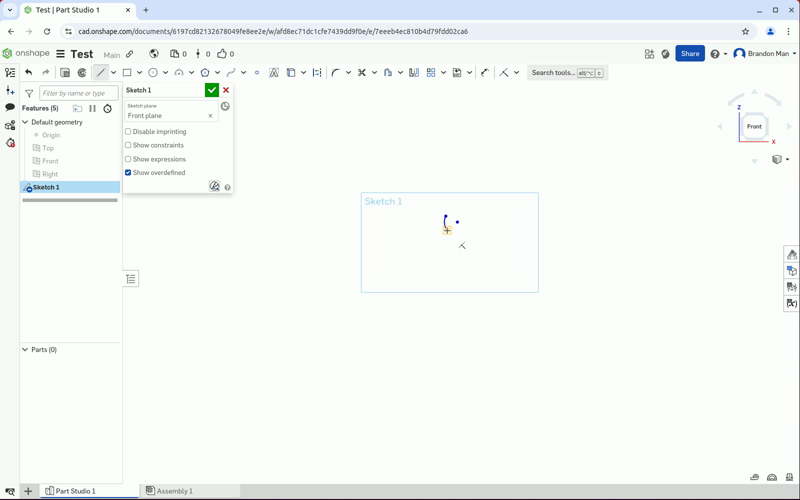
scroll(6)
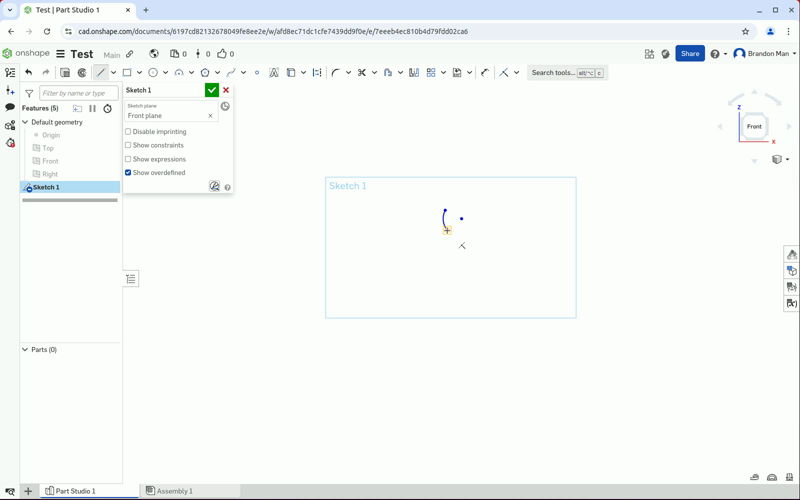
scroll(6)
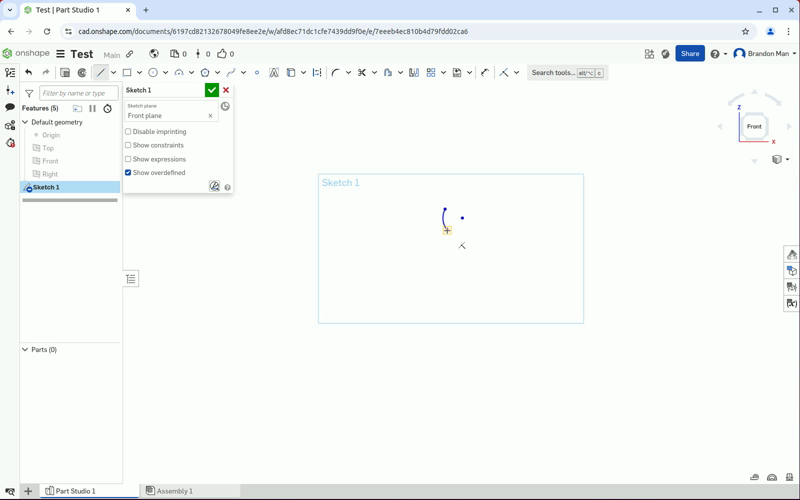
scroll(6)
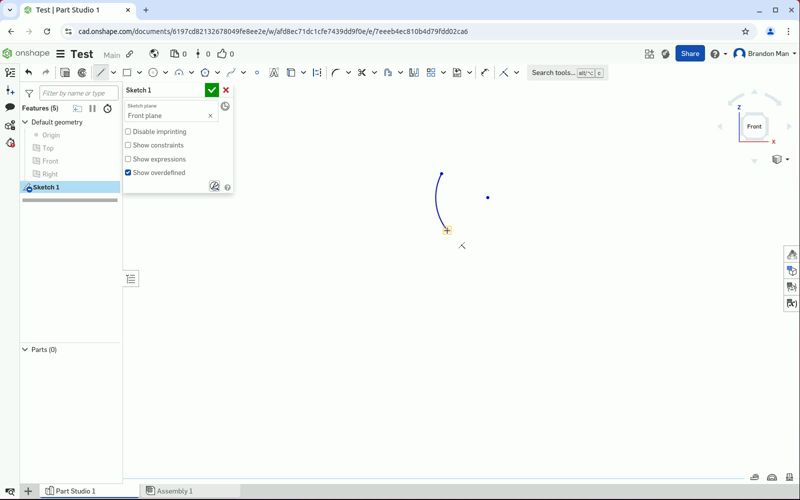
click(447, 230)
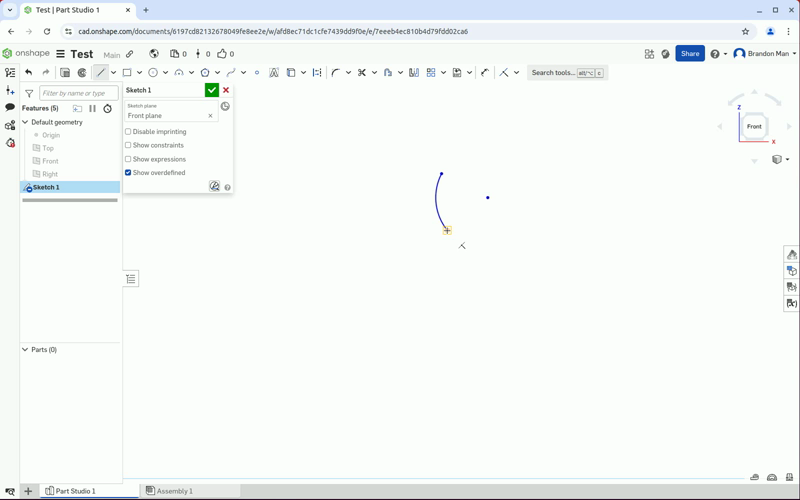
scroll(-6)
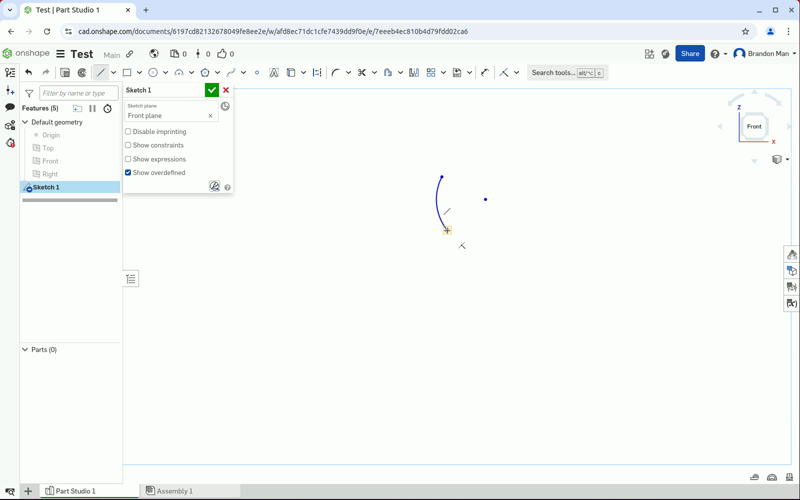
scroll(-6)
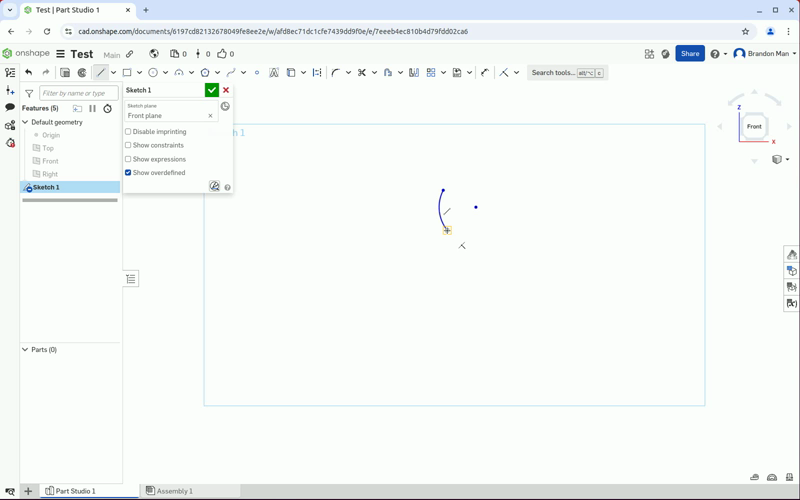
scroll(-6)
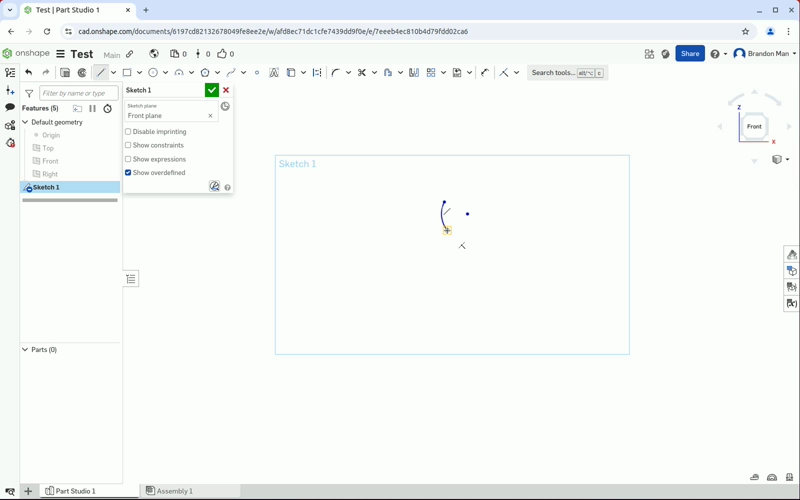
scroll(-6)
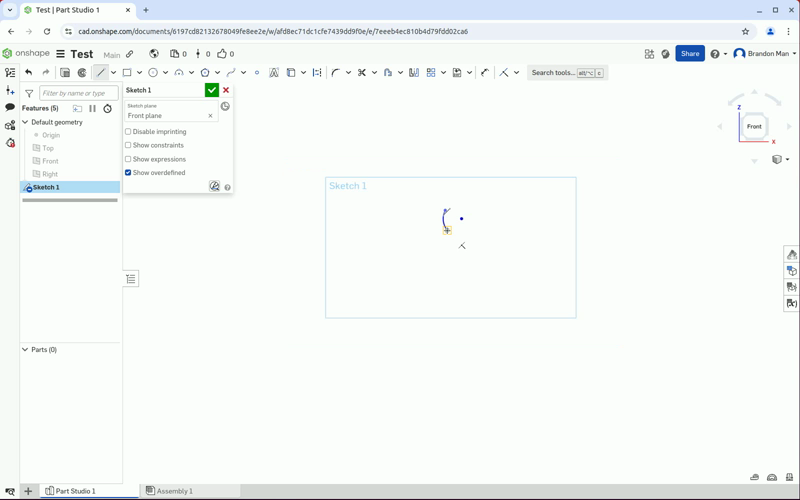
scroll(-6)
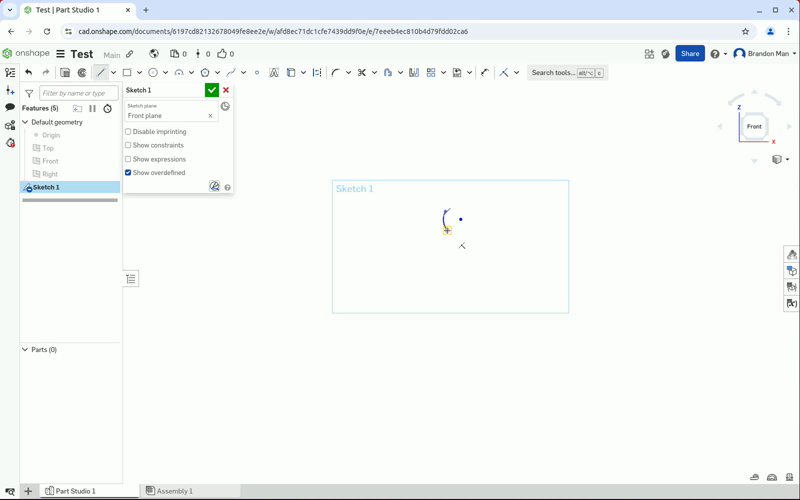
scroll(-6)
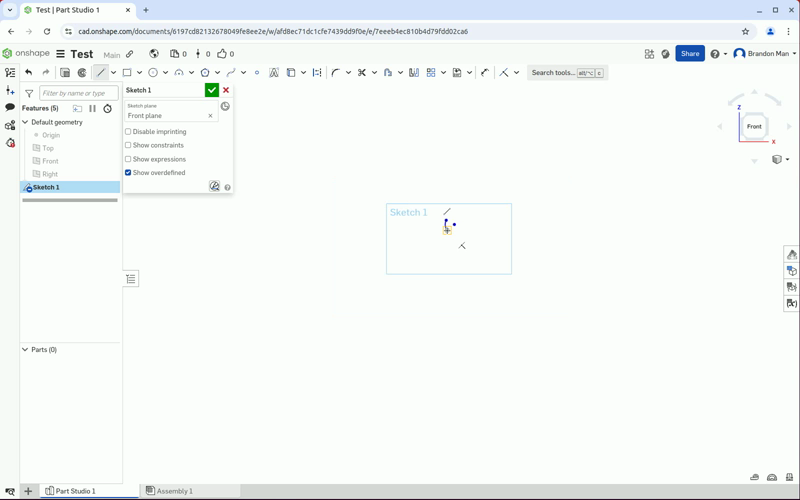
scroll(-6)
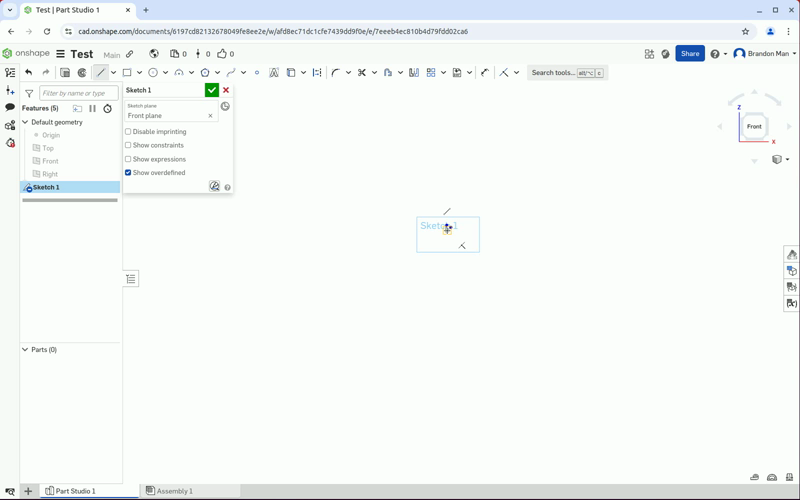
mouse_move(477, 230)
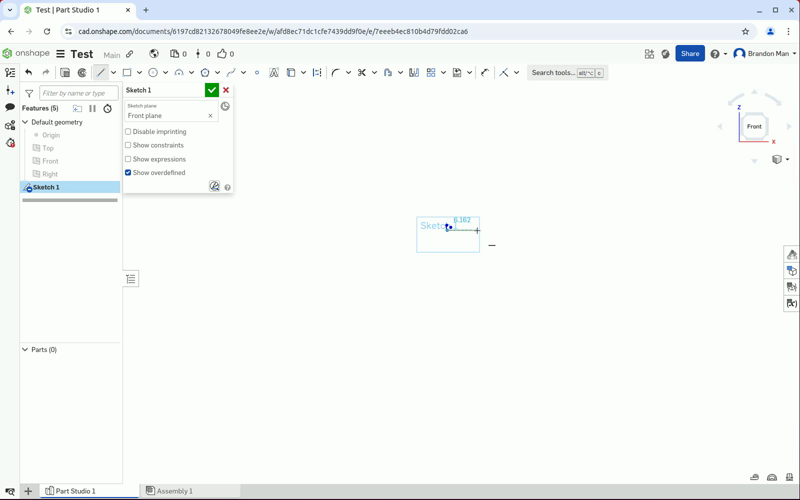
key_down(shift)
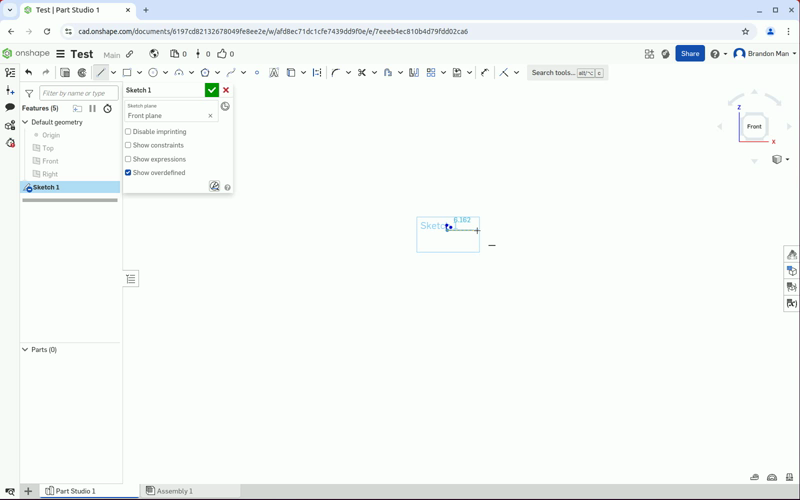
mouse_move(446, 225)
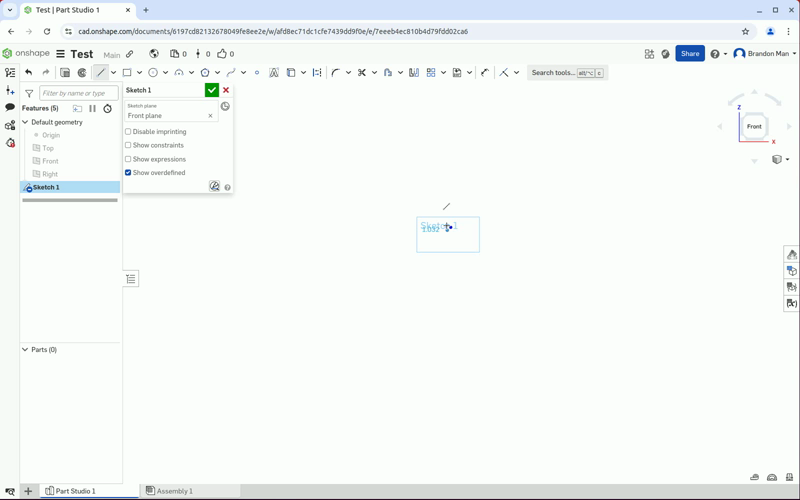
scroll(6)
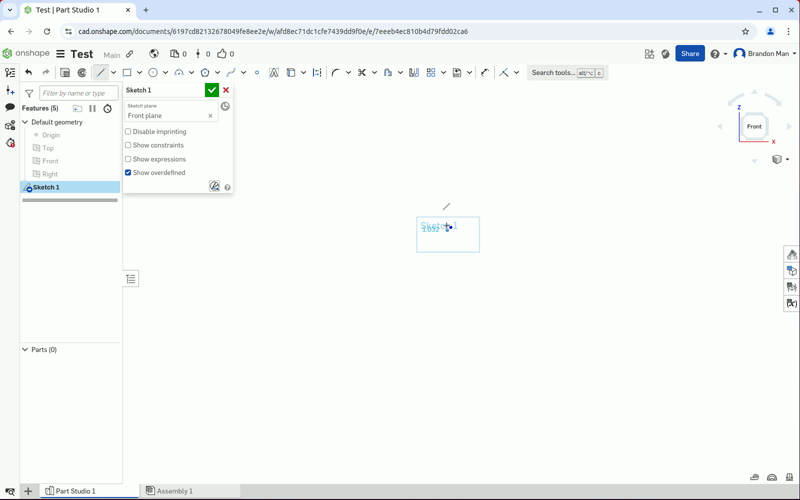
scroll(6)
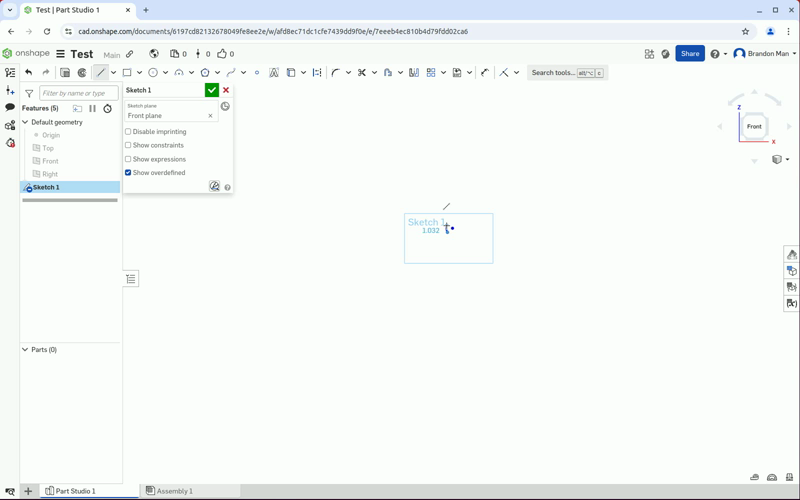
scroll(6)
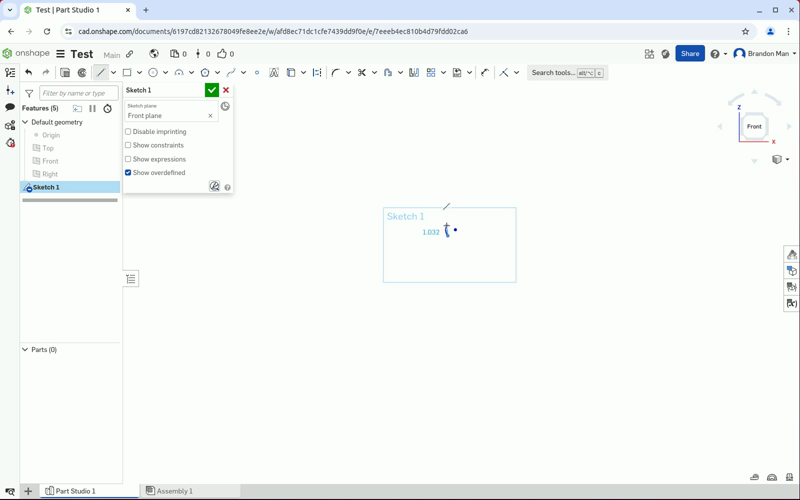
scroll(6)
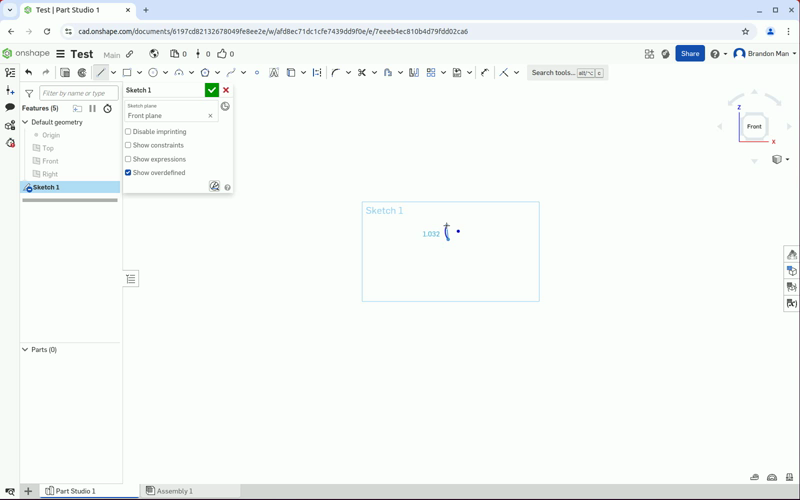
scroll(6)
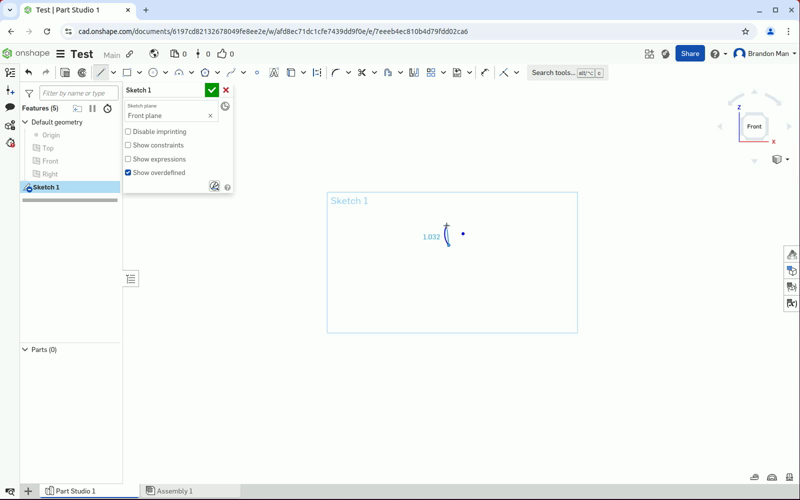
scroll(6)
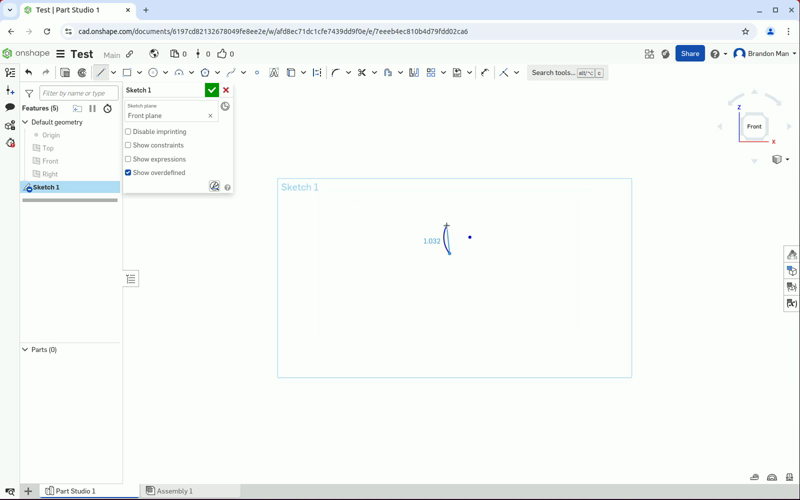
scroll(6)
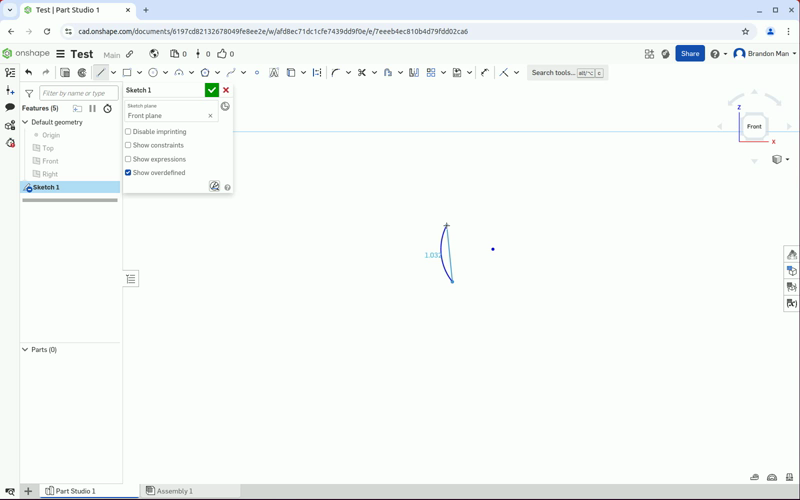
key_up(shift)
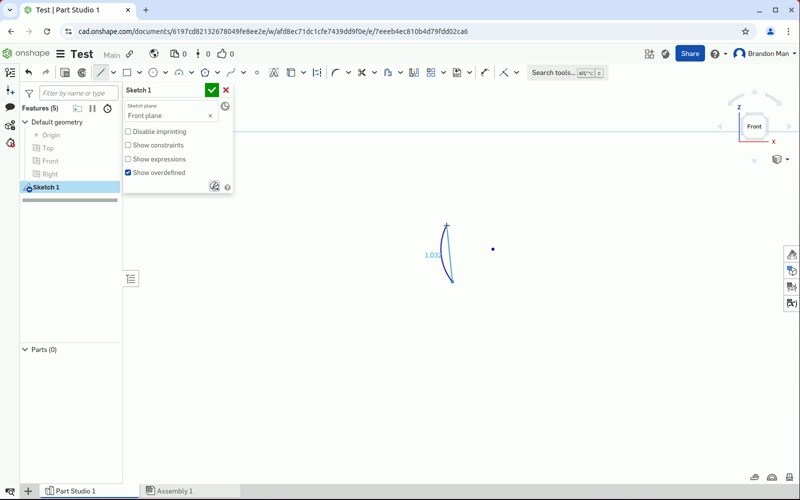
click(446, 225)
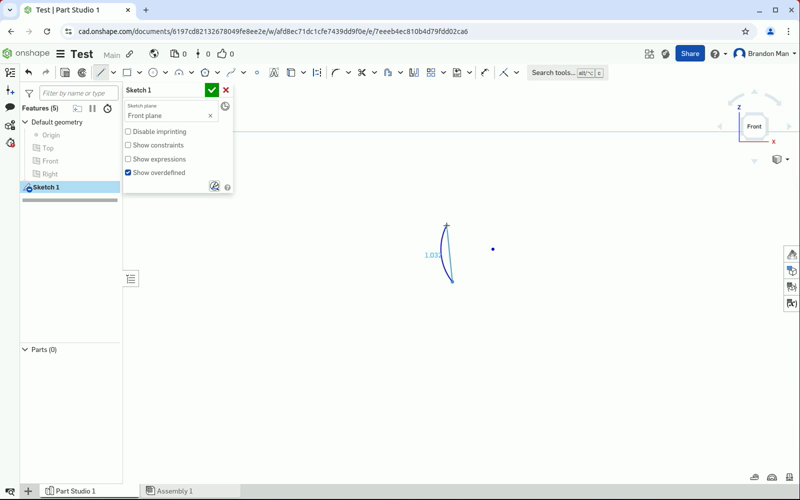
scroll(-6)
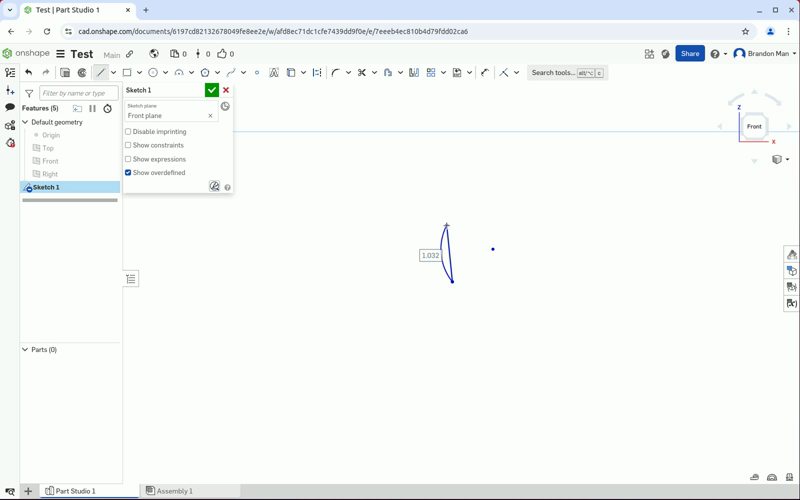
scroll(-6)
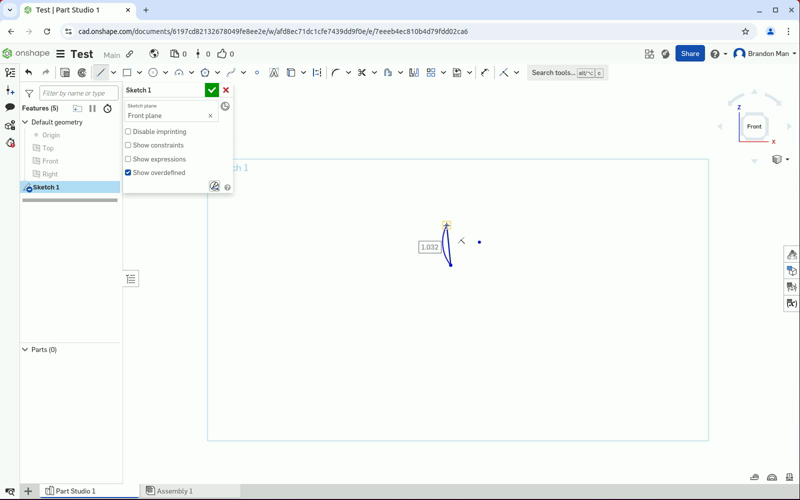
scroll(-6)
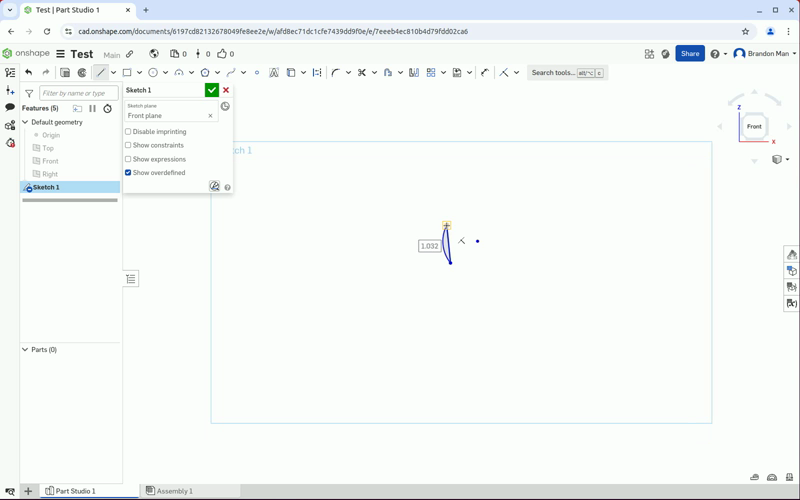
scroll(-6)
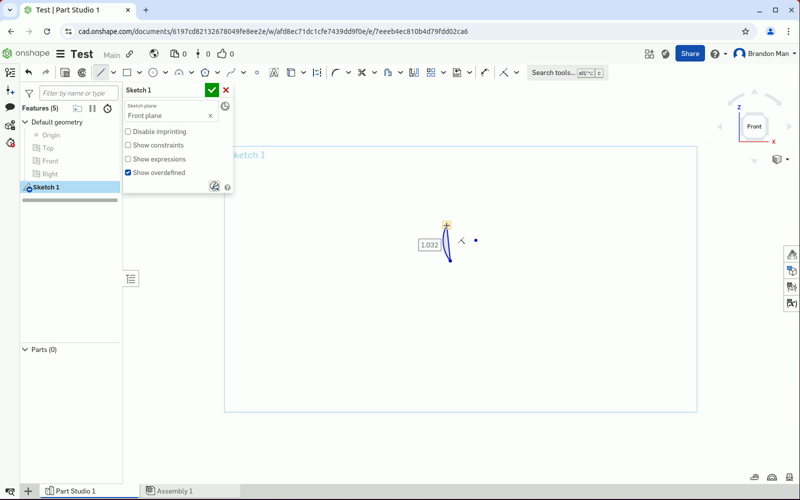
scroll(-6)
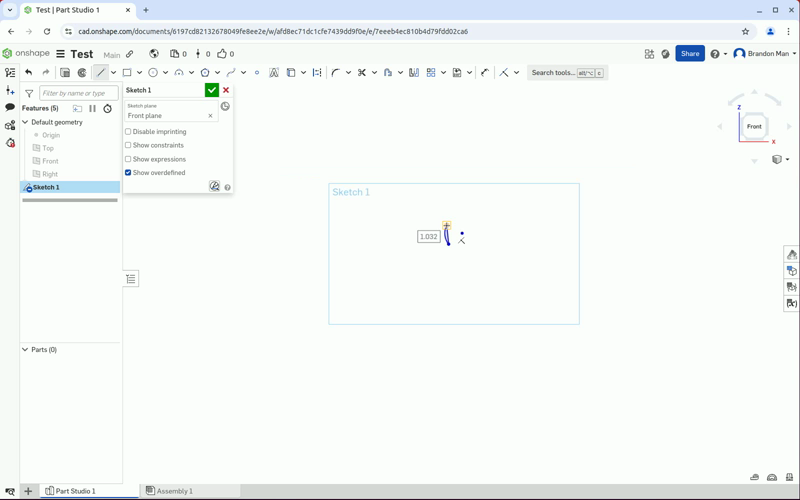
scroll(-6)
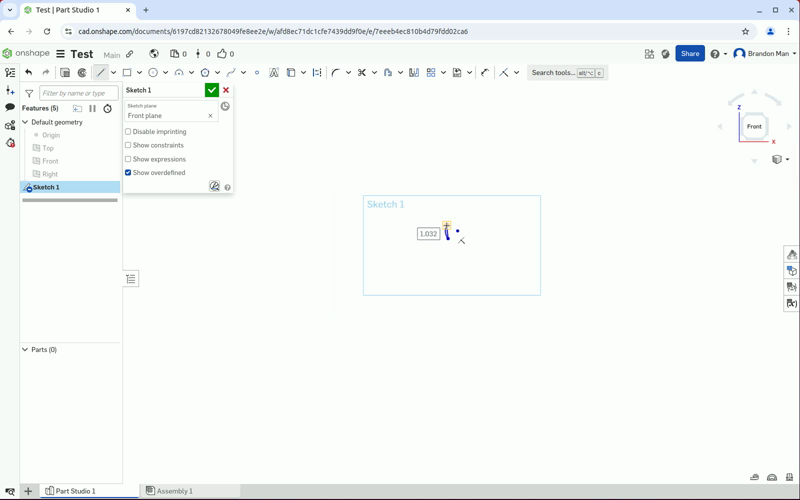
scroll(-6)
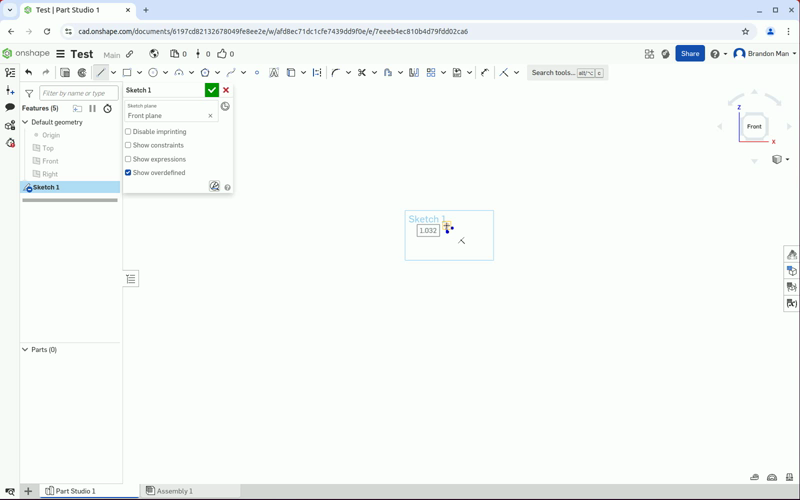
key(esc)
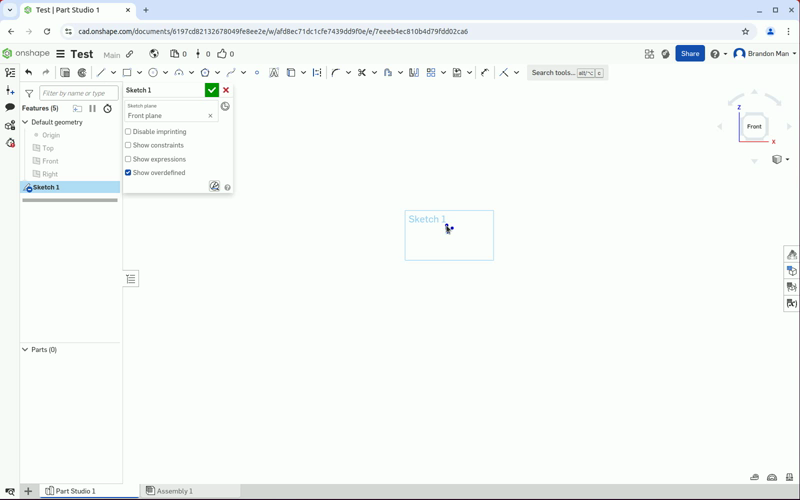
mouse_move(447, 228)
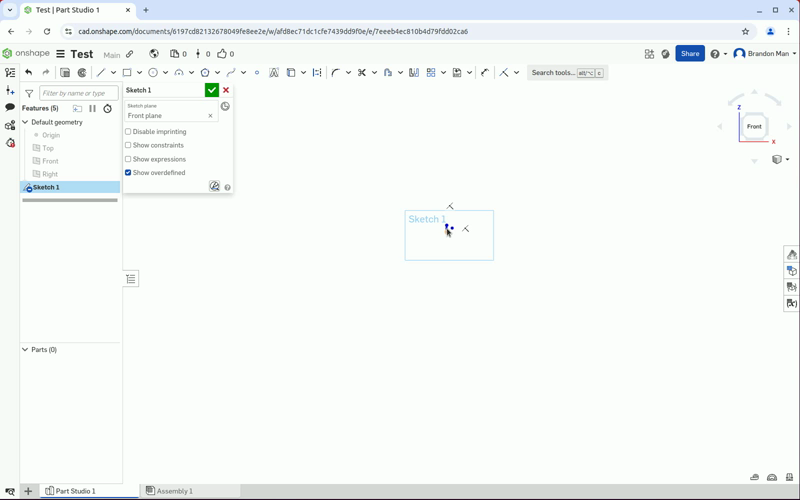
scroll(6)
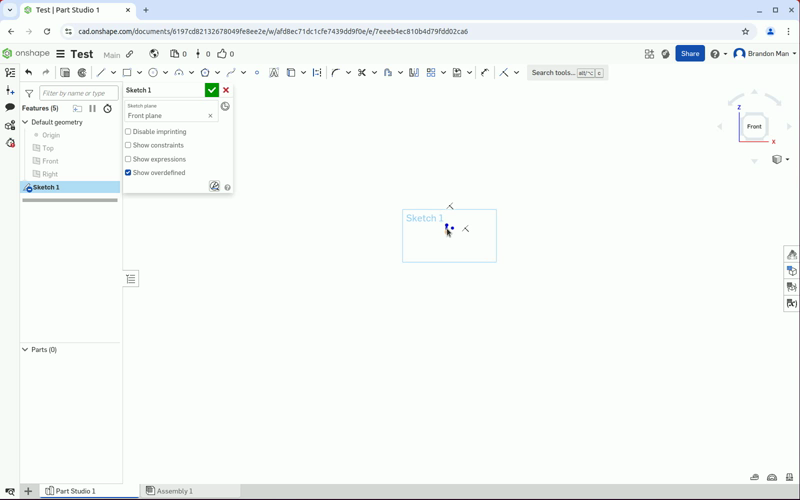
scroll(6)
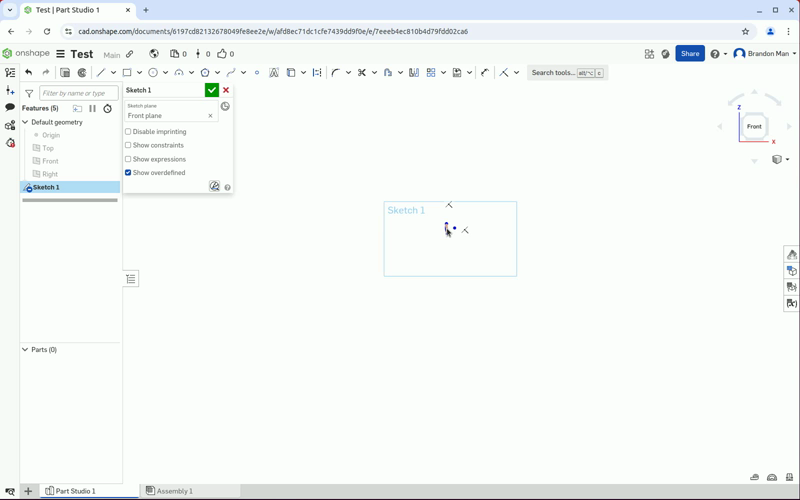
scroll(6)
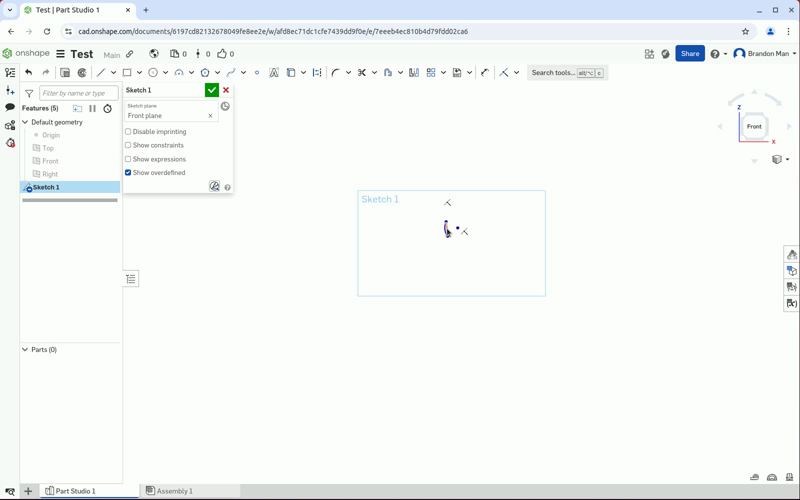
scroll(6)
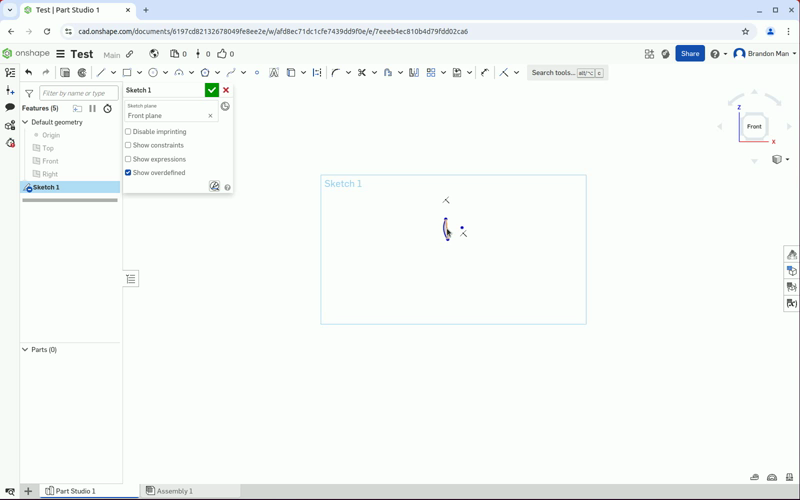
scroll(6)
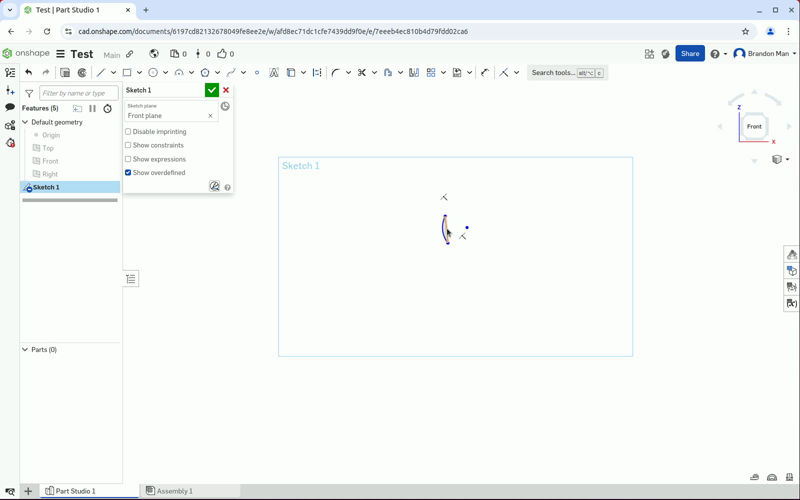
scroll(6)
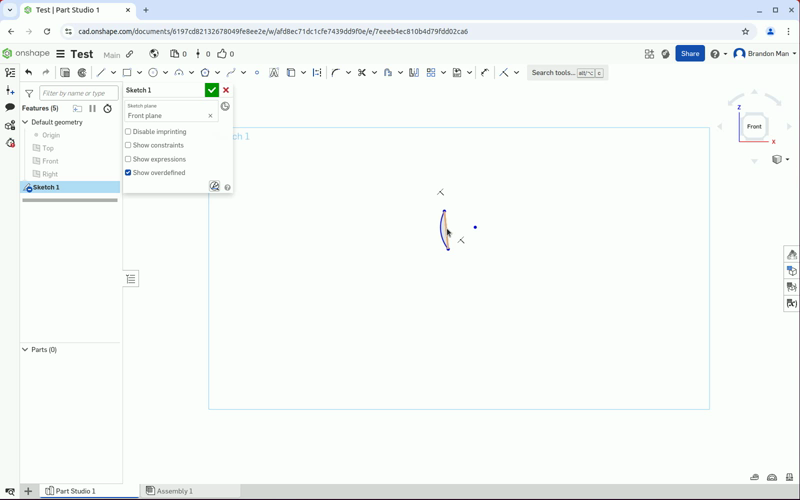
scroll(6)
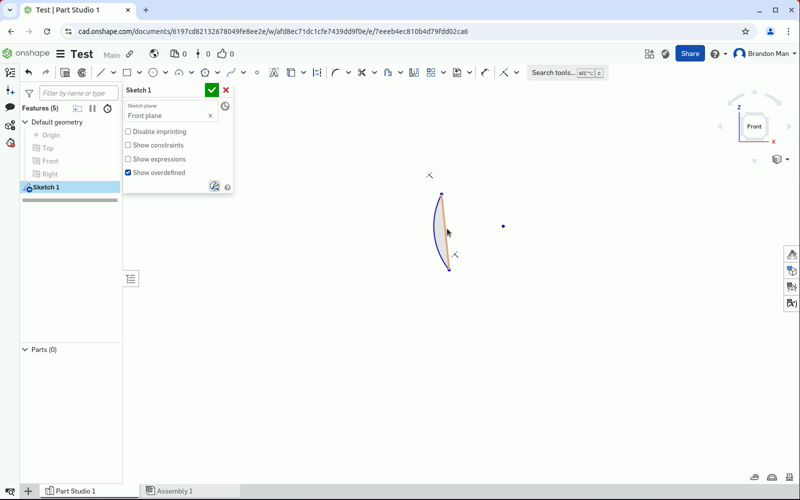
click(447, 228)
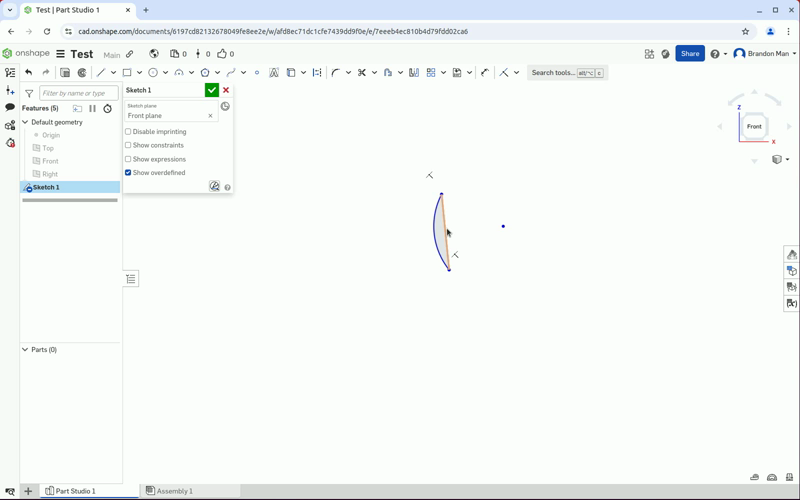
scroll(-6)
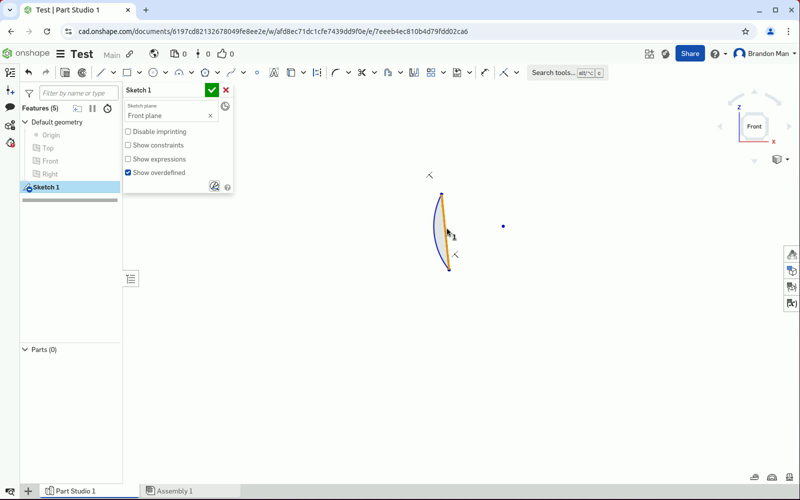
scroll(-6)
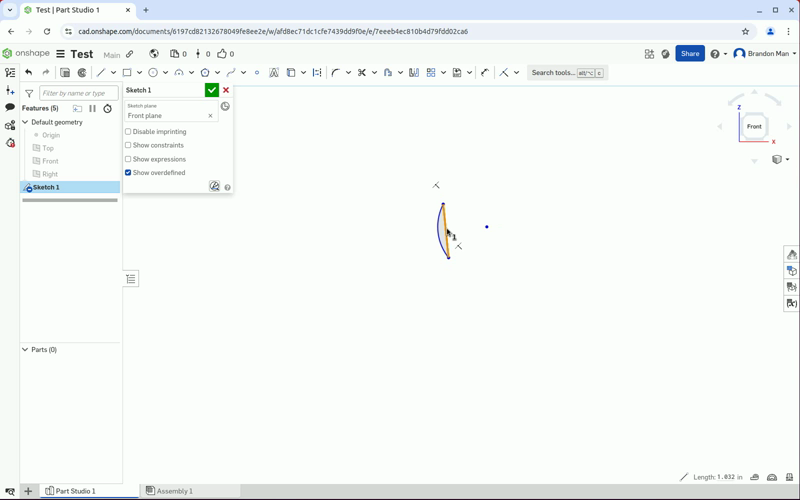
scroll(-6)
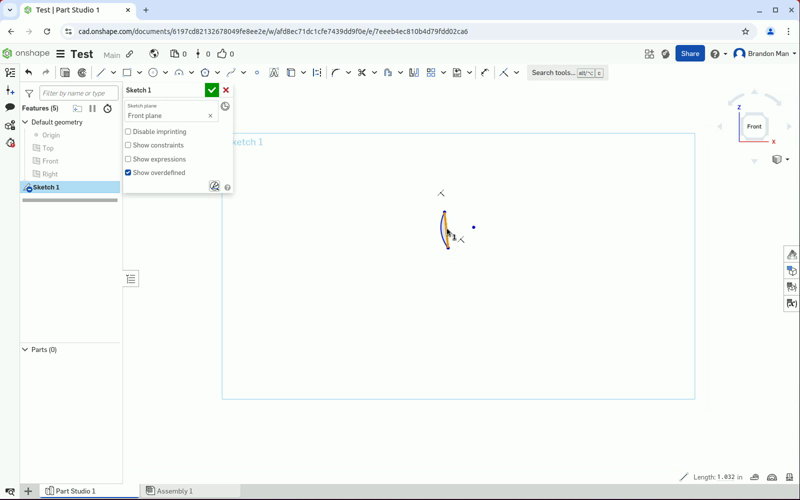
scroll(-6)
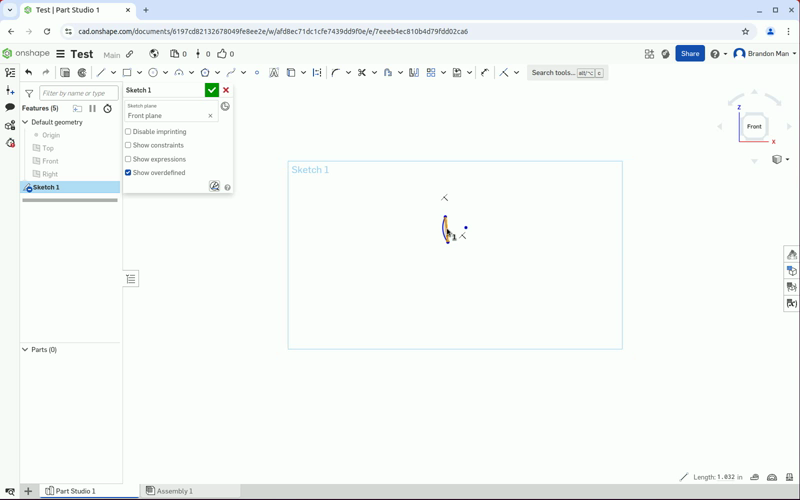
scroll(-6)
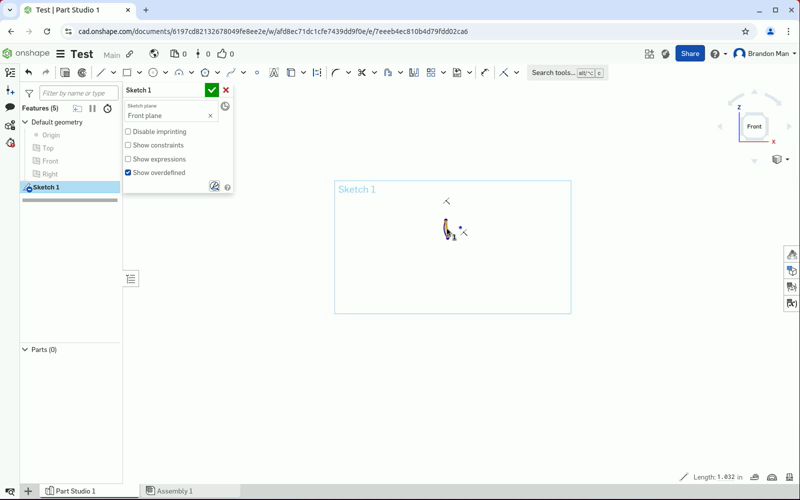
scroll(-6)
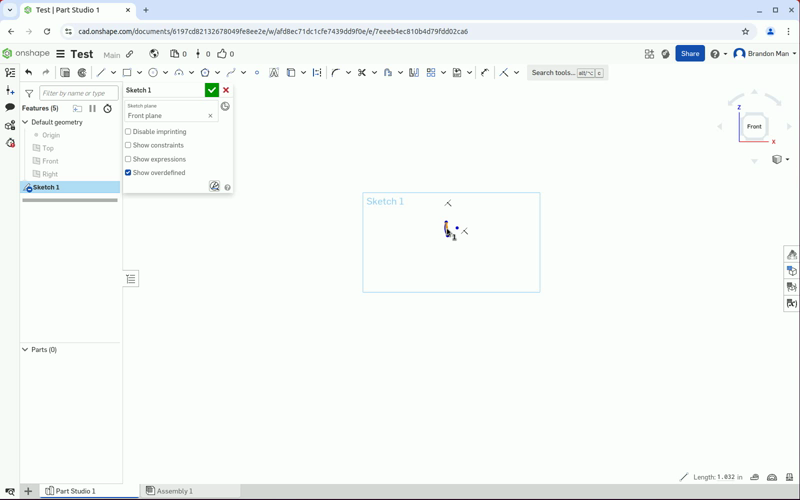
scroll(-6)
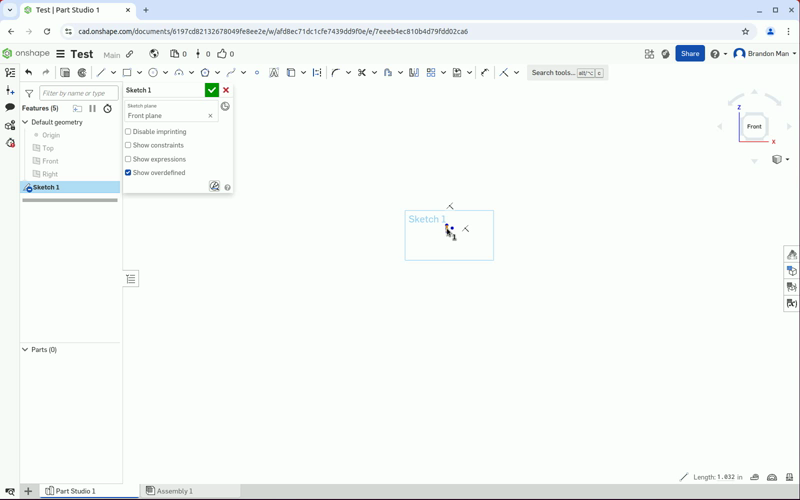
mouse_move(73, 352)
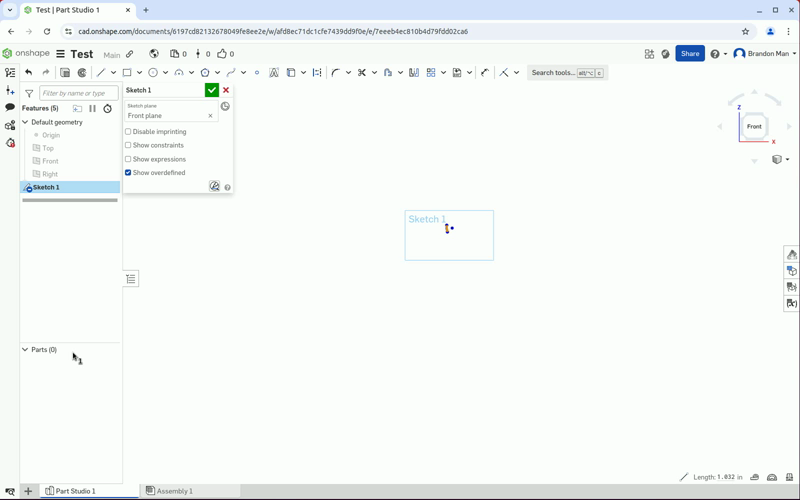
key(shift+y)
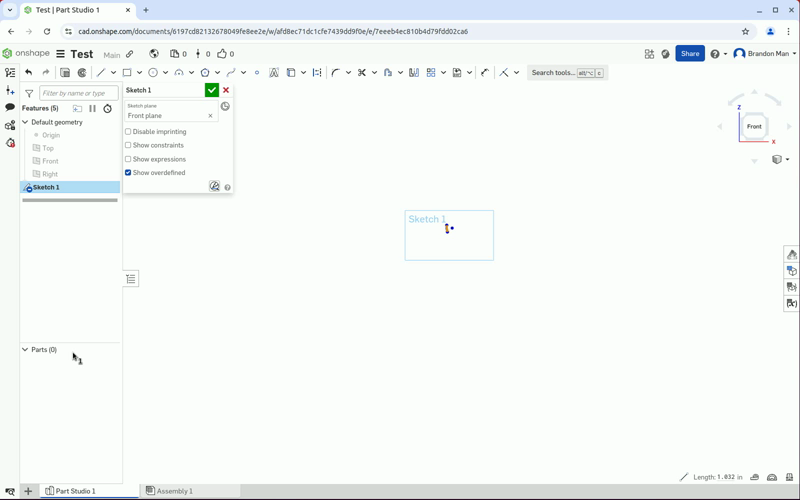
key(shift+e)
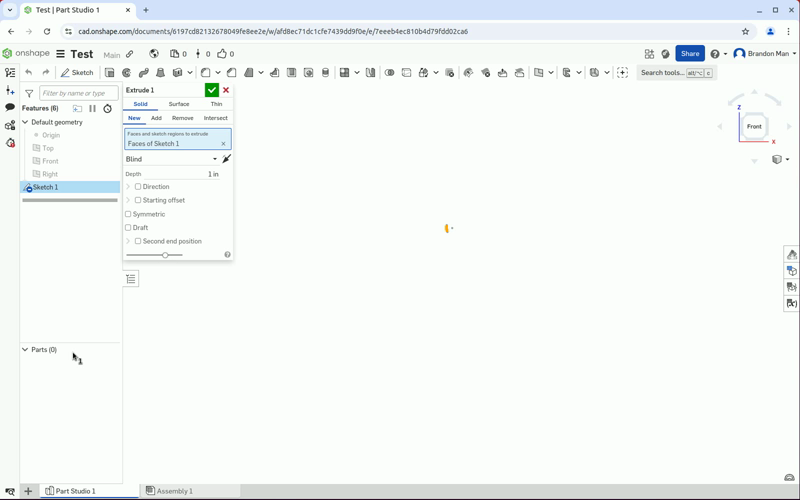
mouse_move(143, 106)
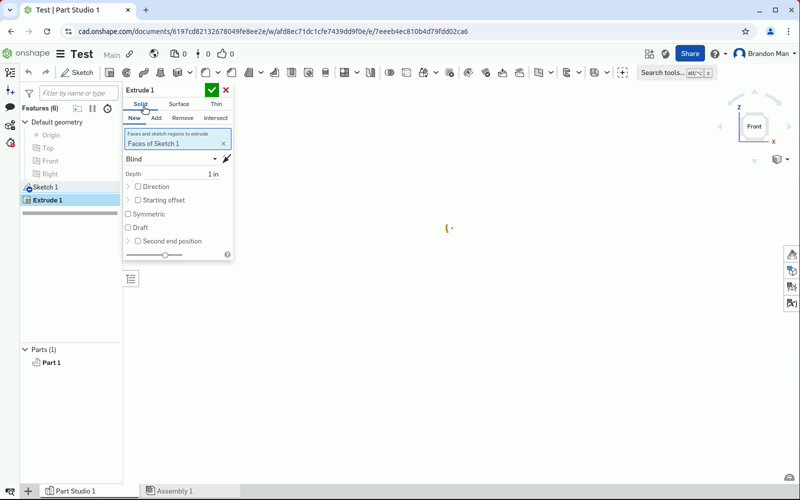
click(143, 106)
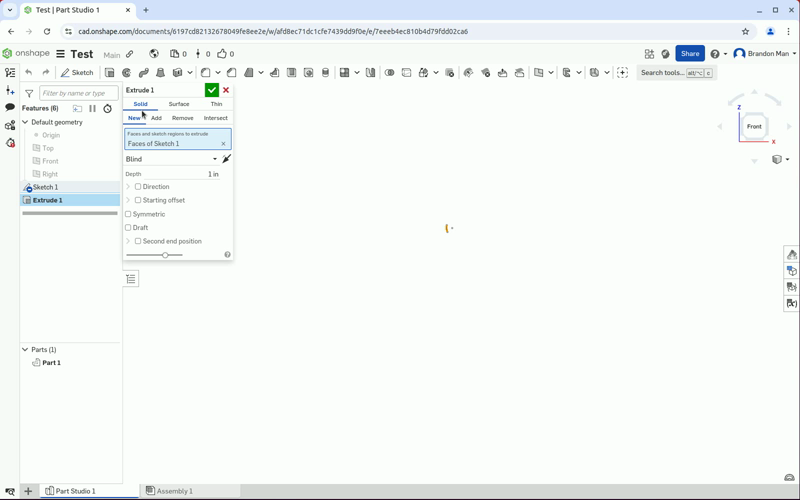
mouse_move(137, 120)
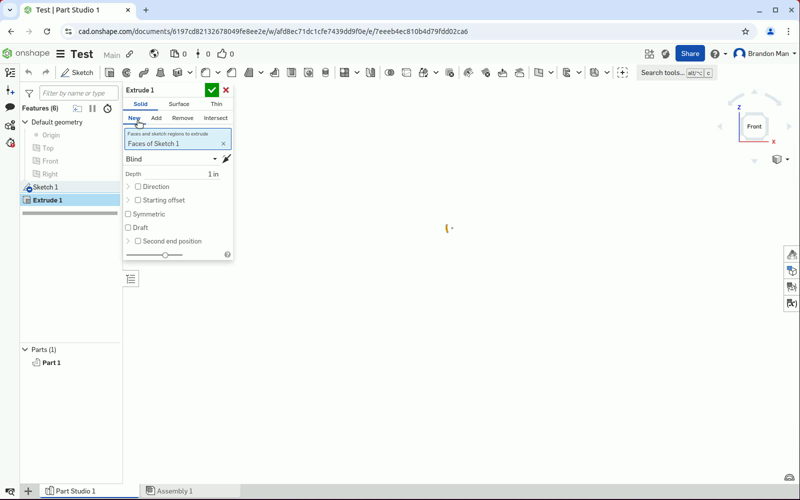
click(137, 120)
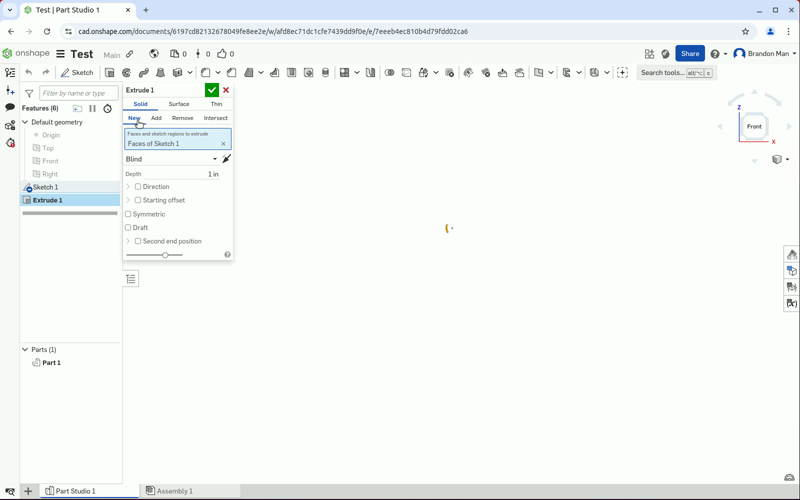
key(tab, 4)
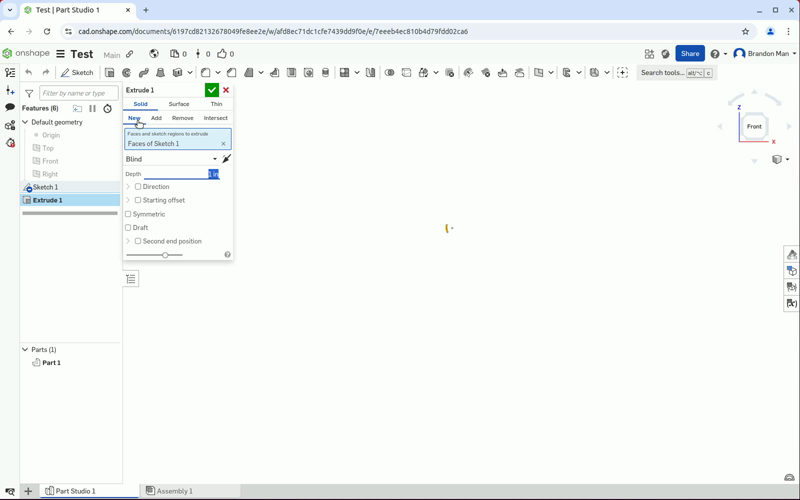
text(0.722)
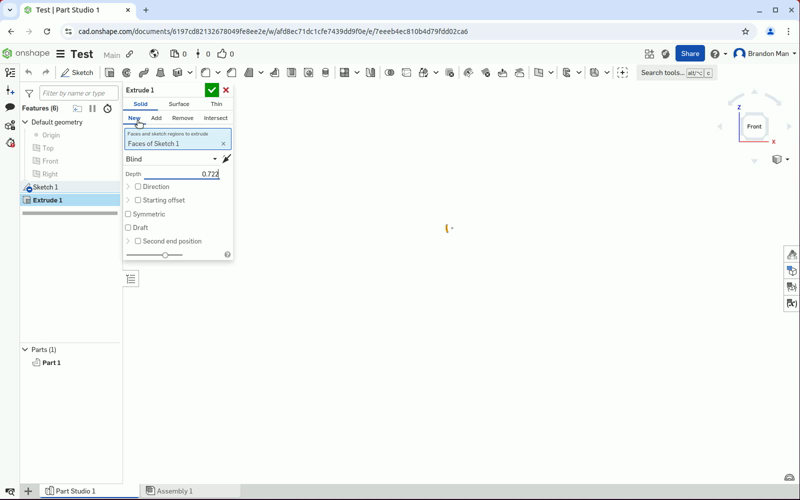
key(enter)
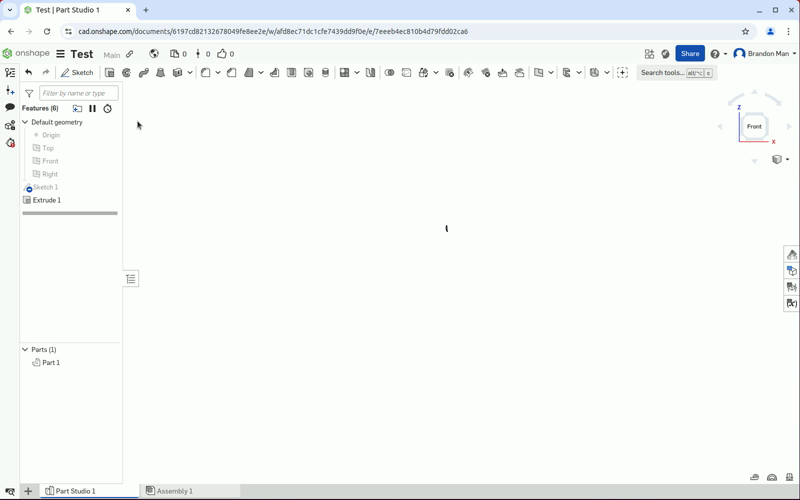
key(shift+h)
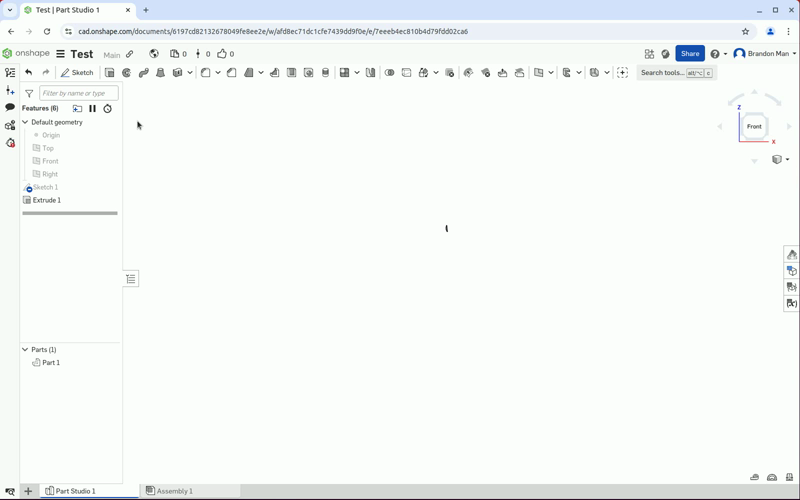
key(shift+h)
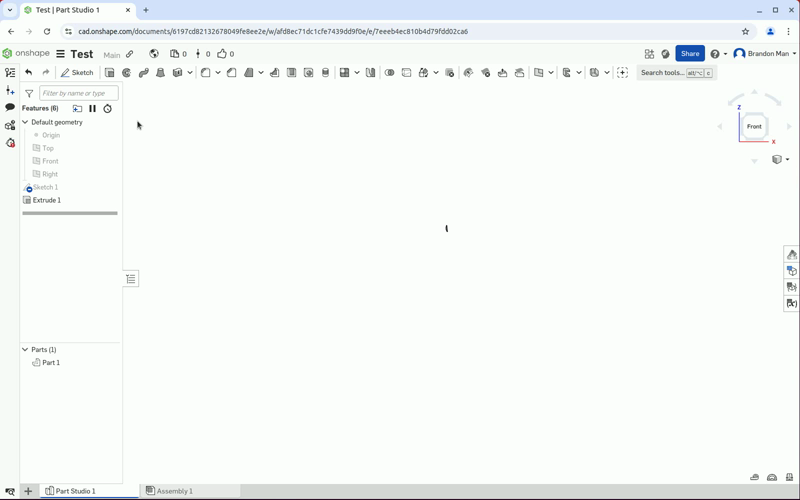
mouse_move(73, 189)
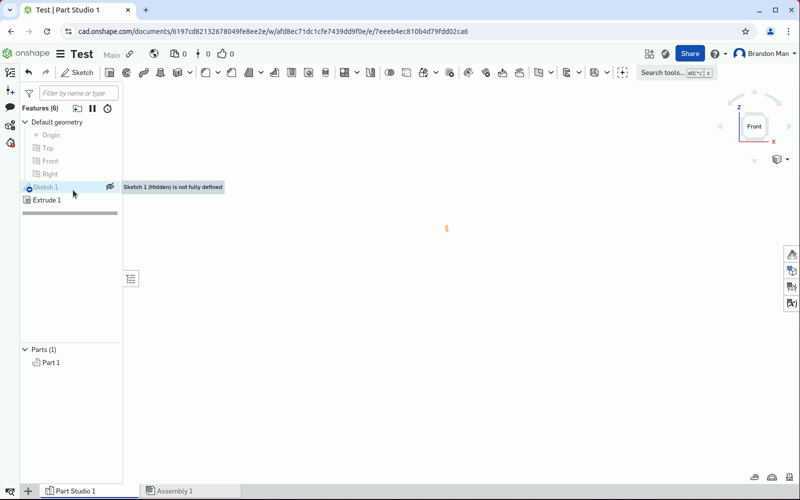
click(73, 189)
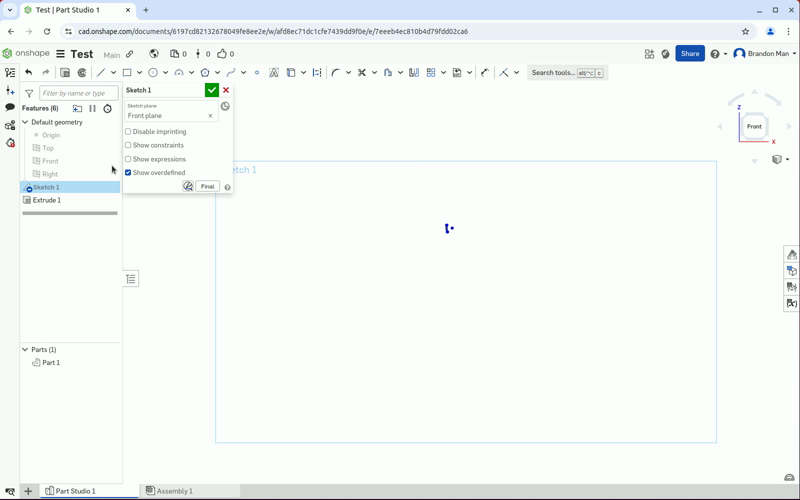
mouse_move(229, 92)
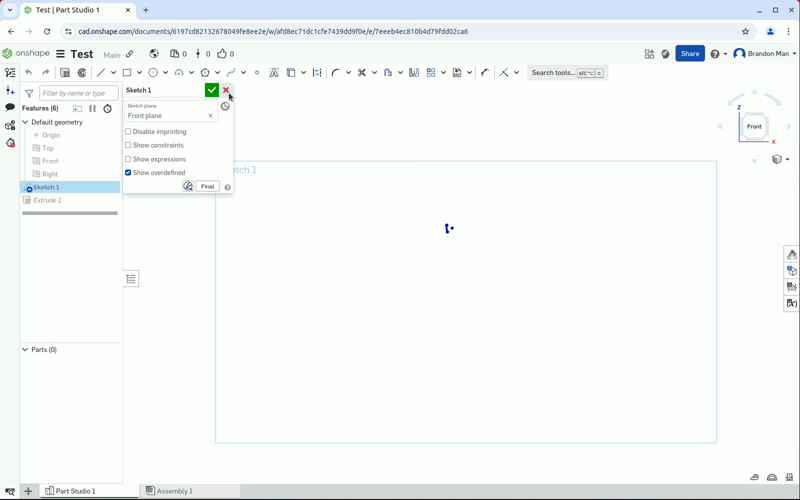
click(229, 92)
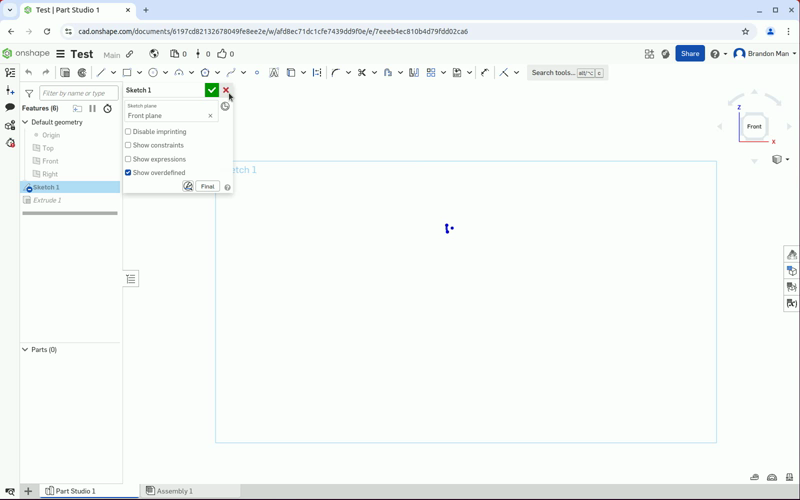
key(shift+s)
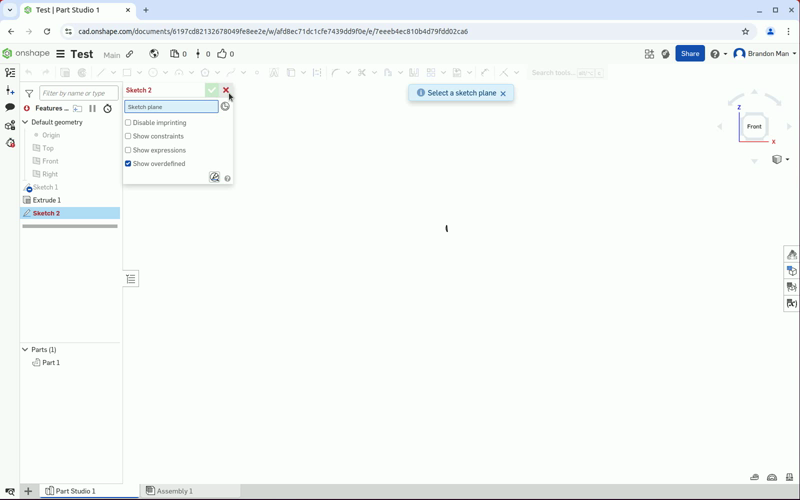
mouse_move(73, 163)
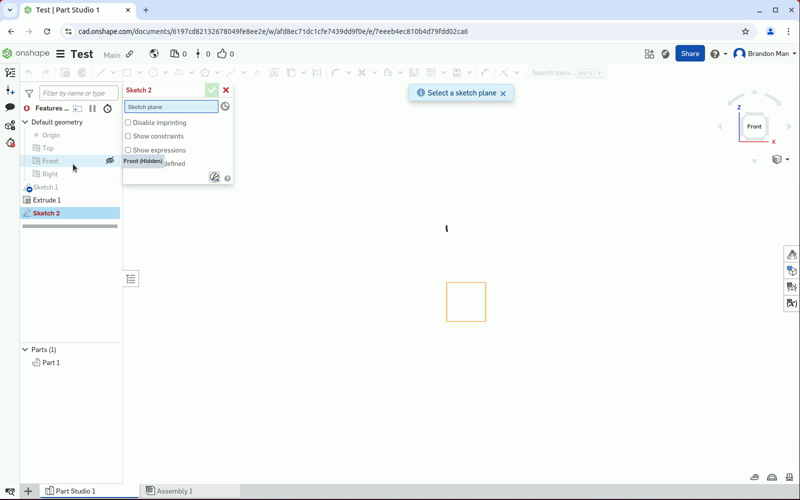
click(73, 163)
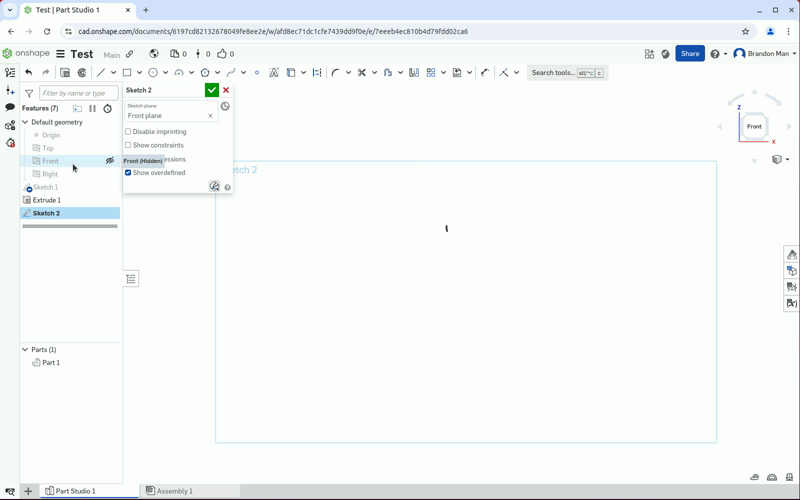
mouse_move(73, 352)
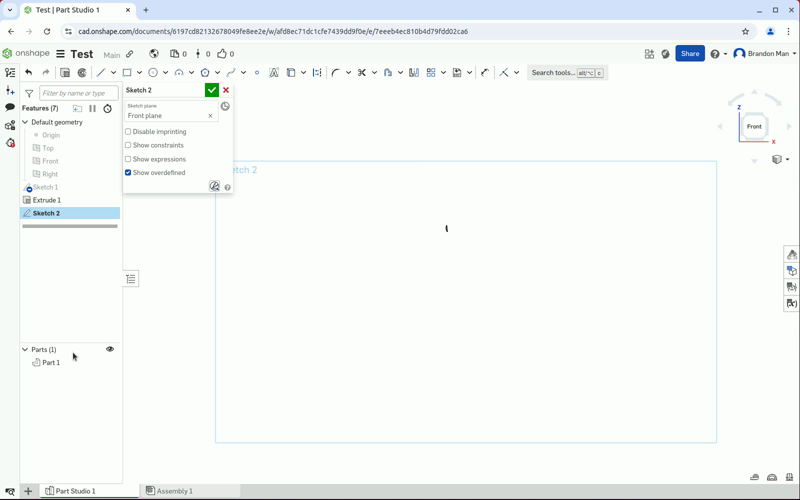
key(y)
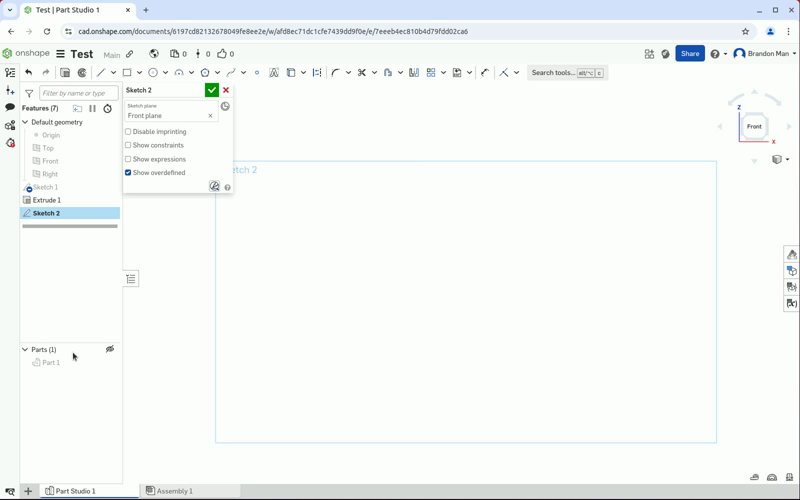
key(a)
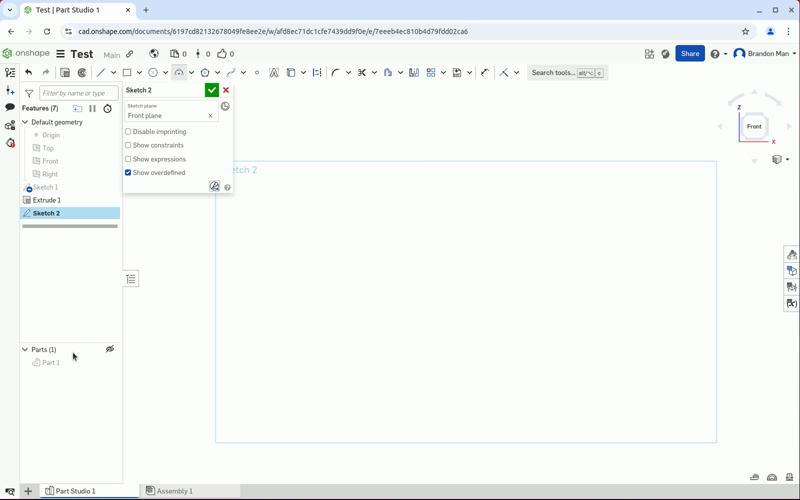
key_down(shift)
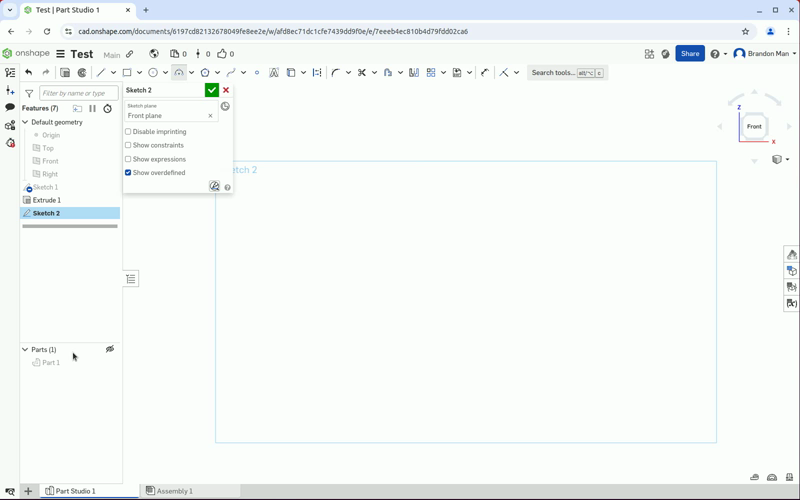
mouse_move(474, 228)
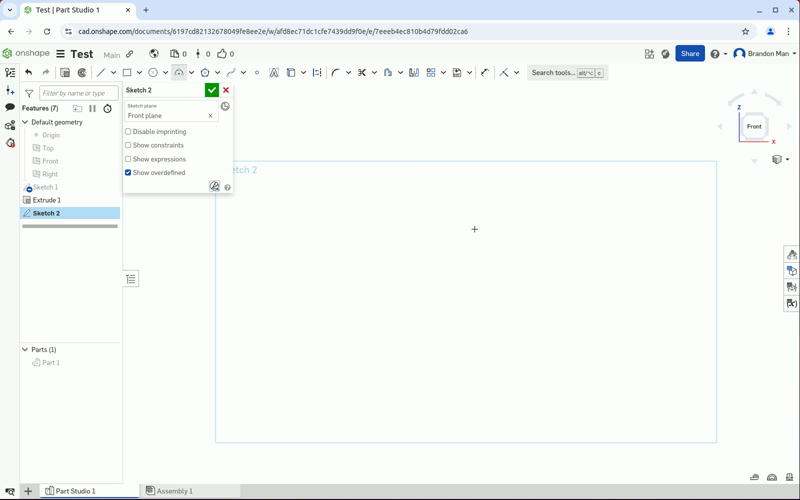
click(474, 228)
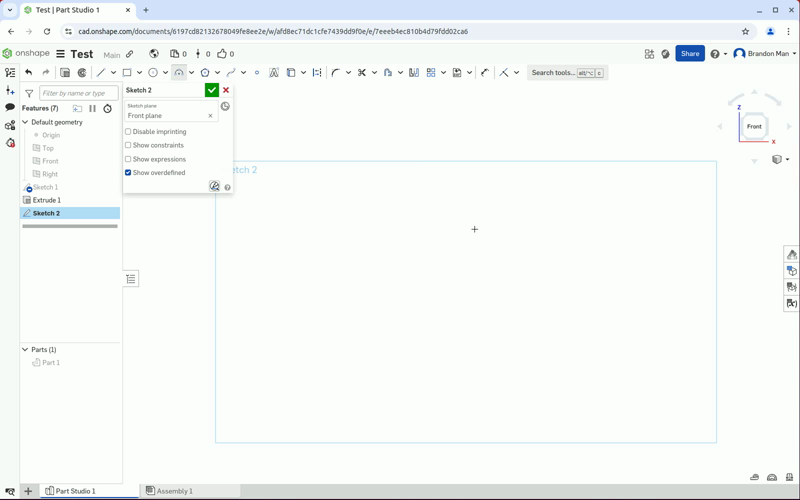
key_up(shift)
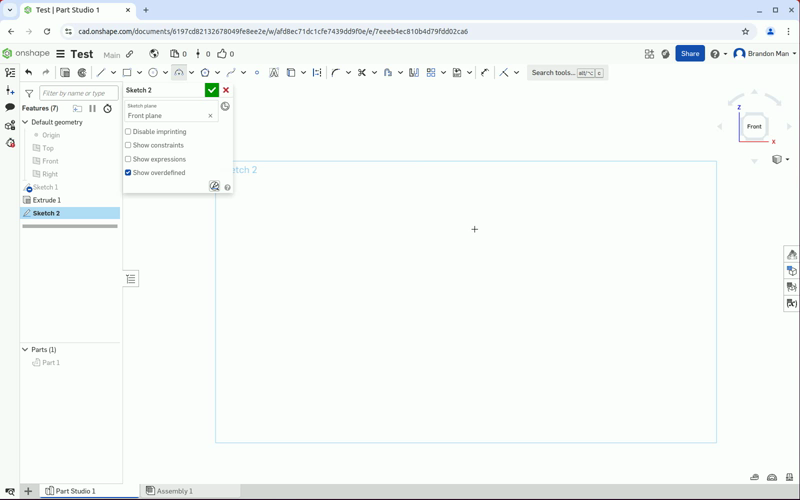
key_down(shift)
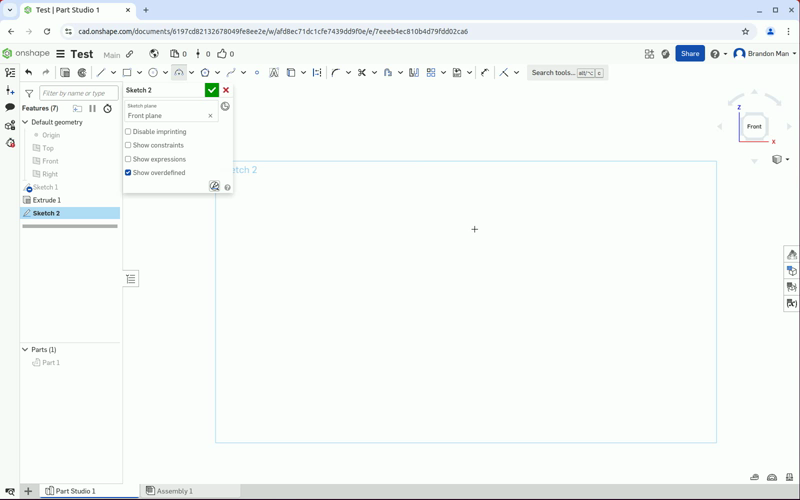
mouse_move(475, 224)
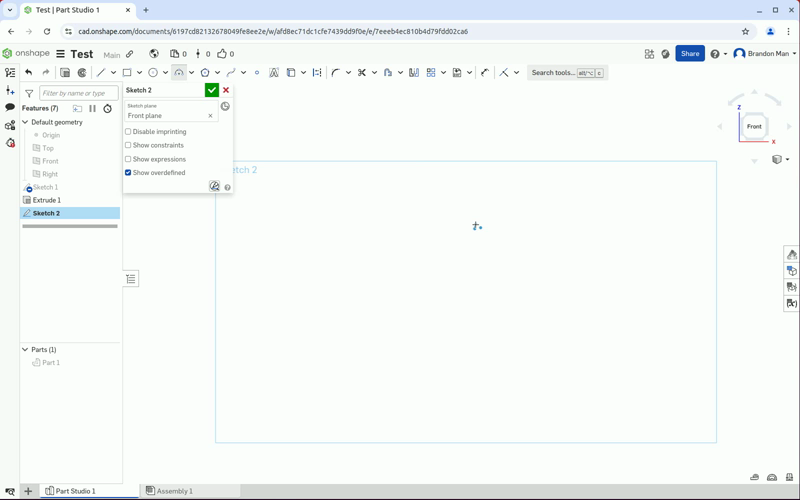
scroll(6)
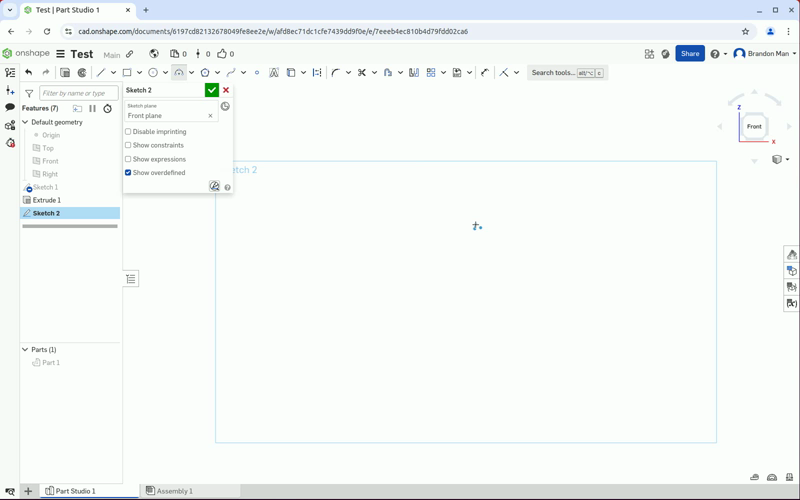
scroll(6)
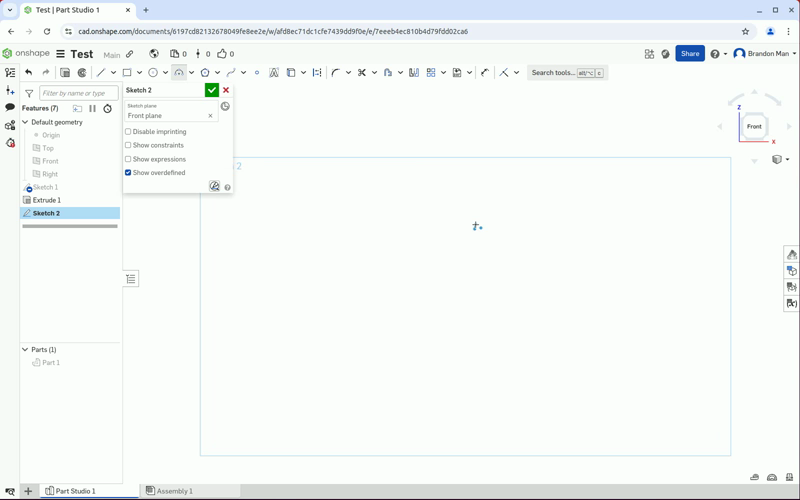
scroll(6)
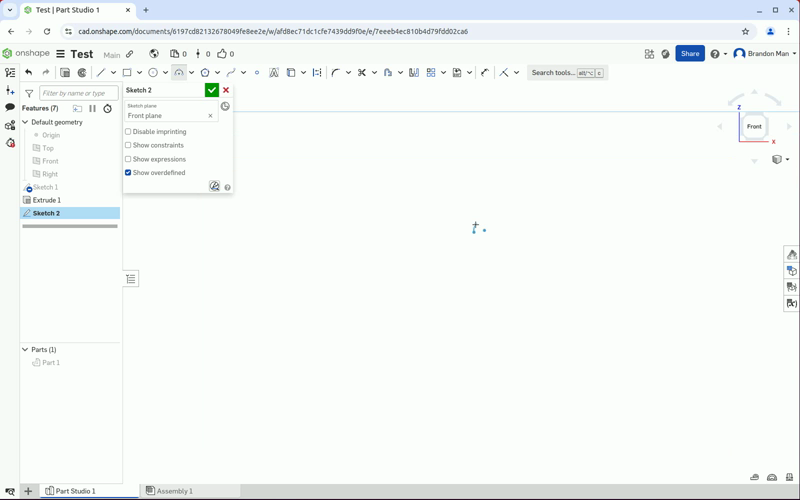
scroll(6)
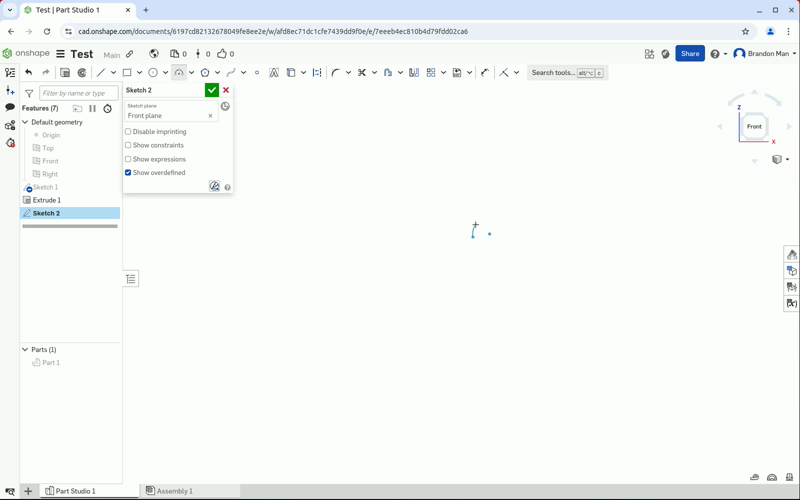
scroll(6)
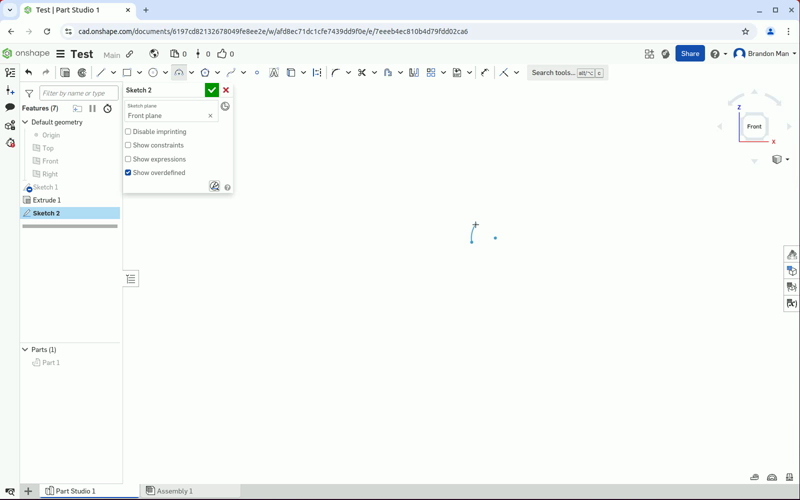
scroll(6)
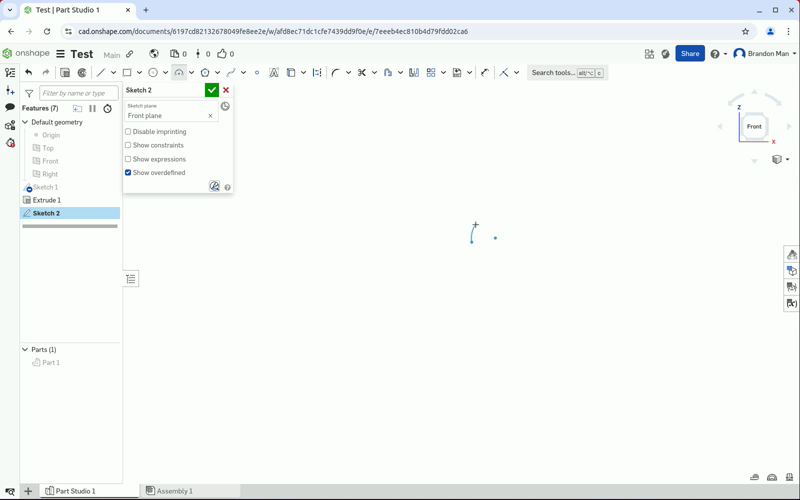
scroll(6)
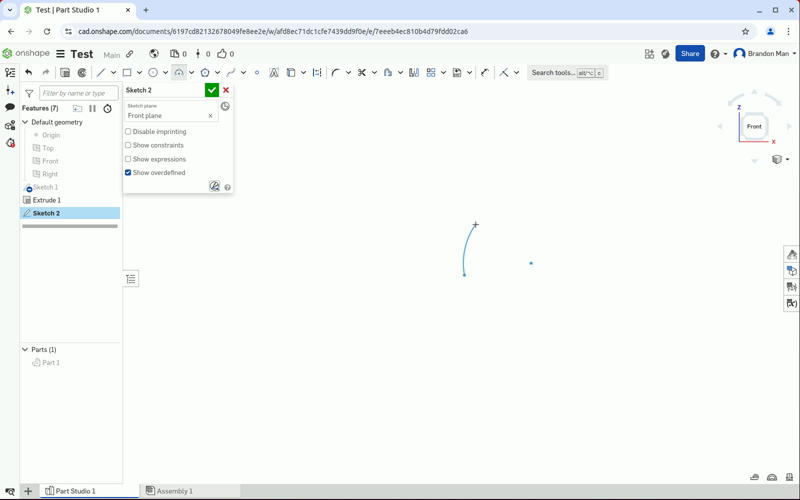
click(475, 224)
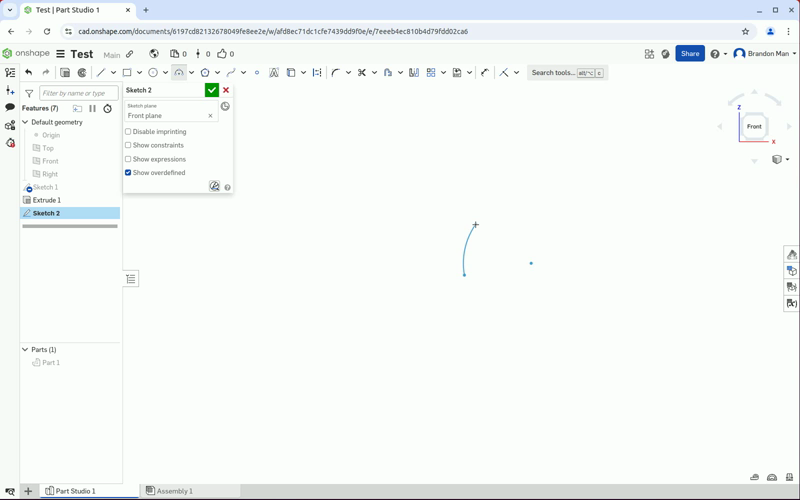
scroll(-6)
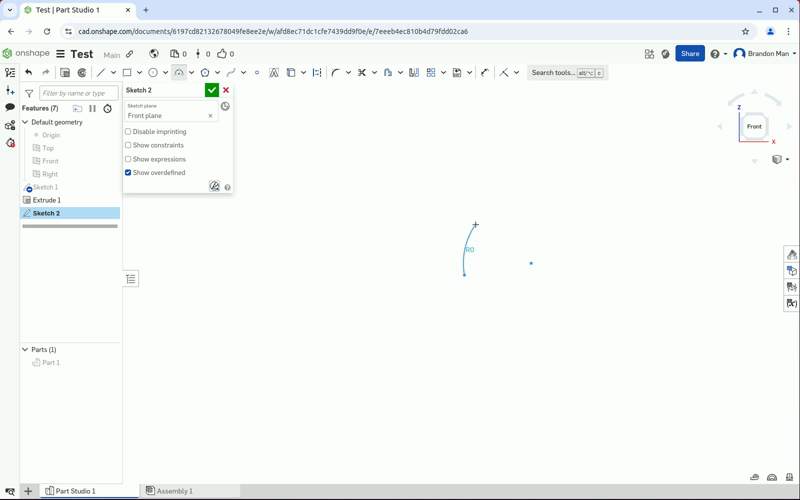
scroll(-6)
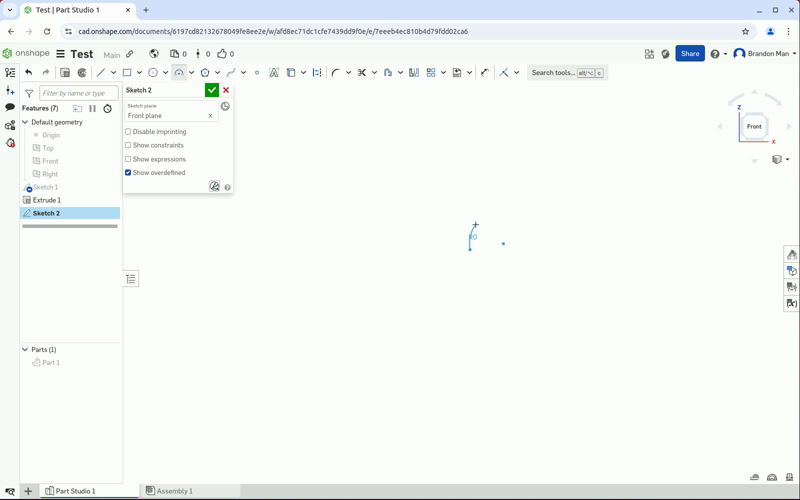
scroll(-6)
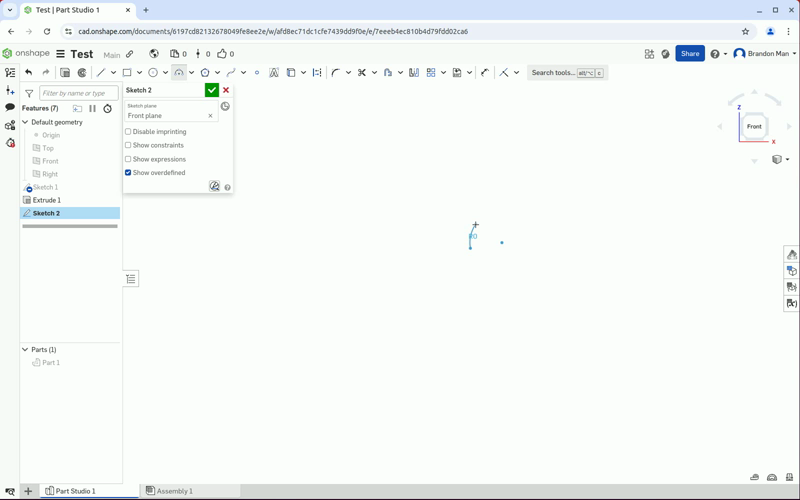
scroll(-6)
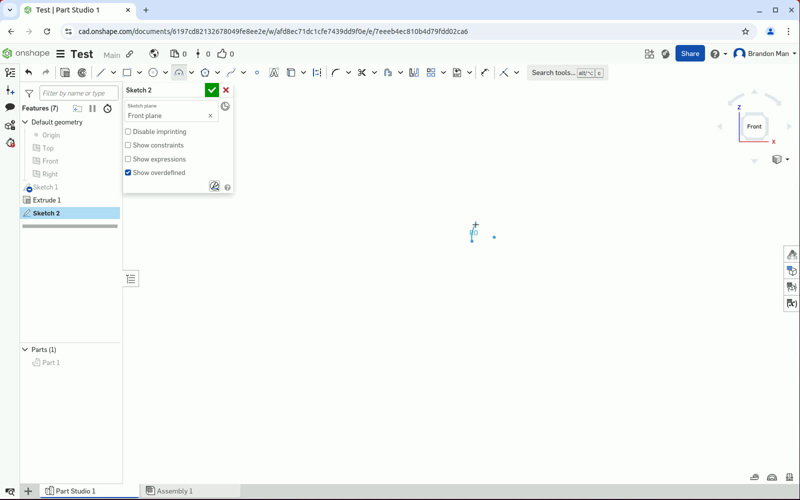
scroll(-6)
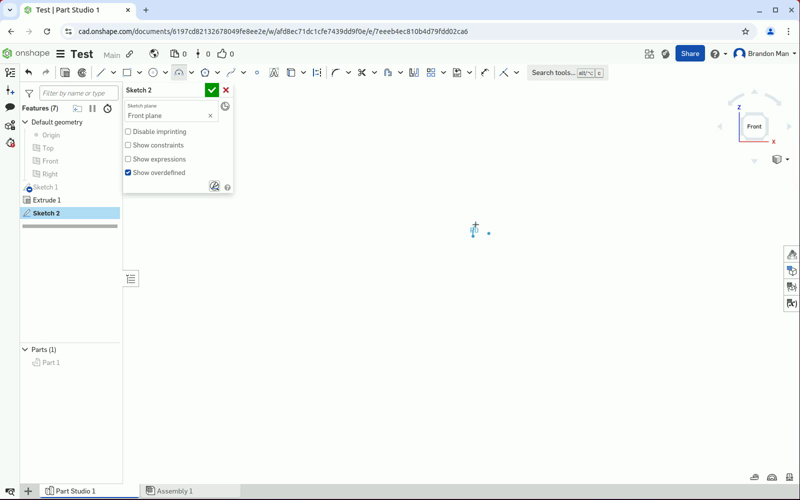
scroll(-6)
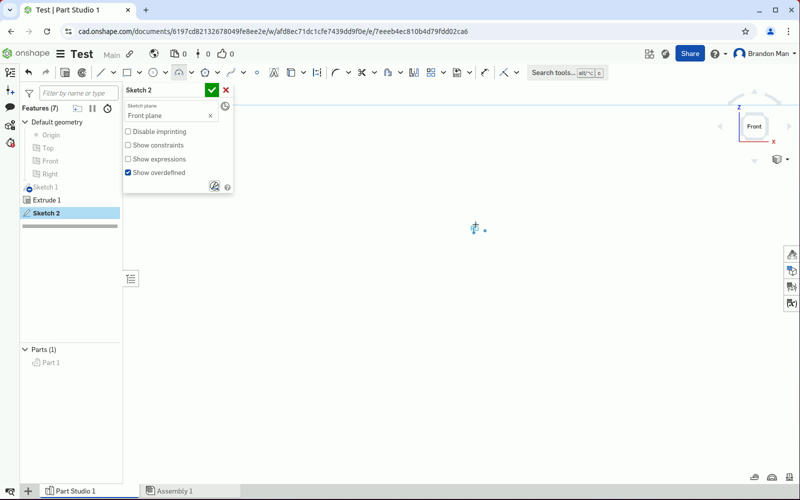
scroll(-6)
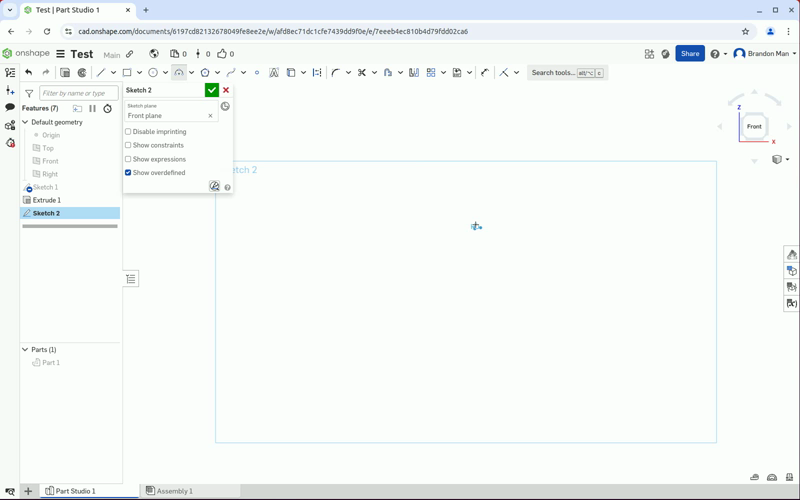
mouse_move(475, 226)
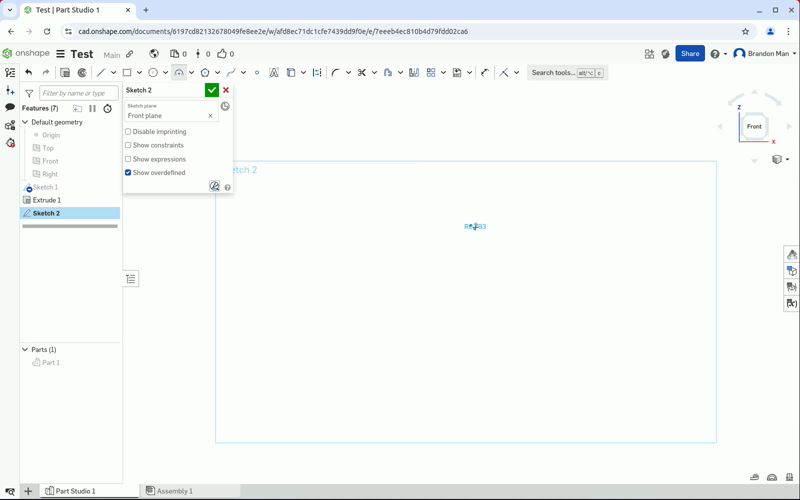
scroll(6)
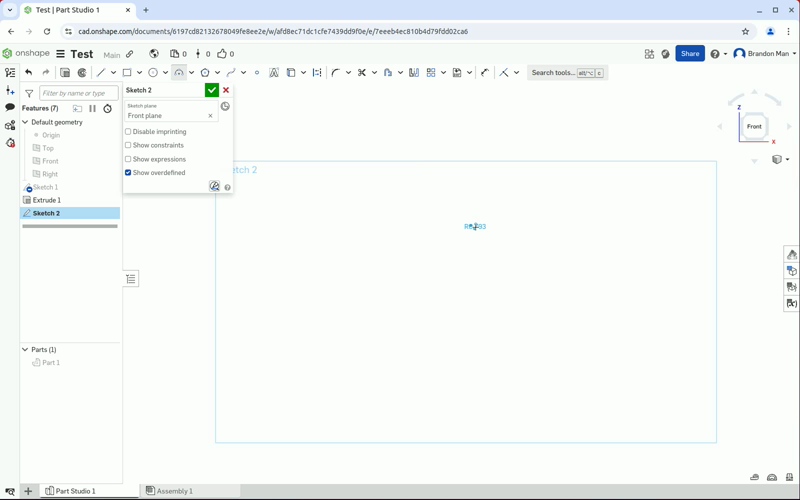
scroll(6)
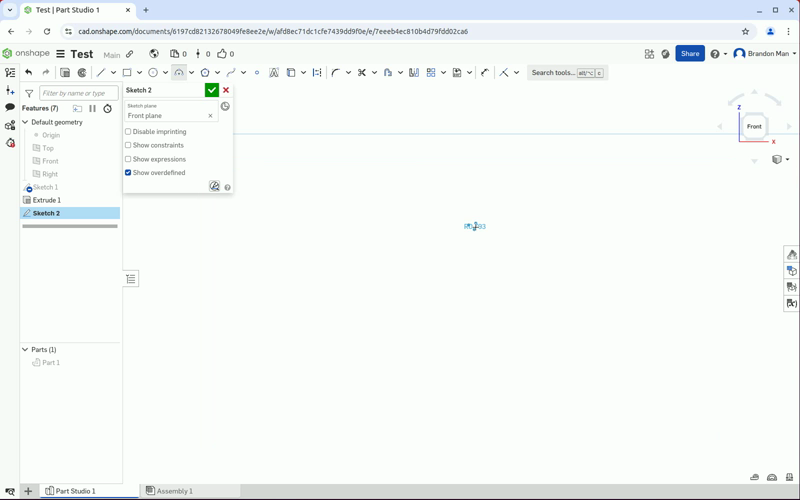
scroll(6)
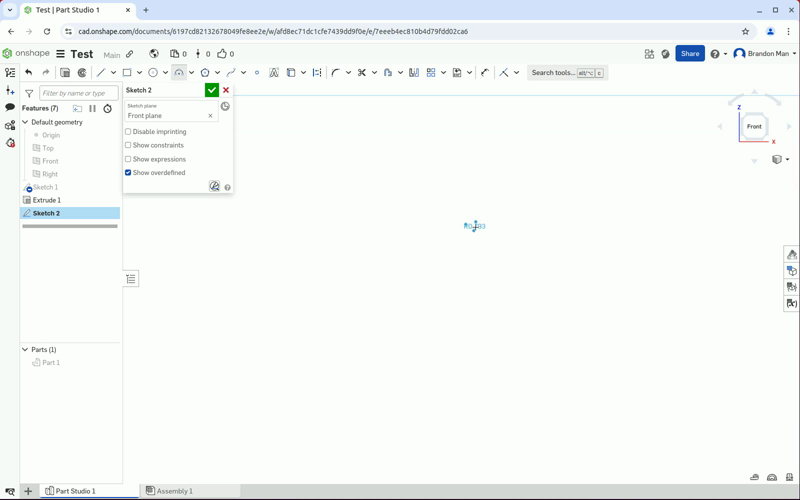
scroll(6)
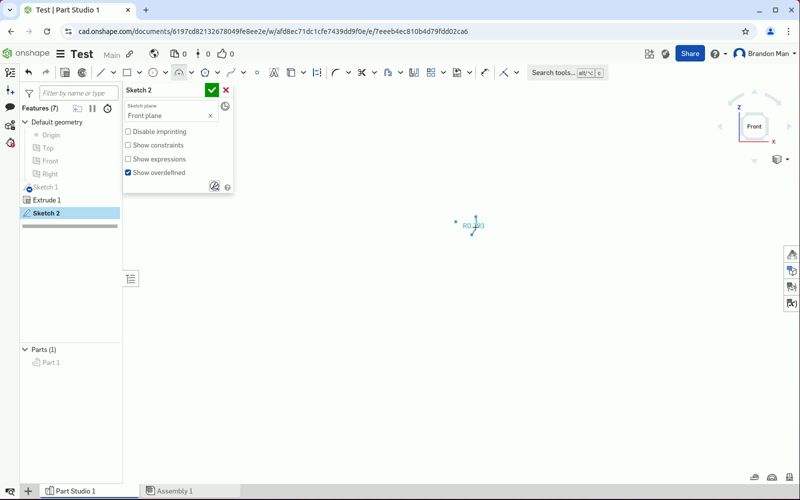
scroll(6)
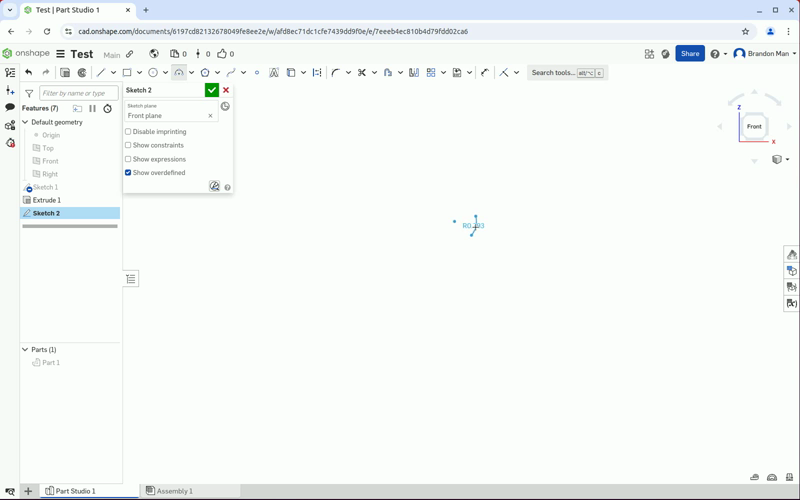
scroll(6)
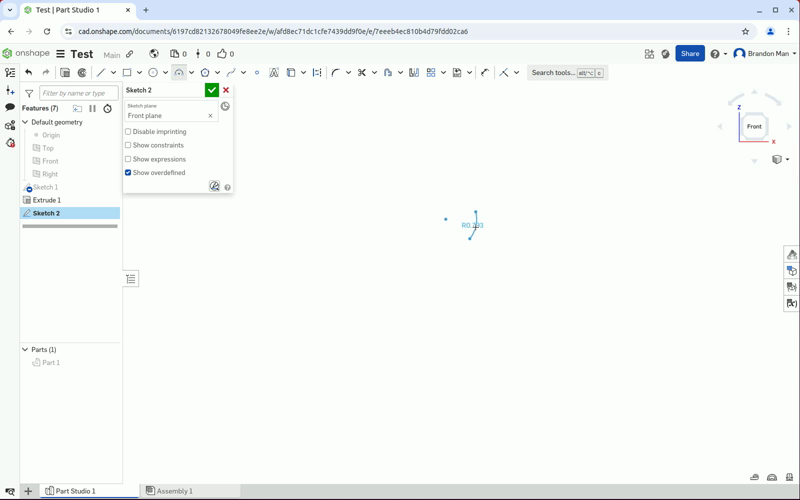
scroll(6)
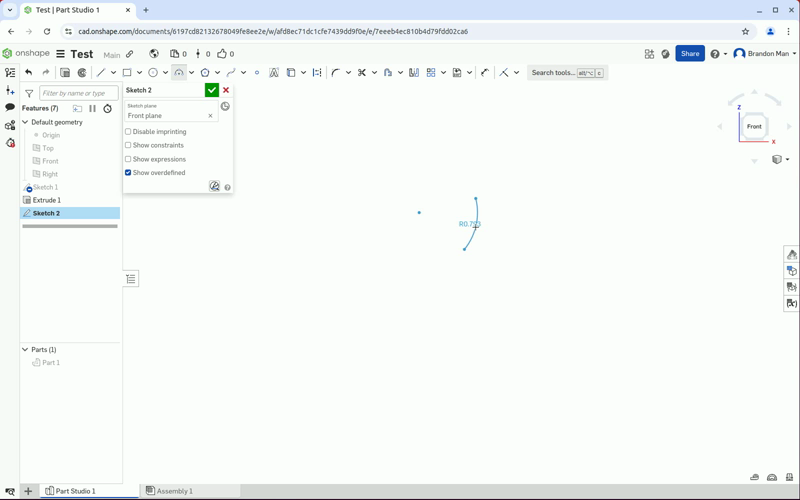
click(475, 226)
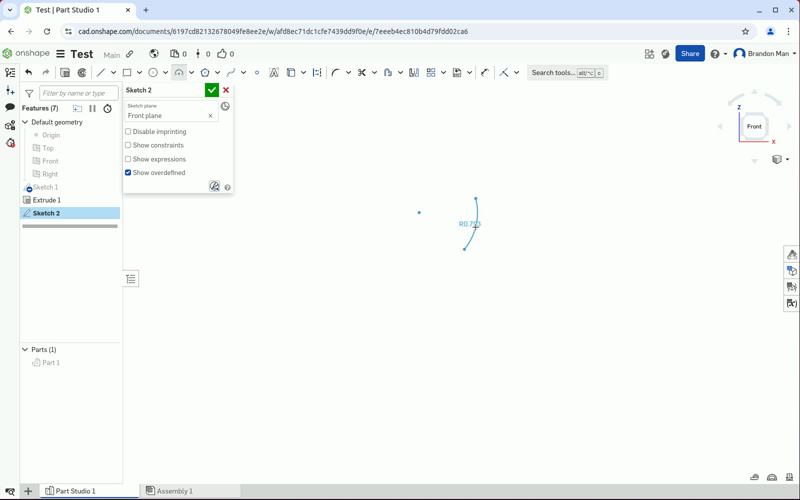
scroll(-6)
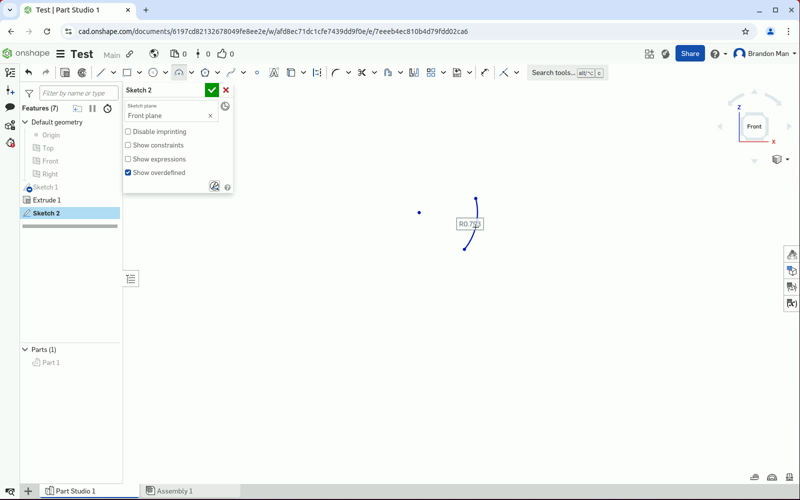
scroll(-6)
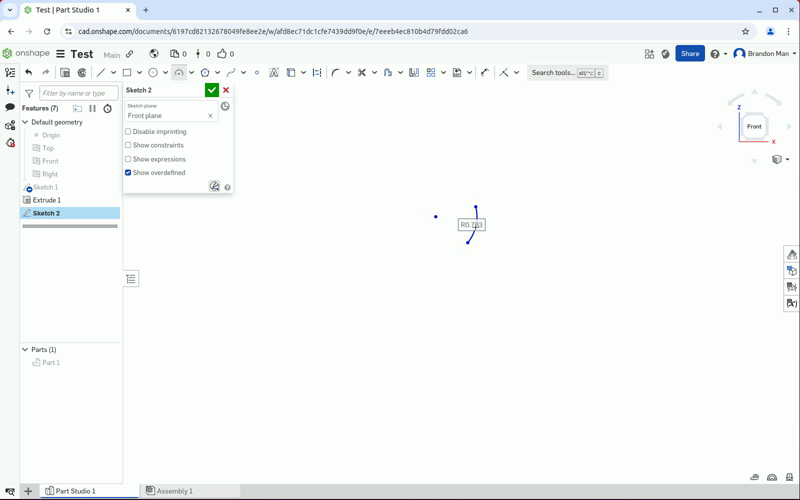
scroll(-6)
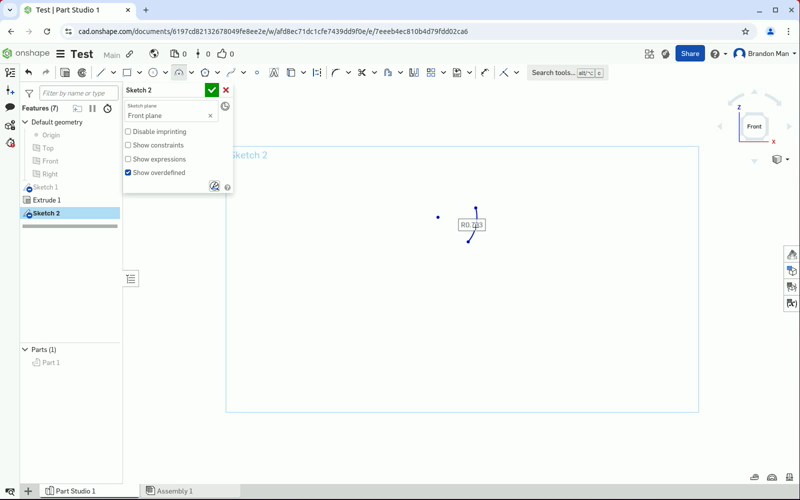
scroll(-6)
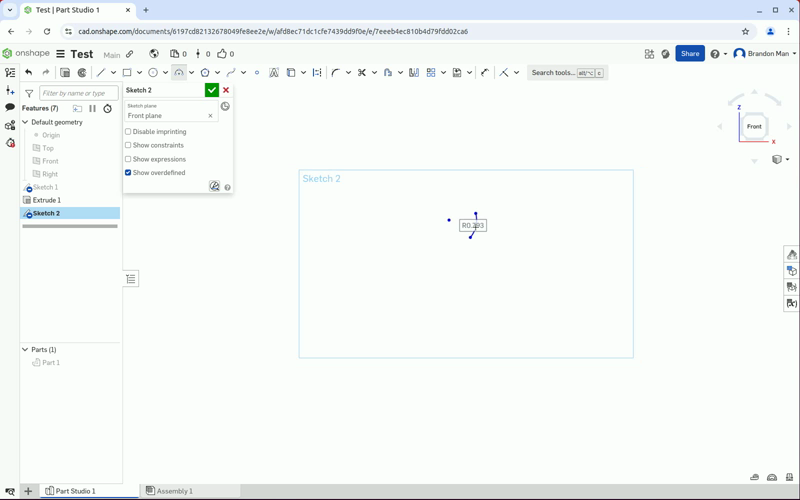
scroll(-6)
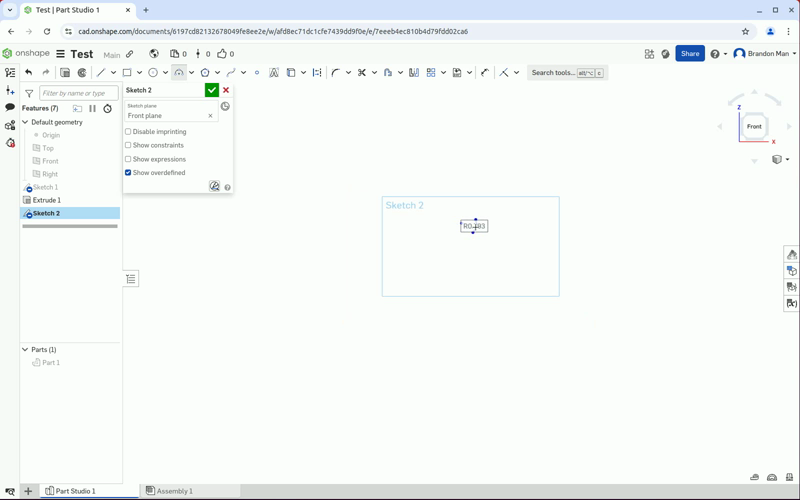
scroll(-6)
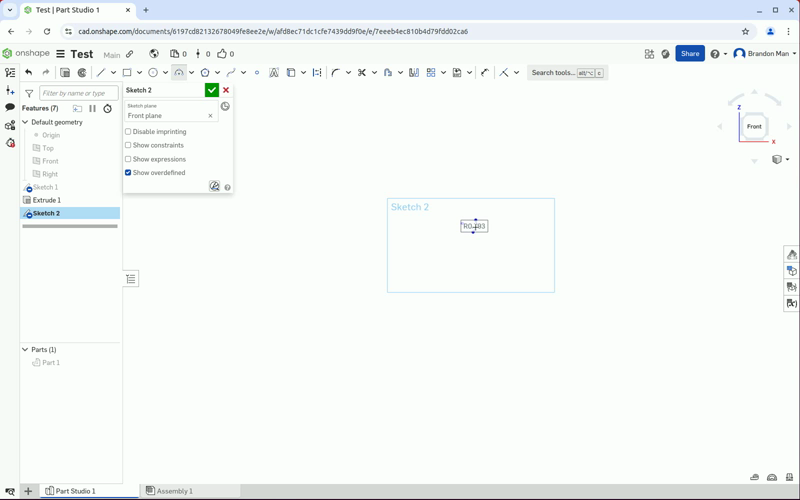
scroll(-6)
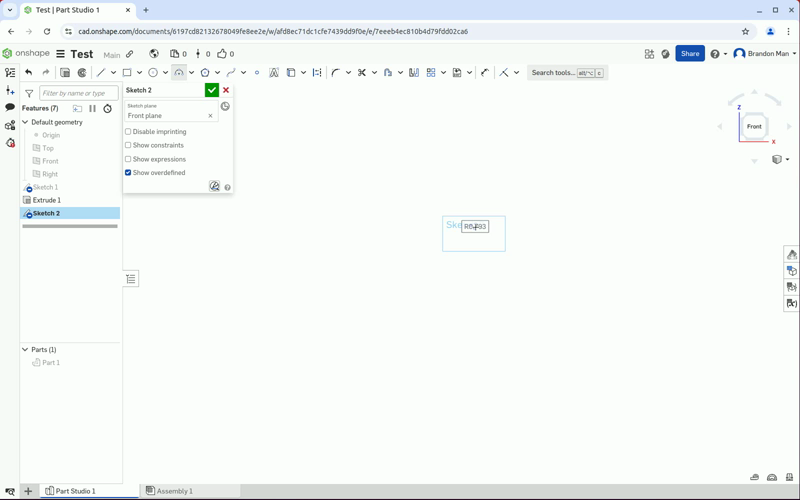
key_up(shift)
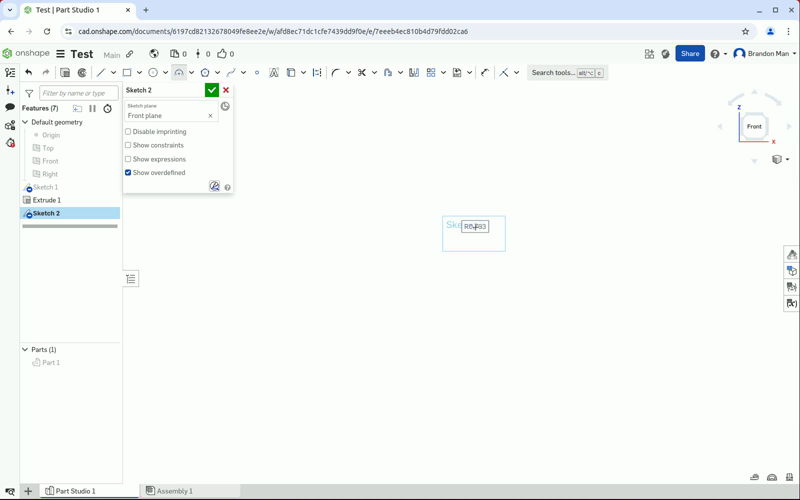
key(esc)
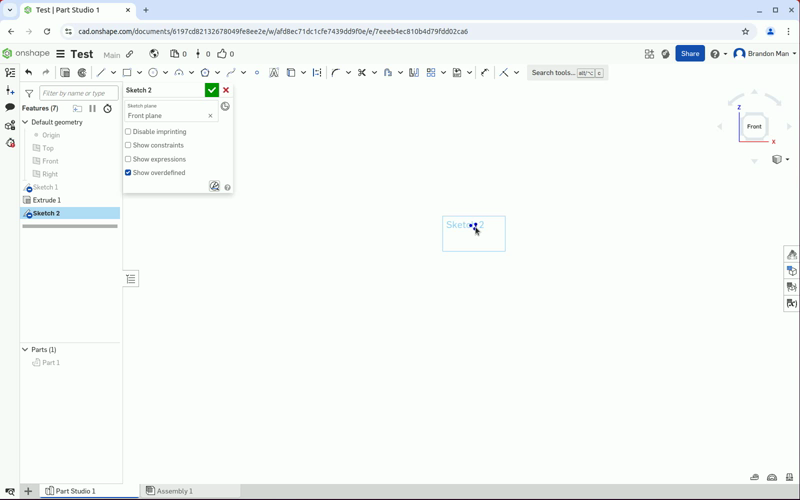
key(l)
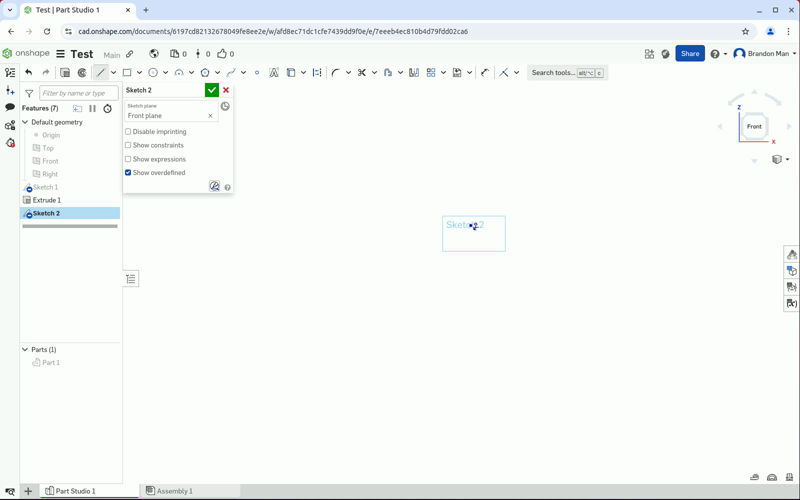
mouse_move(475, 224)
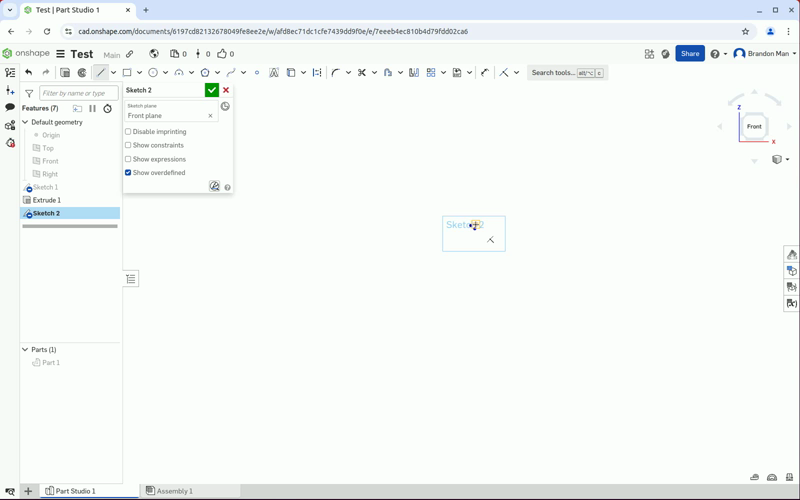
scroll(6)
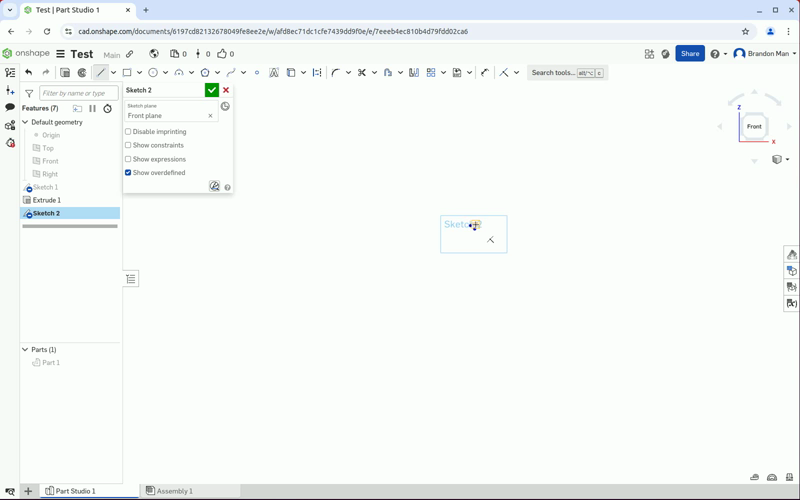
scroll(6)
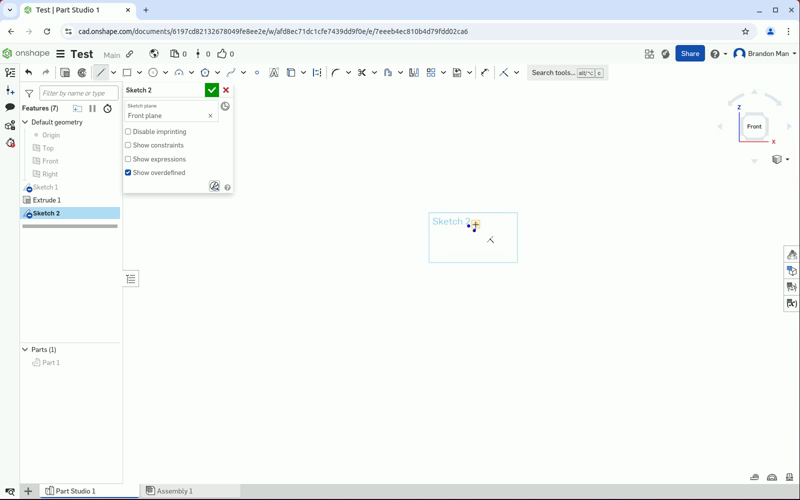
scroll(6)
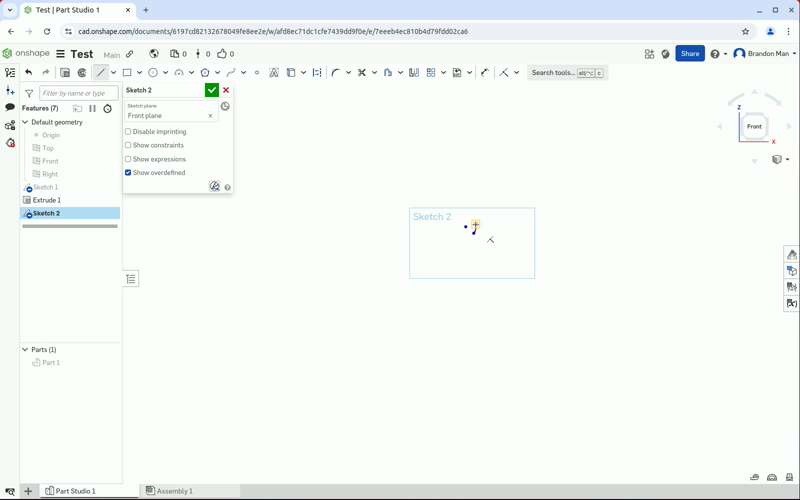
scroll(6)
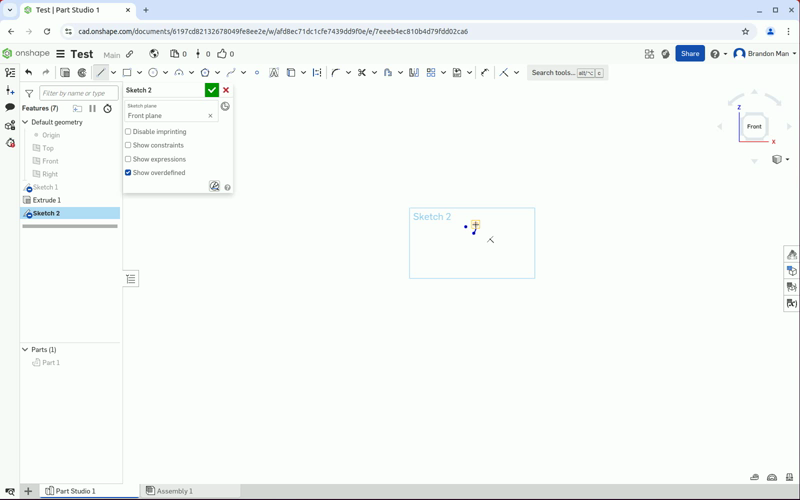
scroll(6)
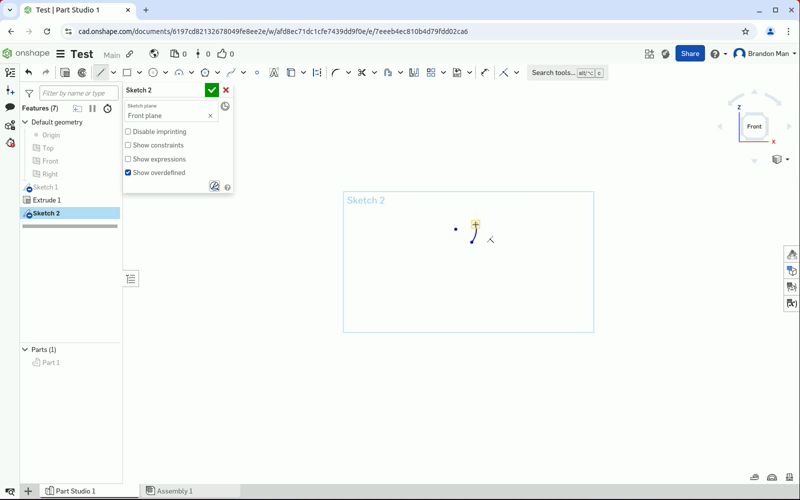
scroll(6)
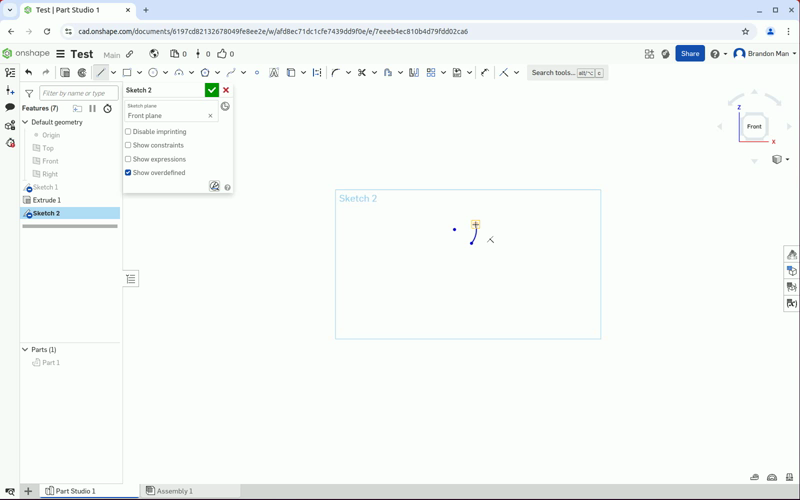
scroll(6)
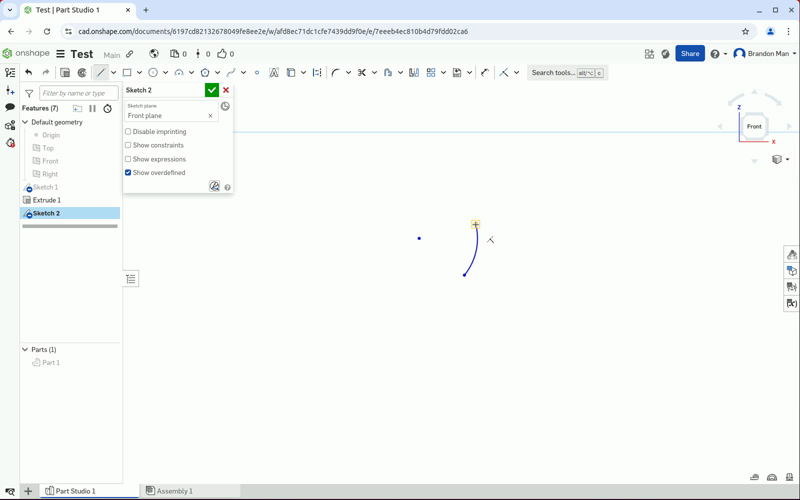
click(475, 224)
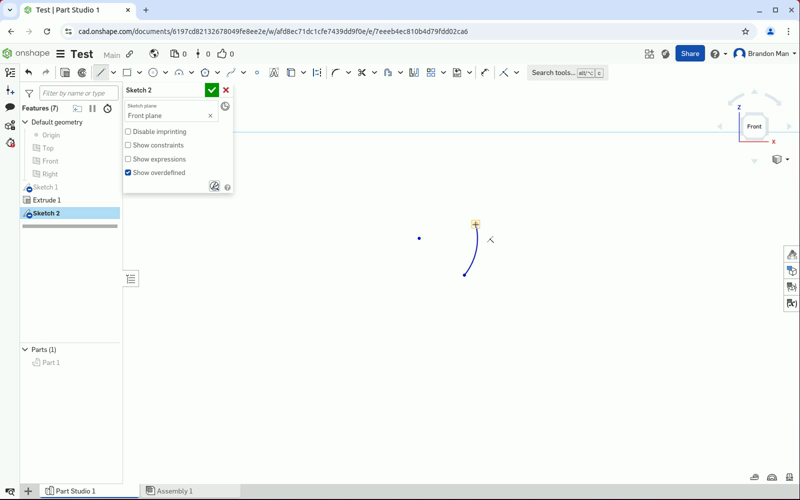
scroll(-6)
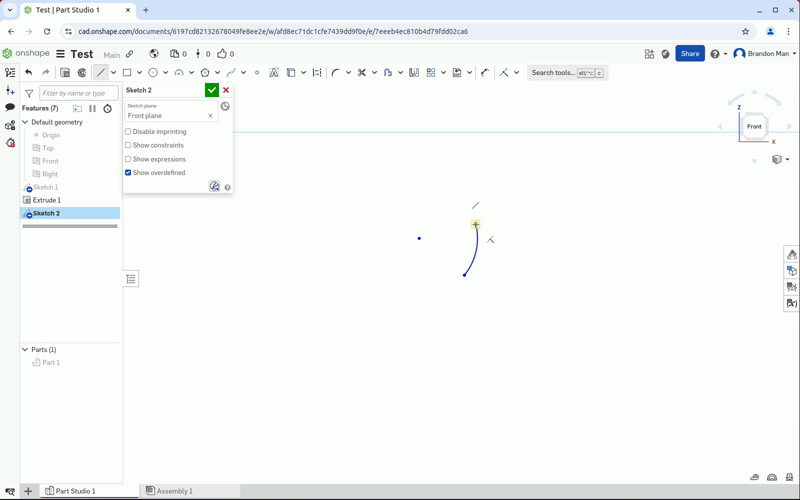
scroll(-6)
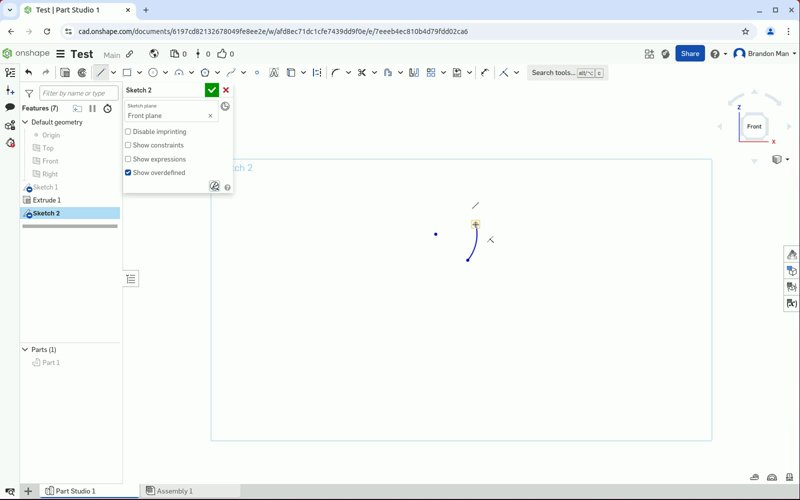
scroll(-6)
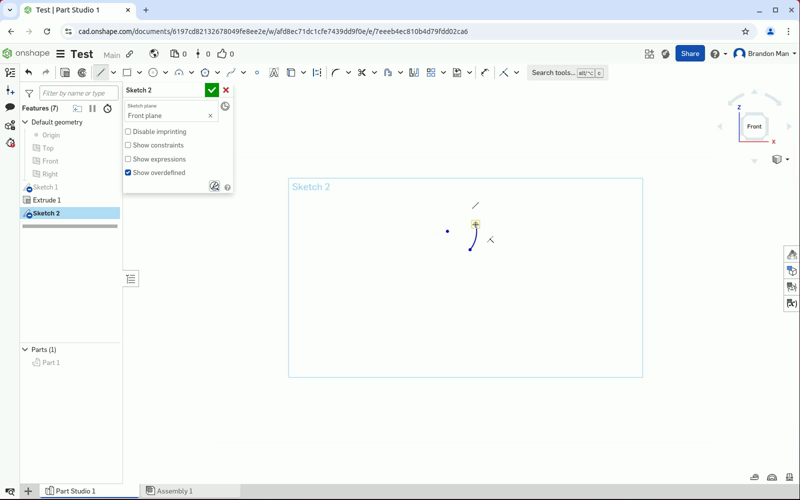
scroll(-6)
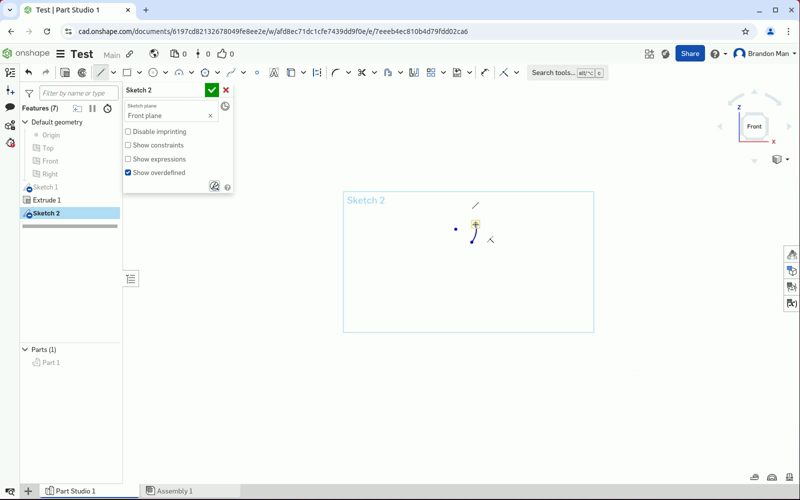
scroll(-6)
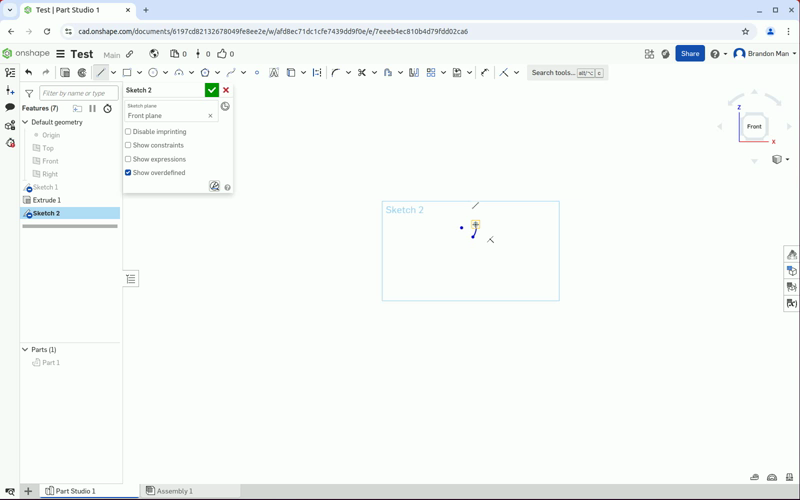
scroll(-6)
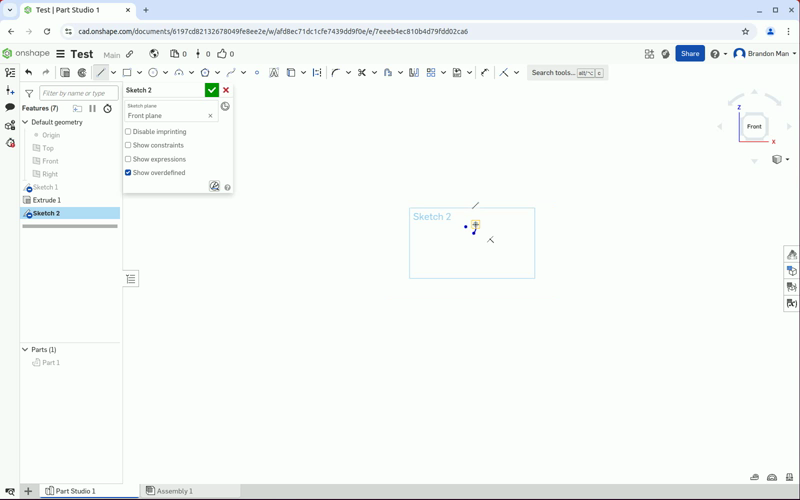
scroll(-6)
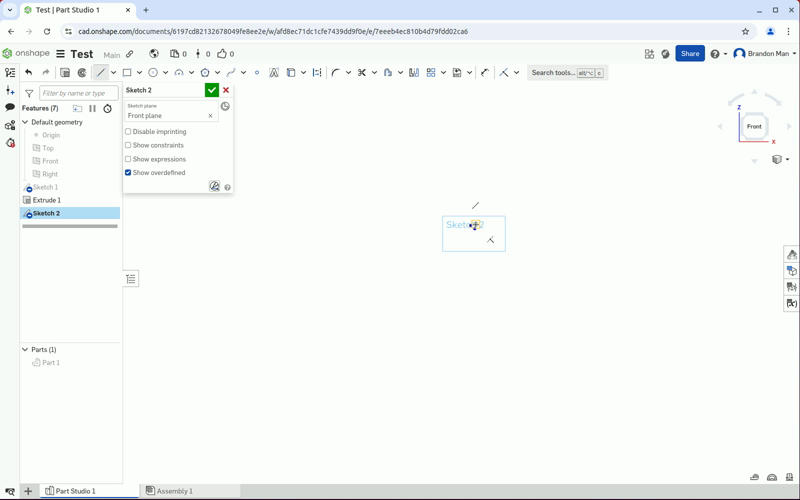
mouse_move(505, 224)
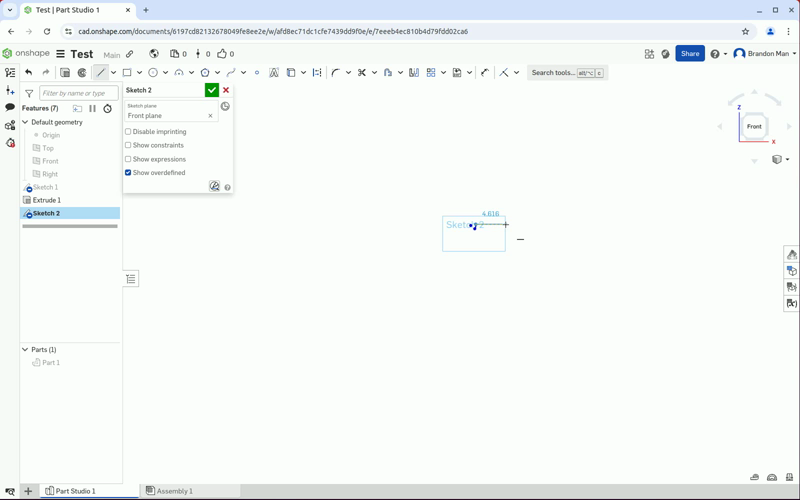
key_down(shift)
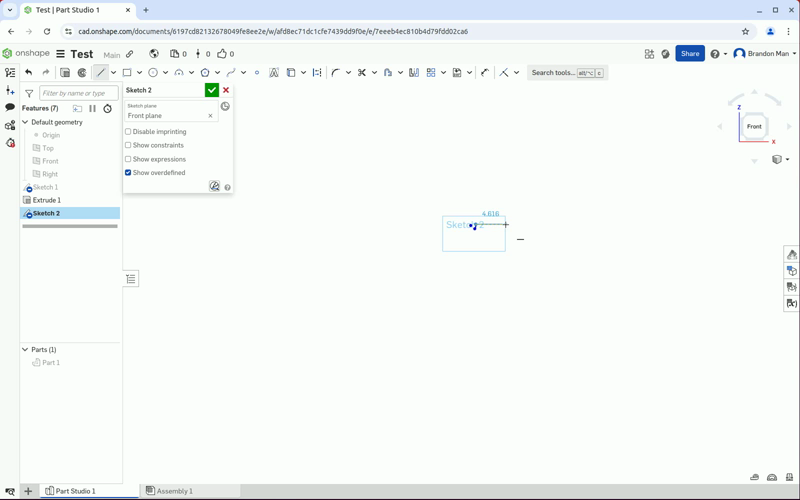
mouse_move(474, 228)
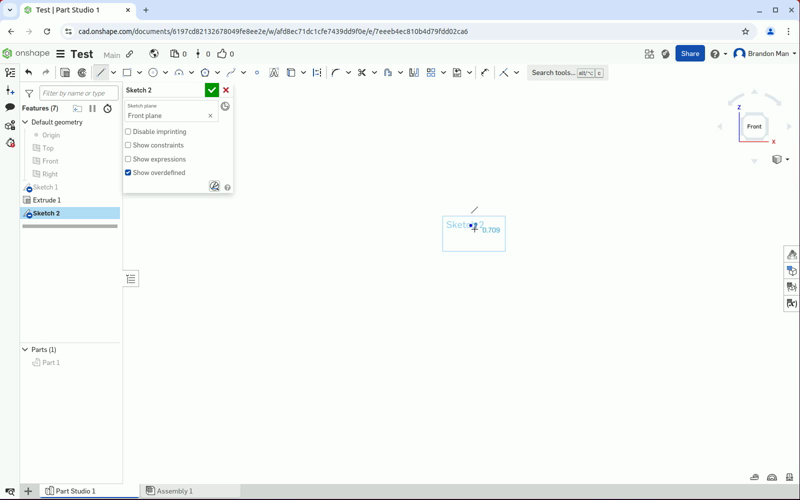
scroll(6)
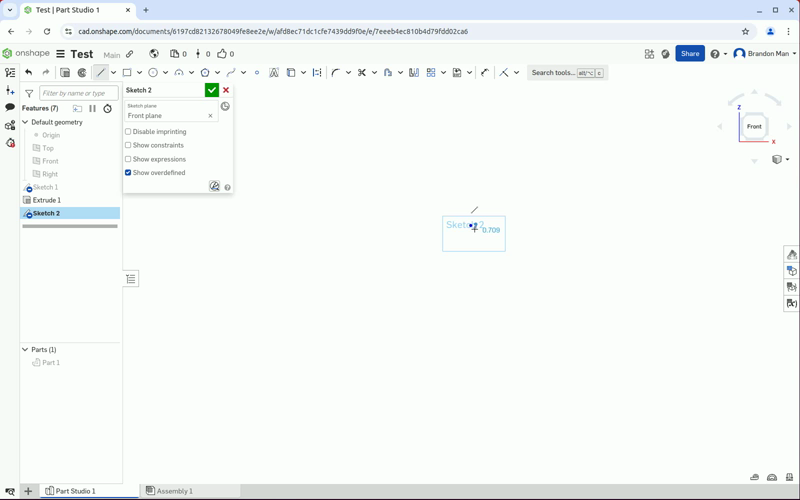
scroll(6)
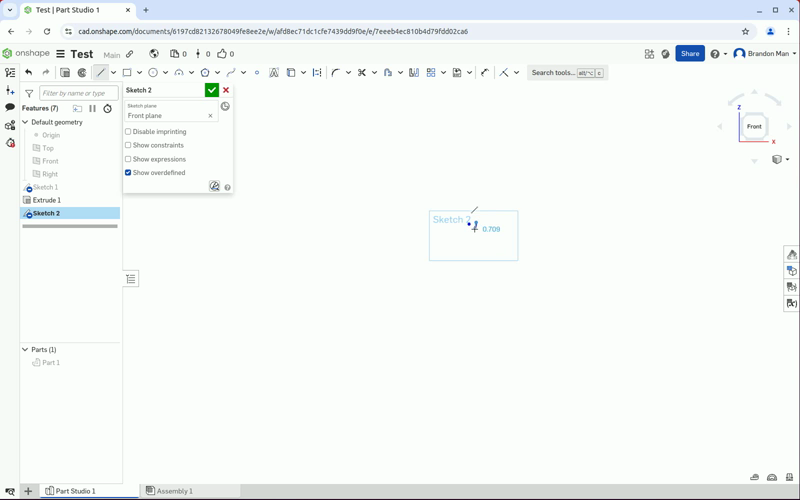
scroll(6)
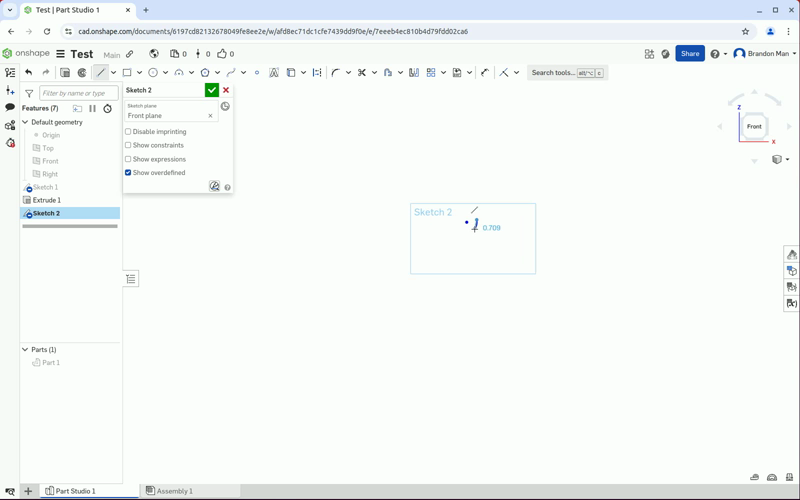
scroll(6)
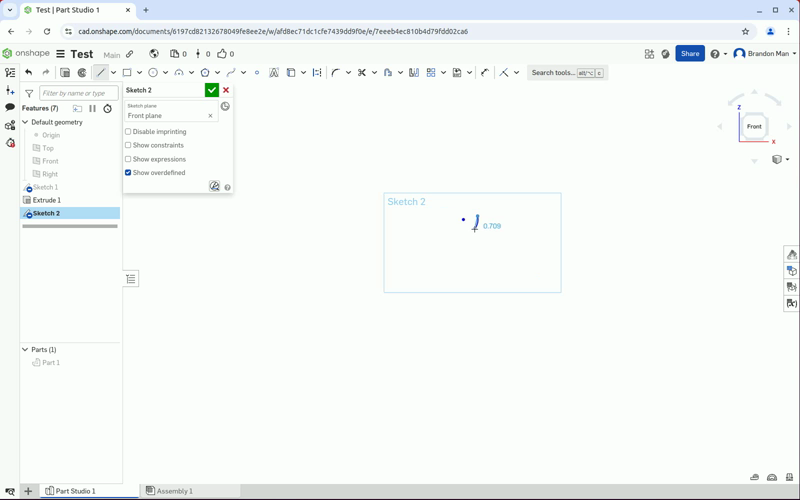
scroll(6)
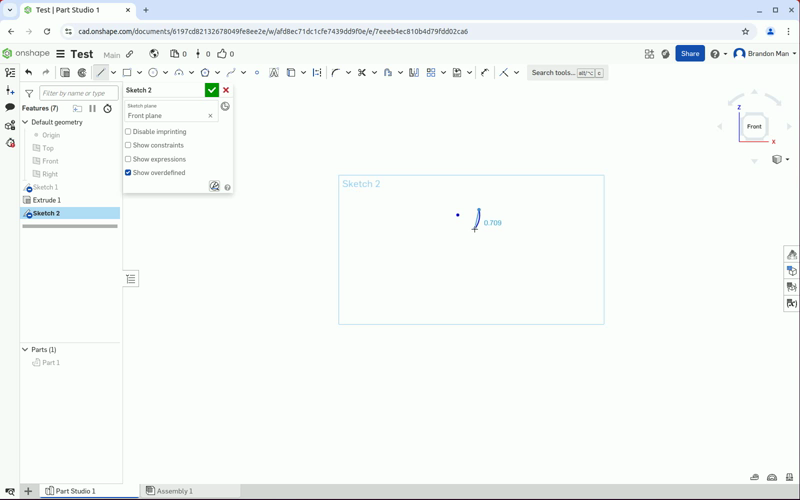
scroll(6)
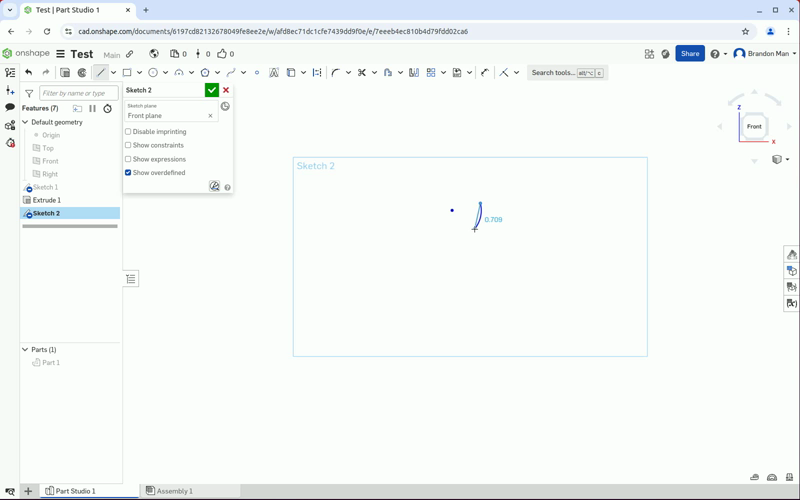
scroll(6)
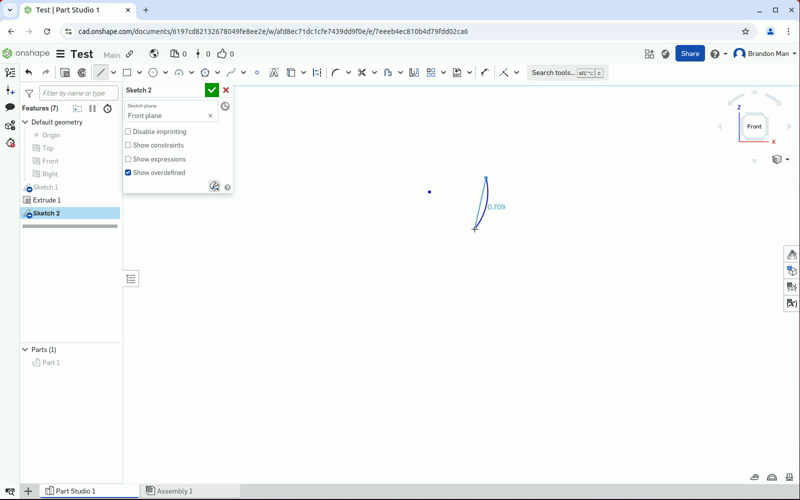
key_up(shift)
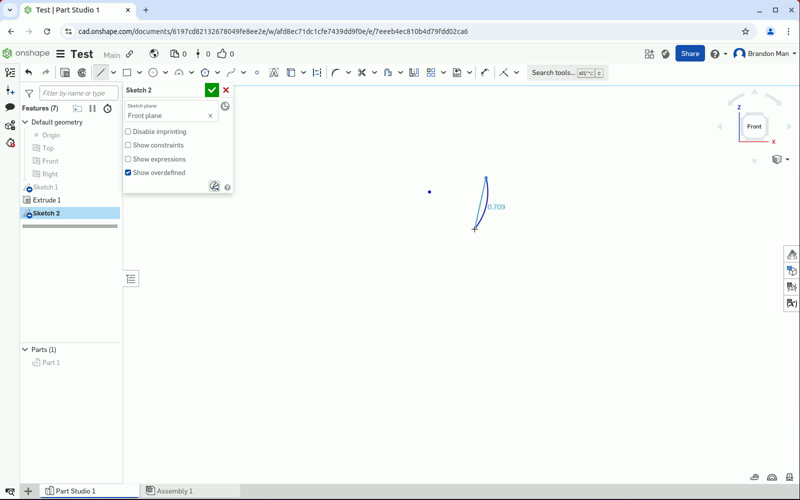
click(474, 228)
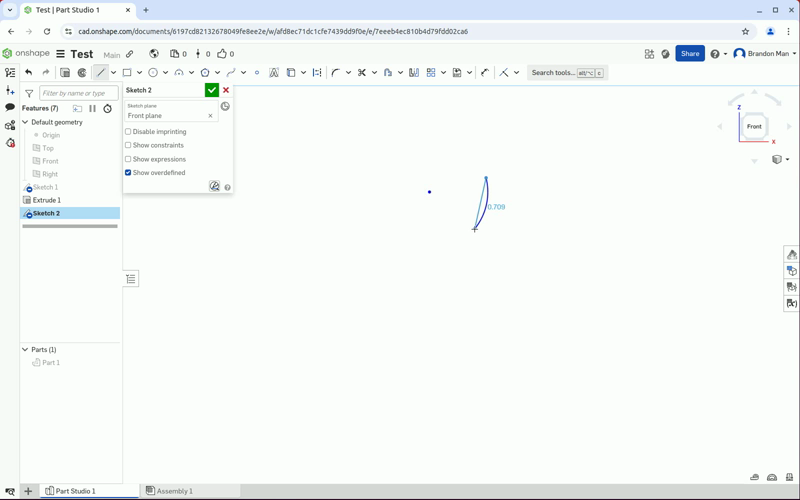
scroll(-6)
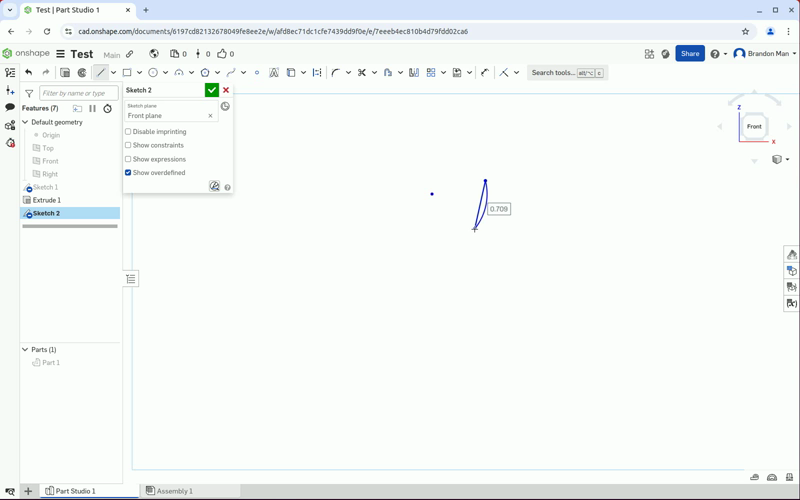
scroll(-6)
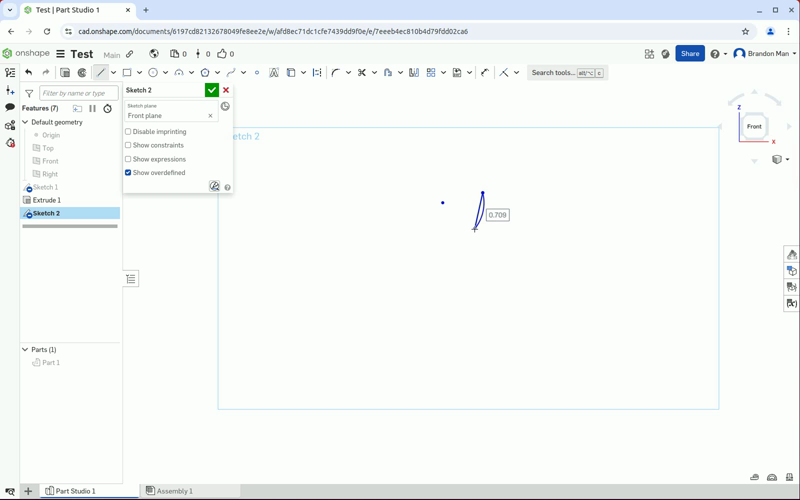
scroll(-6)
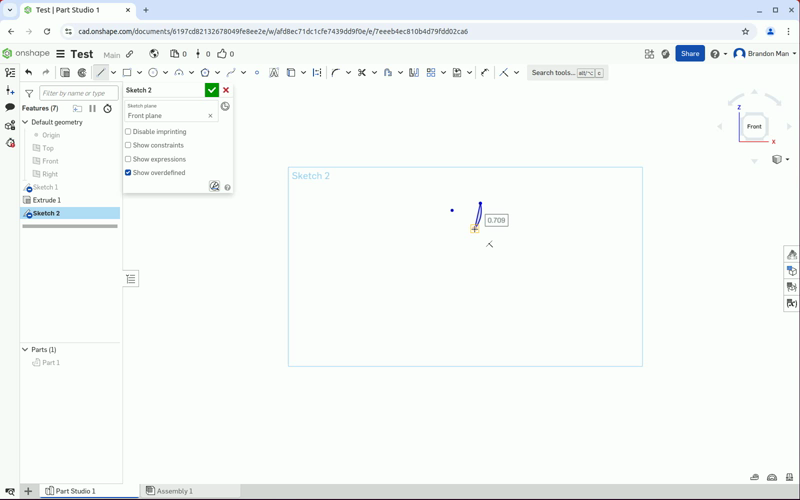
scroll(-6)
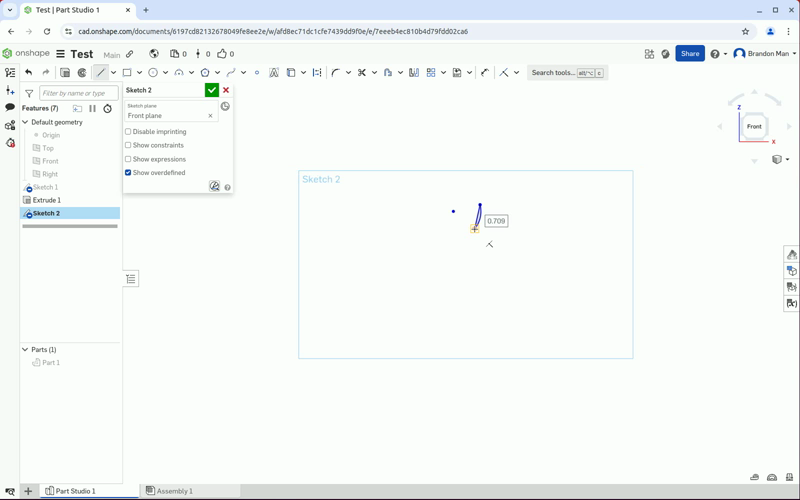
scroll(-6)
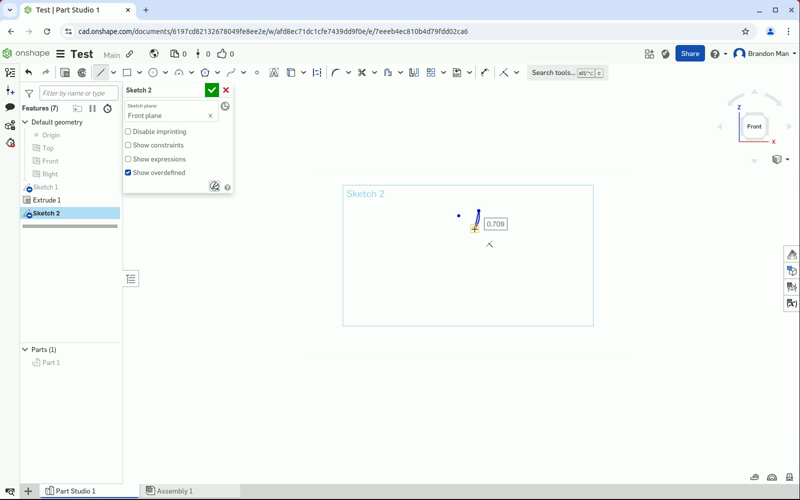
scroll(-6)
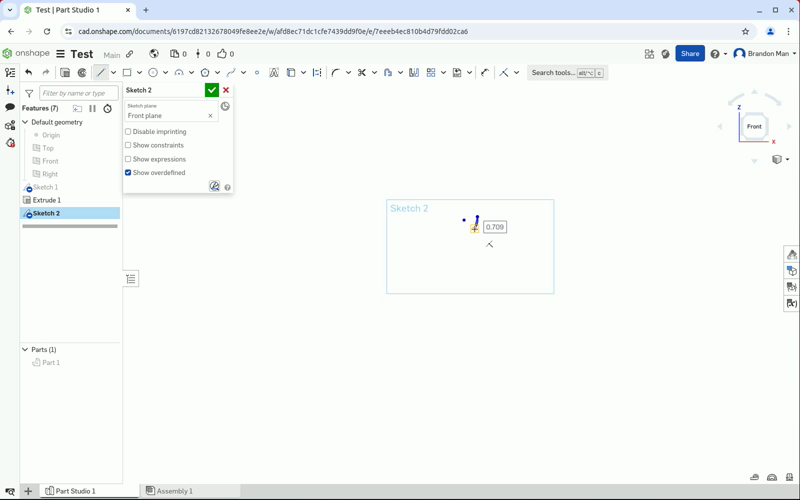
scroll(-6)
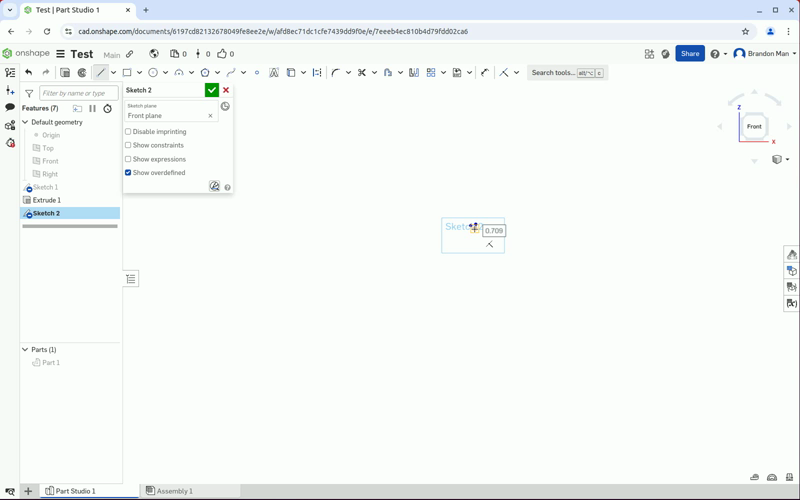
key(esc)
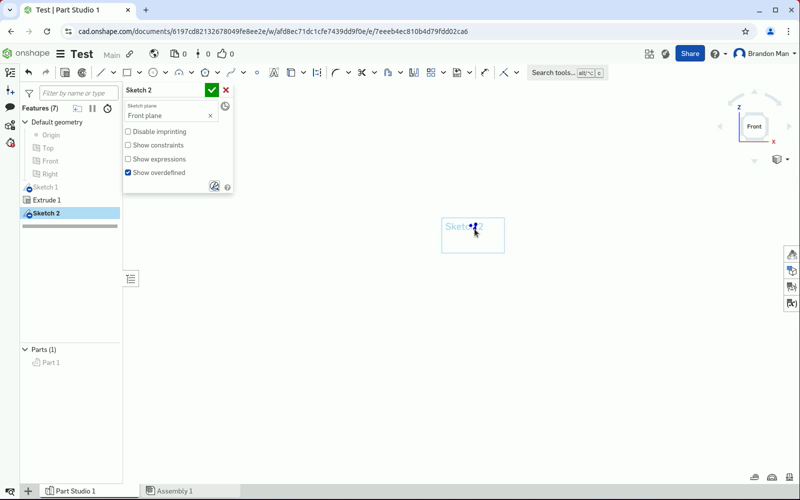
mouse_move(475, 227)
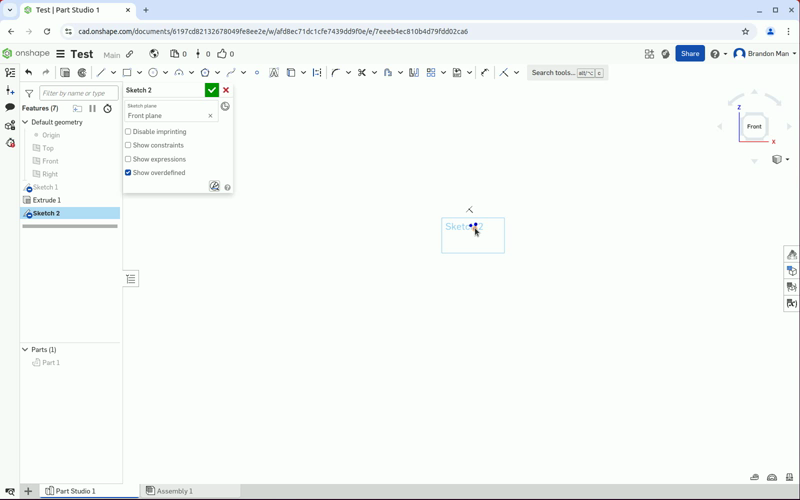
scroll(6)
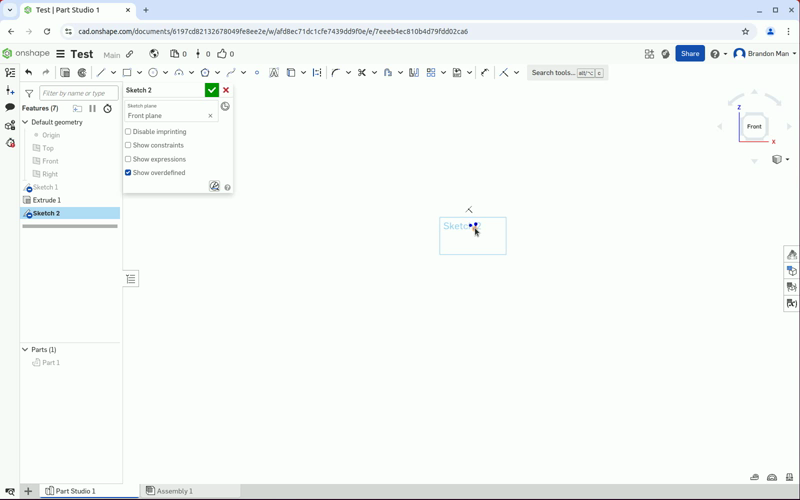
scroll(6)
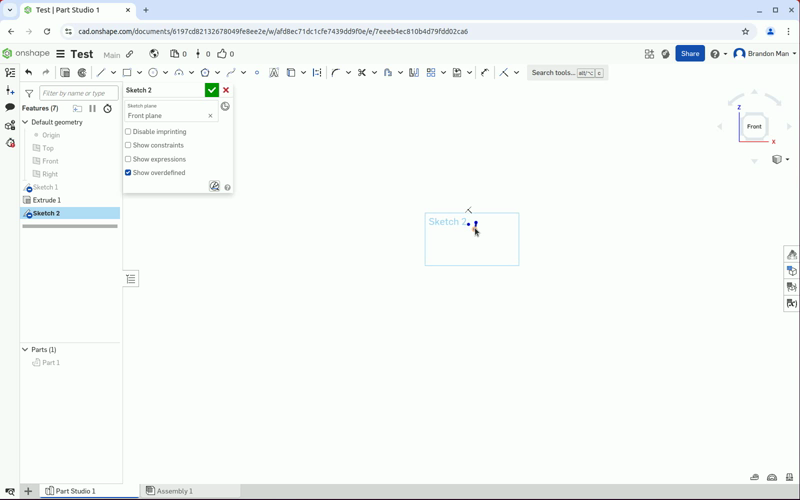
scroll(6)
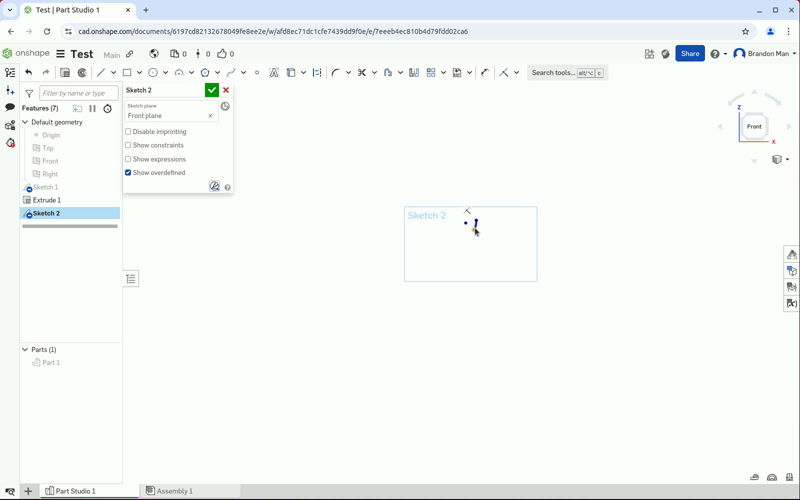
scroll(6)
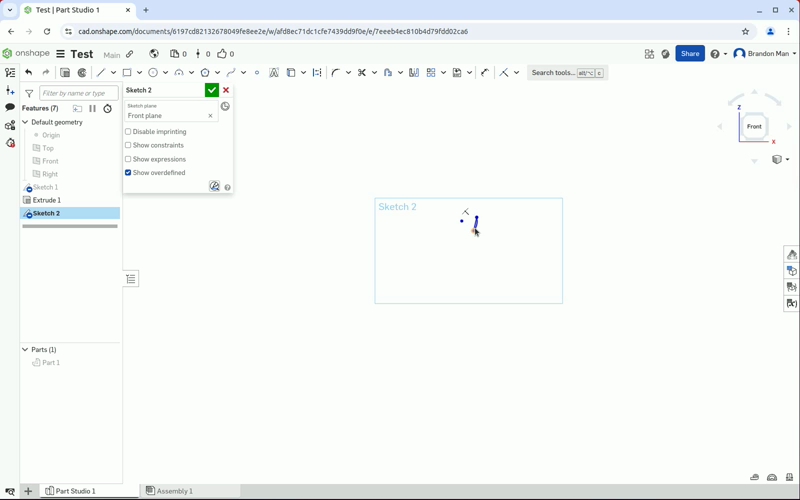
scroll(6)
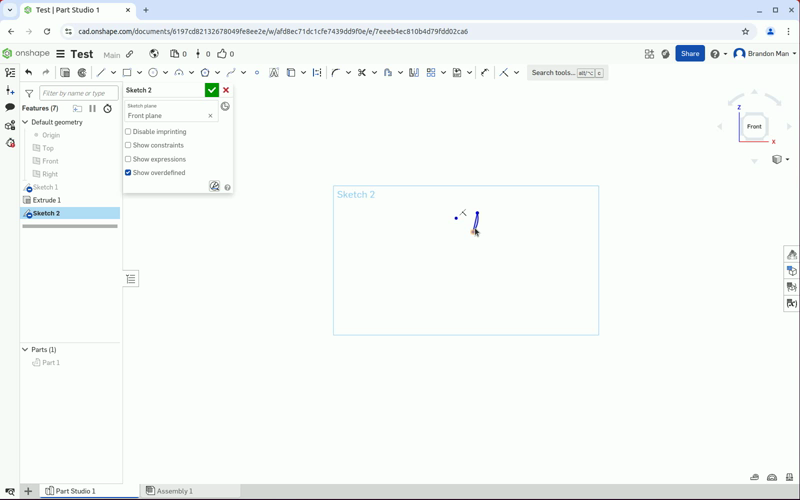
scroll(6)
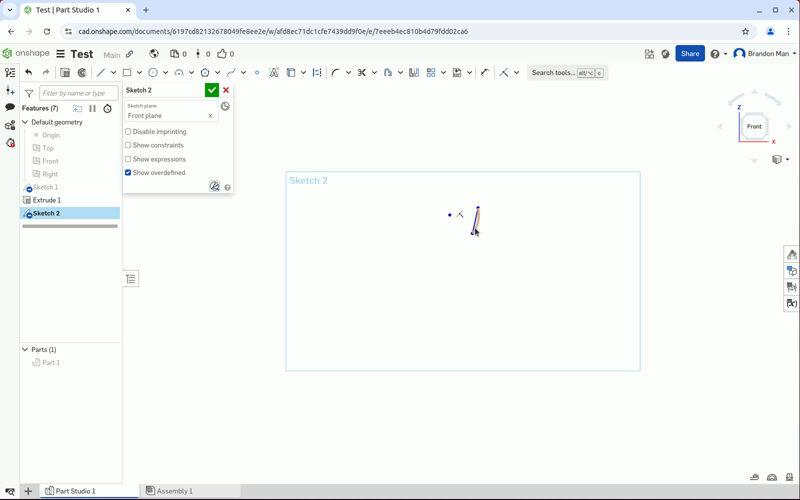
scroll(6)
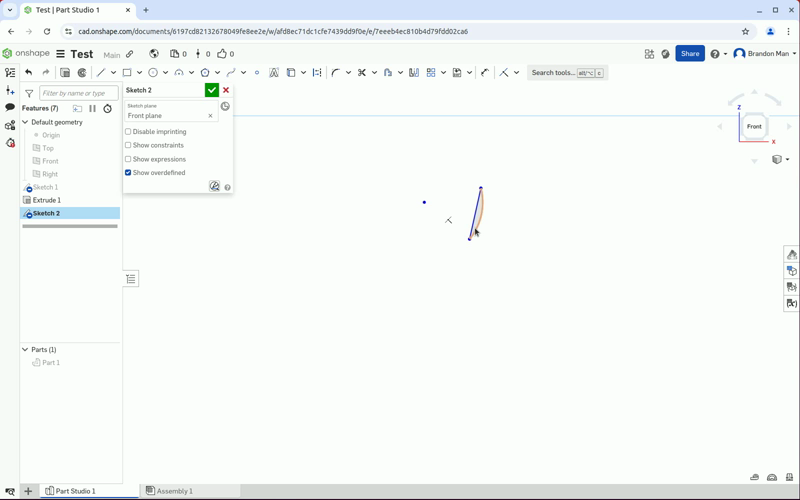
click(475, 227)
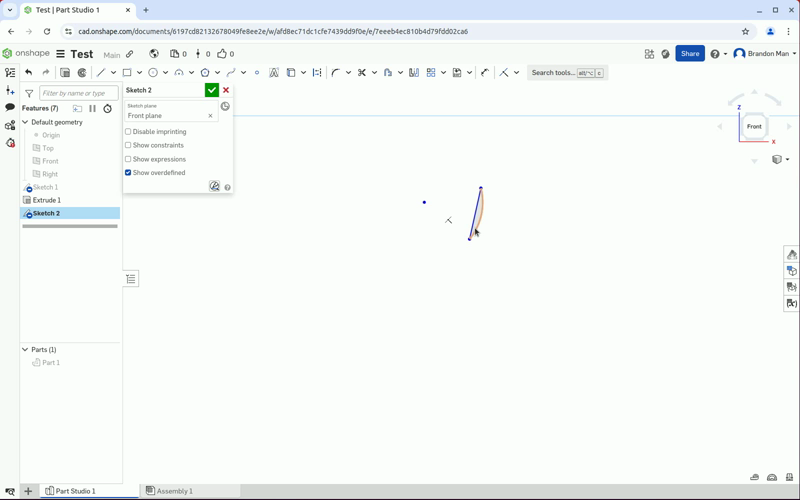
scroll(-6)
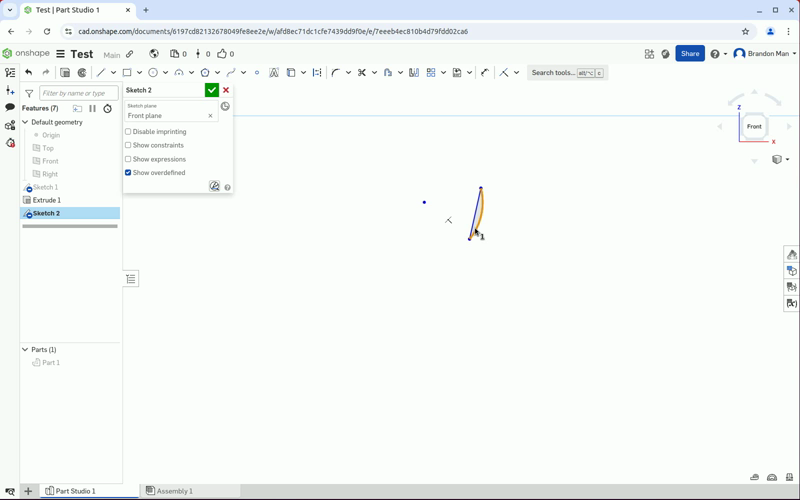
scroll(-6)
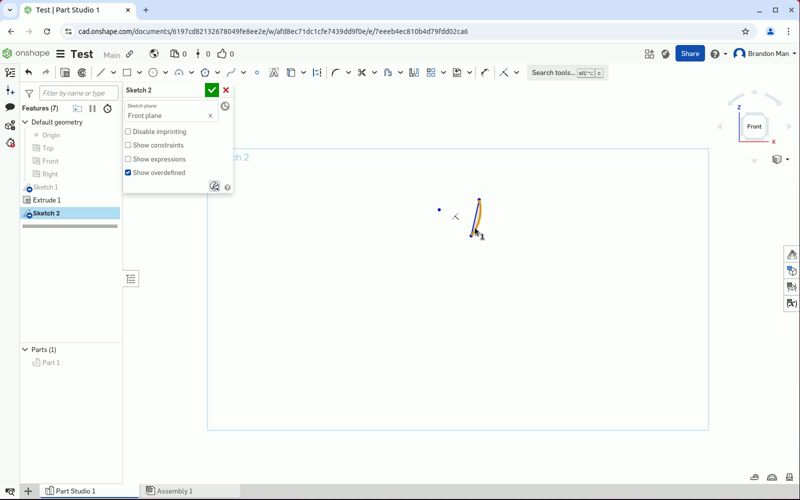
scroll(-6)
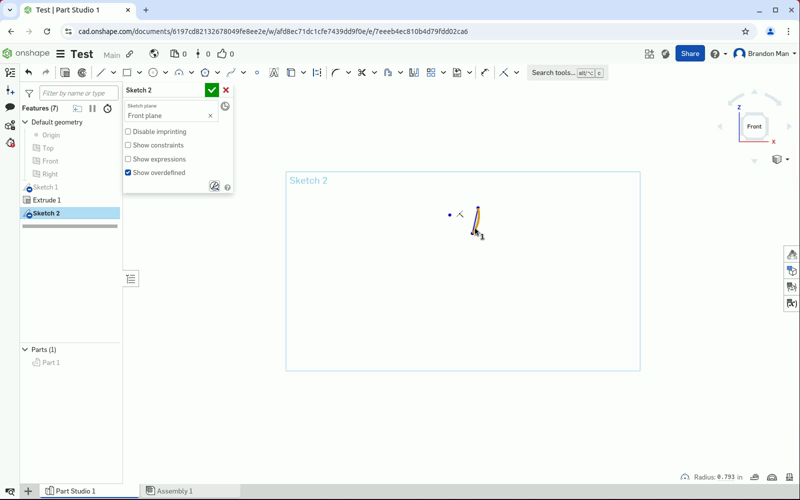
scroll(-6)
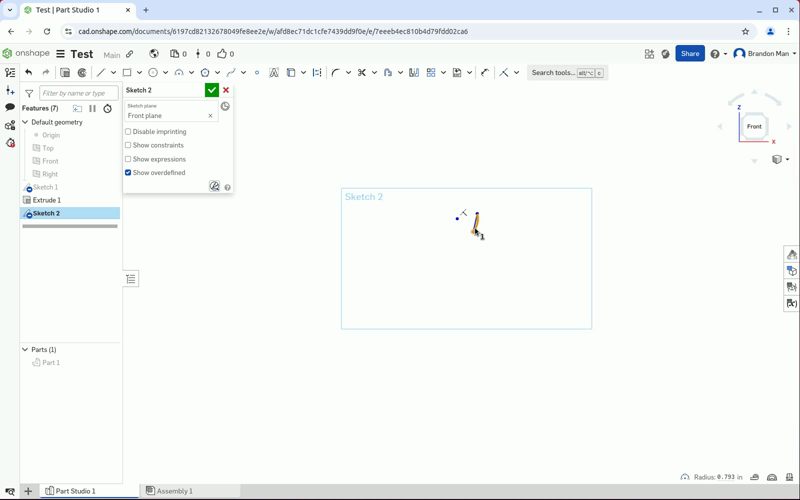
scroll(-6)
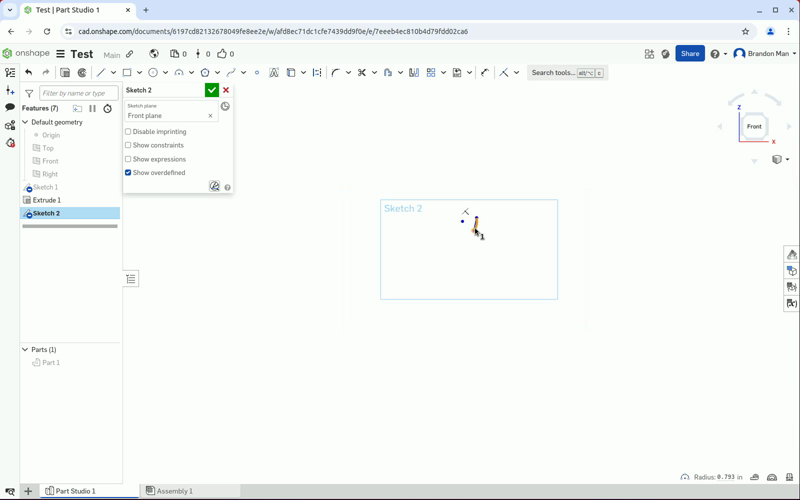
scroll(-6)
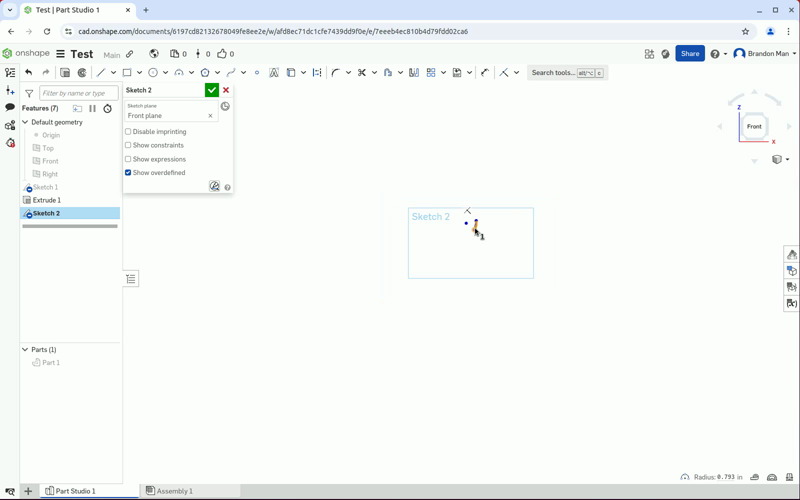
scroll(-6)
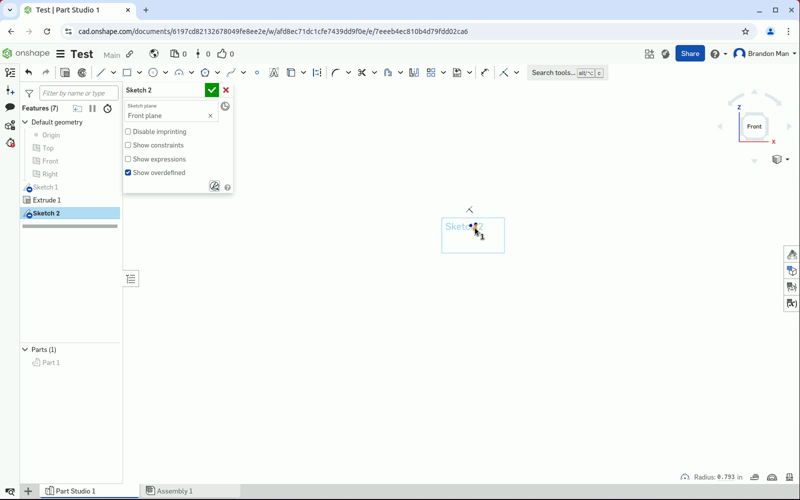
mouse_move(73, 352)
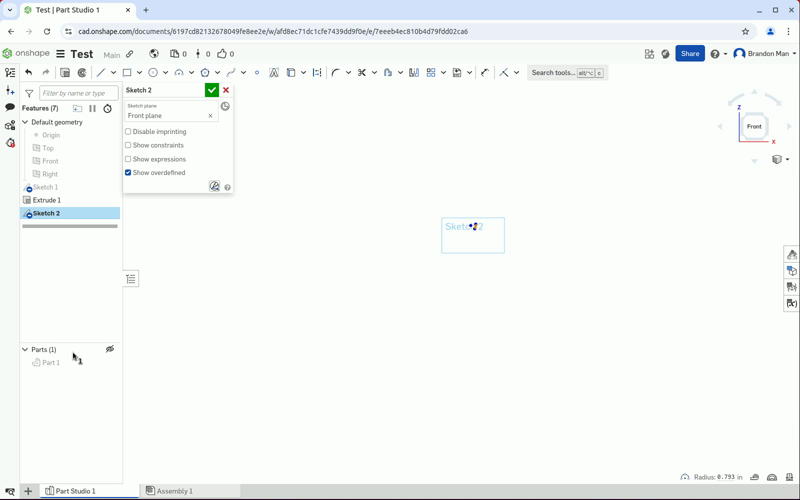
key(shift+y)
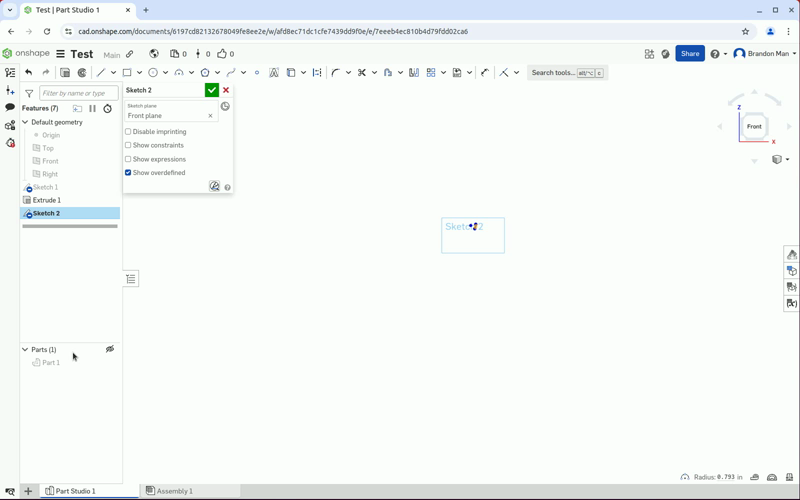
key(shift+e)
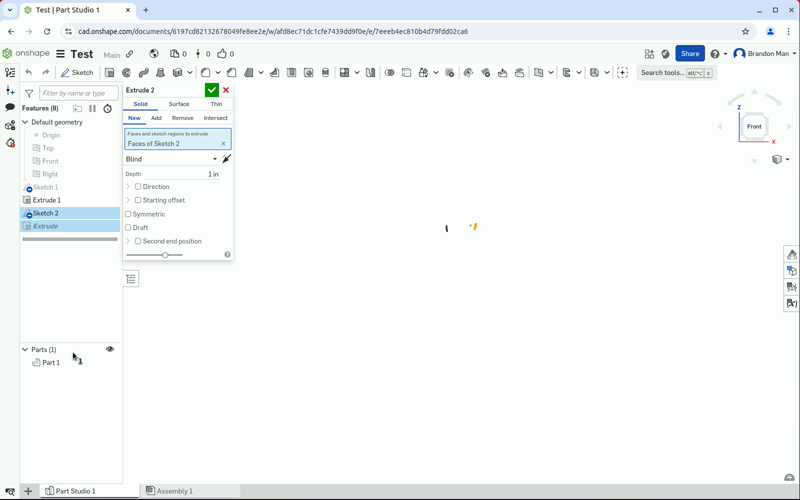
mouse_move(143, 106)
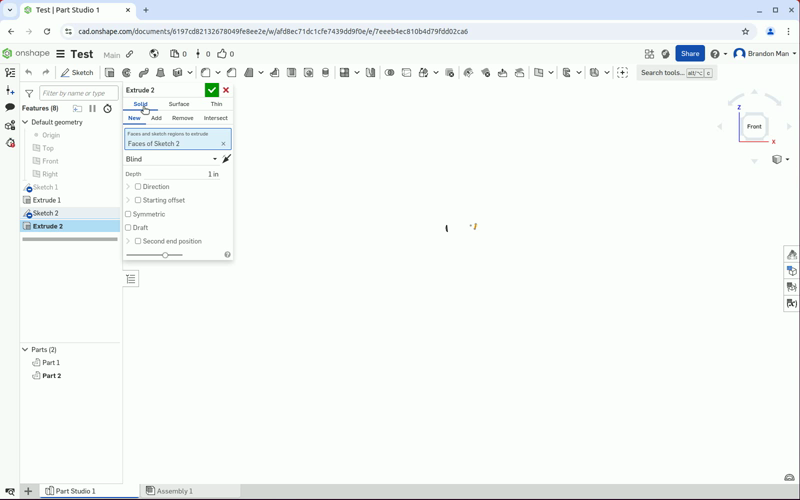
click(143, 106)
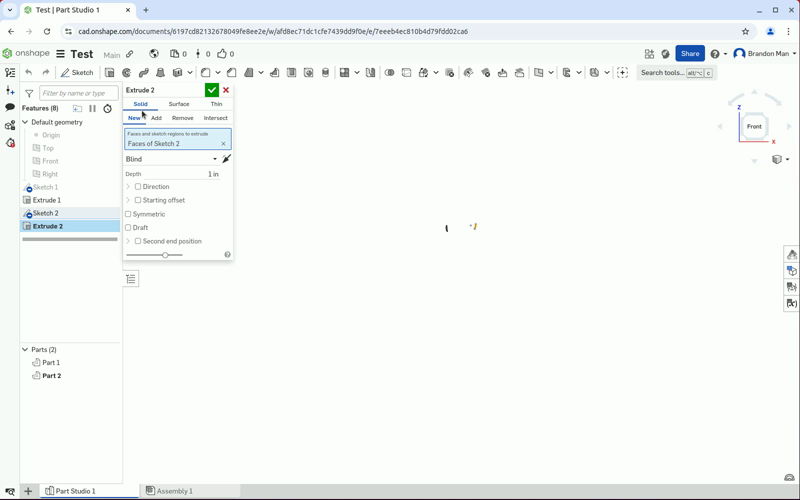
mouse_move(137, 120)
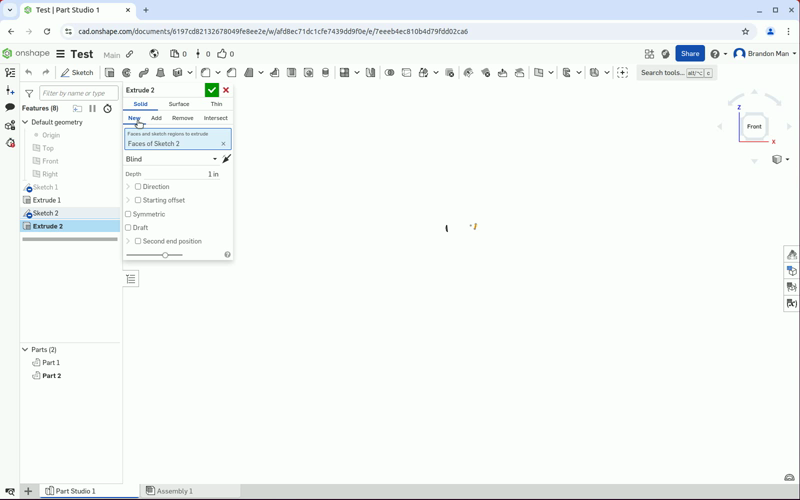
click(137, 120)
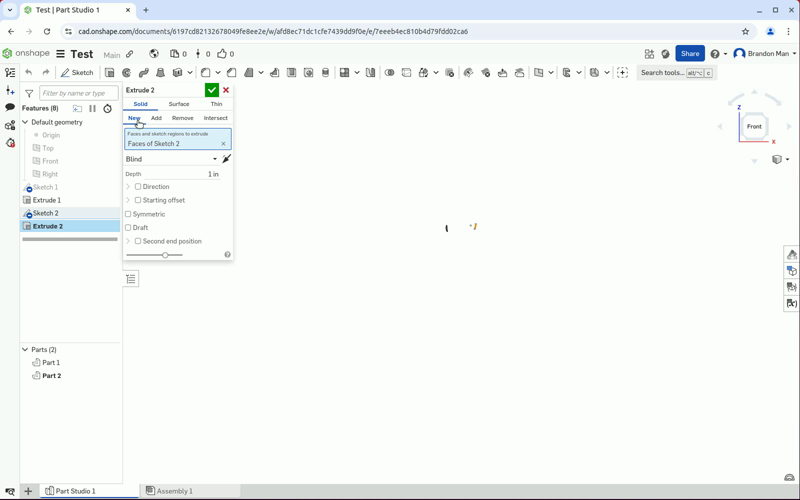
key(tab, 4)
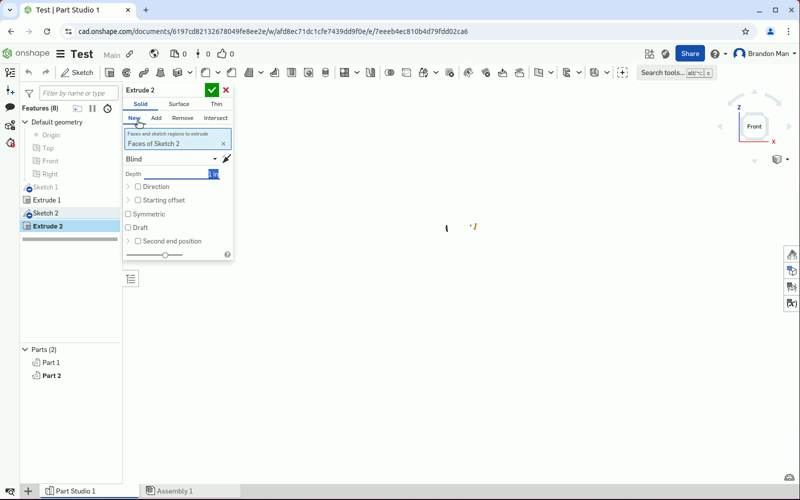
text(0.722)
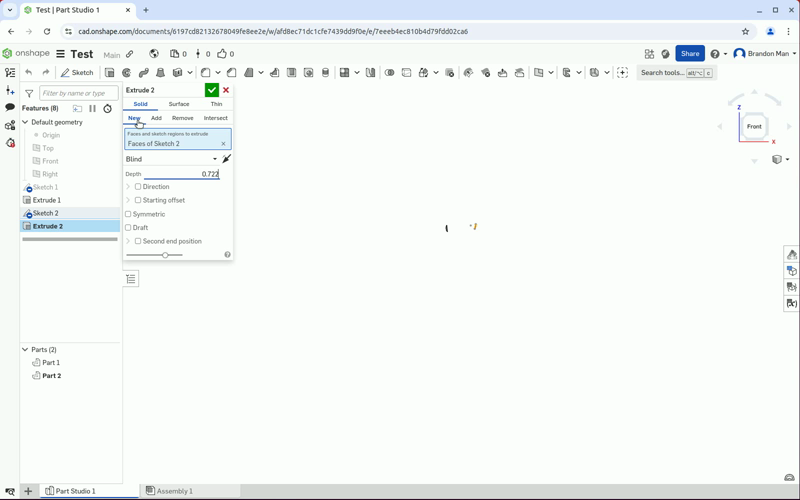
key(enter)
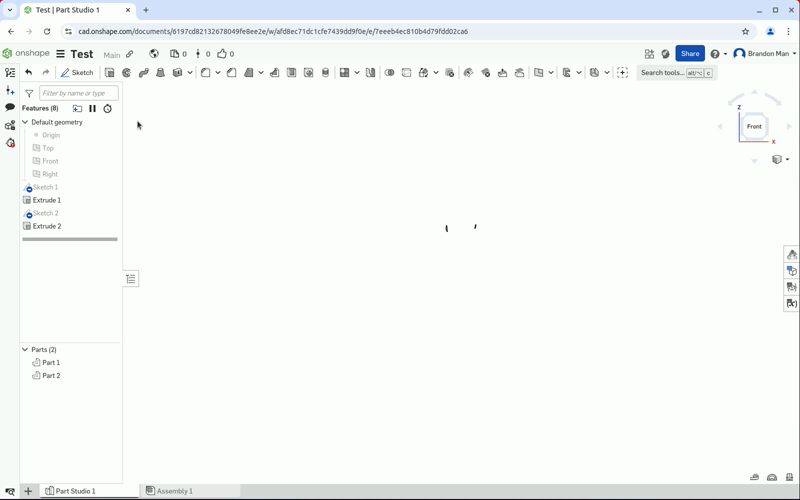
key(shift+h)
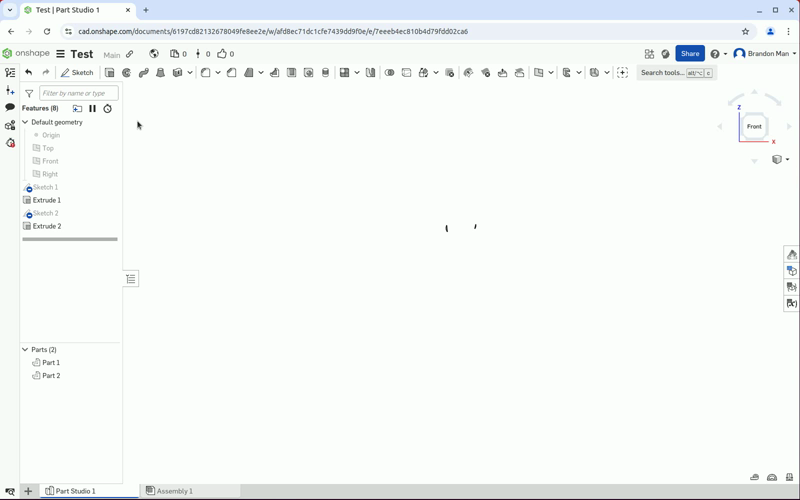
key(shift+h)
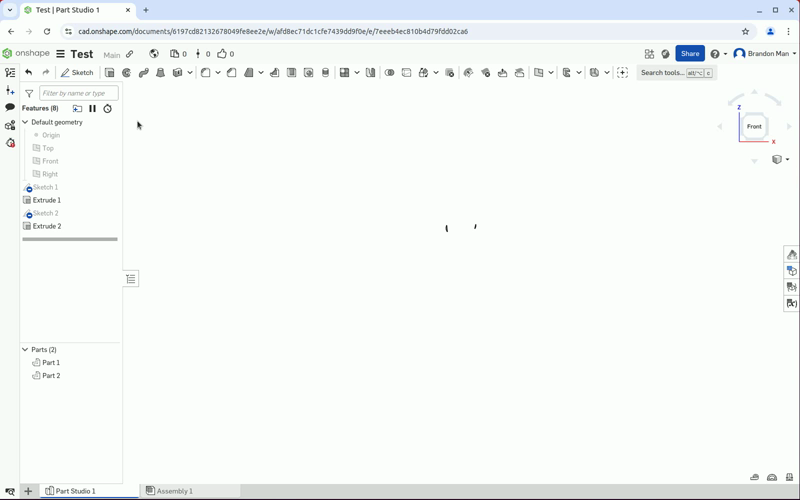
mouse_move(73, 189)
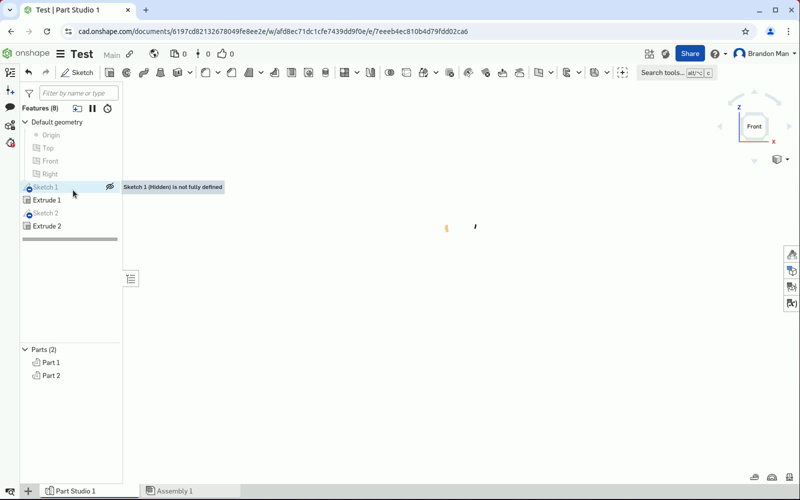
click(73, 189)
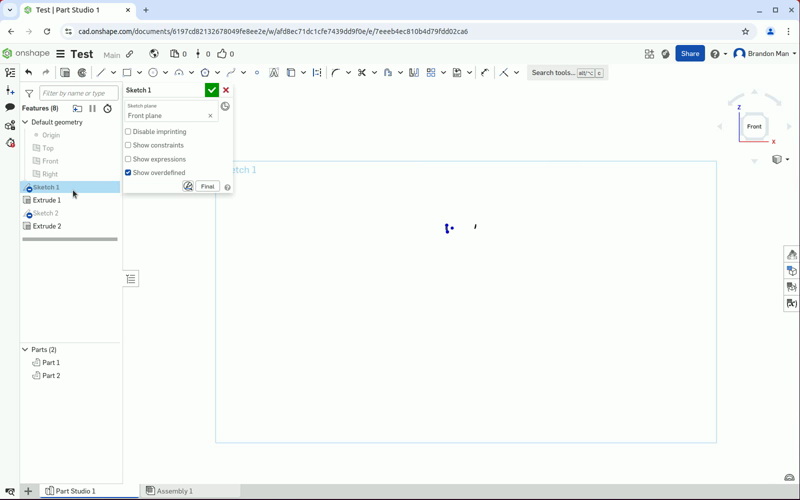
mouse_move(229, 92)
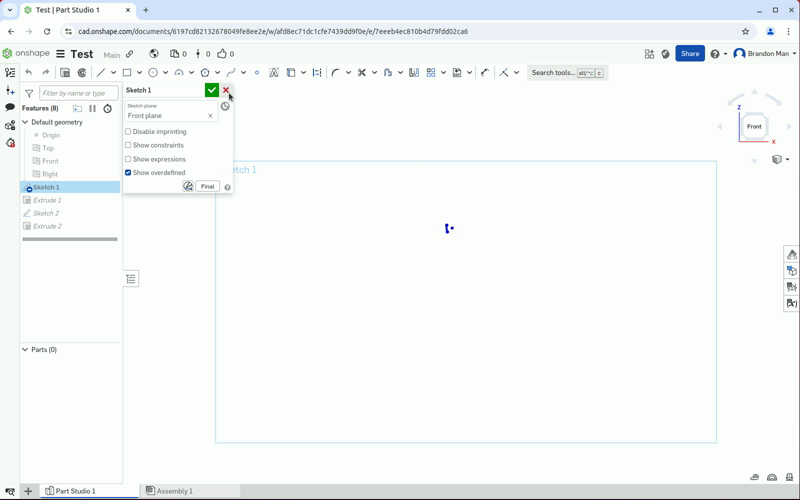
click(229, 92)
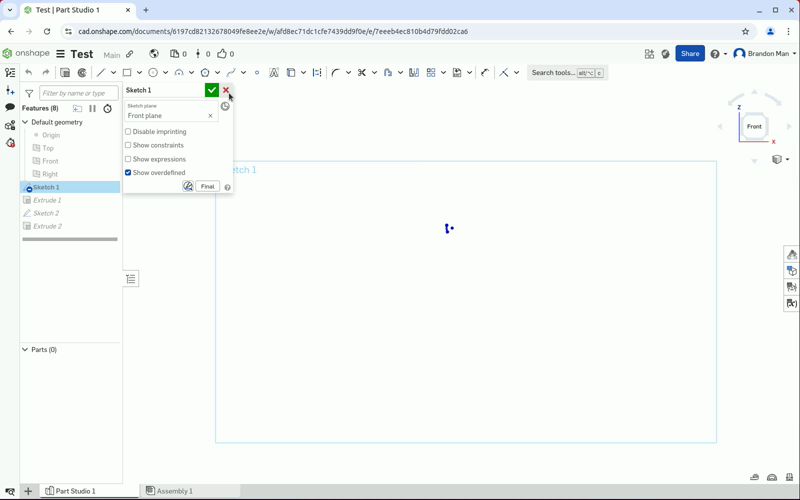
key(shift+s)
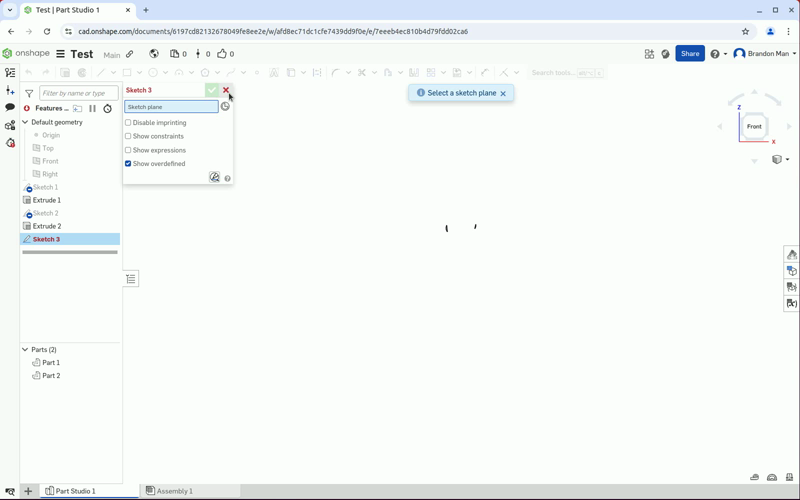
mouse_move(73, 163)
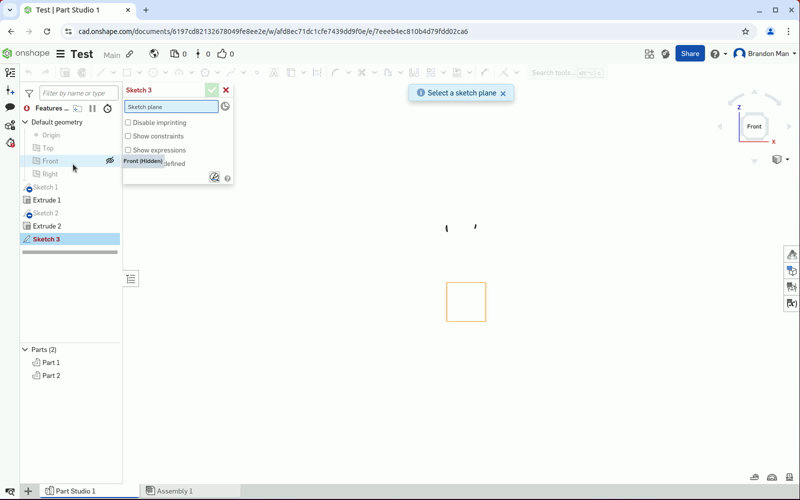
click(73, 163)
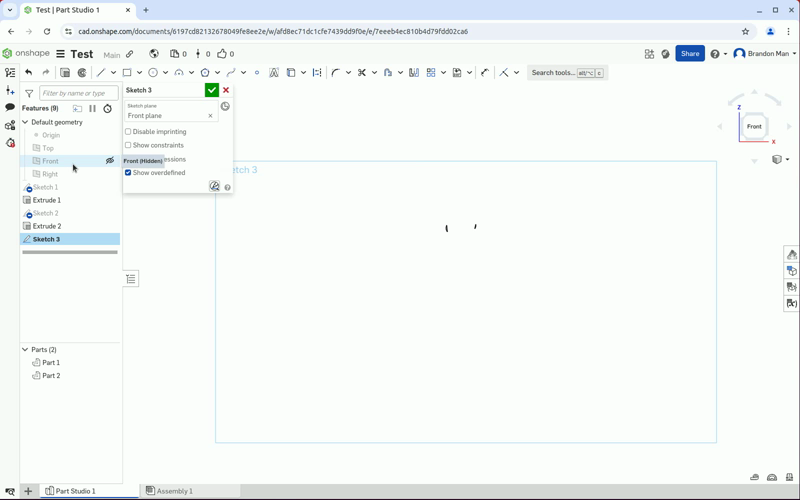
mouse_move(73, 352)
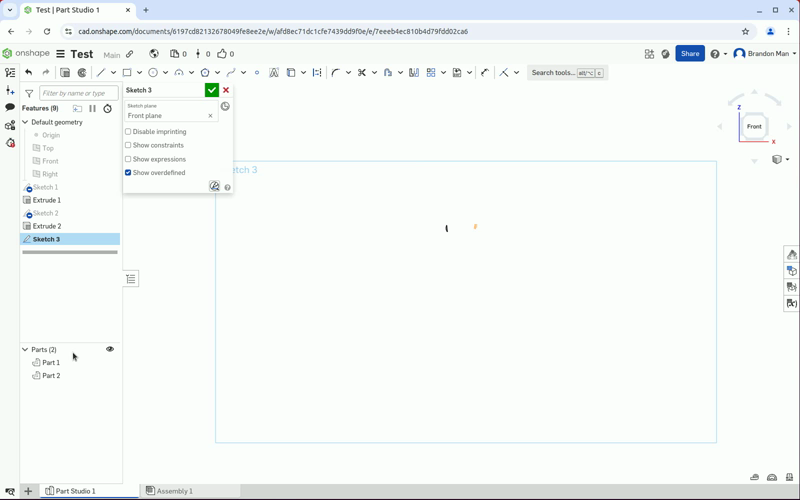
key(y)
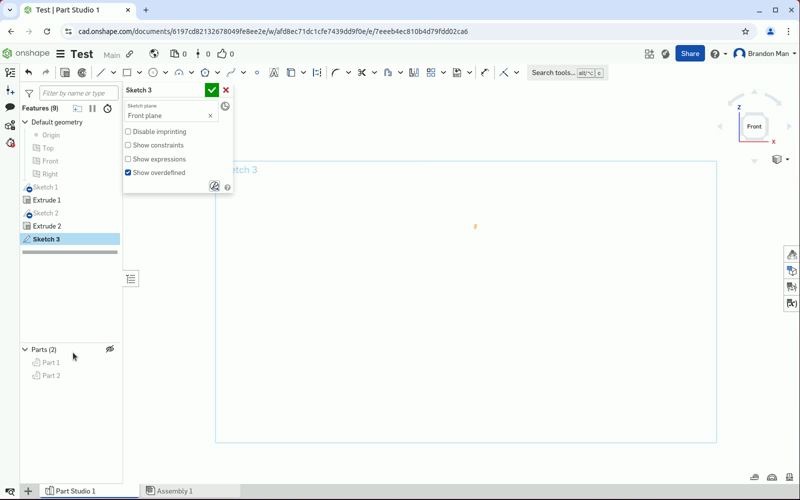
key(c)
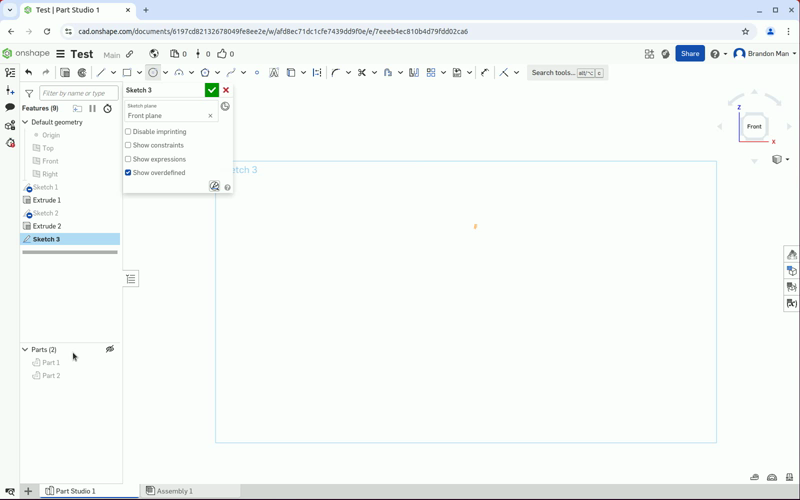
key_down(shift)
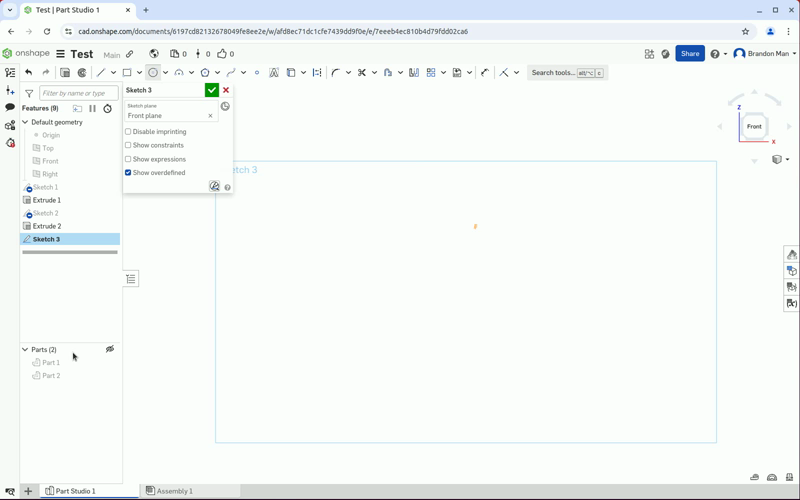
mouse_move(461, 178)
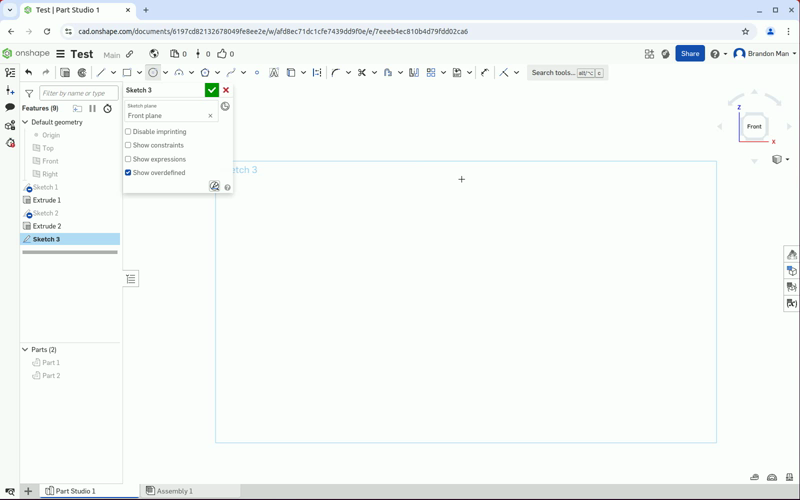
click(461, 178)
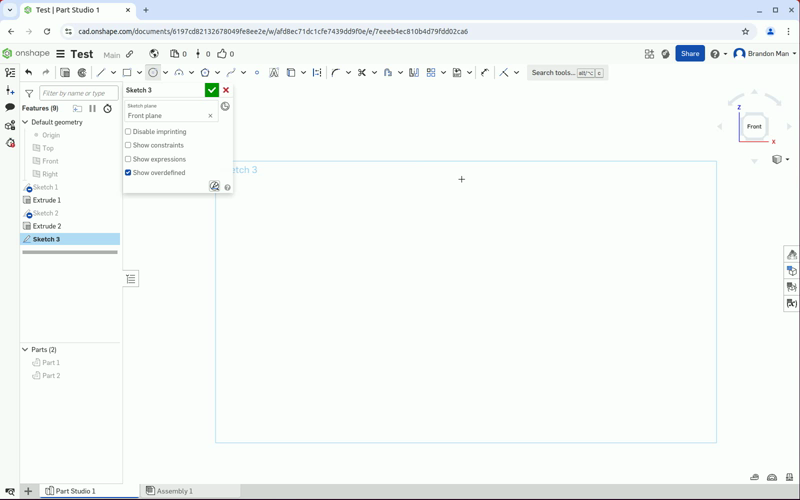
key_up(shift)
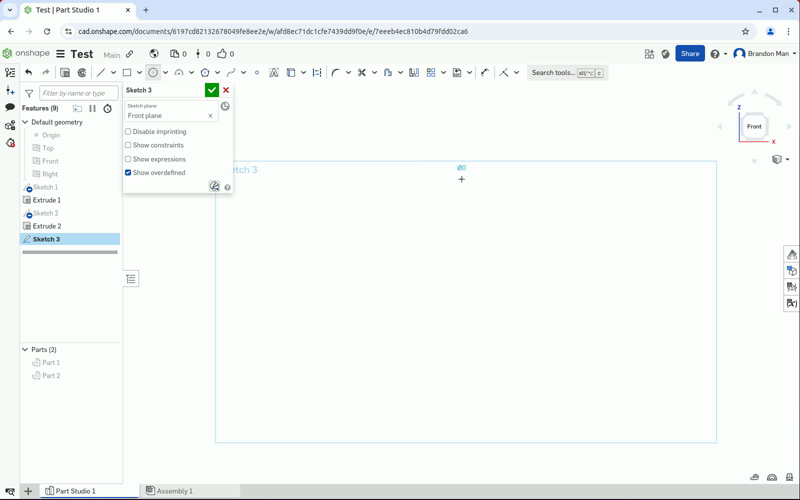
mouse_move(471, 178)
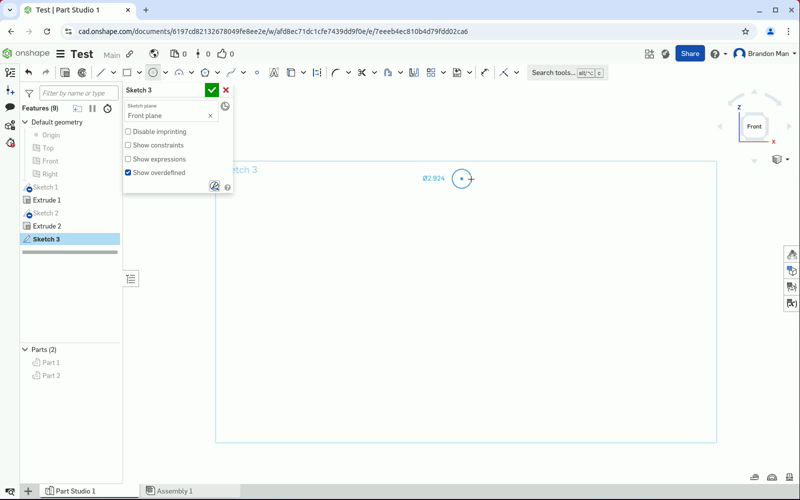
click(471, 178)
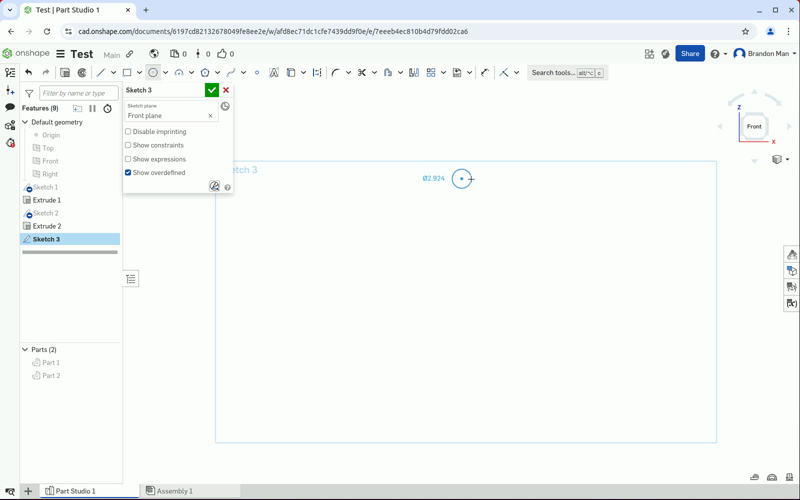
key(esc)
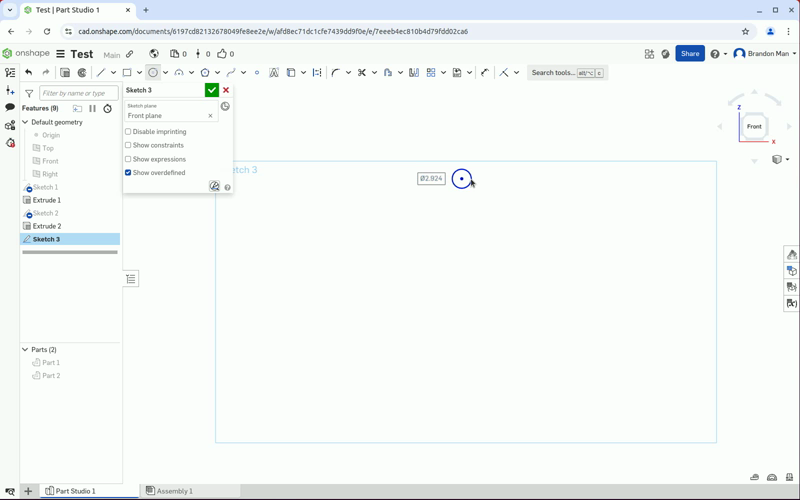
key(c)
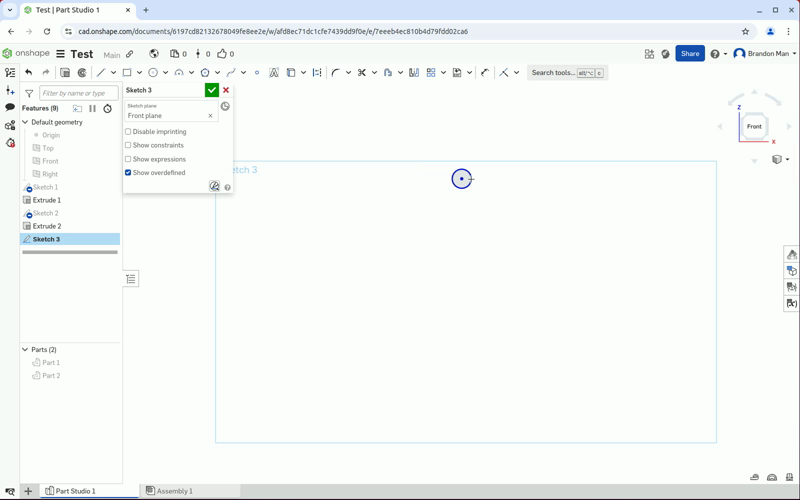
key_down(shift)
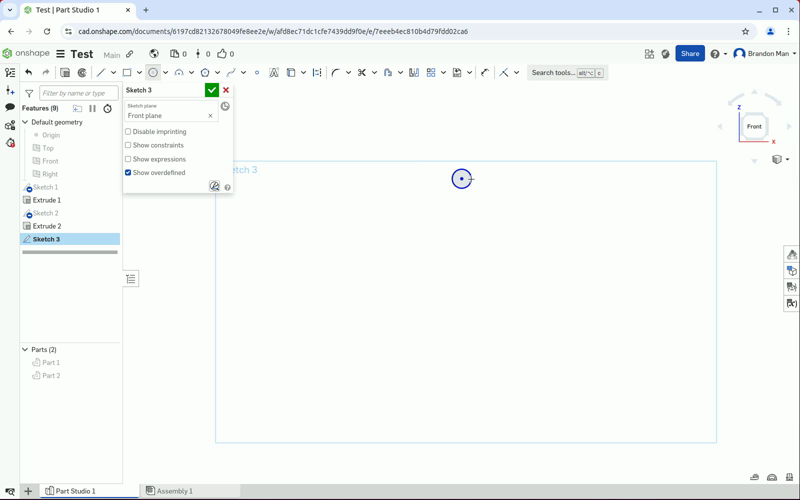
mouse_move(461, 178)
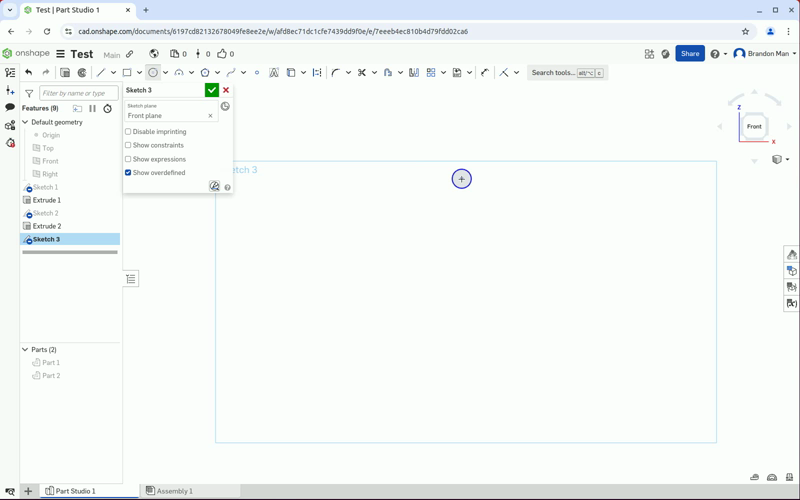
click(461, 178)
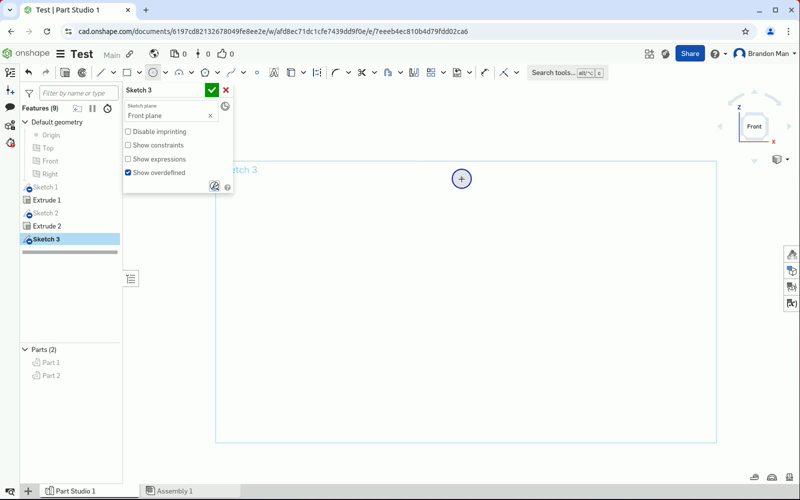
key_up(shift)
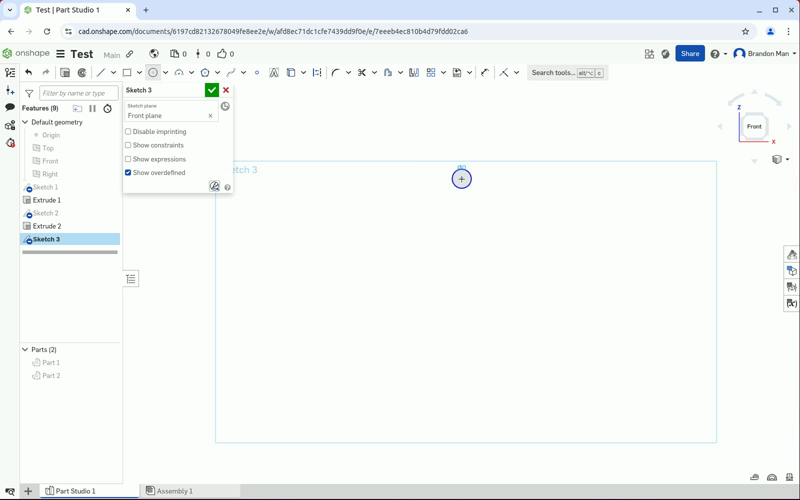
mouse_move(464, 178)
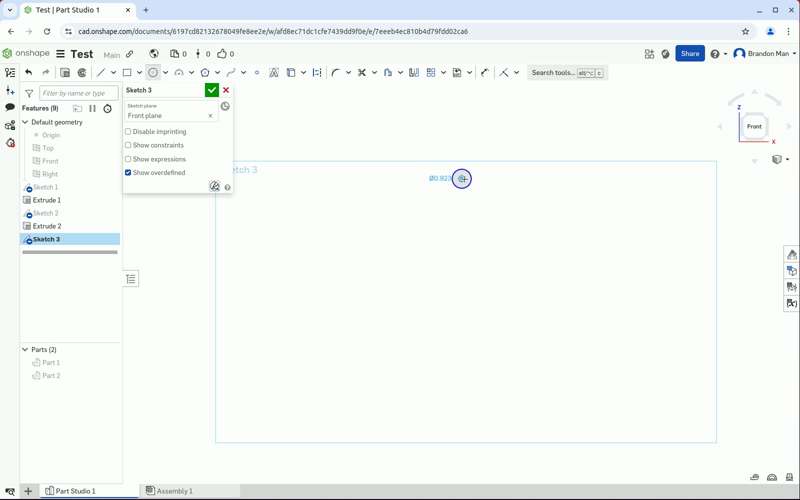
scroll(6)
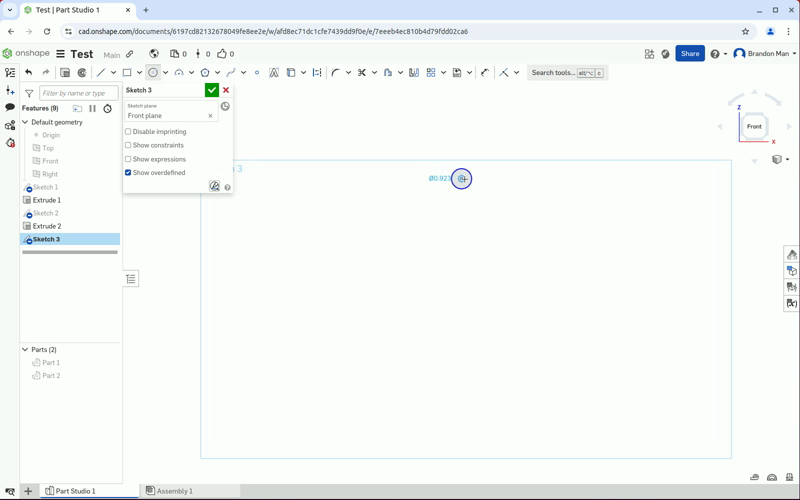
scroll(6)
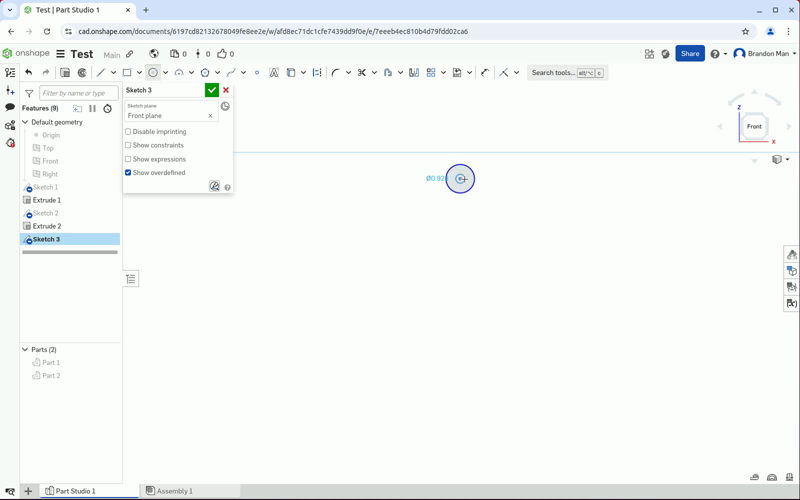
scroll(6)
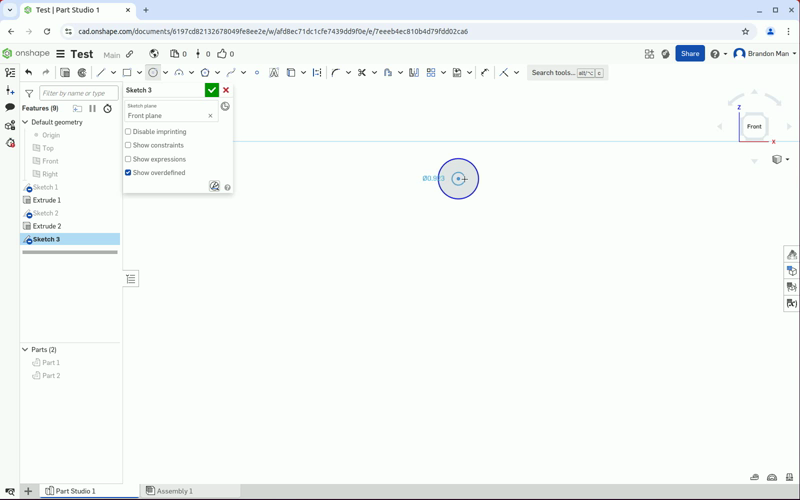
scroll(6)
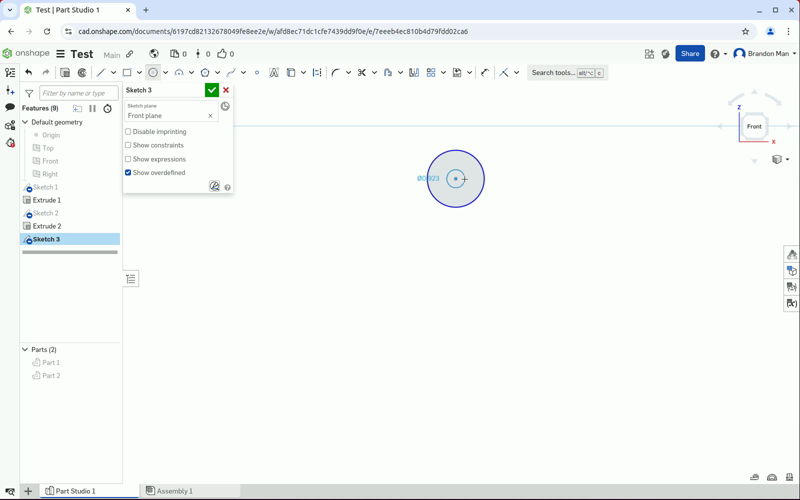
scroll(6)
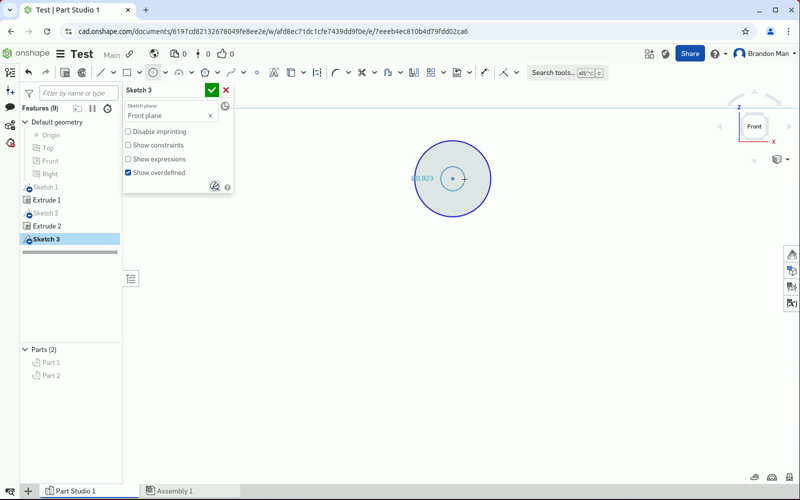
scroll(6)
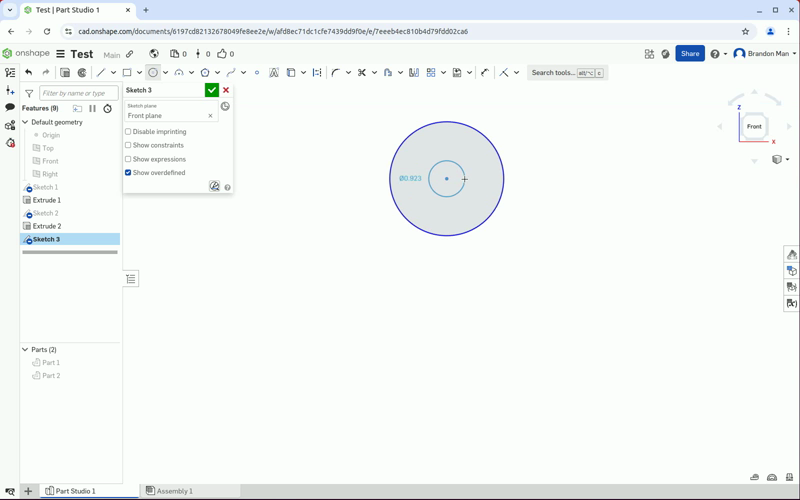
scroll(6)
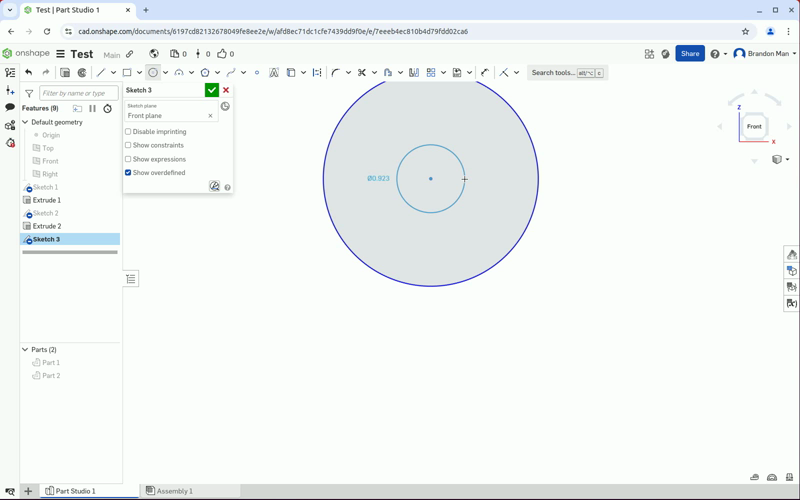
click(464, 178)
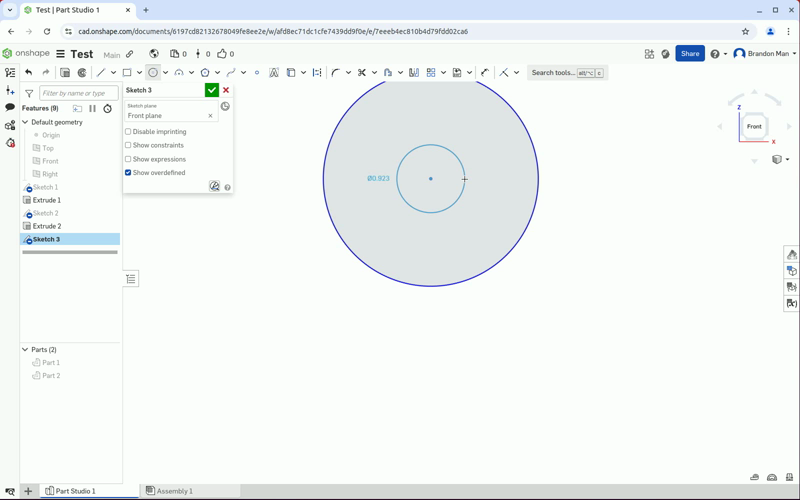
scroll(-6)
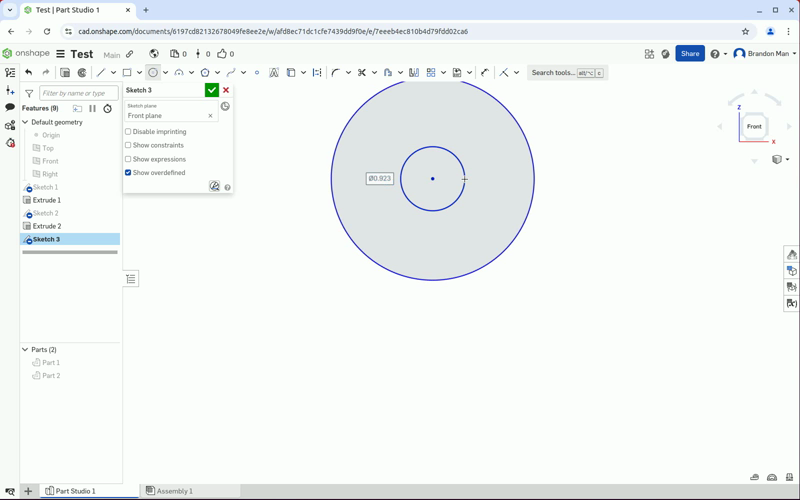
scroll(-6)
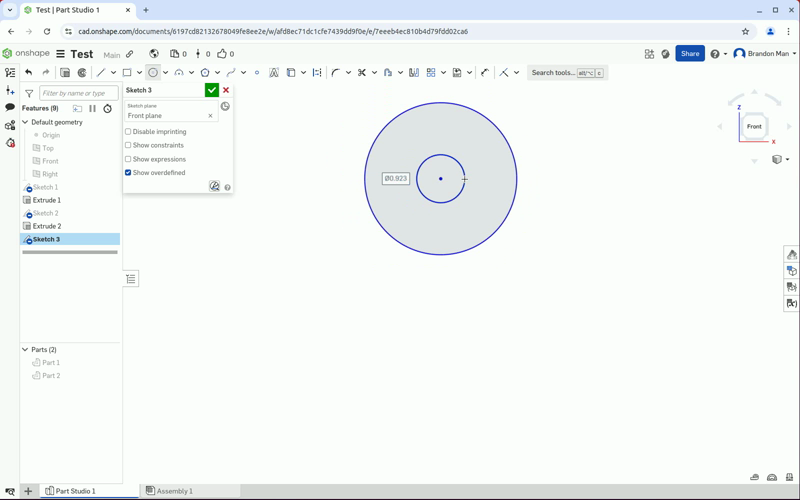
scroll(-6)
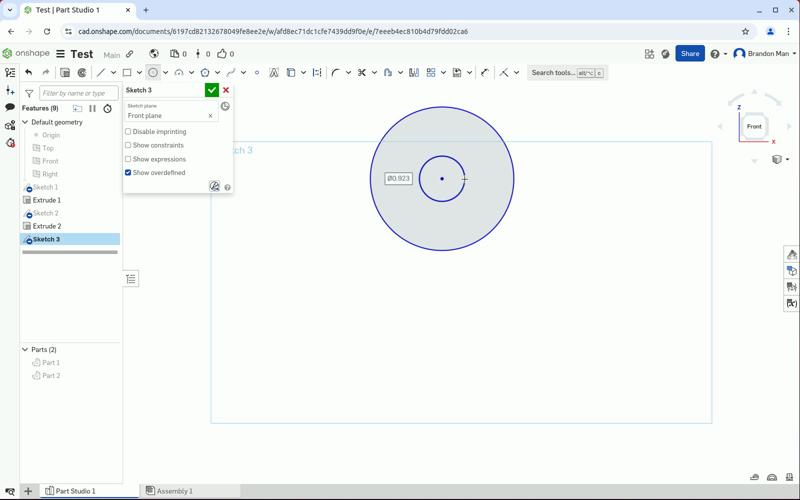
scroll(-6)
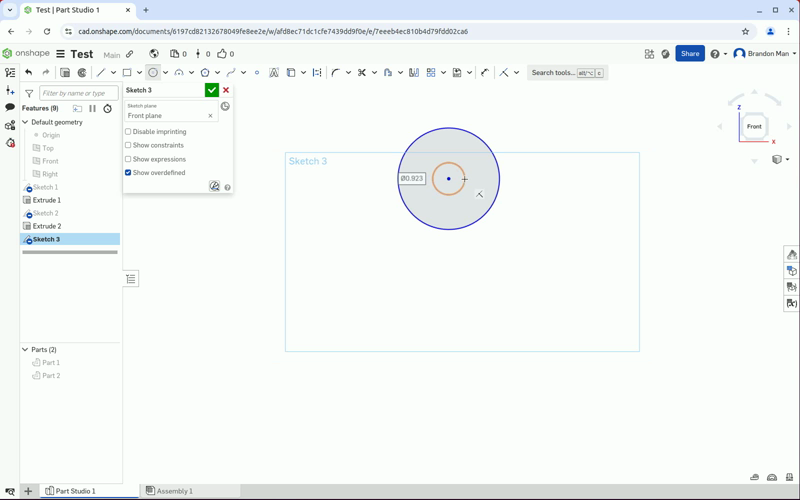
scroll(-6)
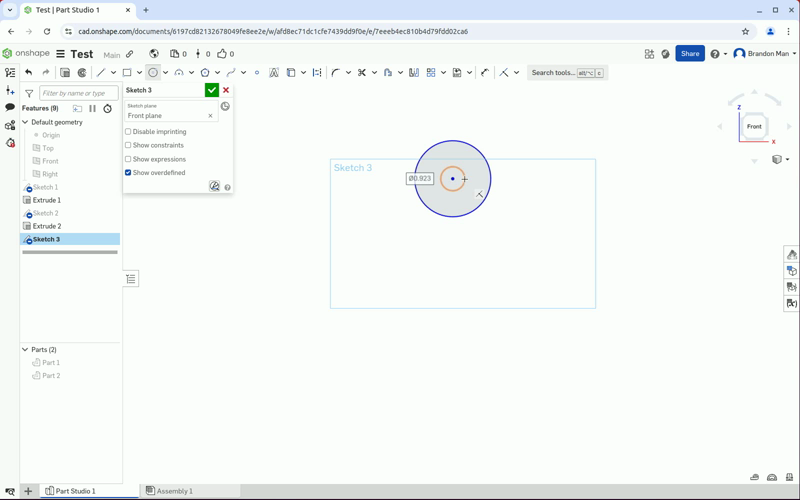
scroll(-6)
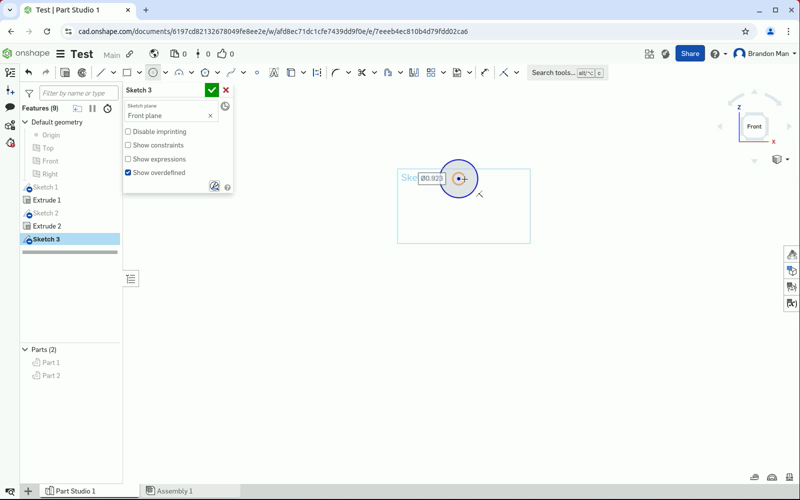
scroll(-6)
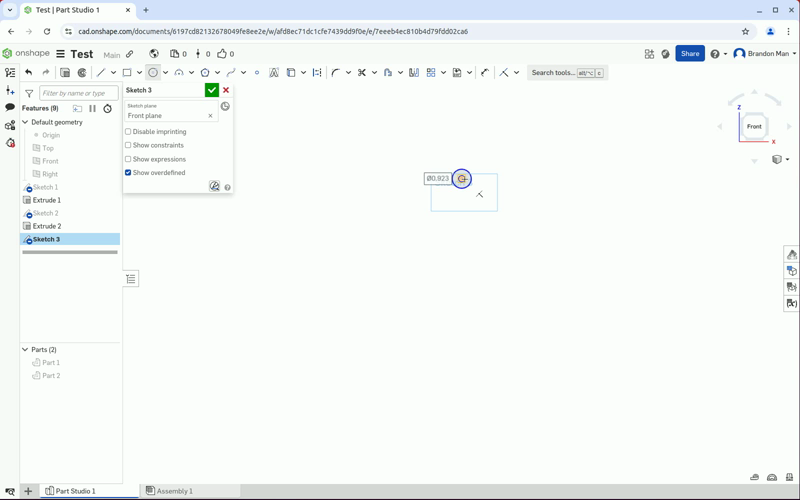
key(esc)
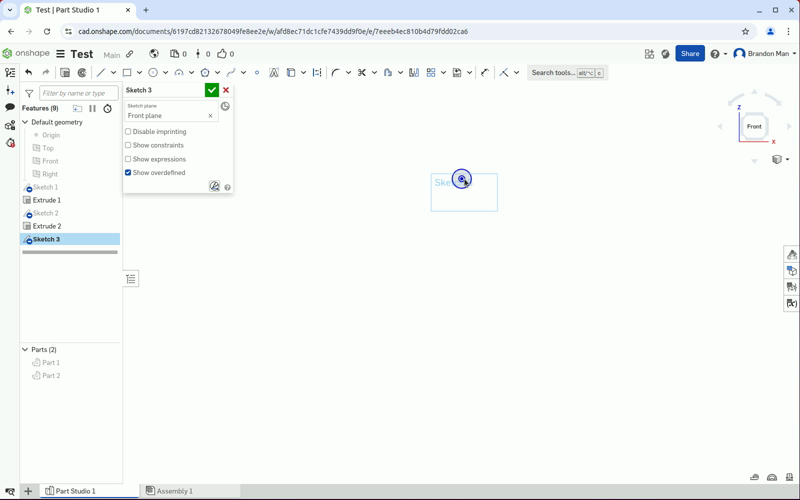
mouse_move(459, 186)
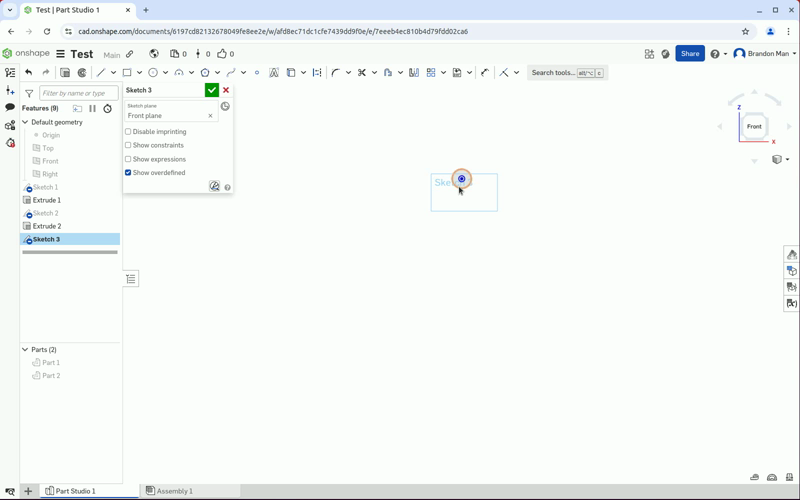
scroll(6)
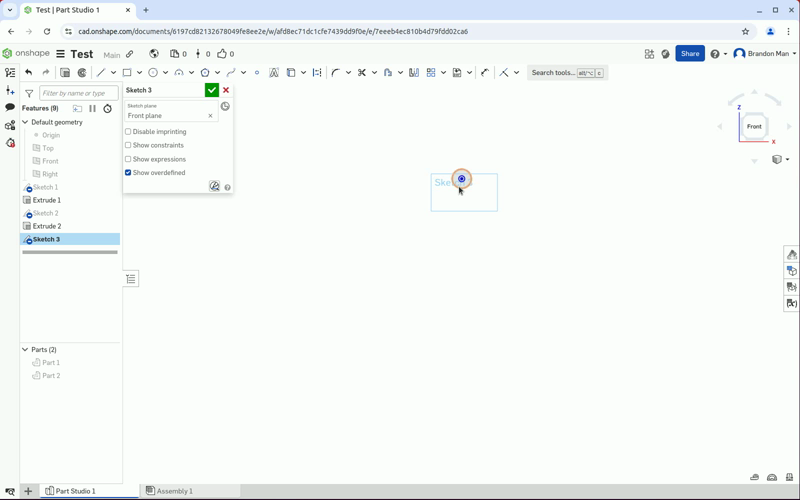
scroll(6)
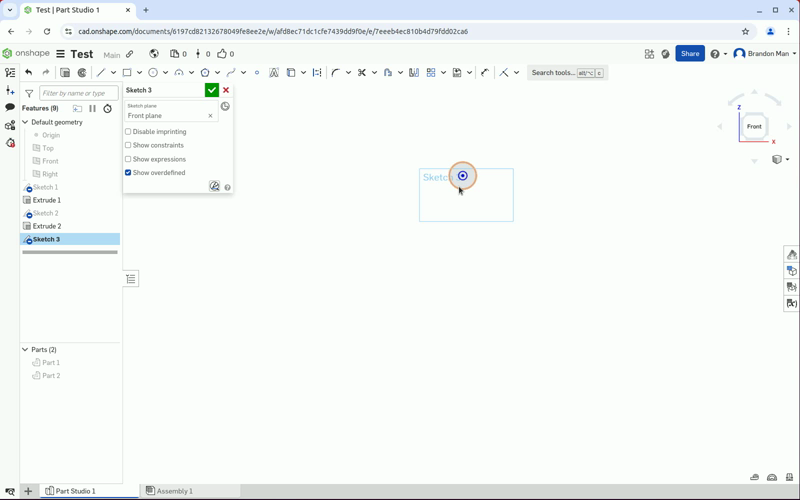
scroll(6)
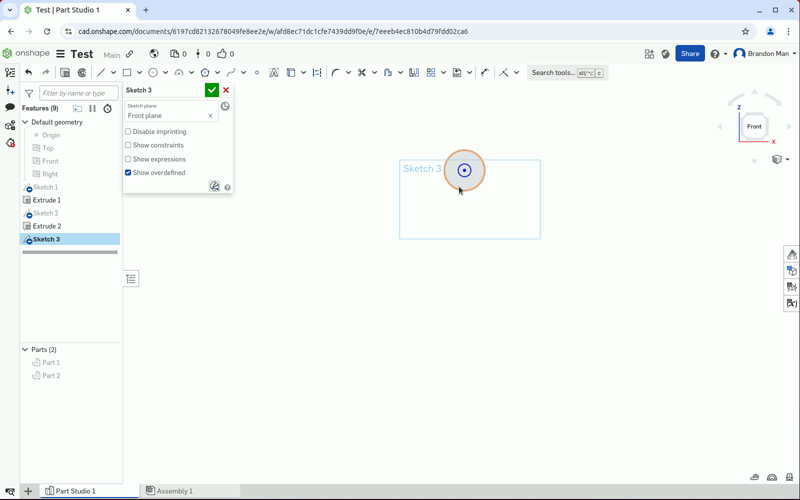
scroll(6)
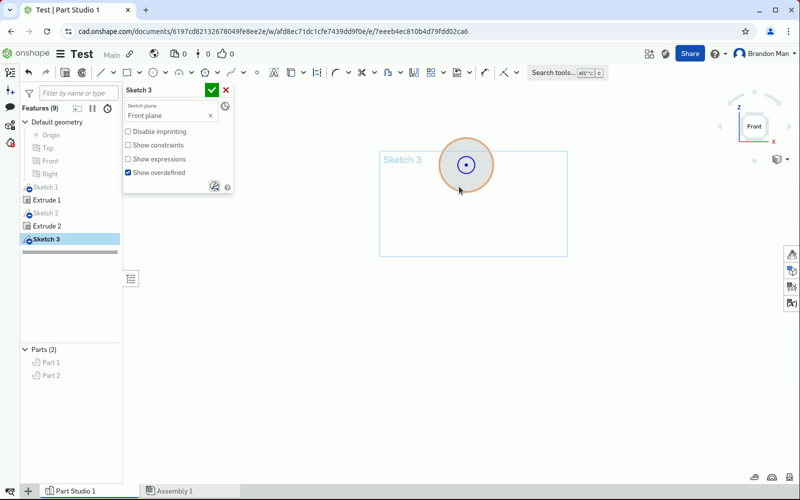
scroll(6)
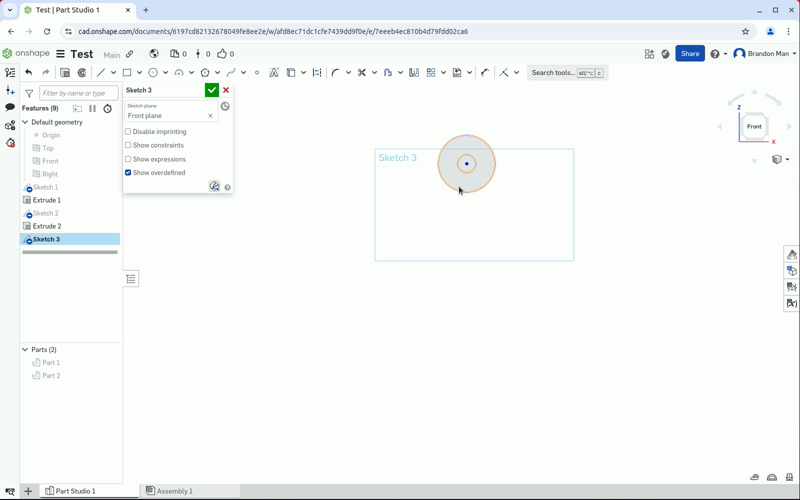
scroll(6)
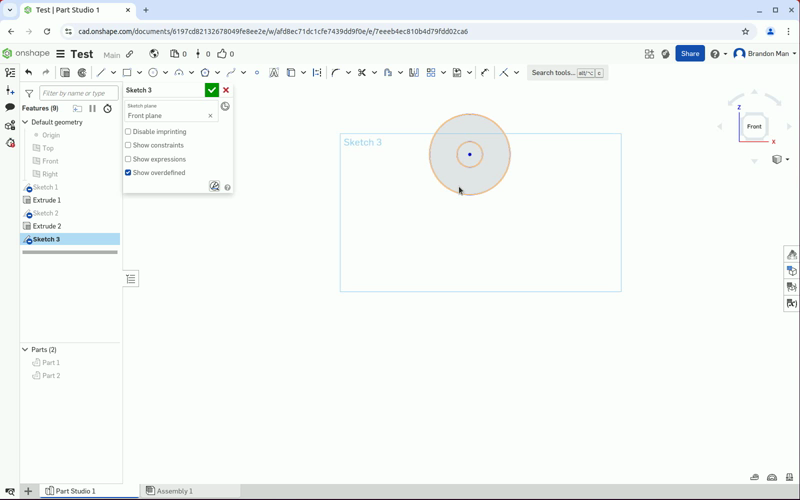
scroll(6)
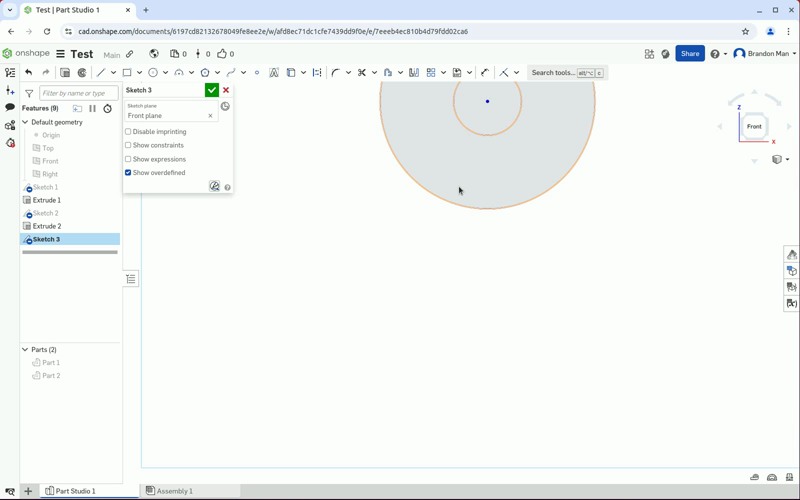
click(459, 186)
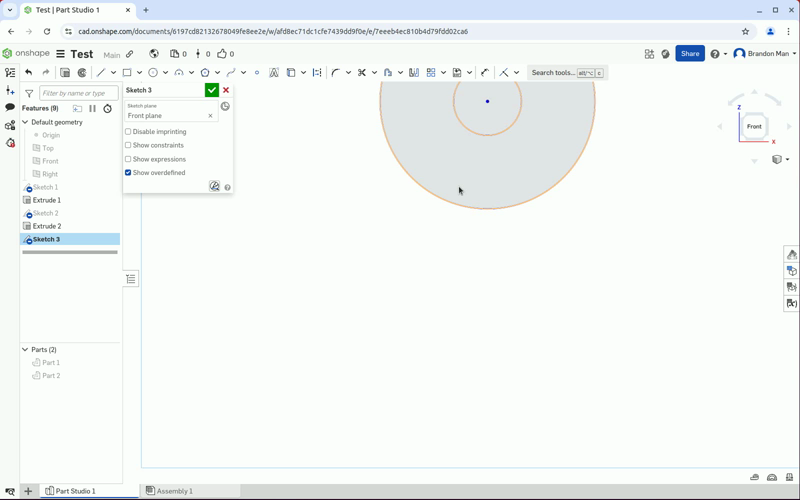
scroll(-6)
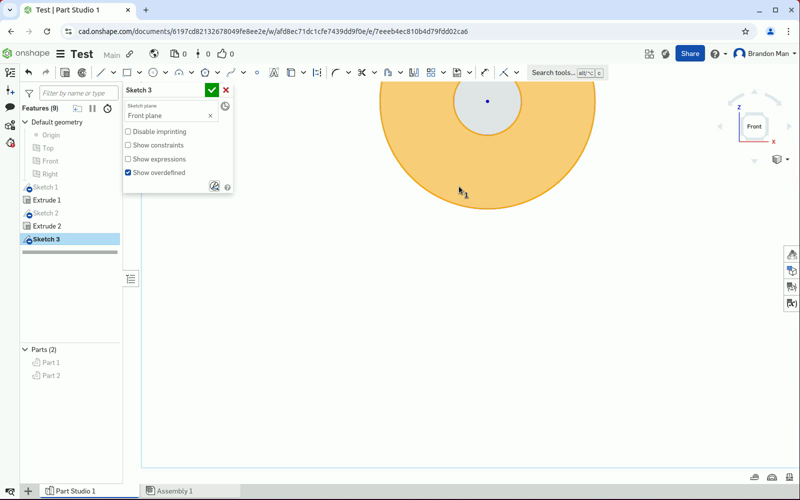
scroll(-6)
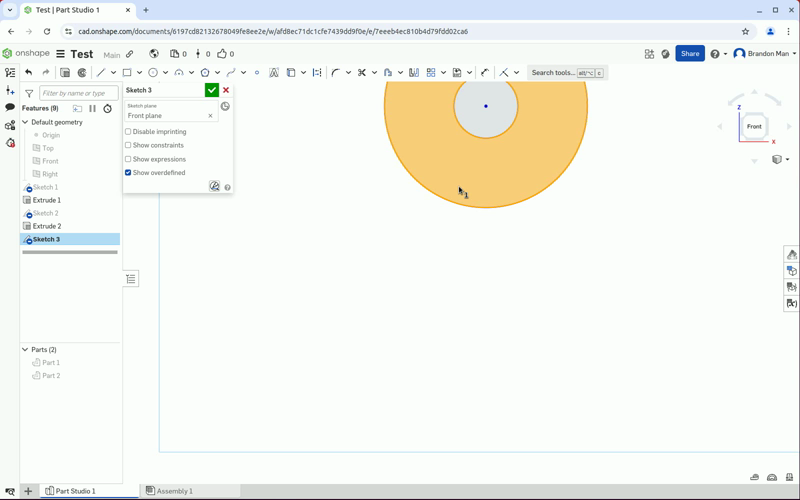
scroll(-6)
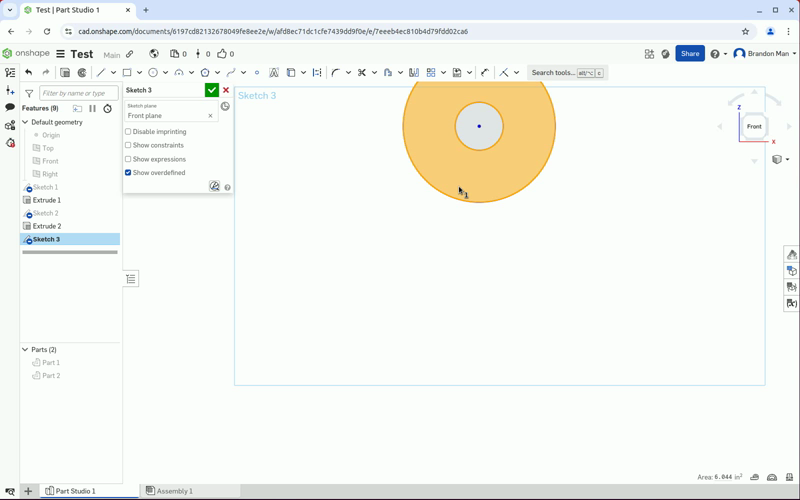
scroll(-6)
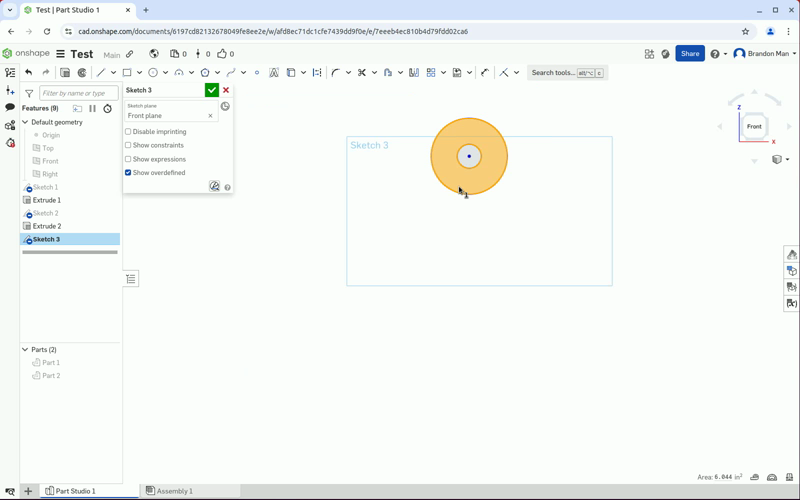
scroll(-6)
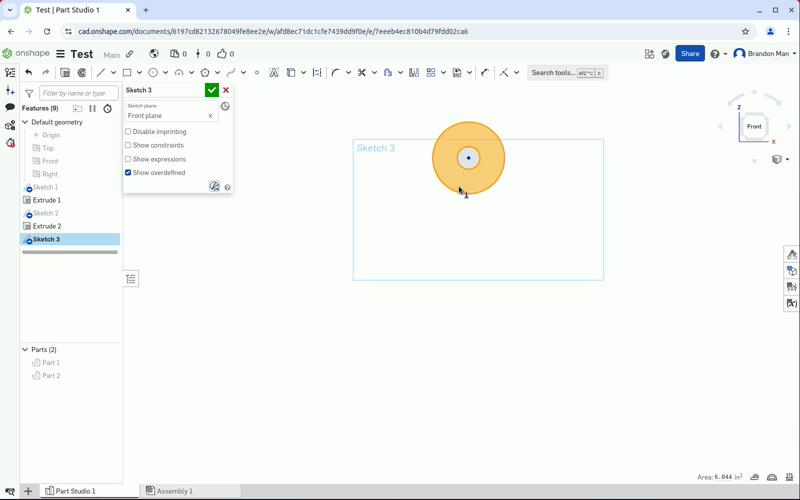
scroll(-6)
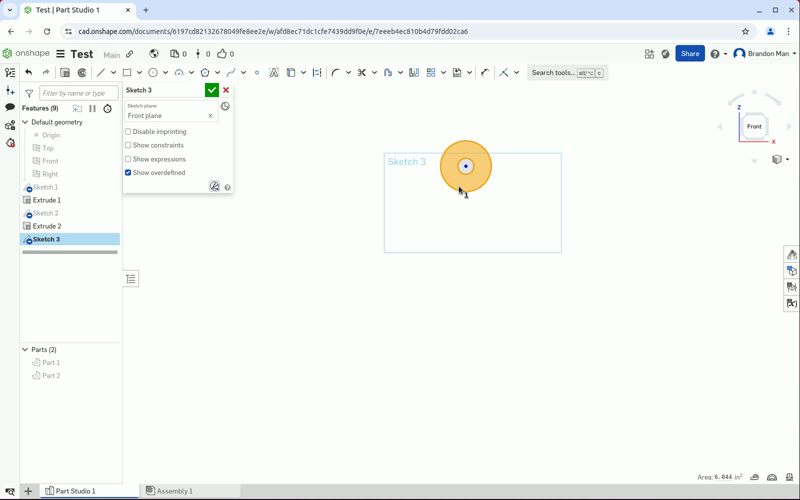
scroll(-6)
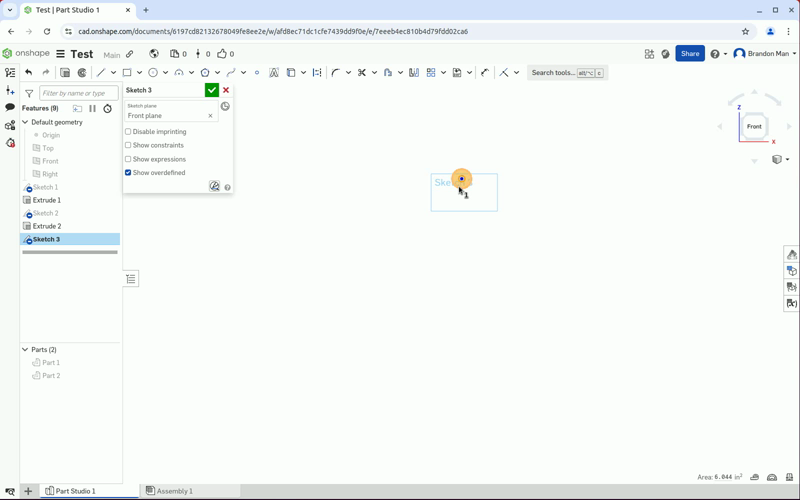
mouse_move(73, 352)
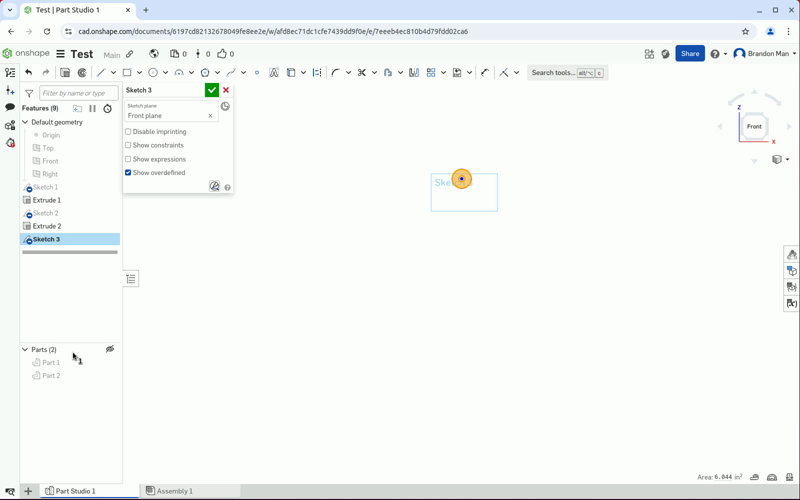
key(shift+y)
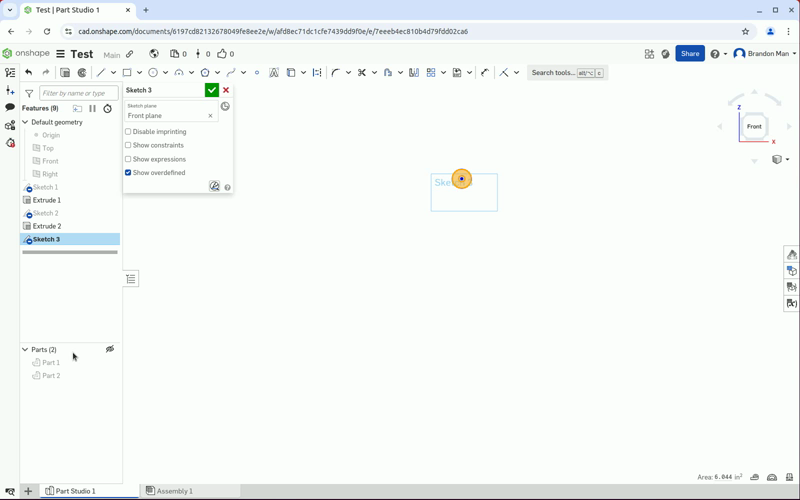
key(shift+e)
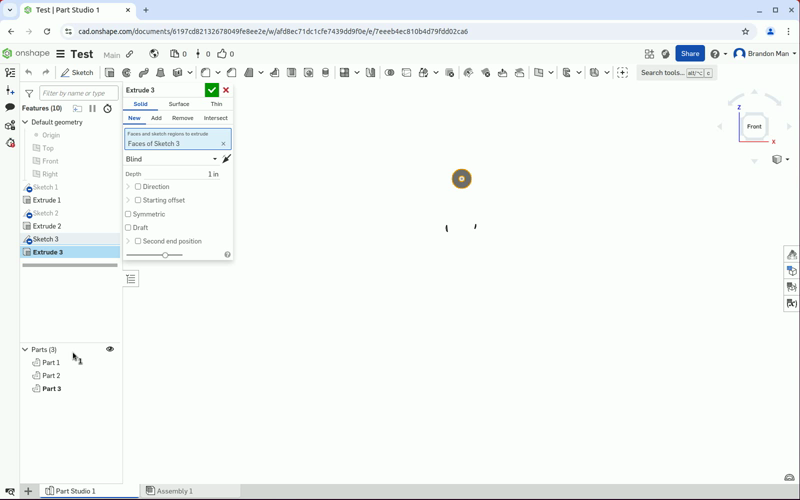
mouse_move(143, 106)
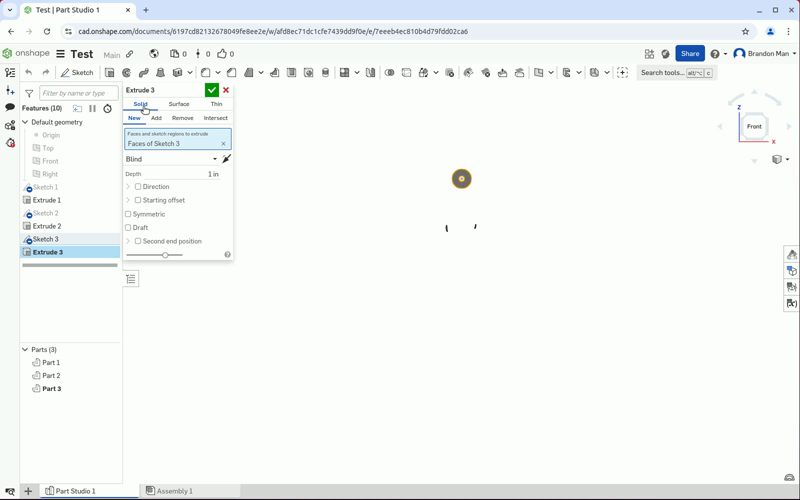
click(143, 106)
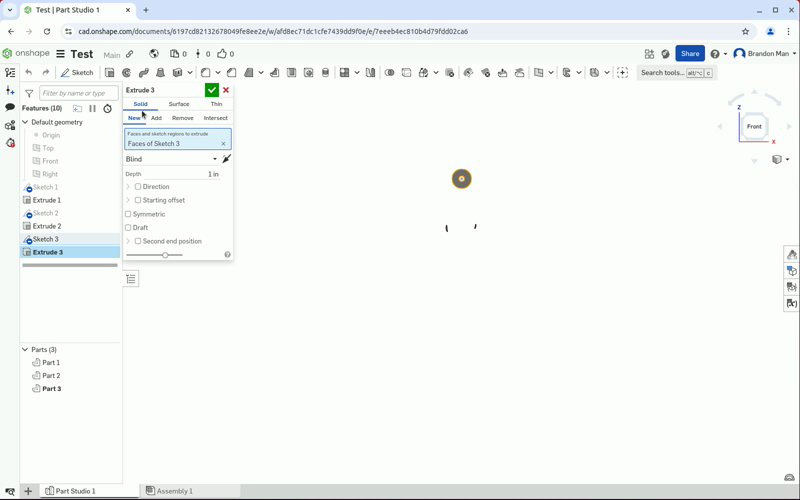
mouse_move(137, 120)
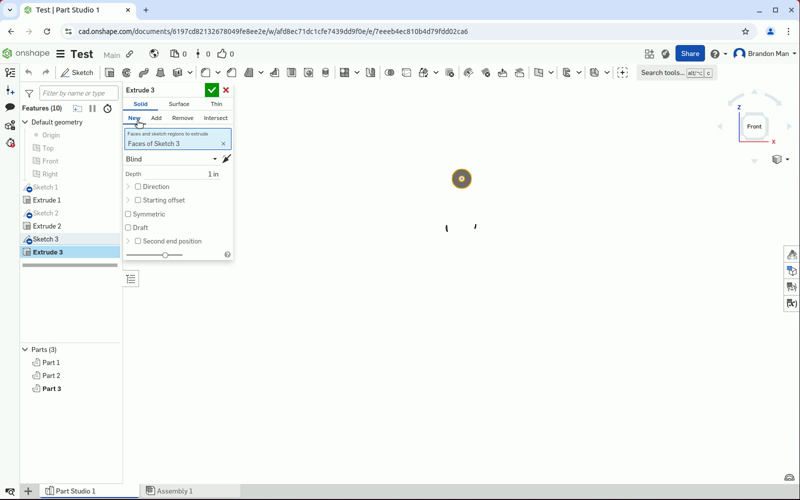
click(137, 120)
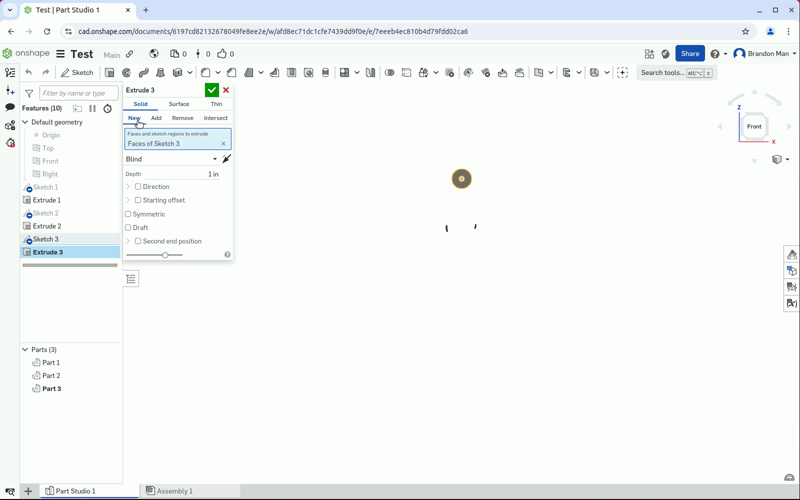
key(tab, 4)
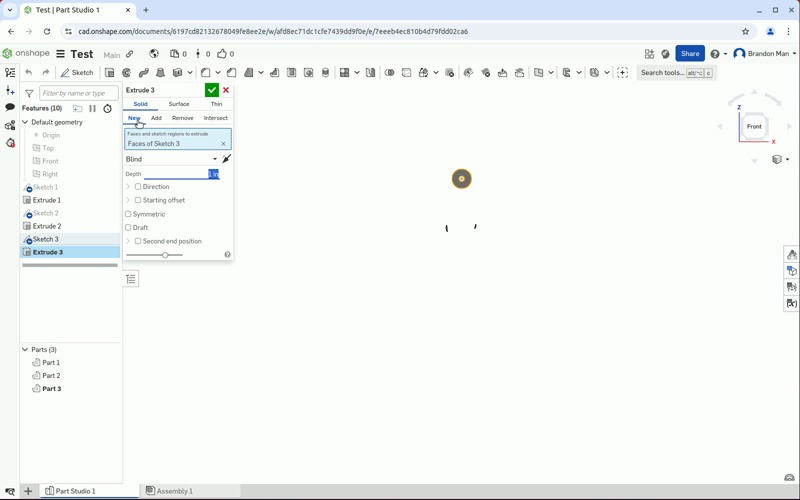
text(0.722)
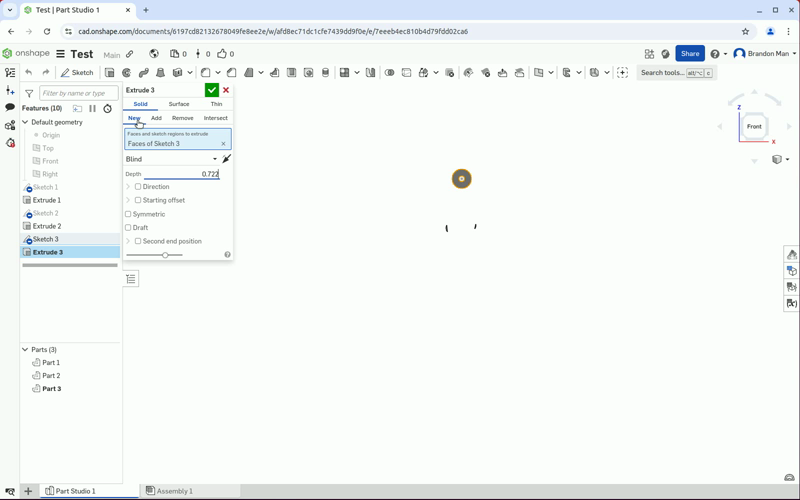
key(enter)
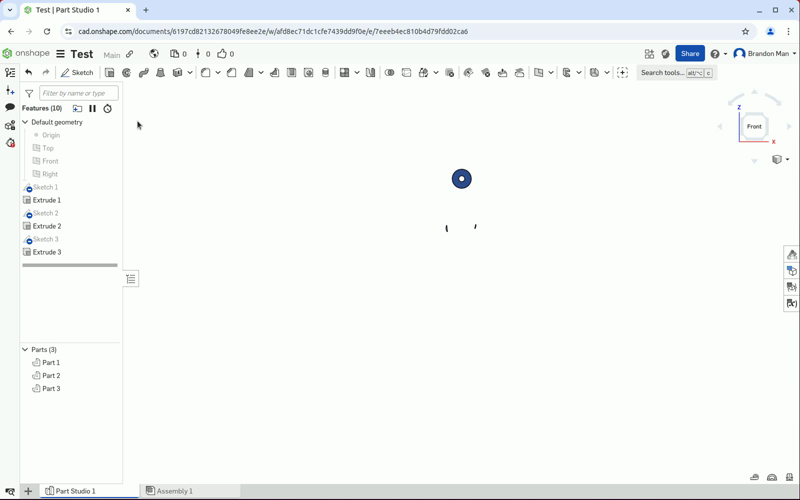
key(shift+h)
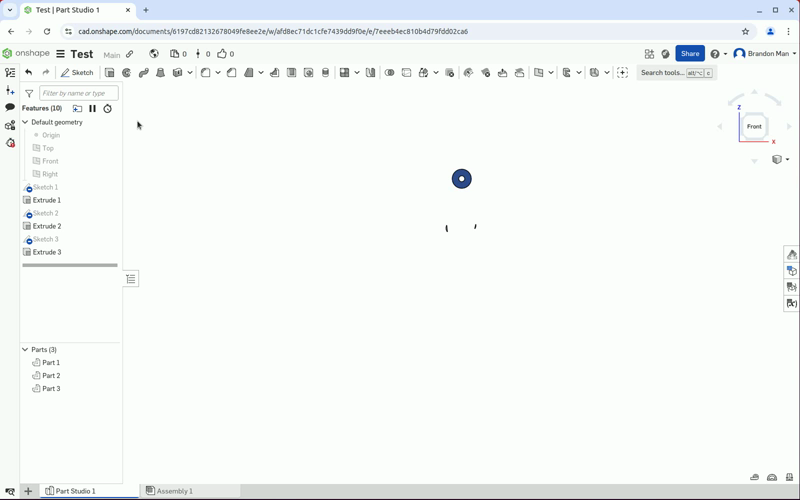
key(shift+h)
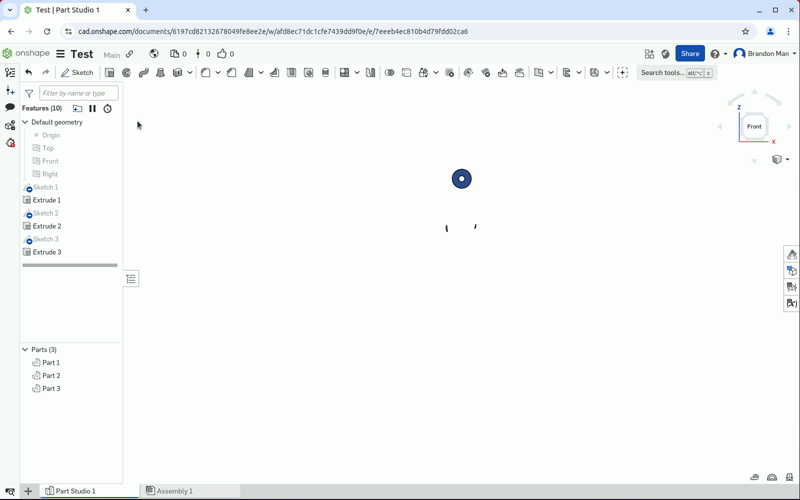
mouse_move(73, 189)
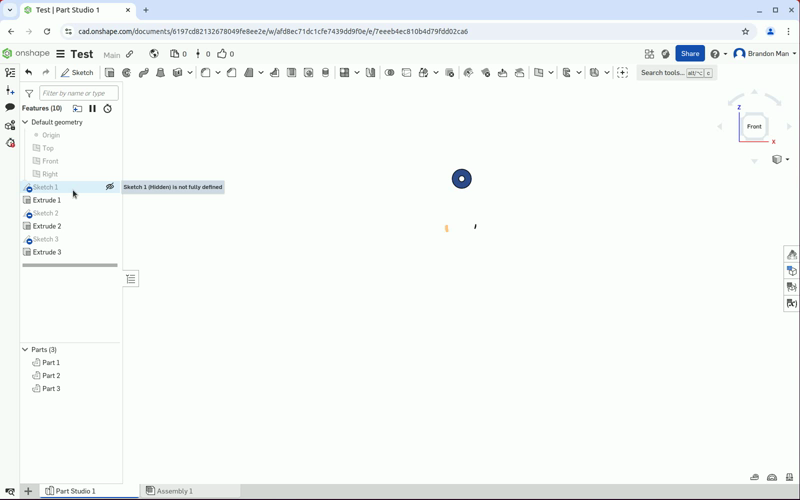
click(73, 189)
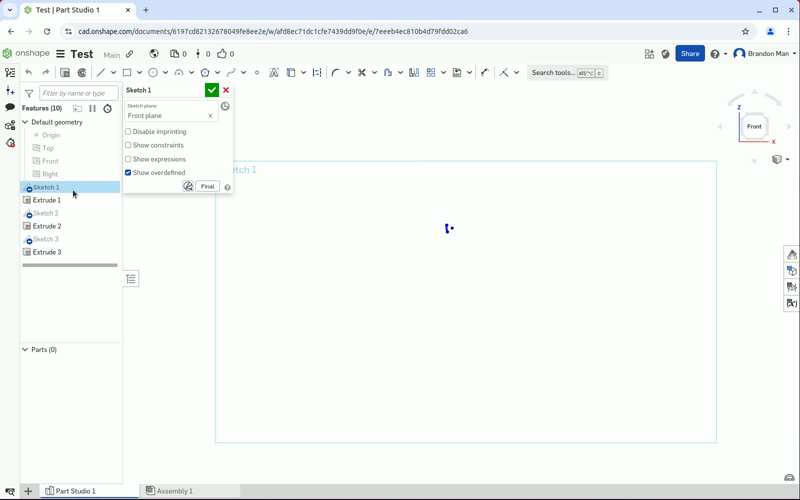
mouse_move(229, 92)
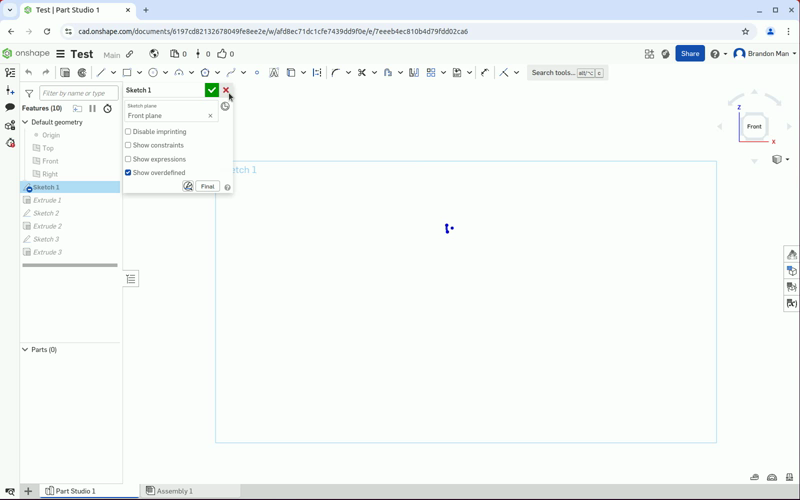
click(229, 92)
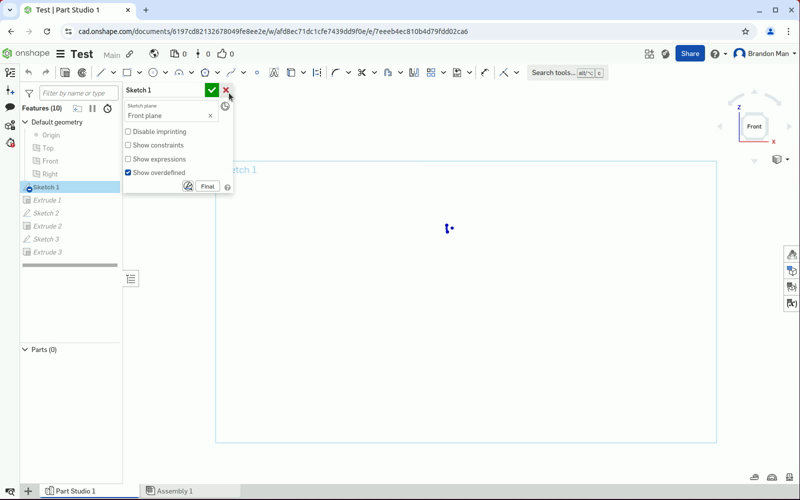
key(shift+s)
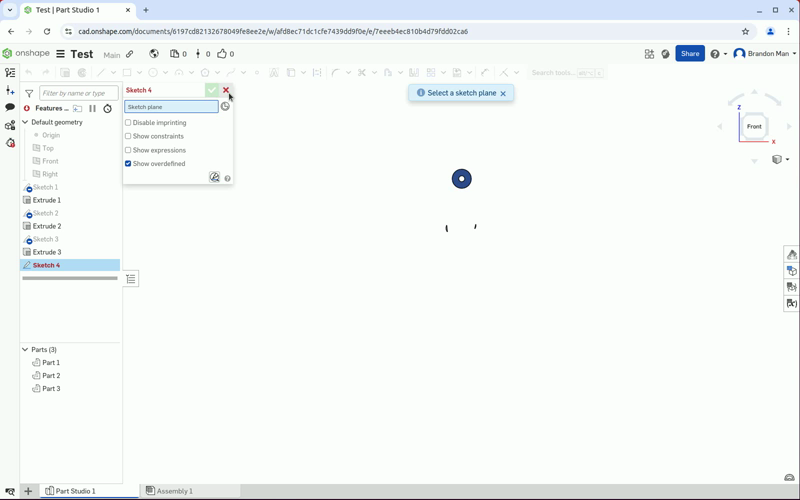
mouse_move(73, 163)
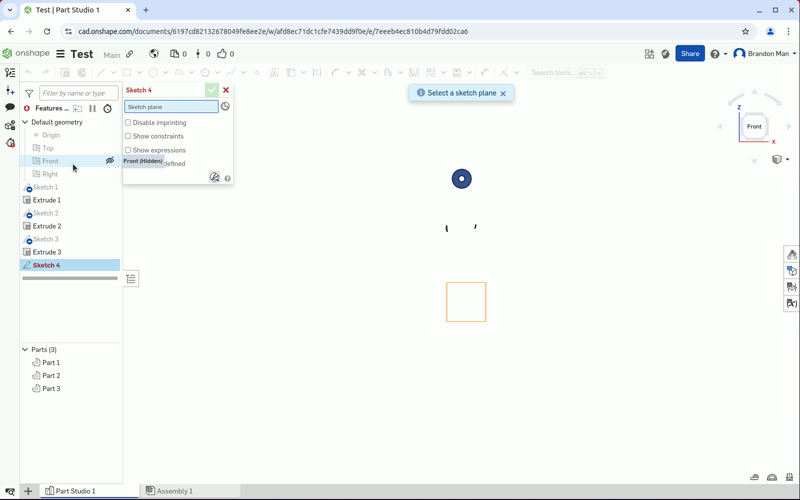
click(73, 163)
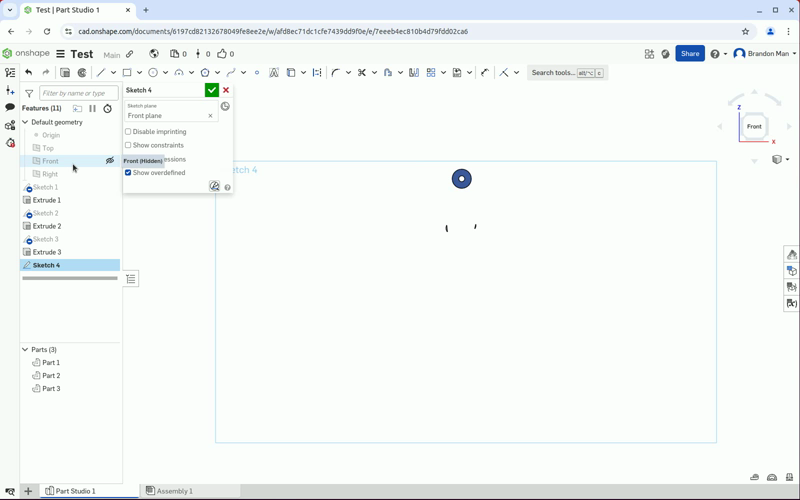
mouse_move(73, 352)
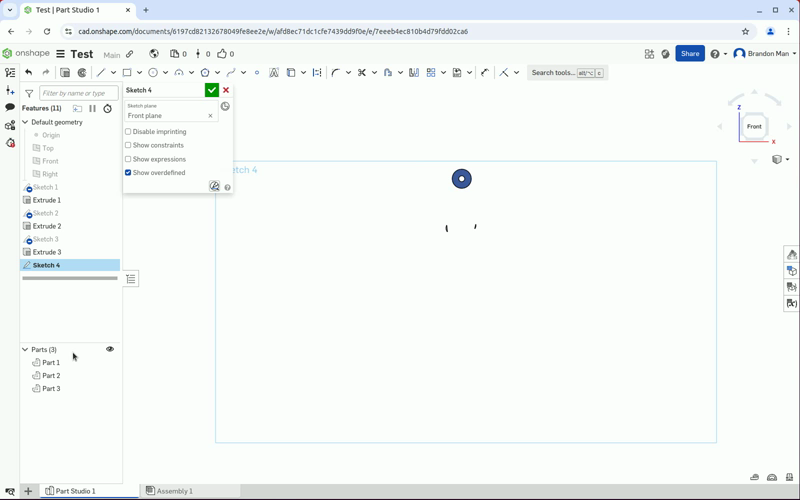
key(y)
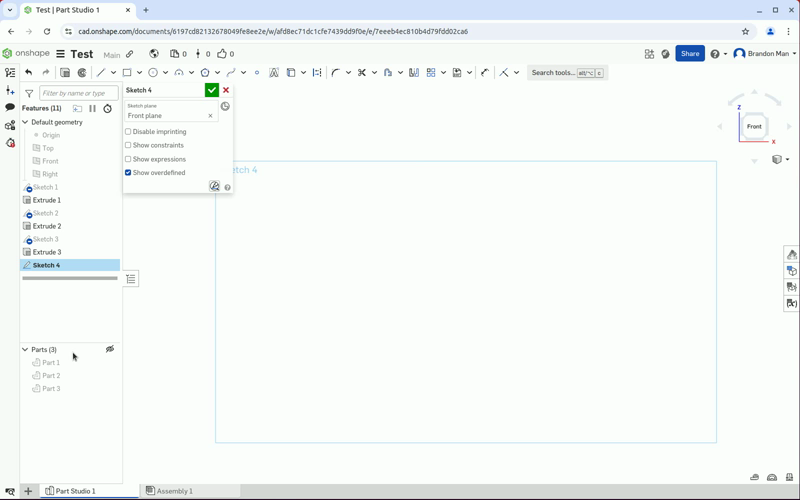
key(c)
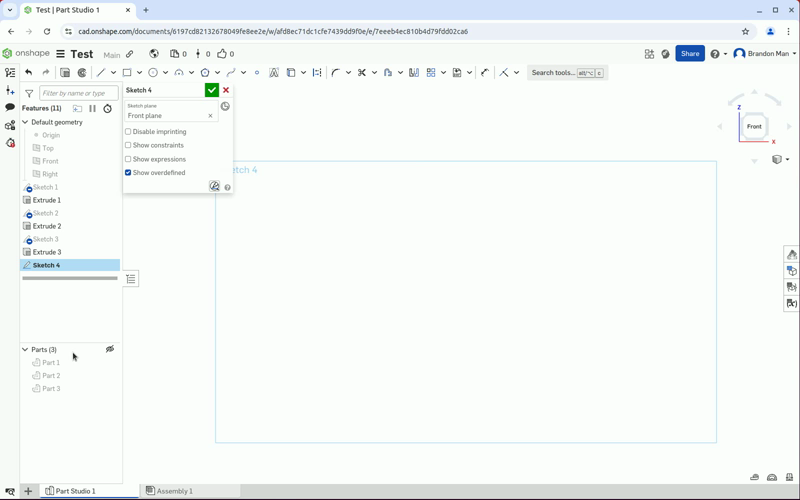
key_down(shift)
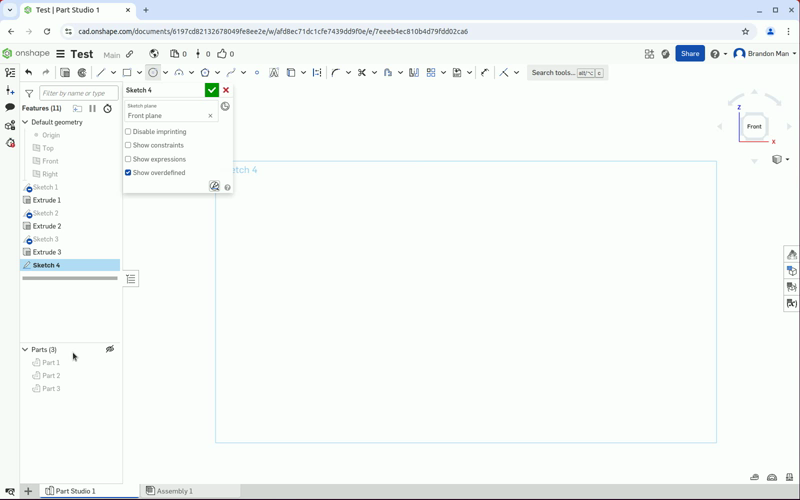
mouse_move(461, 282)
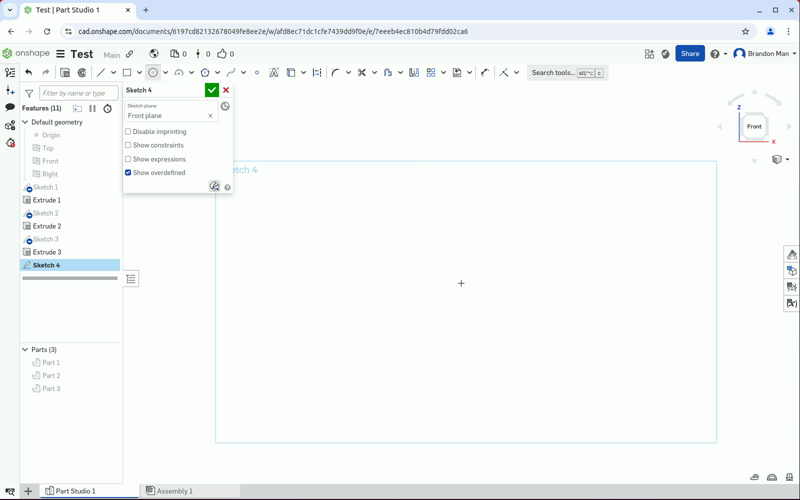
click(461, 282)
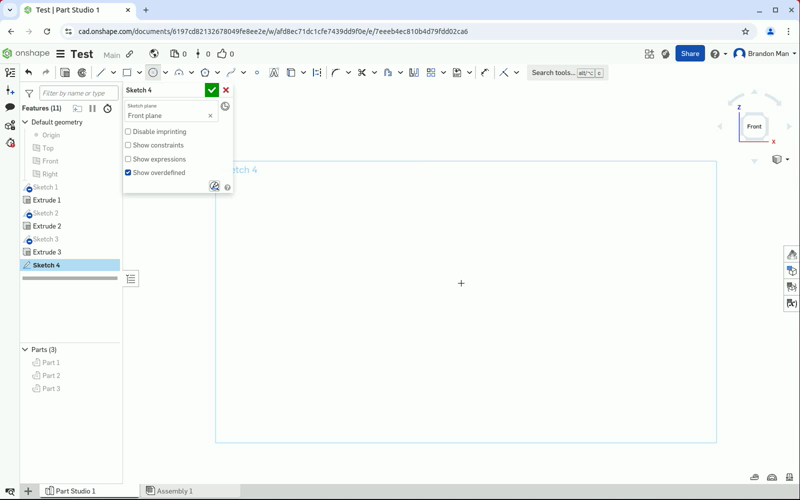
key_up(shift)
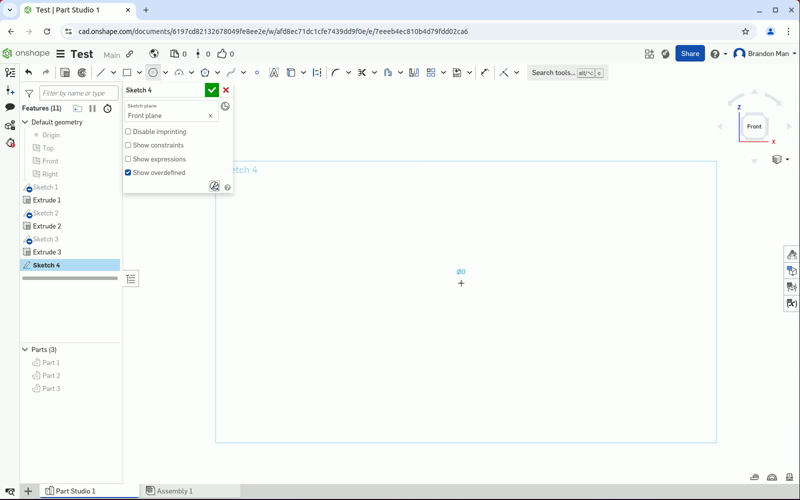
mouse_move(468, 282)
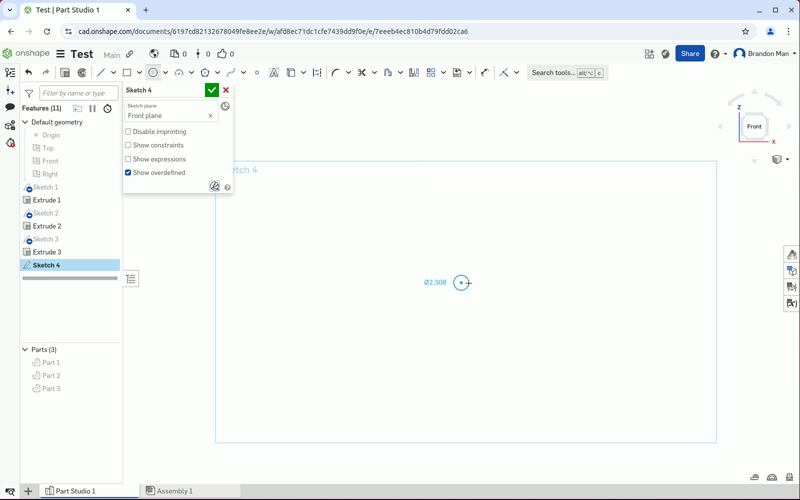
click(468, 282)
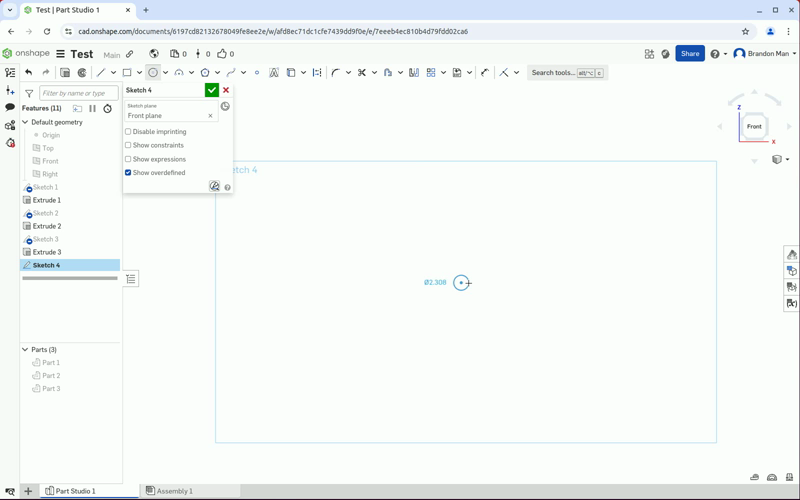
key(esc)
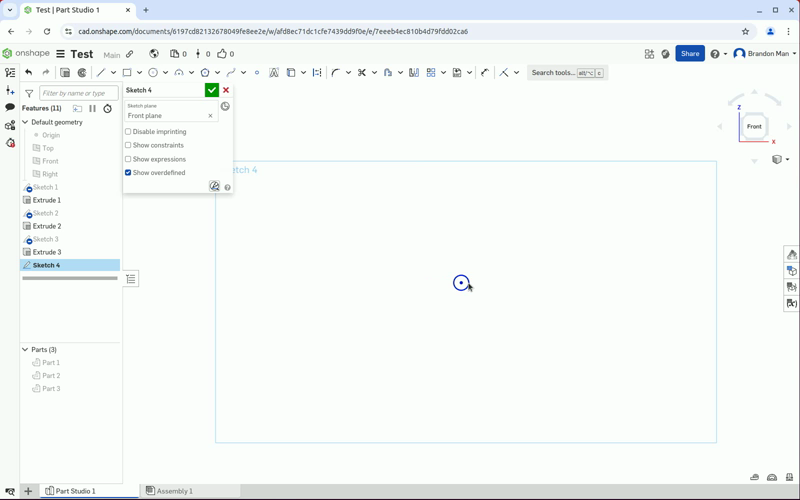
key(c)
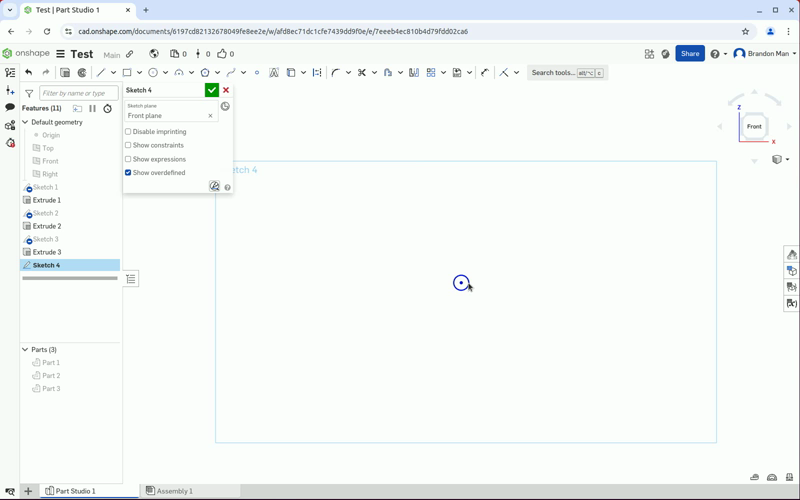
key_down(shift)
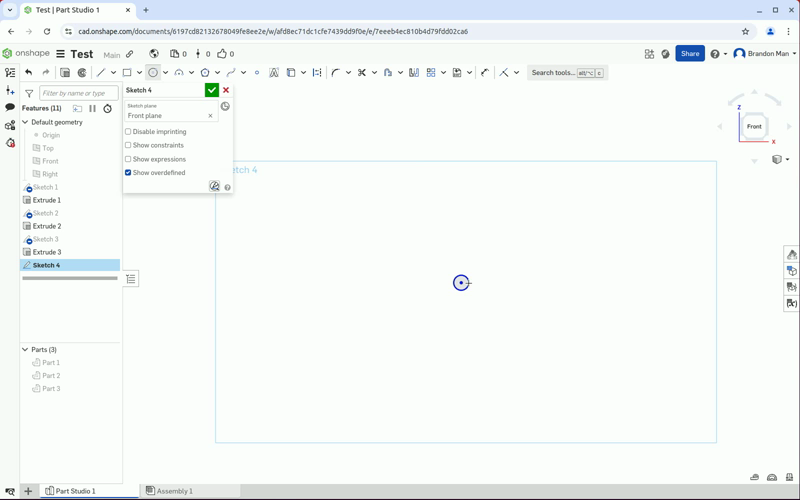
mouse_move(461, 282)
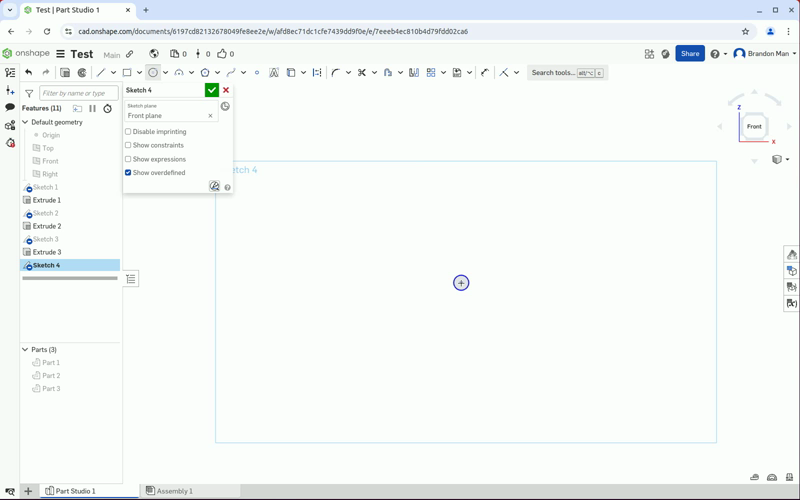
click(461, 282)
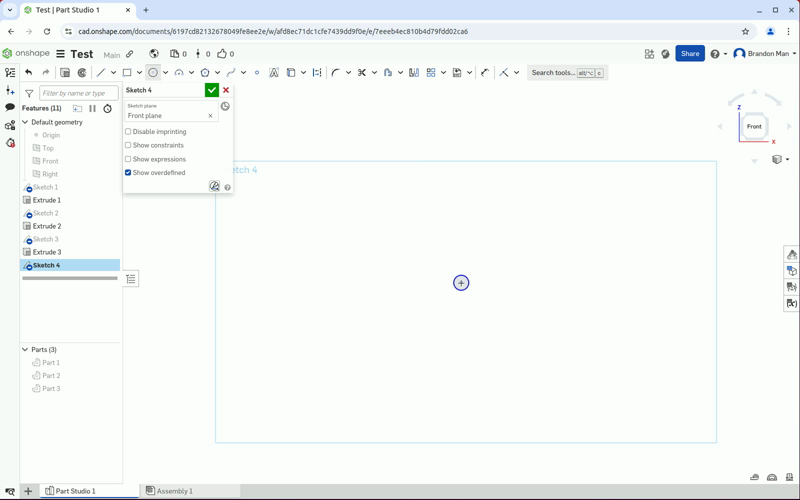
key_up(shift)
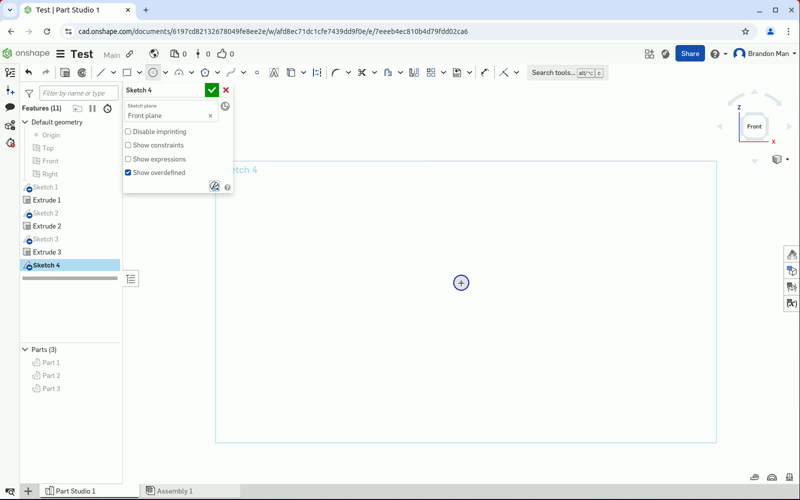
mouse_move(464, 282)
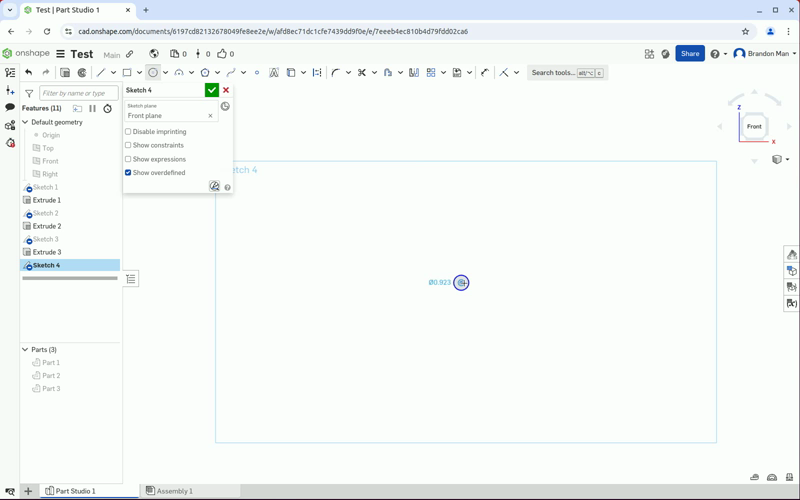
scroll(6)
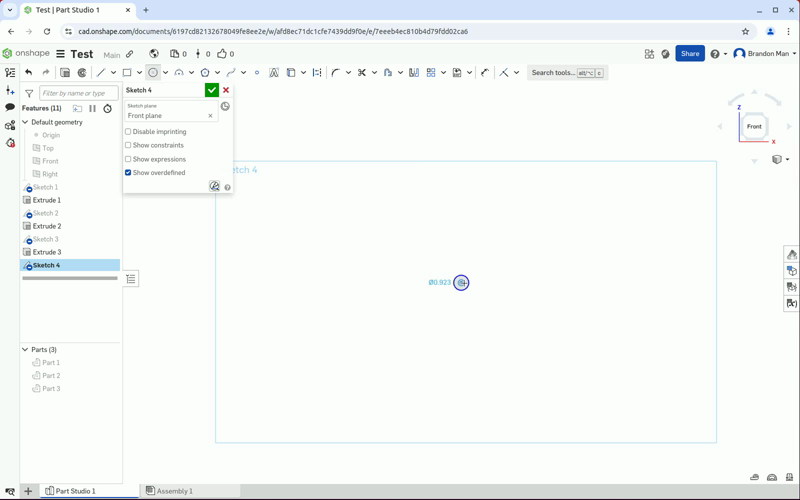
scroll(6)
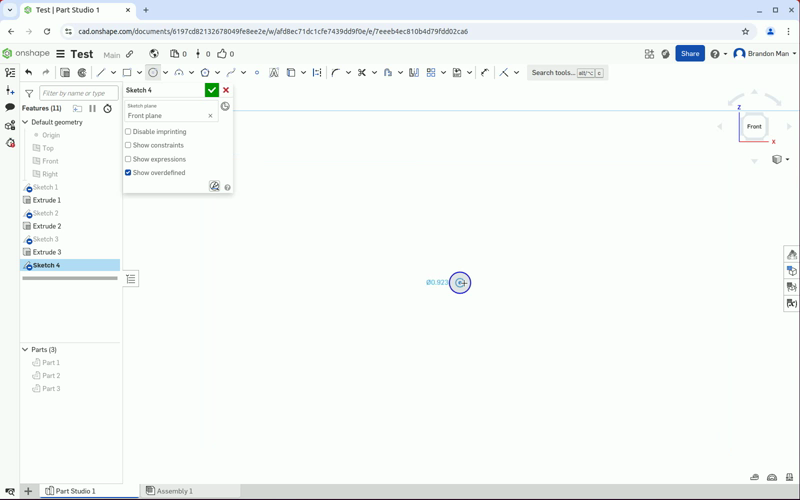
scroll(6)
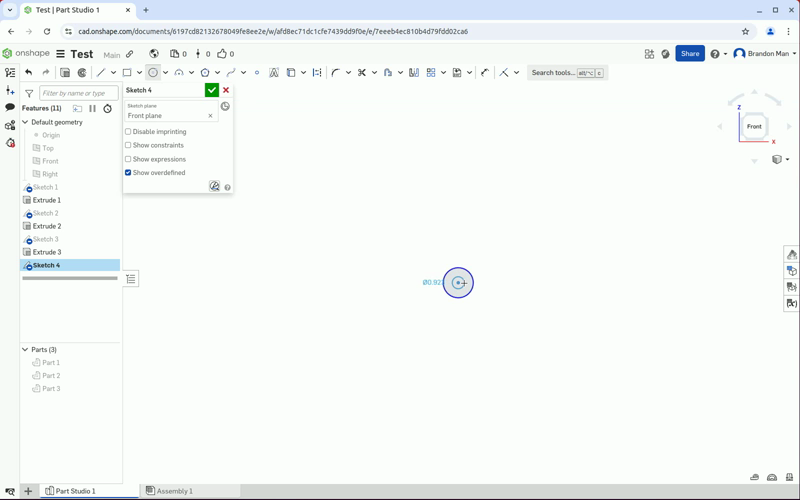
scroll(6)
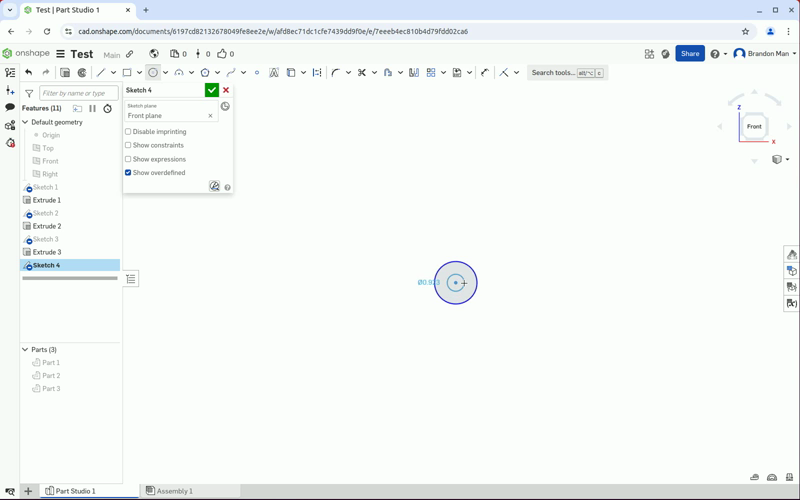
scroll(6)
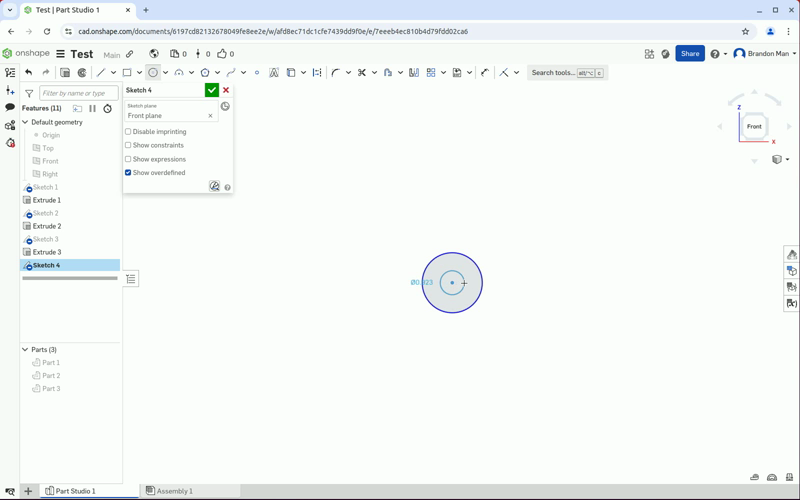
scroll(6)
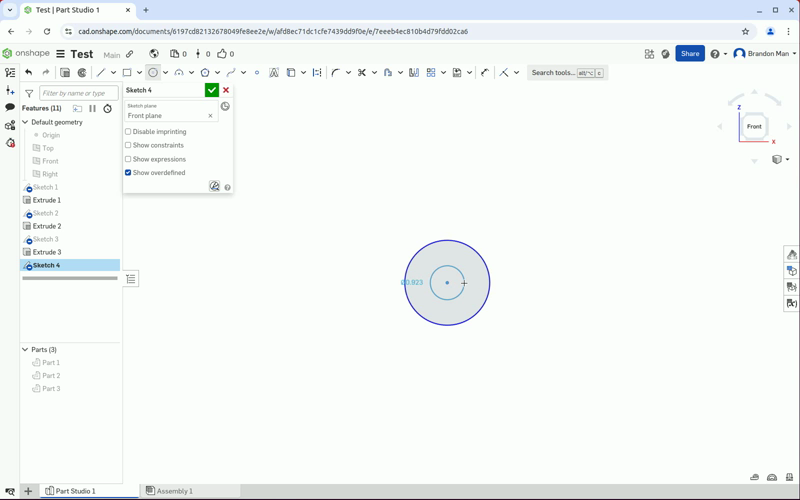
scroll(6)
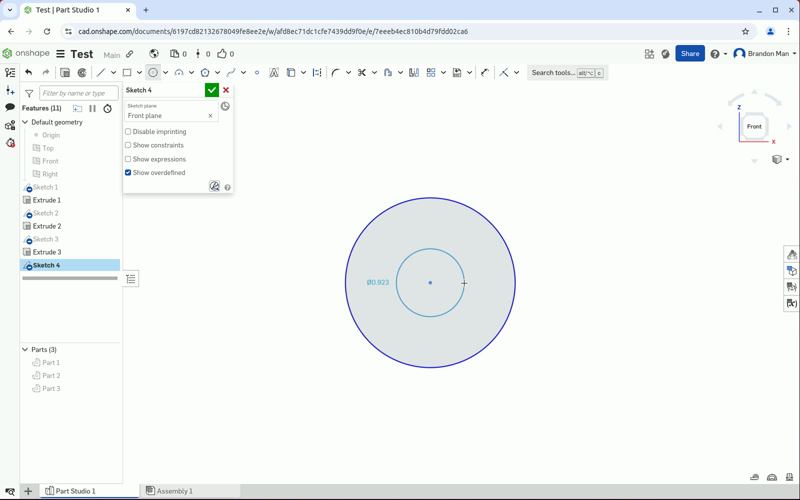
click(464, 282)
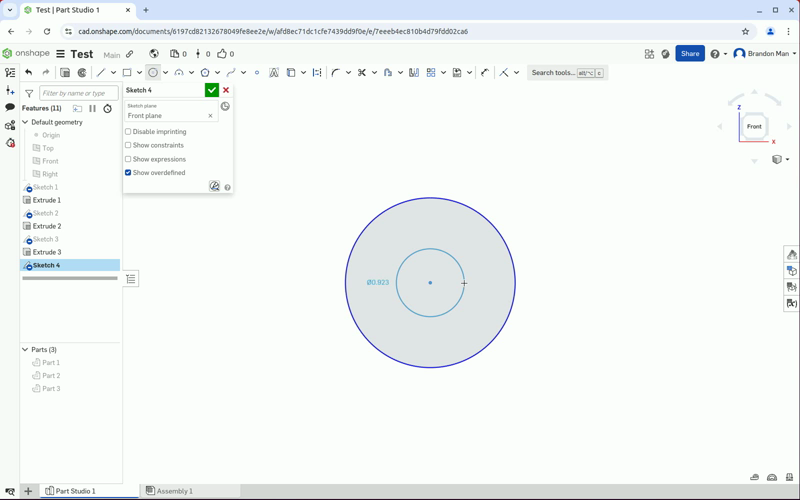
scroll(-6)
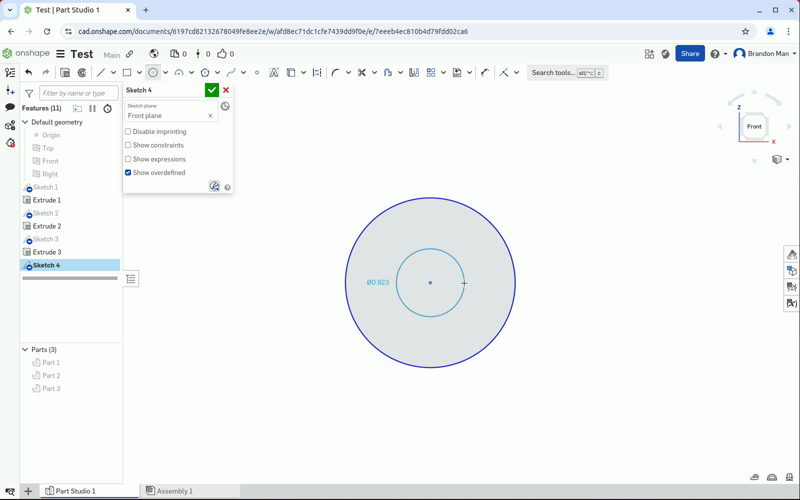
scroll(-6)
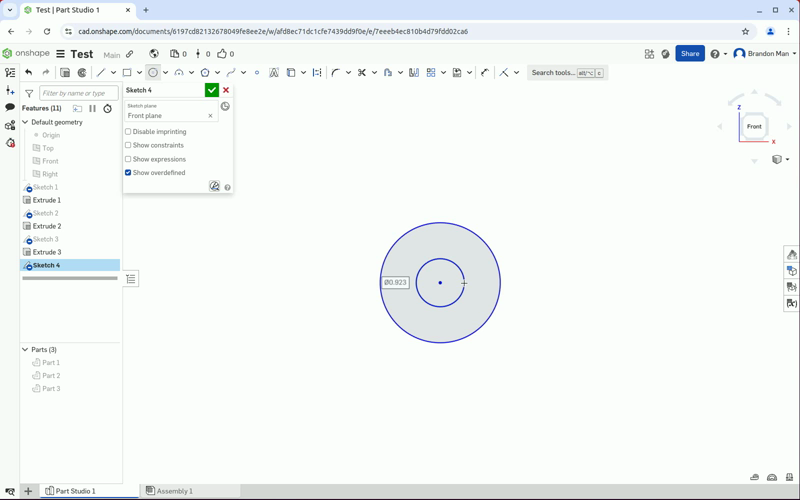
scroll(-6)
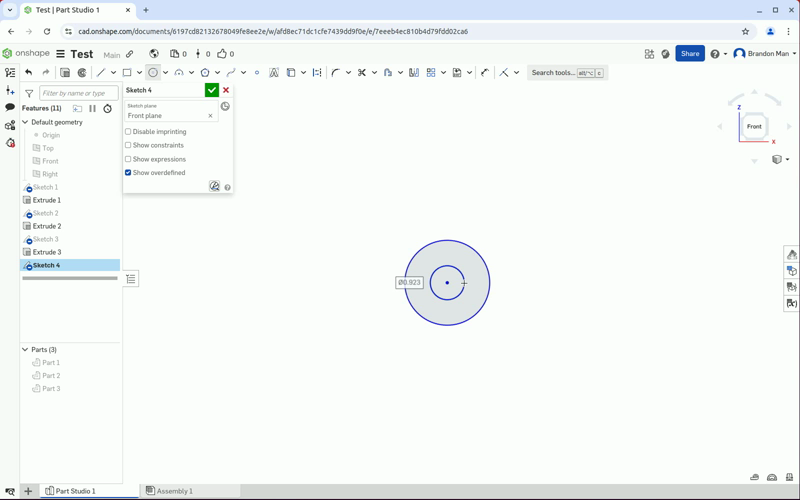
scroll(-6)
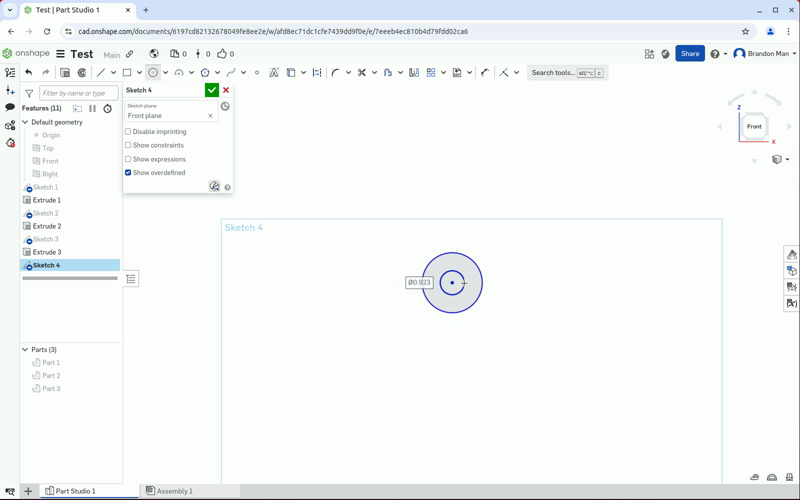
scroll(-6)
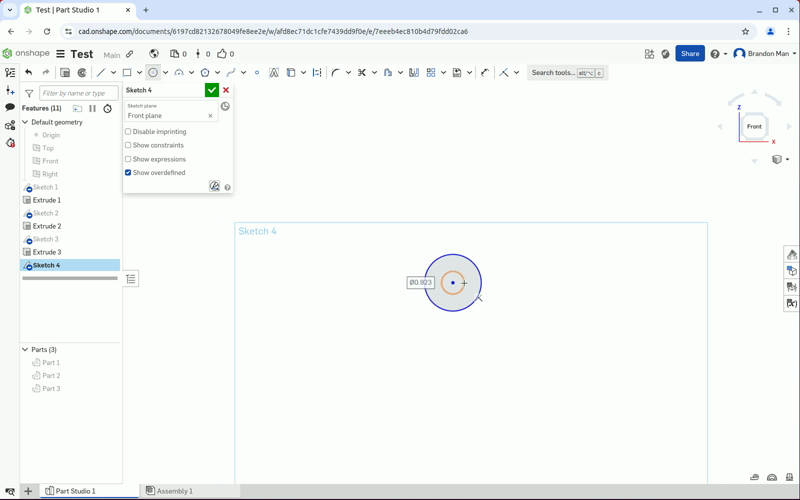
scroll(-6)
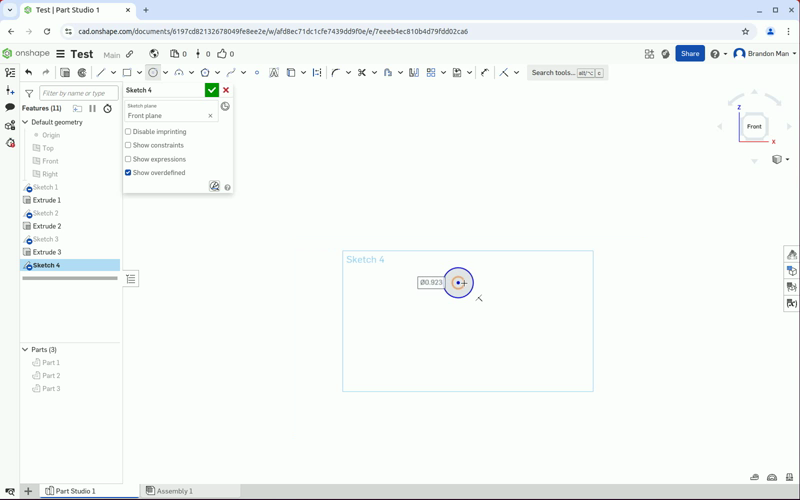
scroll(-6)
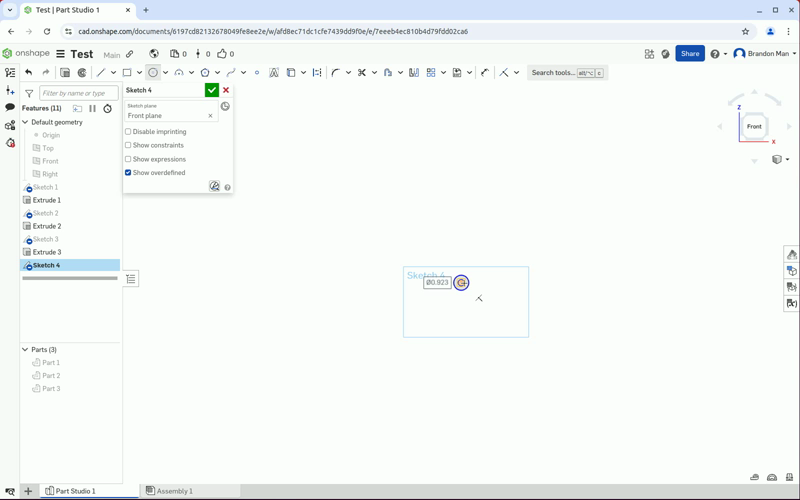
key(esc)
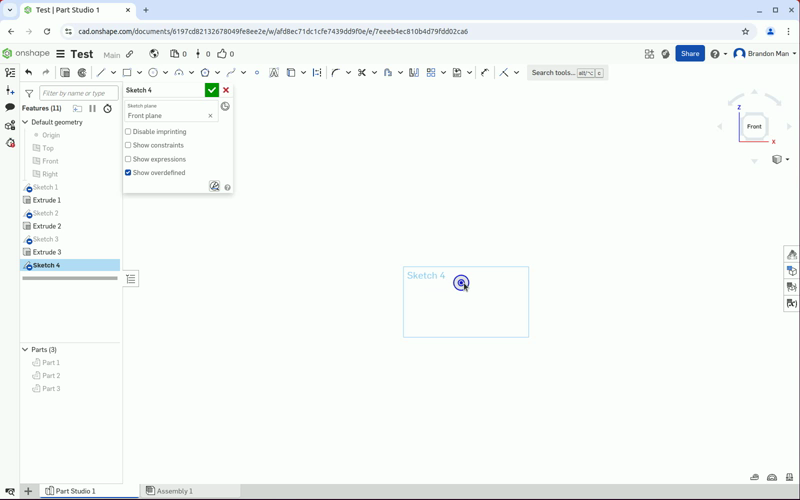
mouse_move(454, 284)
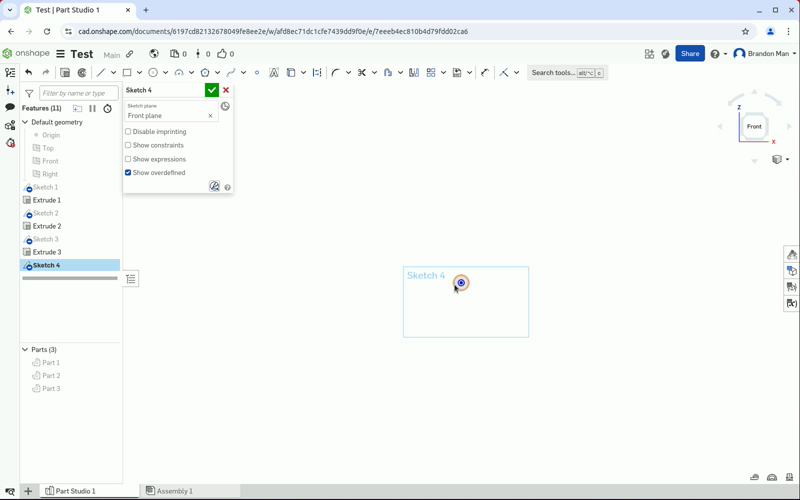
scroll(6)
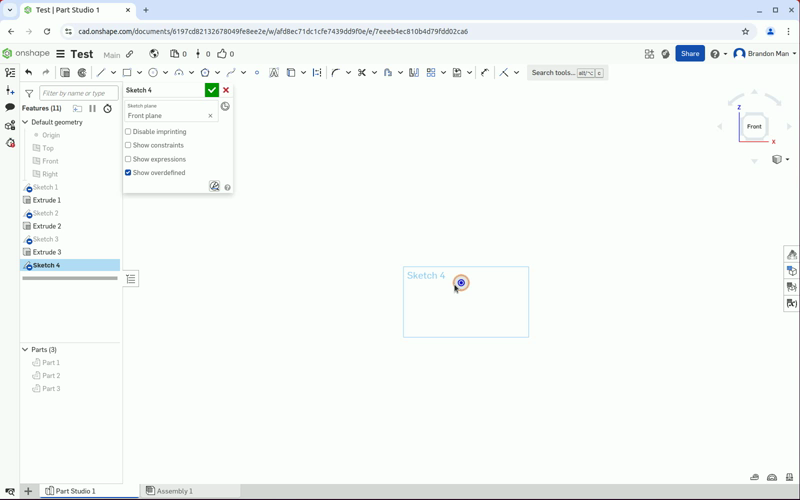
scroll(6)
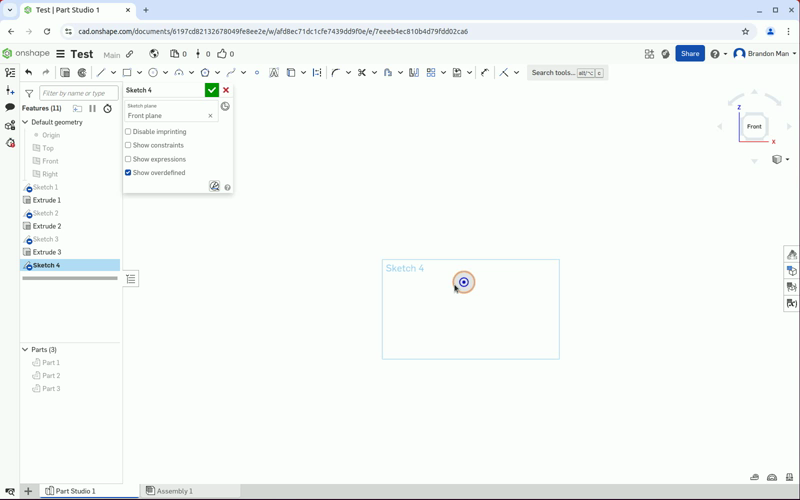
scroll(6)
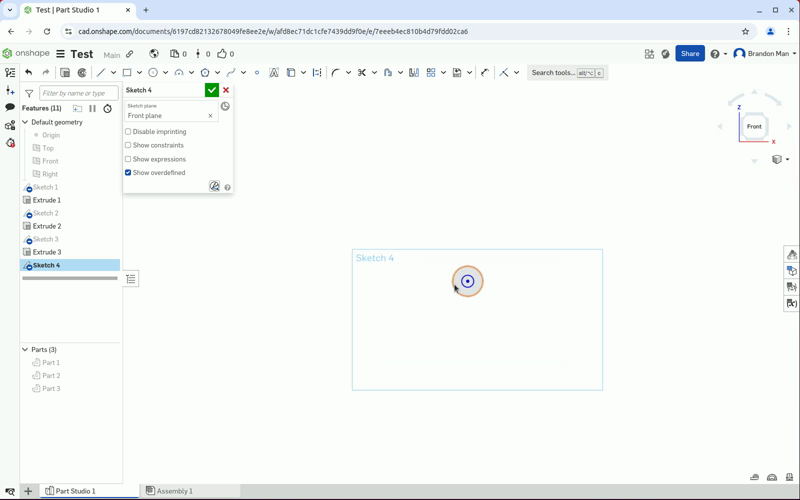
scroll(6)
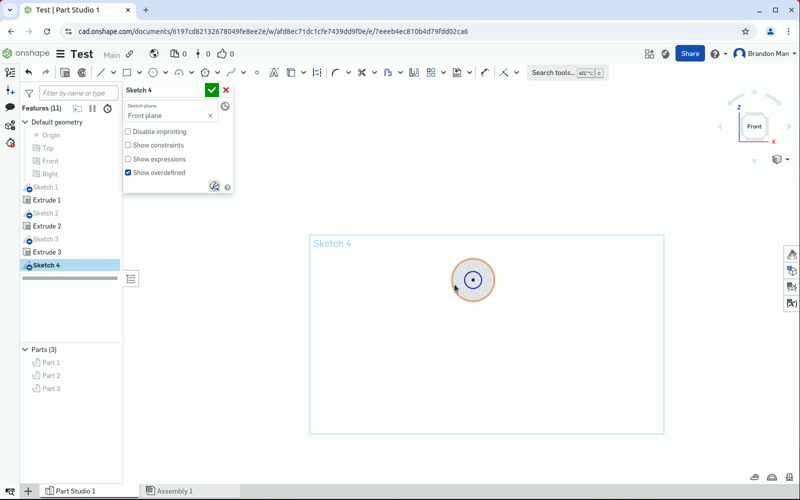
scroll(6)
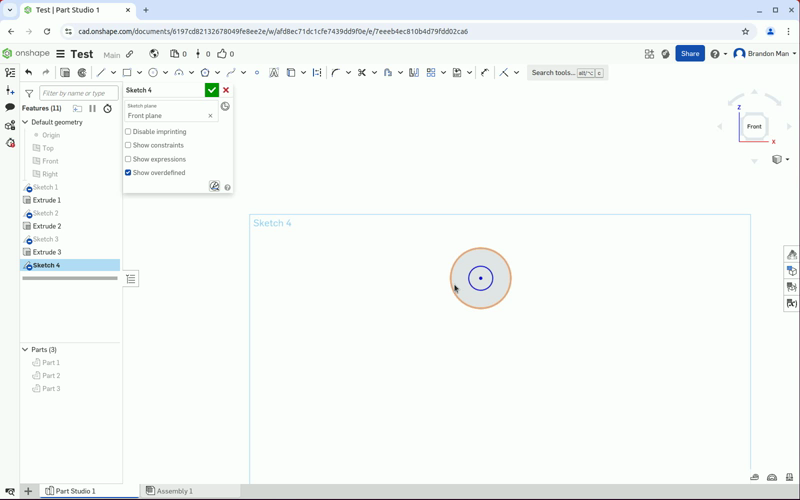
scroll(6)
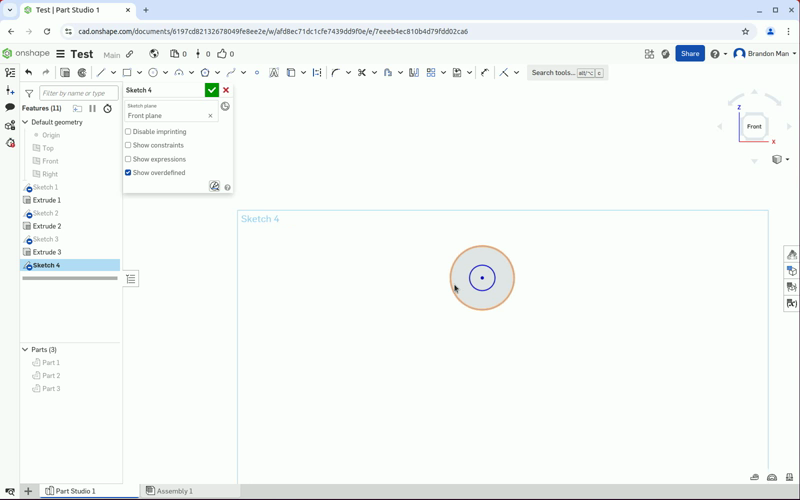
scroll(6)
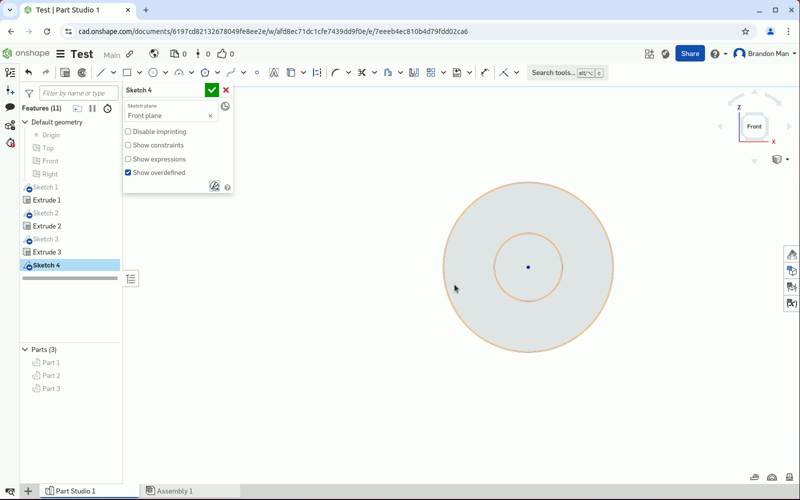
click(454, 284)
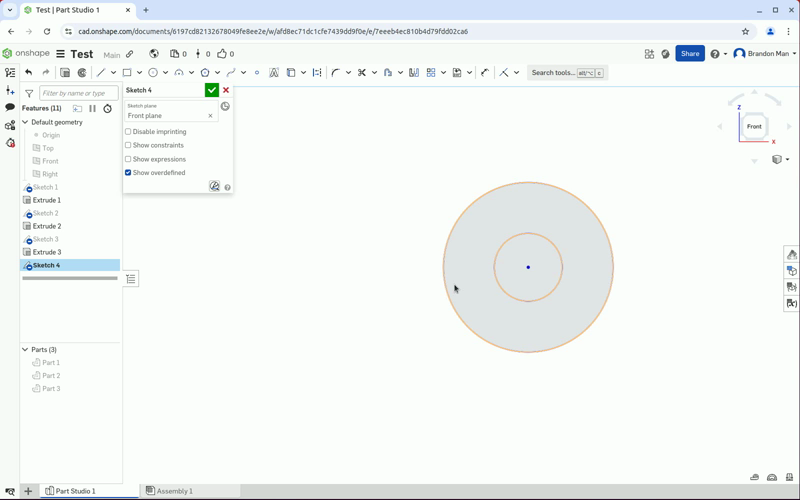
scroll(-6)
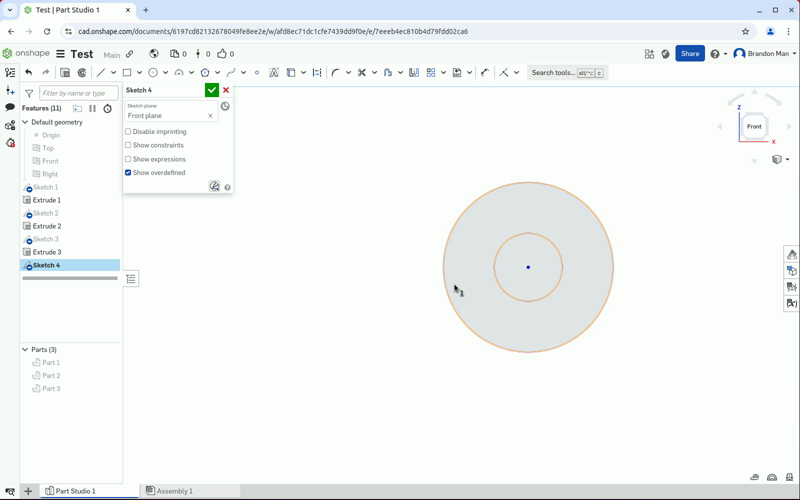
scroll(-6)
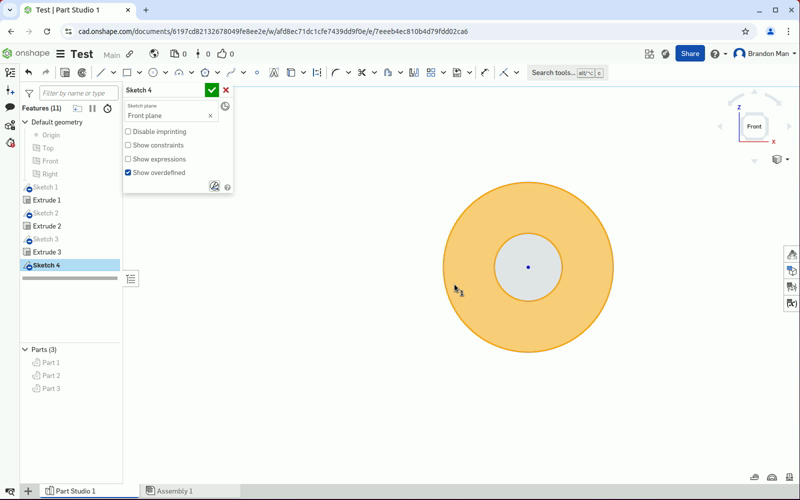
scroll(-6)
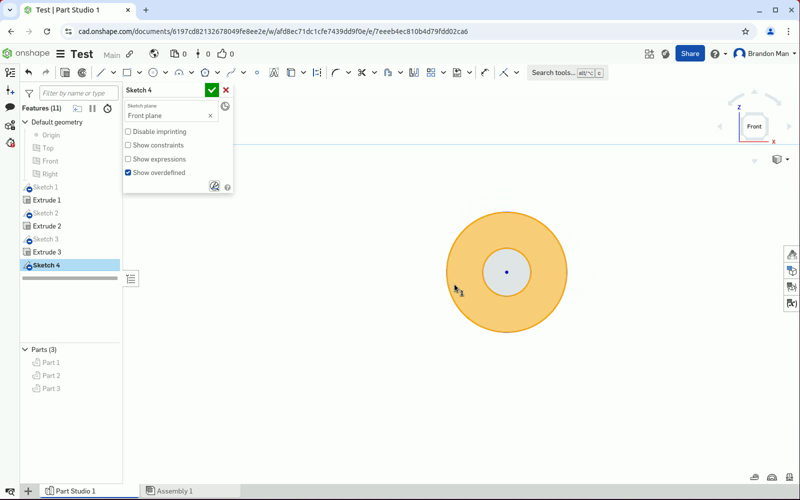
scroll(-6)
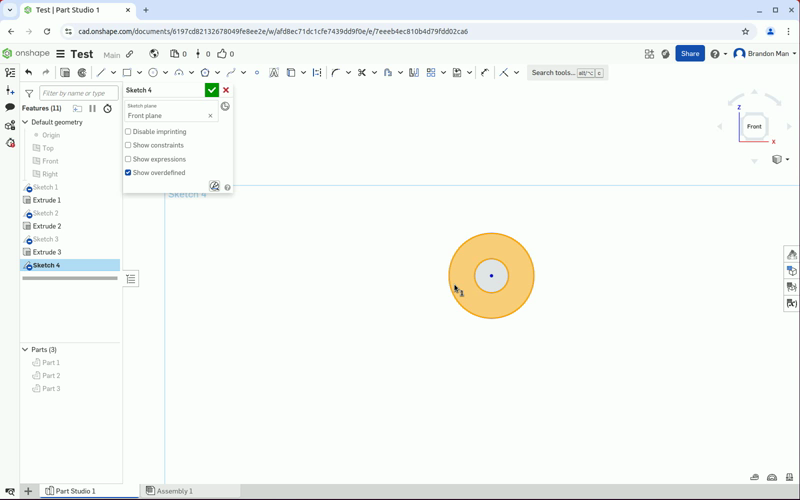
scroll(-6)
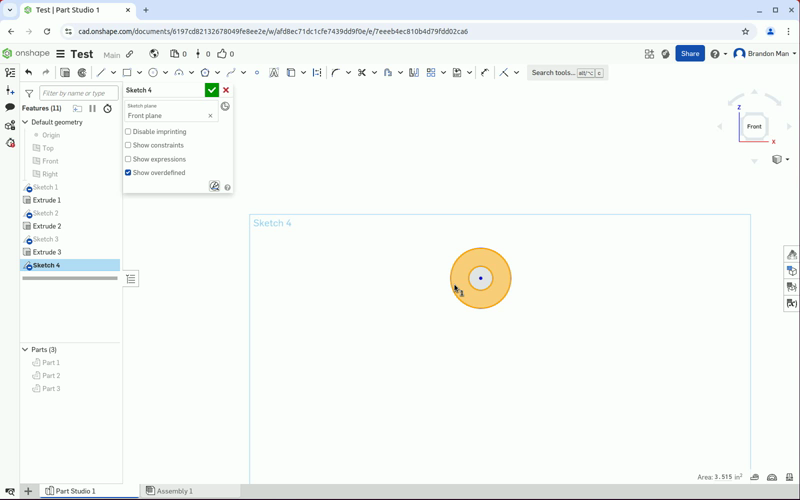
scroll(-6)
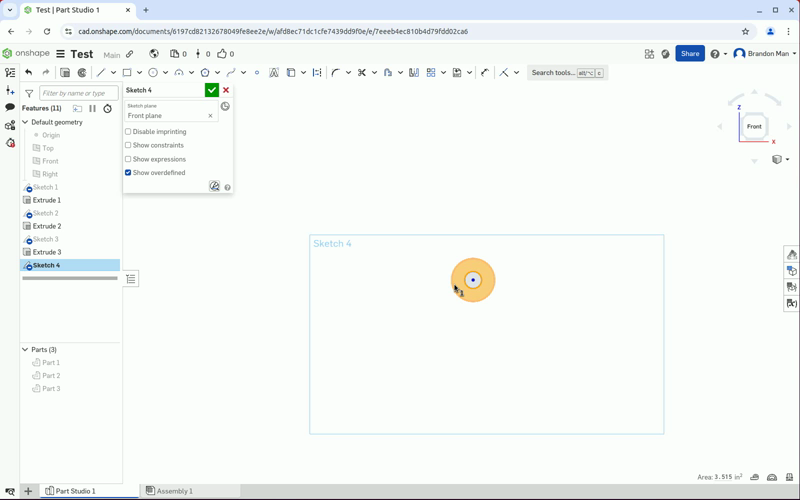
scroll(-6)
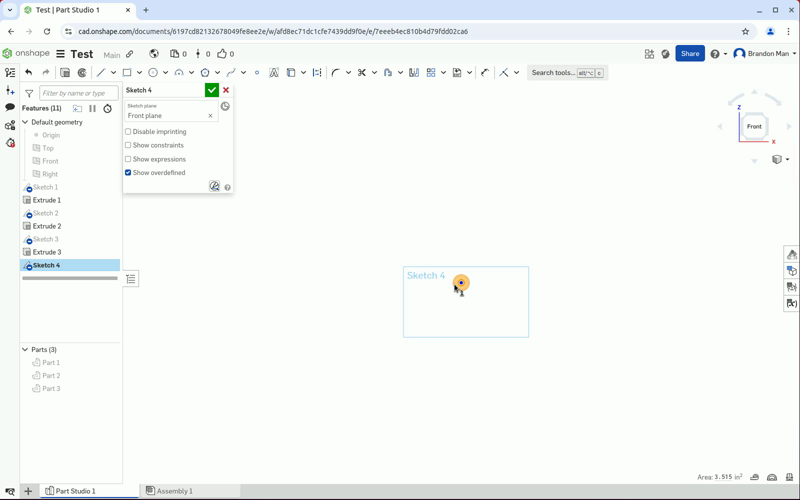
mouse_move(73, 352)
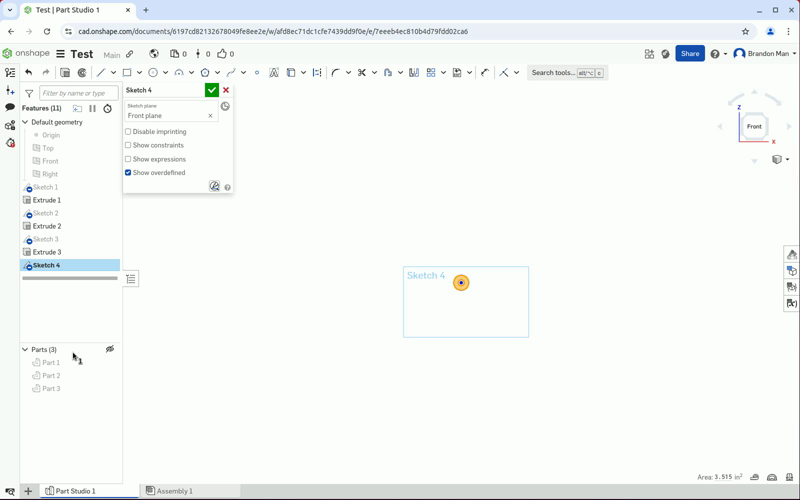
key(shift+y)
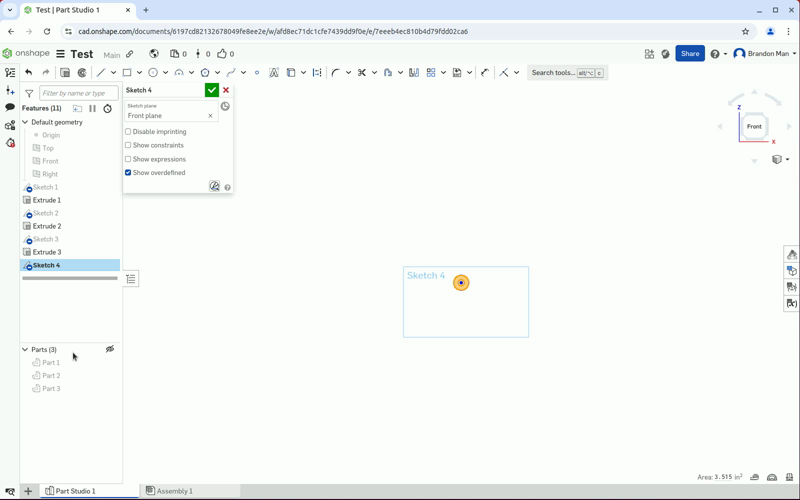
key(shift+e)
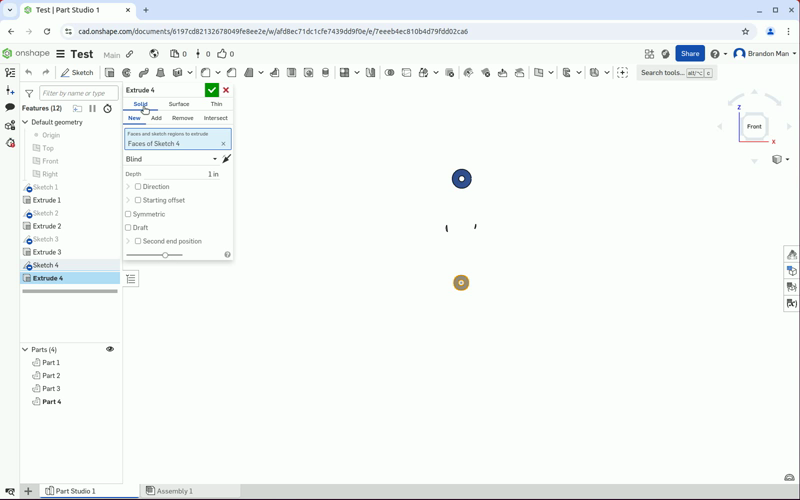
mouse_move(143, 106)
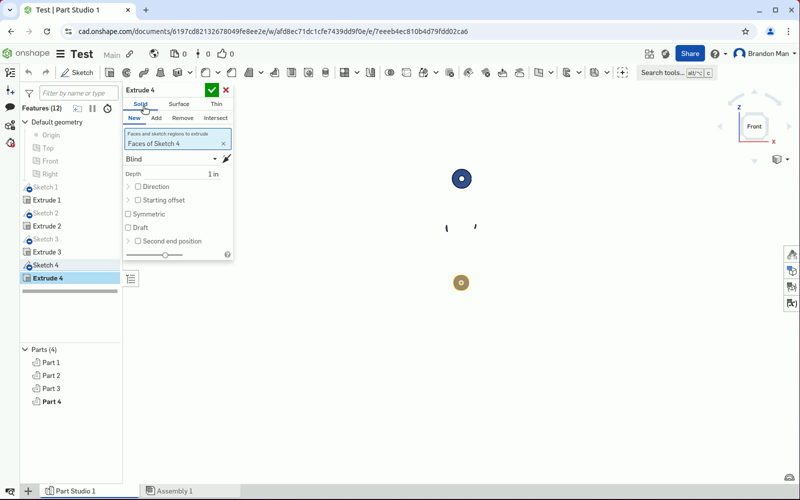
click(143, 106)
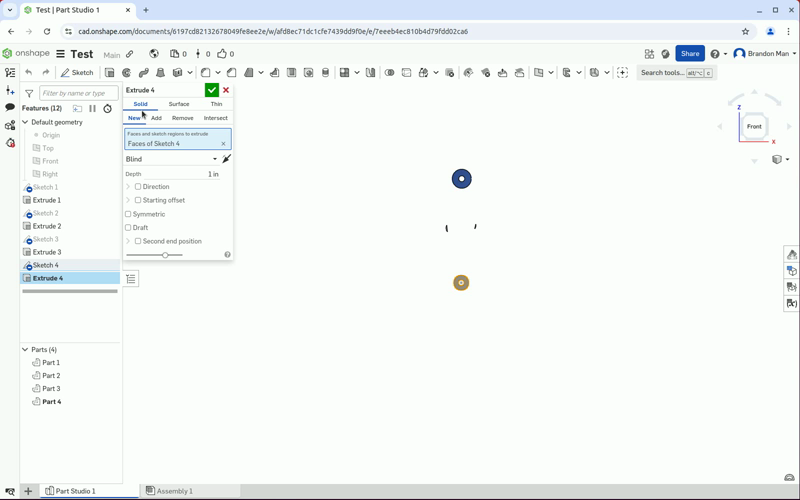
mouse_move(137, 120)
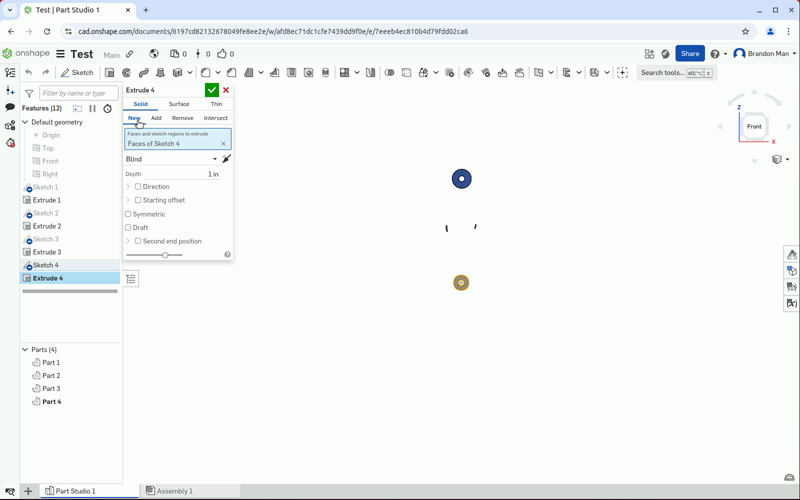
click(137, 120)
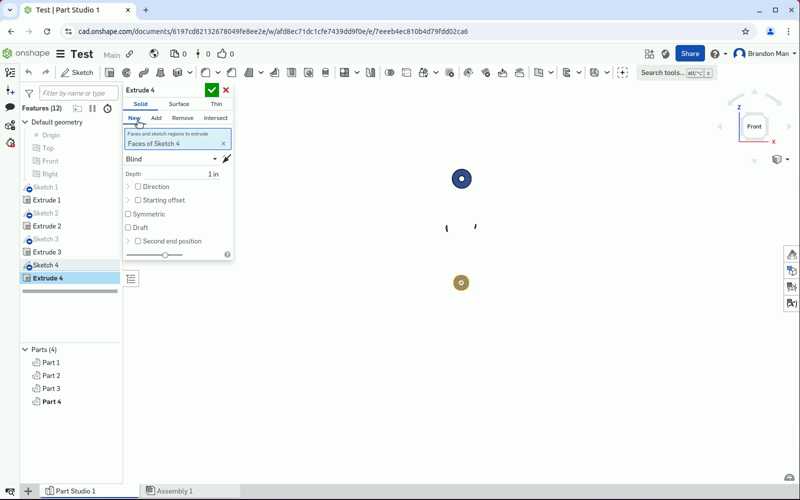
key(tab, 4)
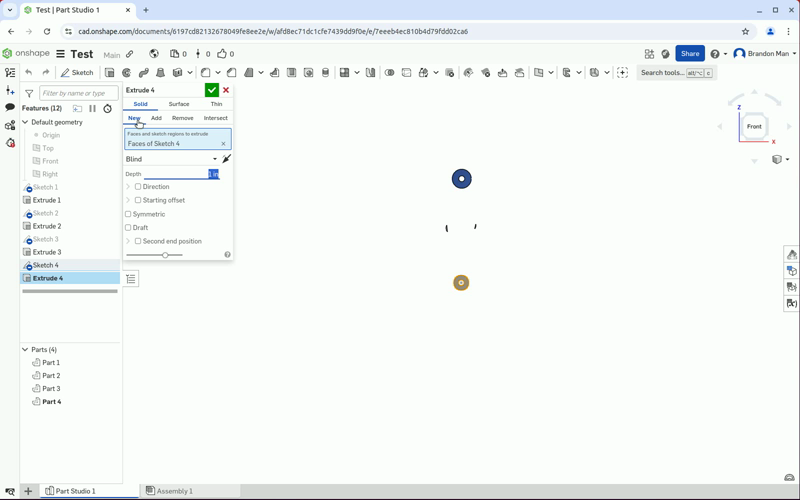
text(0.722)
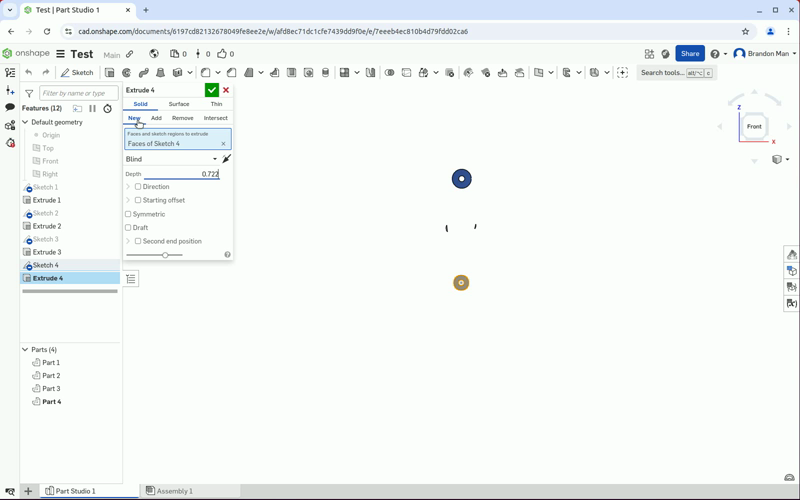
key(enter)
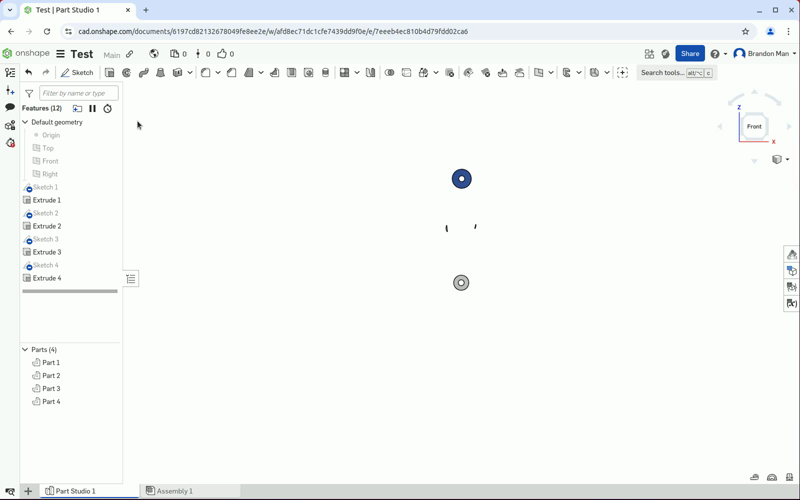
key(shift+h)
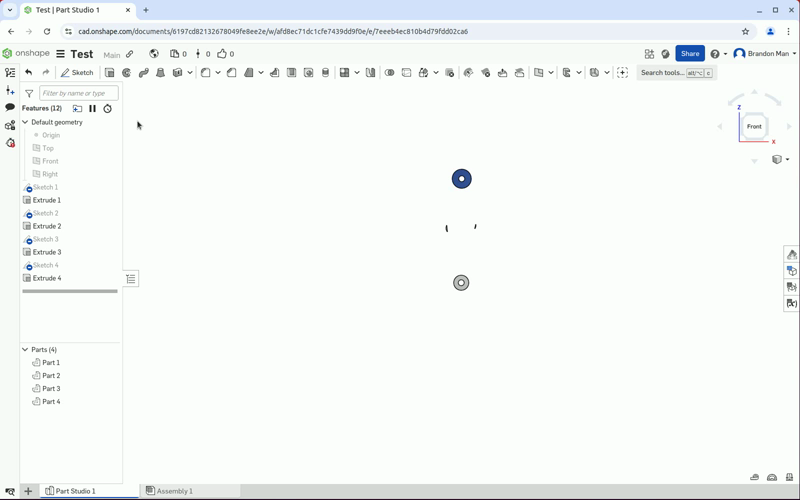
key(shift+h)
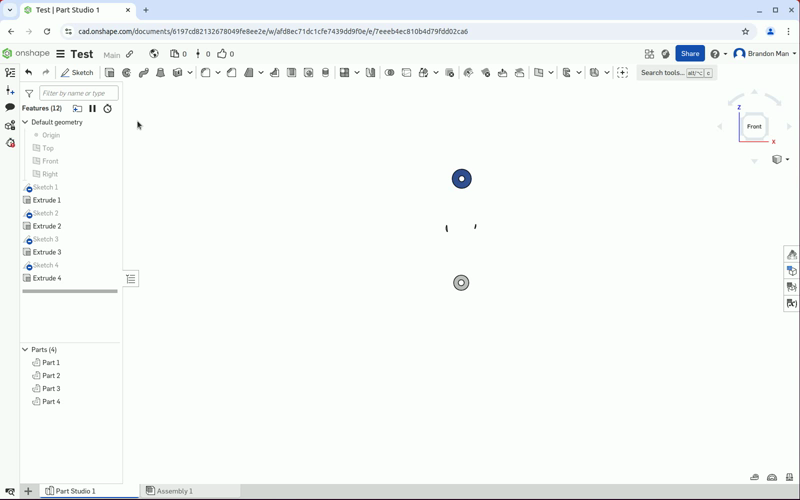
mouse_move(73, 189)
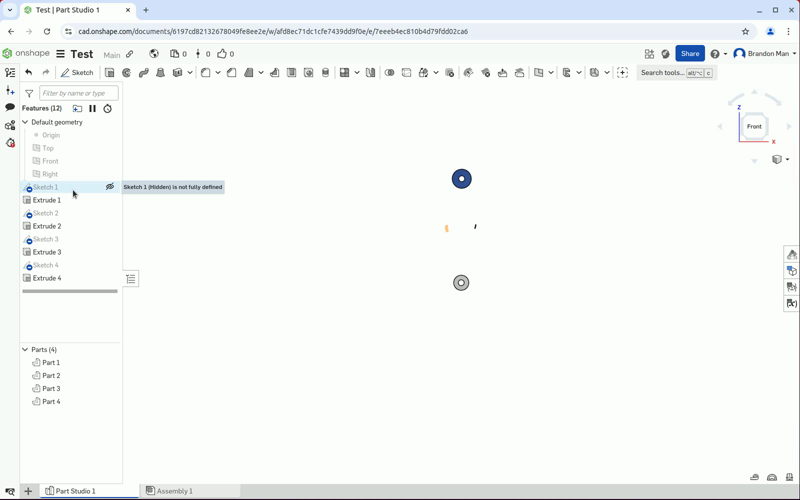
click(73, 189)
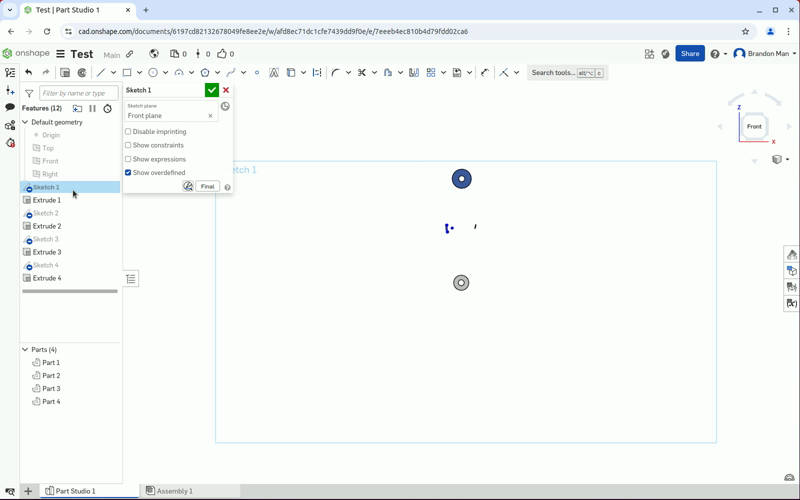
mouse_move(229, 92)
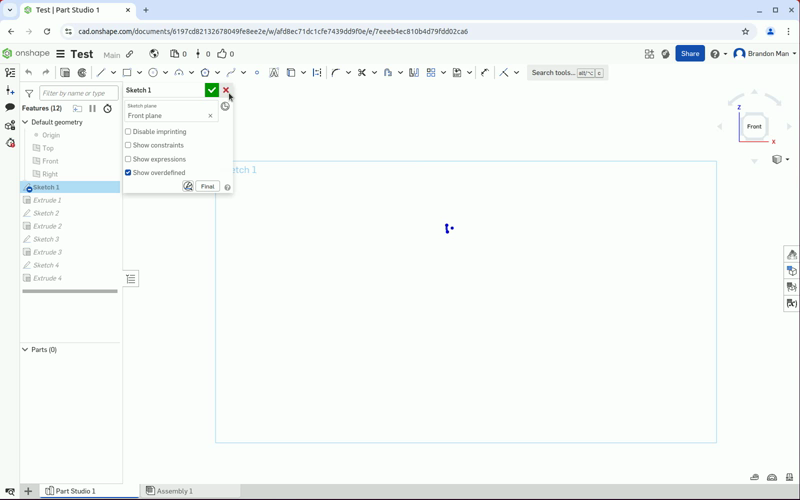
click(229, 92)
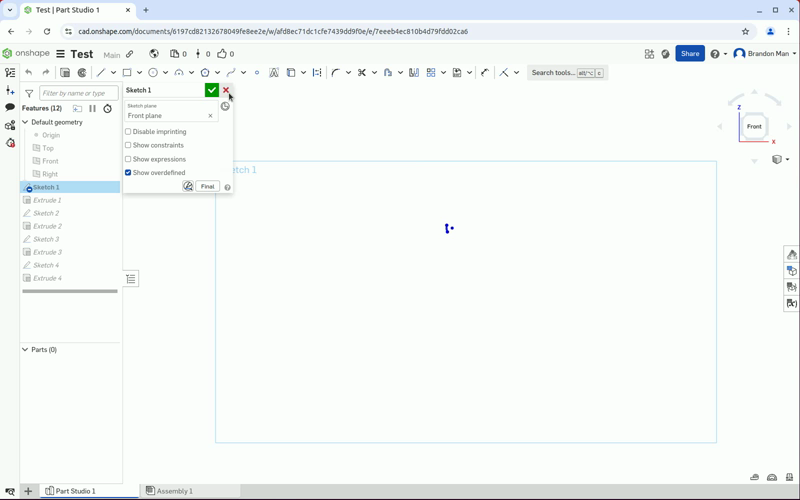
key(shift+s)
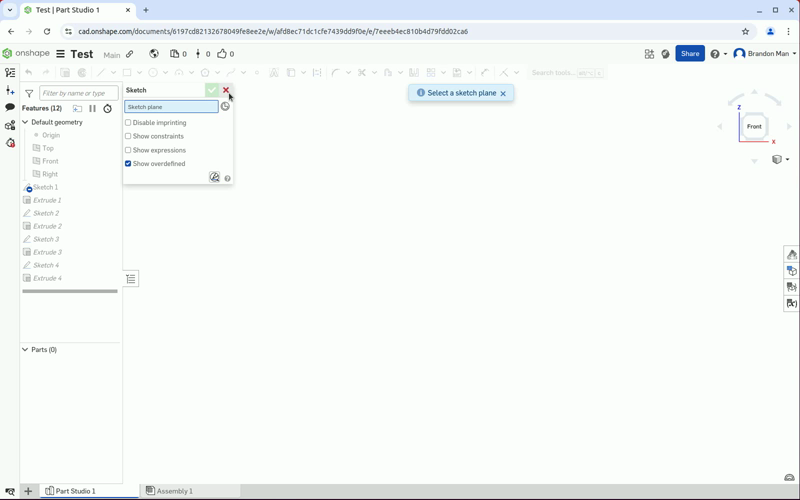
mouse_move(73, 163)
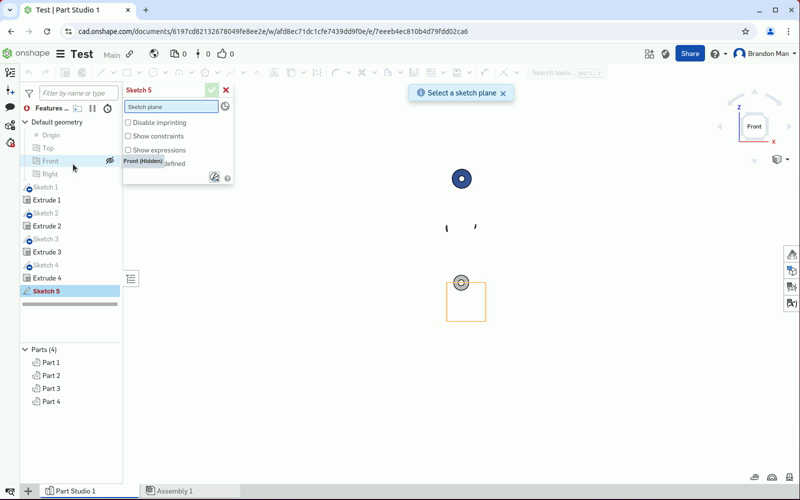
click(73, 163)
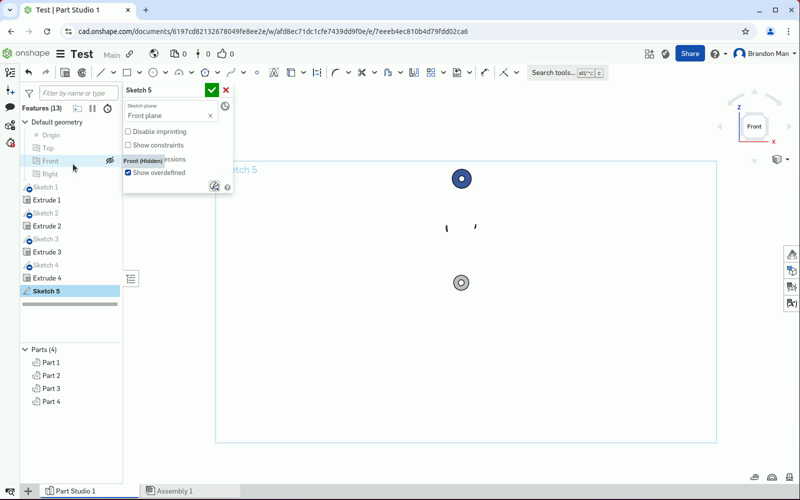
mouse_move(73, 352)
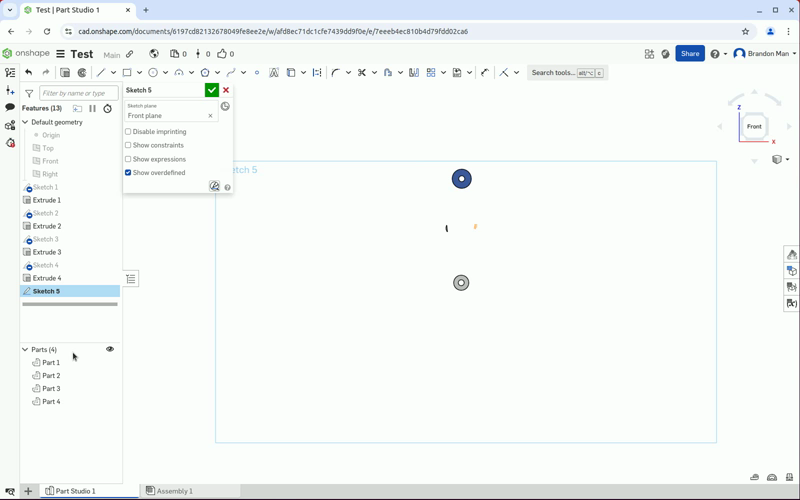
key(y)
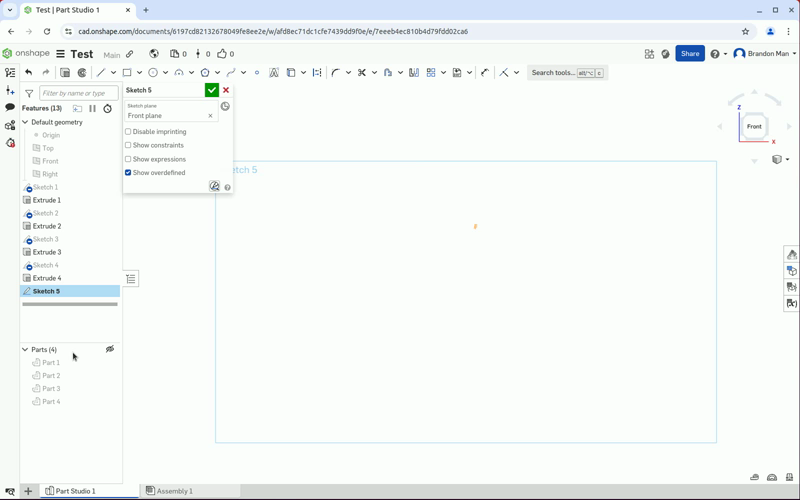
key(c)
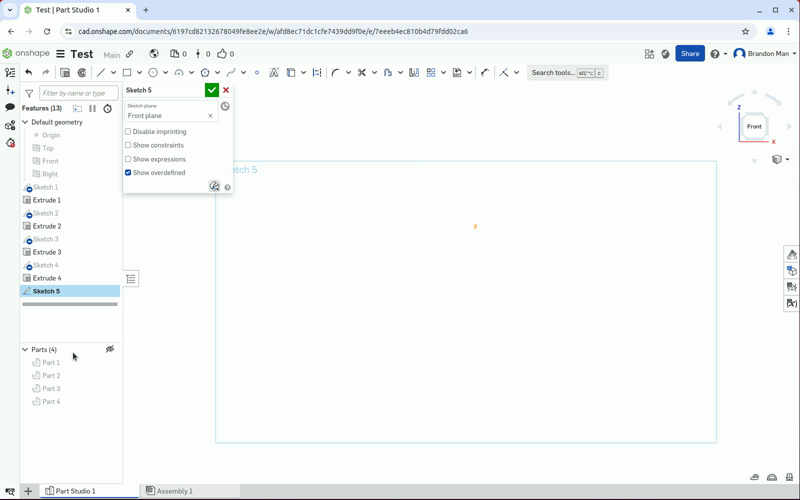
key_down(shift)
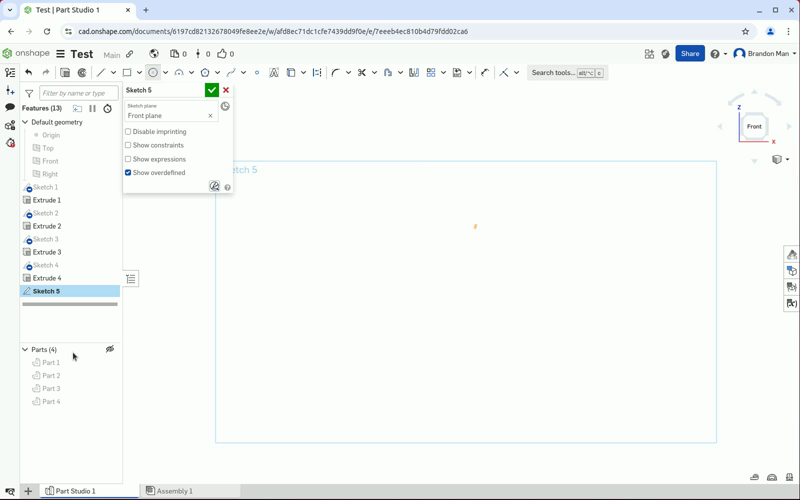
mouse_move(501, 282)
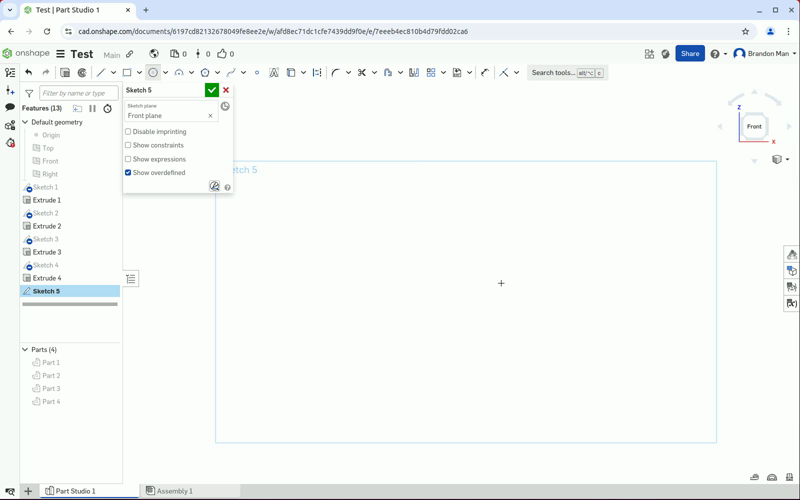
click(501, 282)
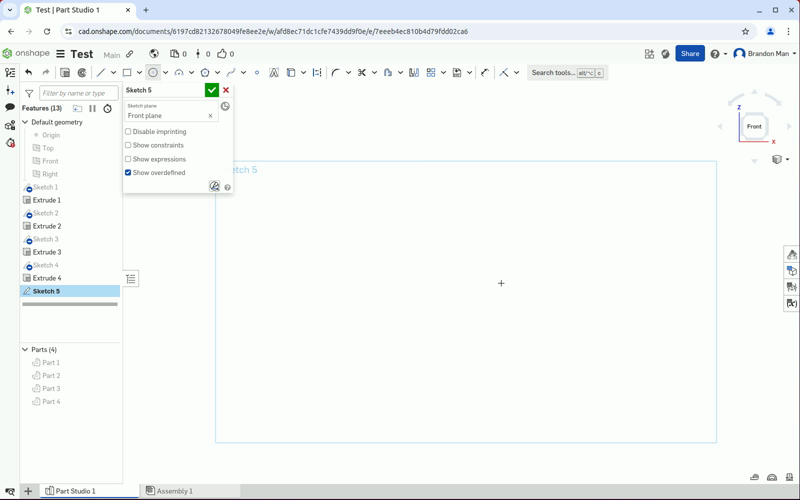
key_up(shift)
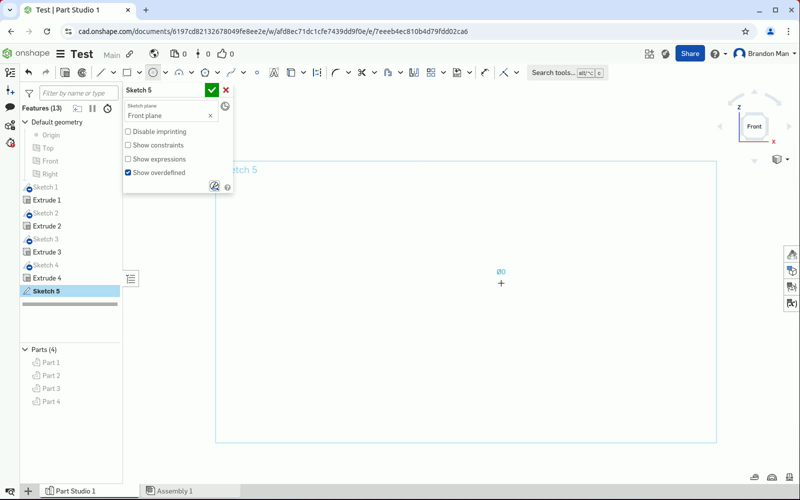
mouse_move(508, 282)
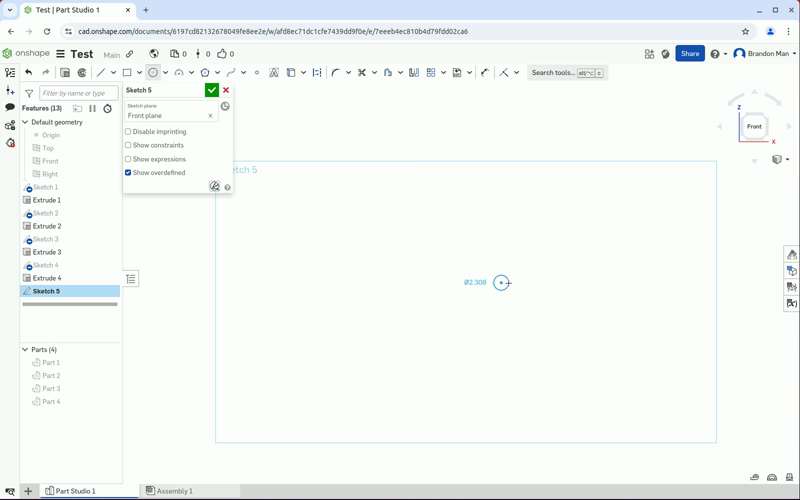
click(508, 282)
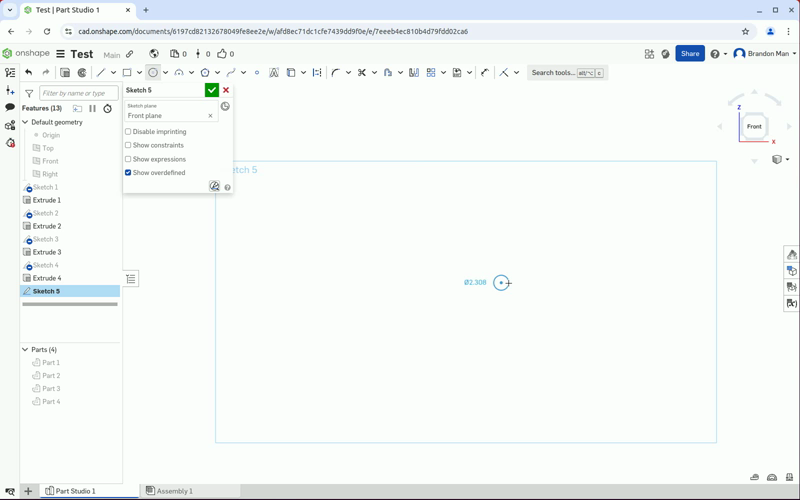
key(esc)
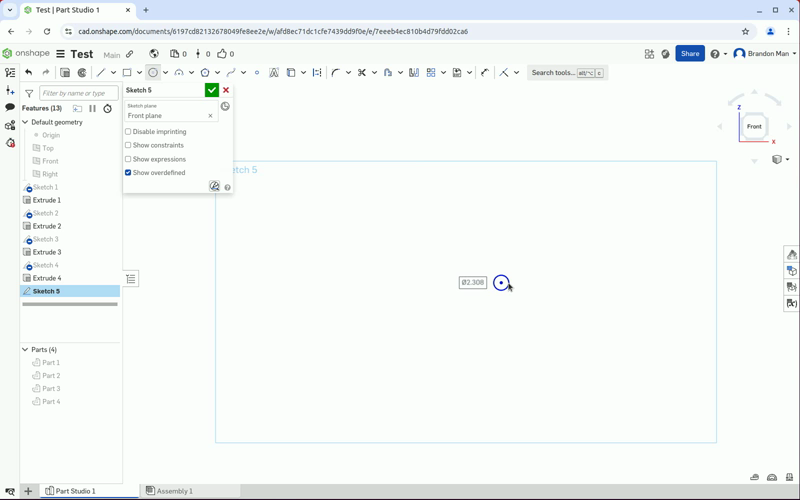
key(c)
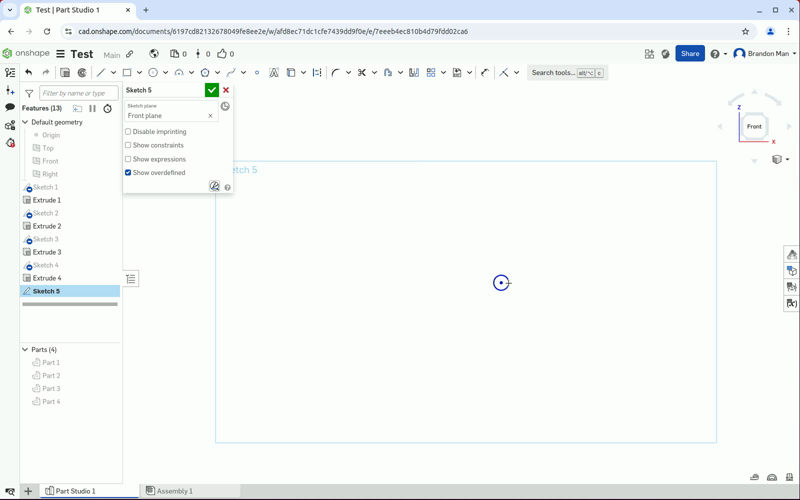
key_down(shift)
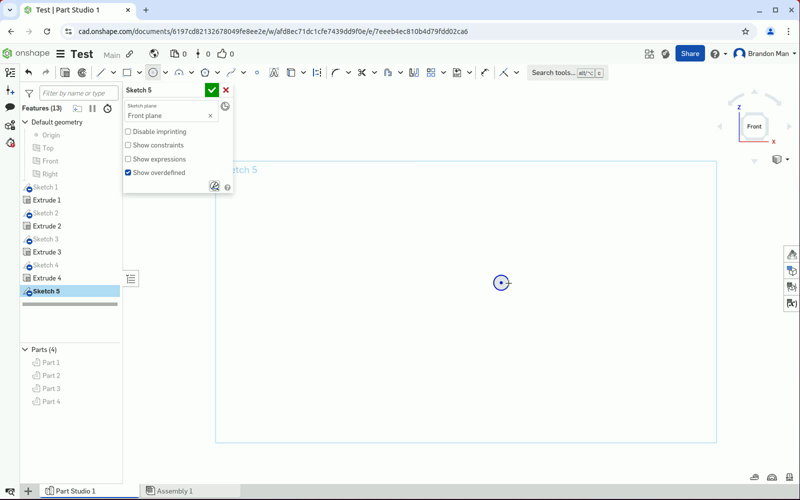
mouse_move(501, 282)
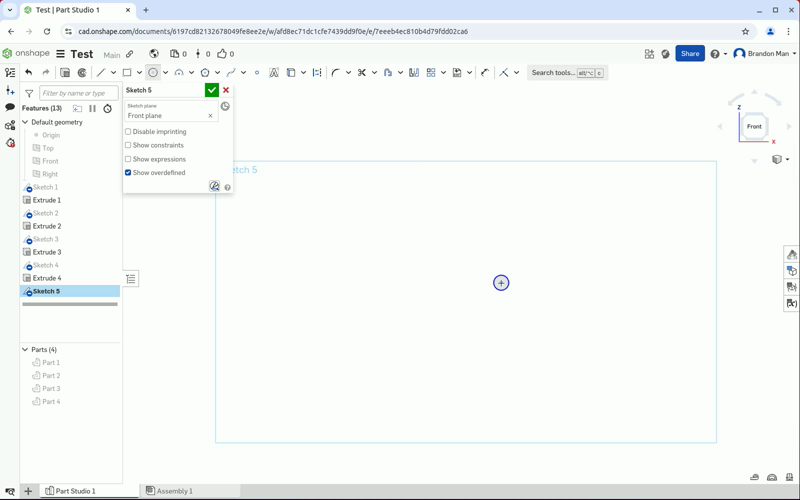
click(501, 282)
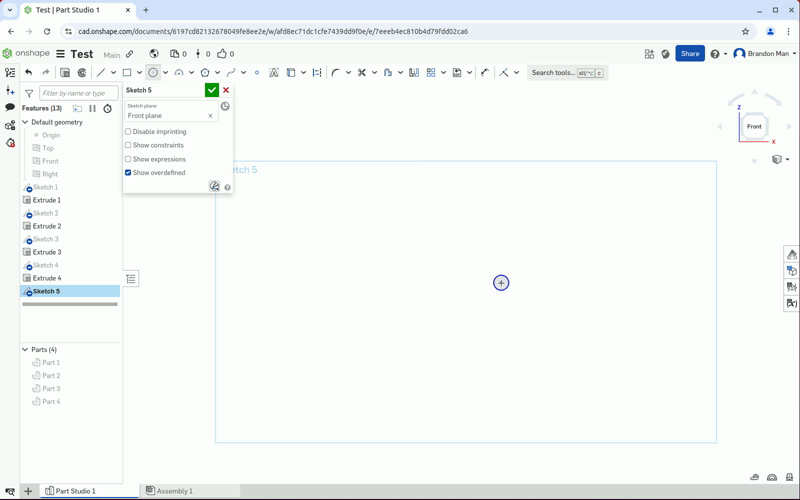
key_up(shift)
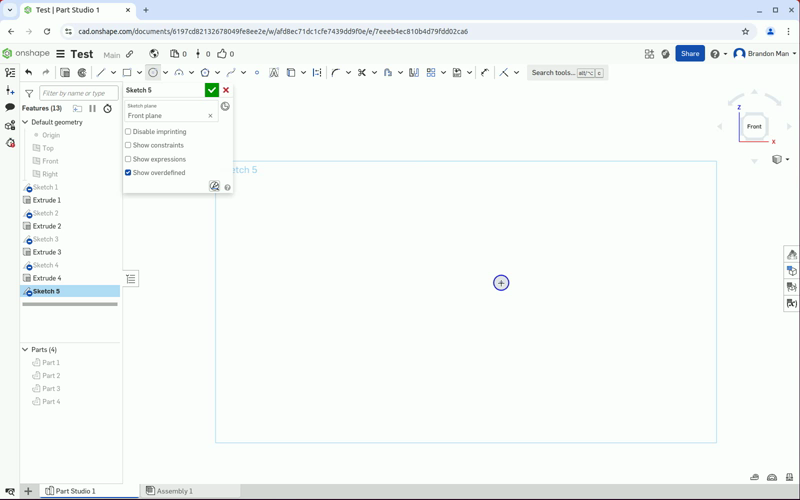
mouse_move(504, 282)
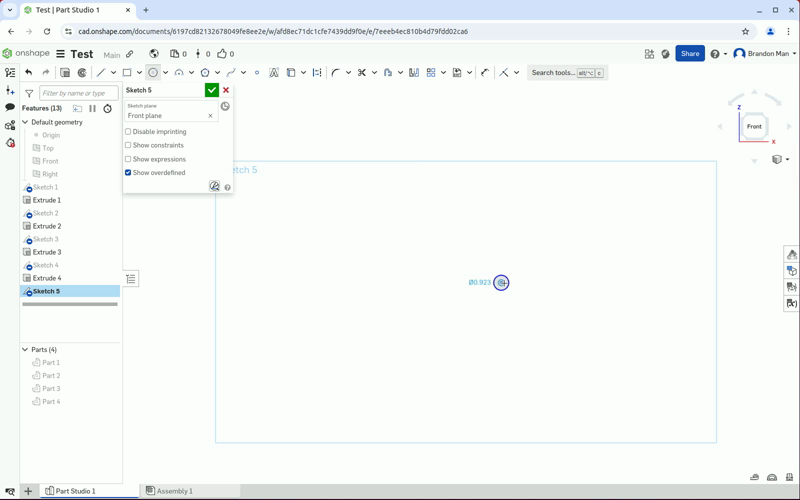
scroll(6)
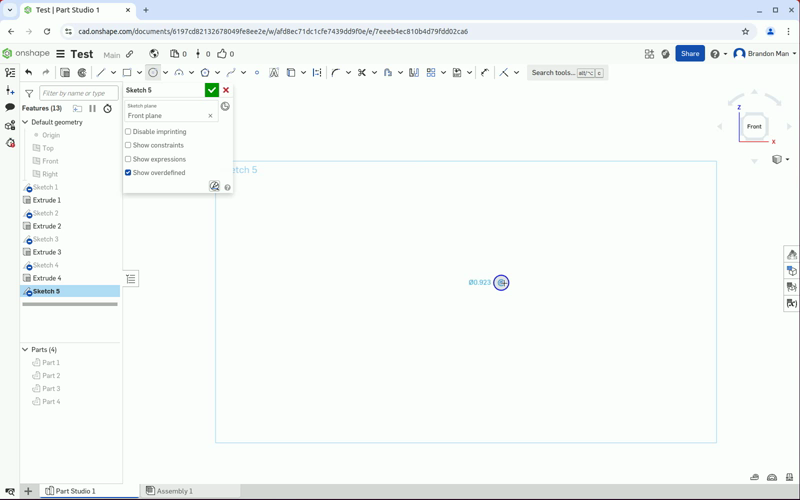
scroll(6)
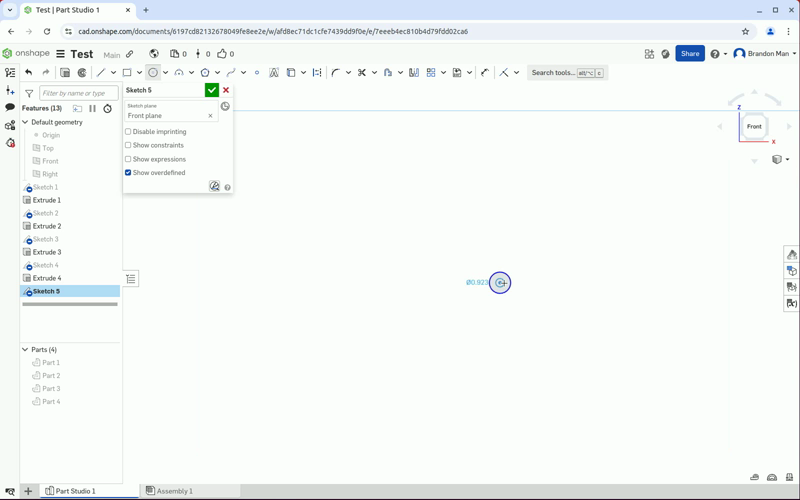
scroll(6)
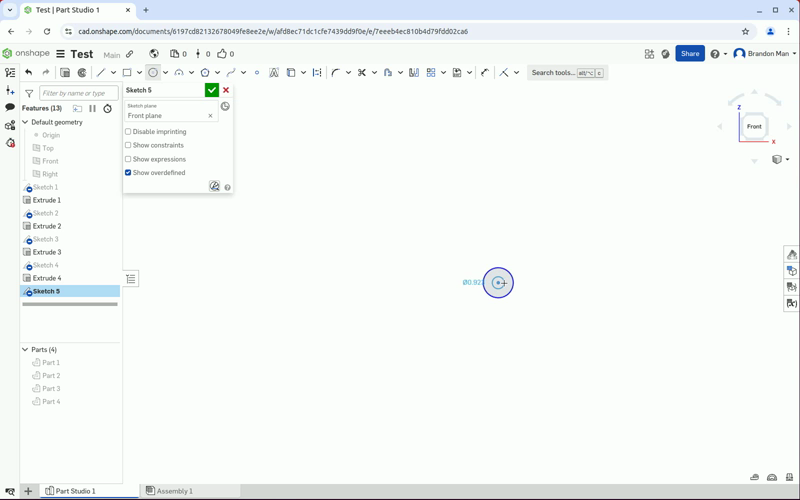
scroll(6)
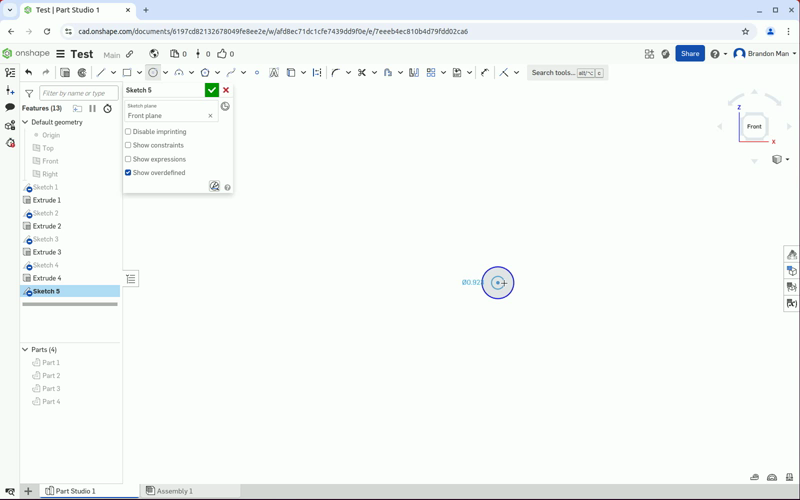
scroll(6)
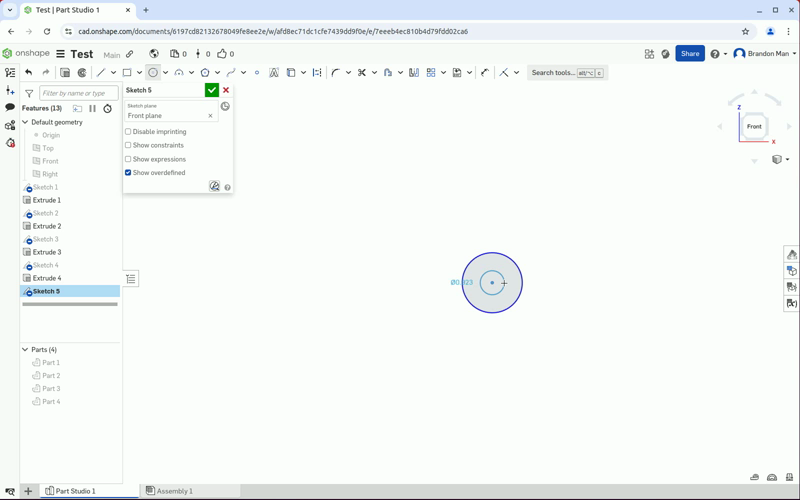
scroll(6)
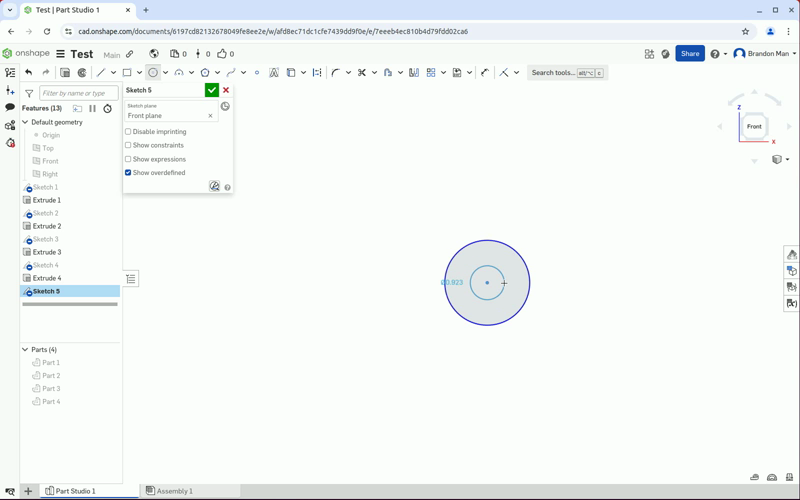
scroll(6)
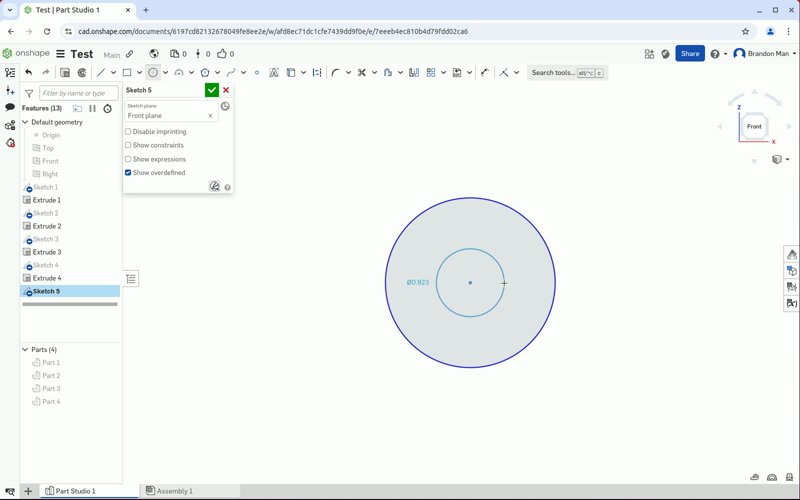
click(504, 282)
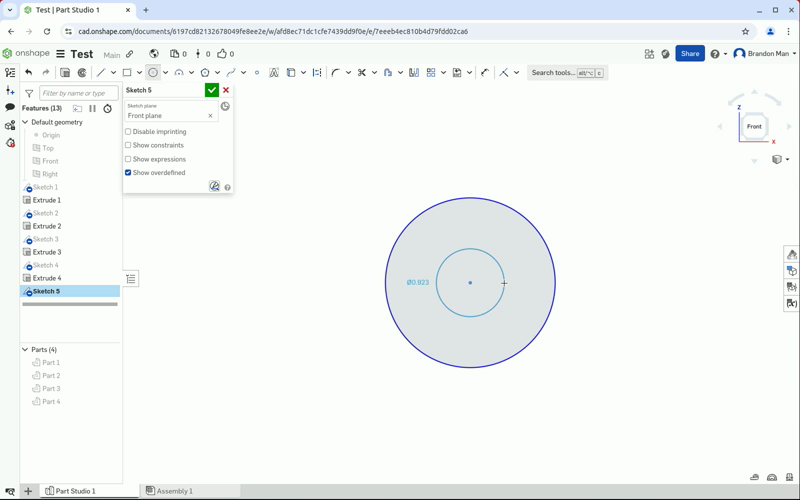
scroll(-6)
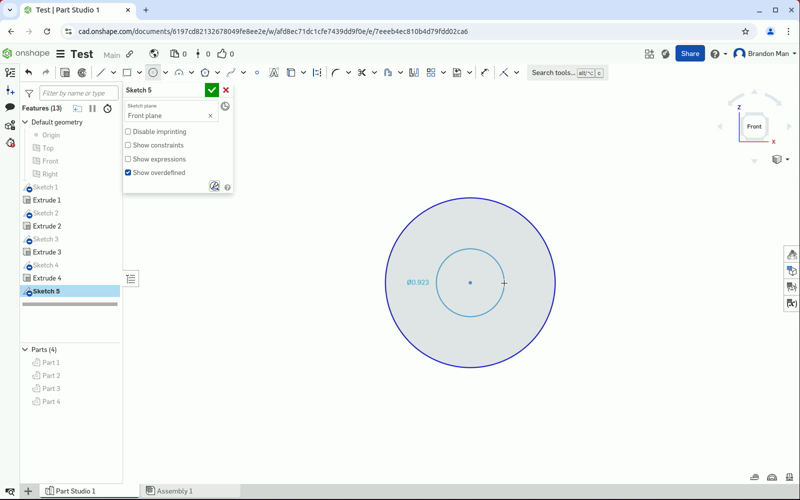
scroll(-6)
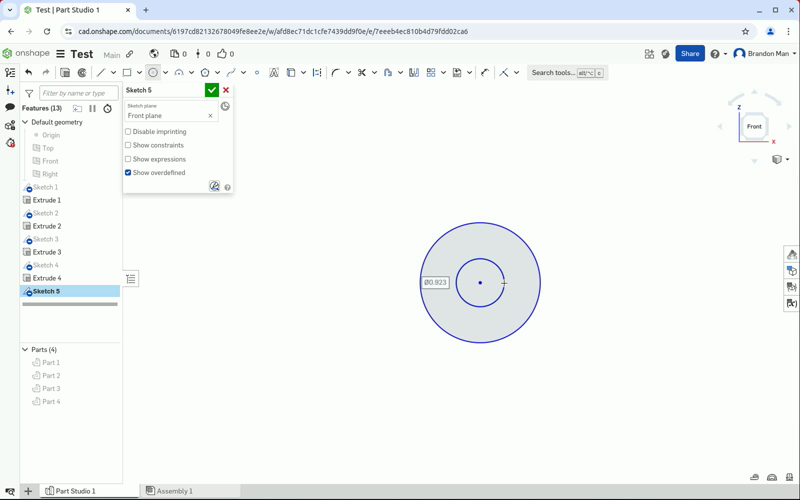
scroll(-6)
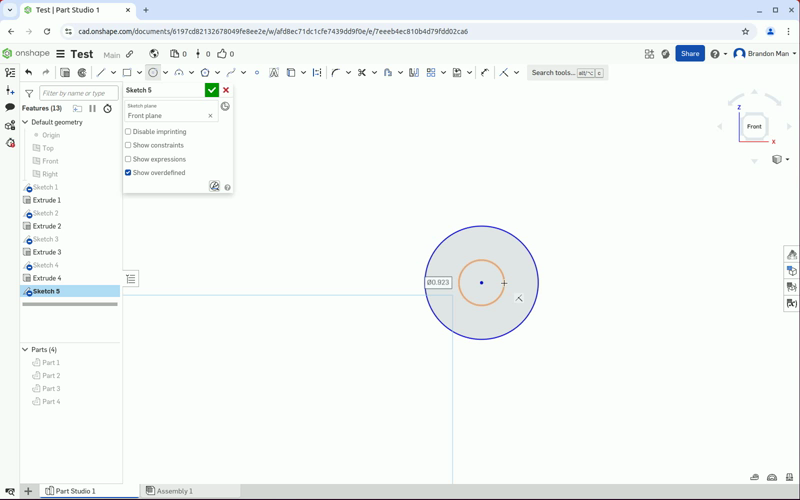
scroll(-6)
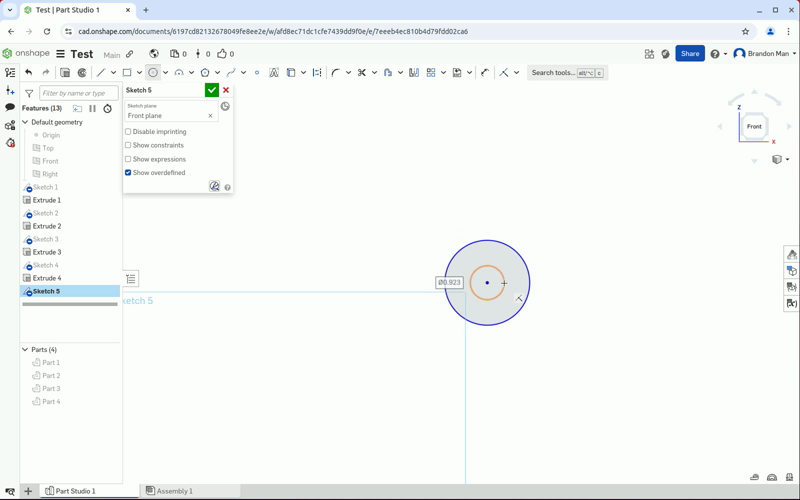
scroll(-6)
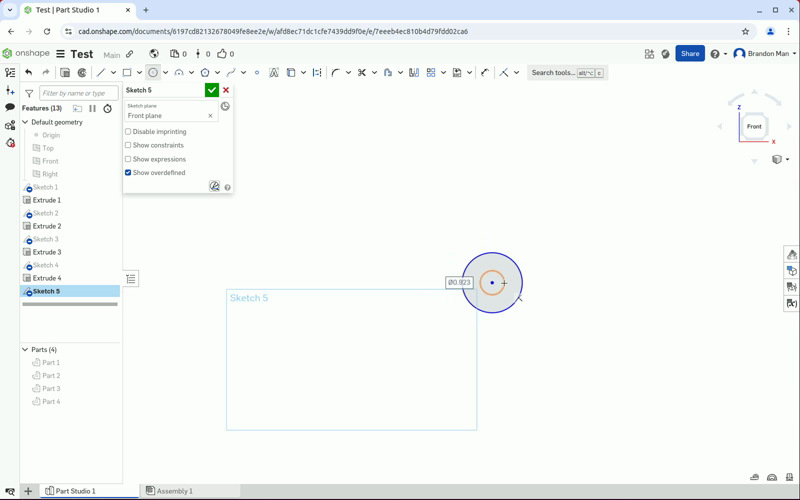
scroll(-6)
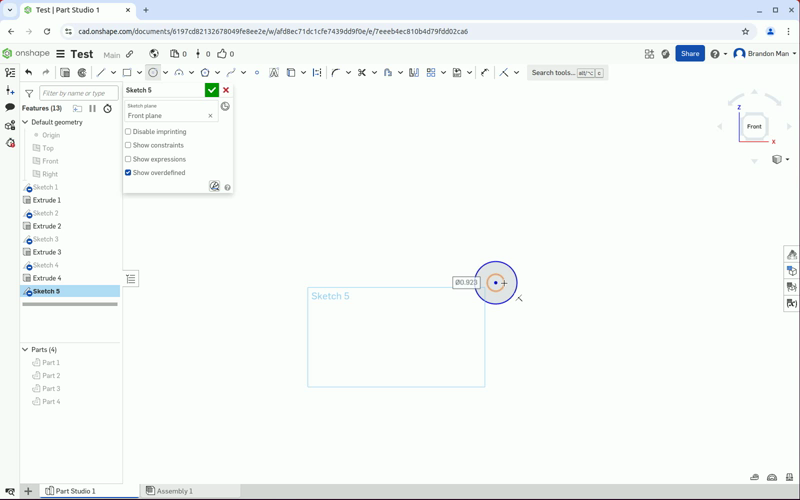
scroll(-6)
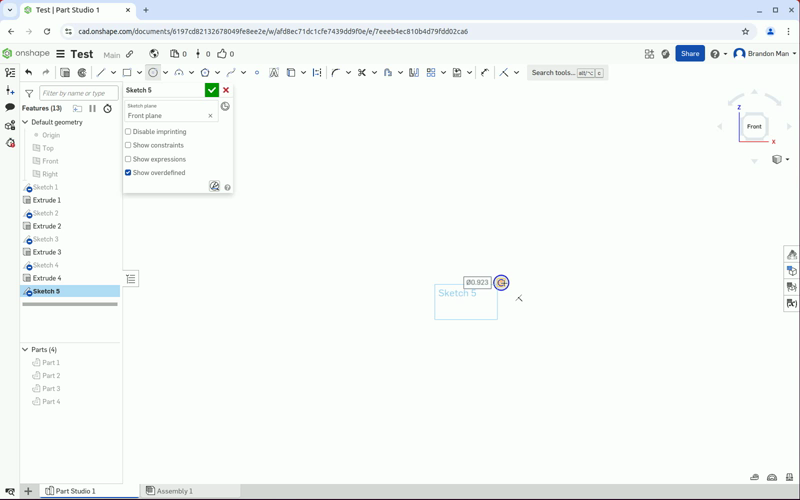
key(esc)
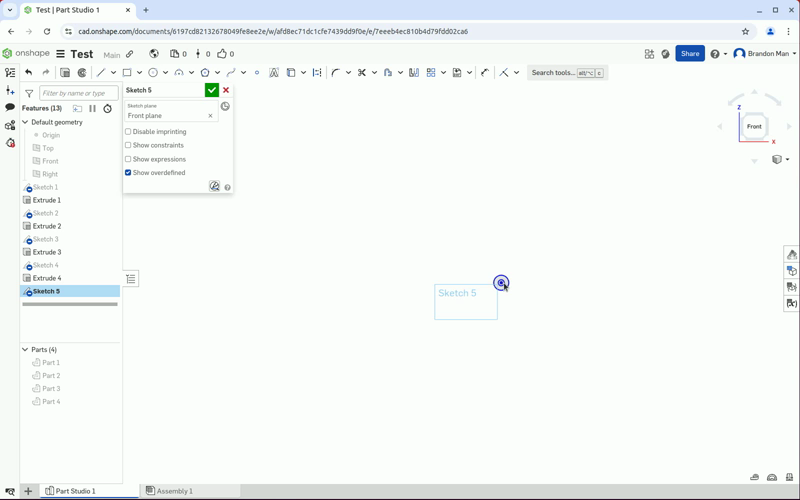
mouse_move(508, 281)
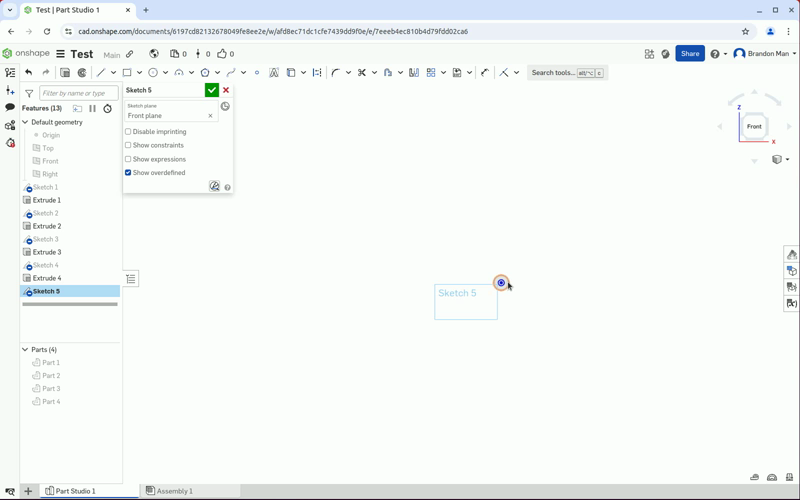
scroll(6)
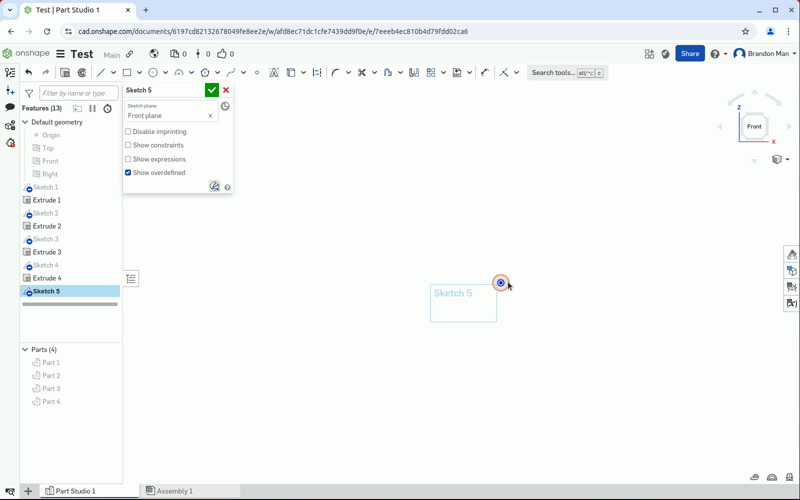
scroll(6)
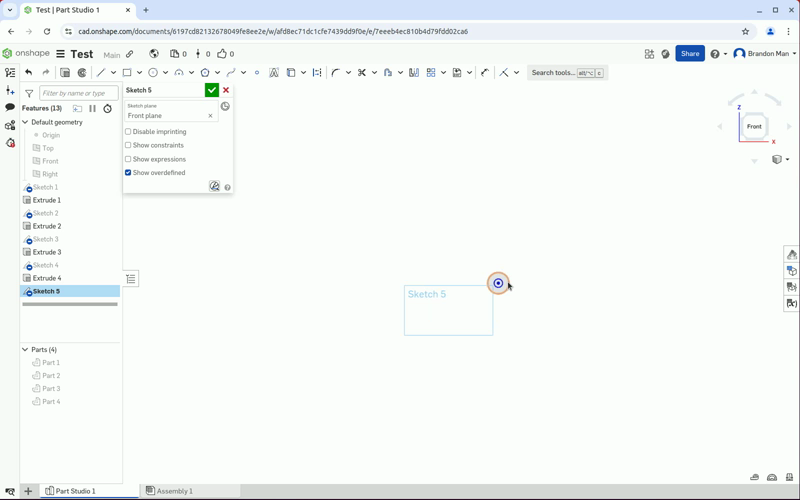
scroll(6)
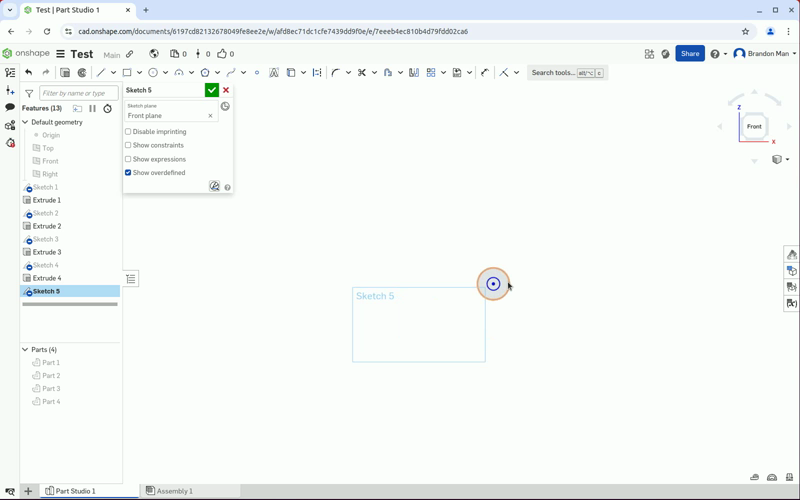
scroll(6)
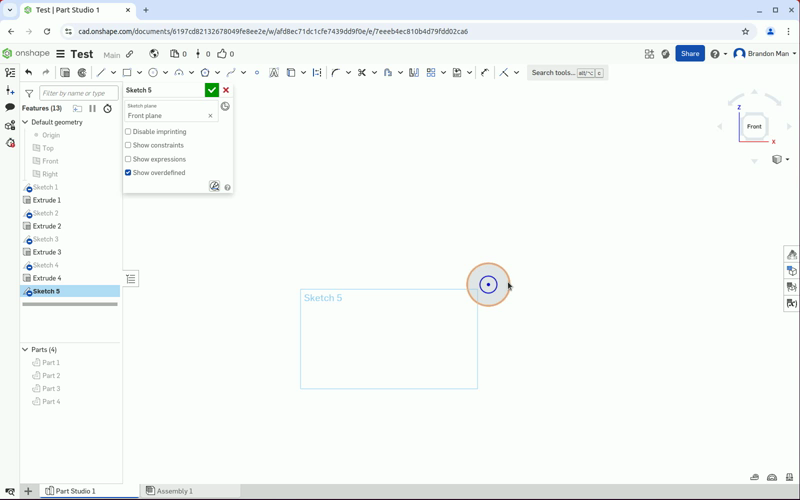
scroll(6)
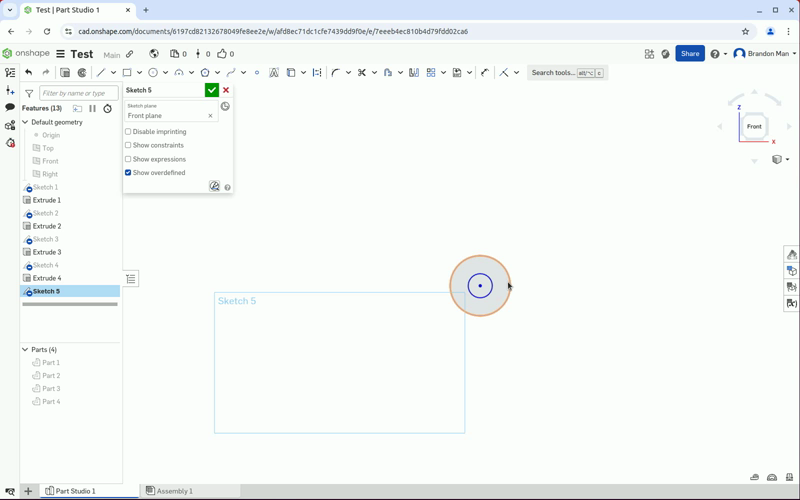
scroll(6)
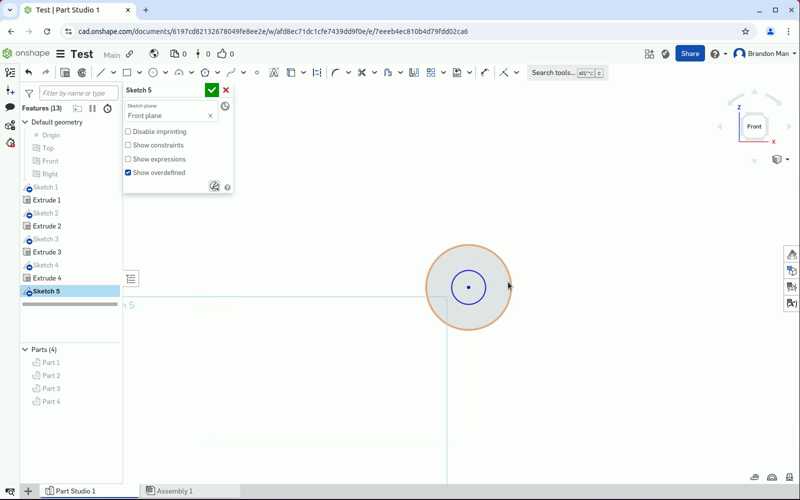
scroll(6)
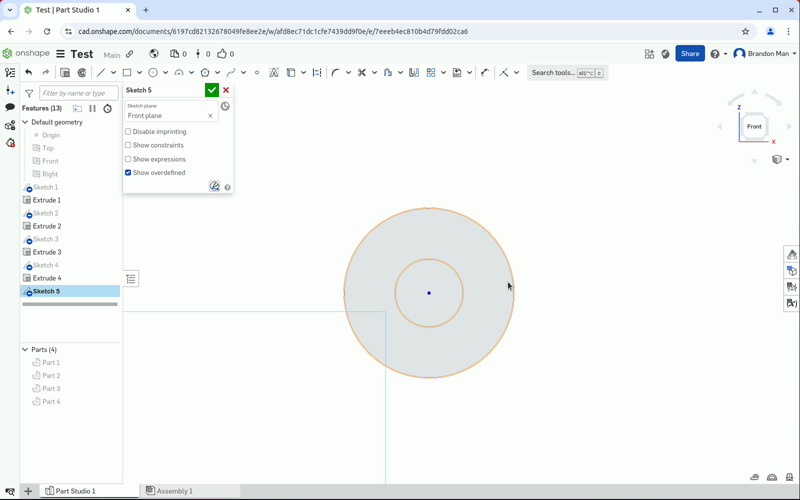
click(508, 281)
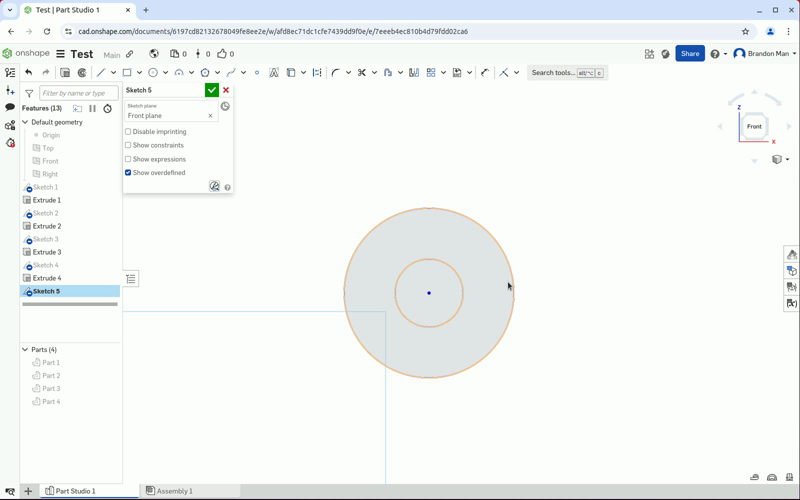
scroll(-6)
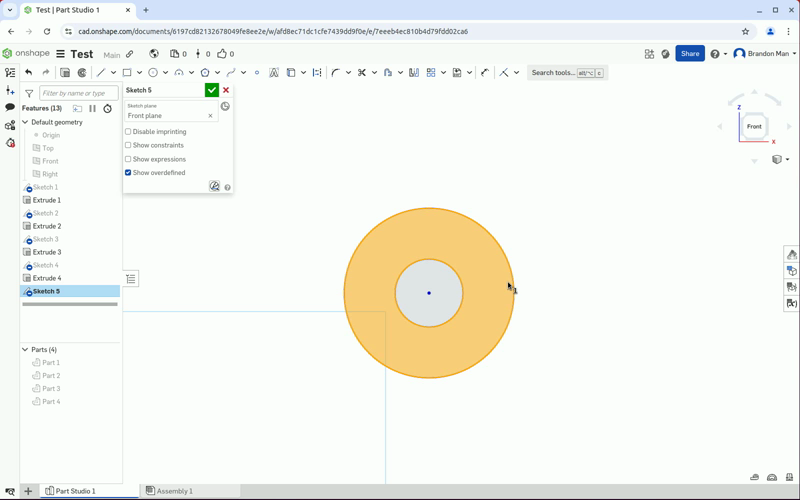
scroll(-6)
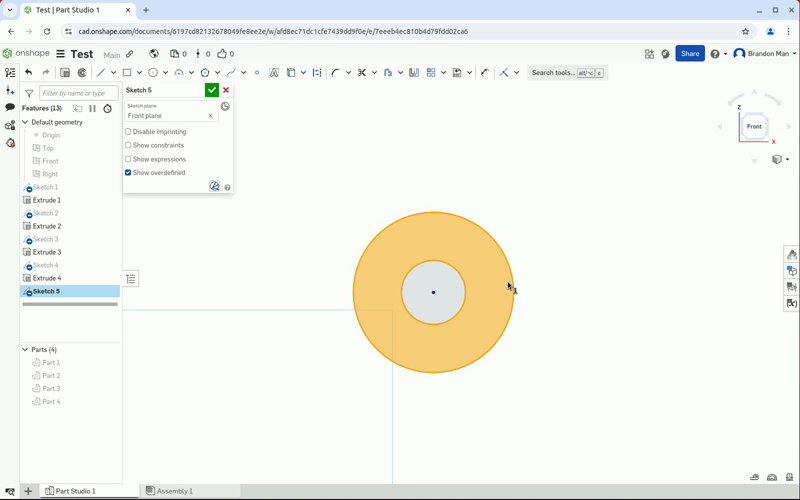
scroll(-6)
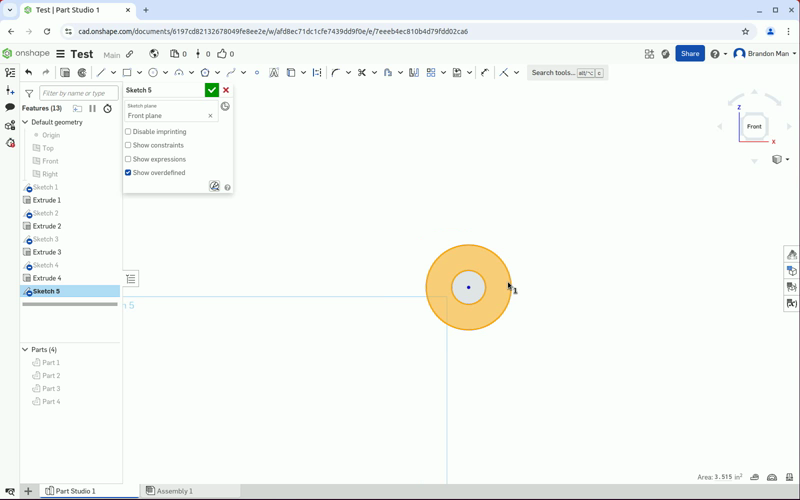
scroll(-6)
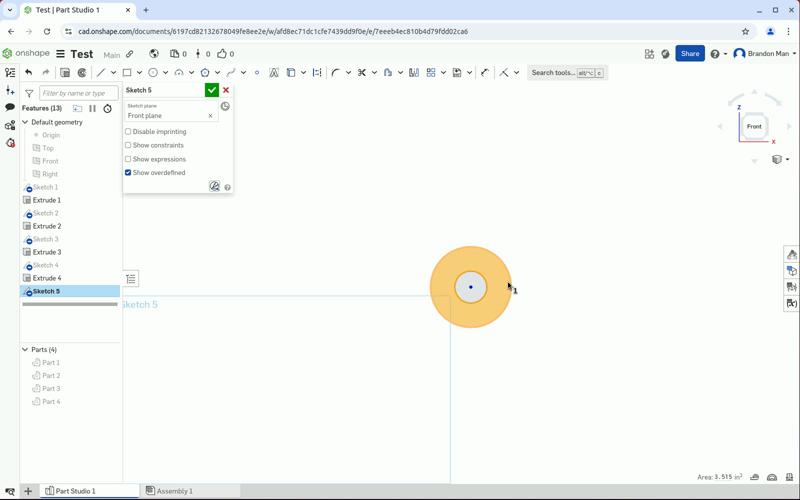
scroll(-6)
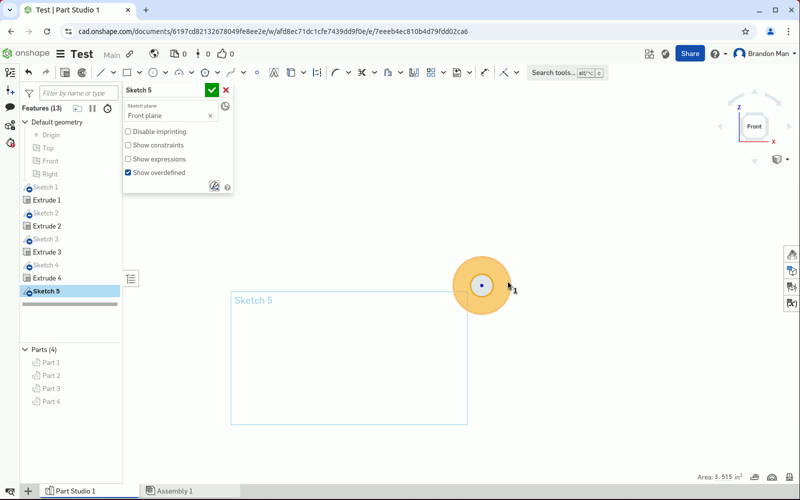
scroll(-6)
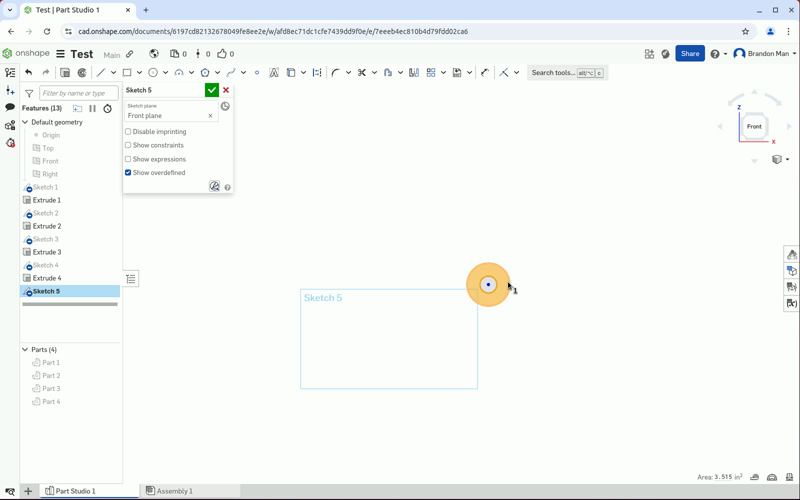
scroll(-6)
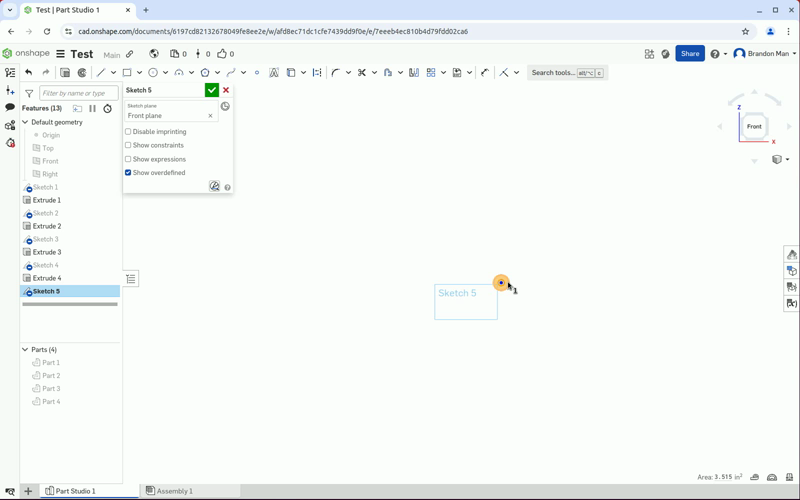
mouse_move(73, 352)
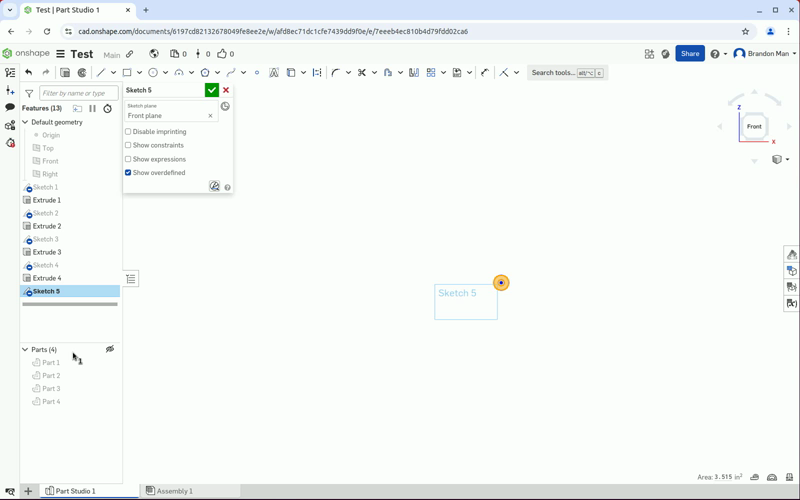
key(shift+y)
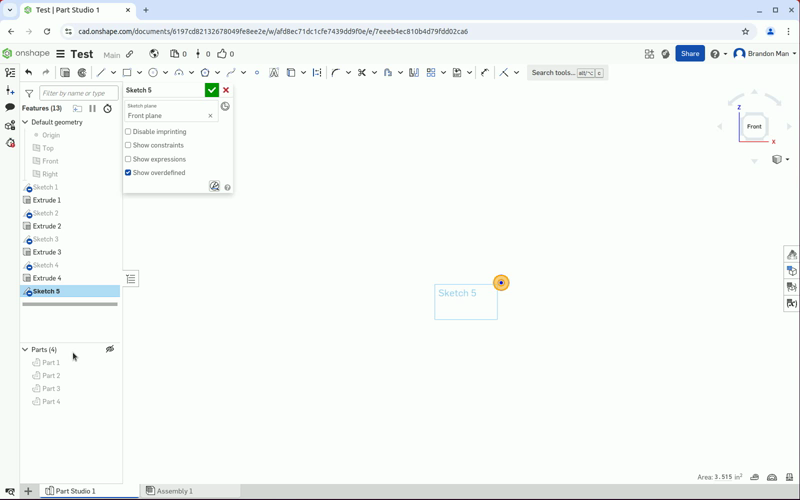
key(shift+e)
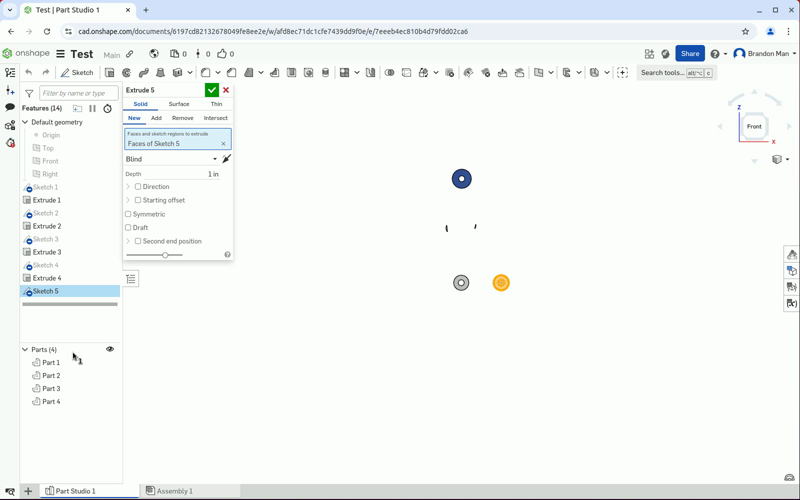
mouse_move(143, 106)
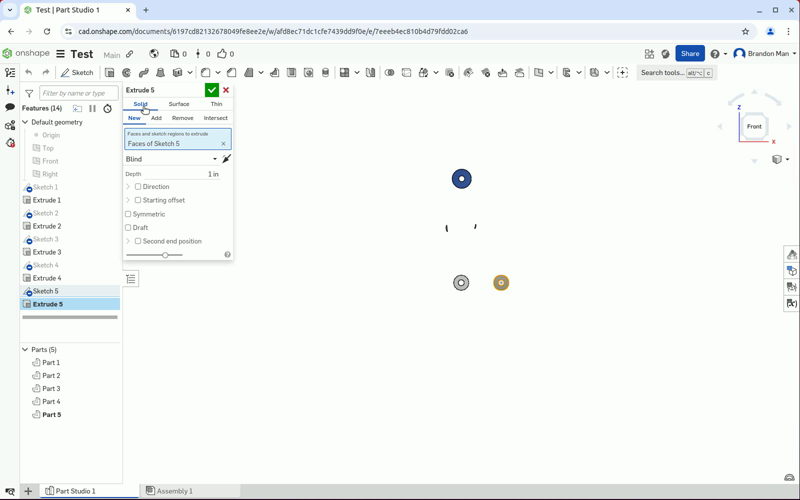
click(143, 106)
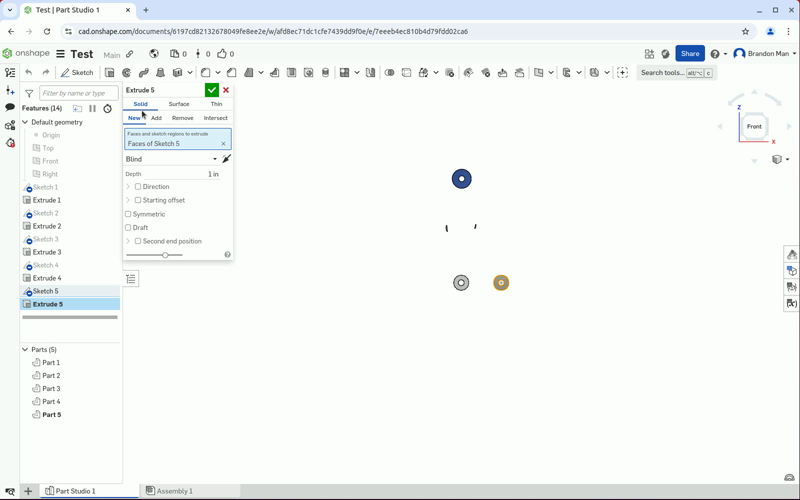
mouse_move(137, 120)
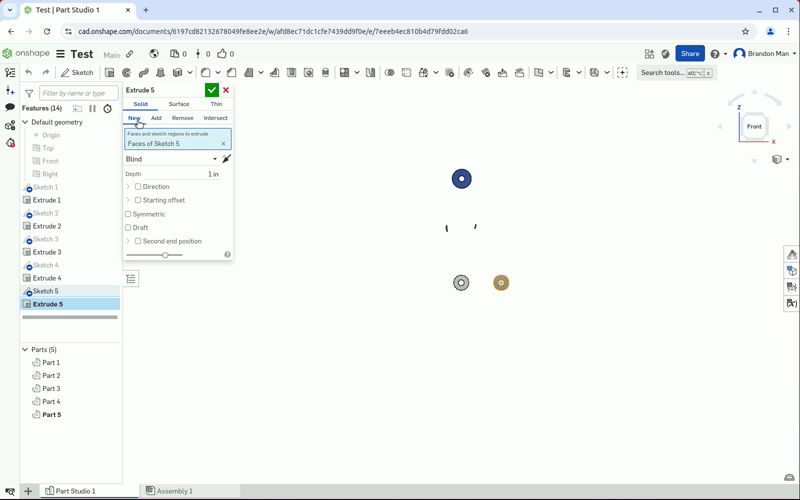
click(137, 120)
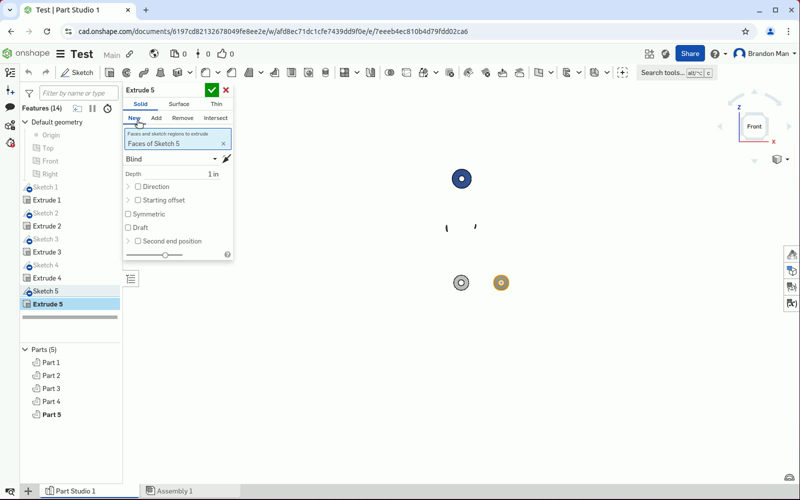
key(tab, 4)
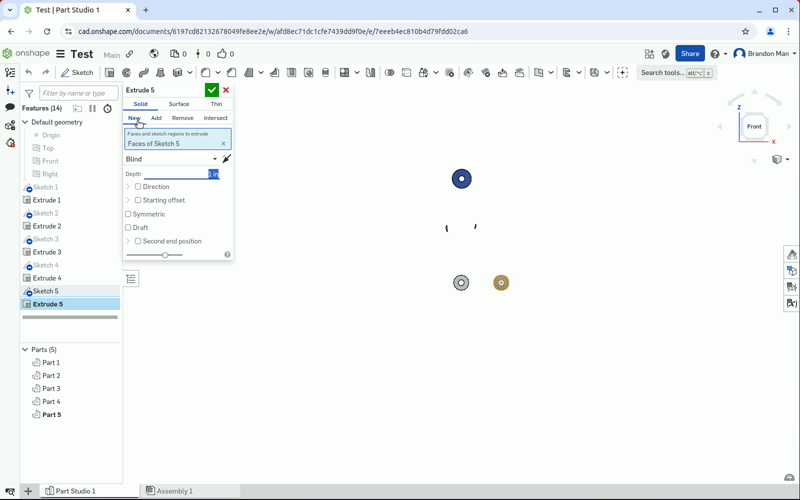
text(0.722)
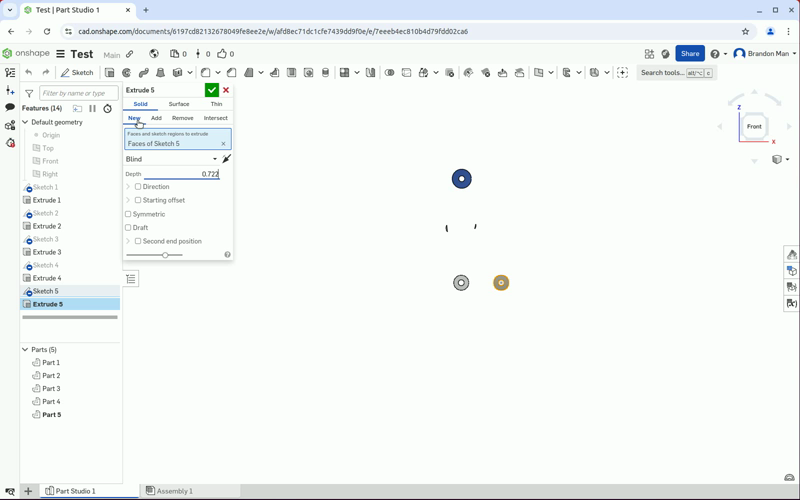
key(enter)
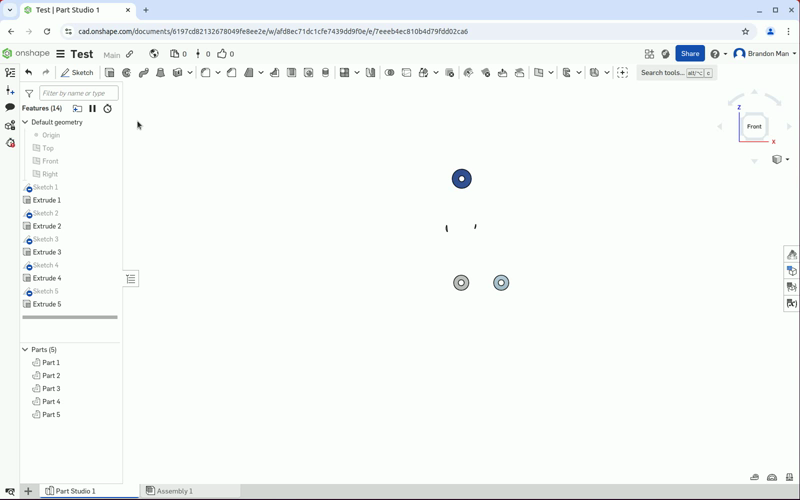
key(shift+h)
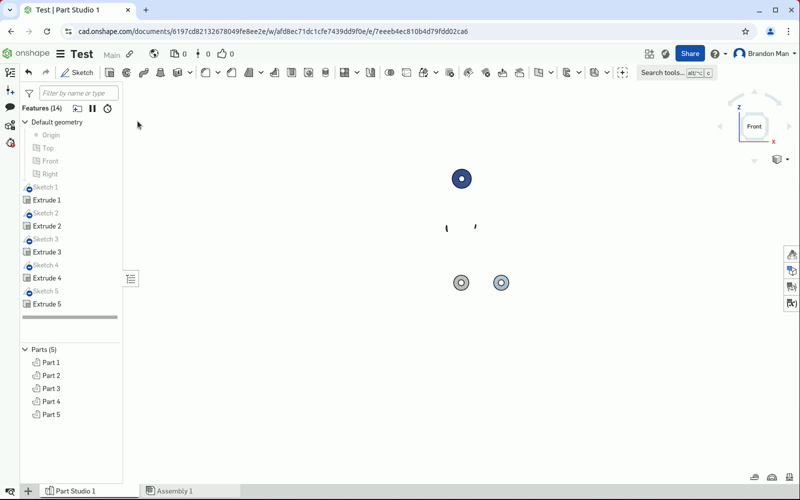
key(shift+h)
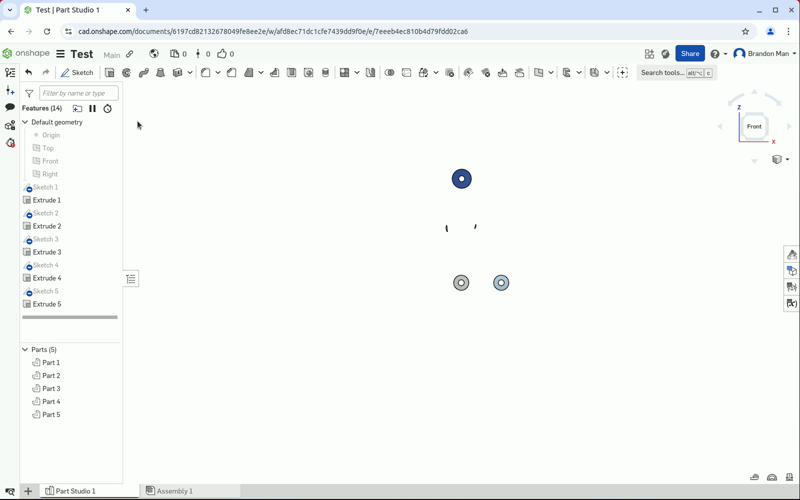
mouse_move(73, 189)
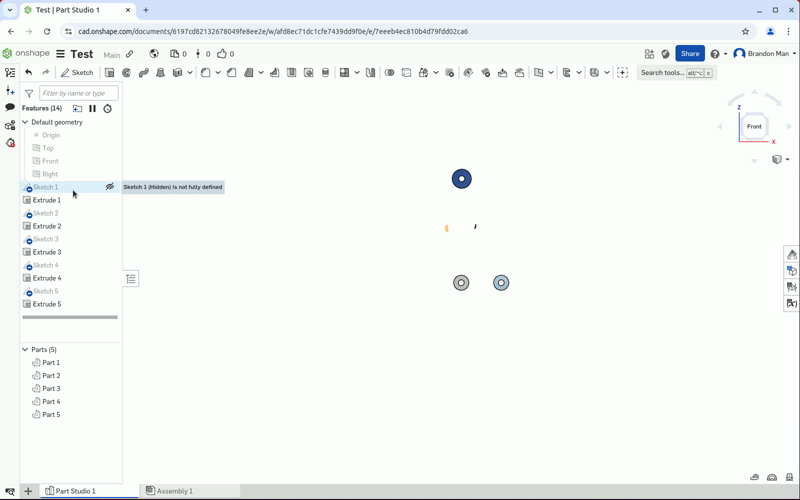
click(73, 189)
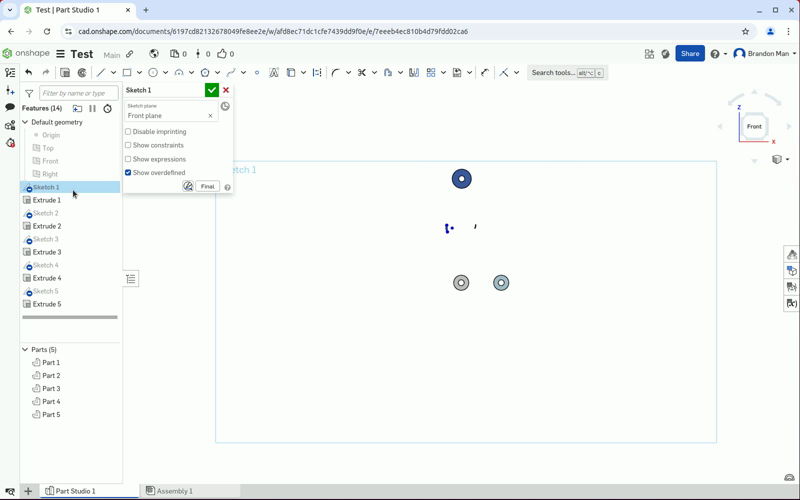
mouse_move(229, 92)
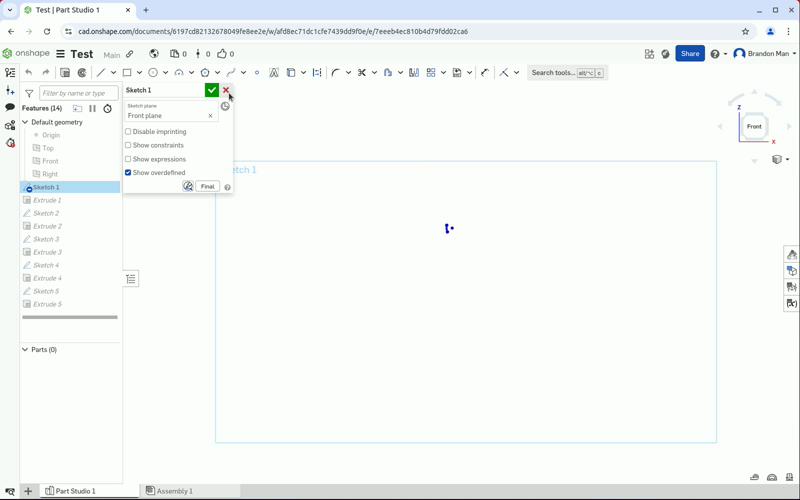
click(229, 92)
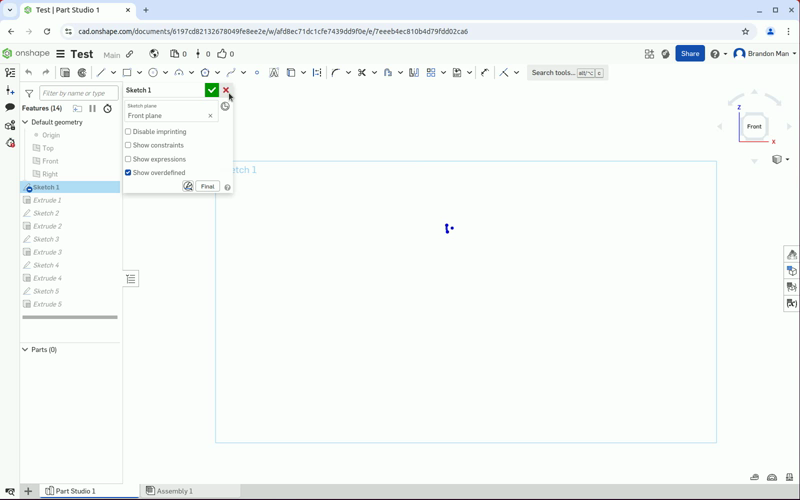
key(shift+s)
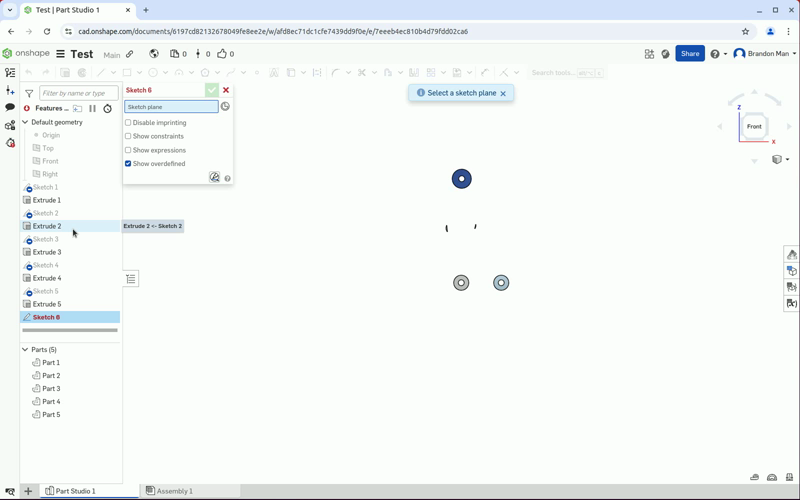
scroll(3)
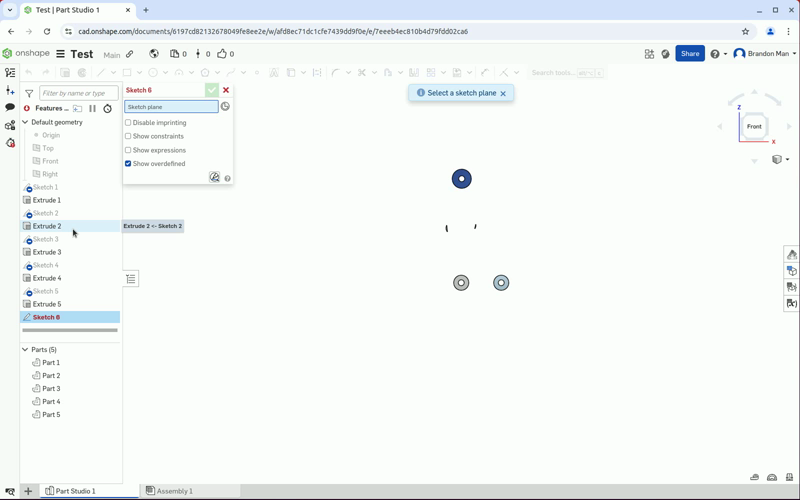
mouse_move(73, 163)
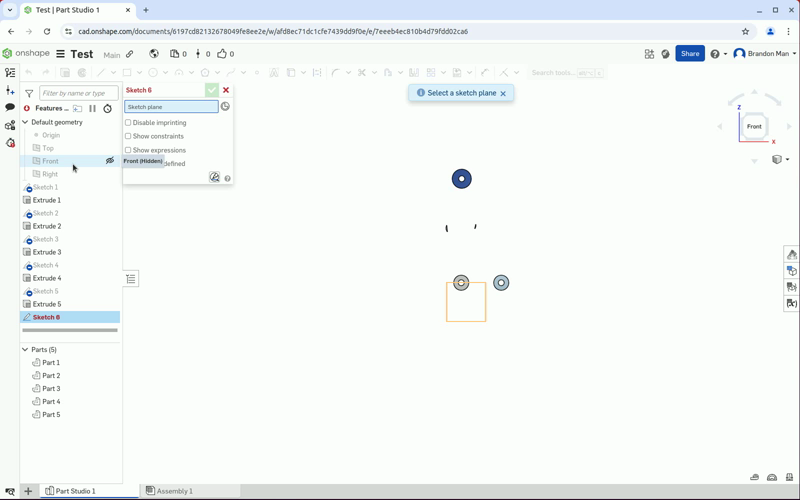
click(73, 163)
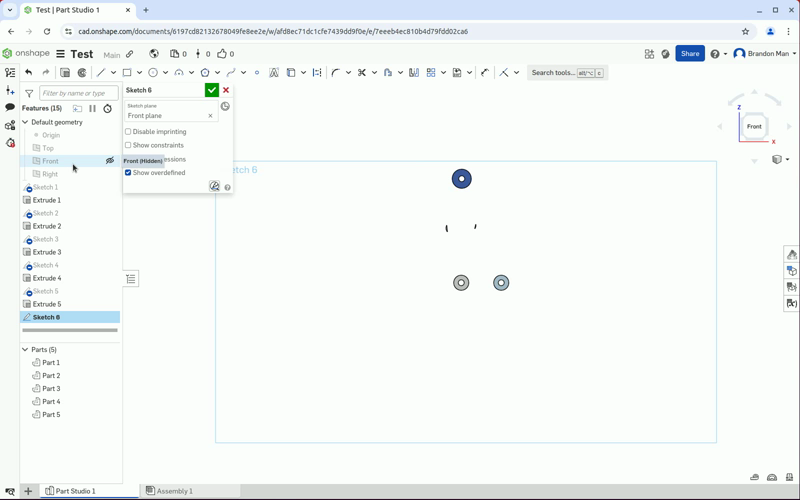
mouse_move(73, 352)
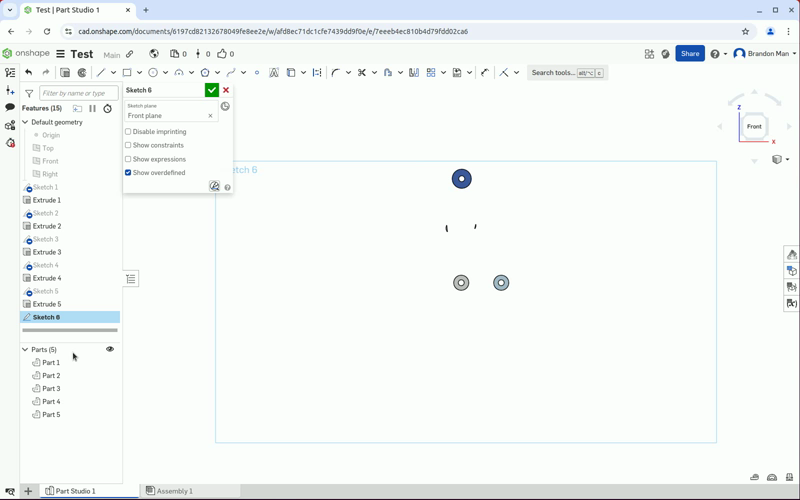
key(y)
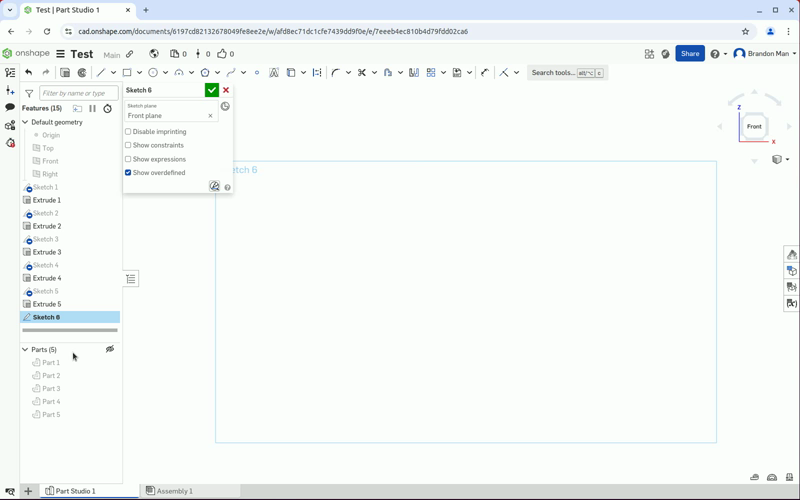
key(a)
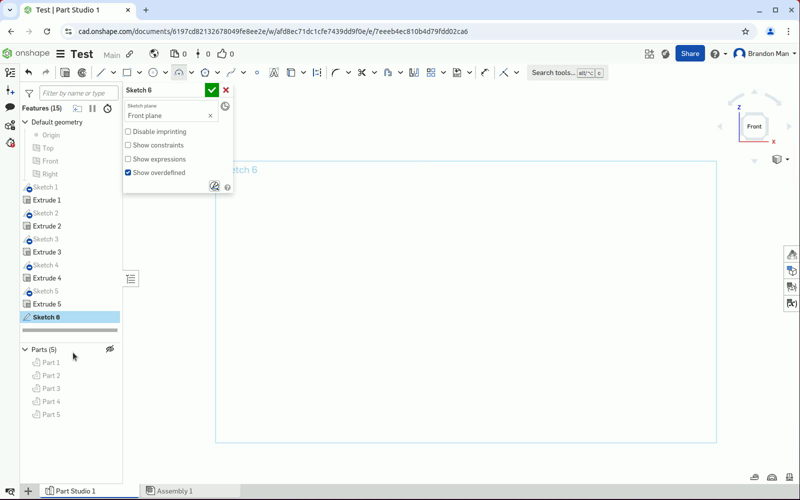
key_down(shift)
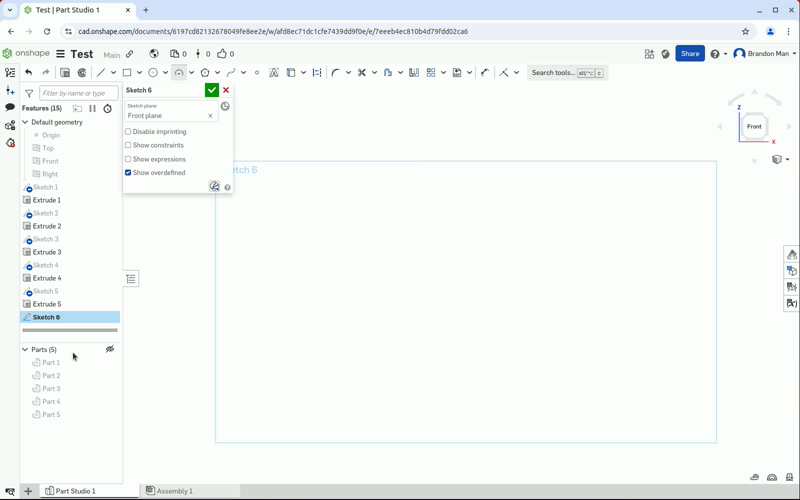
mouse_move(446, 223)
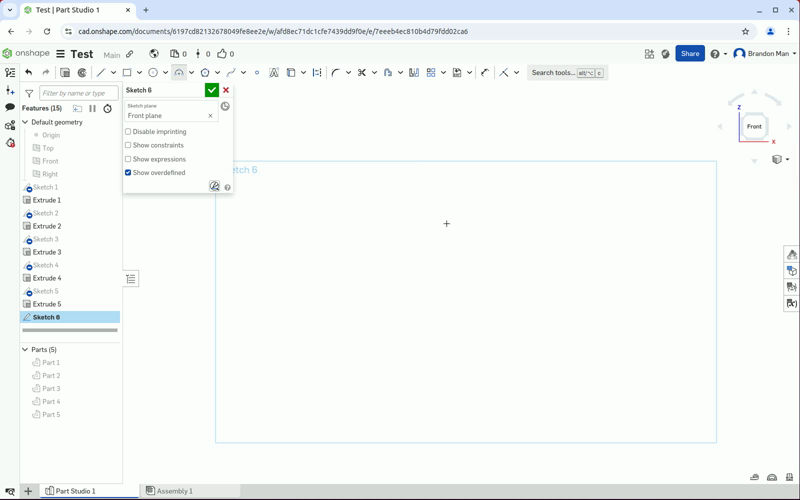
click(446, 223)
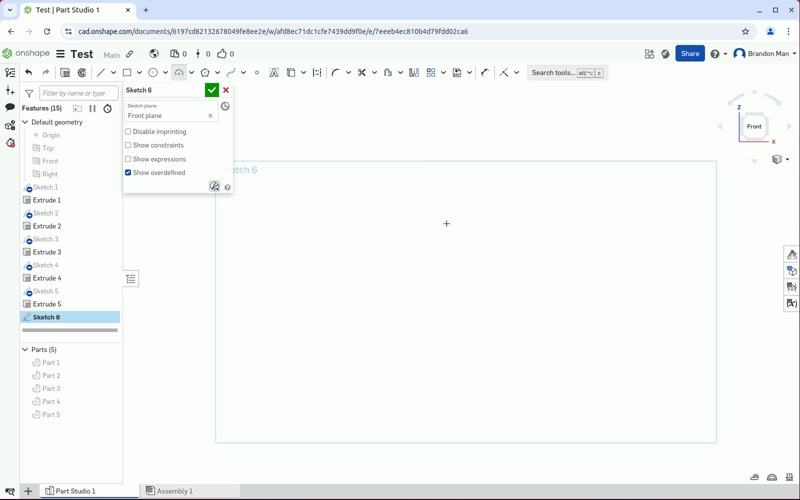
key_up(shift)
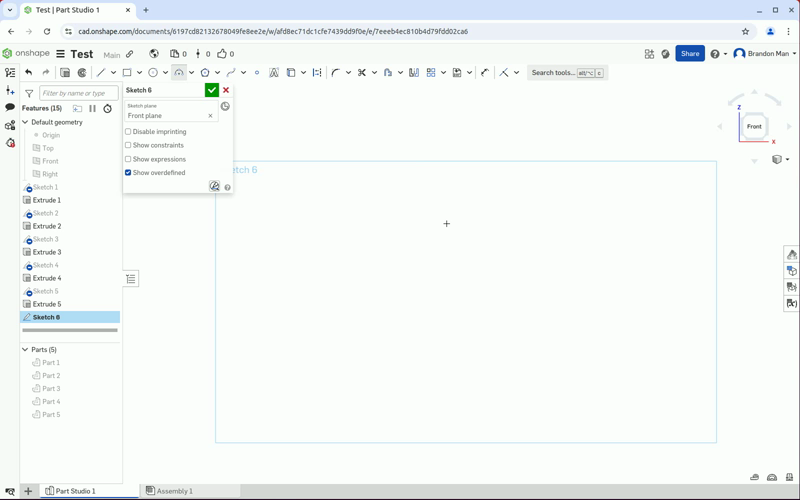
key_down(shift)
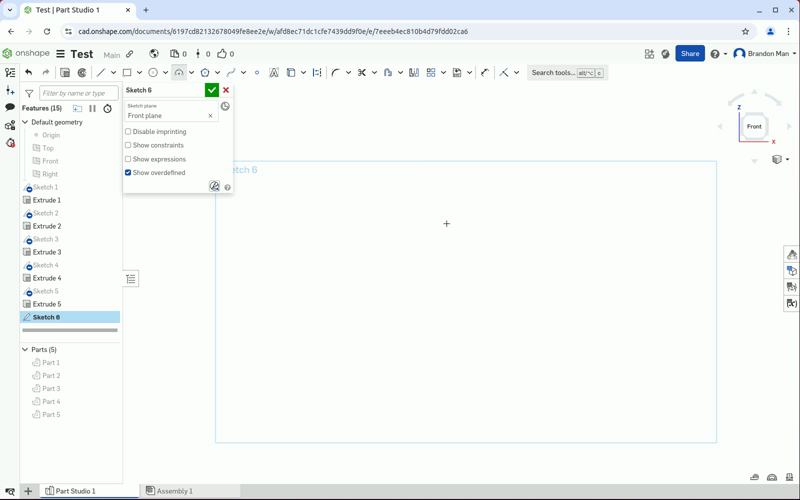
mouse_move(475, 223)
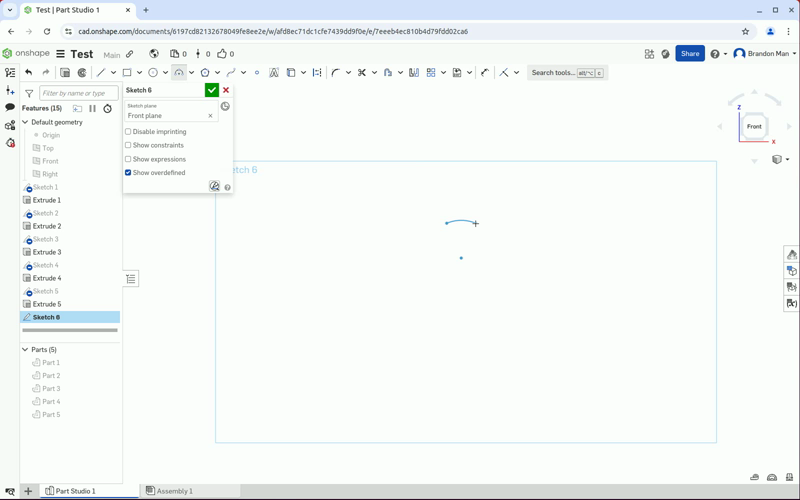
click(475, 223)
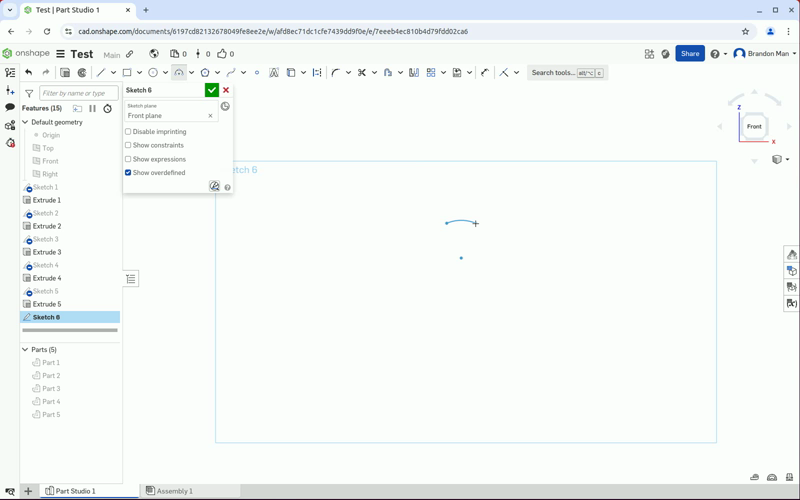
mouse_move(461, 210)
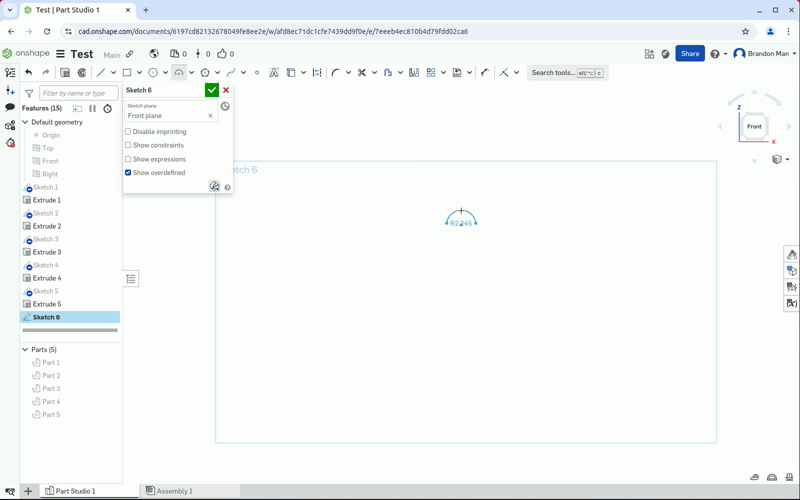
click(461, 210)
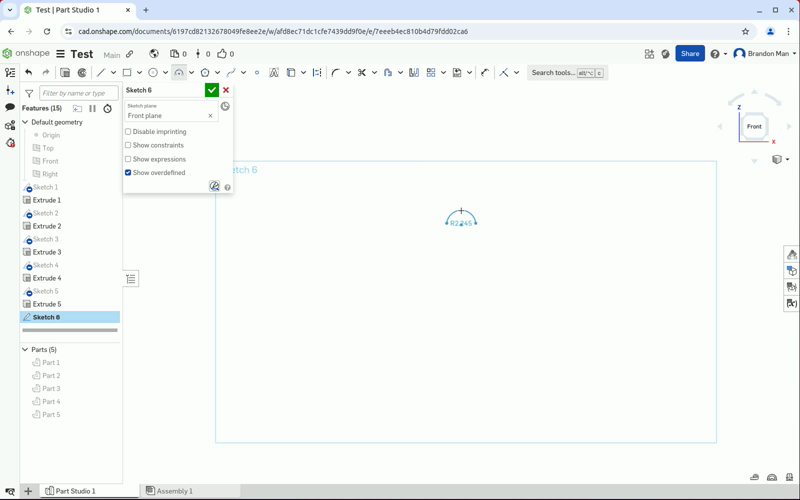
key_up(shift)
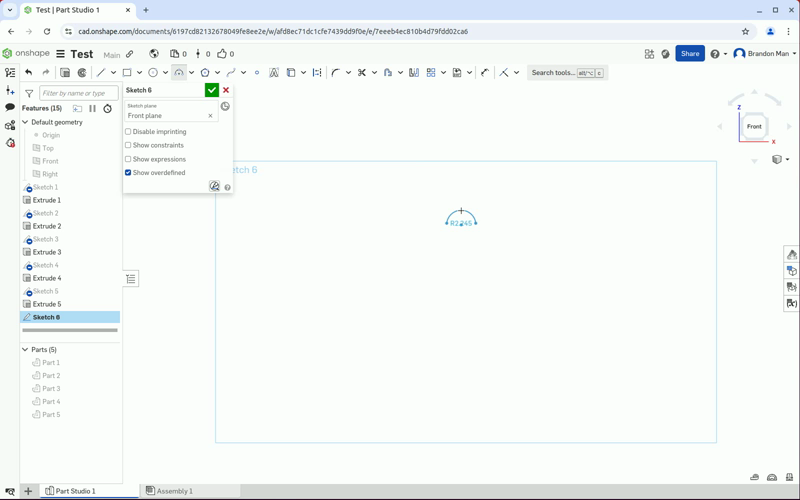
key(esc)
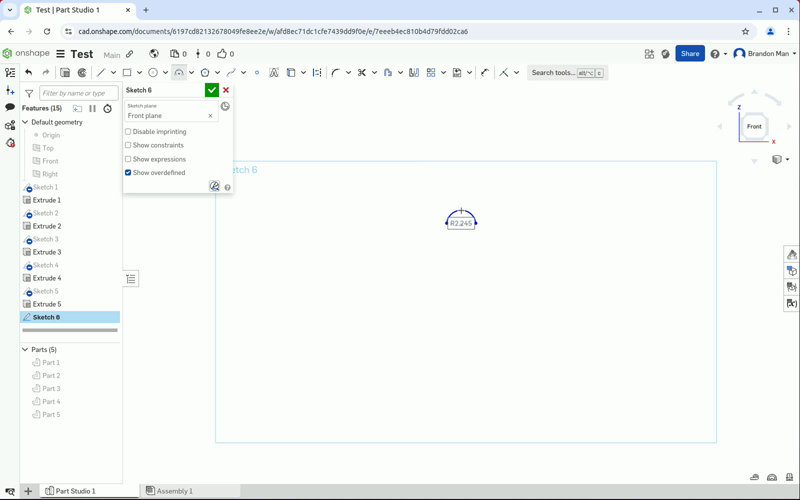
key(l)
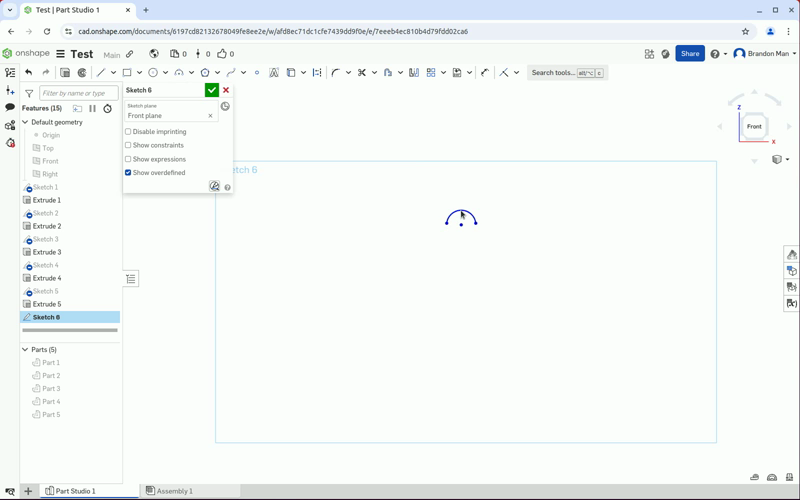
mouse_move(475, 223)
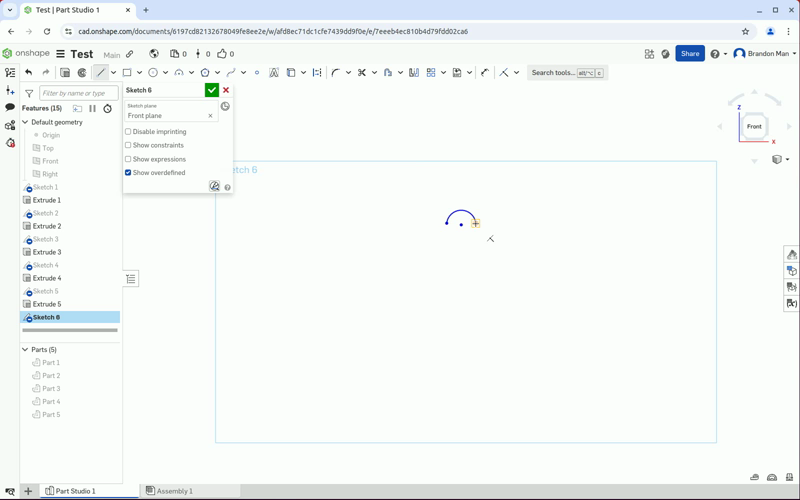
click(475, 223)
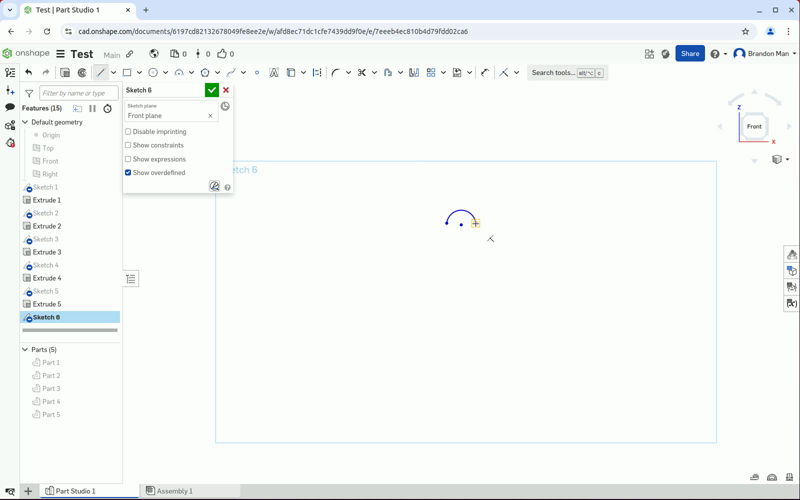
key_down(shift)
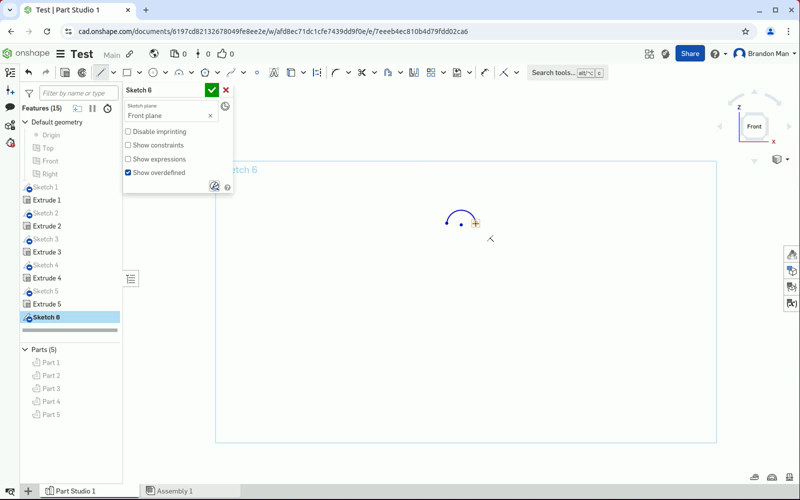
mouse_move(505, 223)
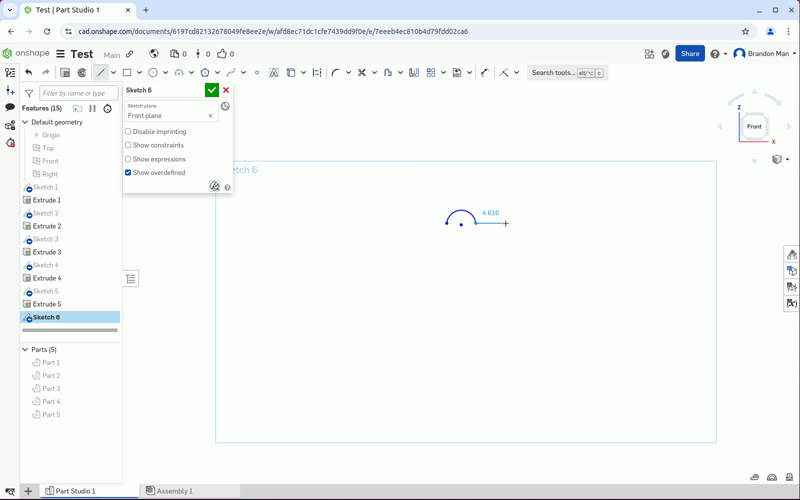
mouse_move(470, 177)
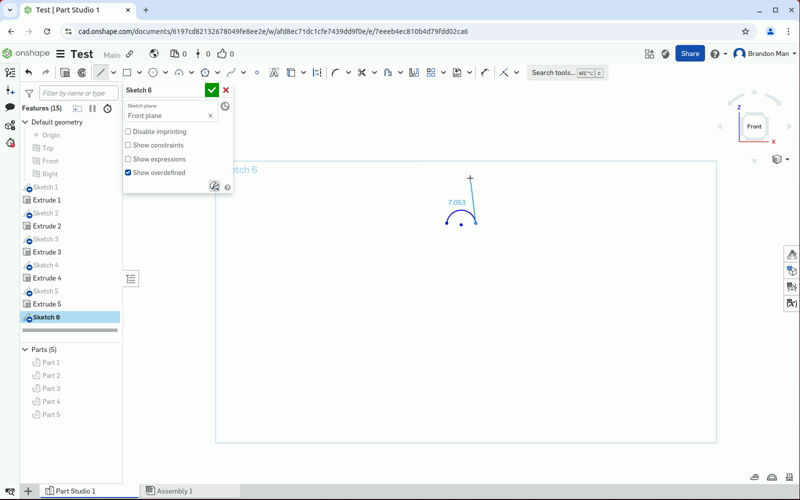
click(470, 177)
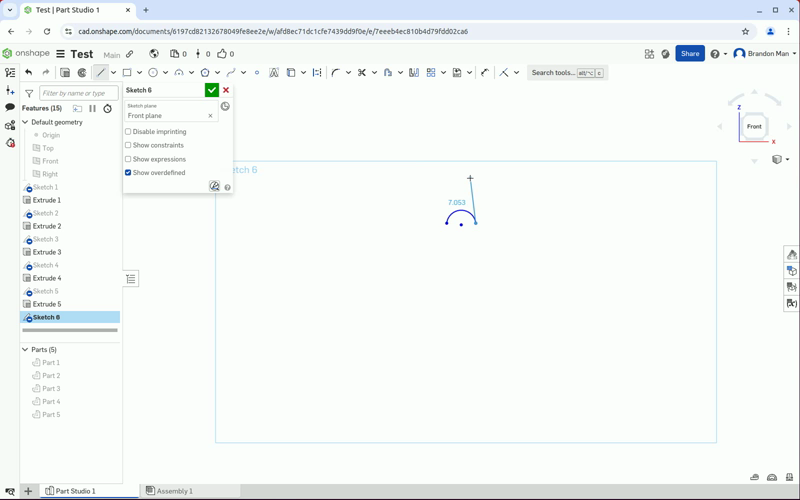
key_up(shift)
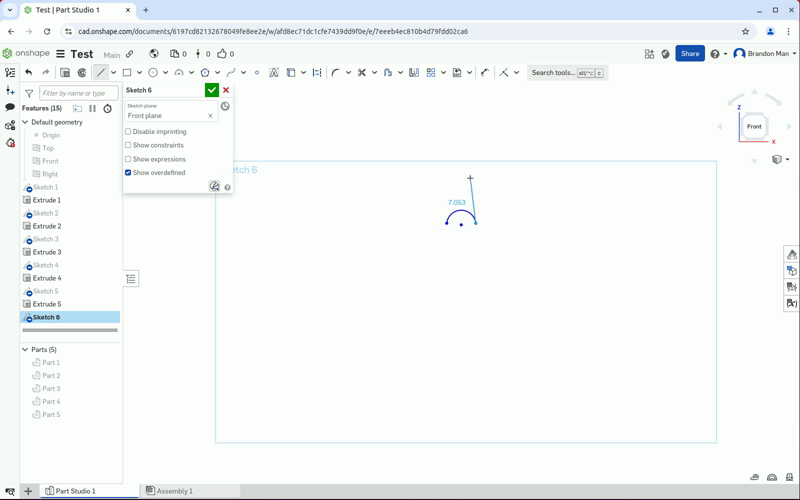
key(esc)
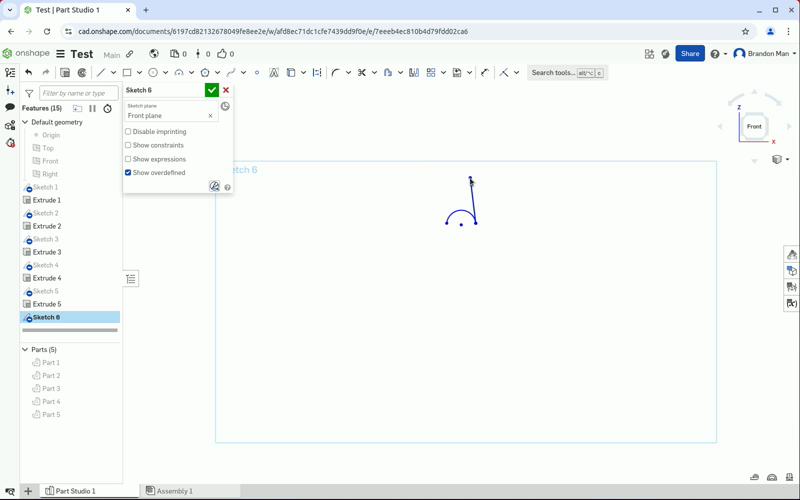
key(a)
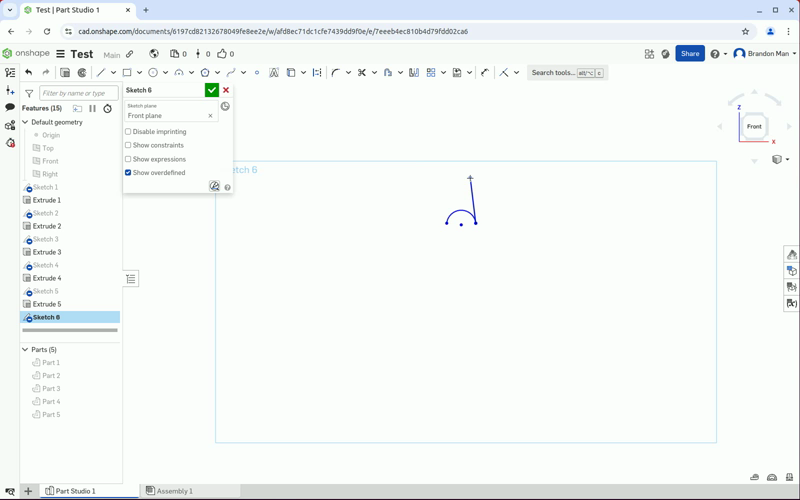
mouse_move(470, 177)
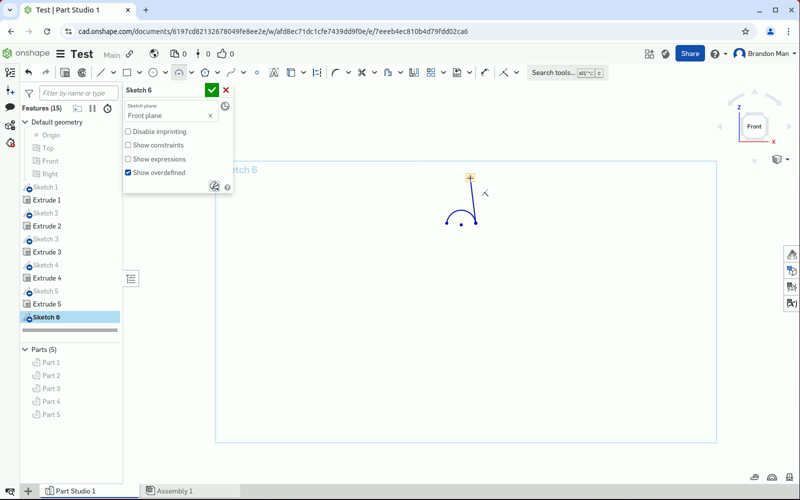
click(470, 177)
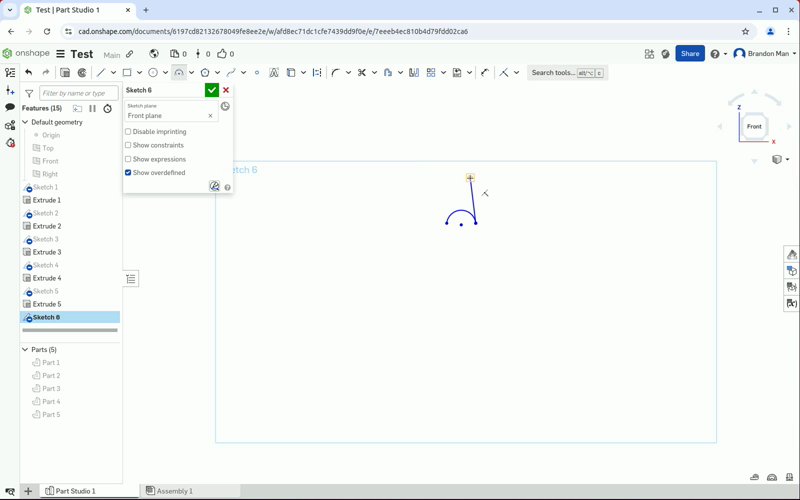
key_down(shift)
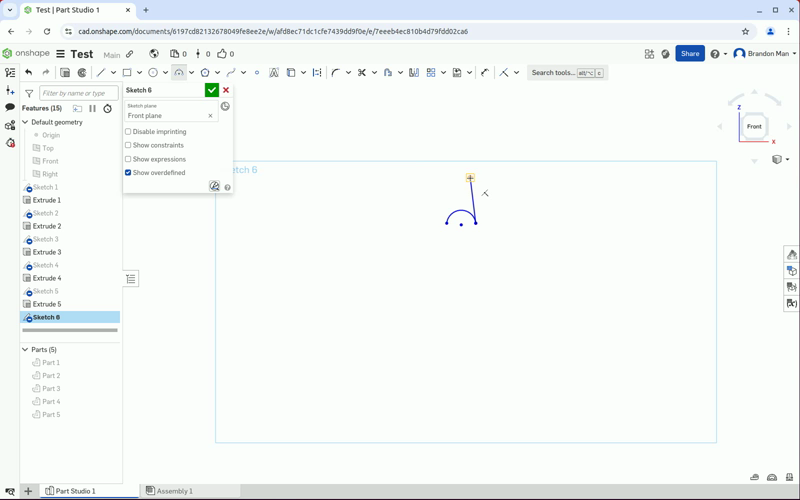
mouse_move(452, 177)
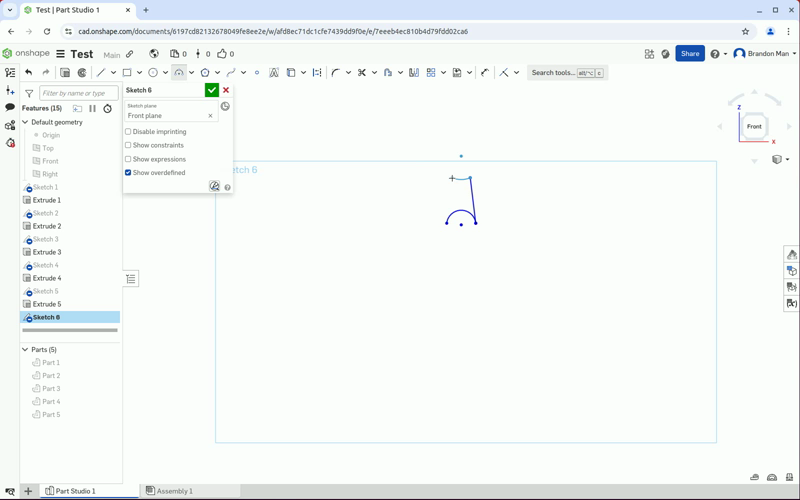
click(452, 177)
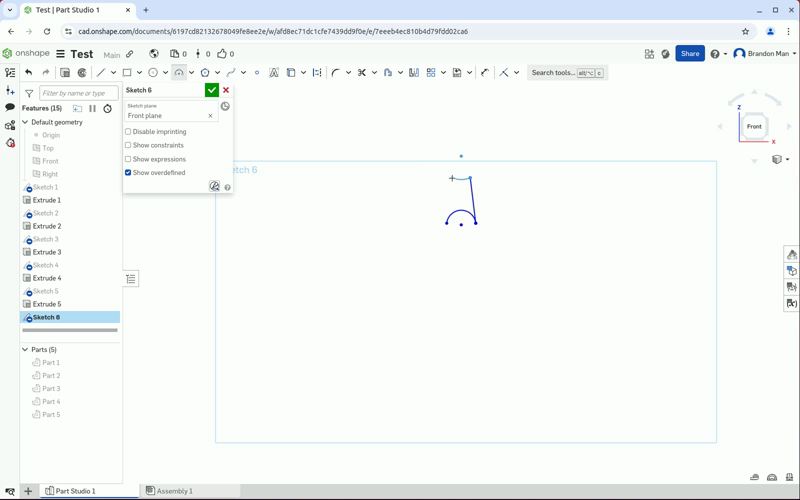
mouse_move(461, 186)
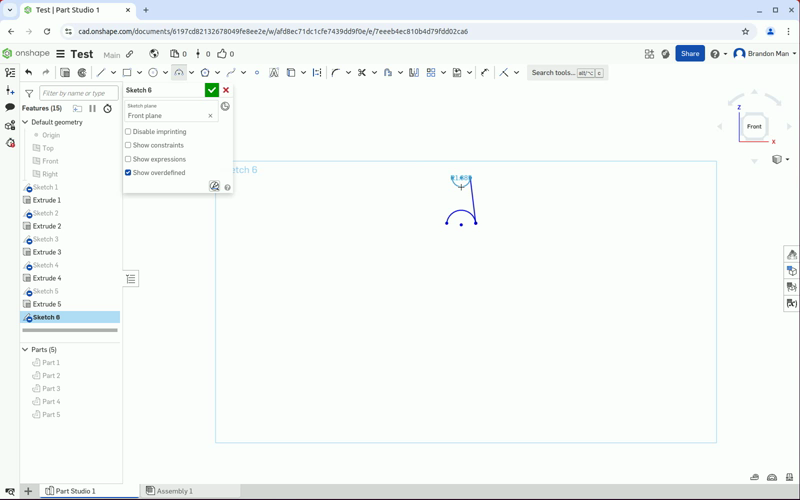
click(461, 186)
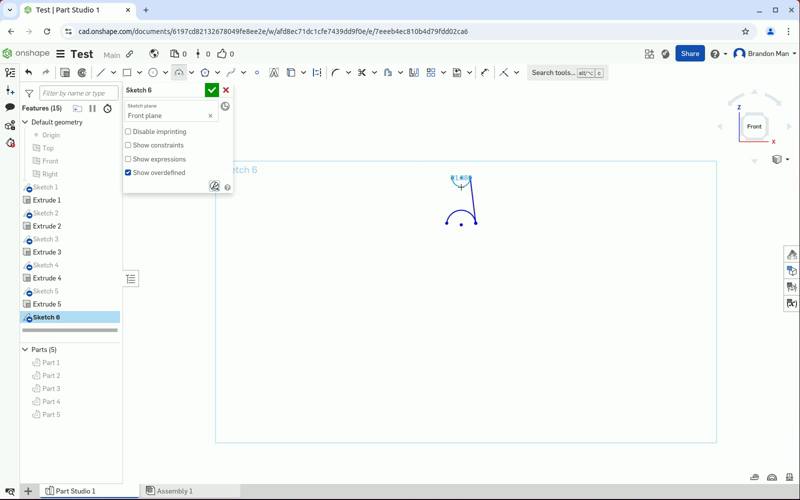
key_up(shift)
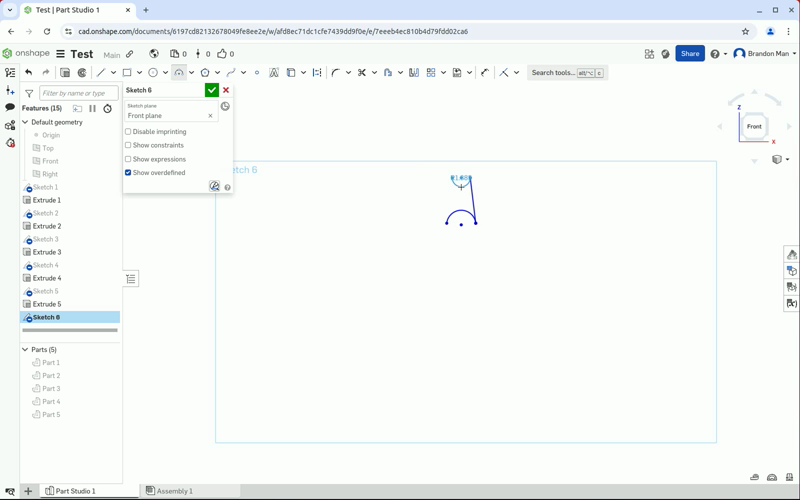
key(esc)
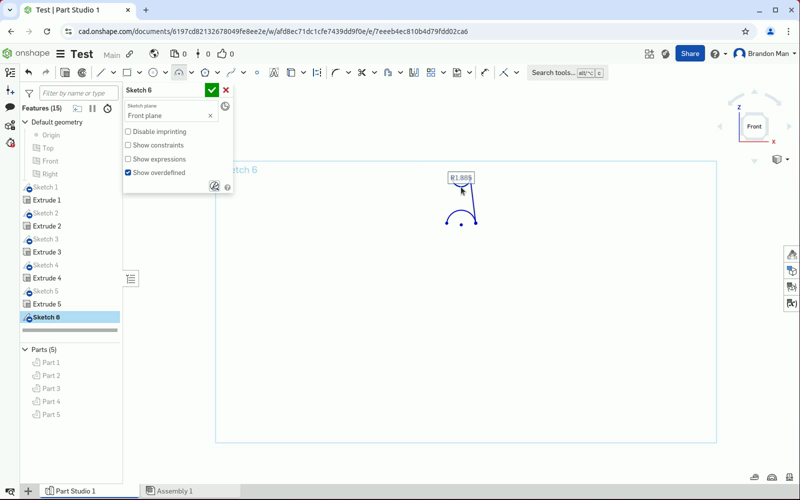
key(l)
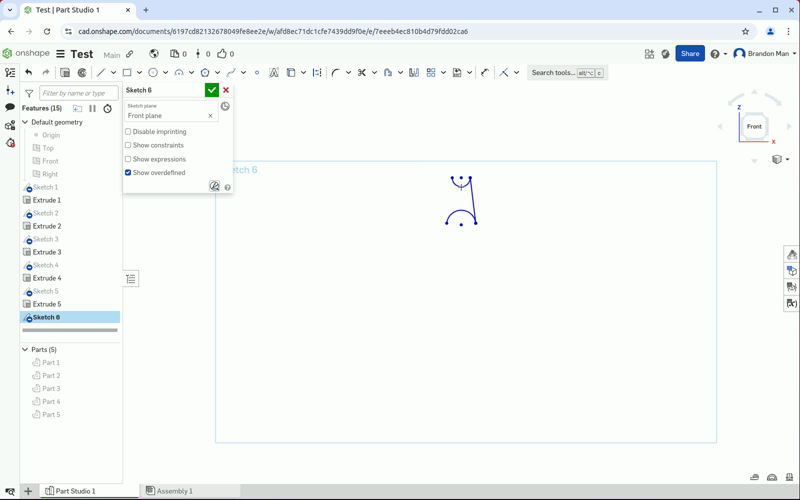
mouse_move(452, 177)
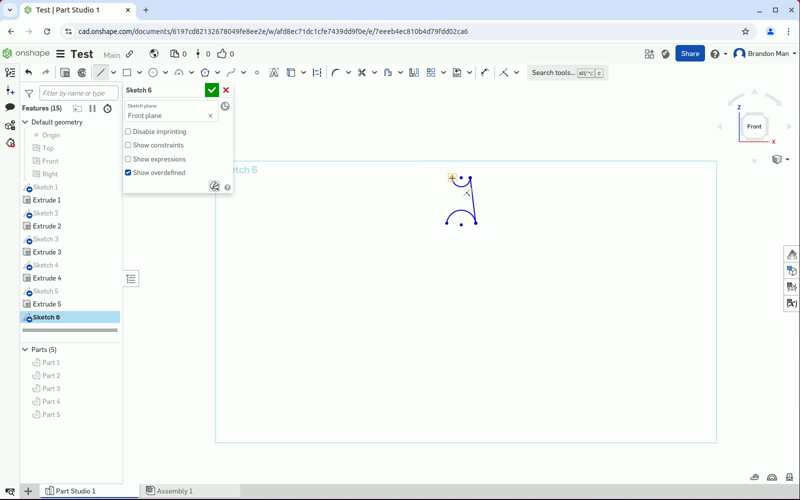
click(452, 177)
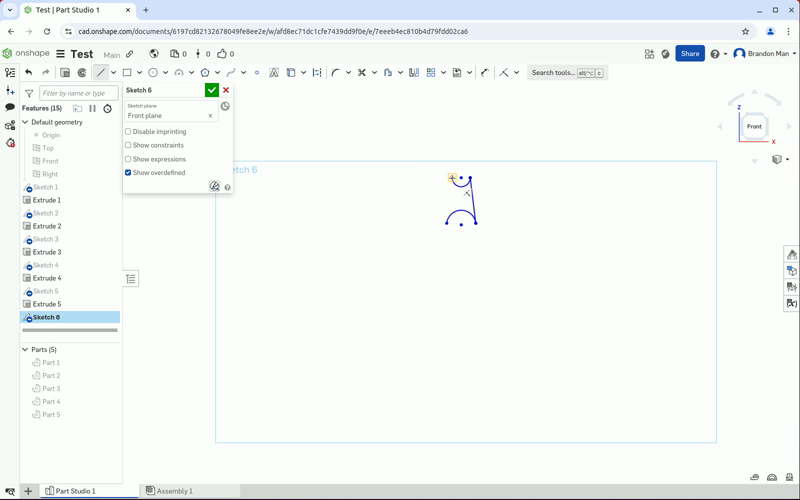
mouse_move(482, 177)
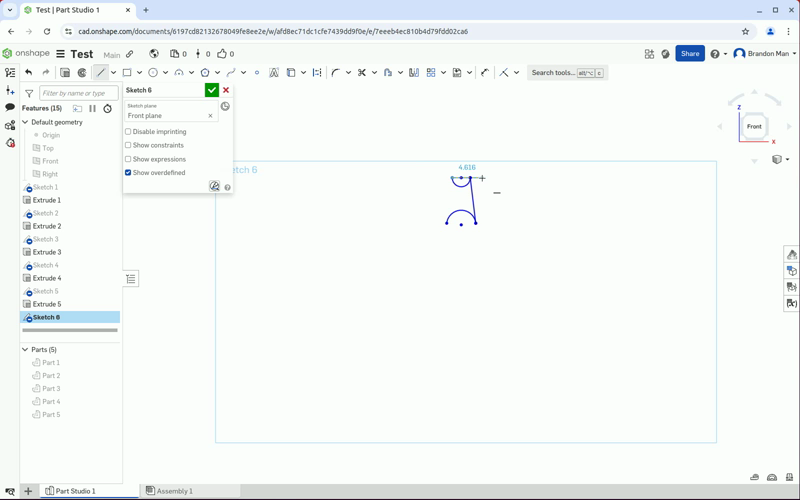
key_down(shift)
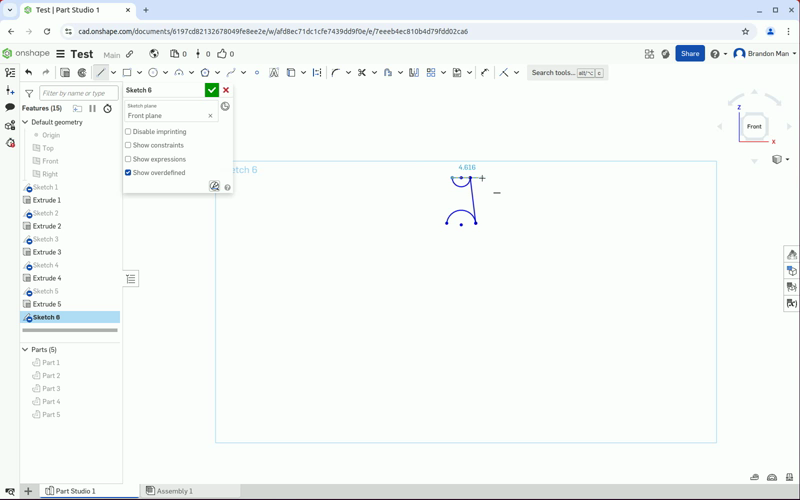
mouse_move(446, 223)
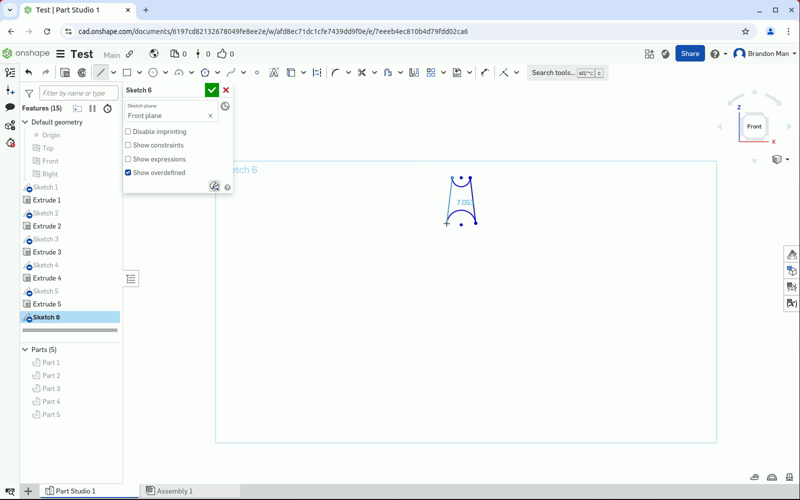
key_up(shift)
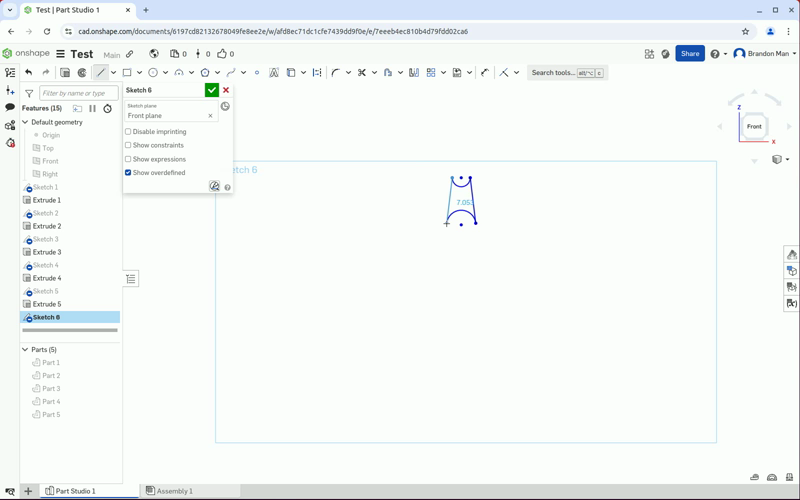
click(446, 223)
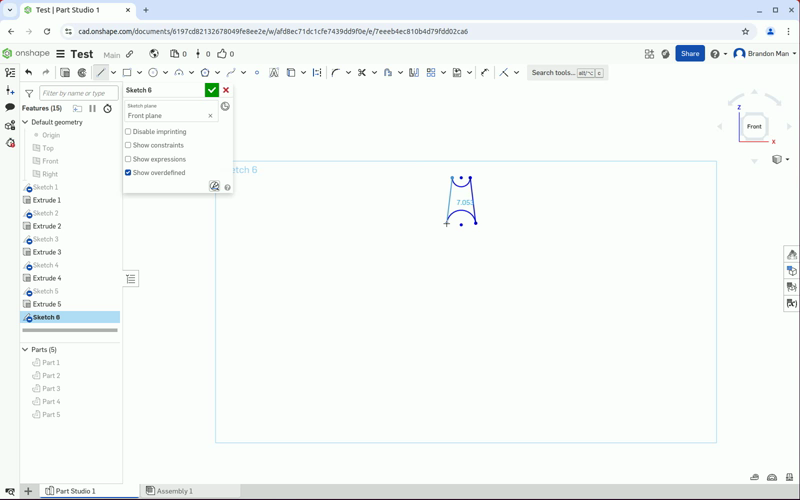
key(esc)
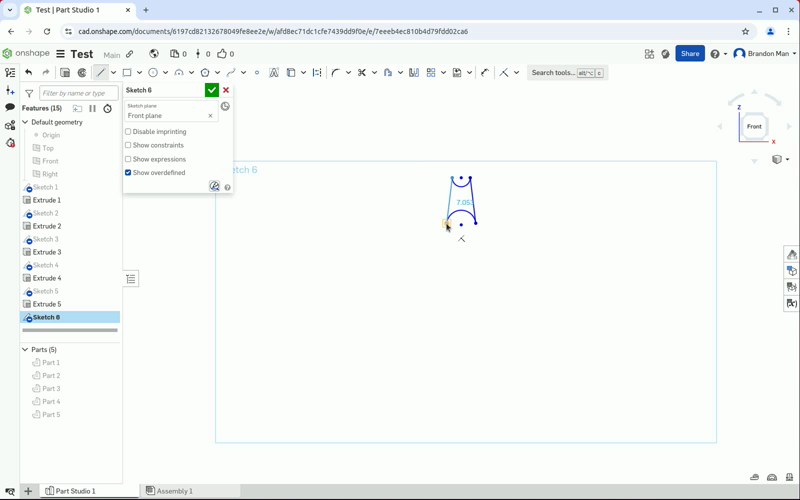
key(c)
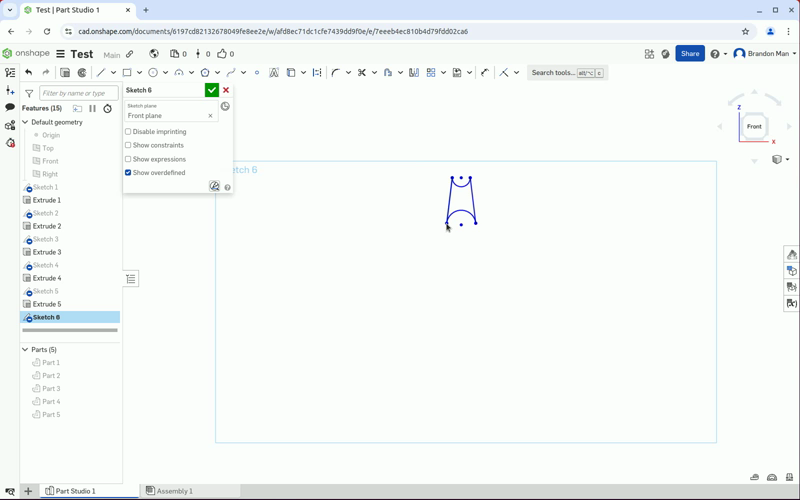
key_down(shift)
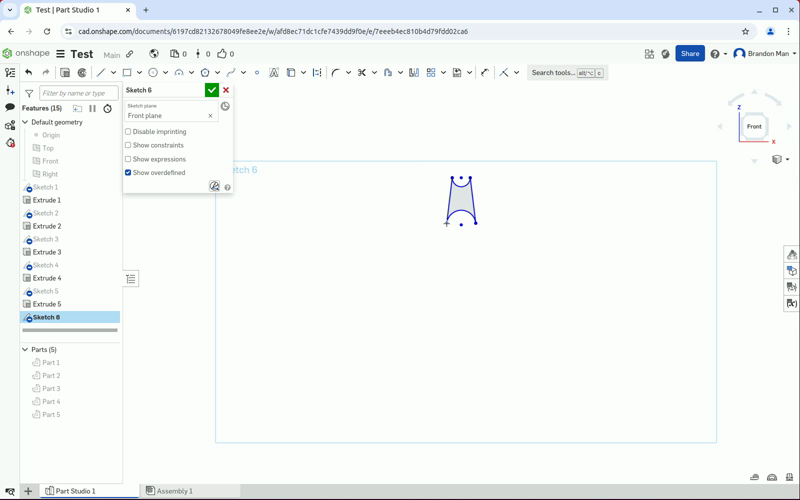
mouse_move(458, 191)
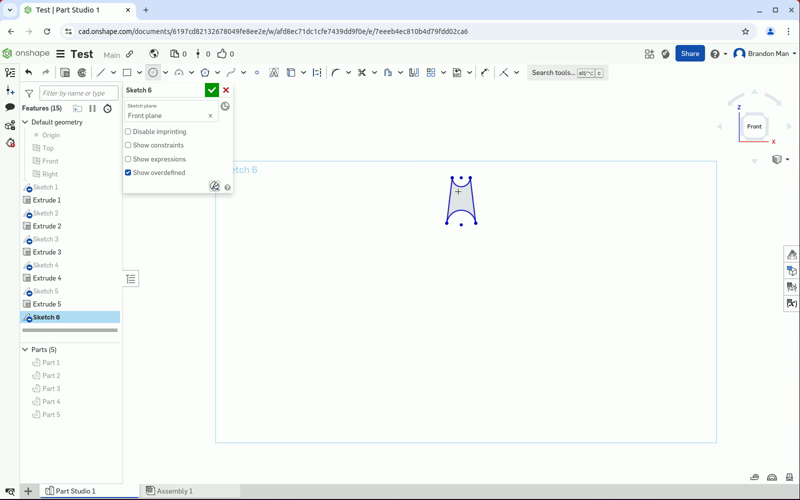
click(458, 191)
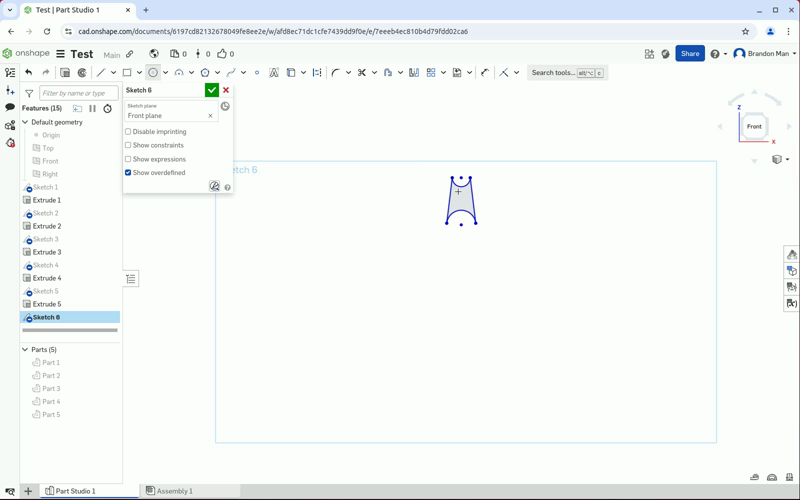
key_up(shift)
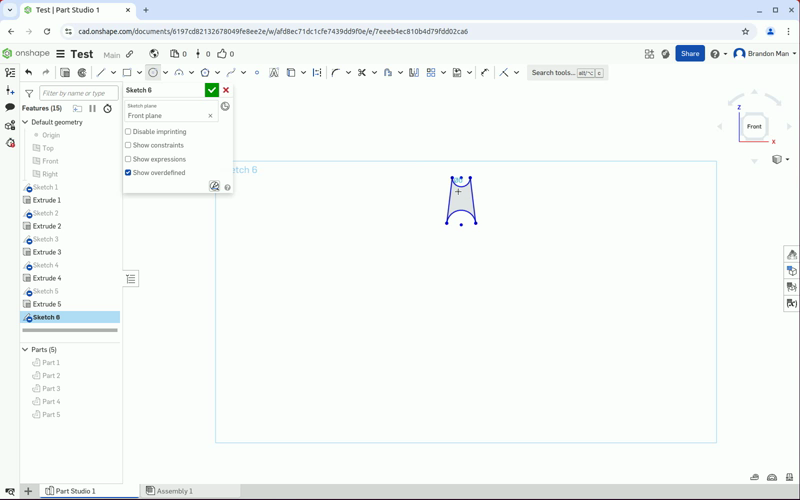
mouse_move(461, 191)
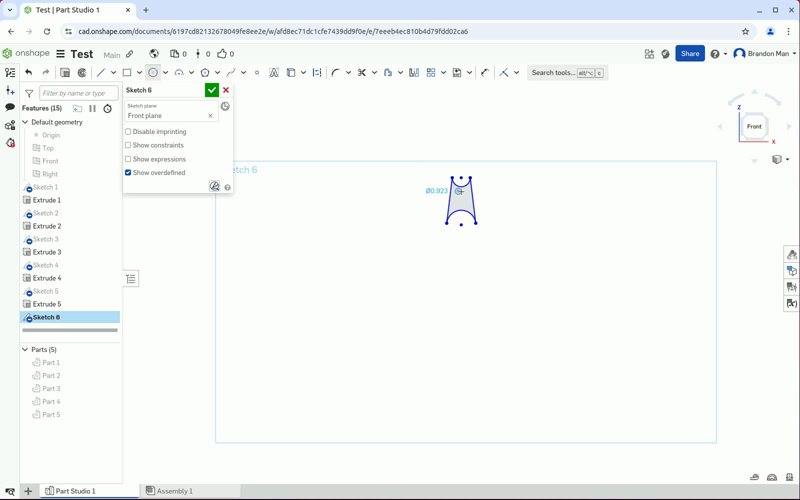
click(461, 191)
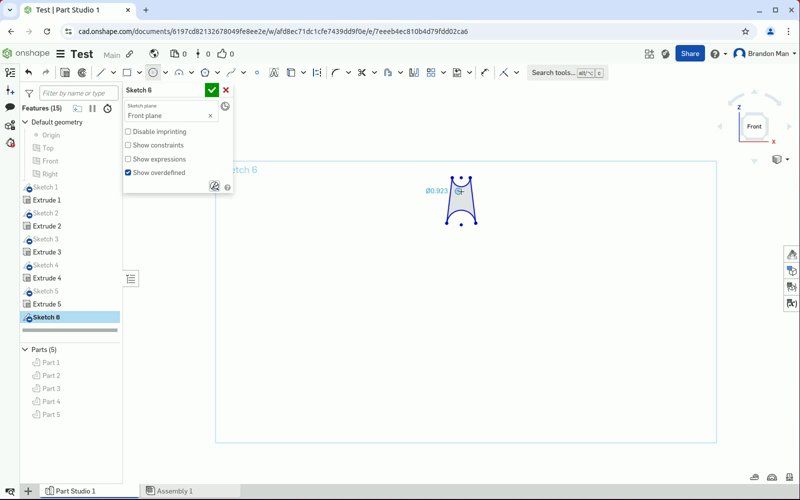
key(esc)
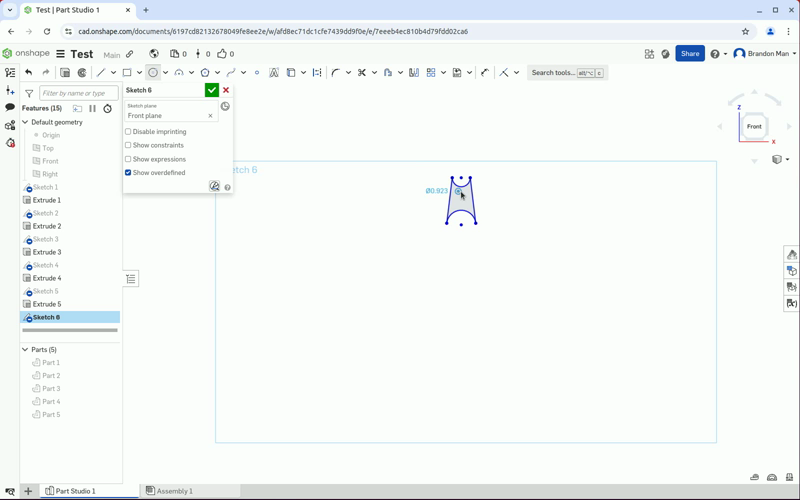
mouse_move(453, 182)
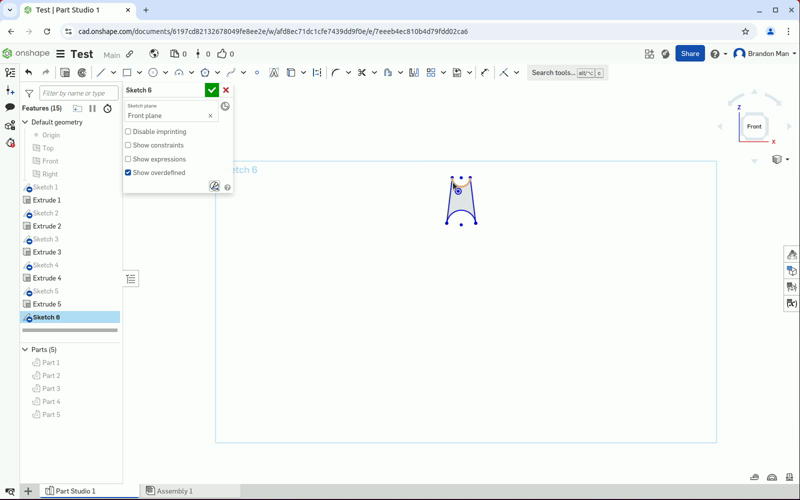
scroll(6)
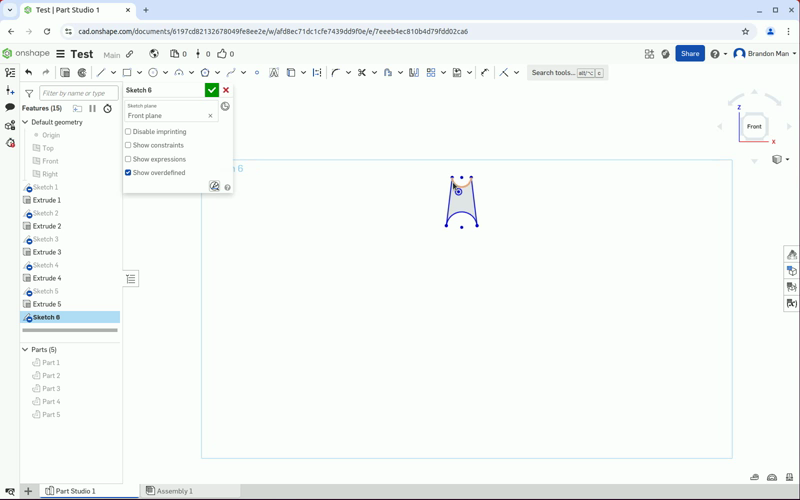
scroll(6)
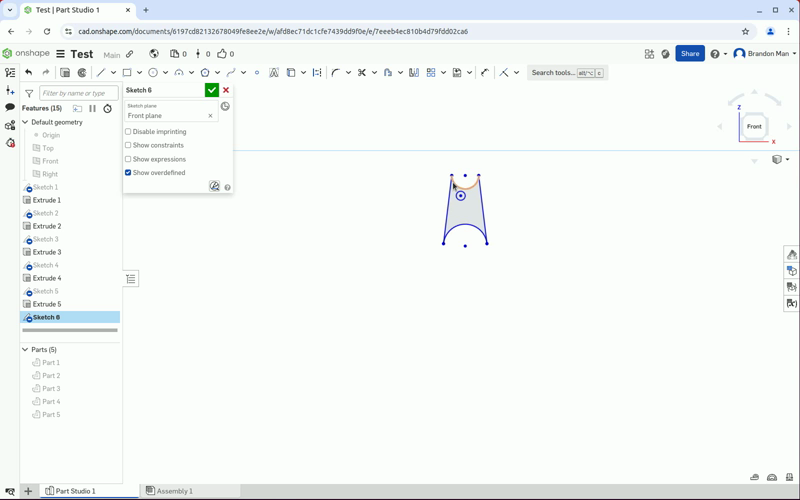
scroll(6)
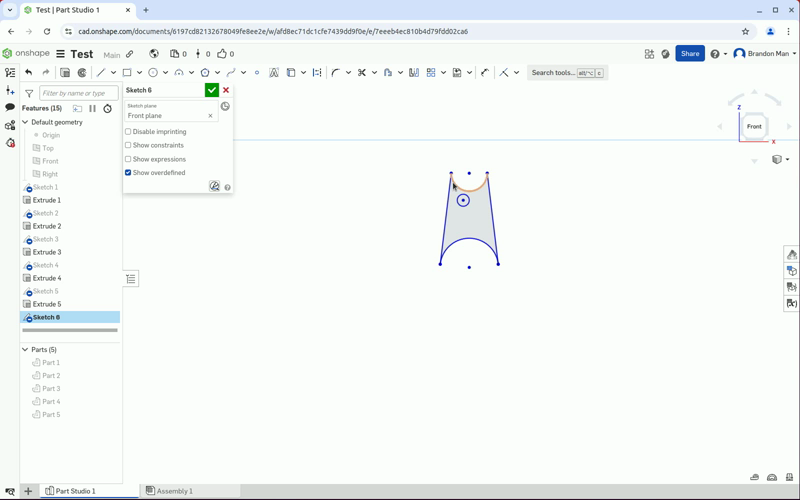
scroll(6)
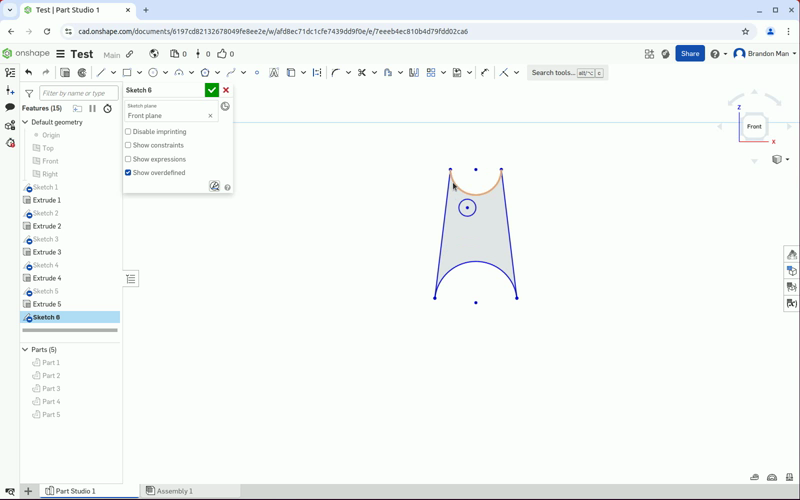
scroll(6)
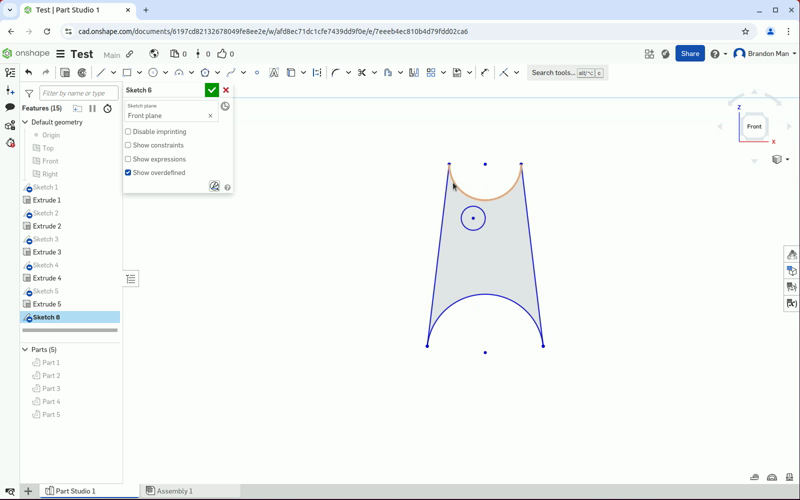
scroll(6)
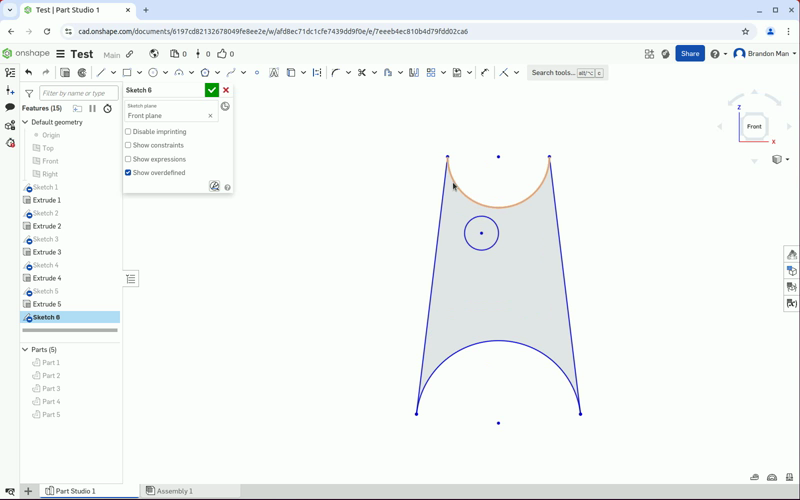
scroll(6)
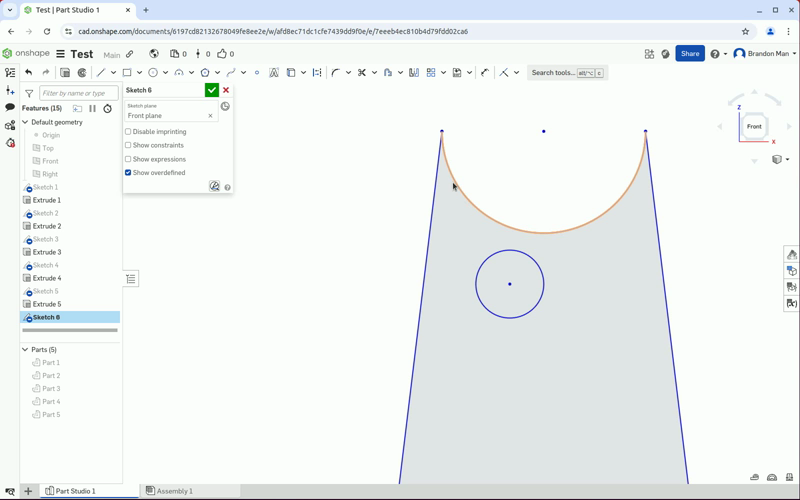
click(453, 182)
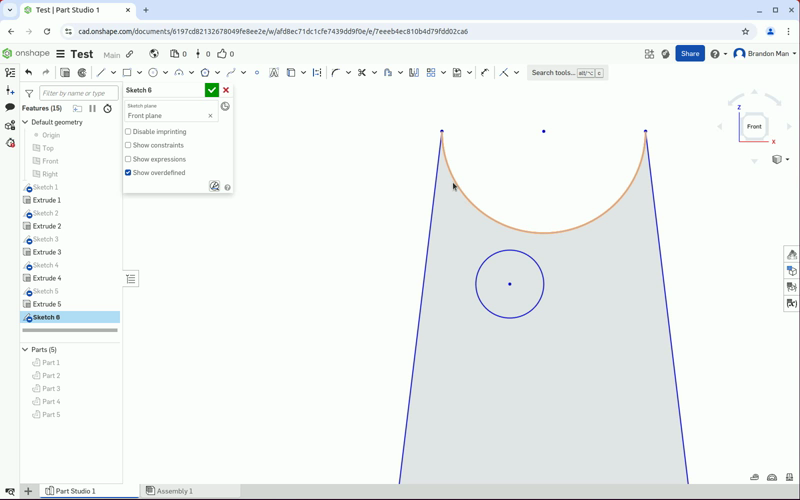
scroll(-6)
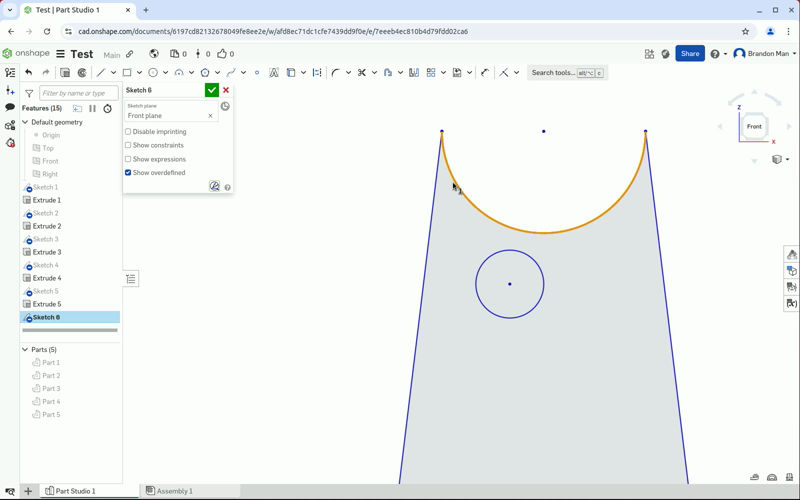
scroll(-6)
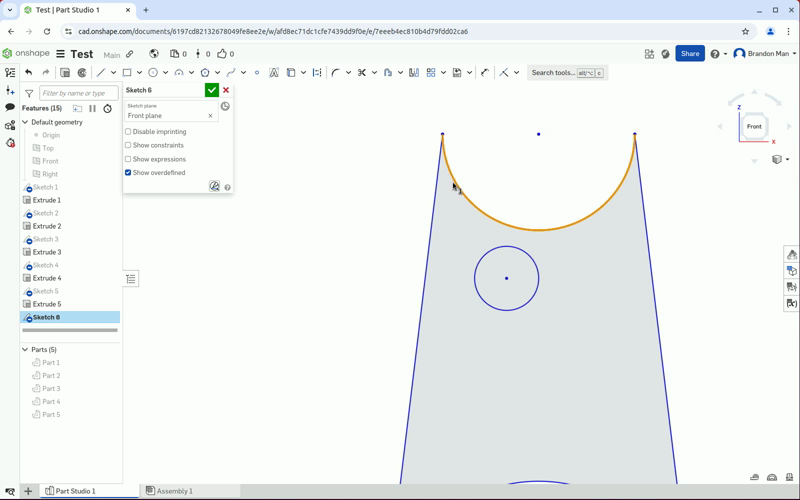
scroll(-6)
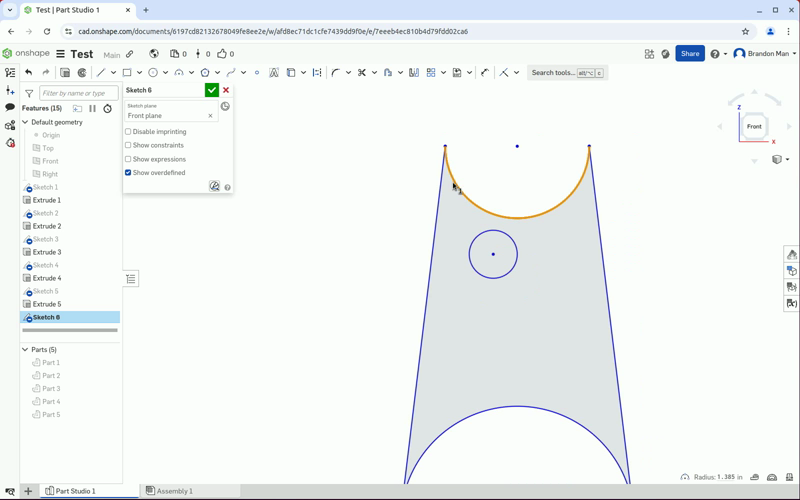
scroll(-6)
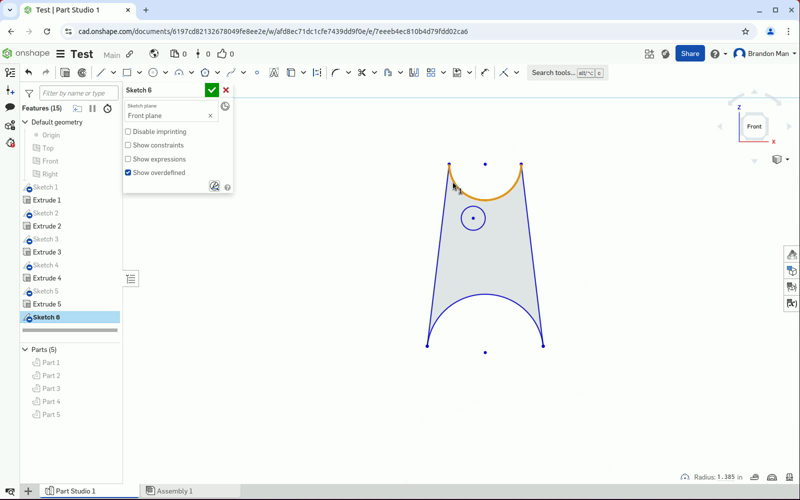
scroll(-6)
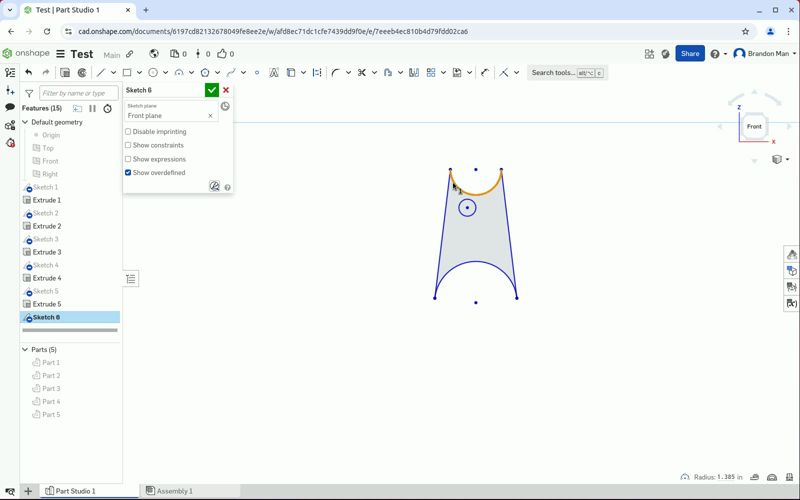
scroll(-6)
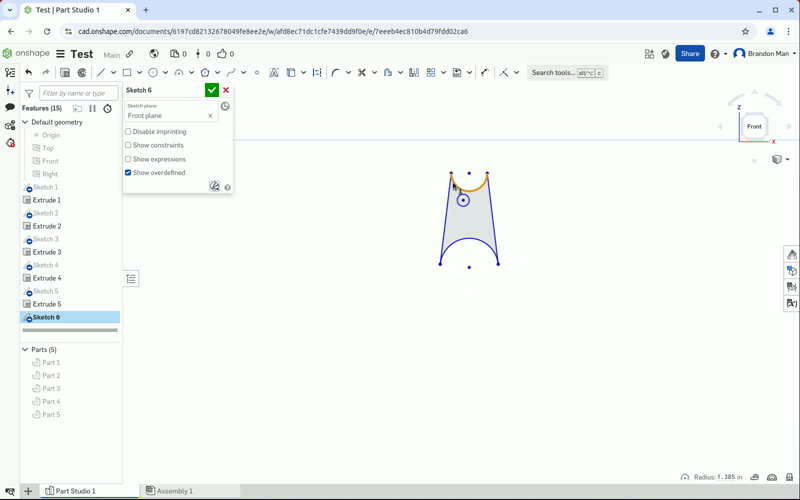
scroll(-6)
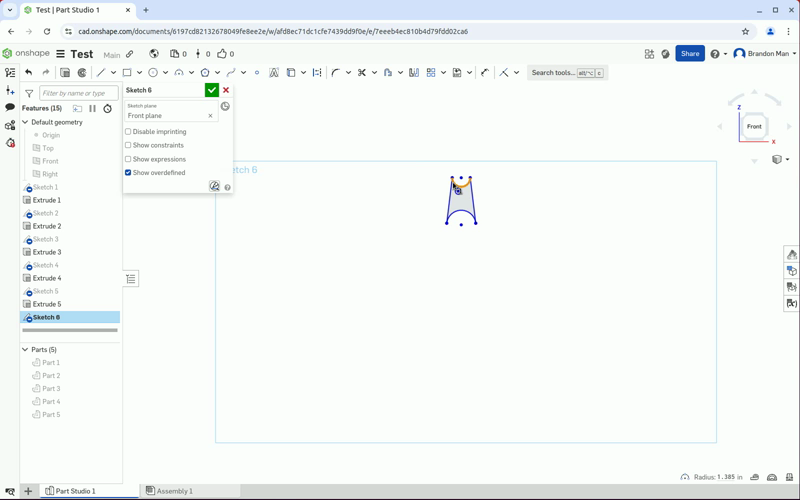
mouse_move(73, 352)
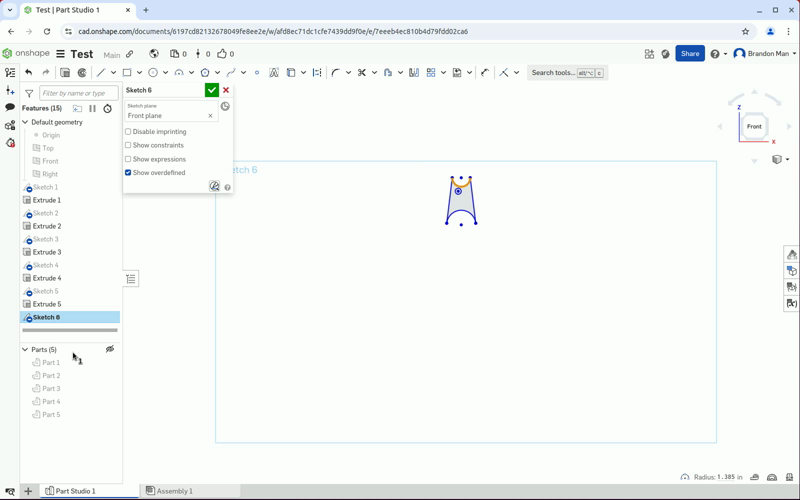
key(shift+y)
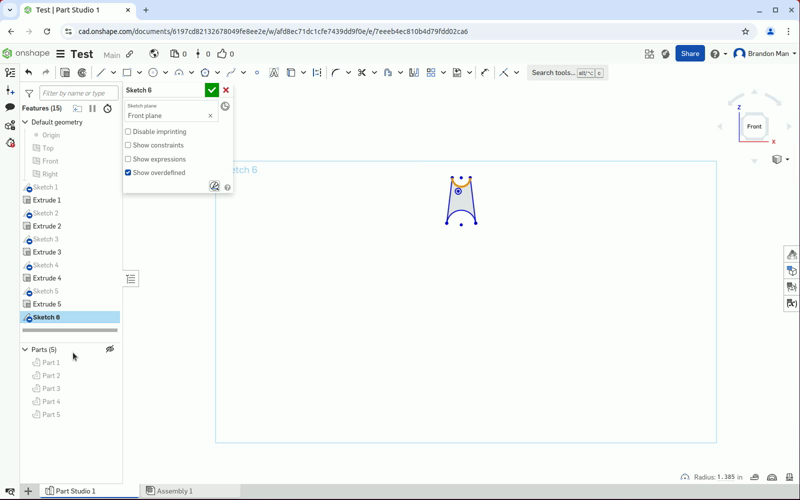
key(shift+e)
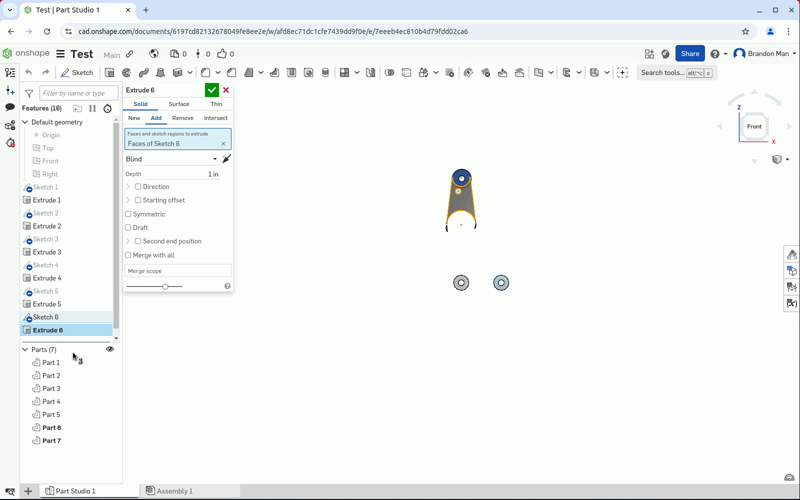
mouse_move(143, 106)
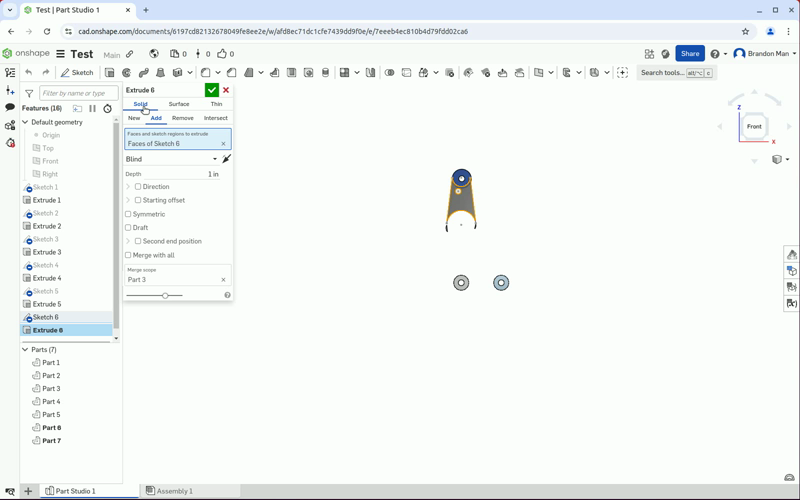
click(143, 106)
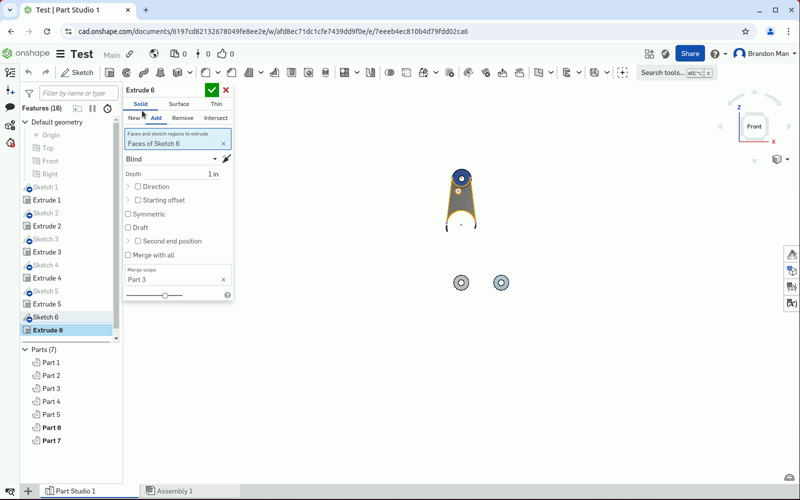
mouse_move(137, 120)
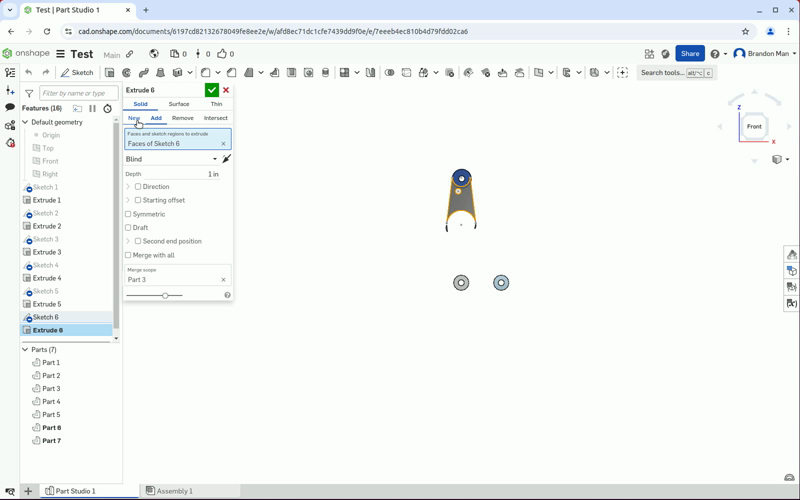
click(137, 120)
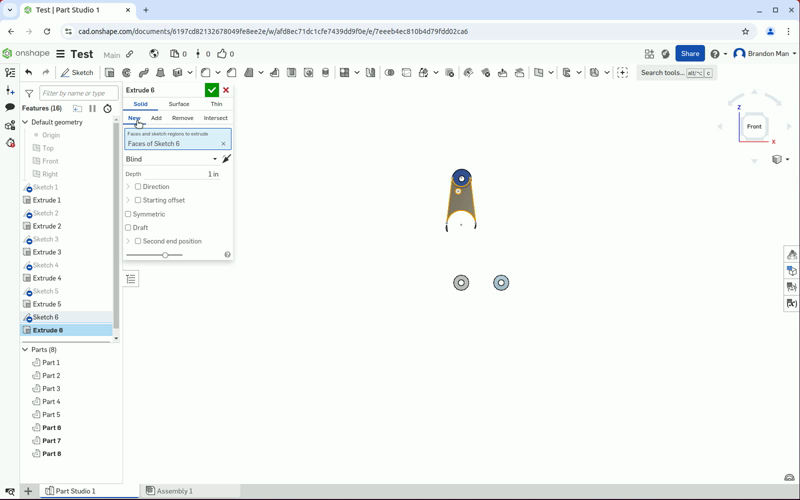
key(tab, 4)
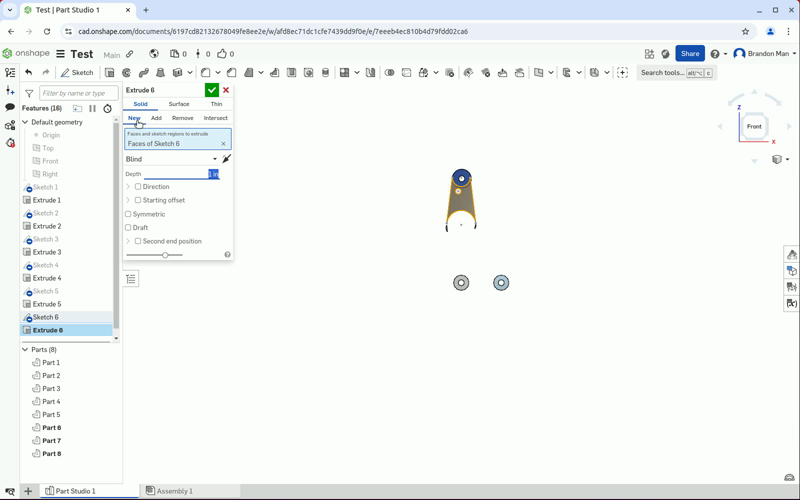
text(0.722)
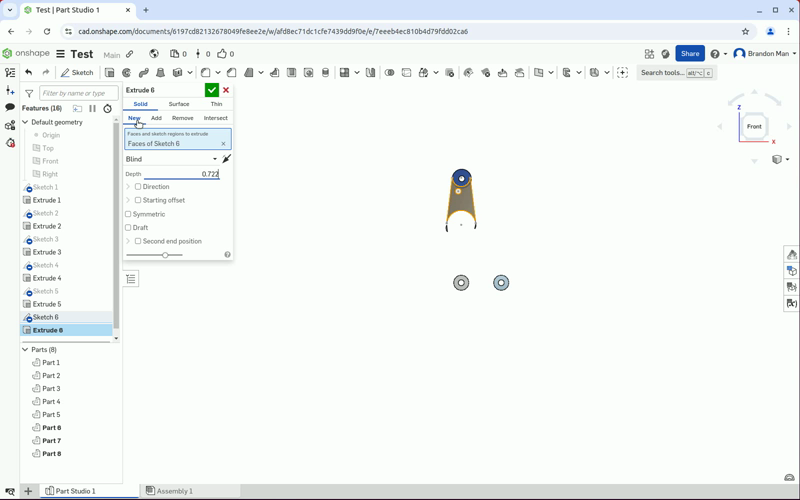
key(enter)
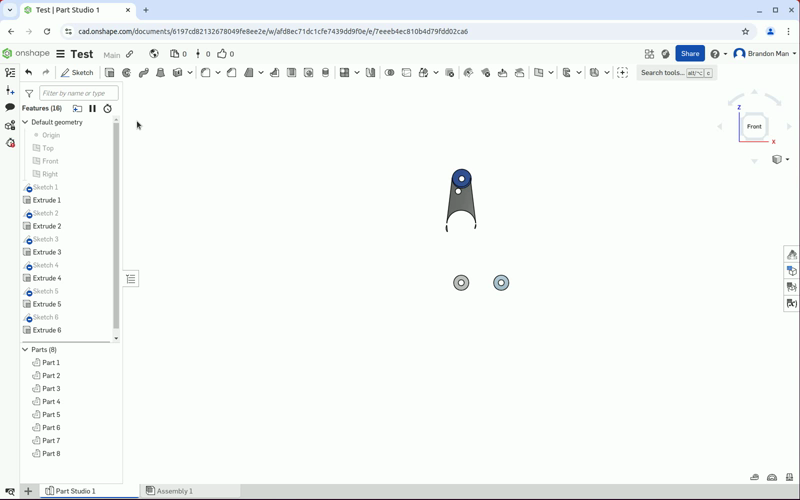
key(shift+h)
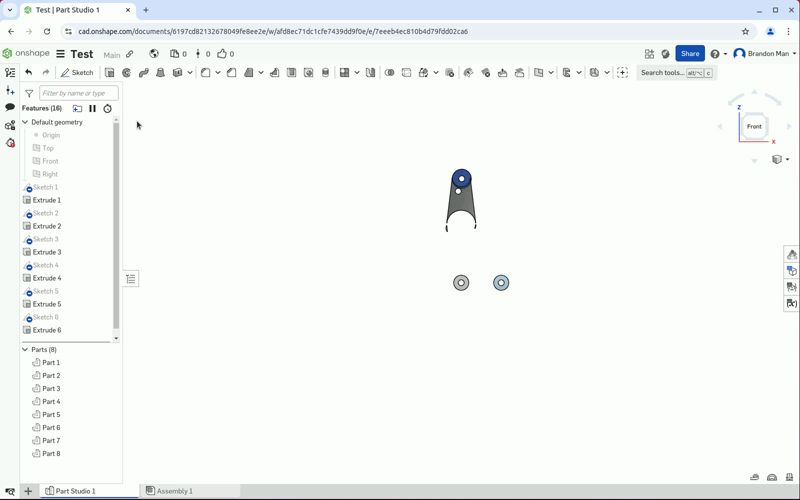
key(shift+h)
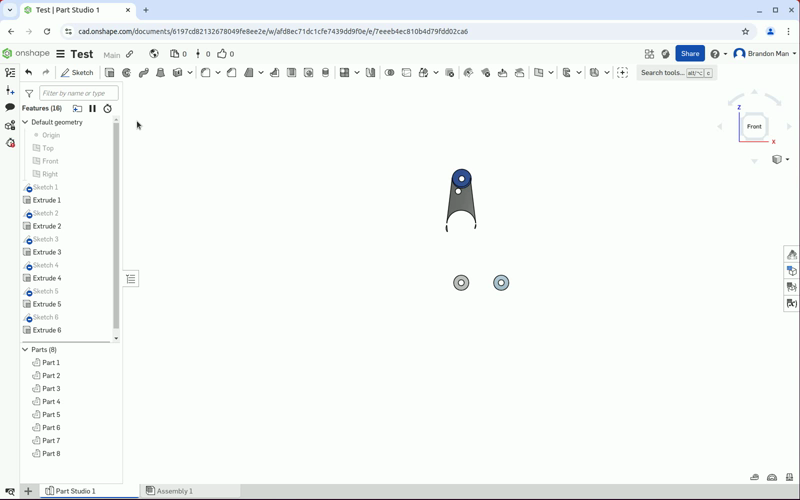
mouse_move(69, 189)
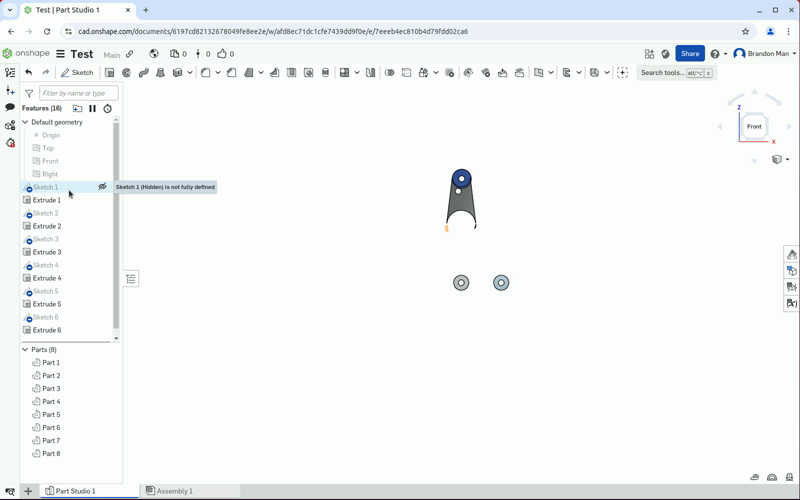
click(69, 189)
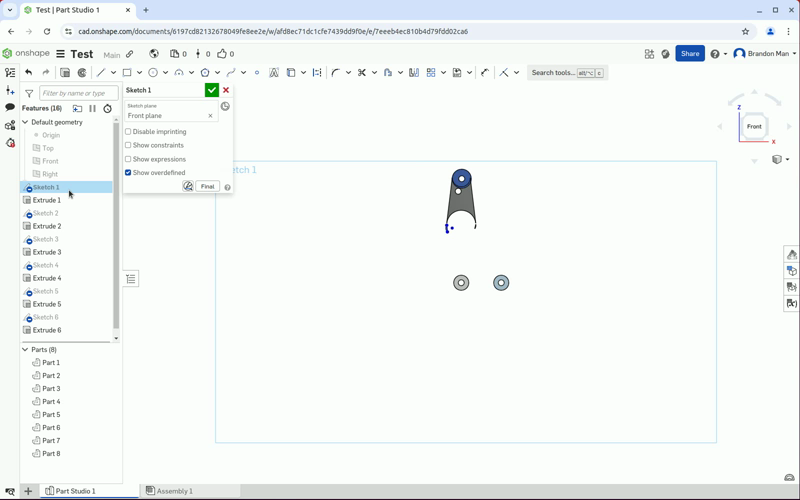
mouse_move(229, 92)
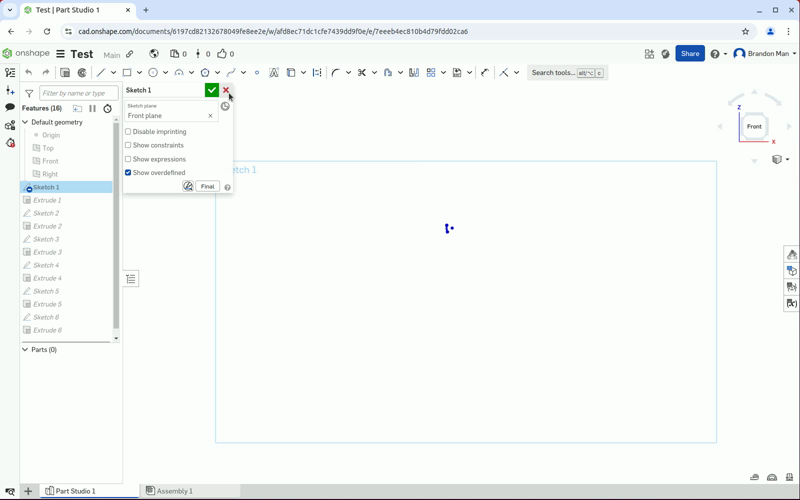
click(229, 92)
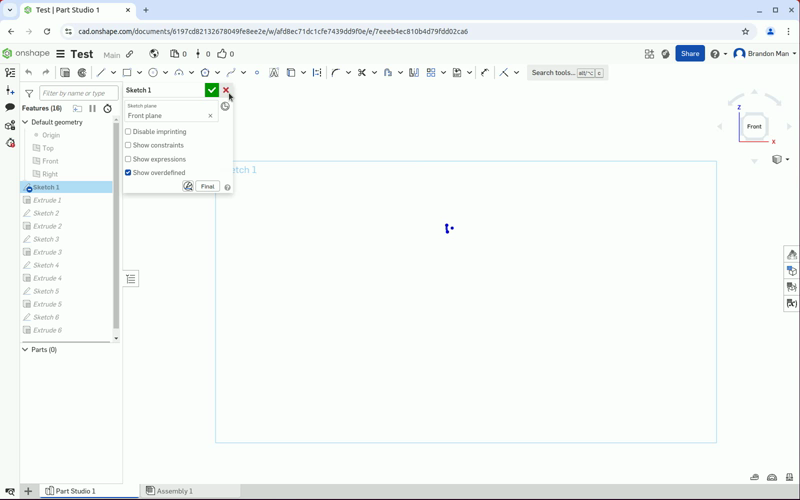
key(shift+s)
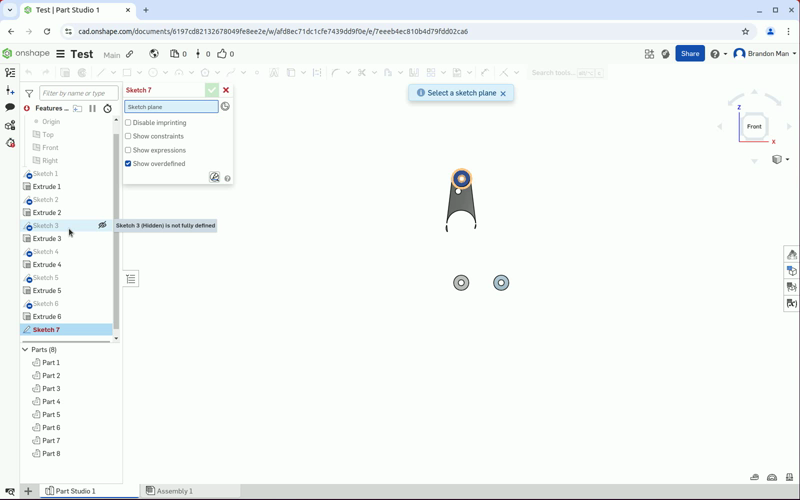
scroll(3)
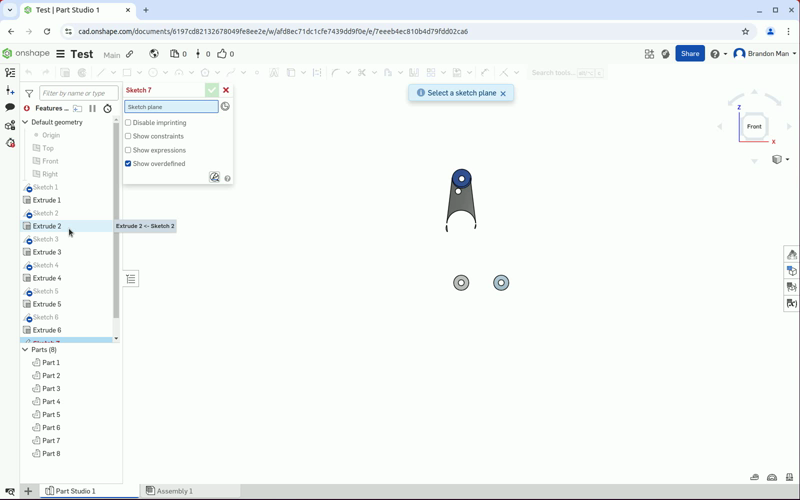
mouse_move(69, 163)
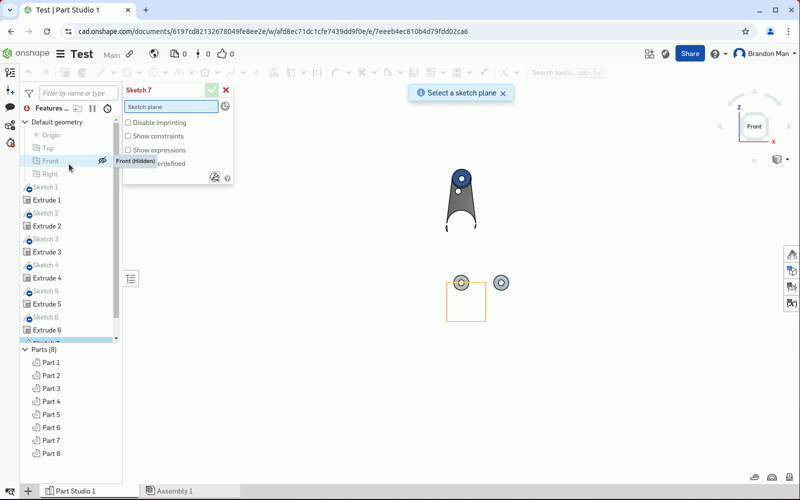
click(69, 163)
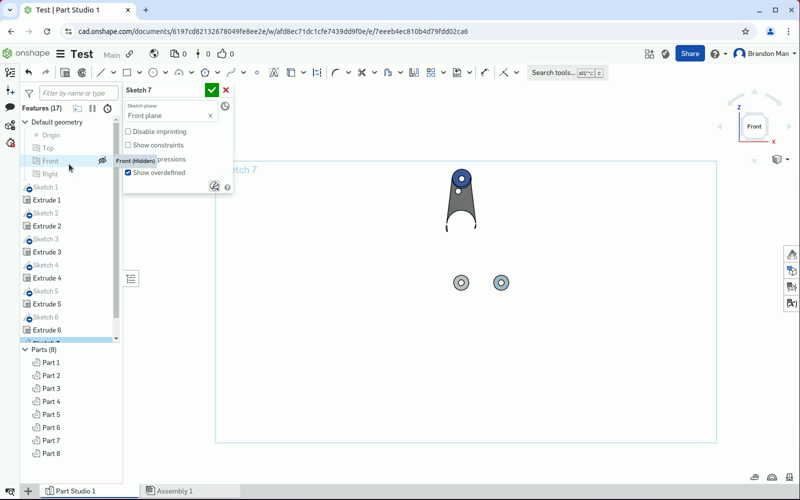
mouse_move(73, 352)
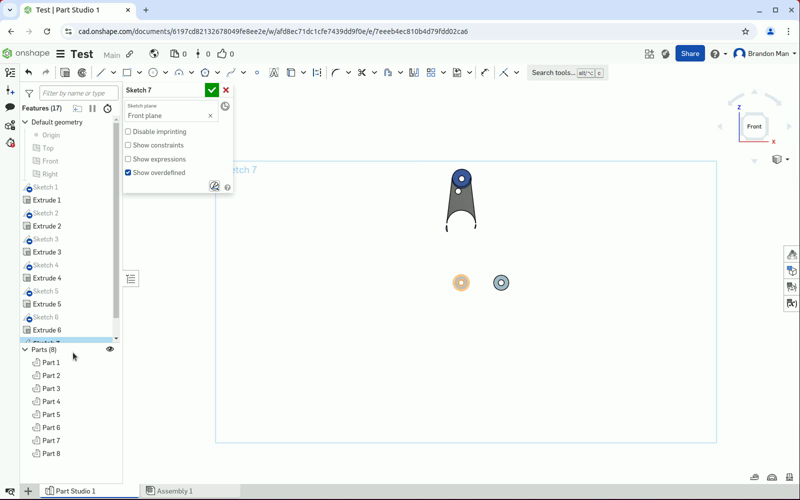
key(y)
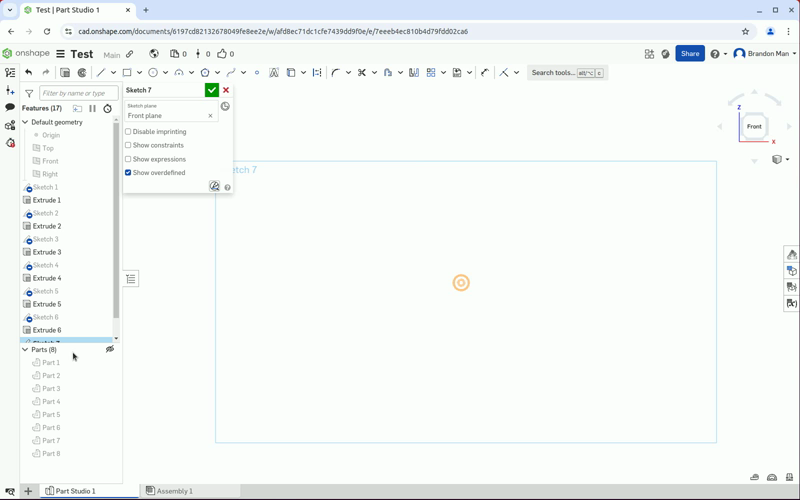
key(l)
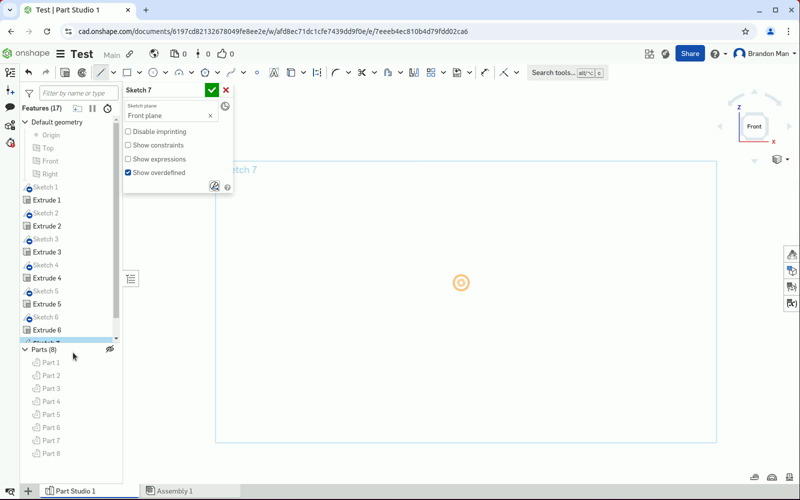
key_down(shift)
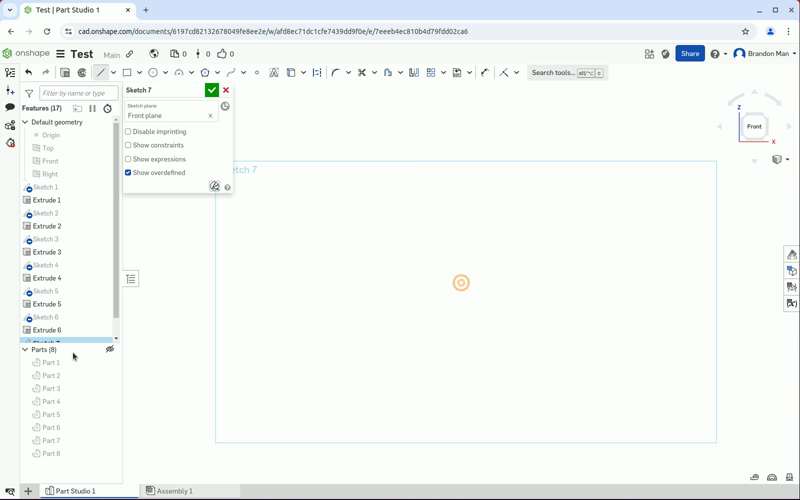
mouse_move(446, 228)
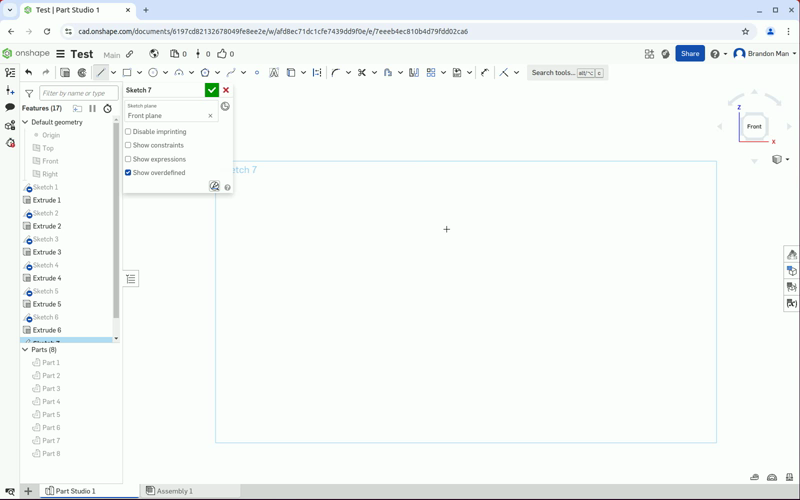
click(446, 228)
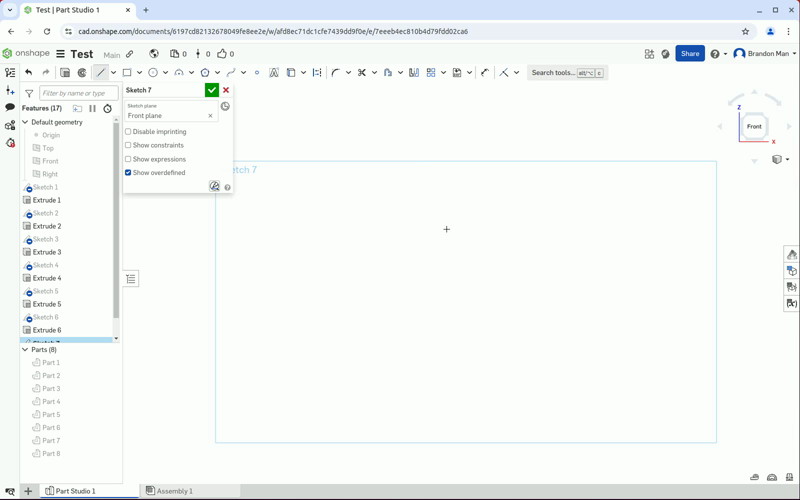
key_up(shift)
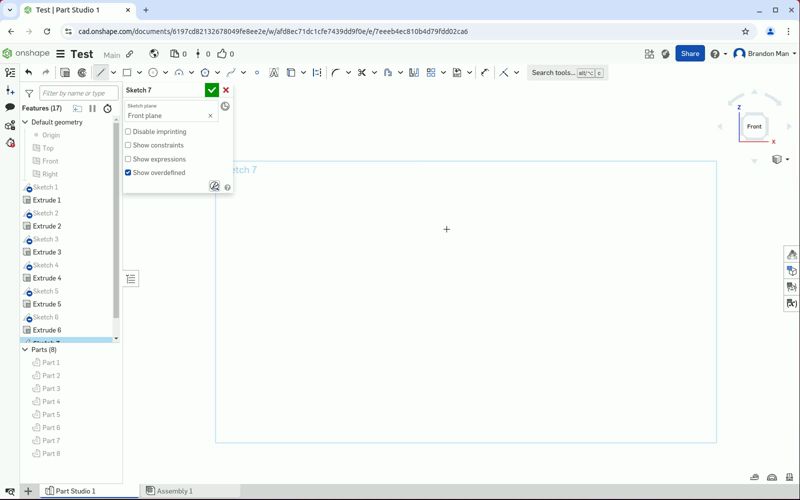
key_down(shift)
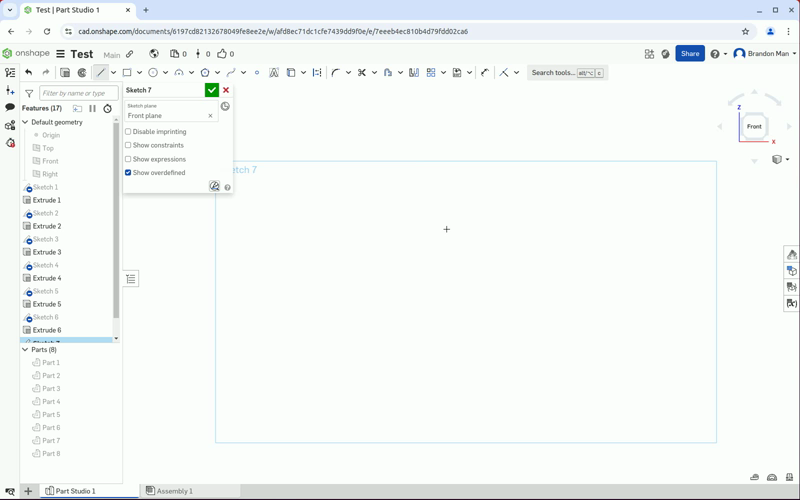
mouse_move(476, 228)
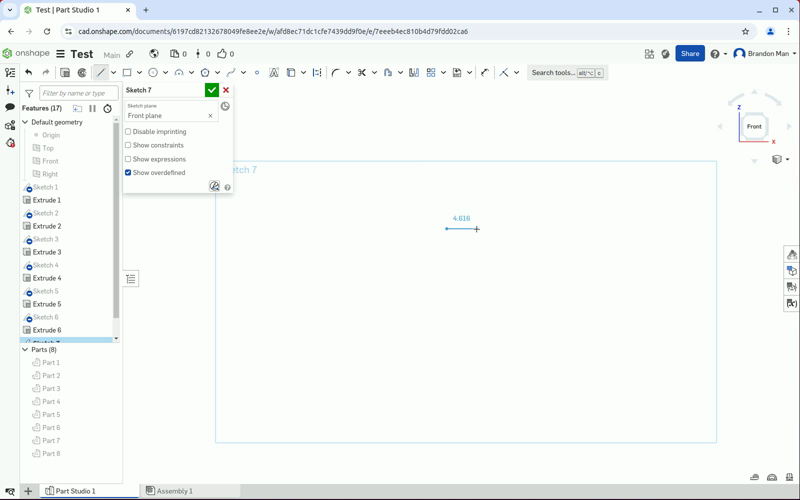
mouse_move(453, 283)
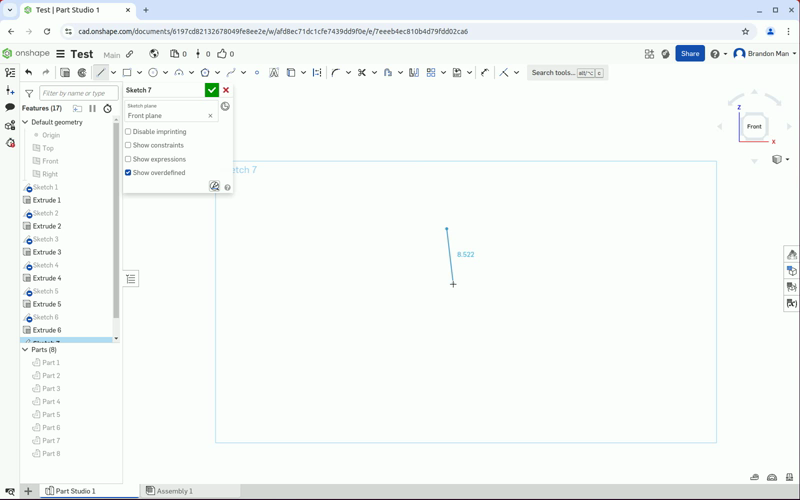
click(453, 283)
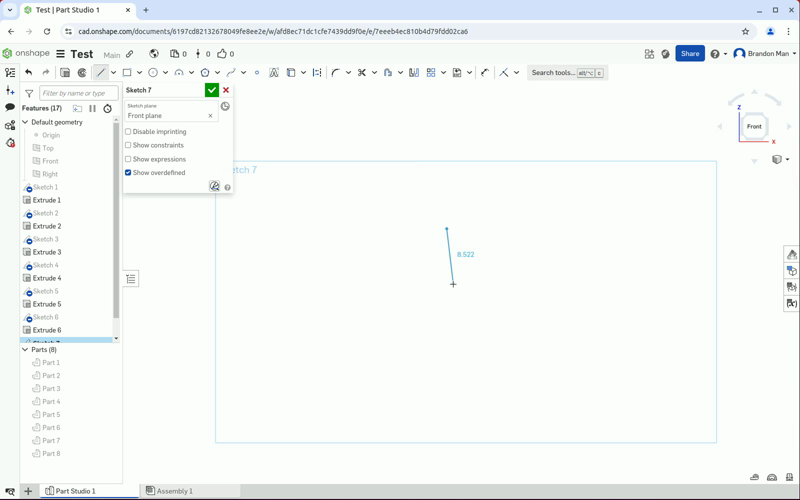
key_up(shift)
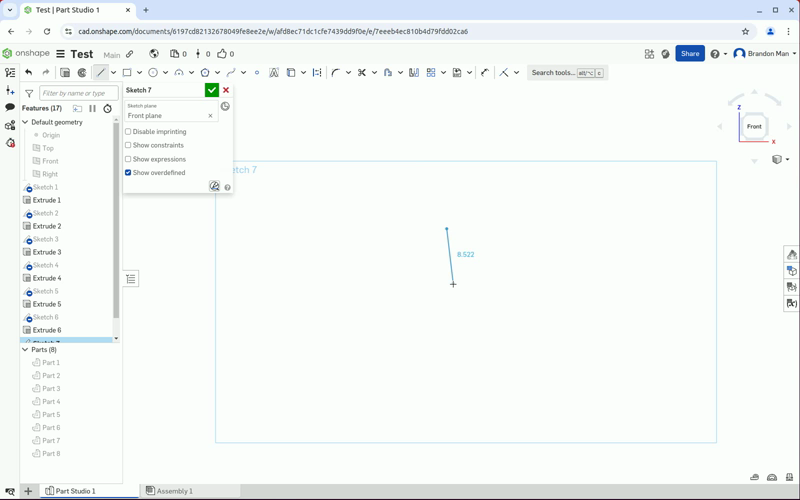
key(esc)
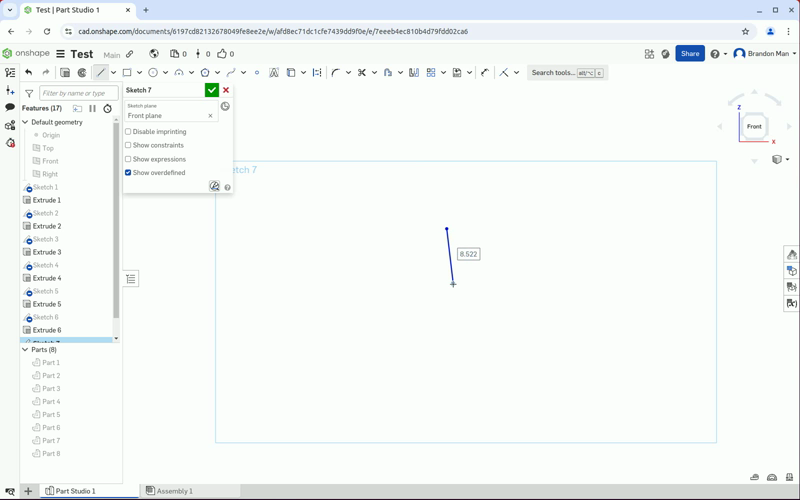
key(a)
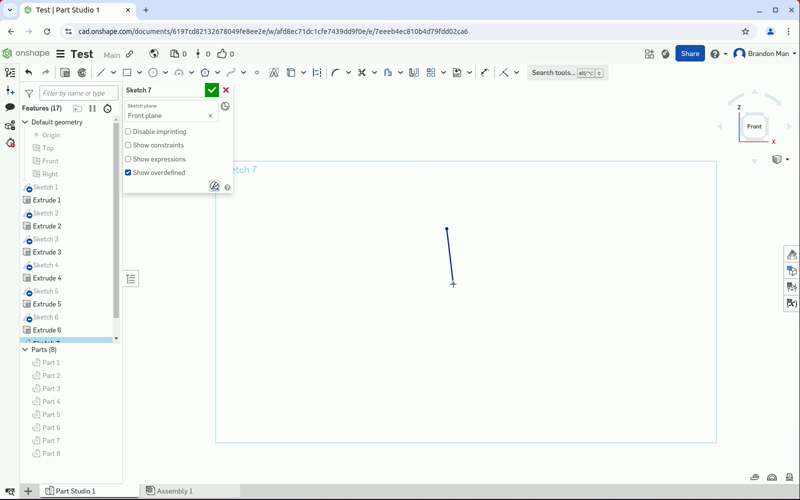
mouse_move(453, 283)
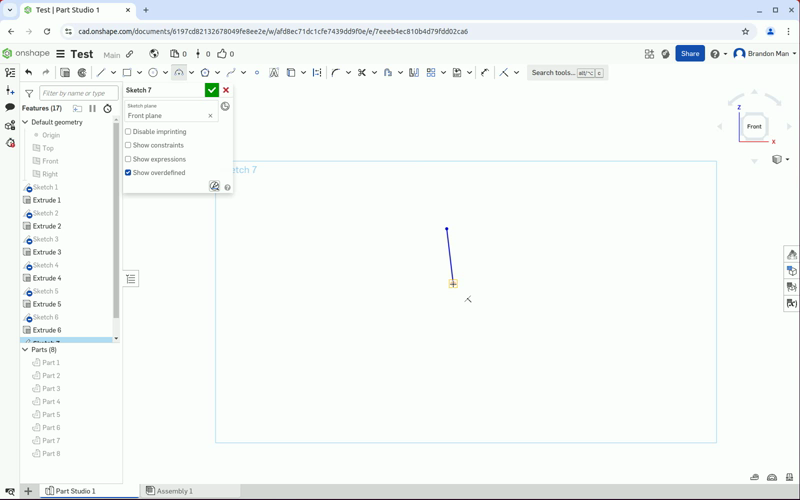
click(453, 283)
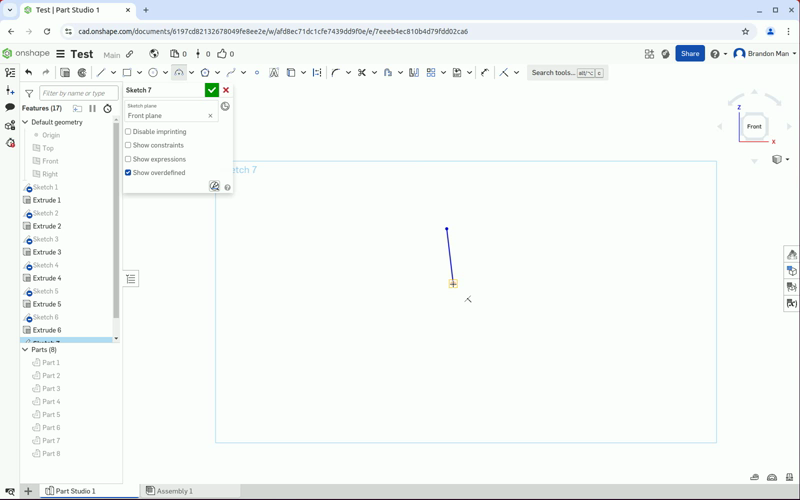
key_down(shift)
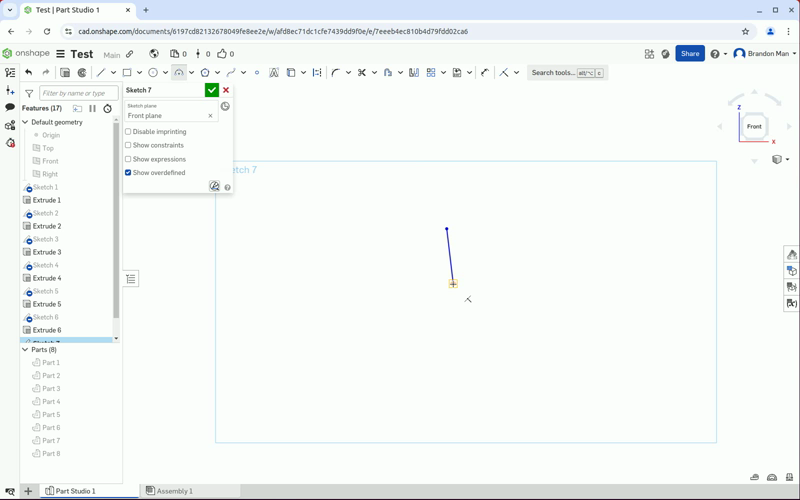
mouse_move(460, 290)
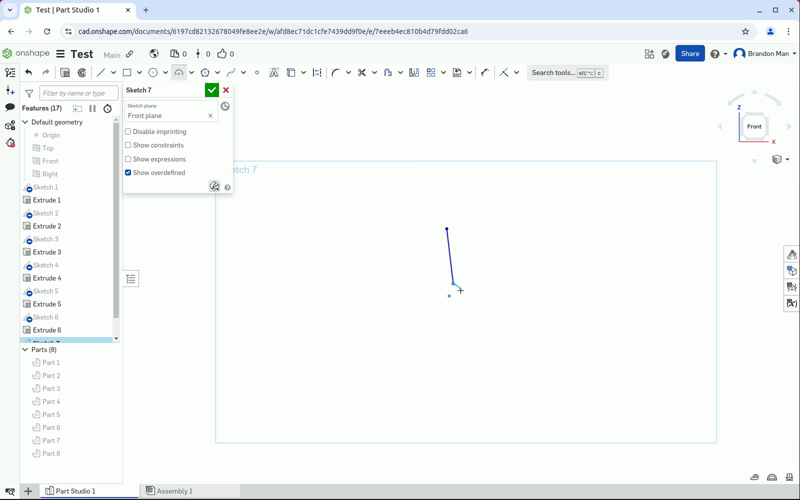
click(460, 290)
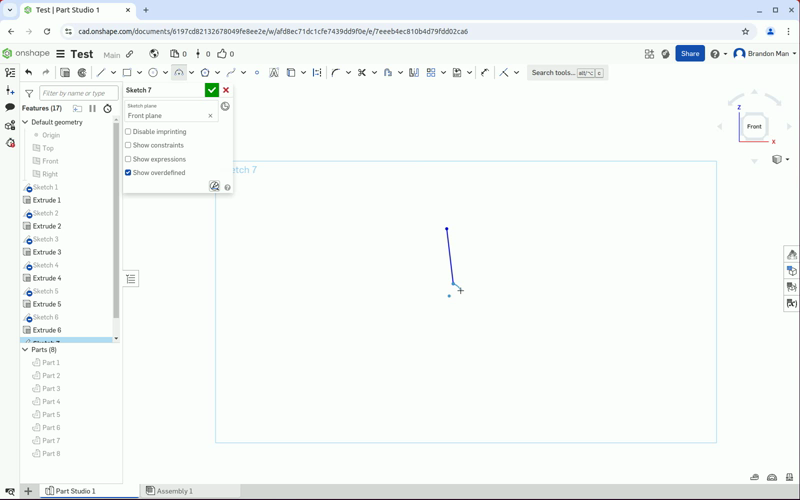
mouse_move(465, 277)
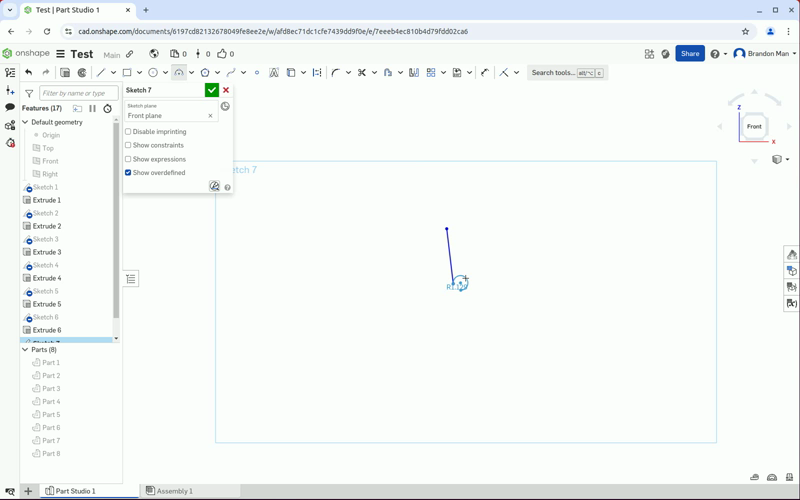
click(465, 277)
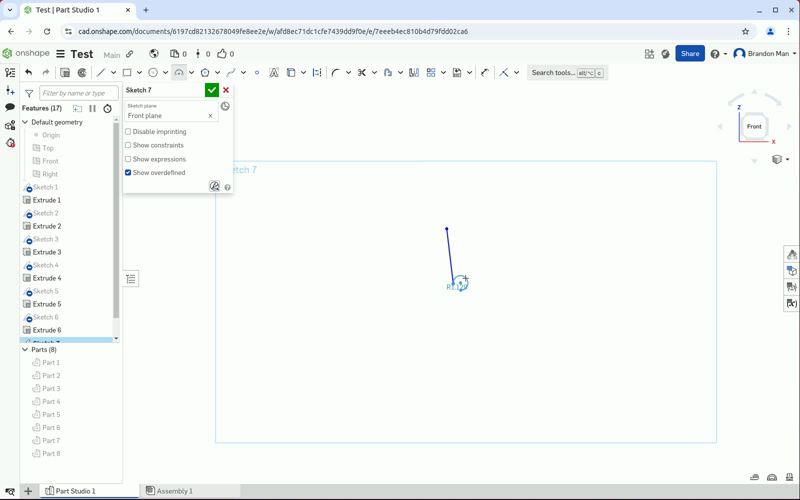
key_up(shift)
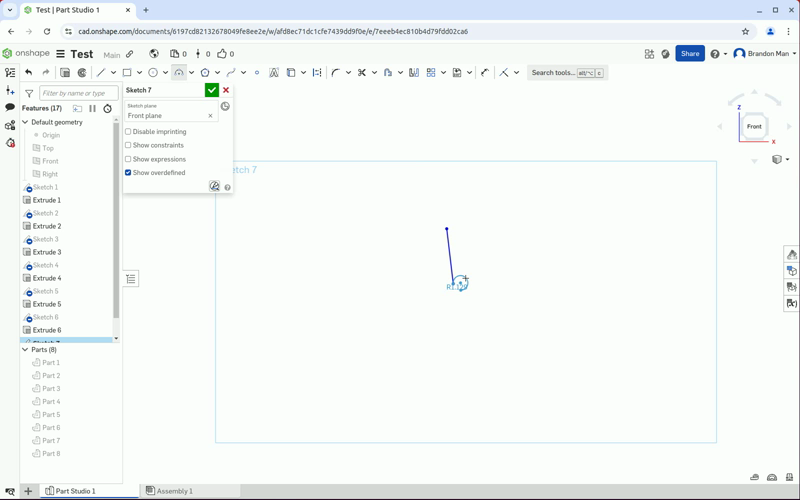
key(esc)
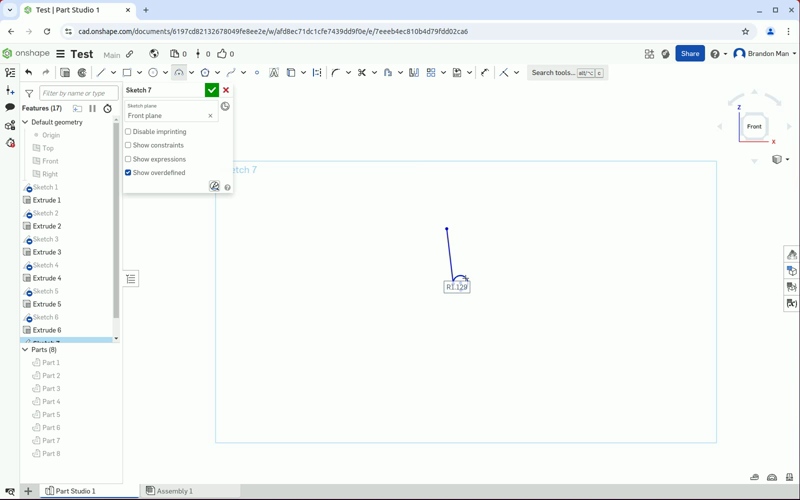
key(l)
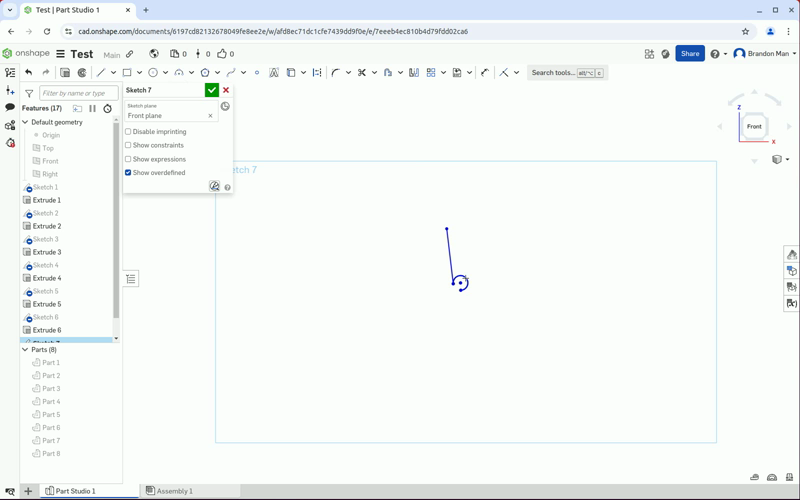
mouse_move(460, 290)
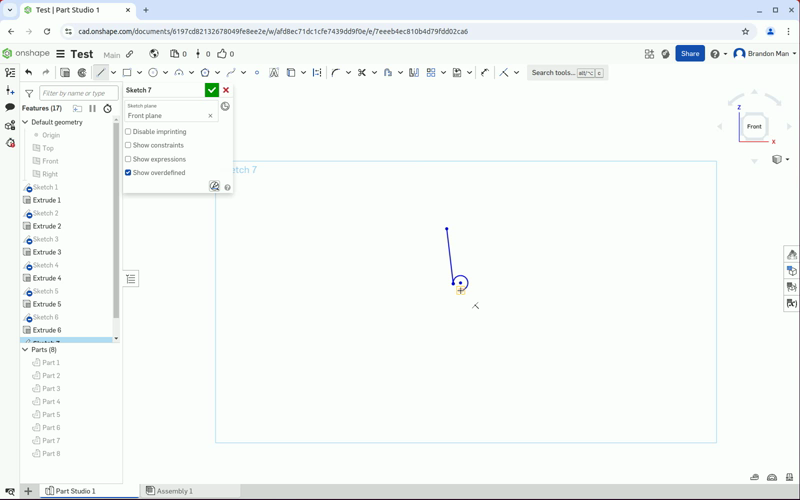
click(460, 290)
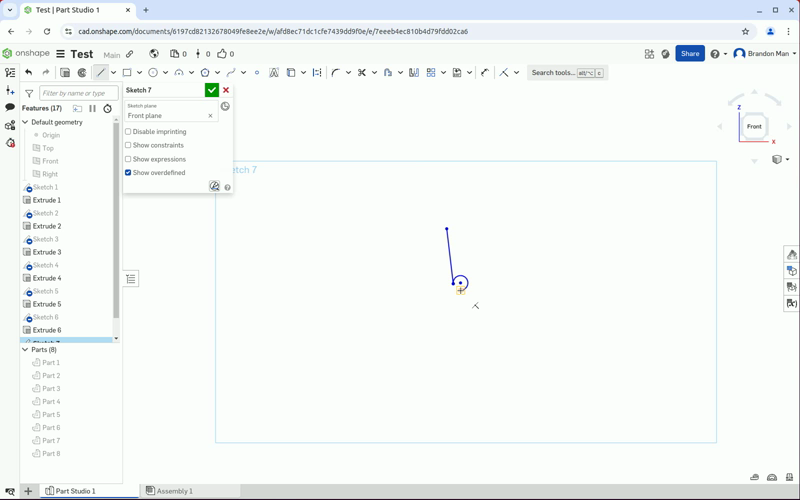
key_down(shift)
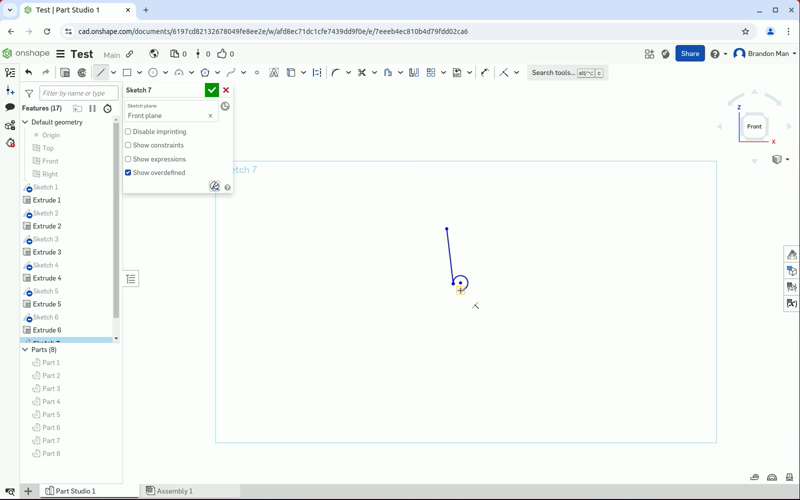
mouse_move(490, 290)
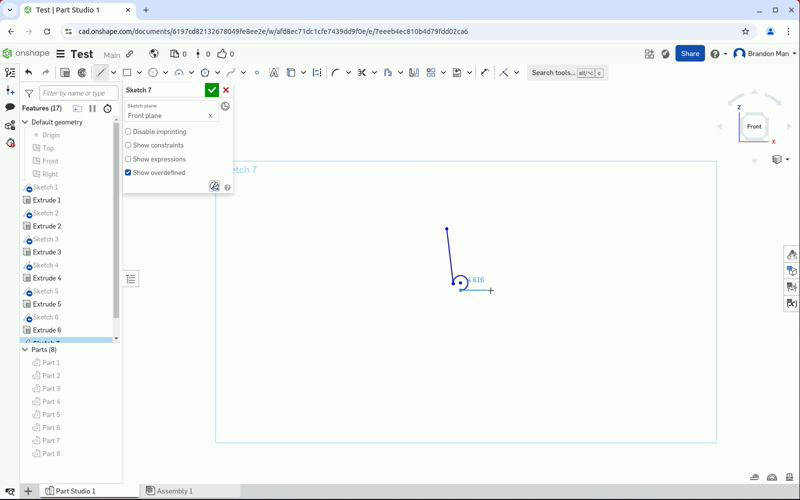
mouse_move(501, 290)
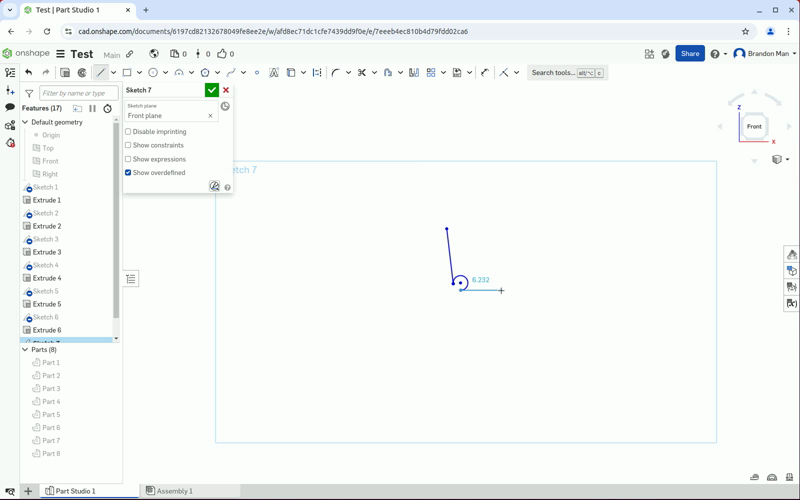
click(501, 290)
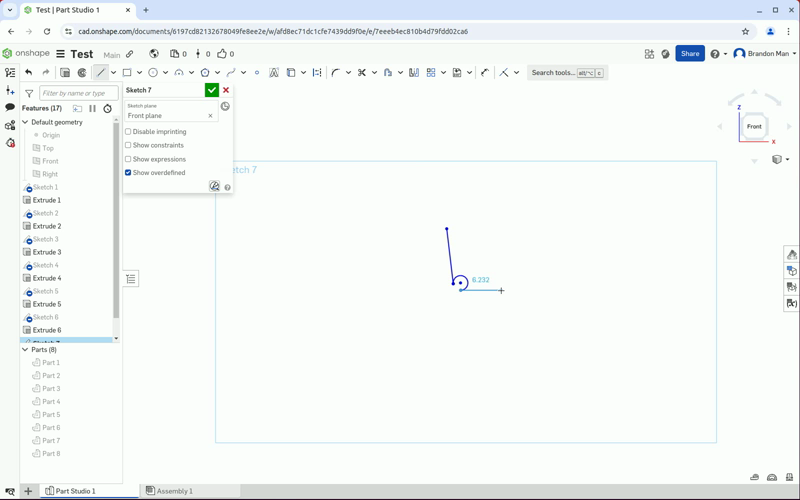
key_up(shift)
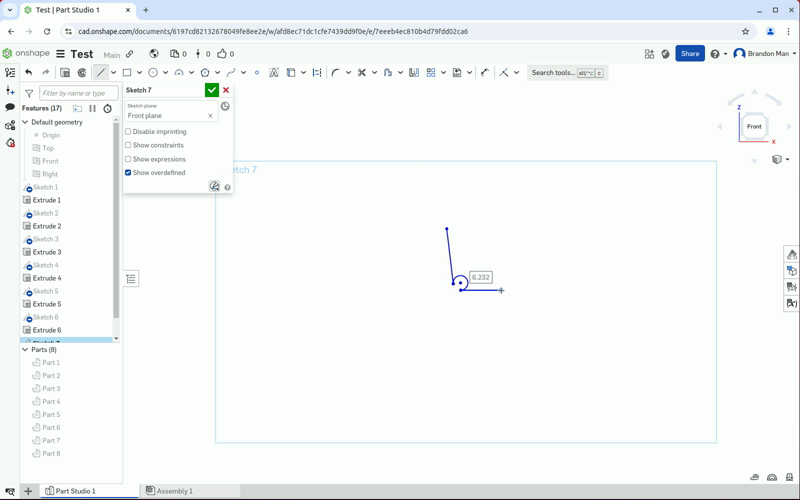
key(esc)
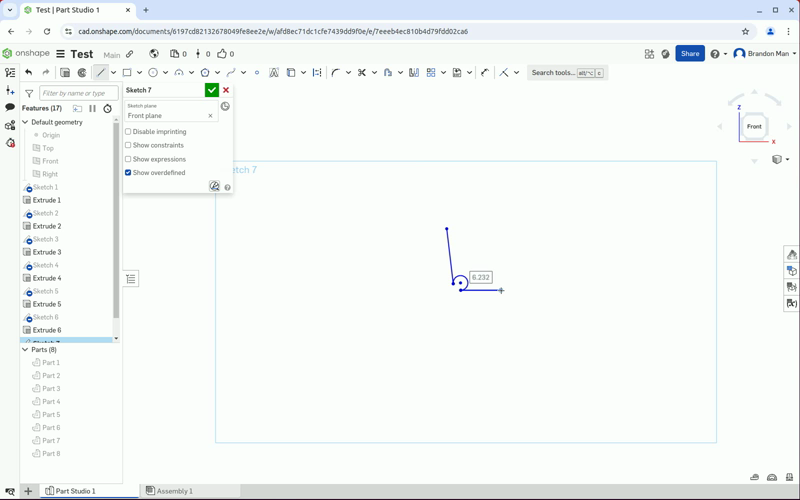
key(a)
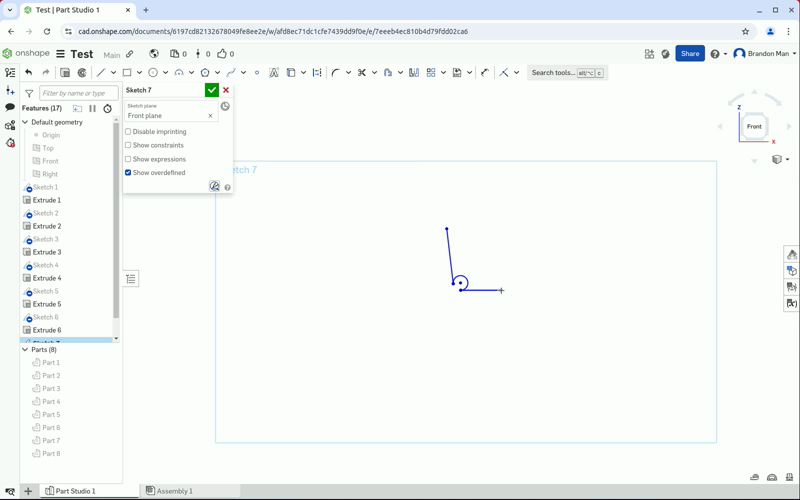
mouse_move(501, 290)
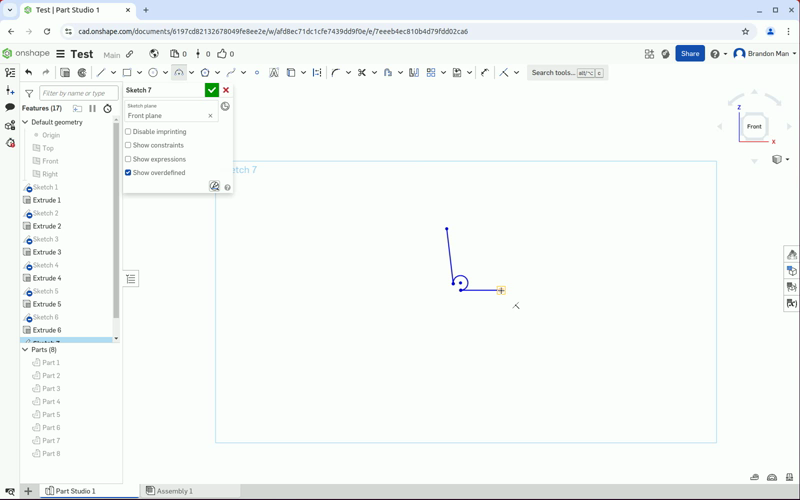
click(501, 290)
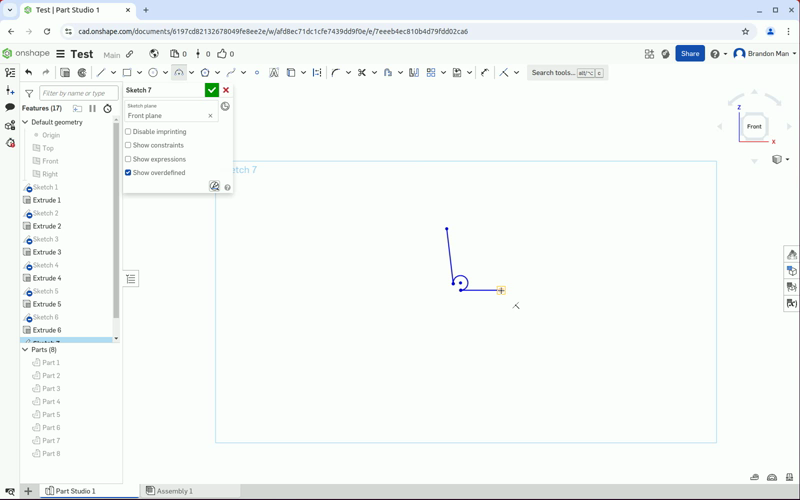
key_down(shift)
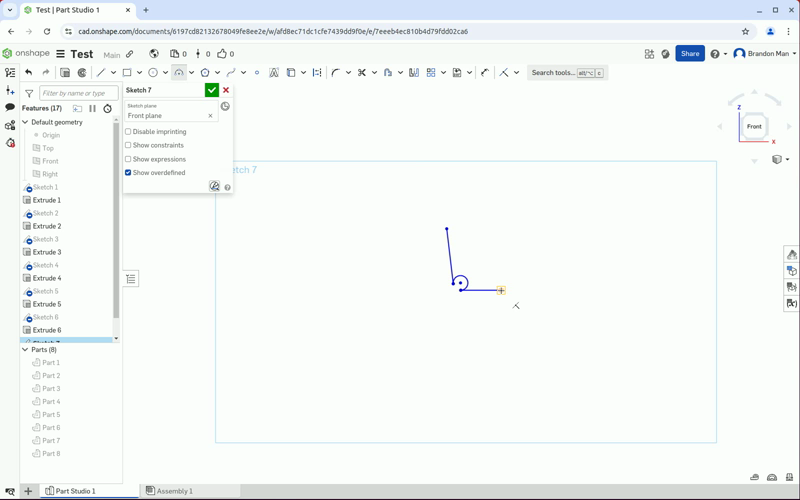
mouse_move(501, 276)
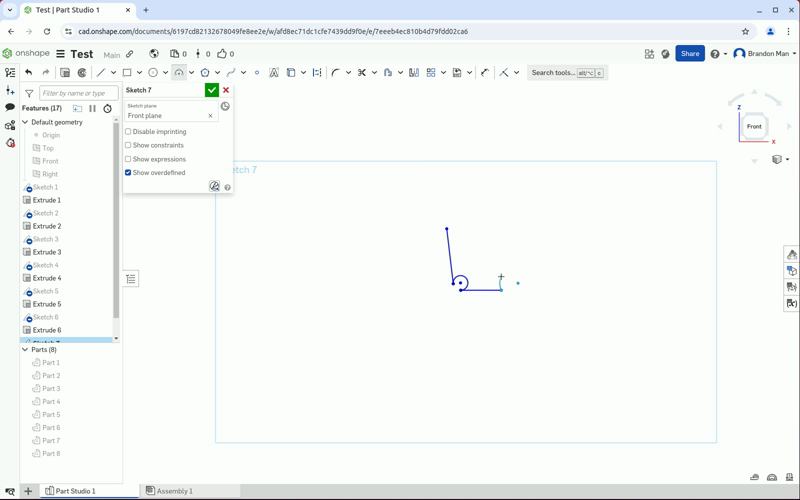
click(501, 276)
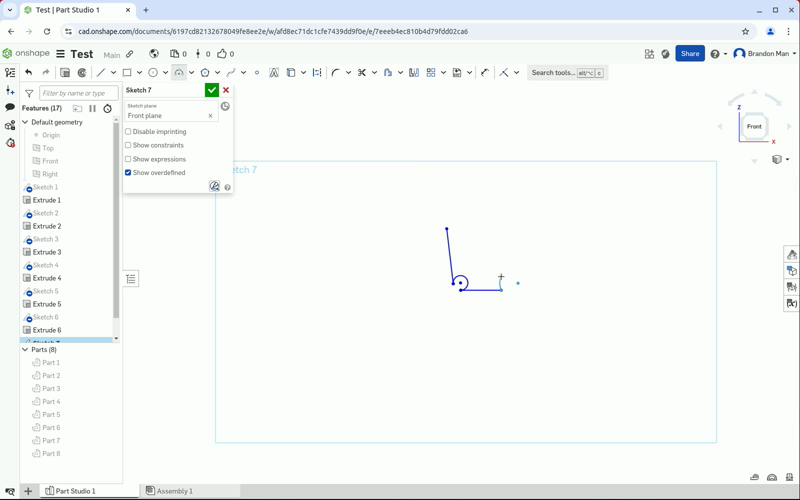
mouse_move(493, 283)
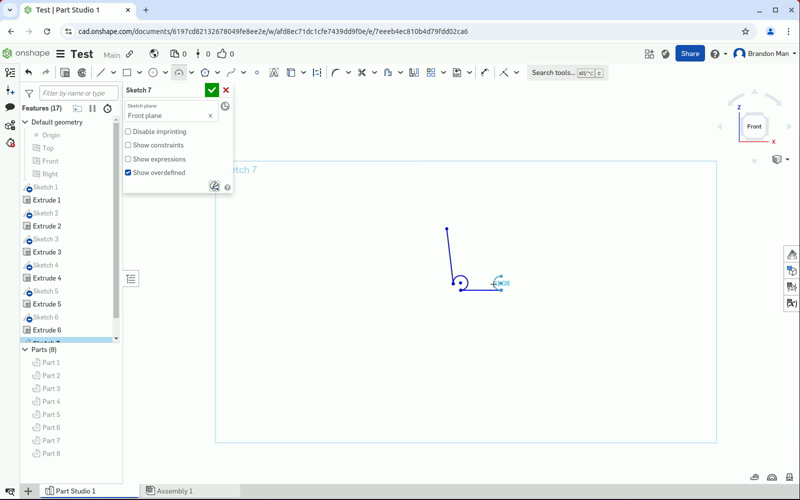
click(493, 283)
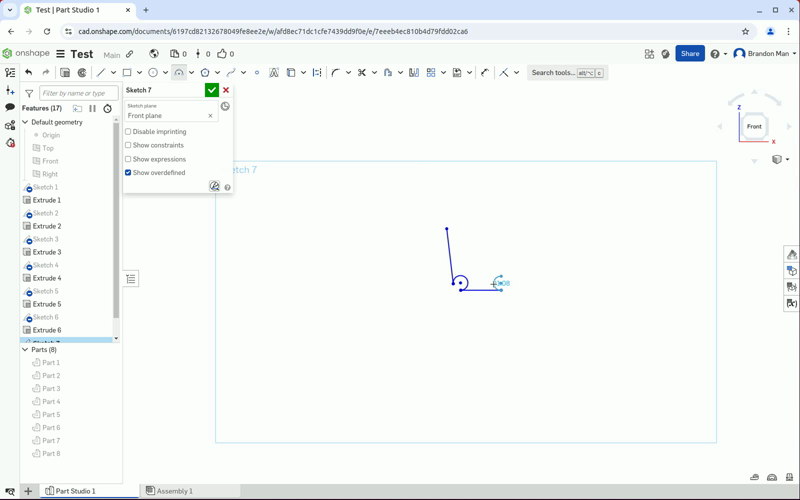
key_up(shift)
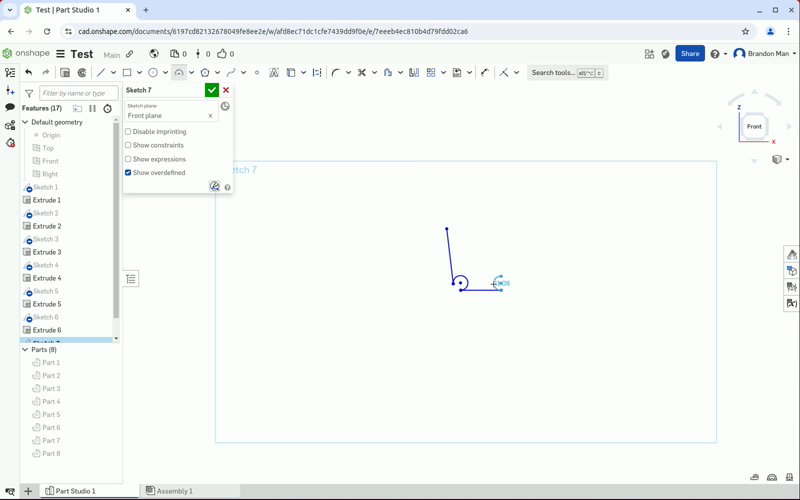
key(esc)
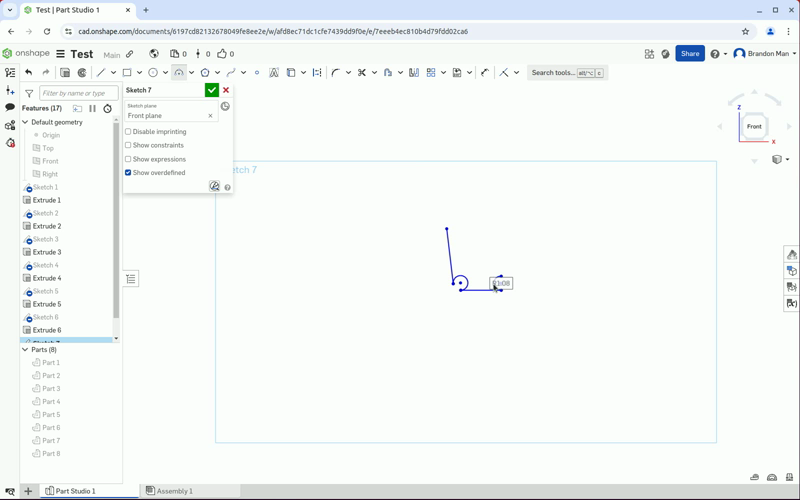
key(l)
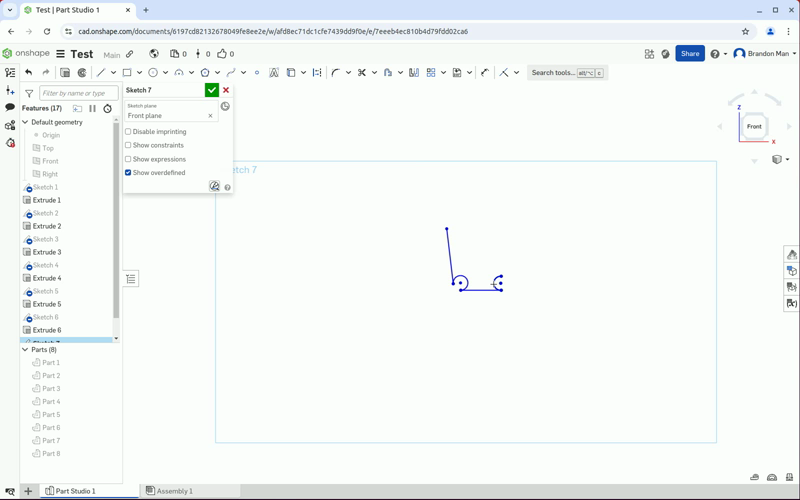
mouse_move(501, 276)
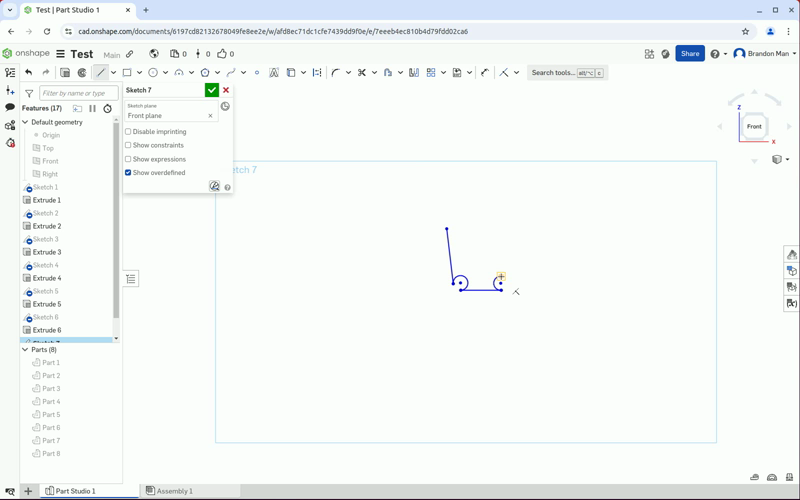
click(501, 276)
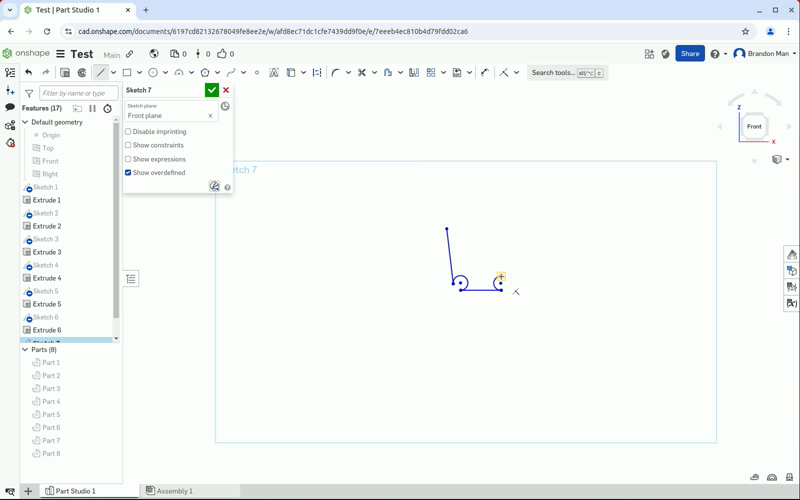
key_down(shift)
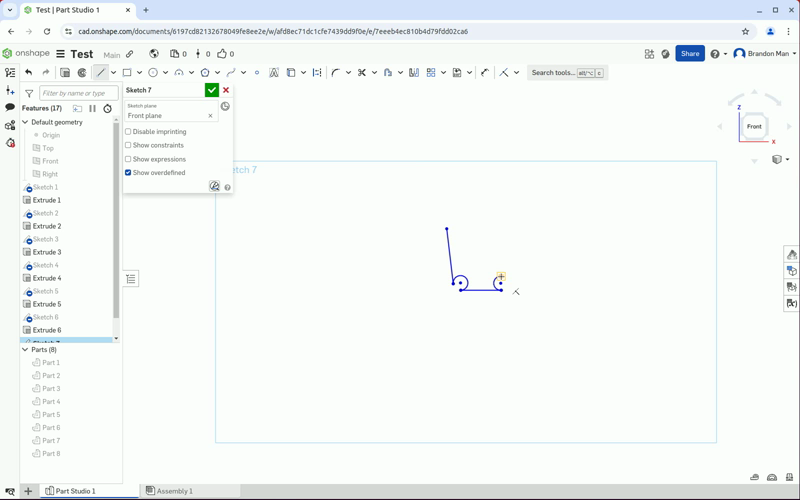
mouse_move(531, 276)
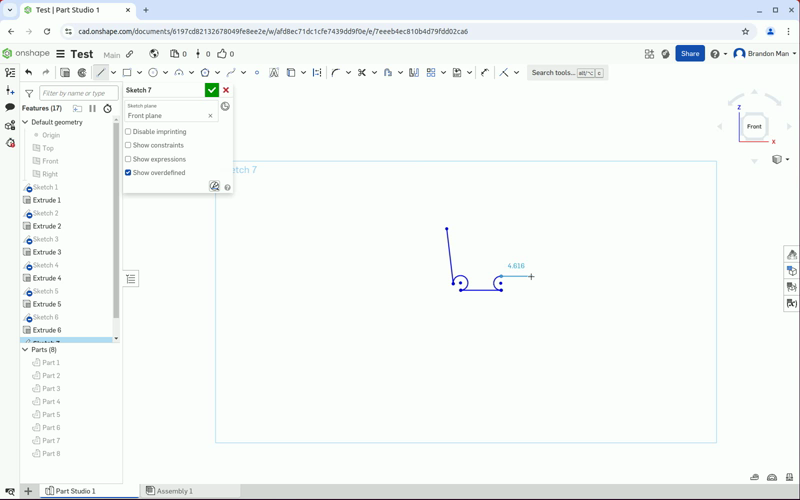
mouse_move(477, 276)
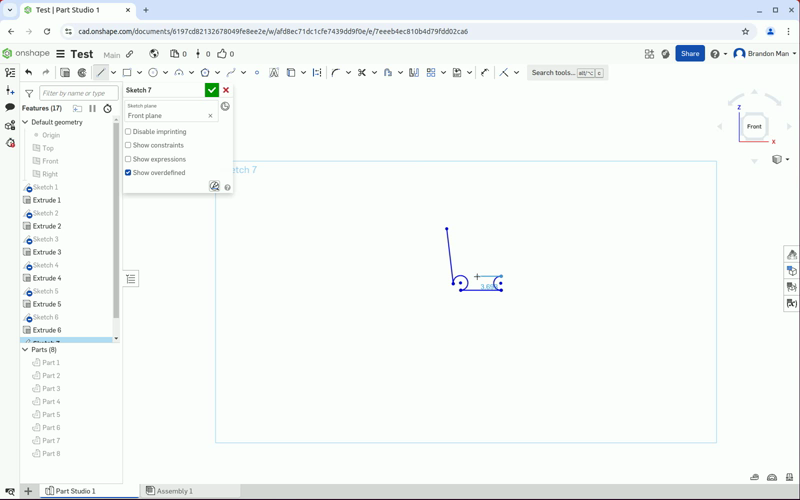
click(477, 276)
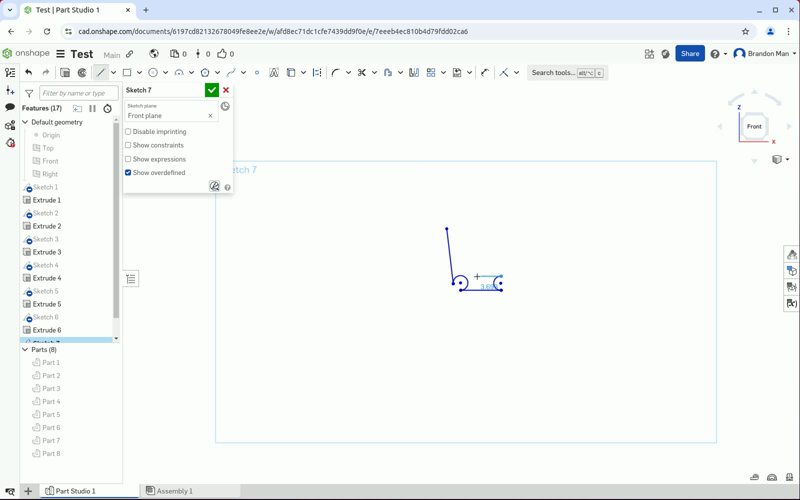
key_up(shift)
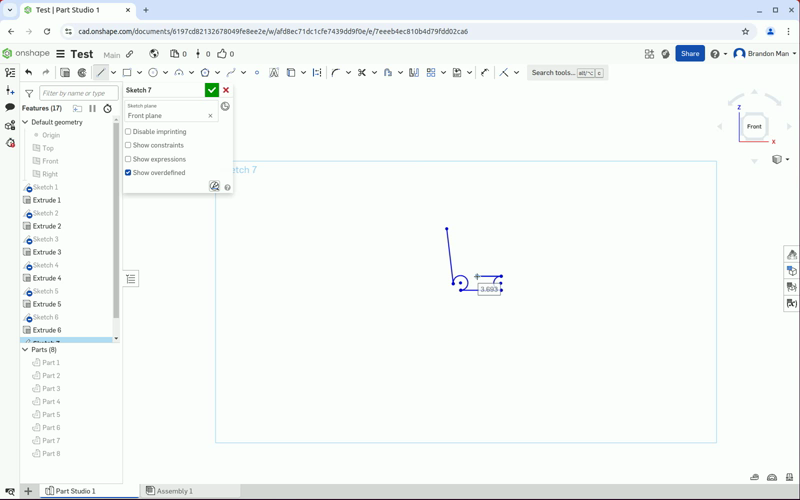
key(esc)
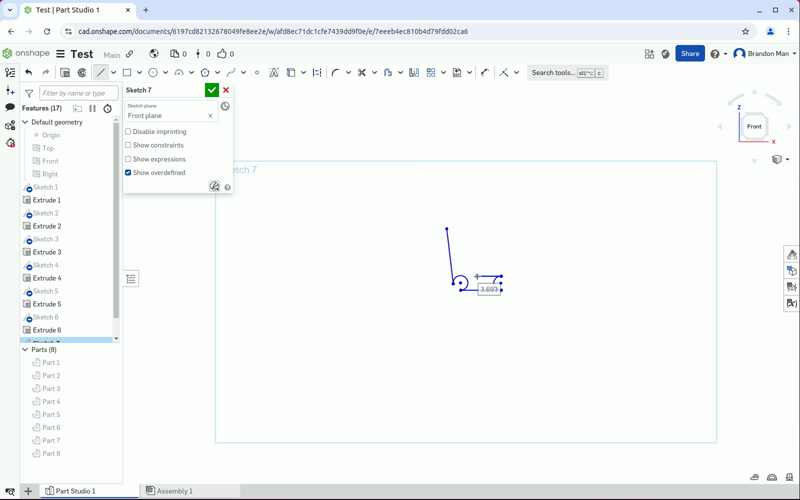
key(a)
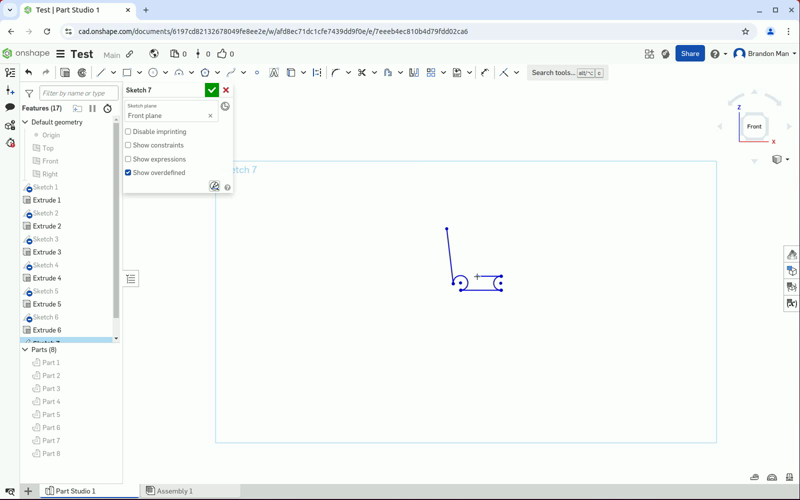
mouse_move(477, 276)
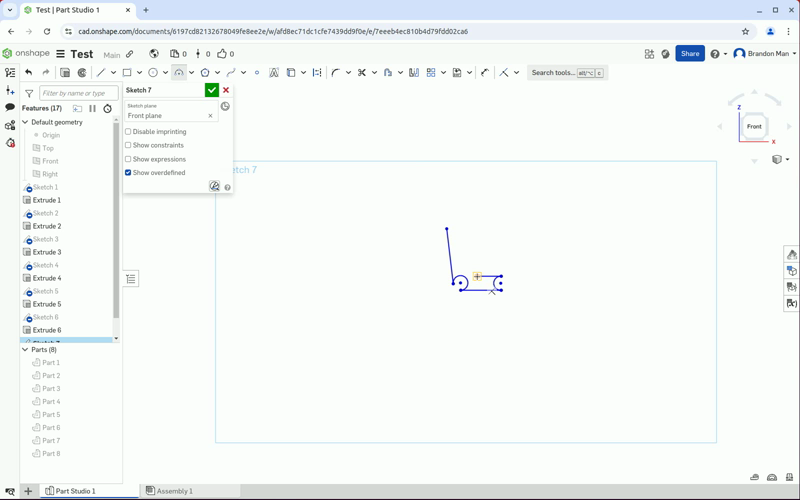
click(477, 276)
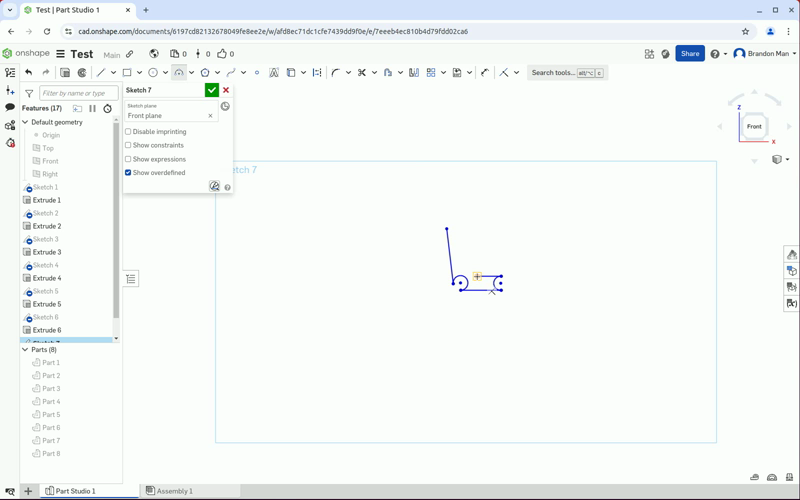
key_down(shift)
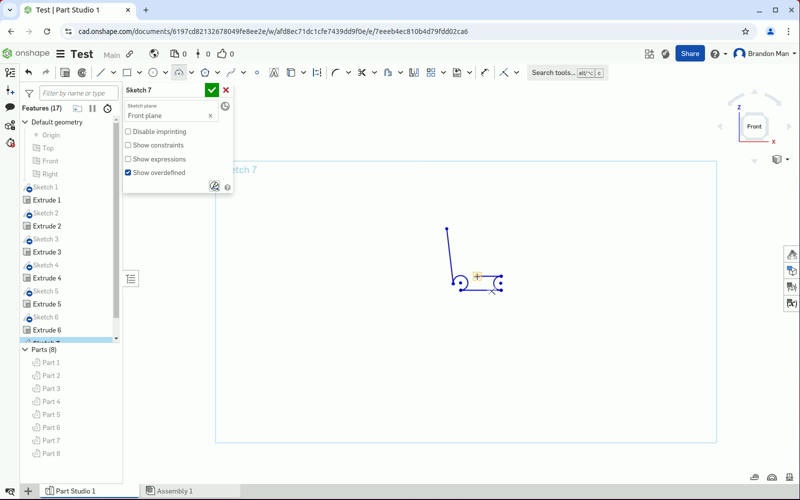
mouse_move(470, 267)
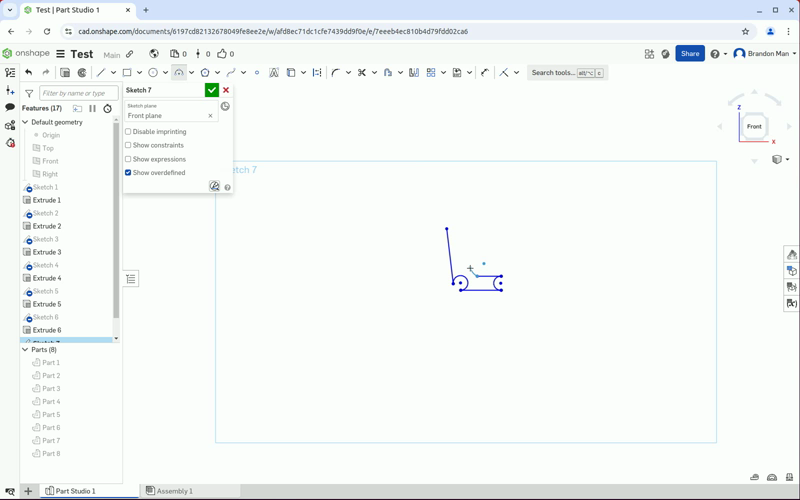
click(470, 267)
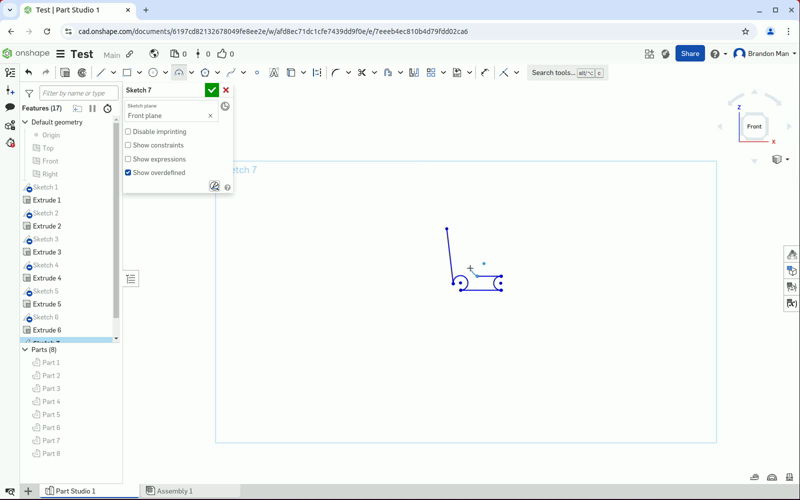
mouse_move(471, 273)
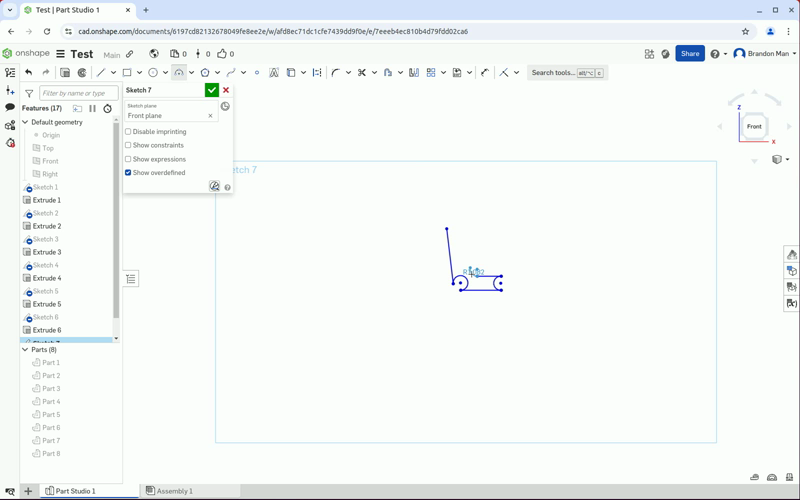
click(471, 273)
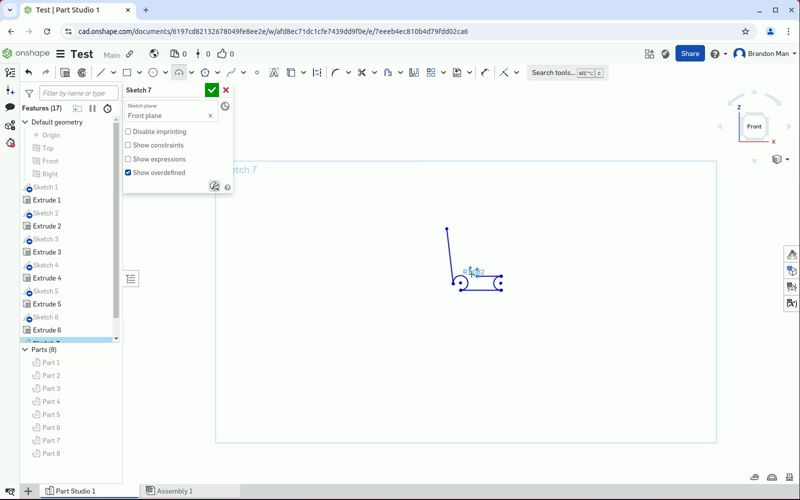
key_up(shift)
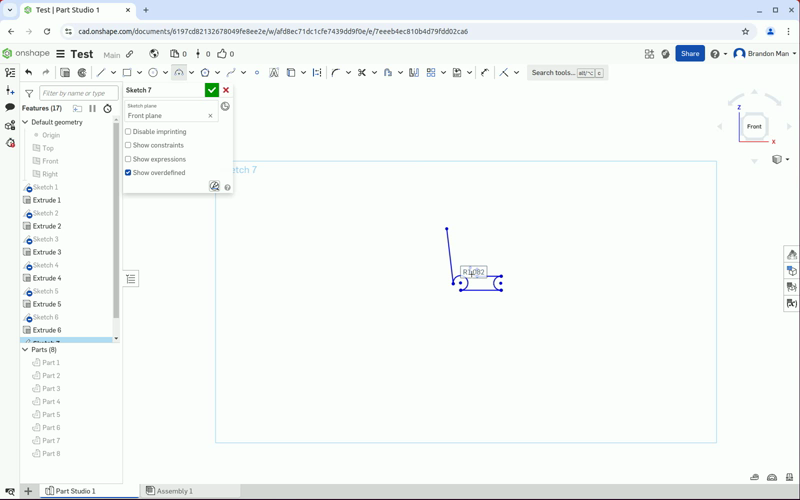
key(esc)
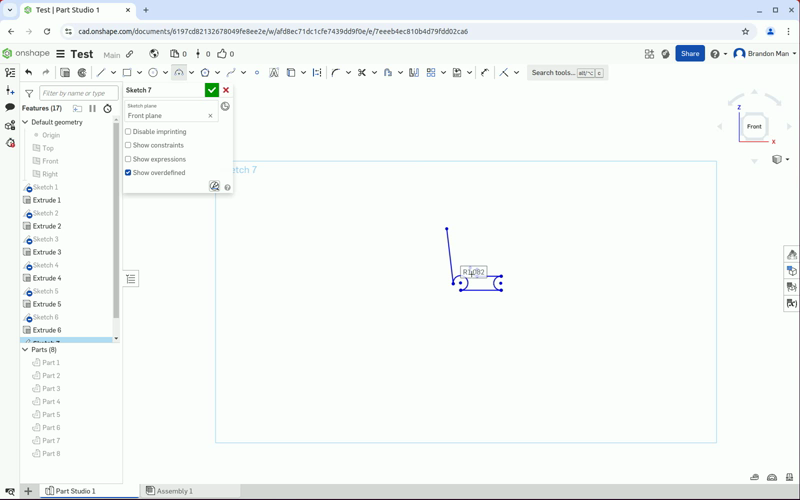
key(l)
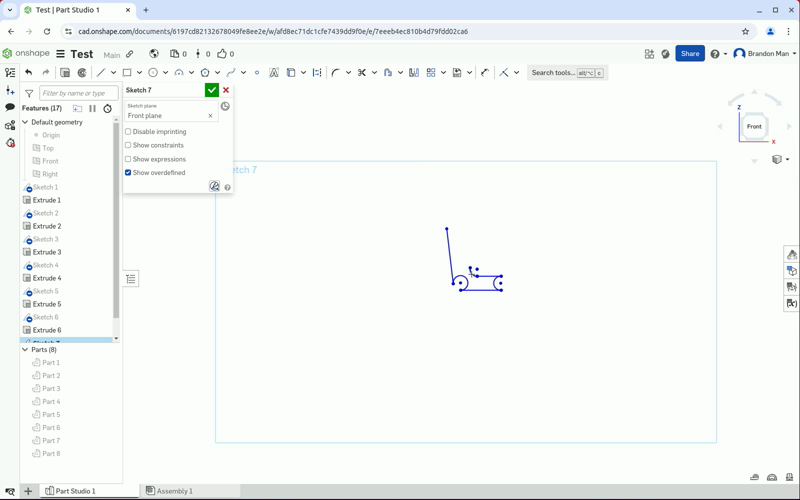
mouse_move(470, 267)
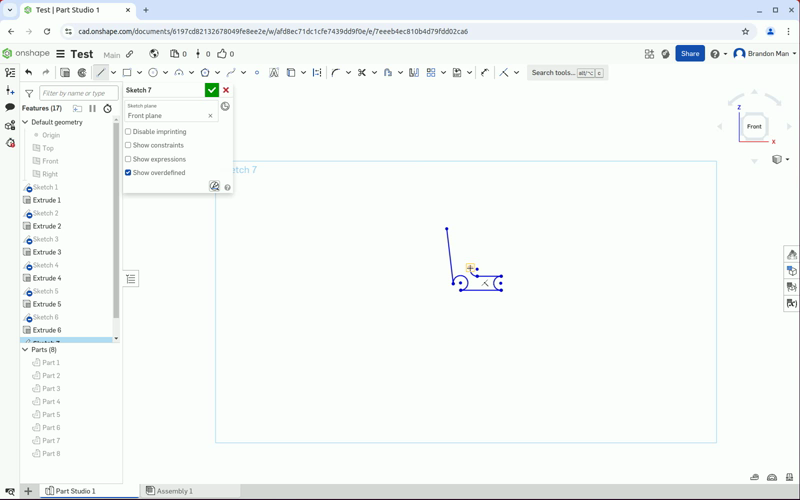
click(470, 267)
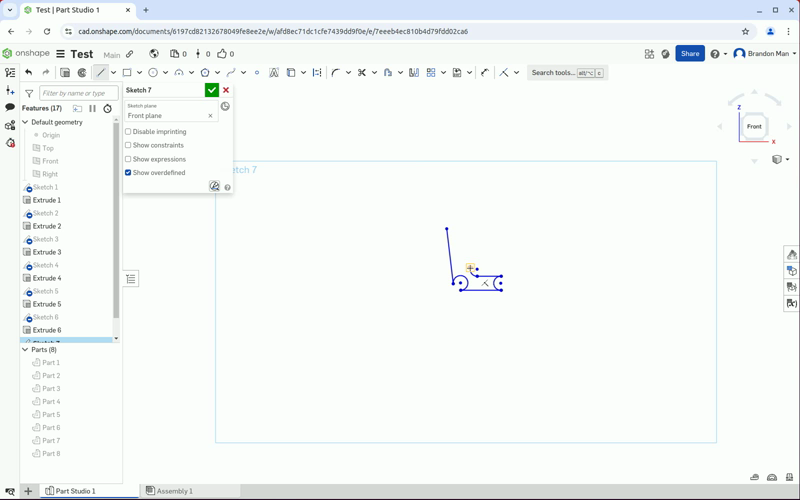
key_down(shift)
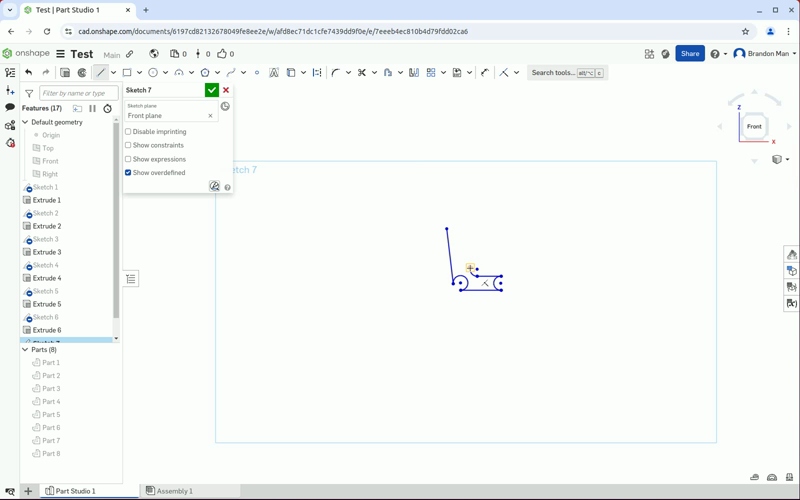
mouse_move(500, 267)
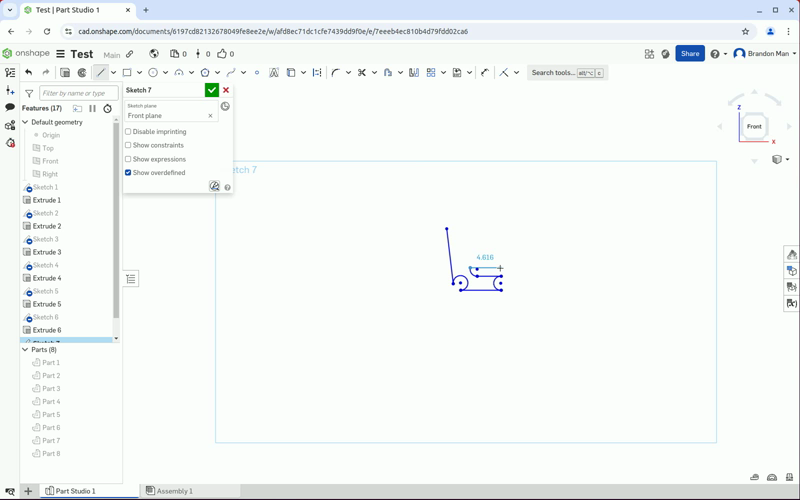
mouse_move(474, 228)
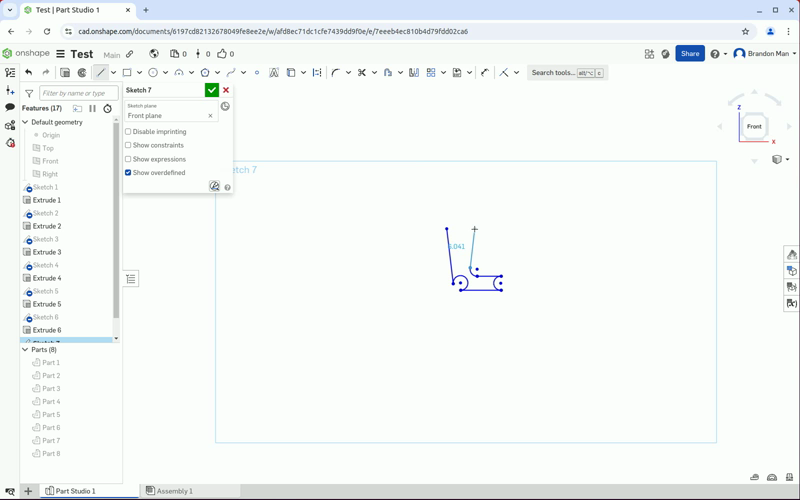
click(474, 228)
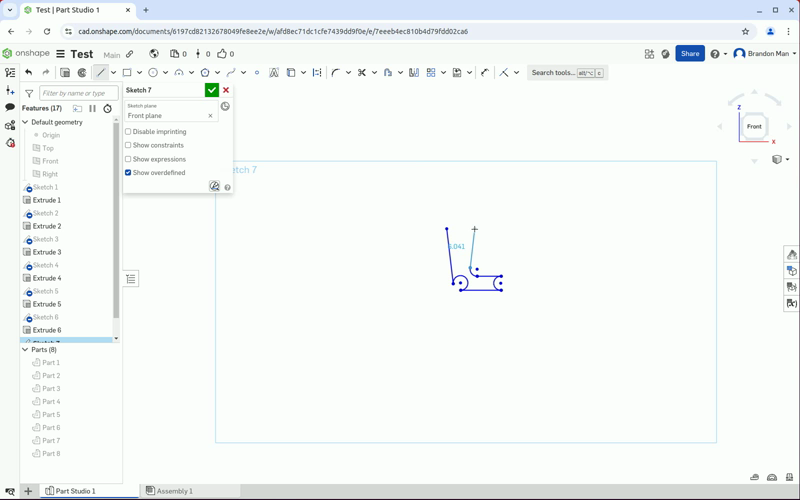
key_up(shift)
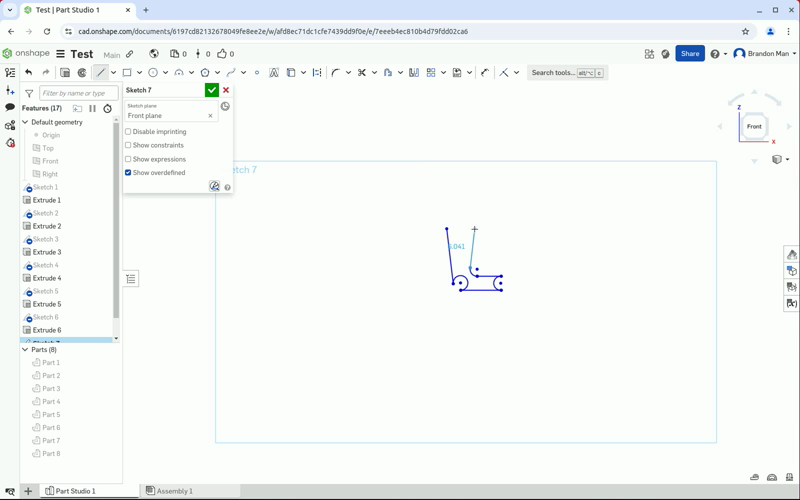
key(esc)
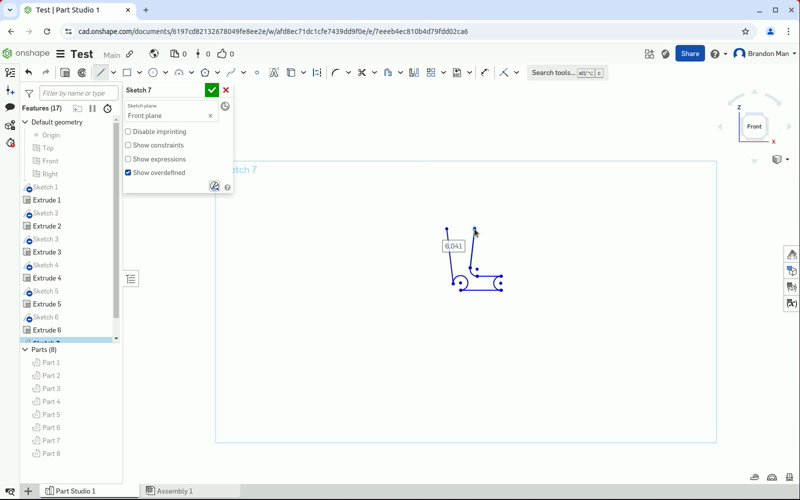
key(a)
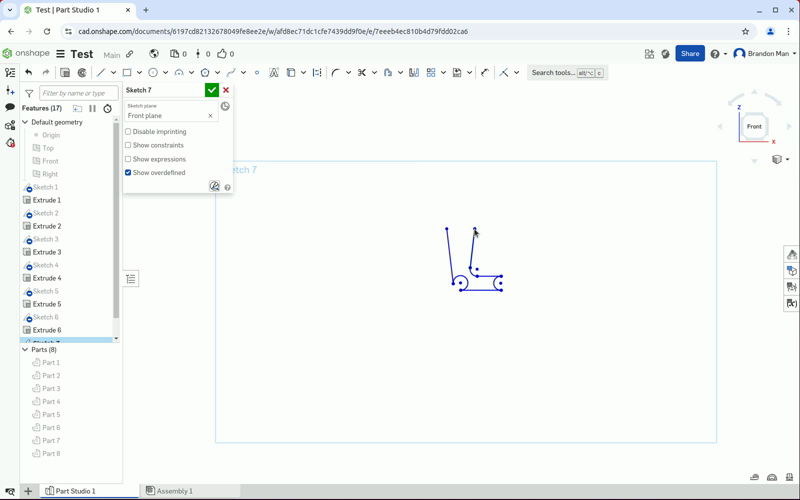
mouse_move(474, 228)
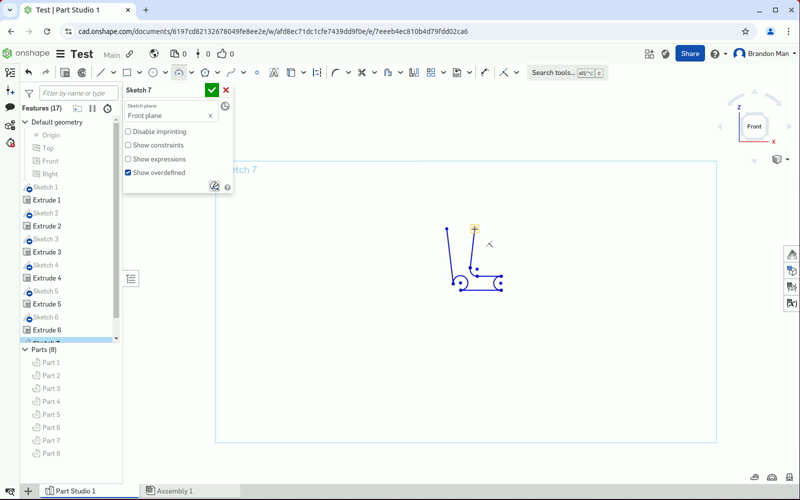
click(474, 228)
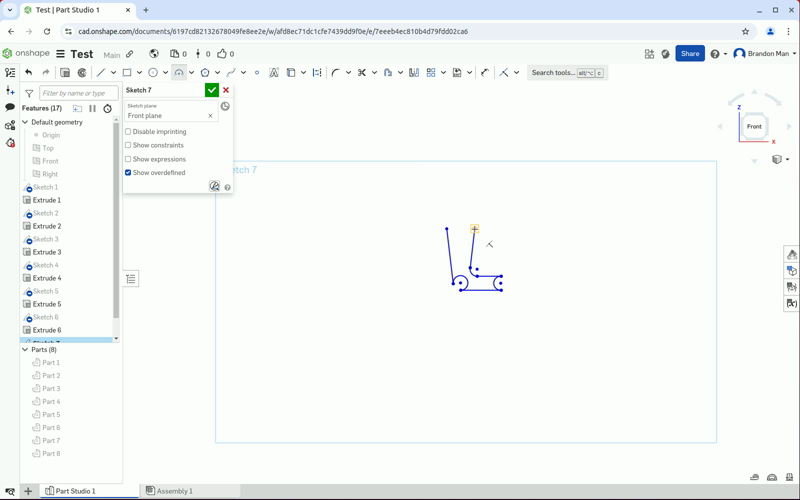
mouse_move(446, 228)
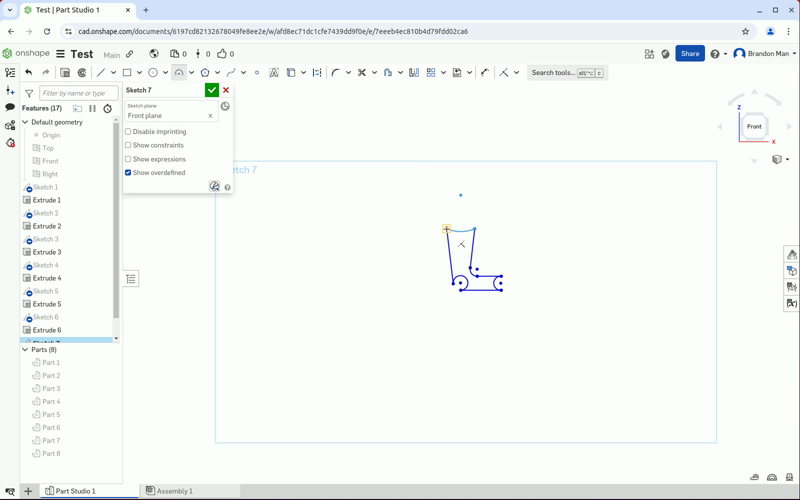
click(446, 228)
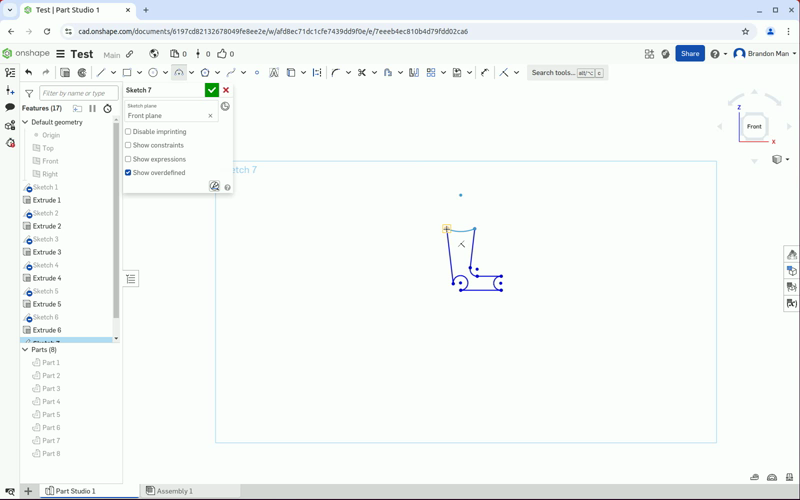
key_down(shift)
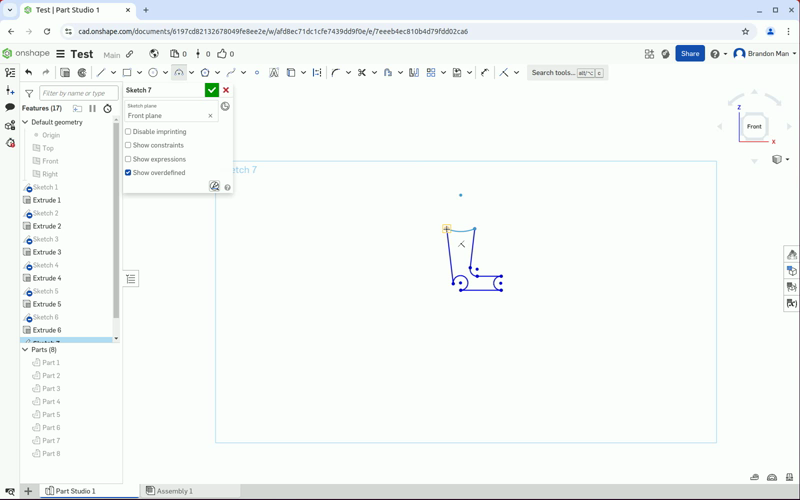
mouse_move(460, 240)
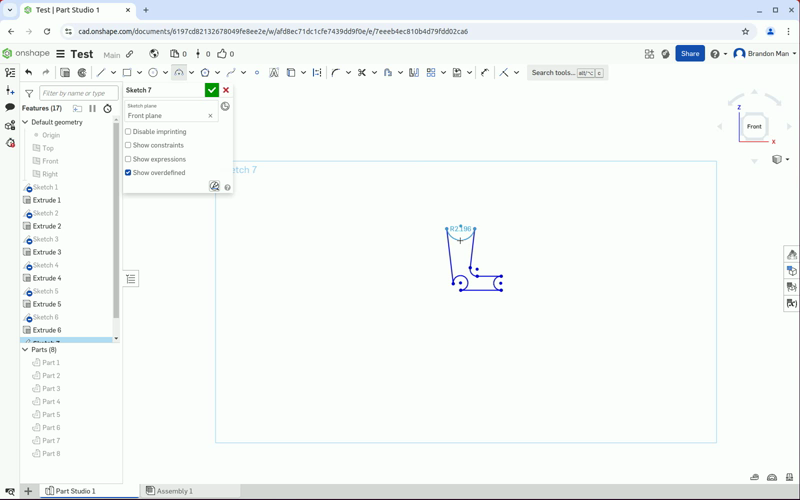
click(460, 240)
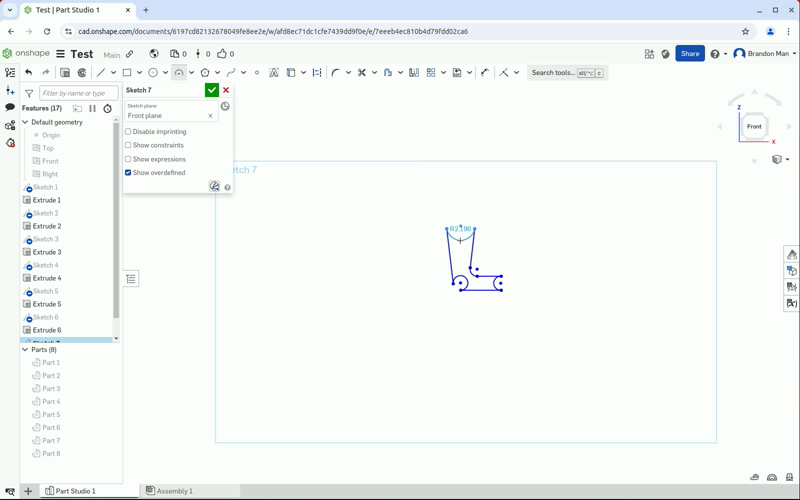
key_up(shift)
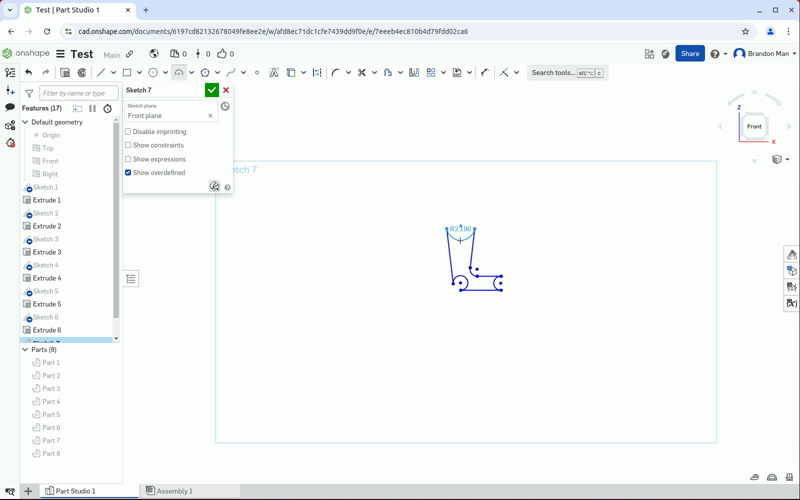
key(esc)
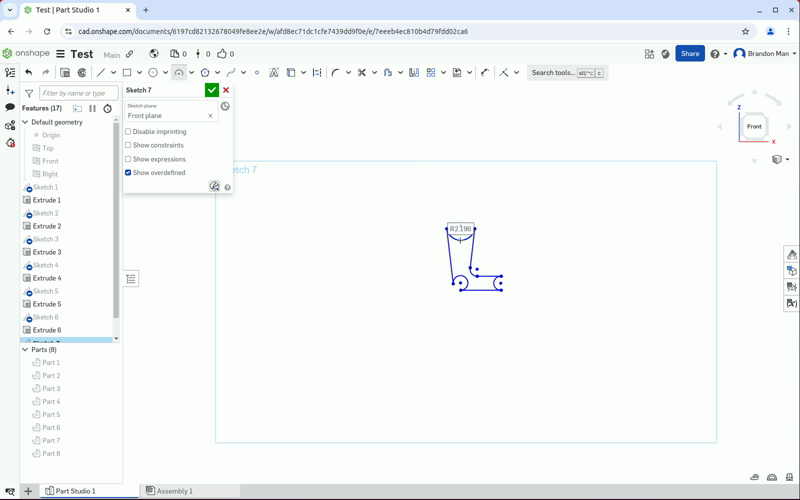
mouse_move(450, 241)
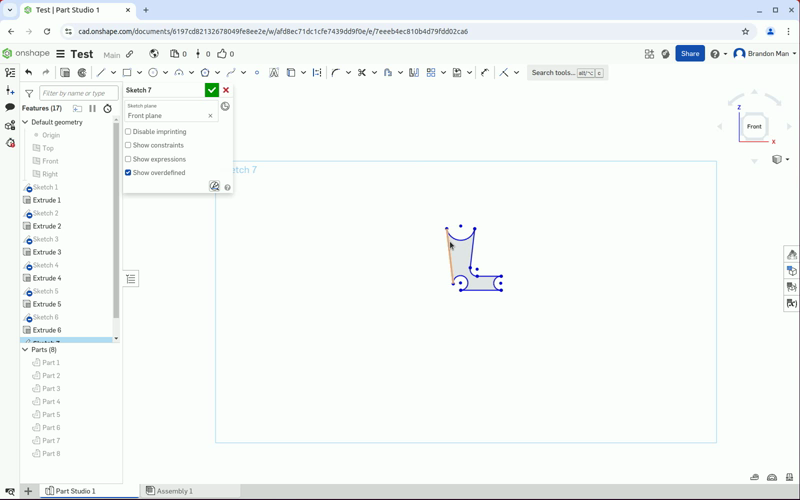
scroll(6)
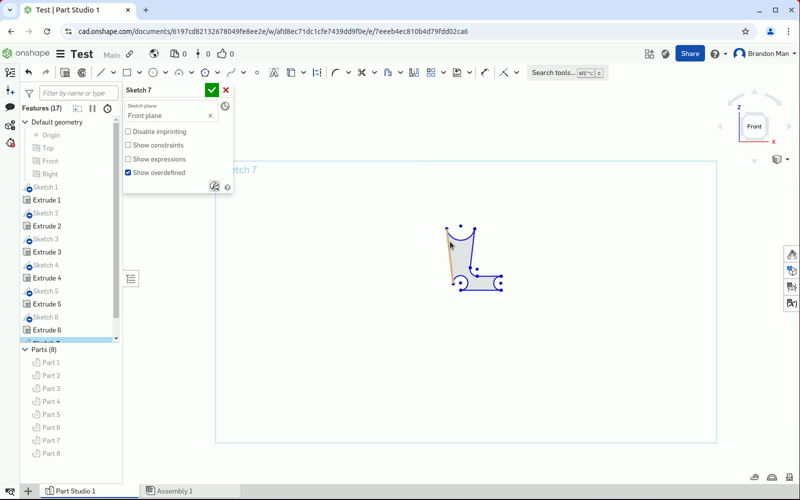
scroll(6)
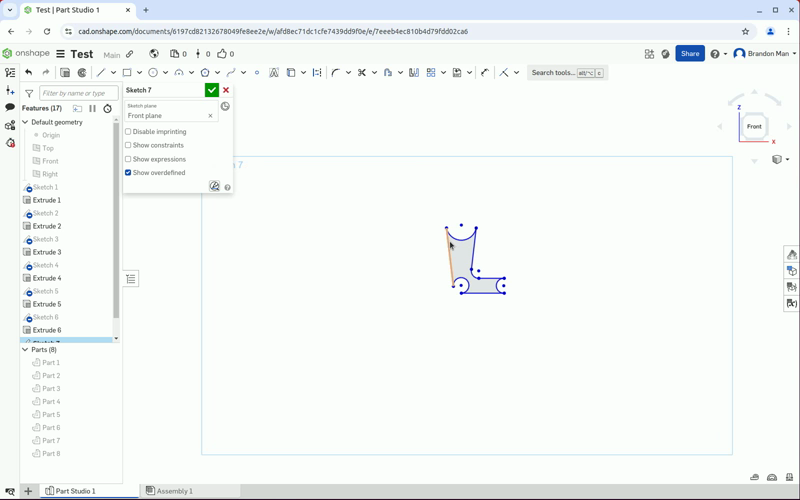
scroll(6)
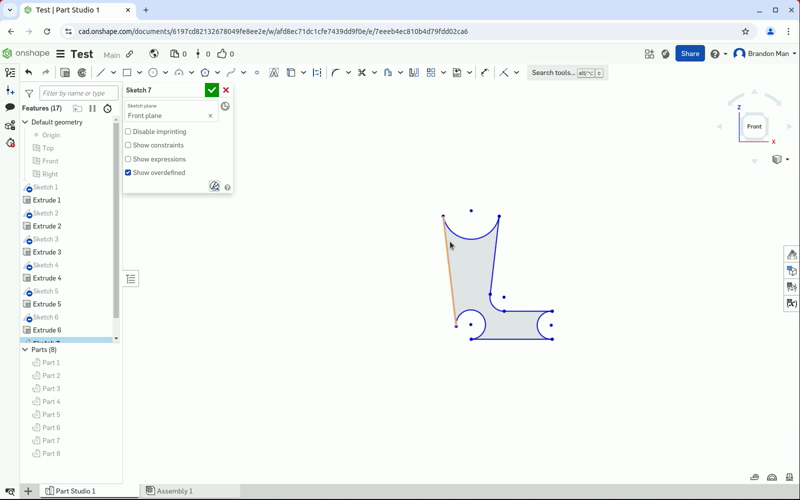
scroll(6)
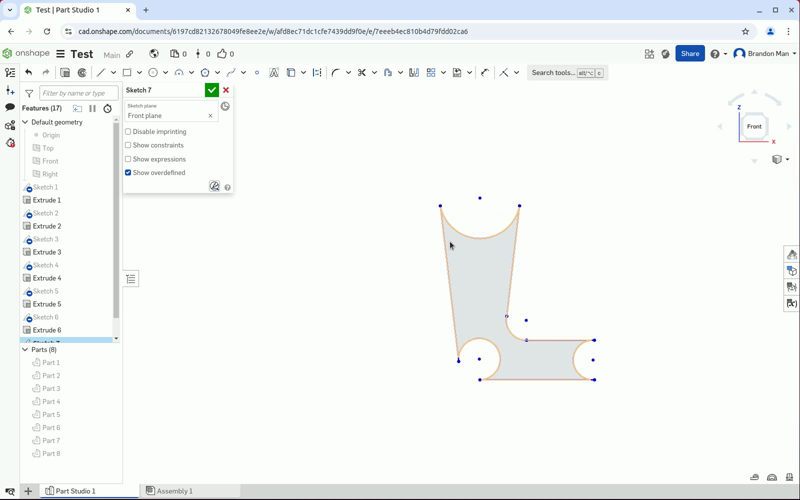
scroll(6)
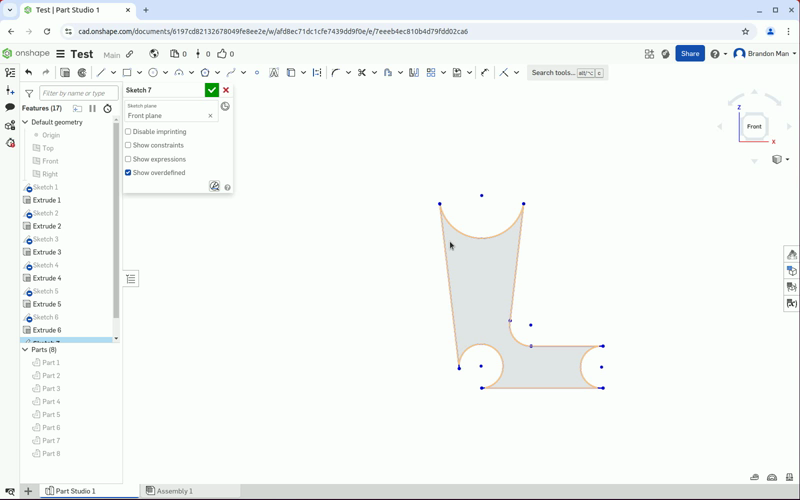
scroll(6)
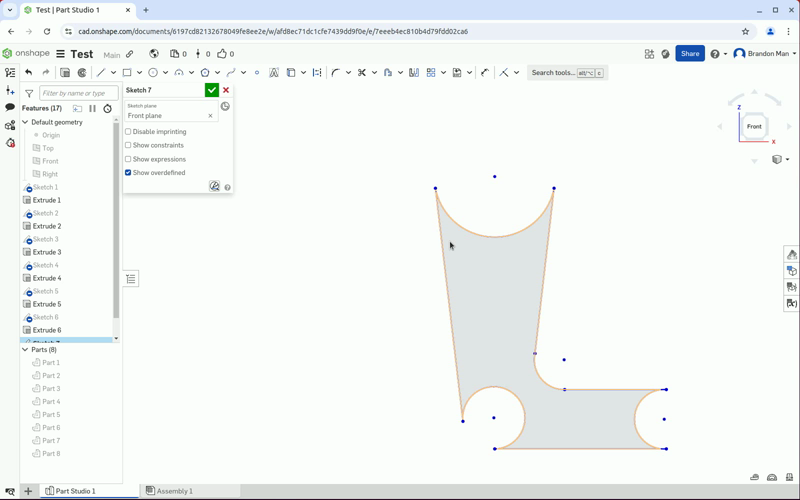
scroll(6)
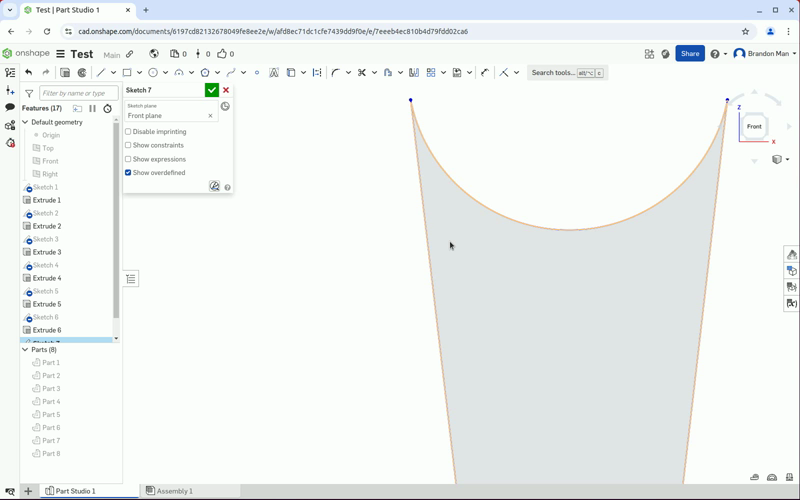
click(450, 241)
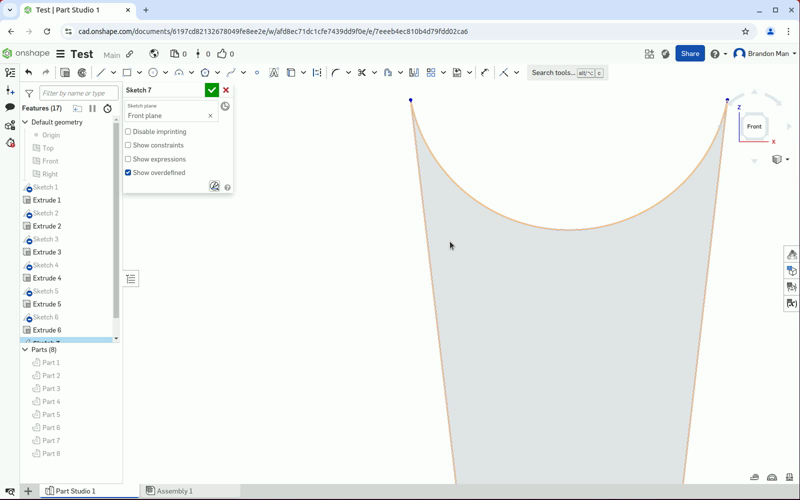
scroll(-6)
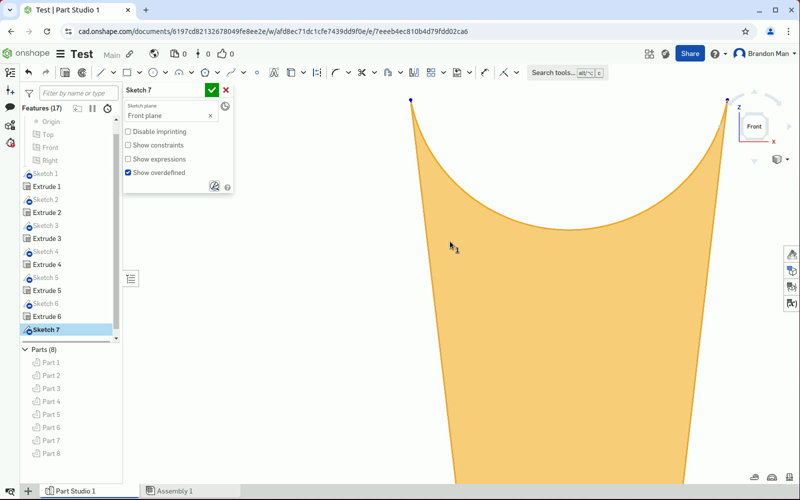
scroll(-6)
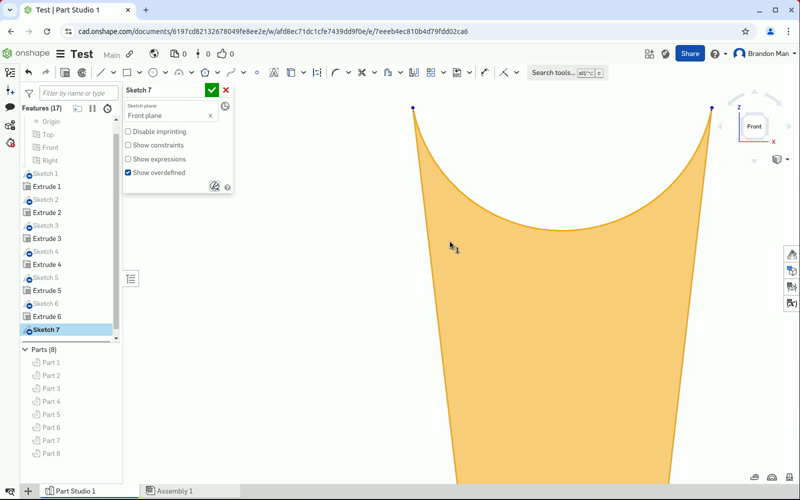
scroll(-6)
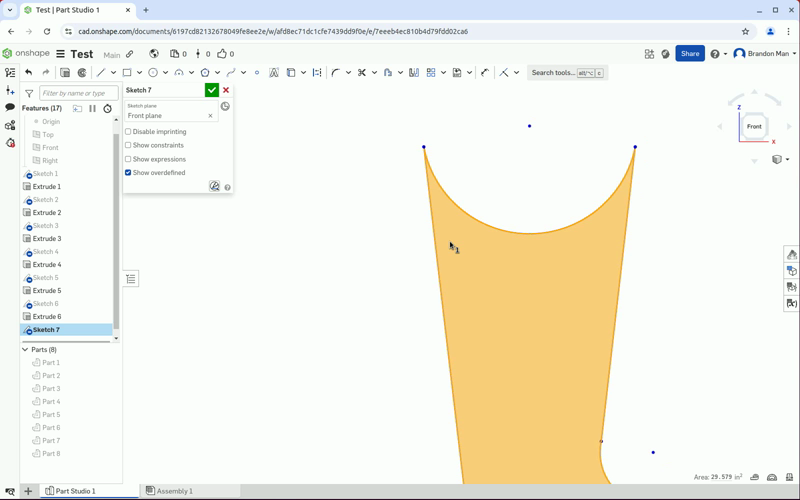
scroll(-6)
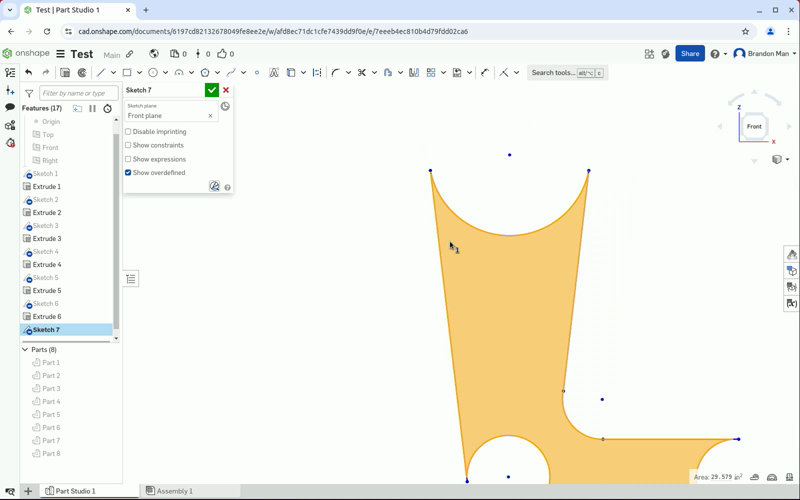
scroll(-6)
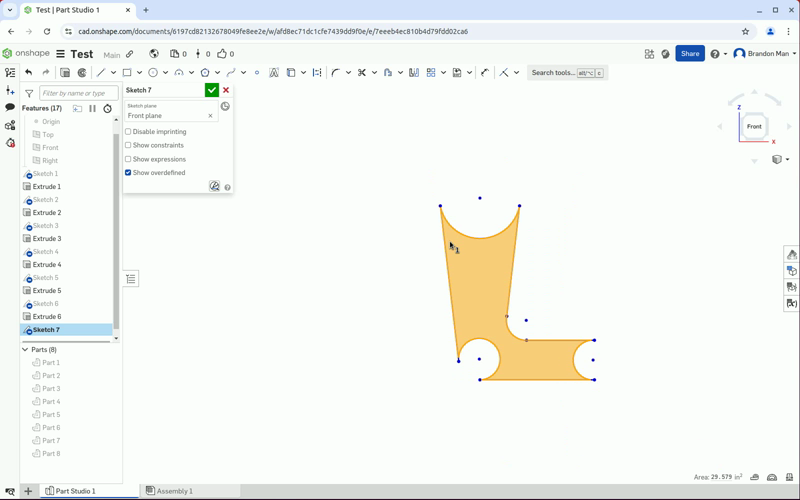
scroll(-6)
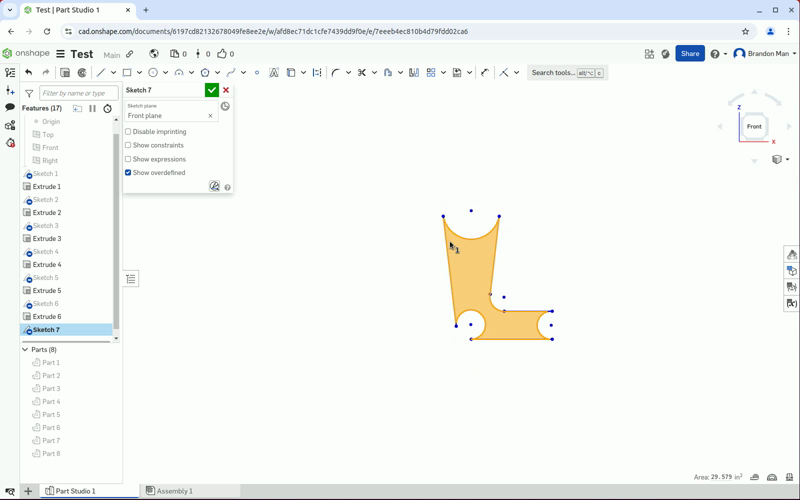
scroll(-6)
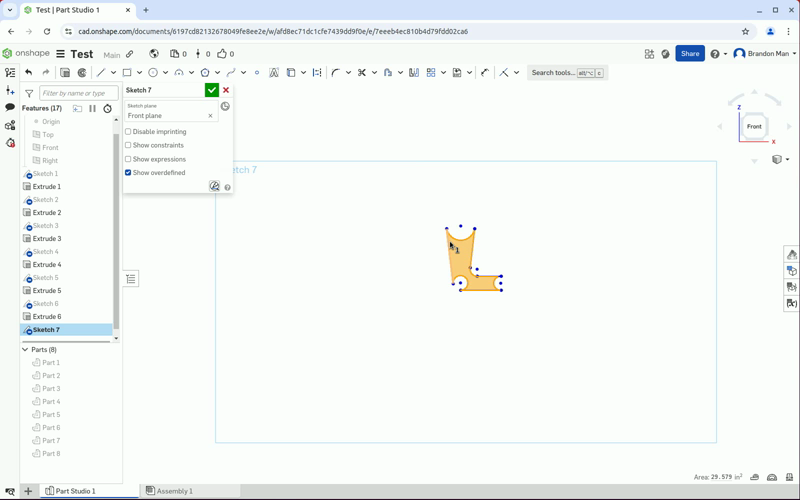
mouse_move(73, 352)
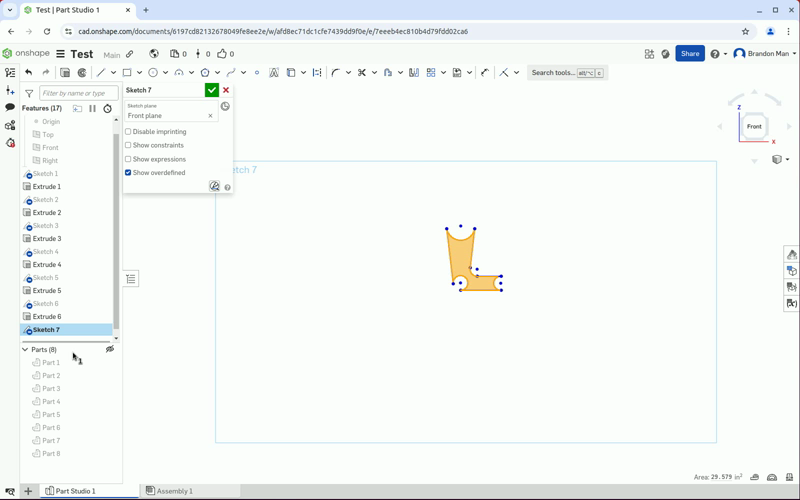
key(shift+y)
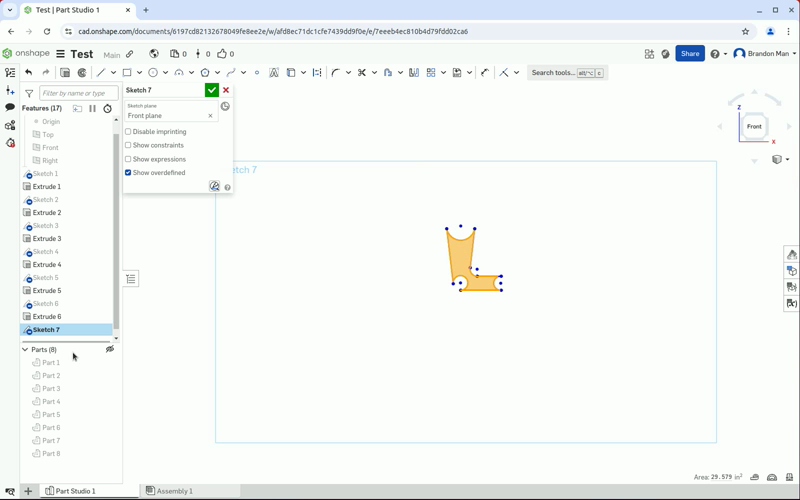
key(shift+e)
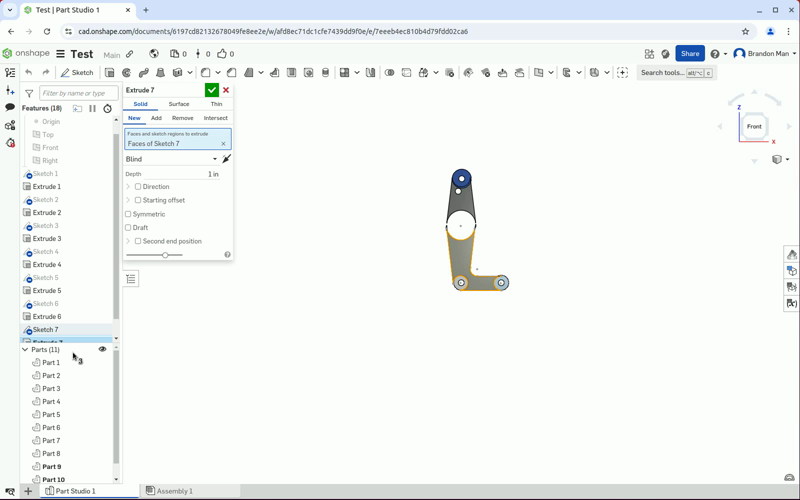
mouse_move(143, 106)
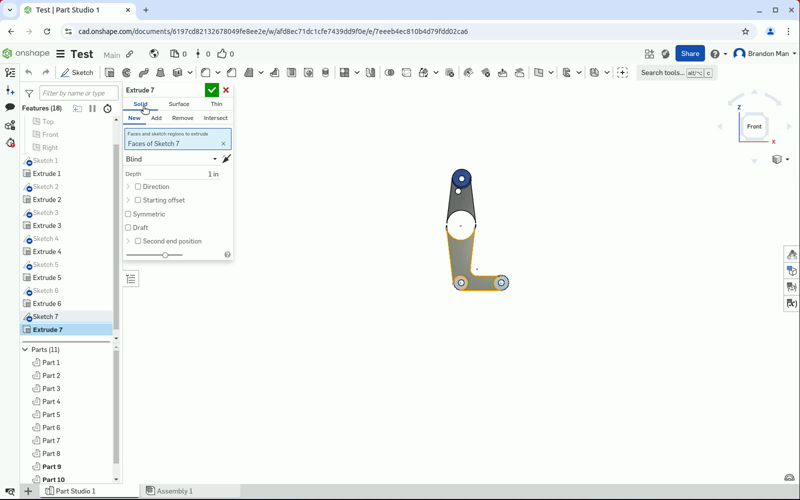
click(143, 106)
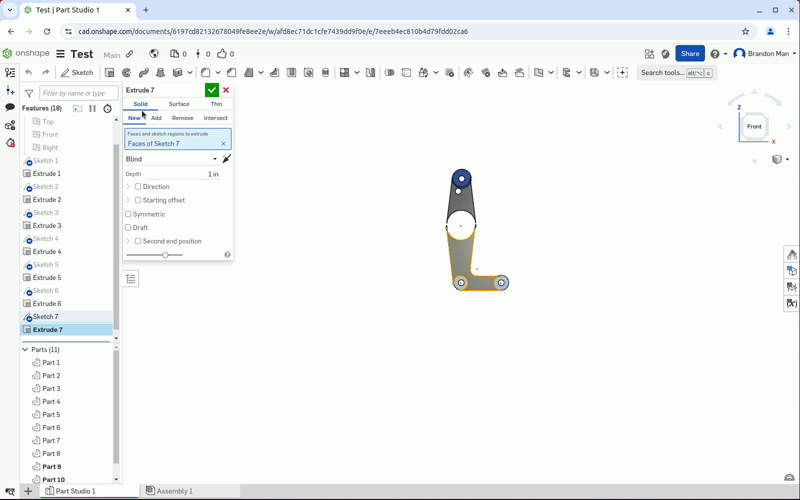
mouse_move(137, 120)
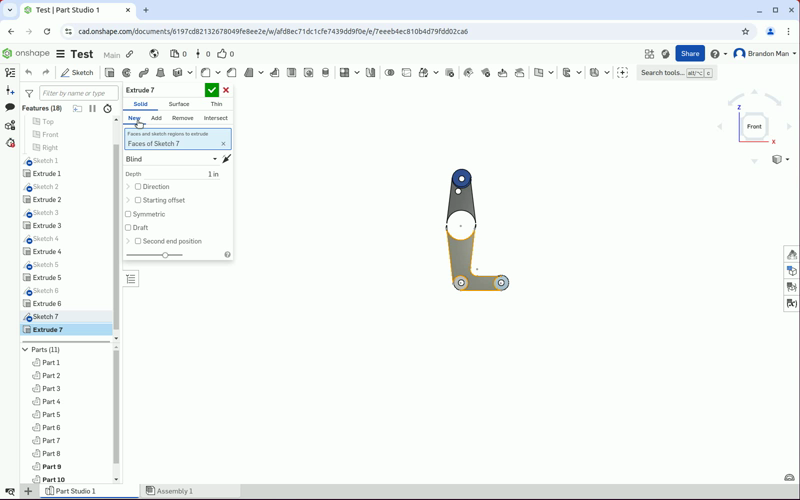
click(137, 120)
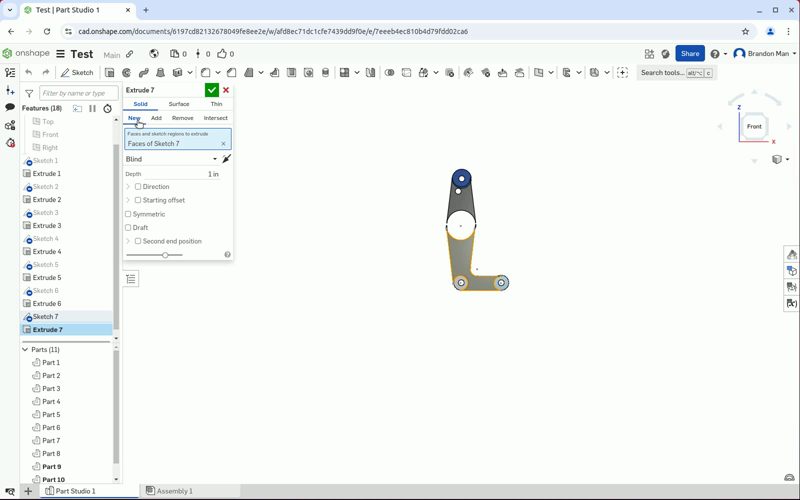
key(tab, 4)
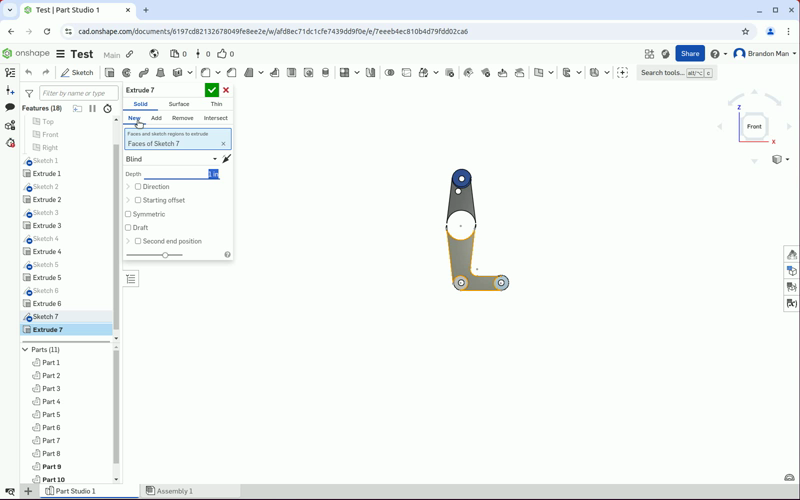
text(0.722)
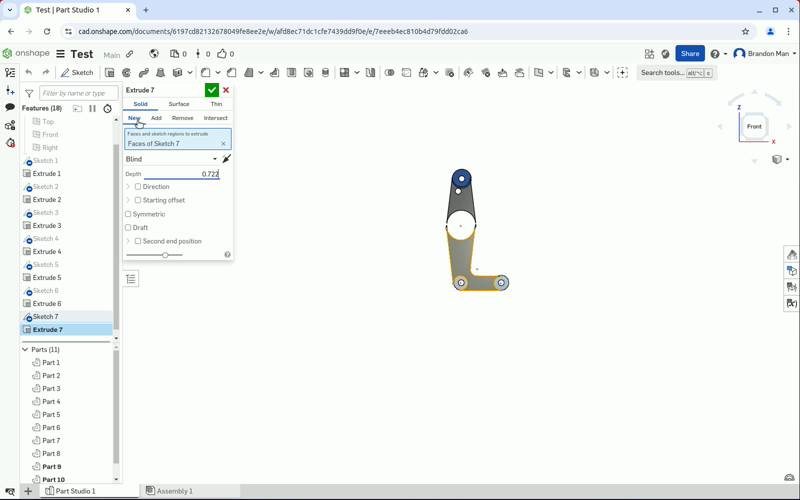
key(enter)
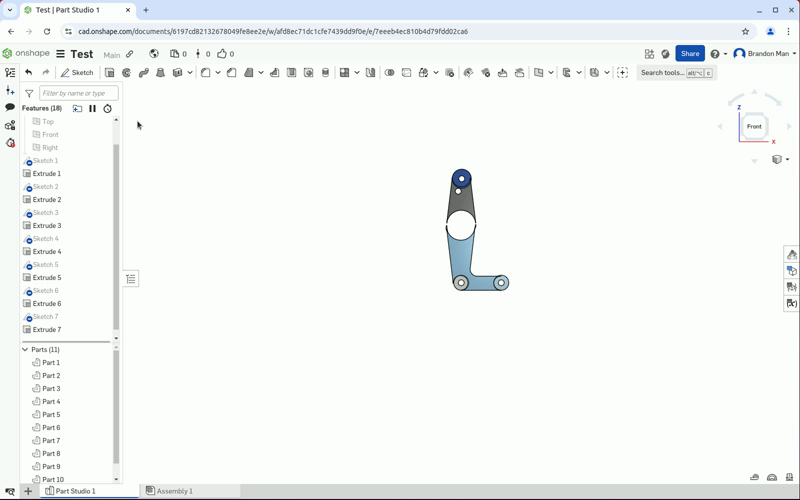
key(shift+h)
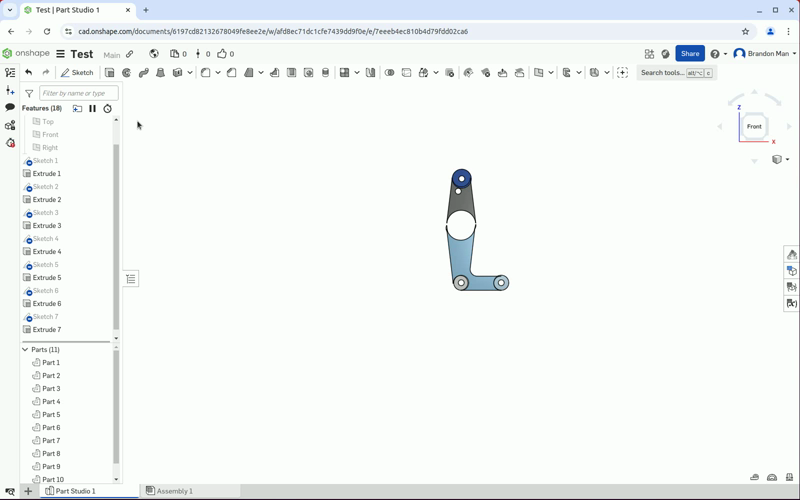
key(shift+h)
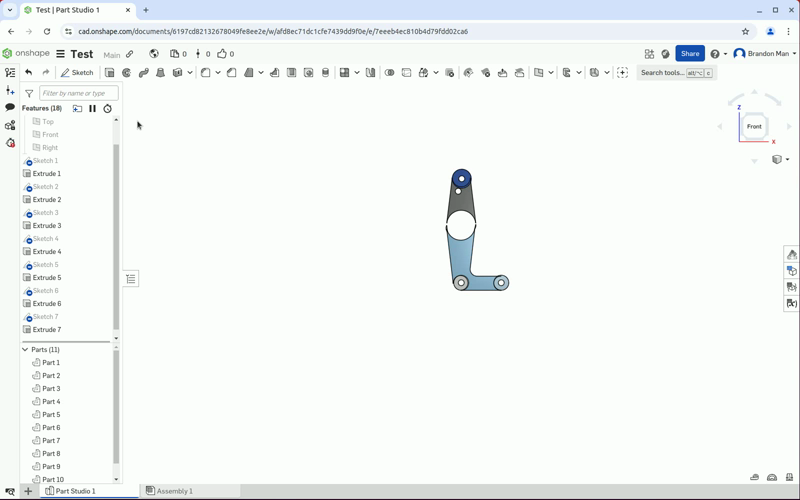
mouse_move(69, 163)
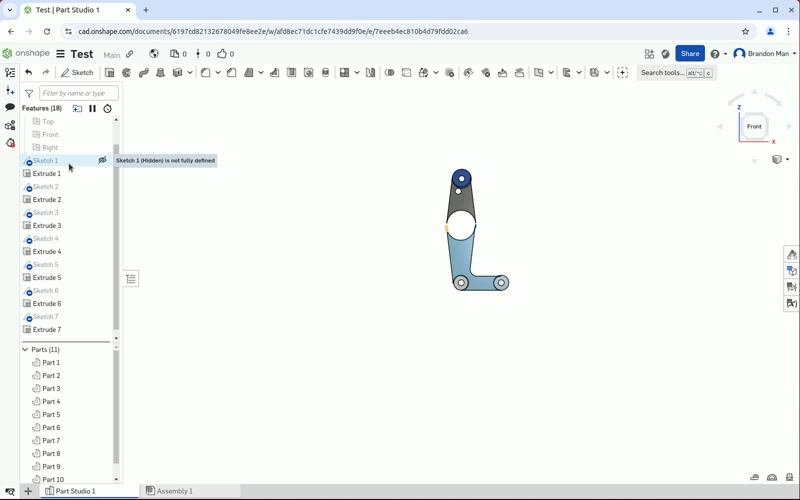
click(69, 163)
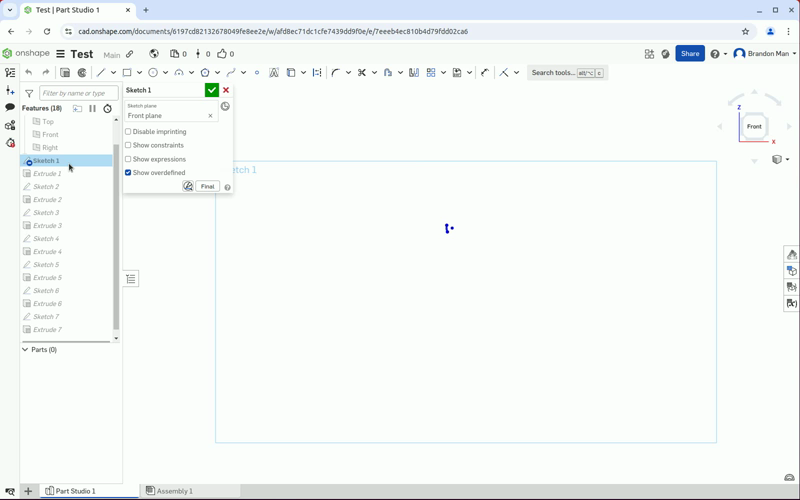
mouse_move(229, 92)
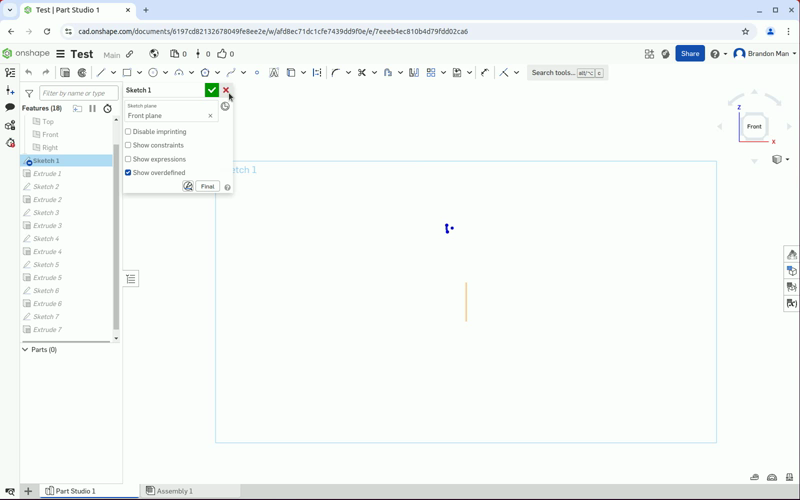
click(229, 92)
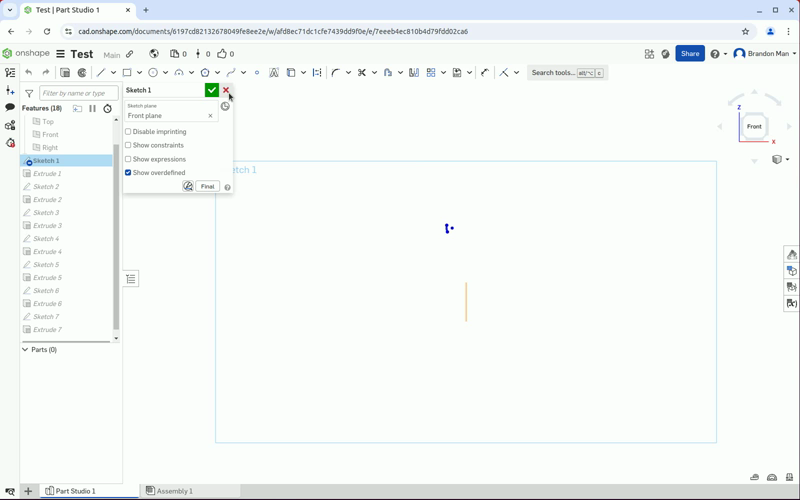
key(shift+s)
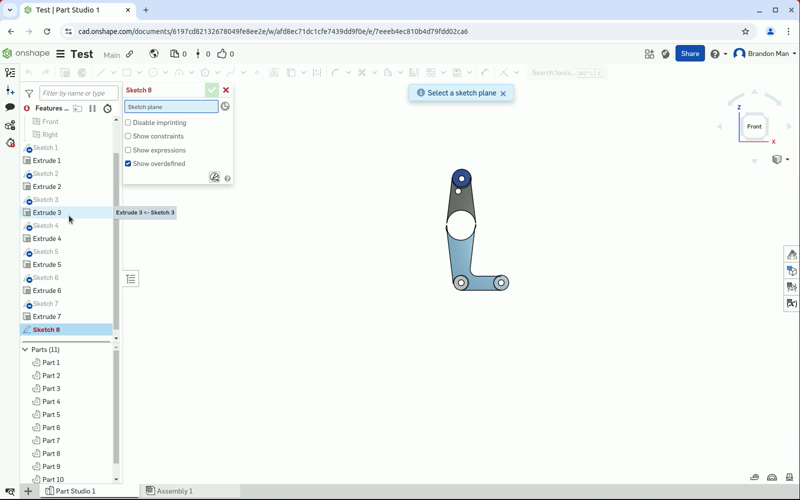
scroll(3)
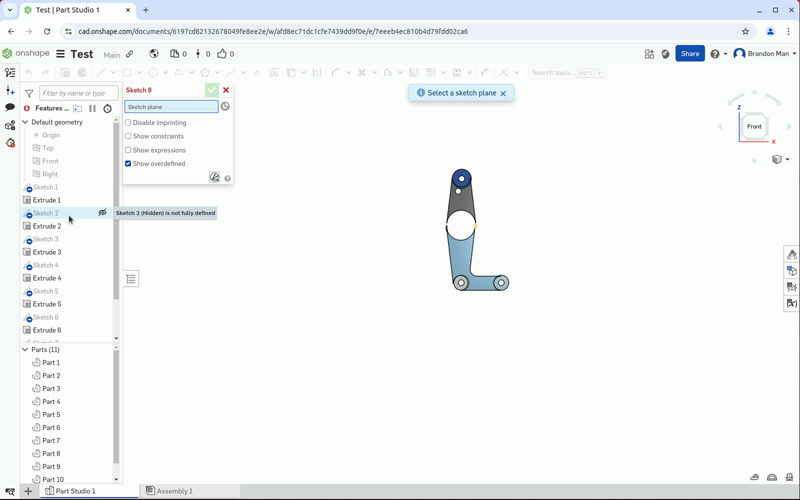
mouse_move(69, 163)
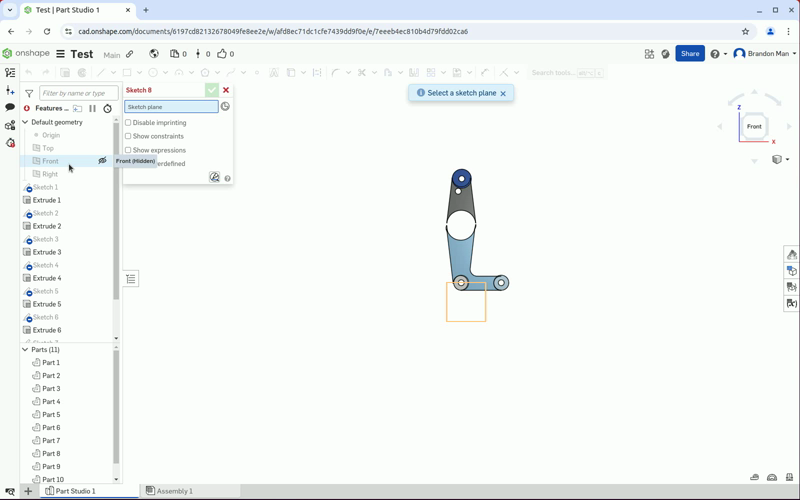
click(69, 163)
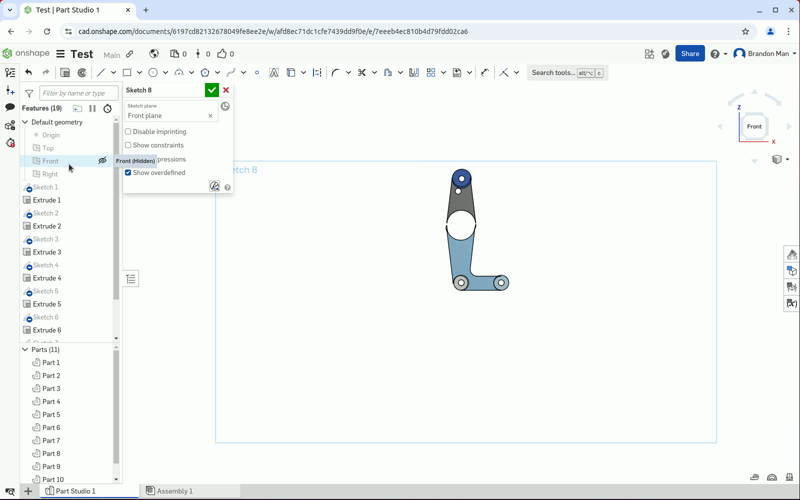
mouse_move(69, 352)
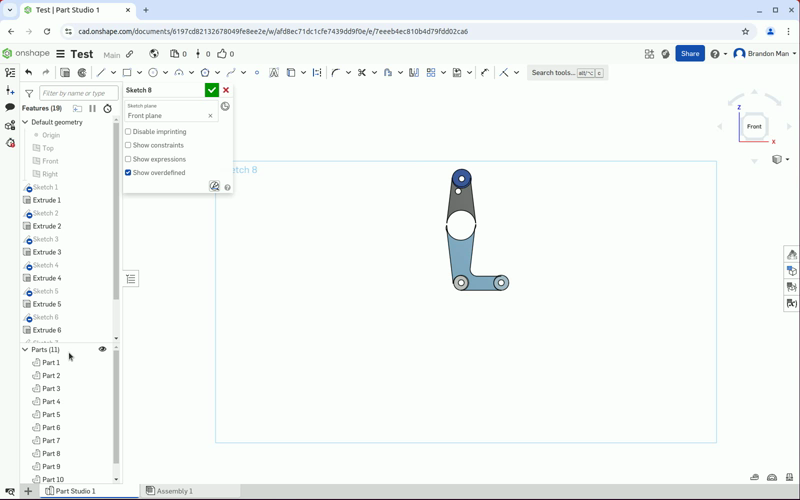
key(y)
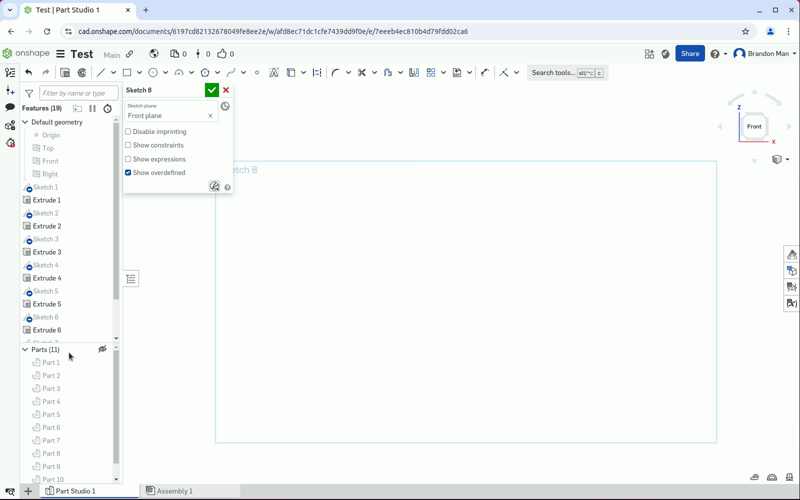
key(l)
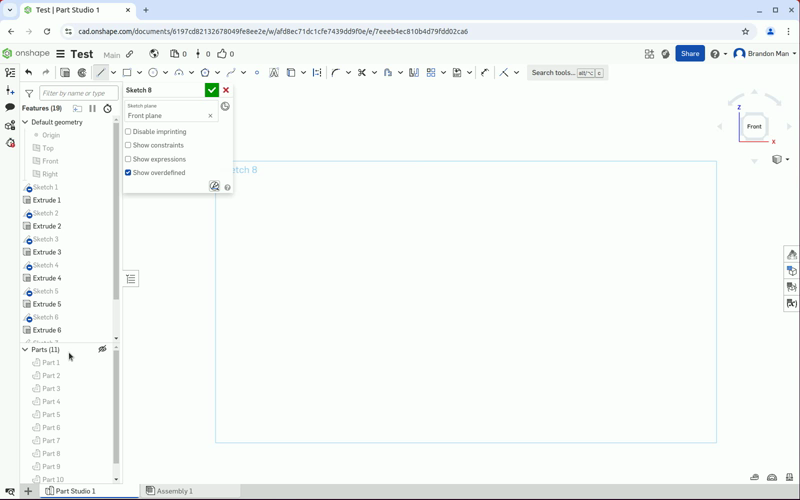
key_down(shift)
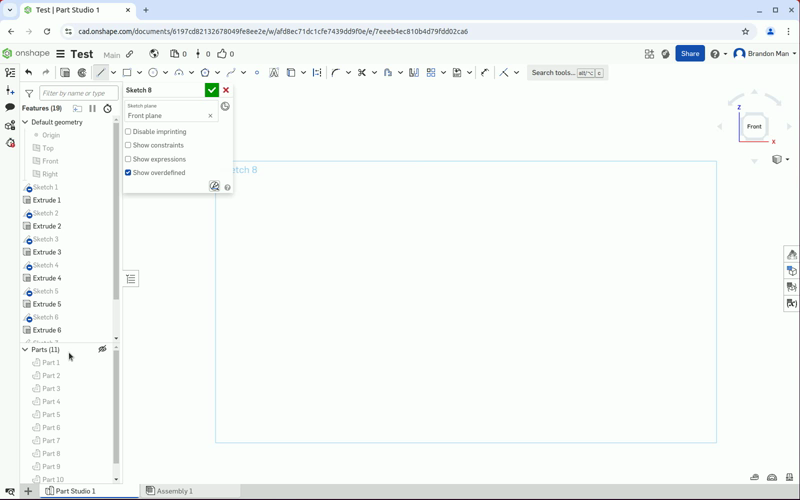
mouse_move(446, 225)
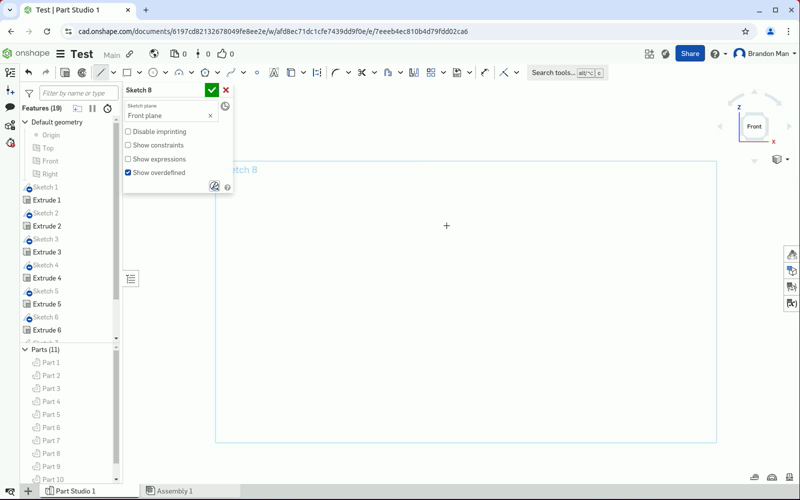
click(446, 225)
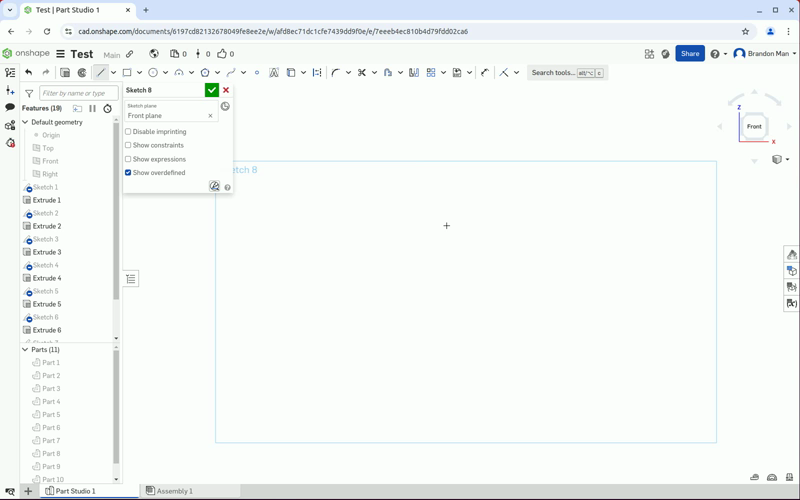
key_up(shift)
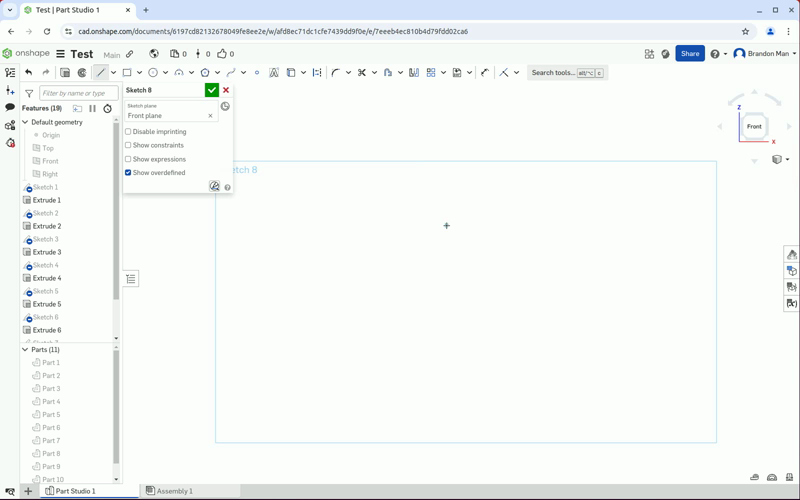
key_down(shift)
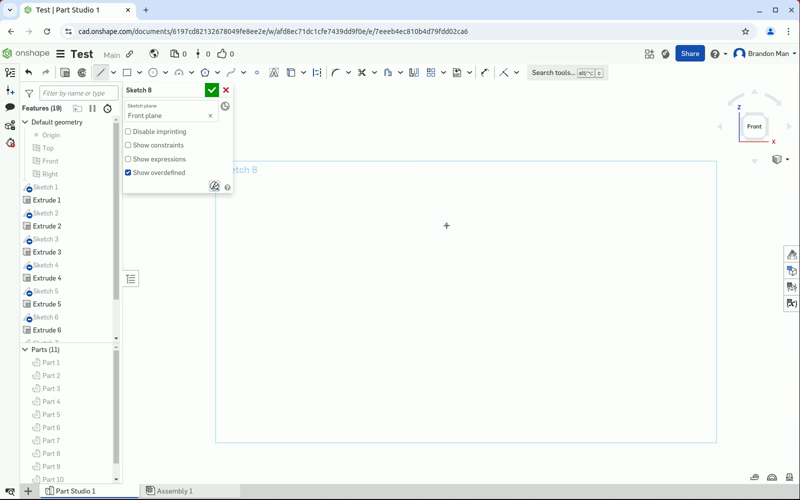
mouse_move(476, 225)
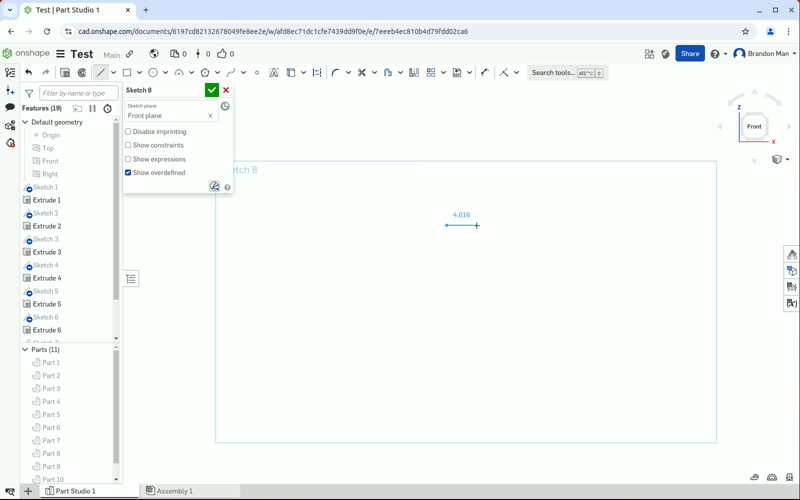
mouse_move(447, 229)
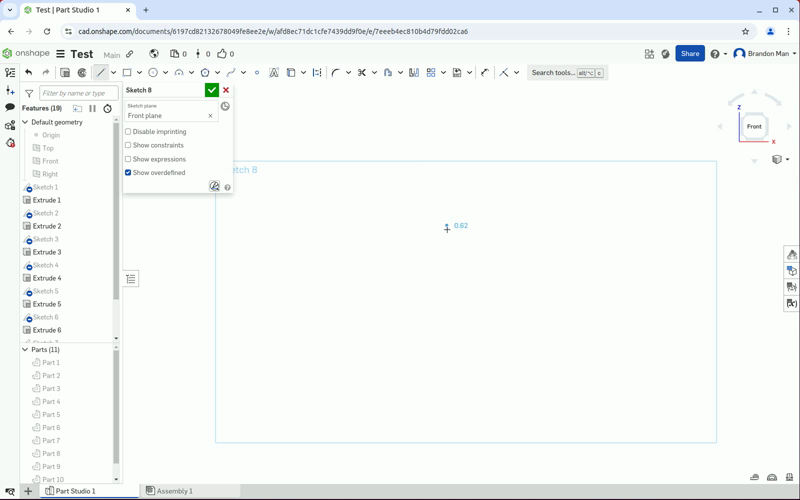
scroll(6)
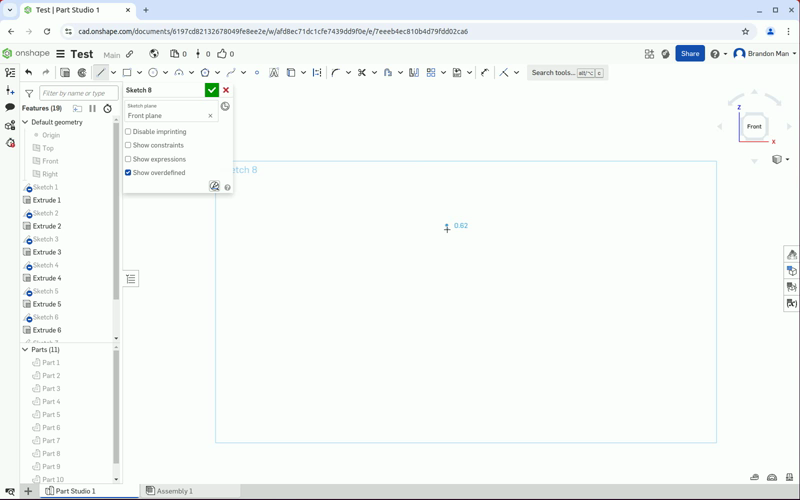
scroll(6)
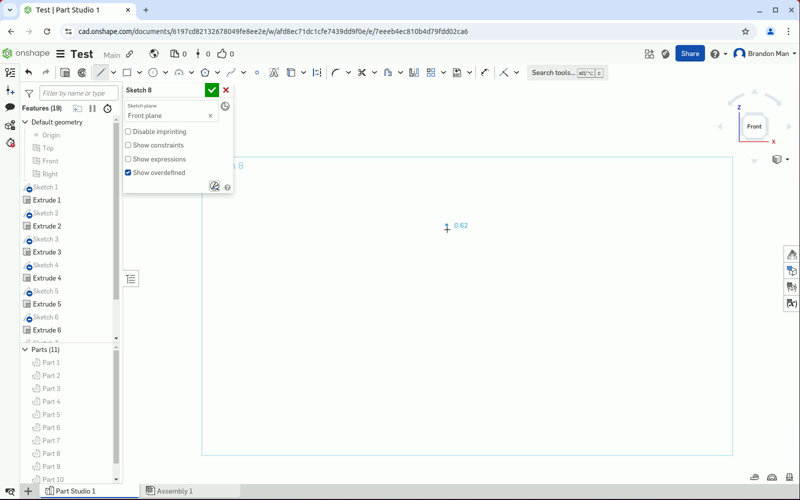
scroll(6)
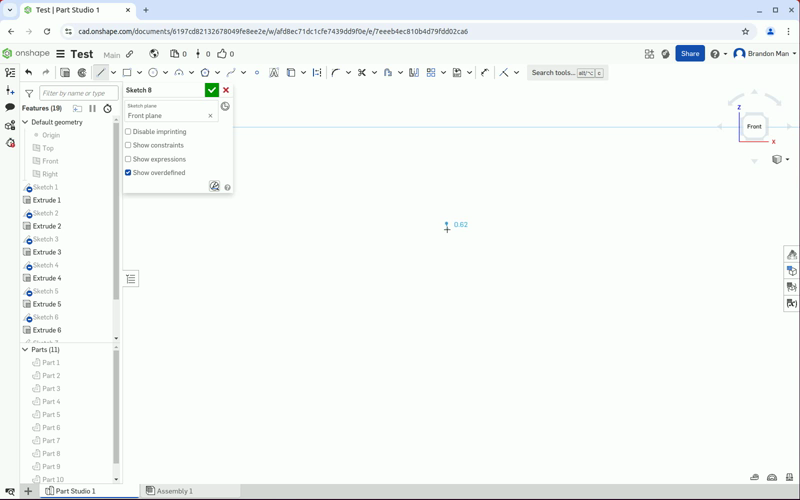
scroll(6)
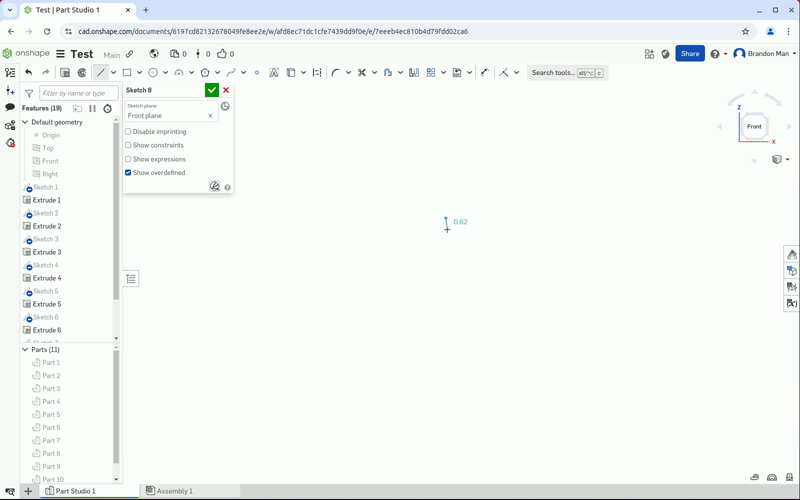
scroll(6)
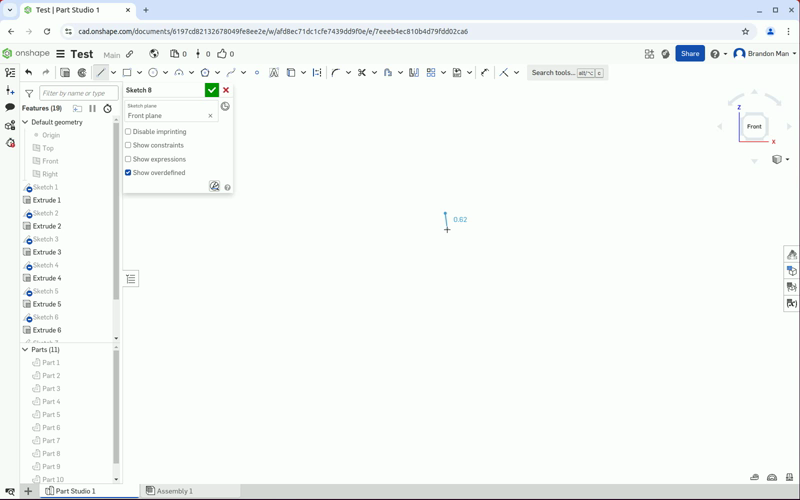
scroll(6)
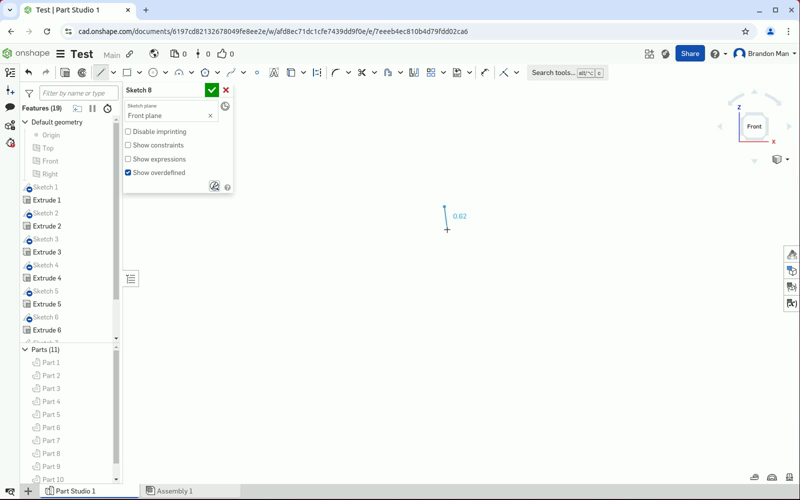
scroll(6)
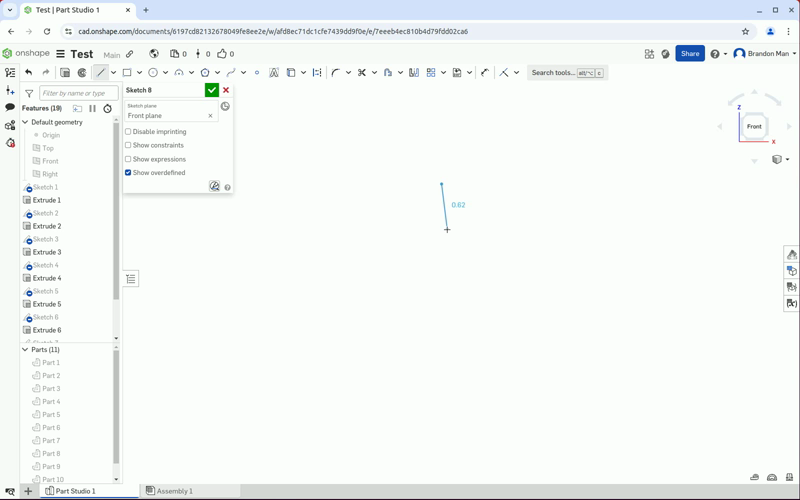
click(447, 229)
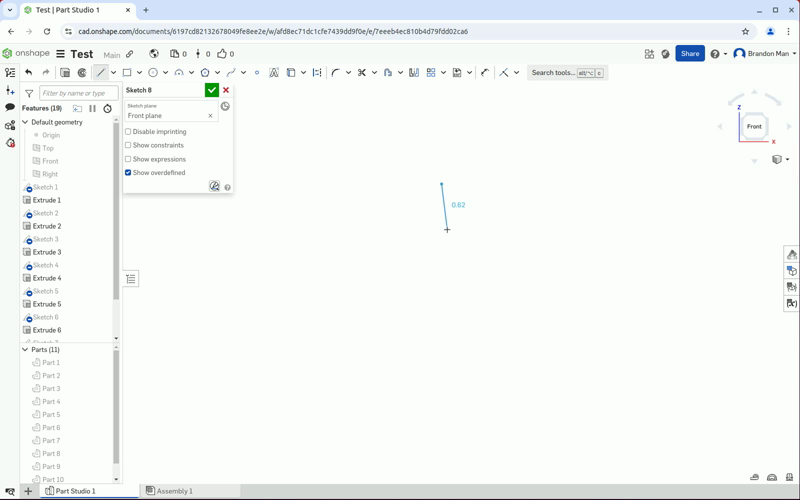
scroll(-6)
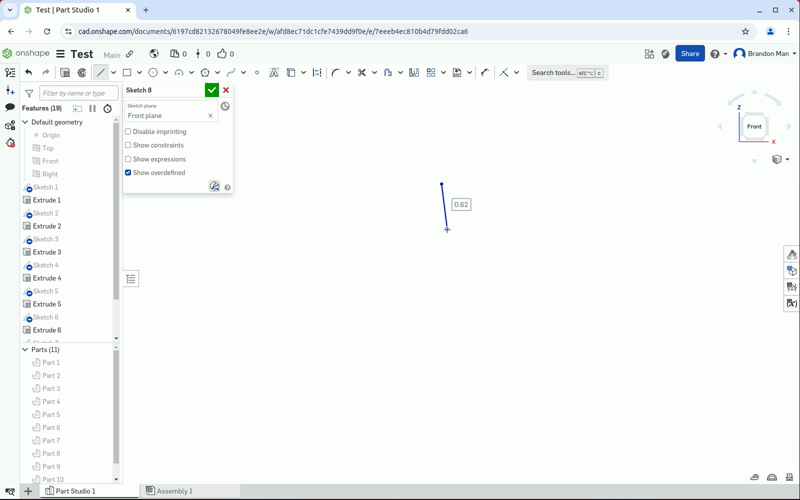
scroll(-6)
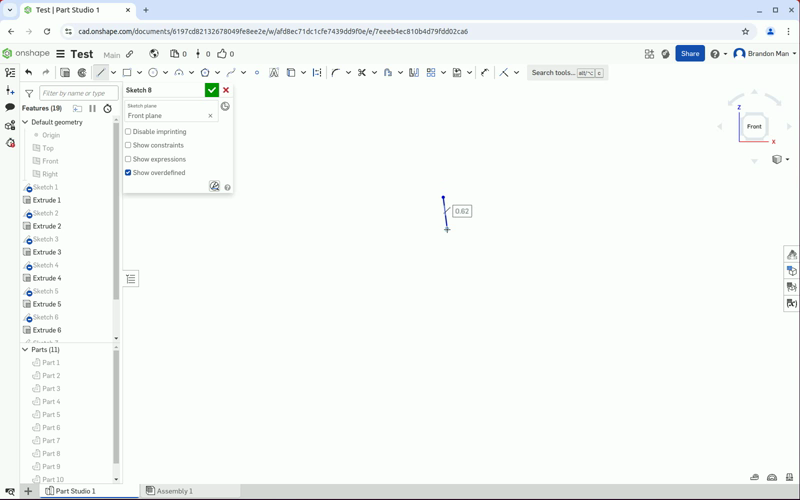
scroll(-6)
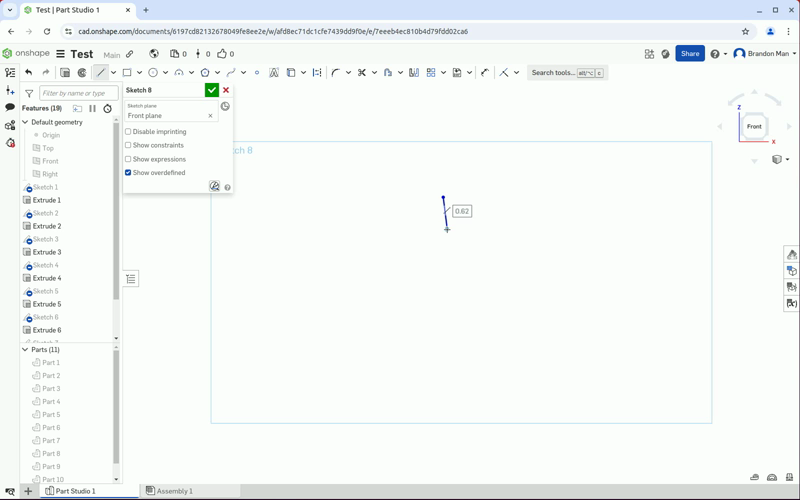
scroll(-6)
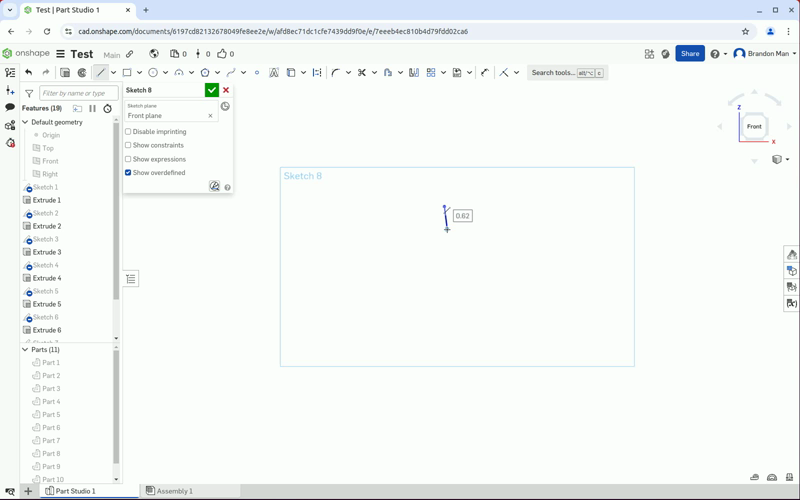
scroll(-6)
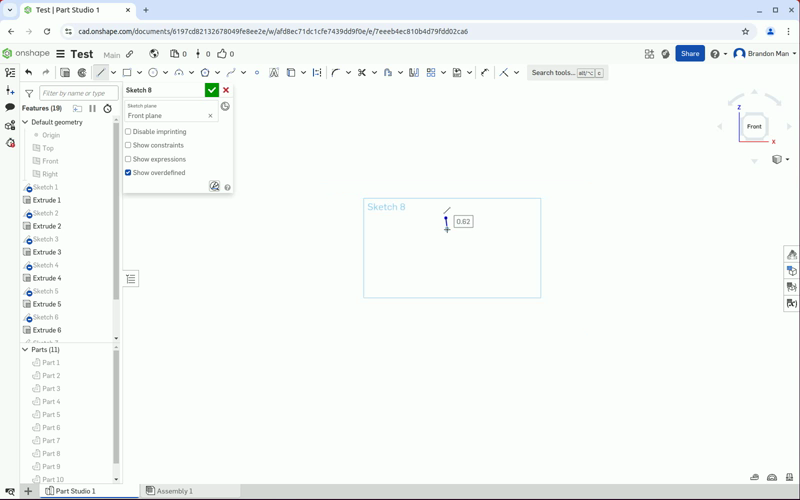
scroll(-6)
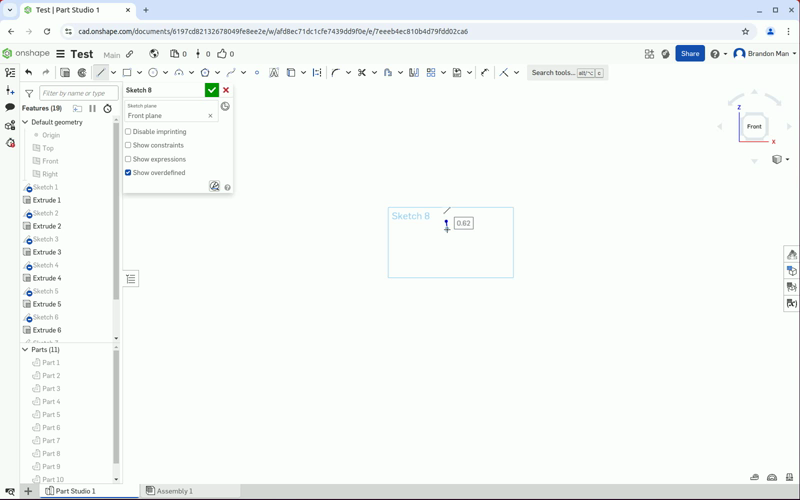
scroll(-6)
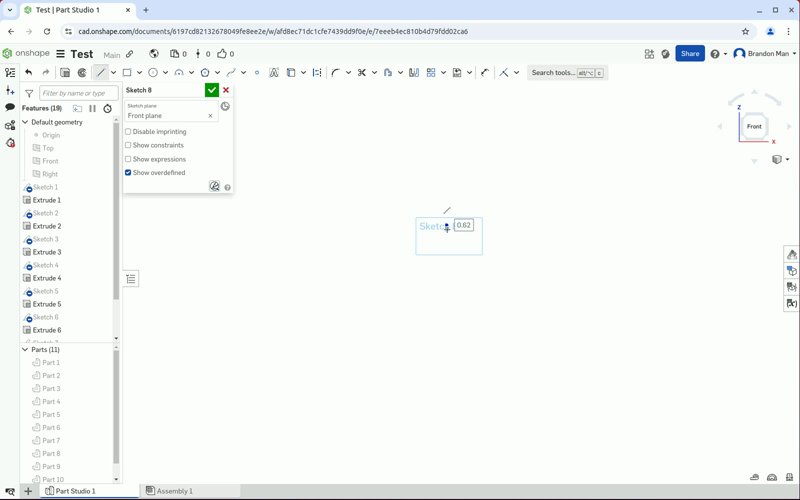
key_up(shift)
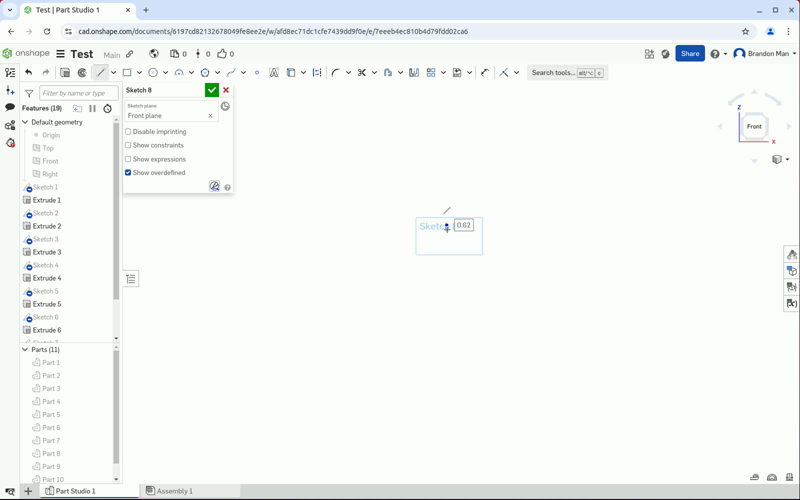
key(esc)
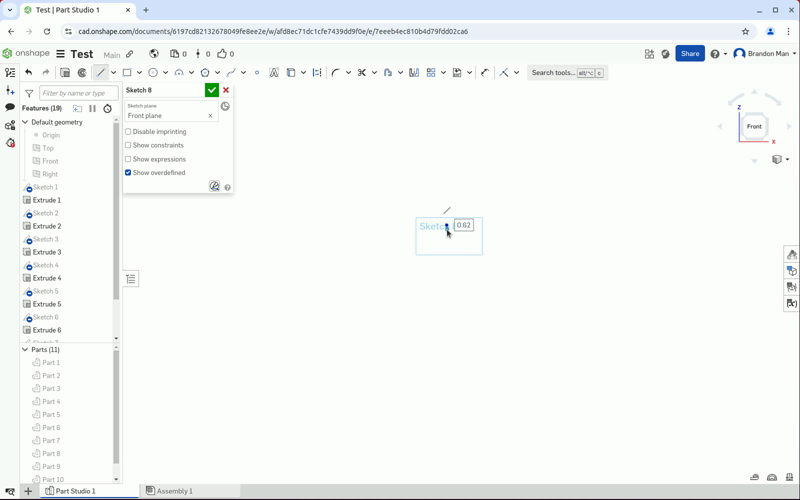
key(a)
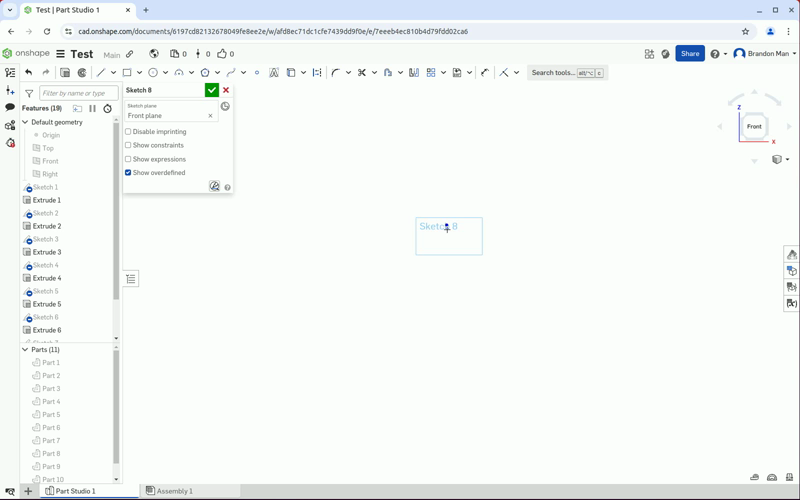
mouse_move(447, 229)
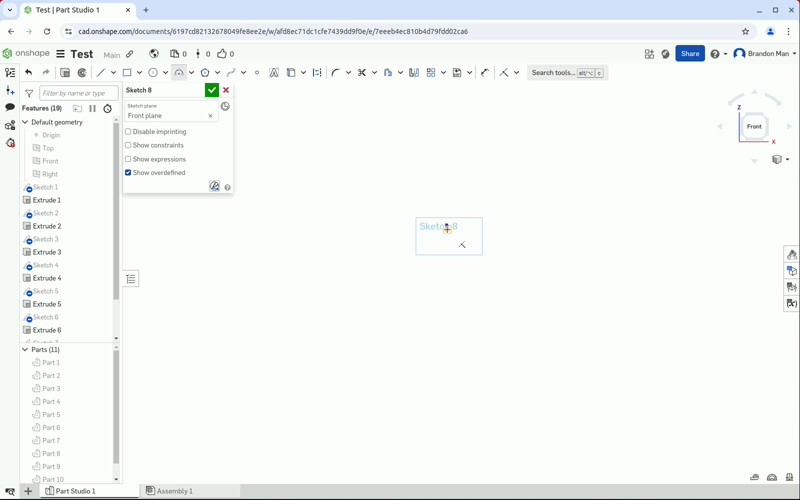
scroll(6)
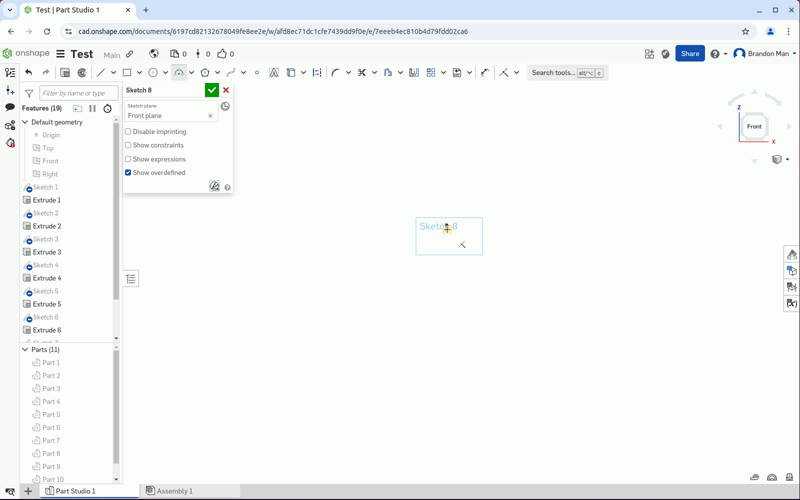
scroll(6)
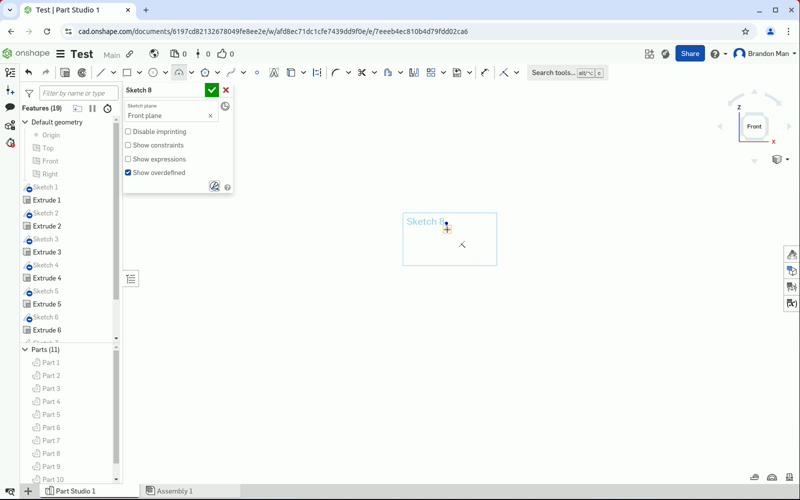
scroll(6)
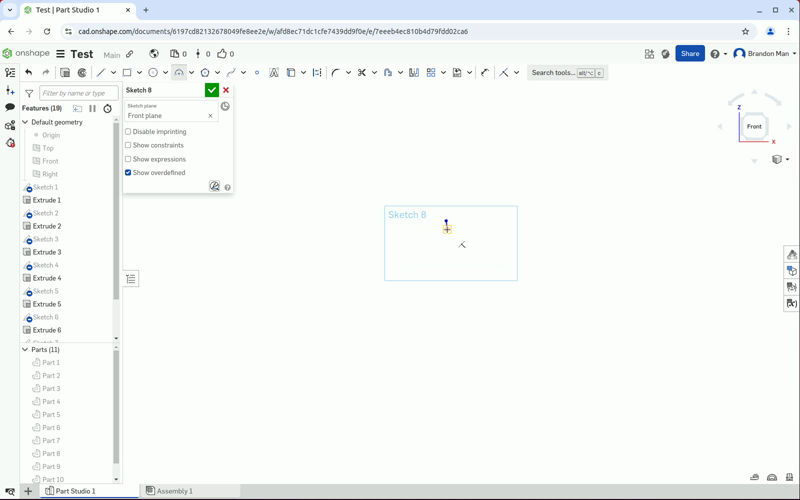
scroll(6)
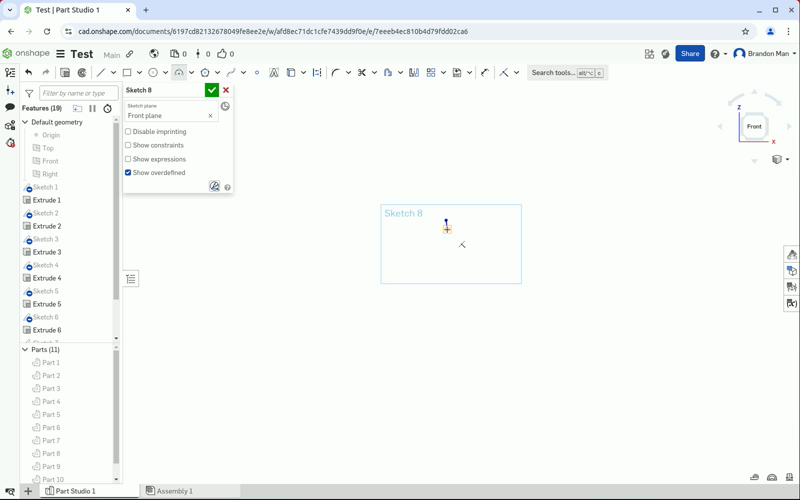
scroll(6)
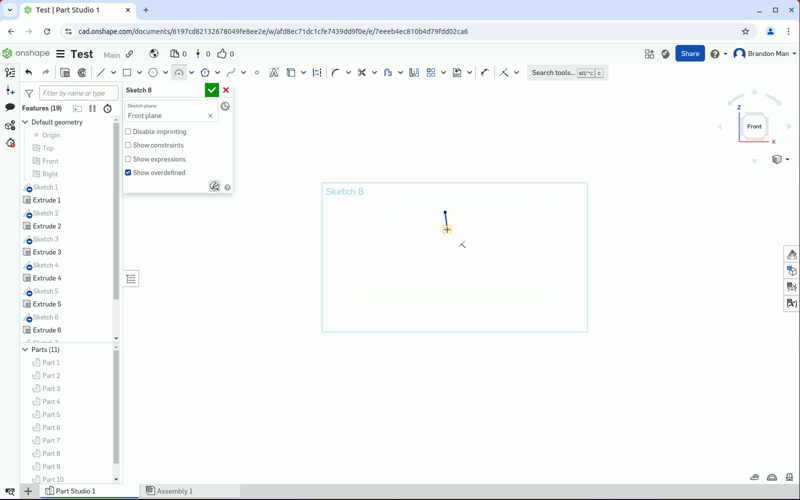
scroll(6)
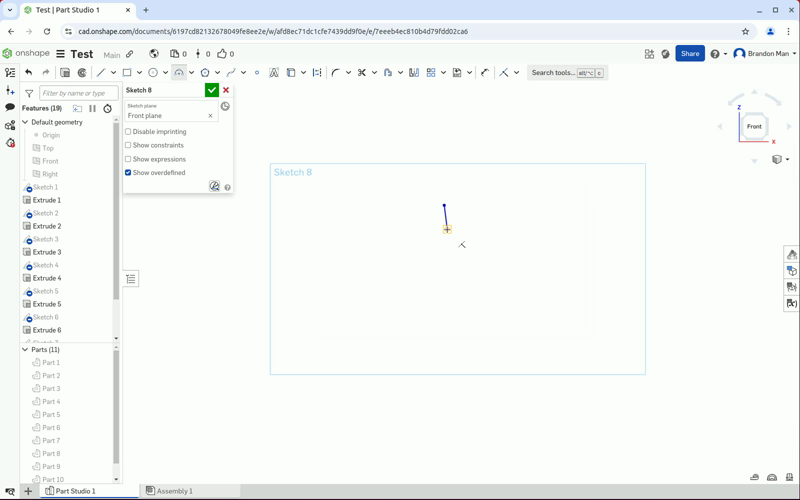
scroll(6)
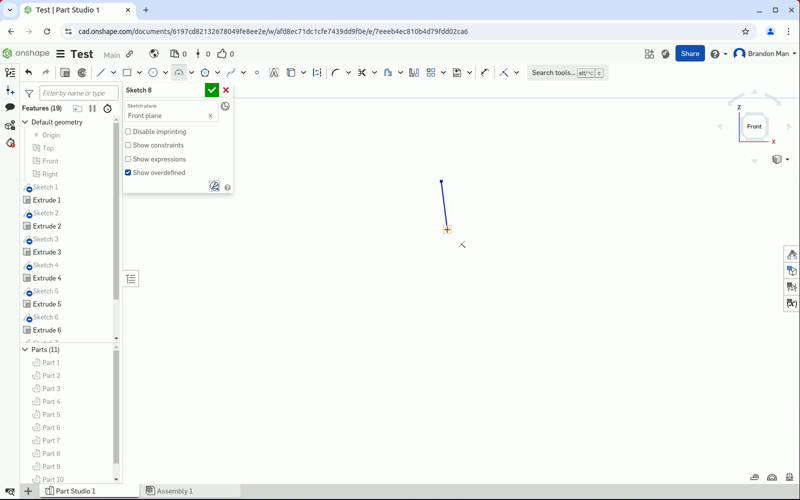
click(447, 229)
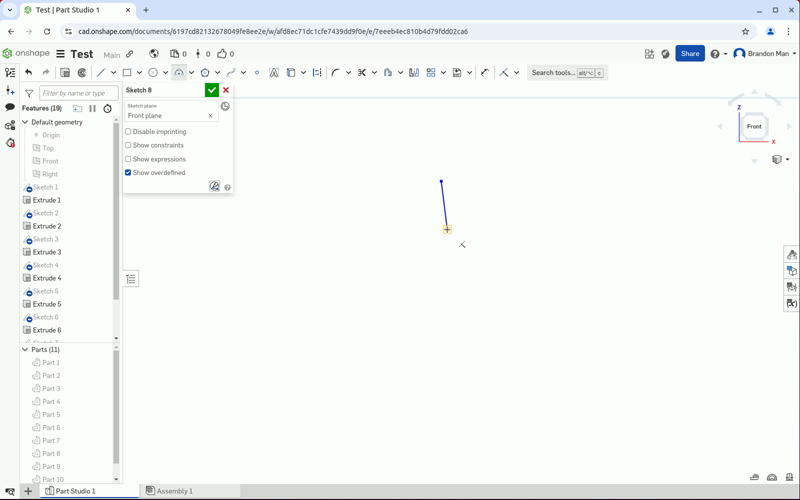
scroll(-6)
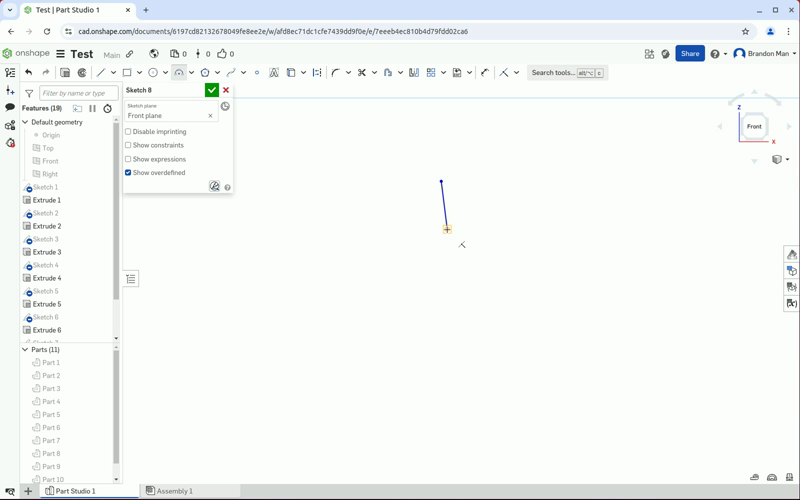
scroll(-6)
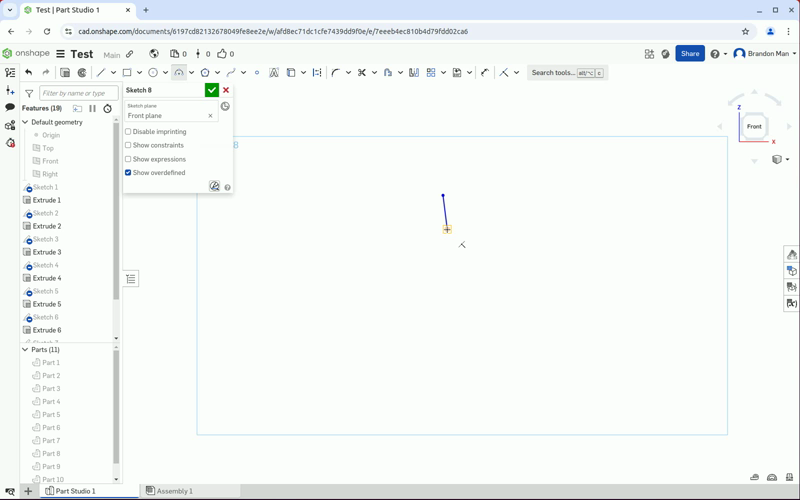
scroll(-6)
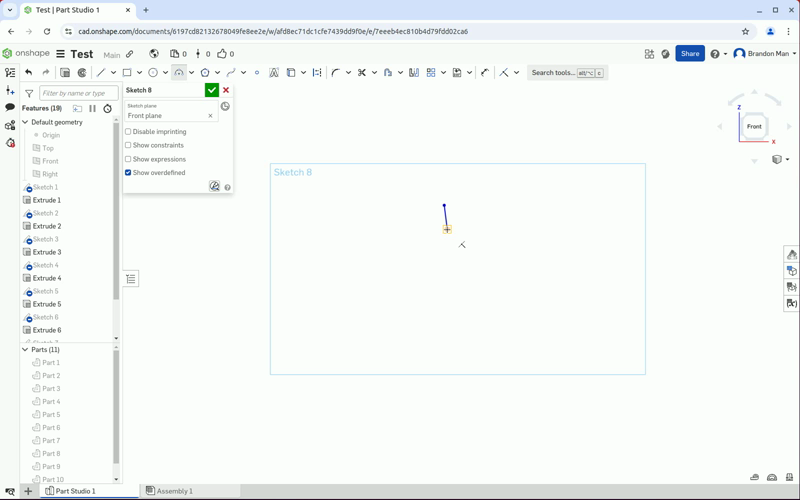
scroll(-6)
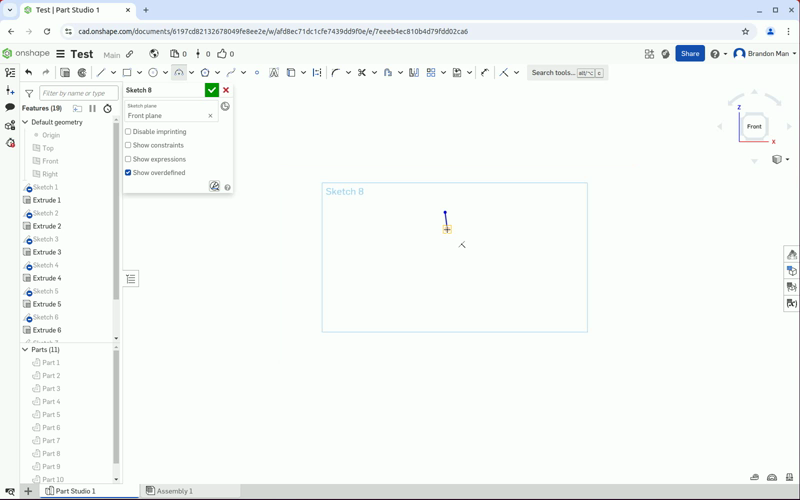
scroll(-6)
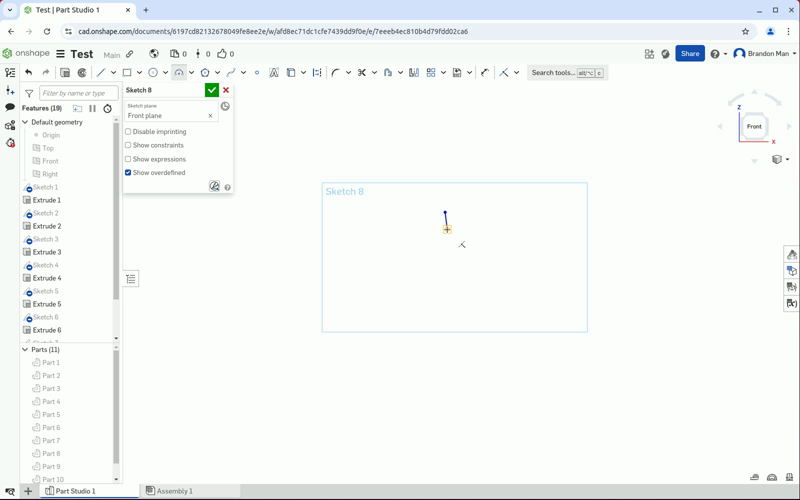
scroll(-6)
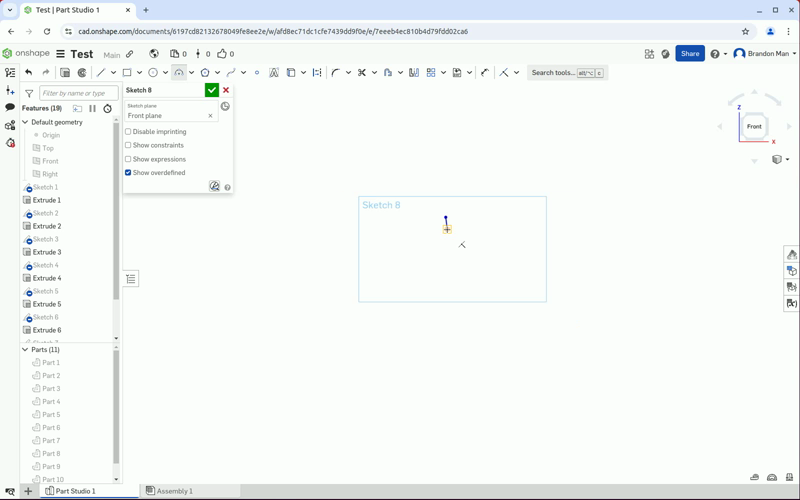
scroll(-6)
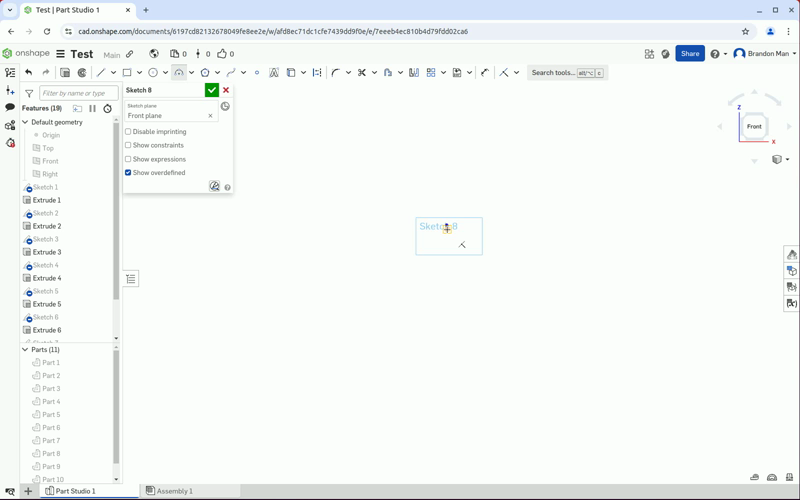
key_down(shift)
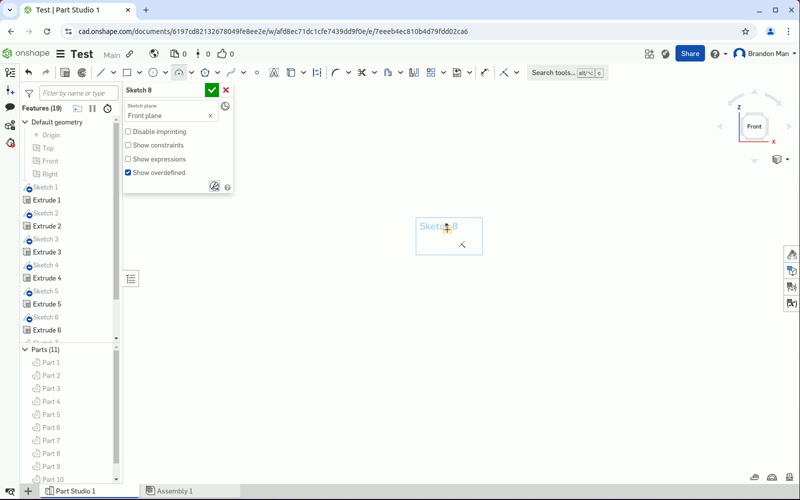
mouse_move(476, 229)
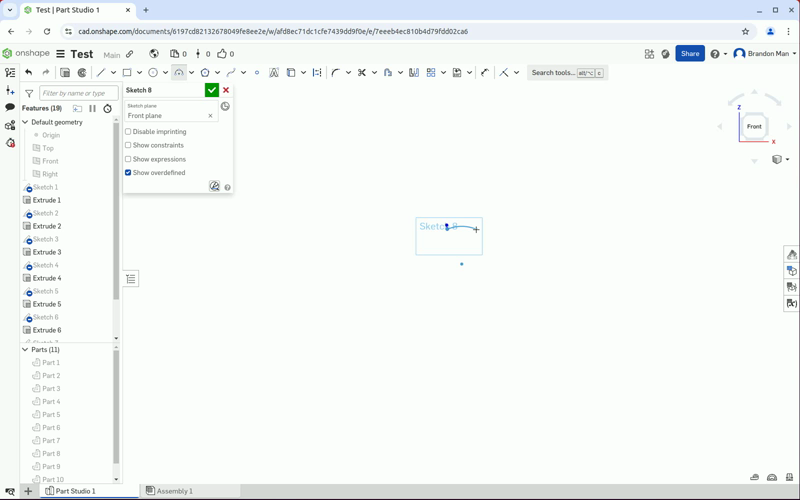
click(476, 229)
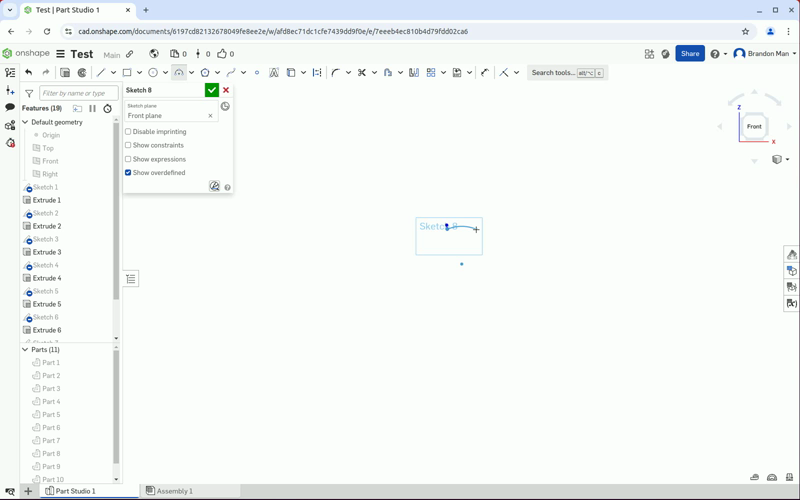
mouse_move(461, 240)
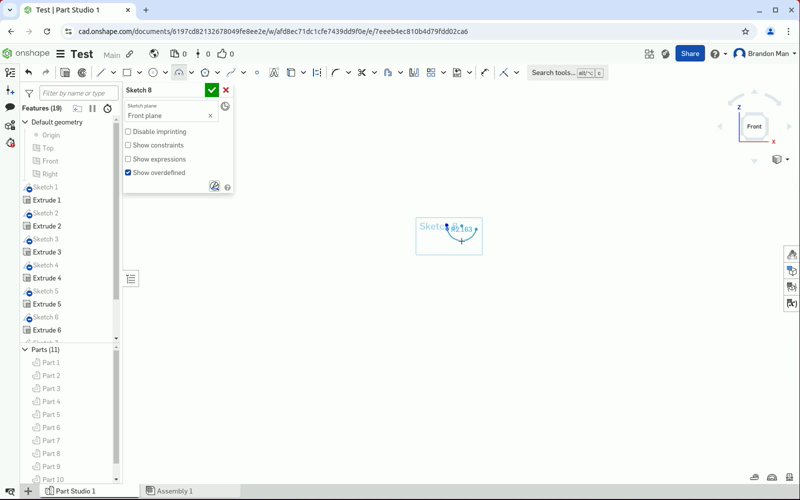
click(461, 240)
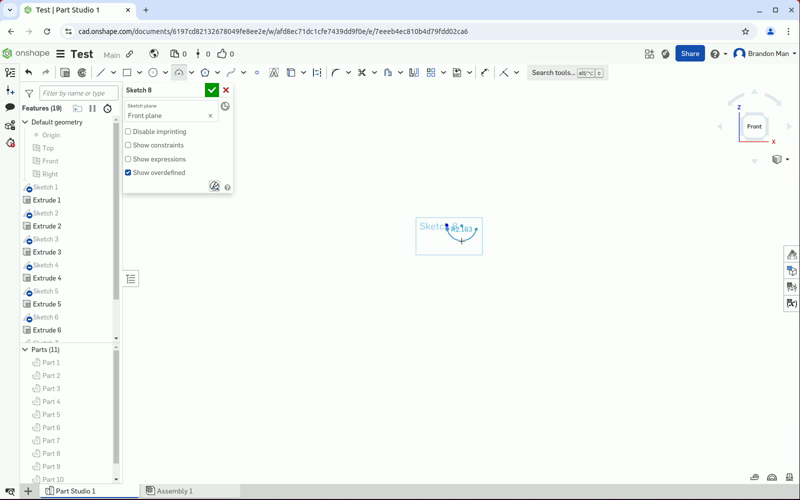
key_up(shift)
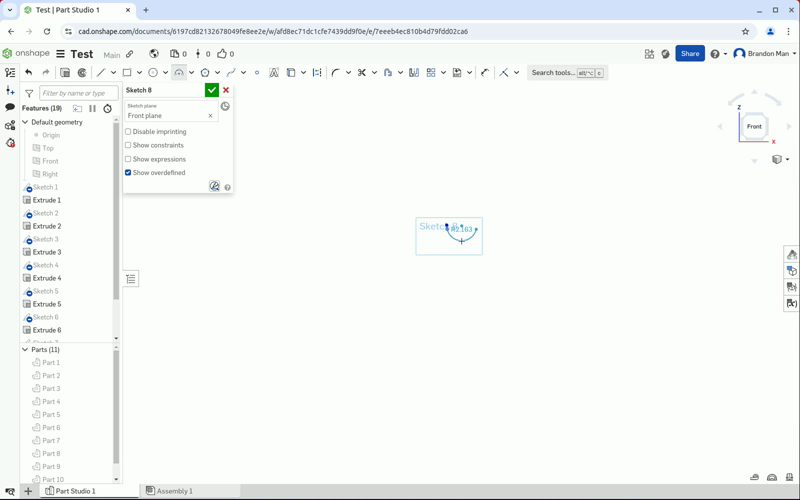
key(esc)
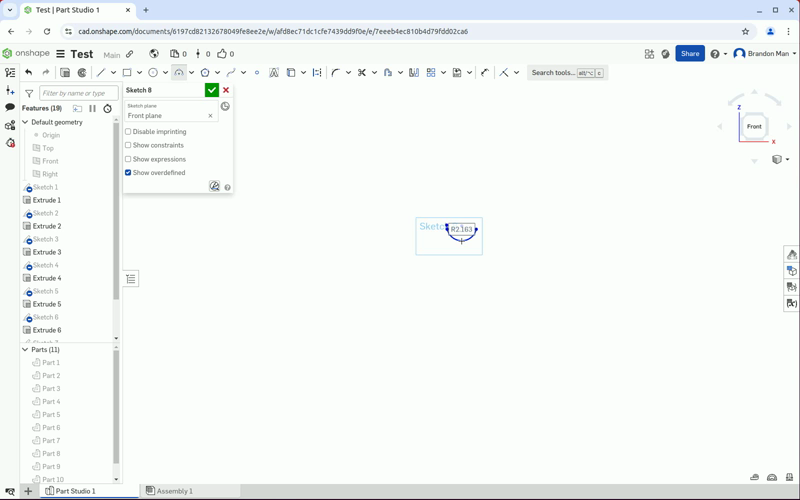
key(l)
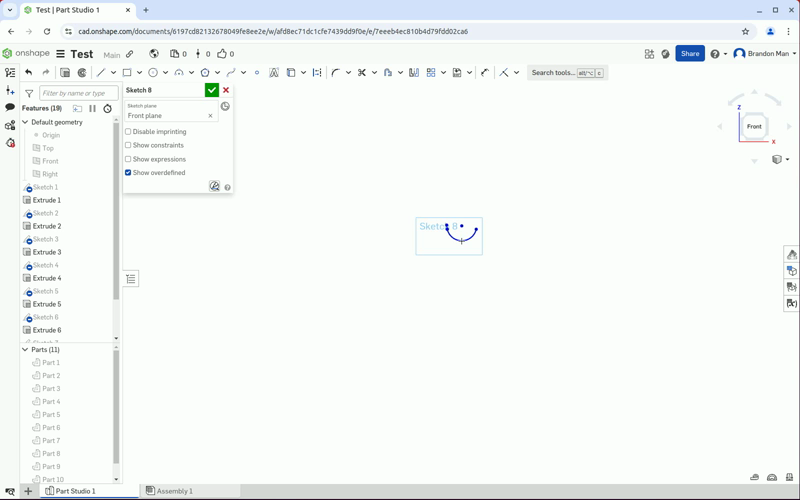
mouse_move(476, 229)
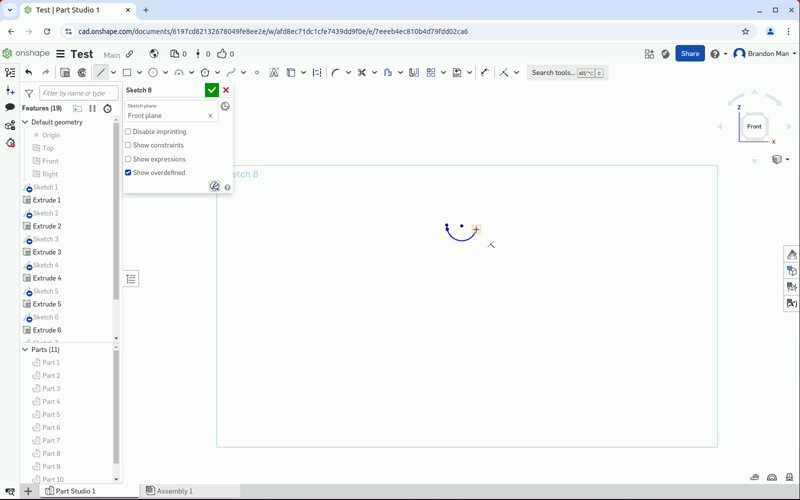
click(476, 229)
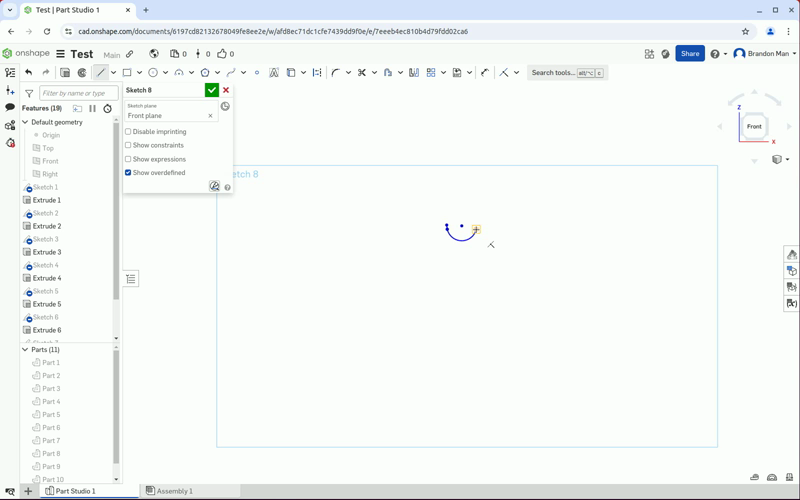
key_down(shift)
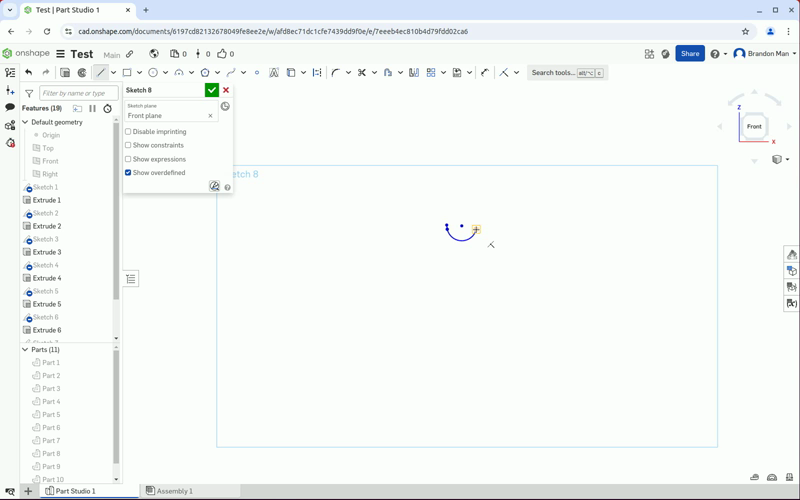
mouse_move(506, 229)
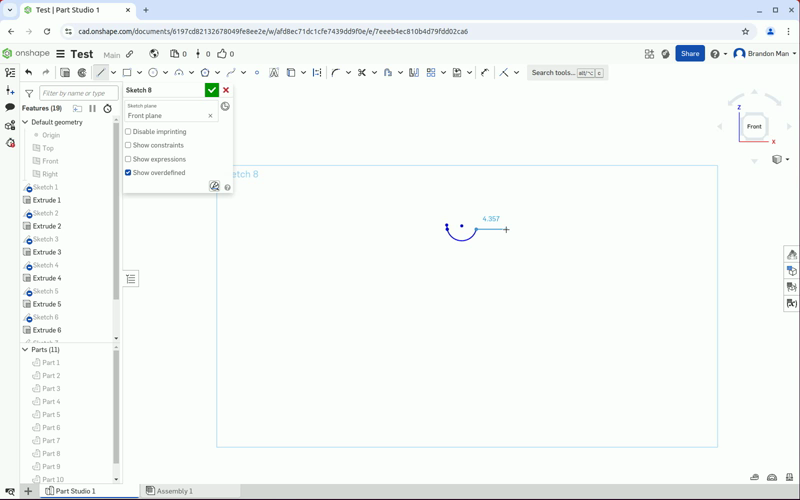
mouse_move(477, 225)
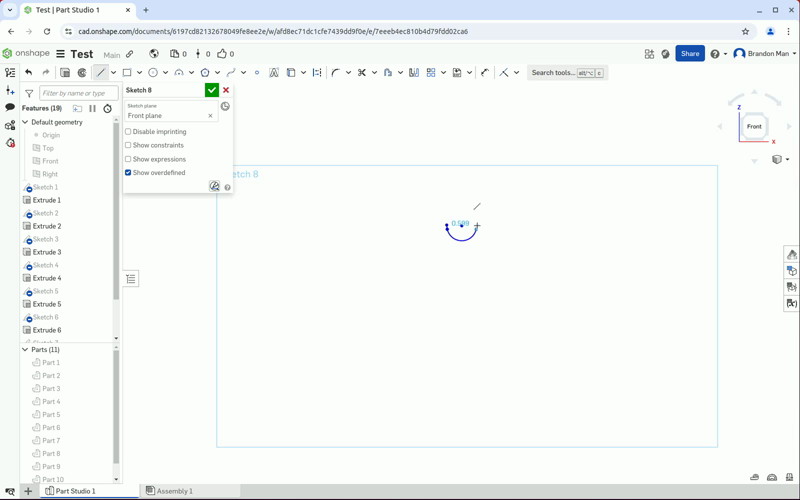
scroll(6)
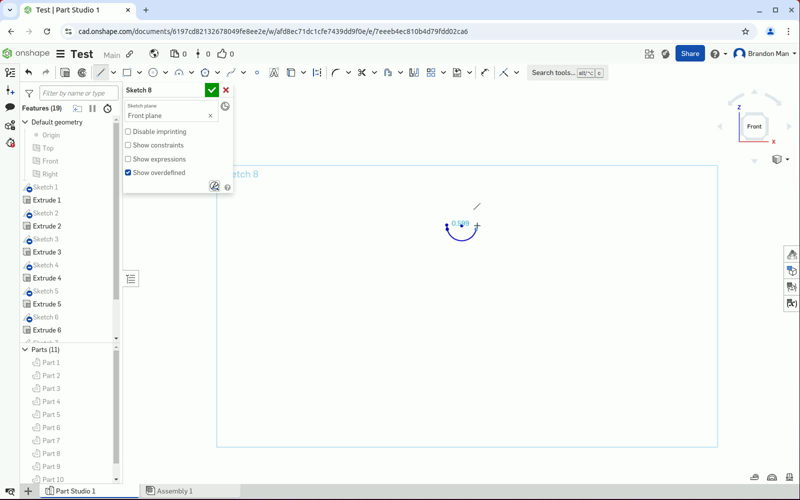
scroll(6)
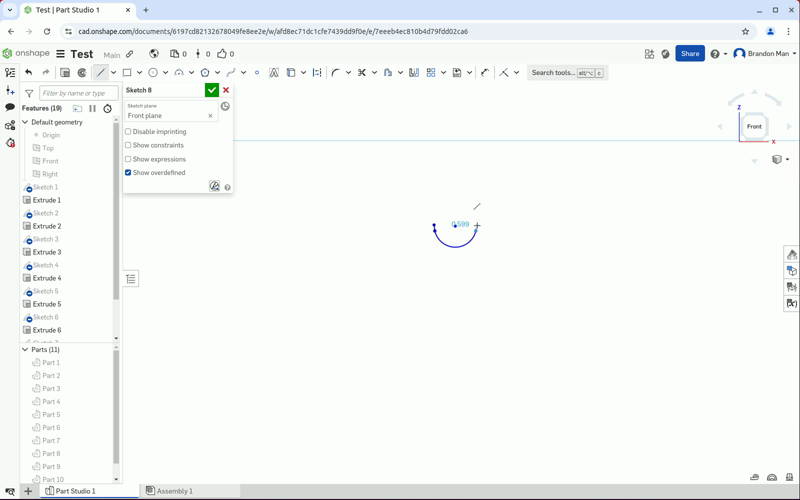
scroll(6)
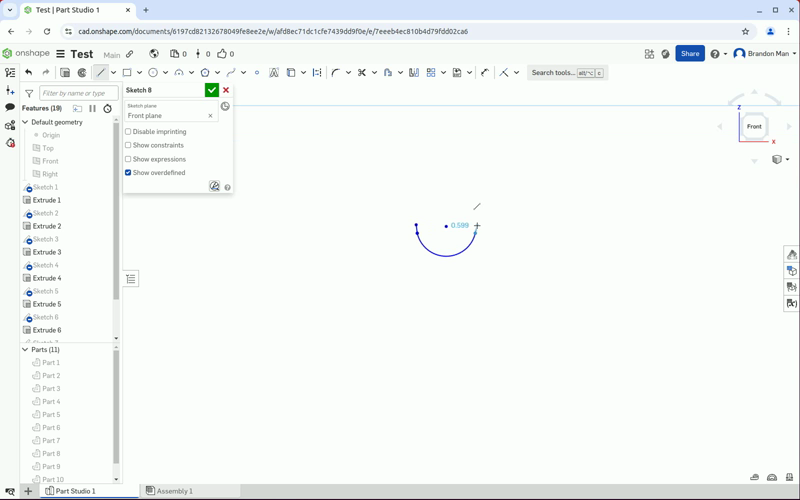
scroll(6)
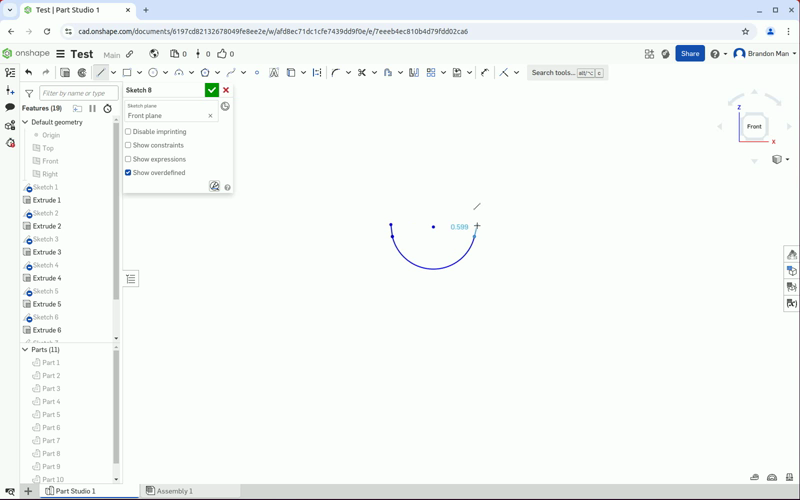
scroll(6)
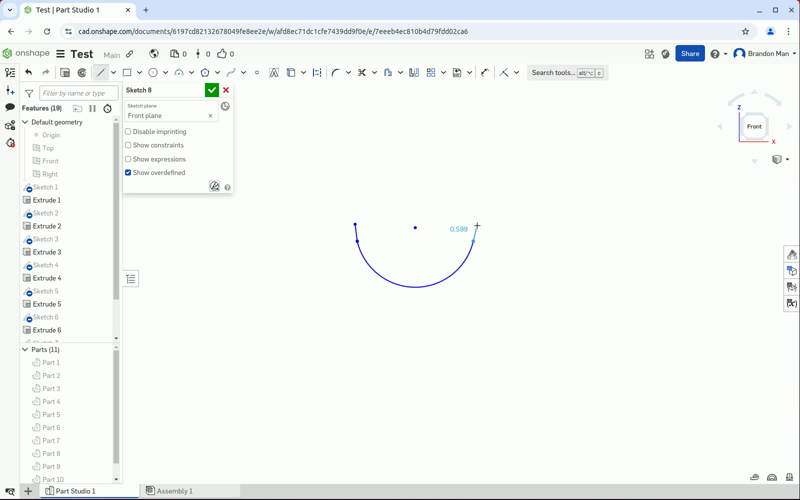
scroll(6)
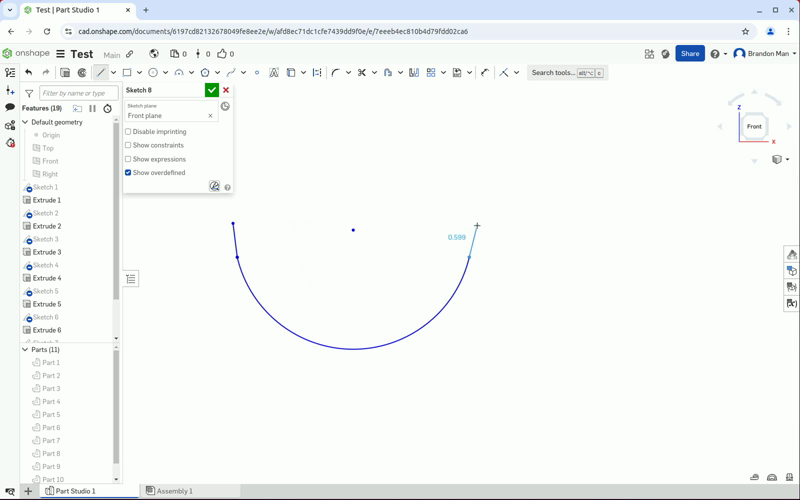
scroll(6)
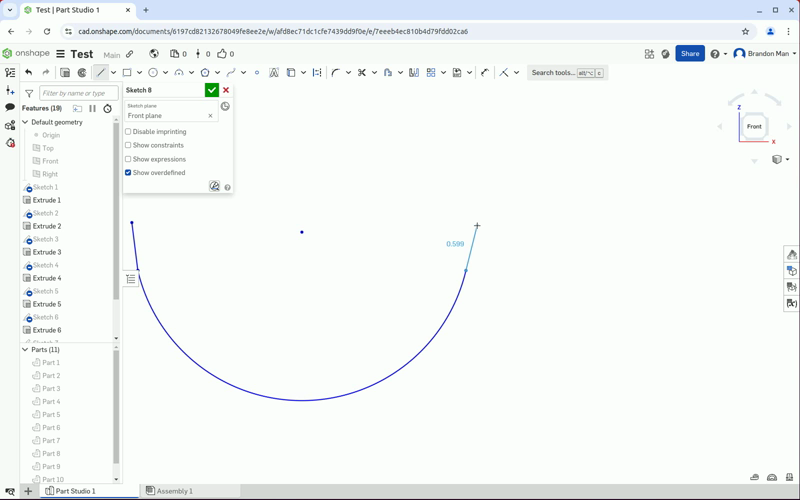
click(477, 225)
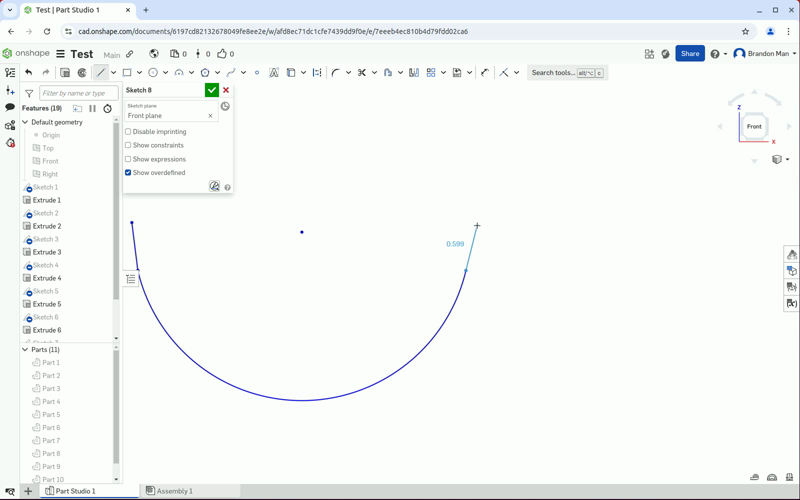
scroll(-6)
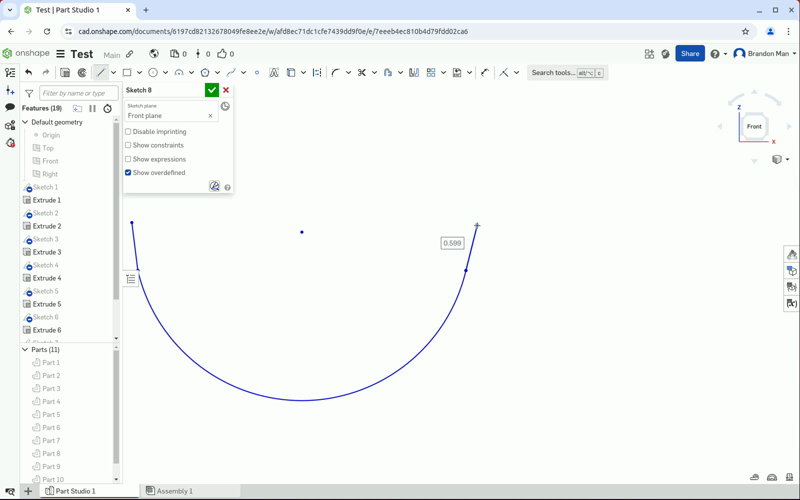
scroll(-6)
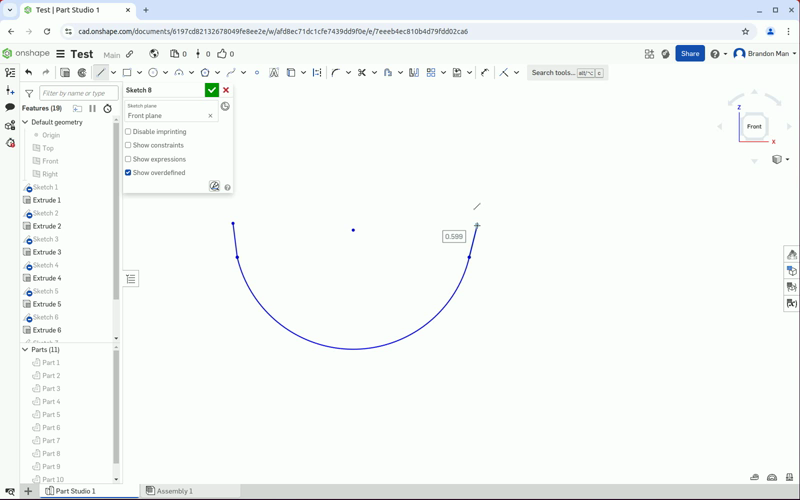
scroll(-6)
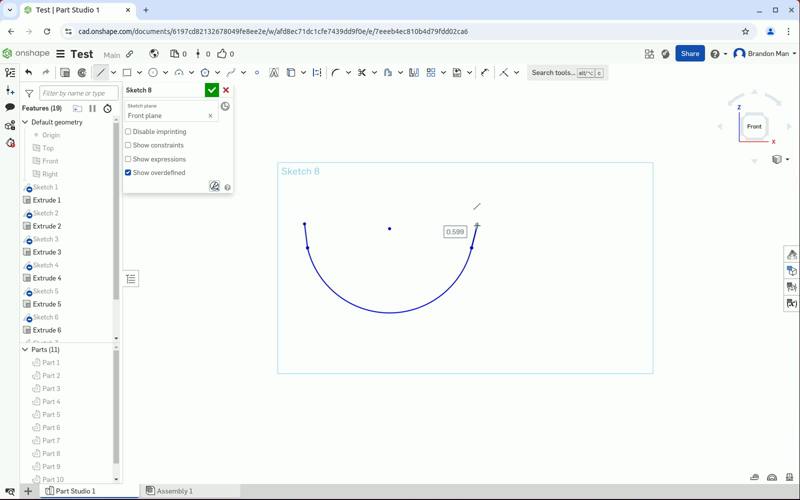
scroll(-6)
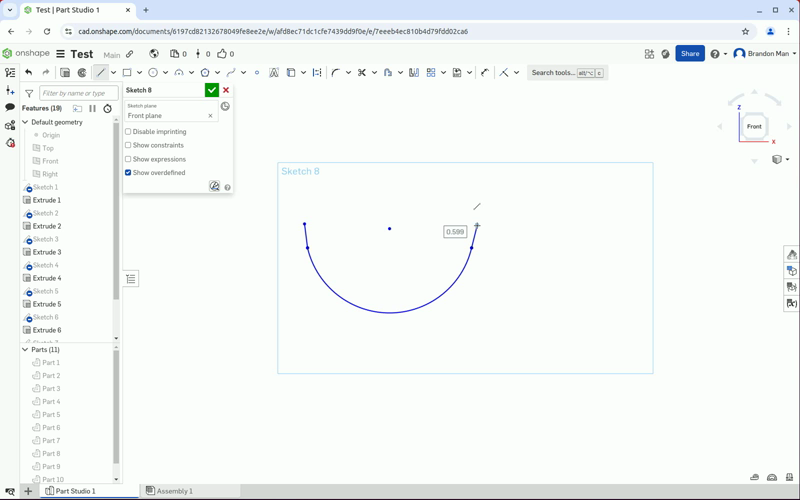
scroll(-6)
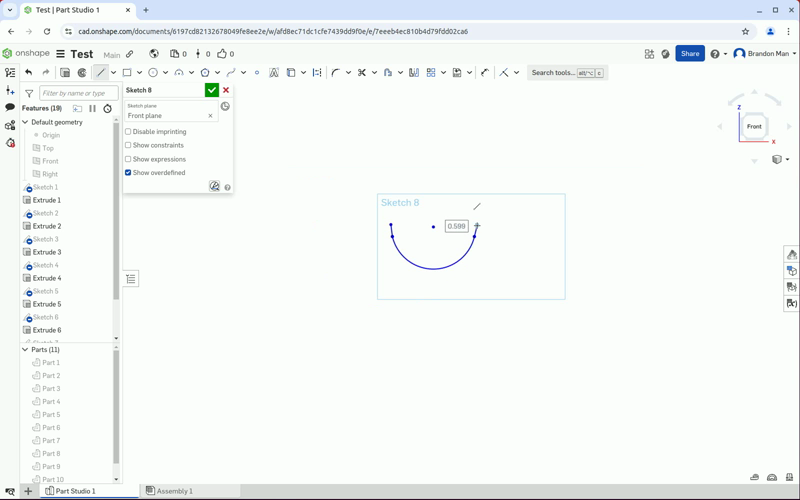
scroll(-6)
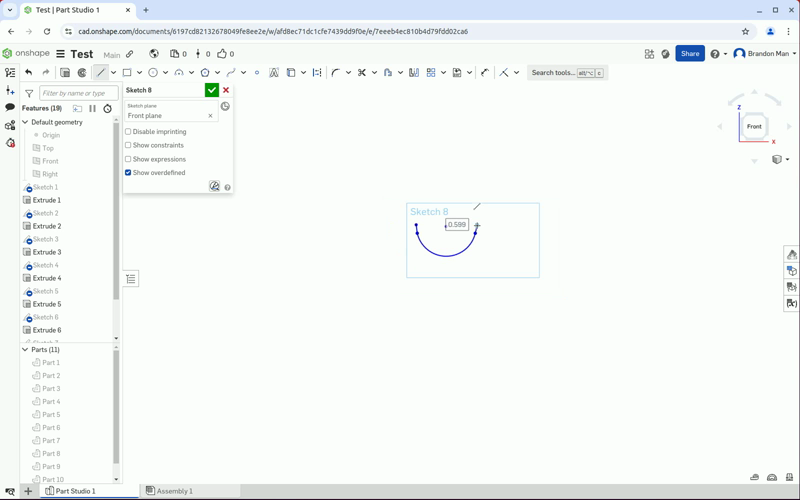
scroll(-6)
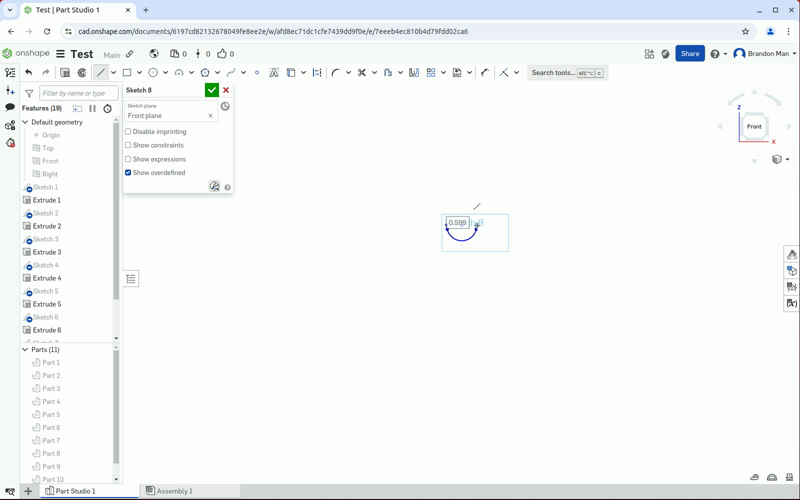
key_up(shift)
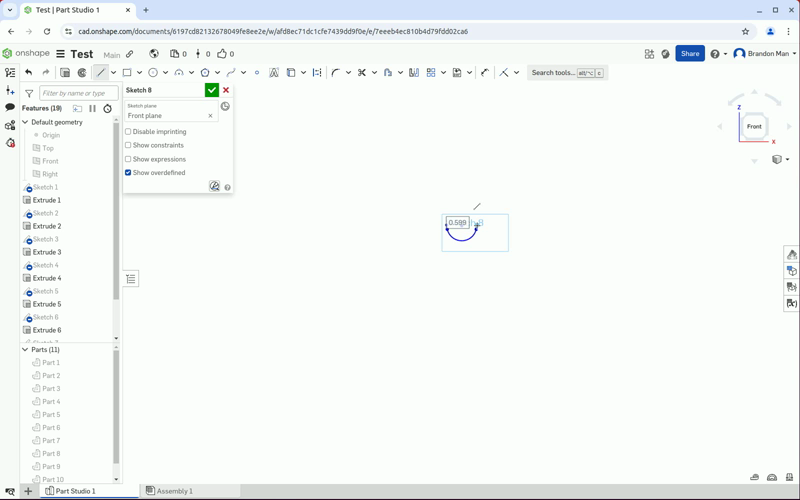
key(esc)
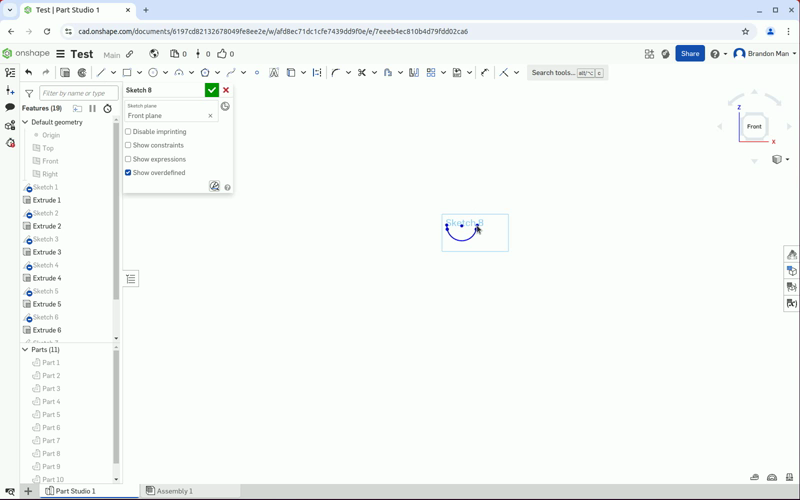
key(a)
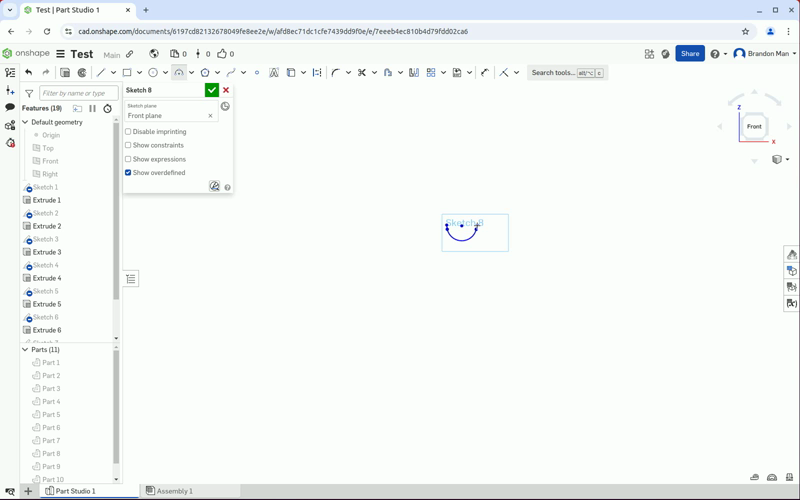
mouse_move(477, 225)
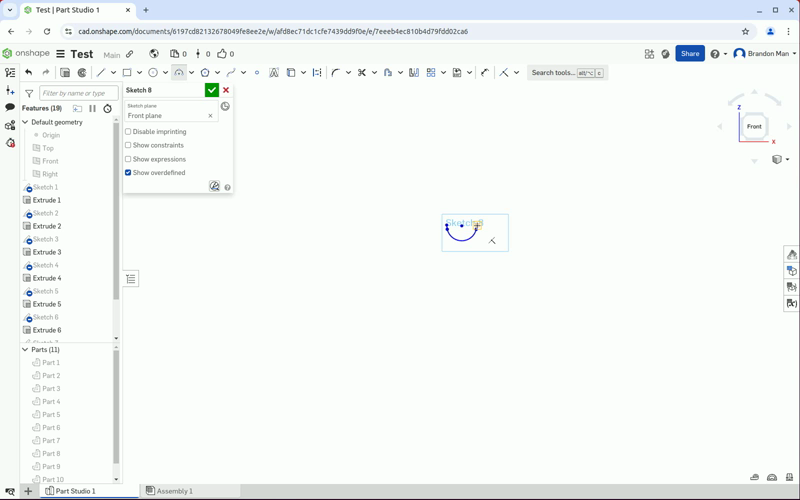
scroll(6)
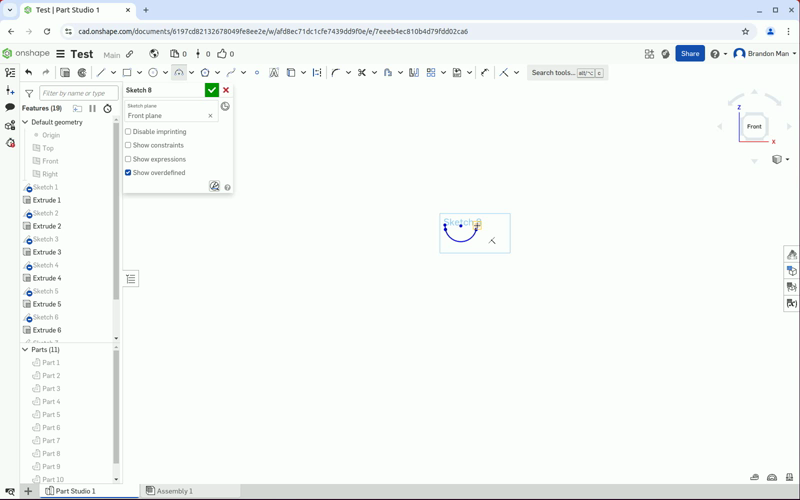
scroll(6)
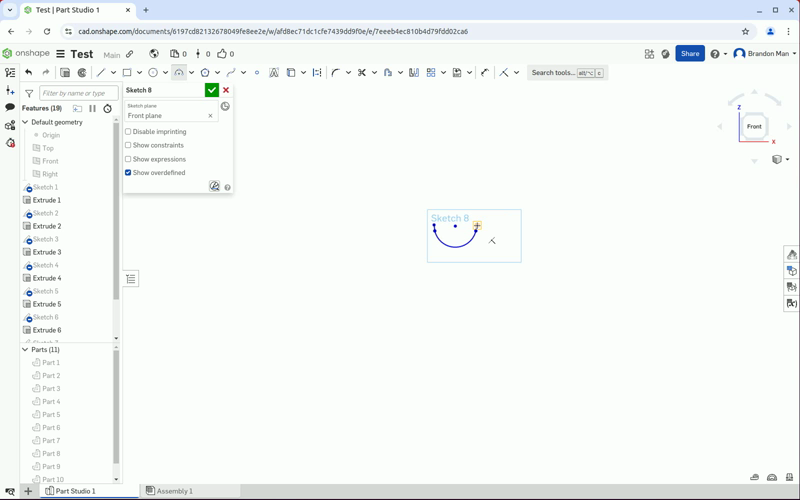
scroll(6)
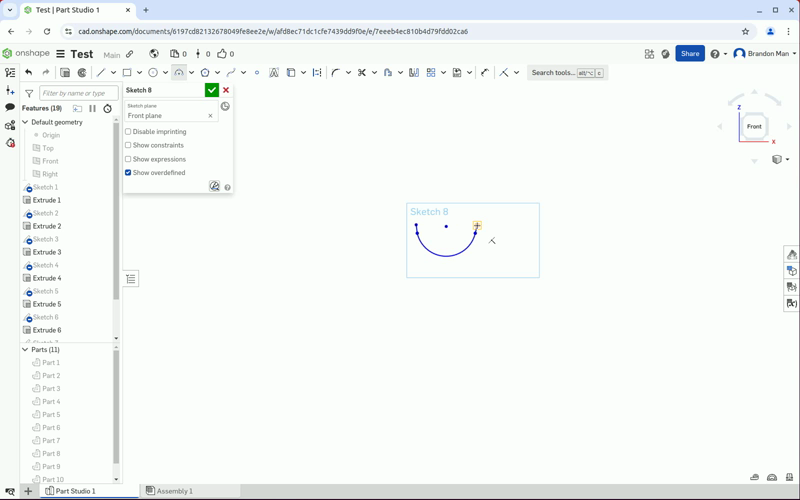
scroll(6)
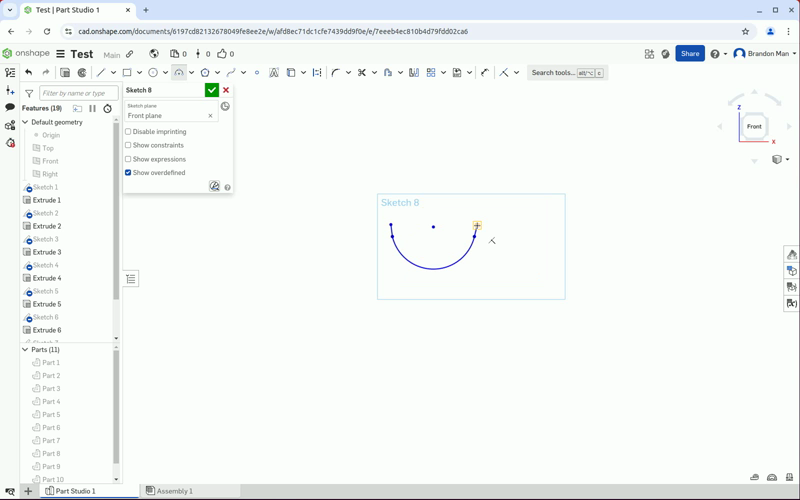
scroll(6)
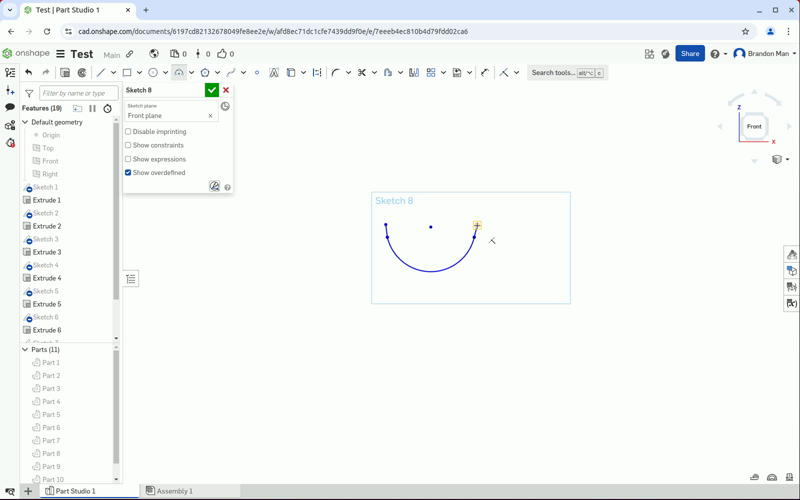
scroll(6)
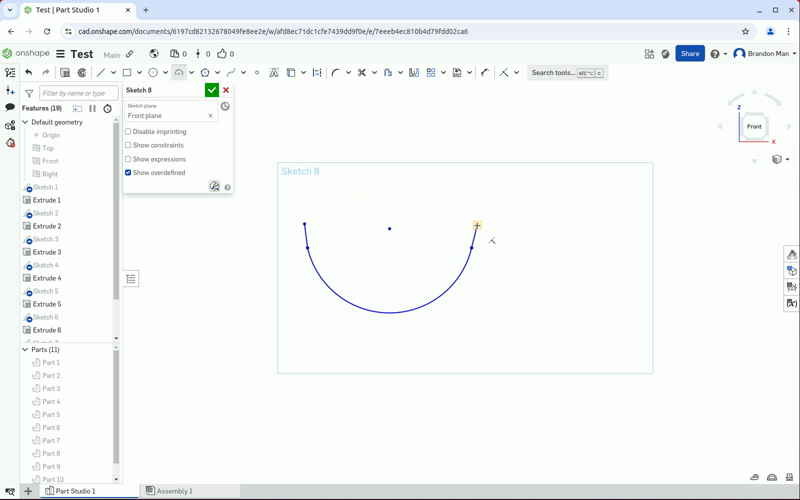
scroll(6)
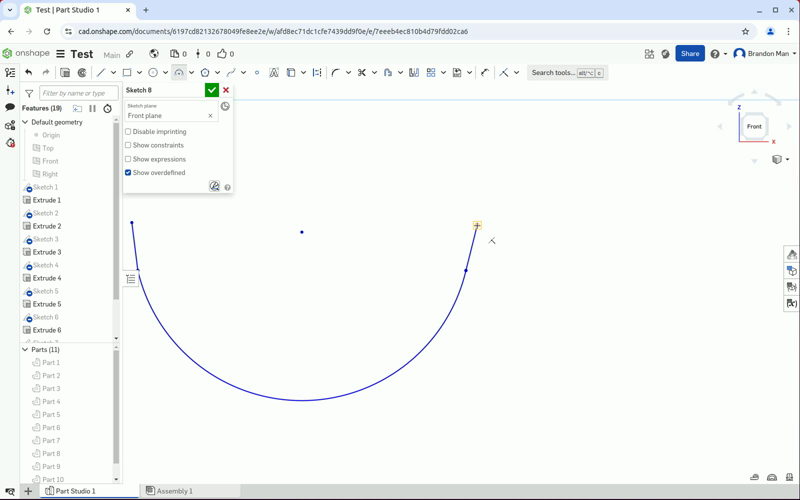
click(477, 225)
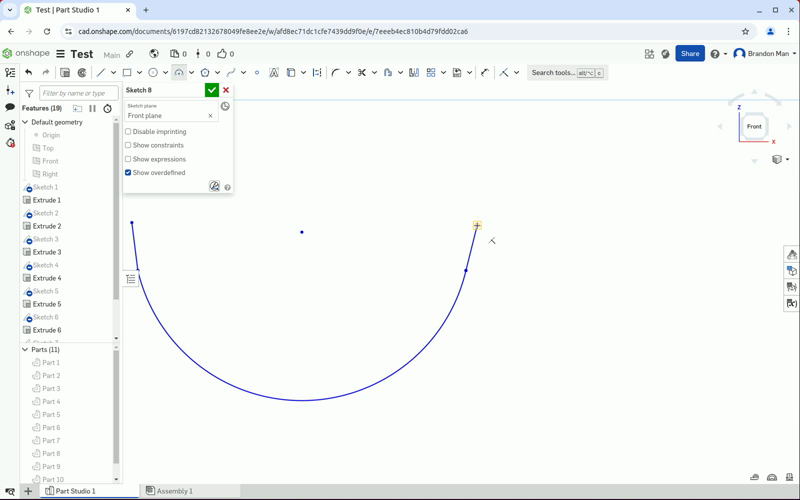
scroll(-6)
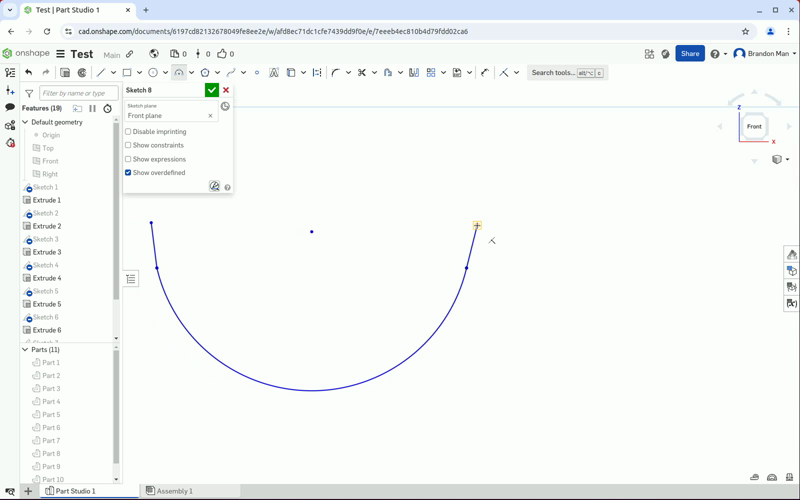
scroll(-6)
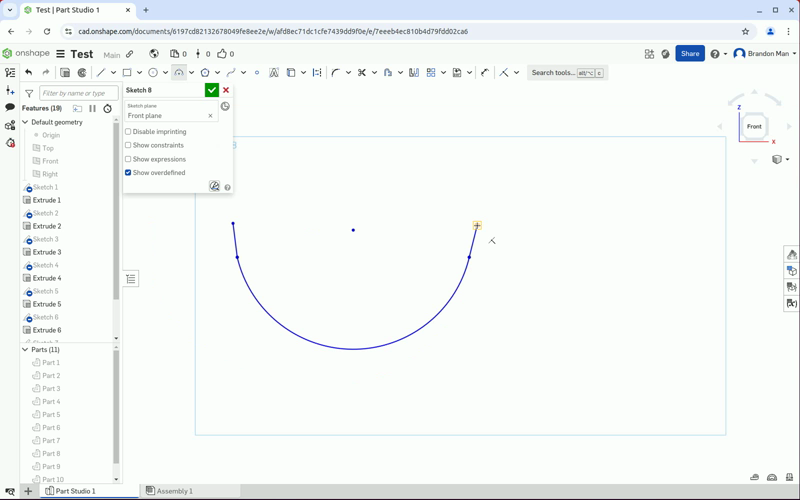
scroll(-6)
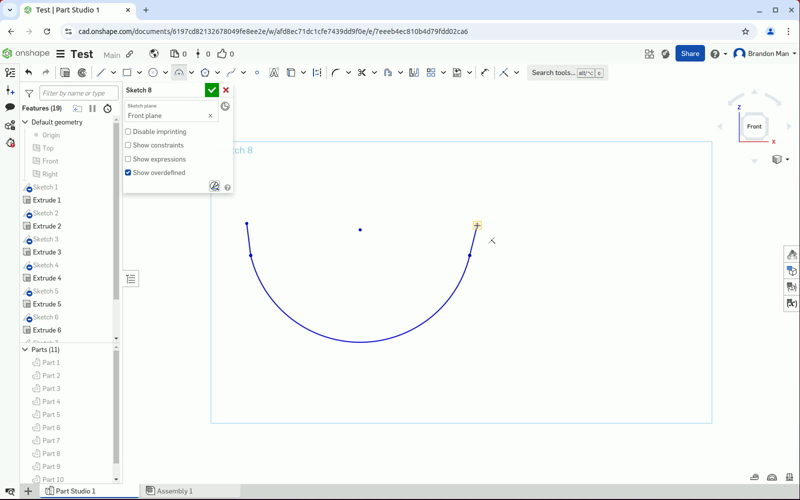
scroll(-6)
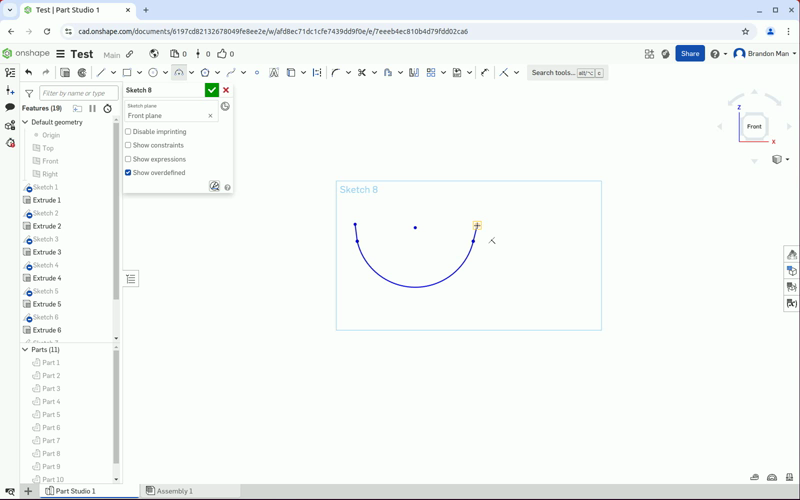
scroll(-6)
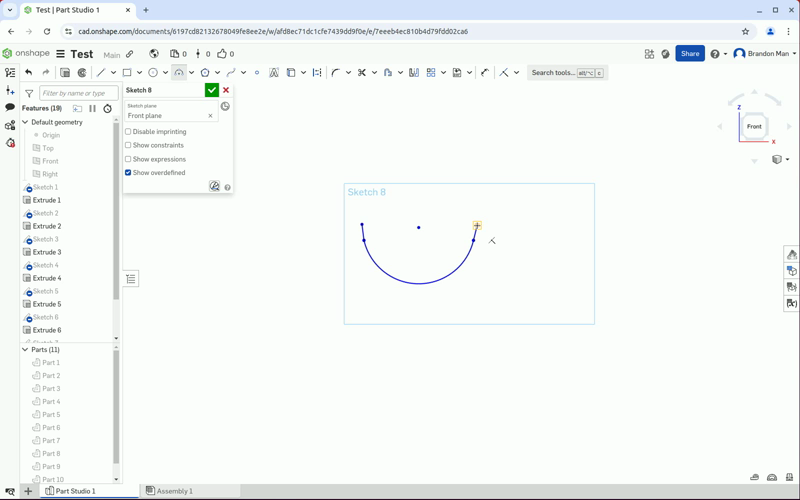
scroll(-6)
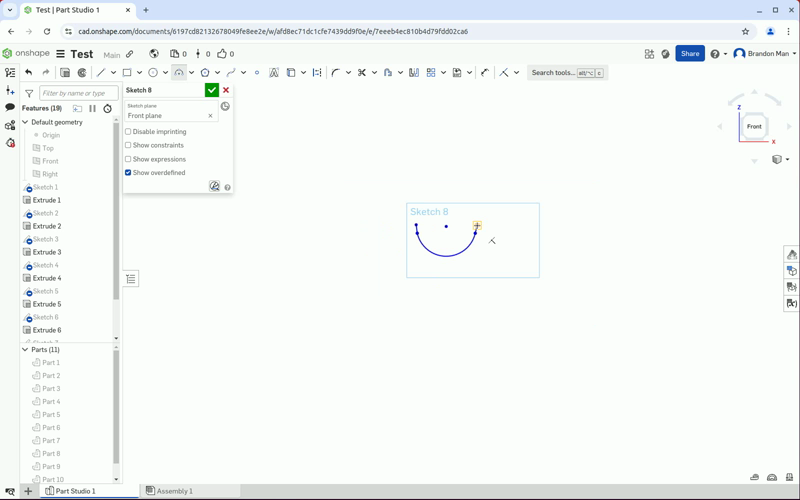
scroll(-6)
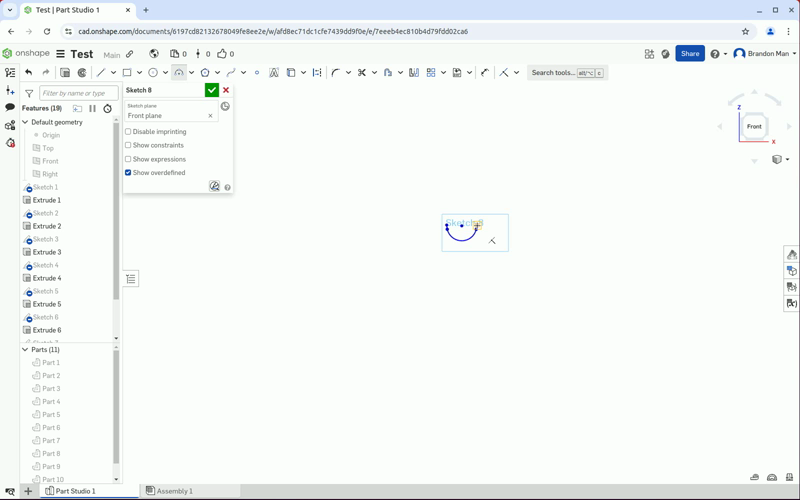
mouse_move(446, 225)
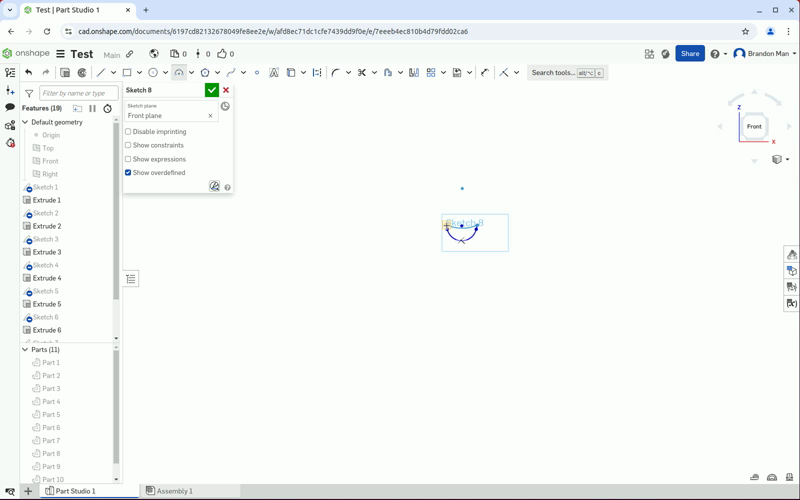
scroll(6)
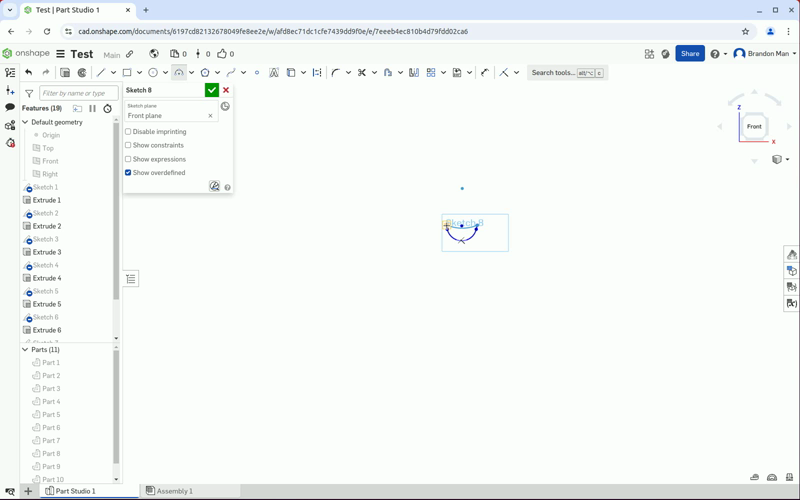
scroll(6)
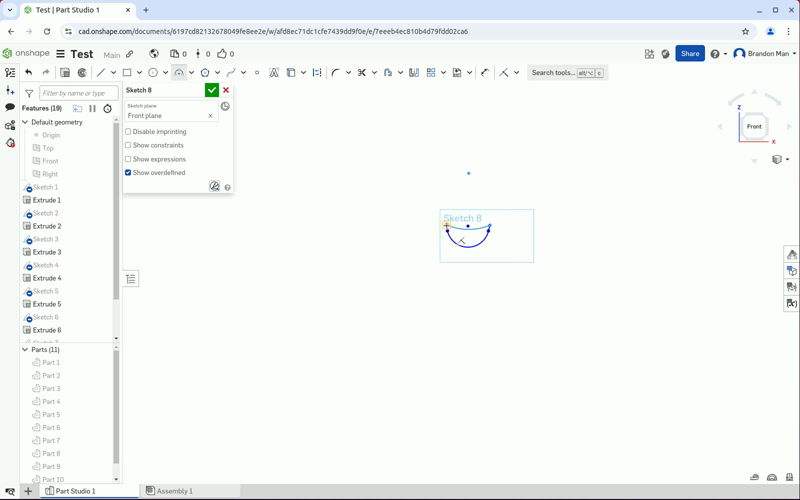
scroll(6)
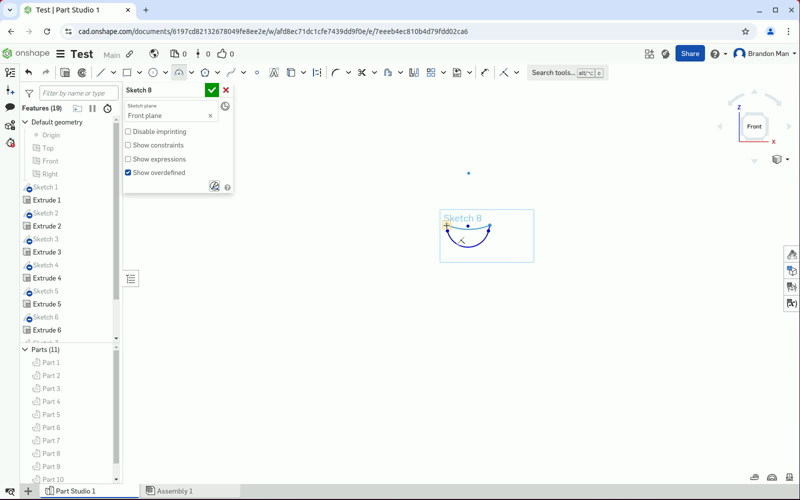
scroll(6)
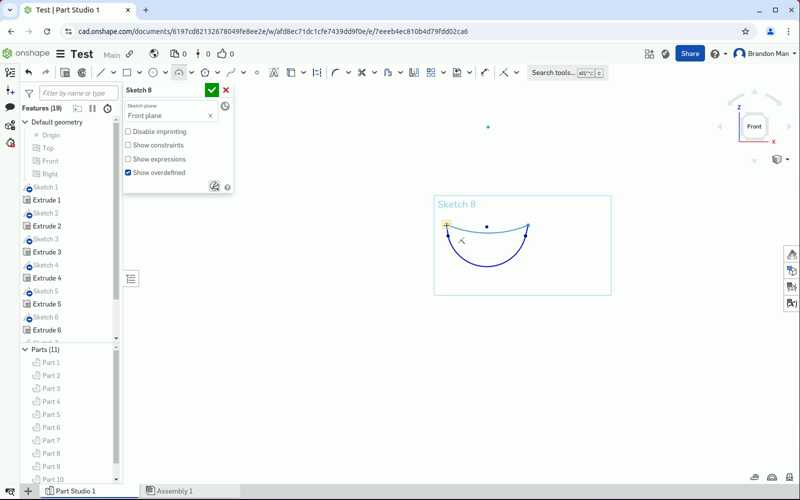
scroll(6)
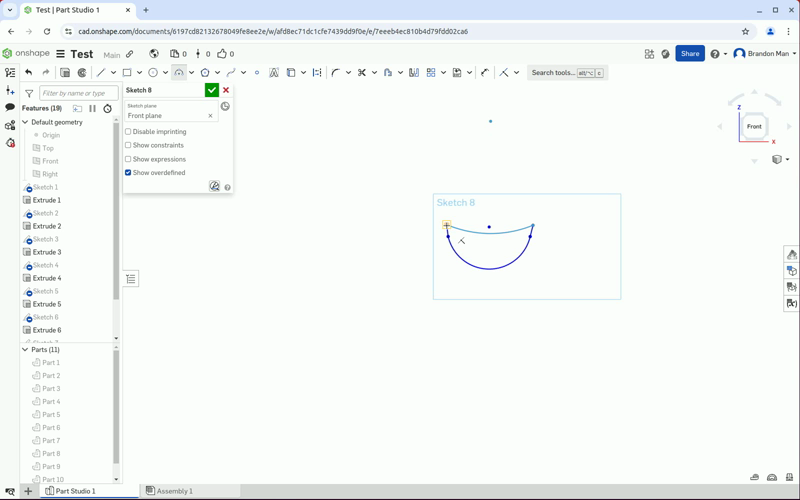
scroll(6)
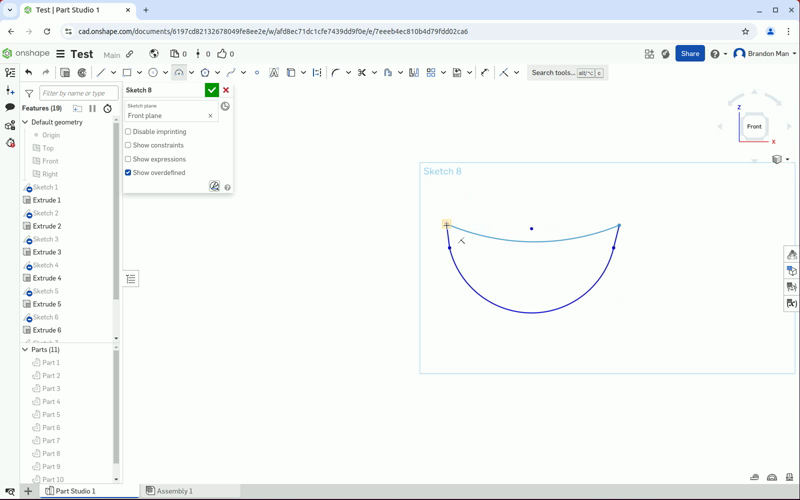
scroll(6)
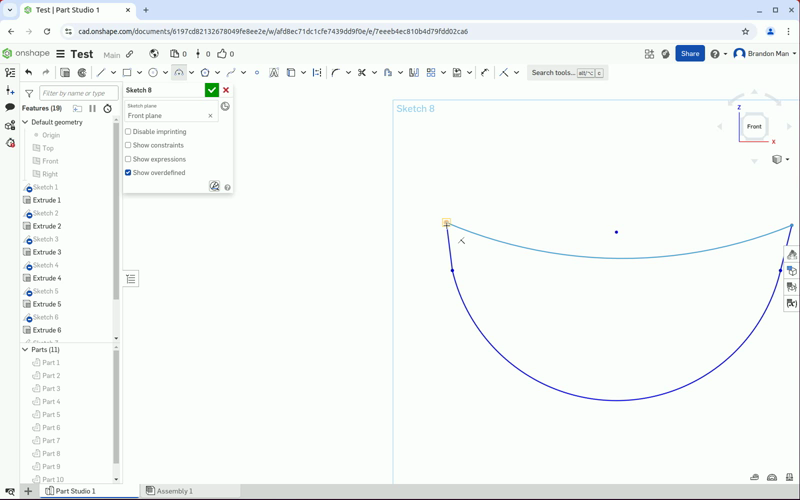
click(446, 225)
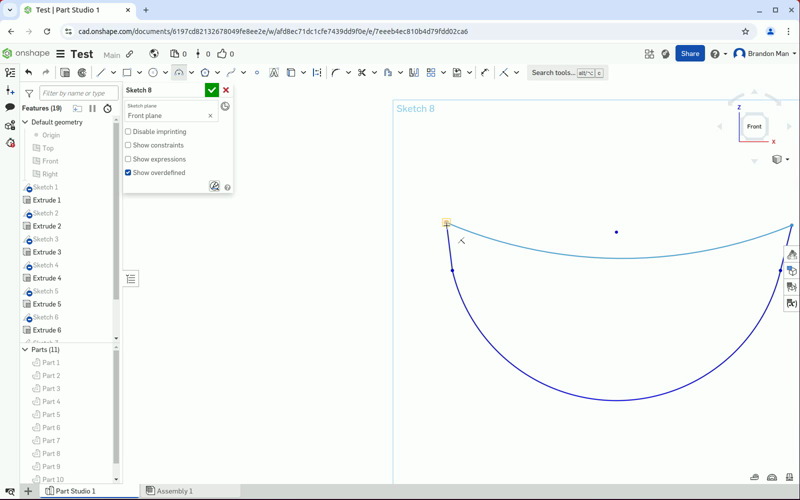
scroll(-6)
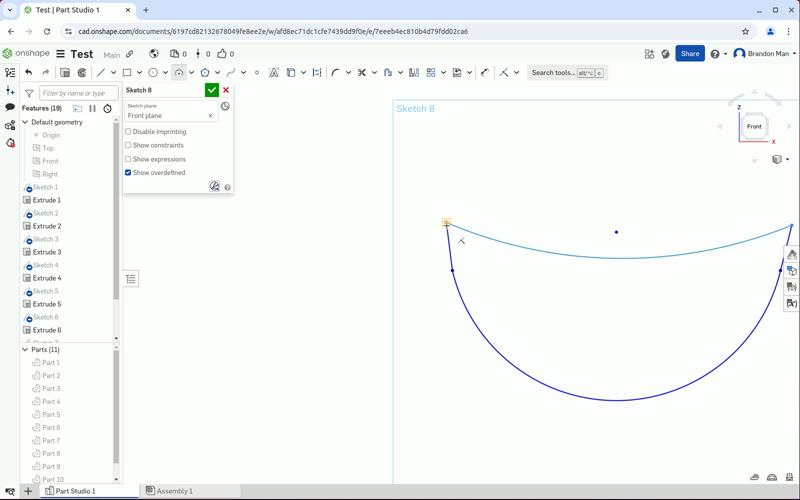
scroll(-6)
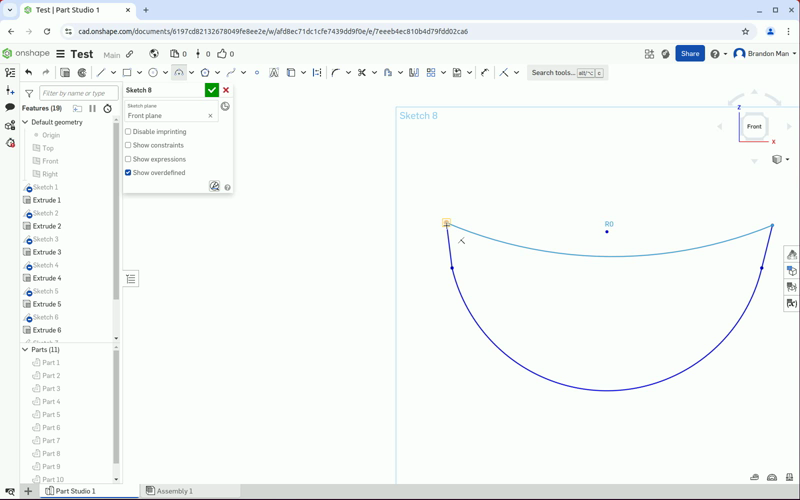
scroll(-6)
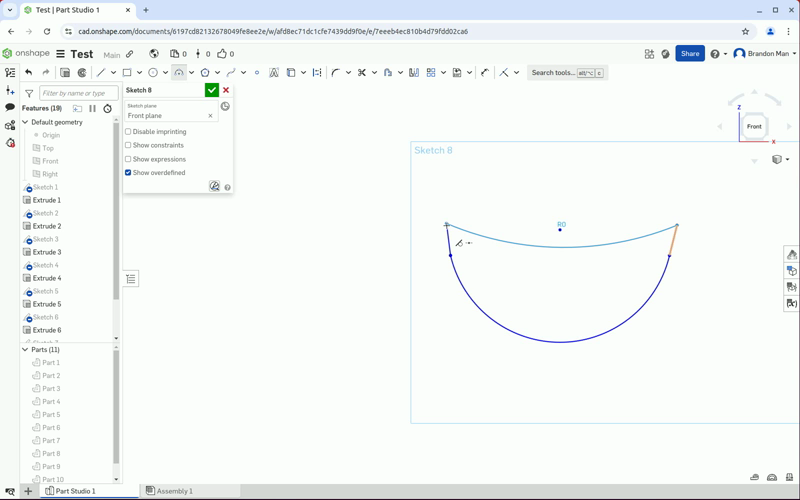
scroll(-6)
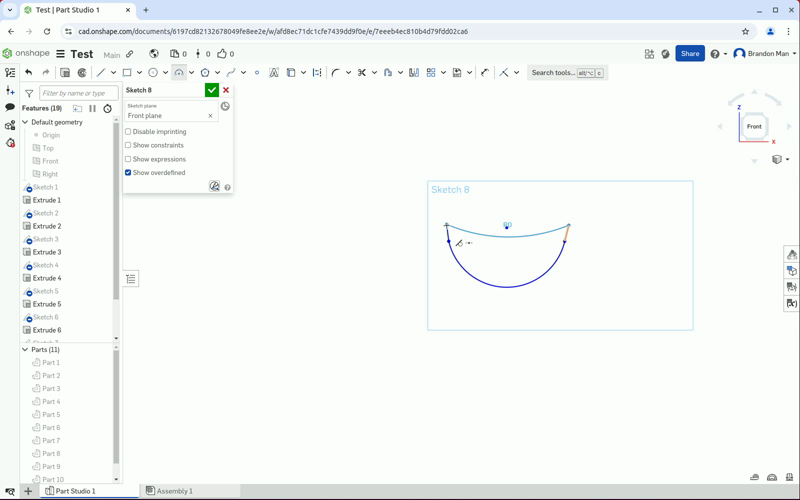
scroll(-6)
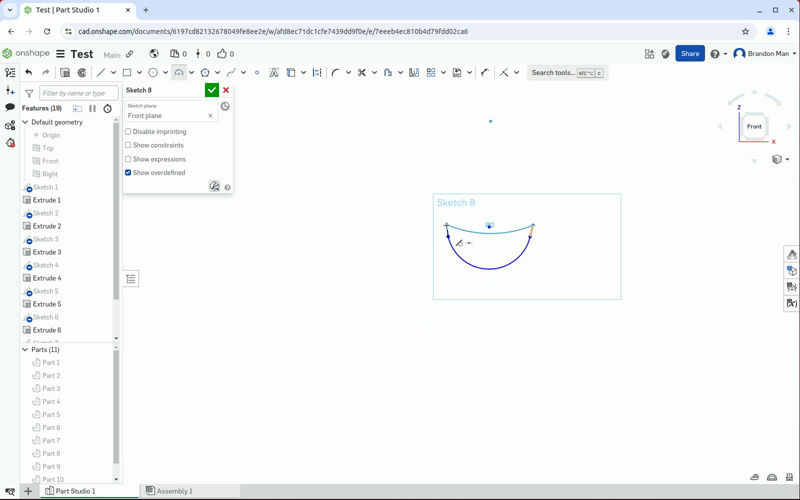
scroll(-6)
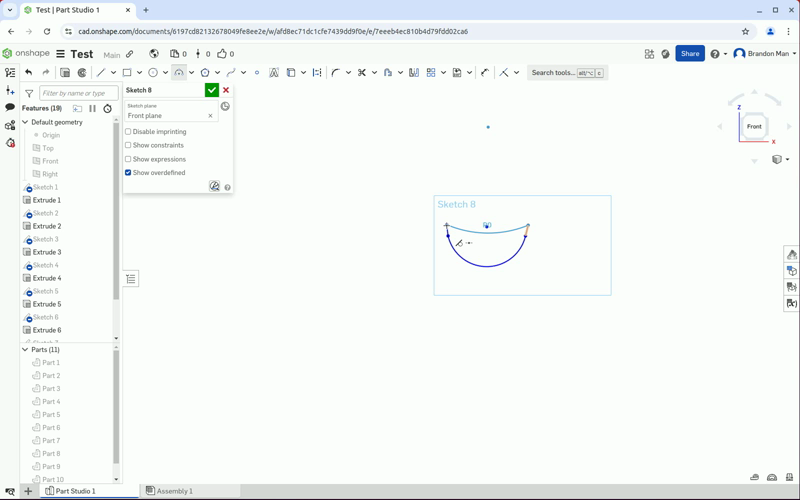
scroll(-6)
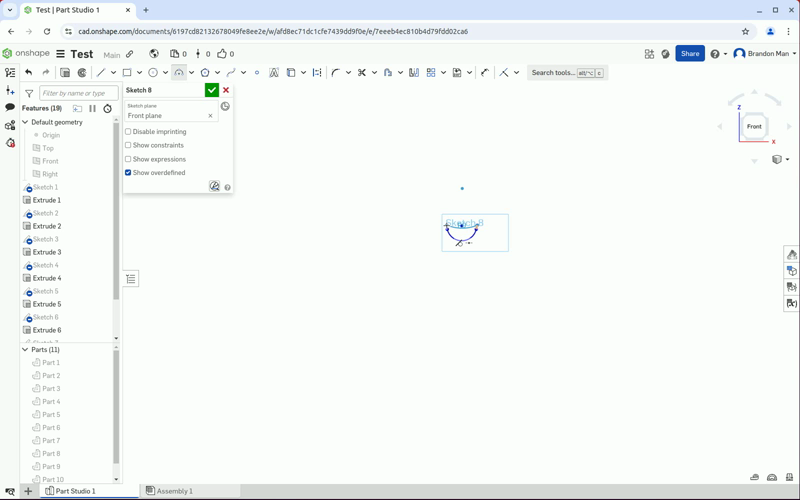
key_down(shift)
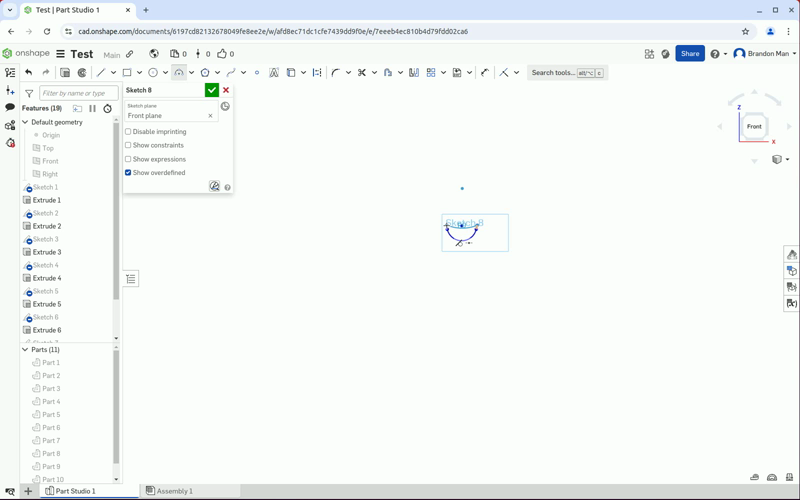
mouse_move(461, 210)
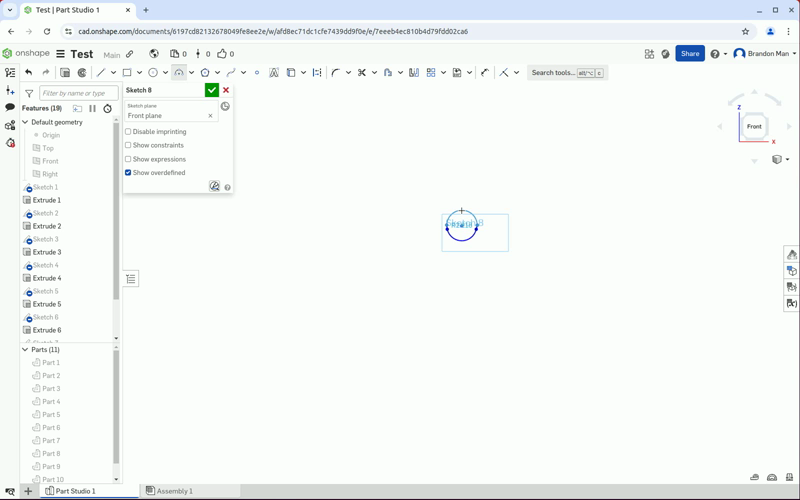
click(461, 210)
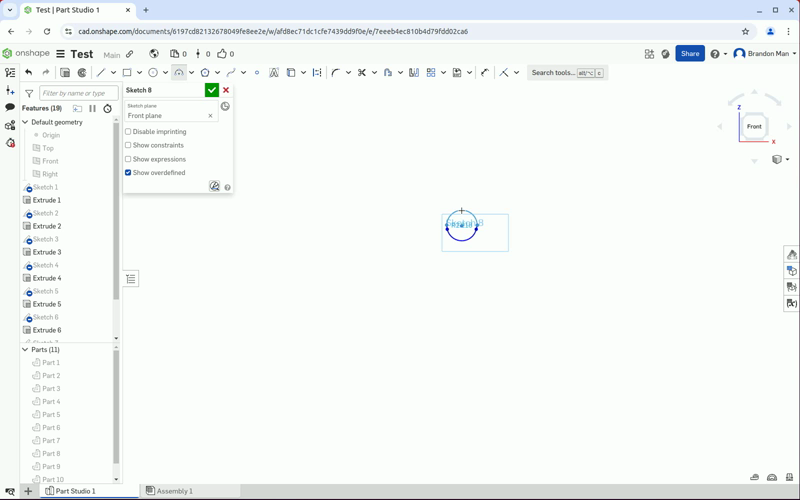
key_up(shift)
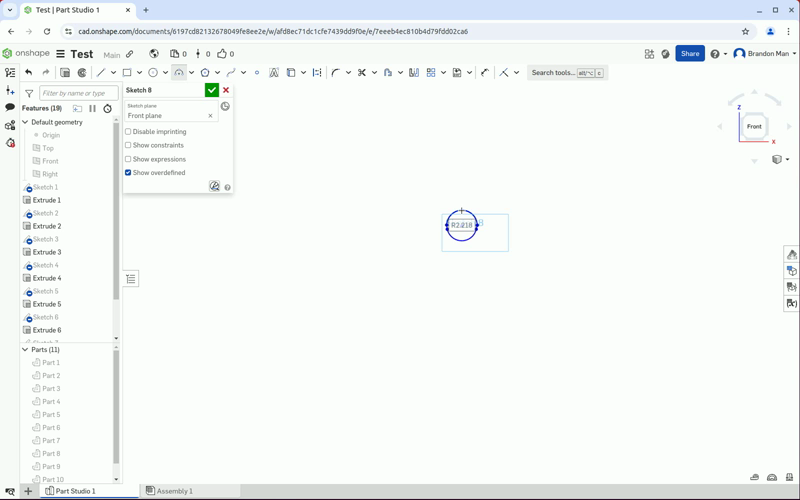
key(esc)
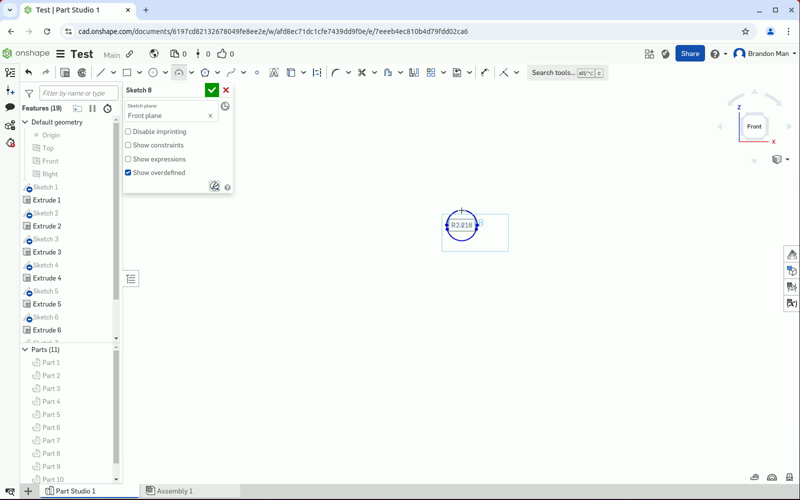
key(c)
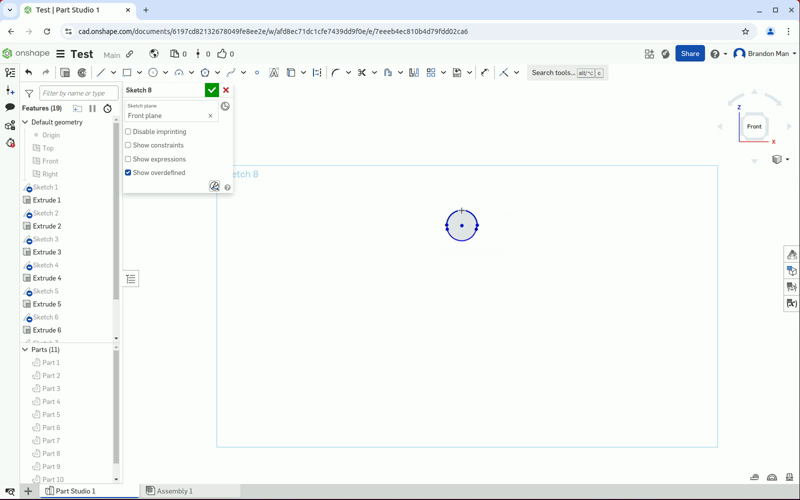
key_down(shift)
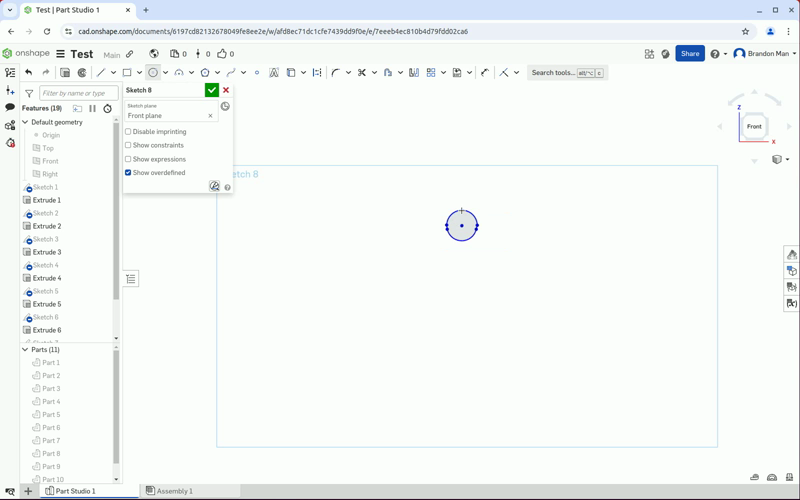
mouse_move(461, 225)
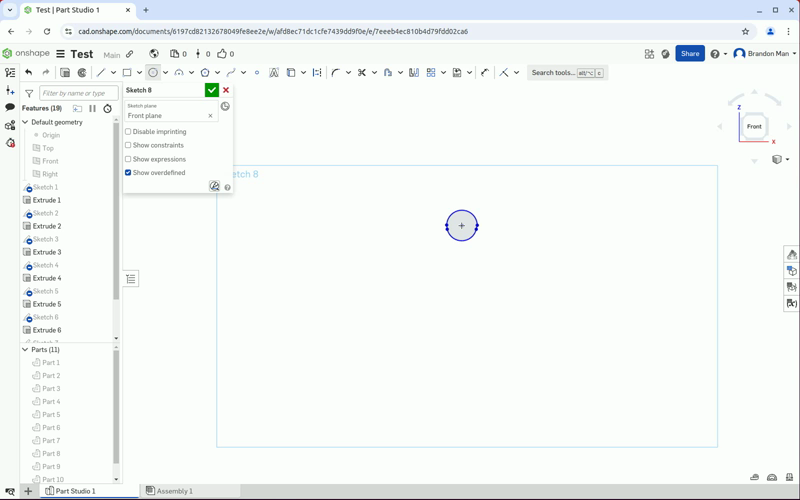
click(461, 225)
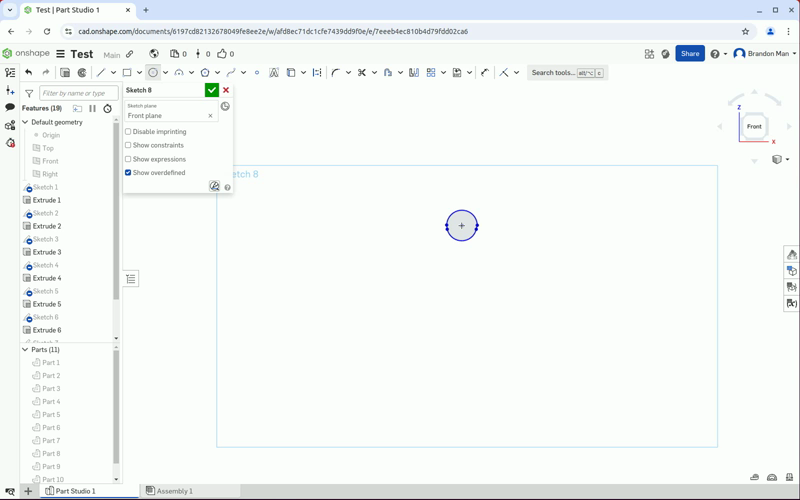
key_up(shift)
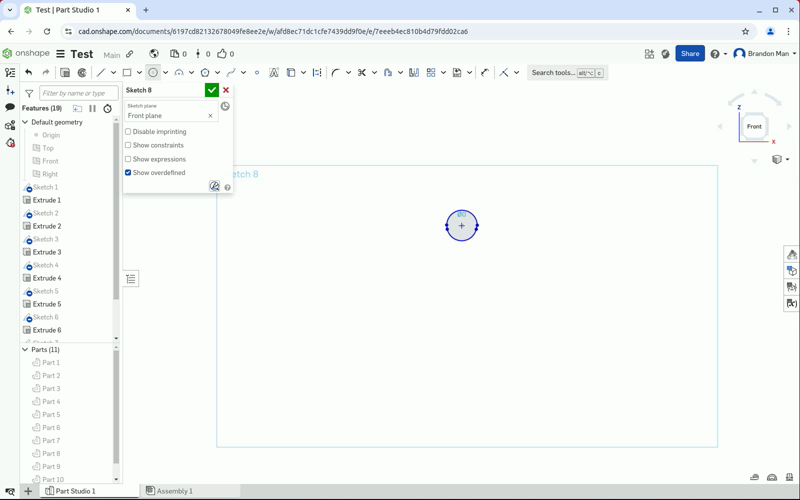
mouse_move(465, 225)
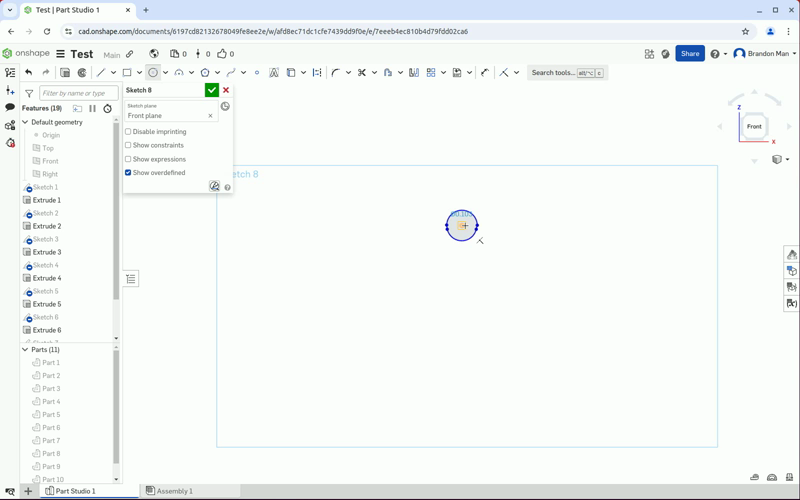
scroll(6)
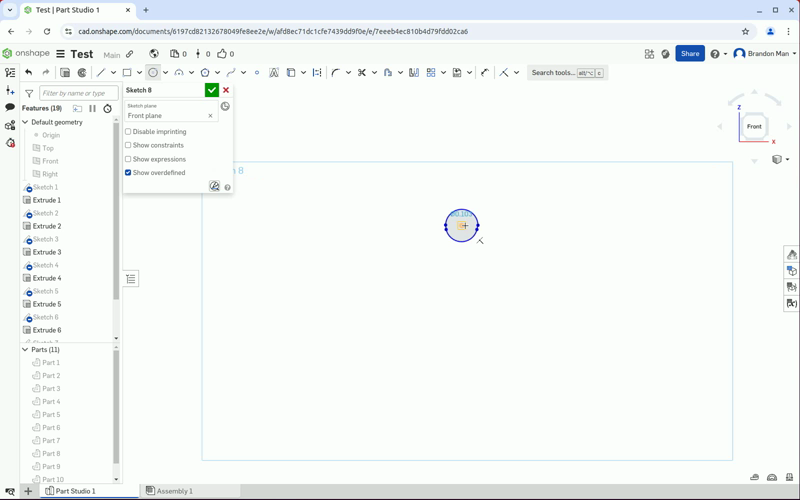
scroll(6)
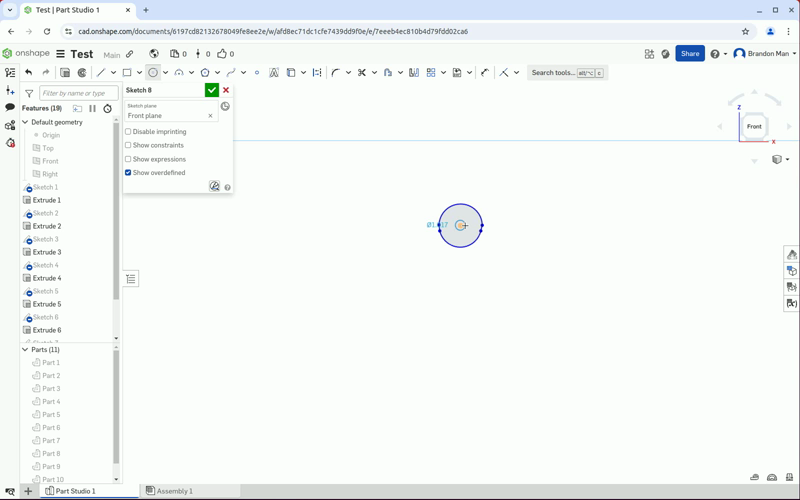
scroll(6)
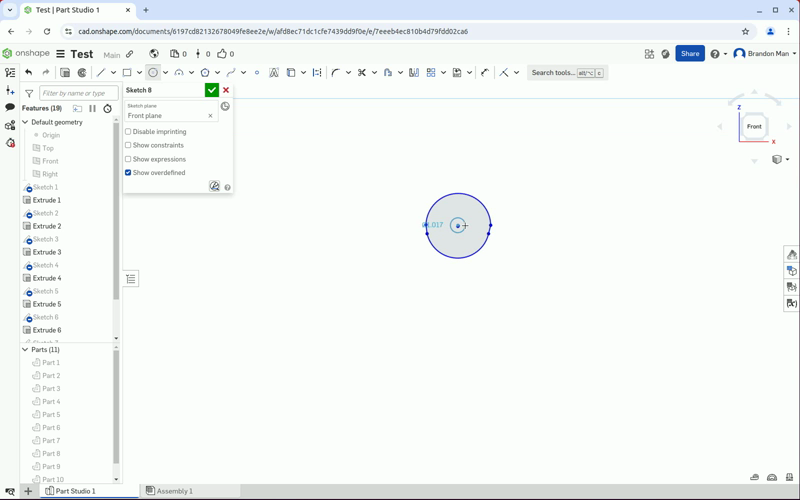
scroll(6)
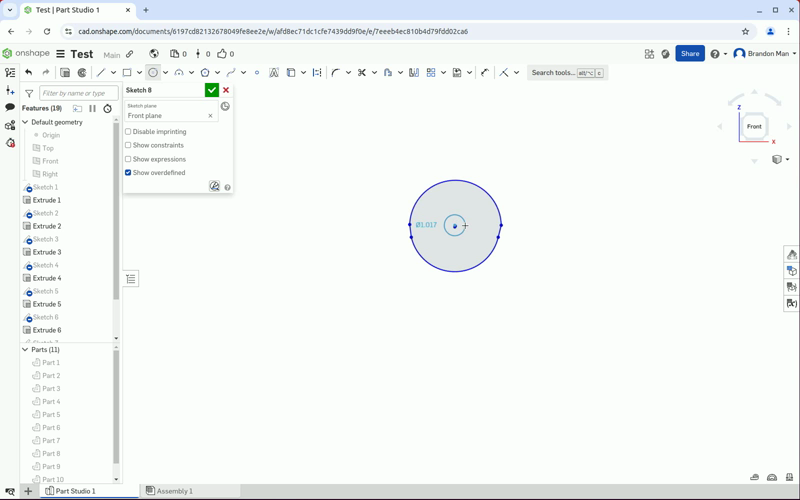
scroll(6)
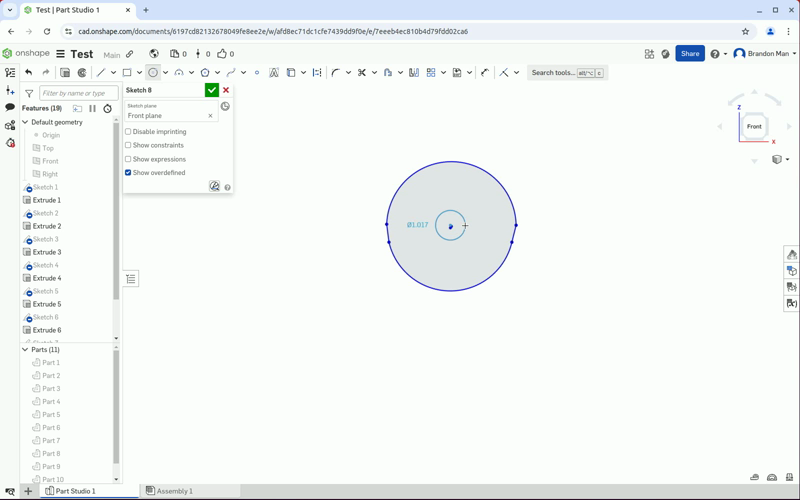
scroll(6)
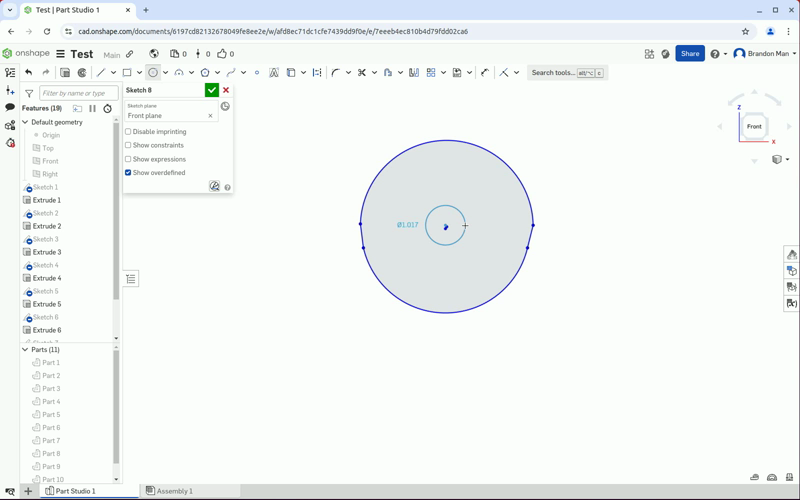
scroll(6)
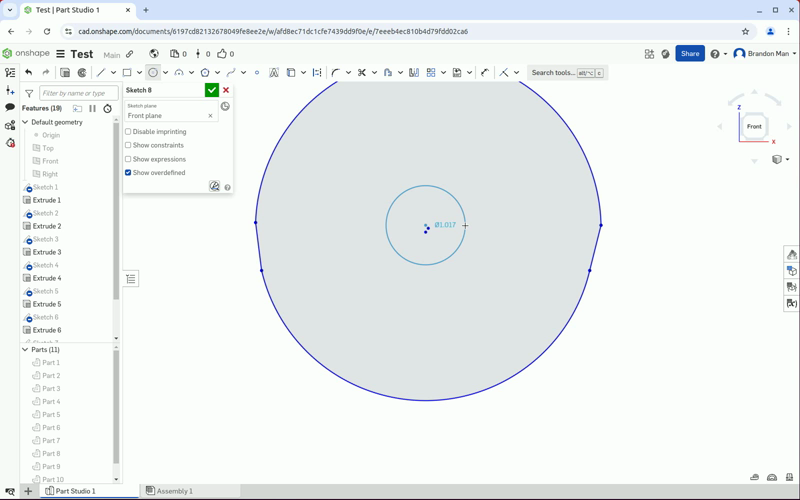
click(465, 225)
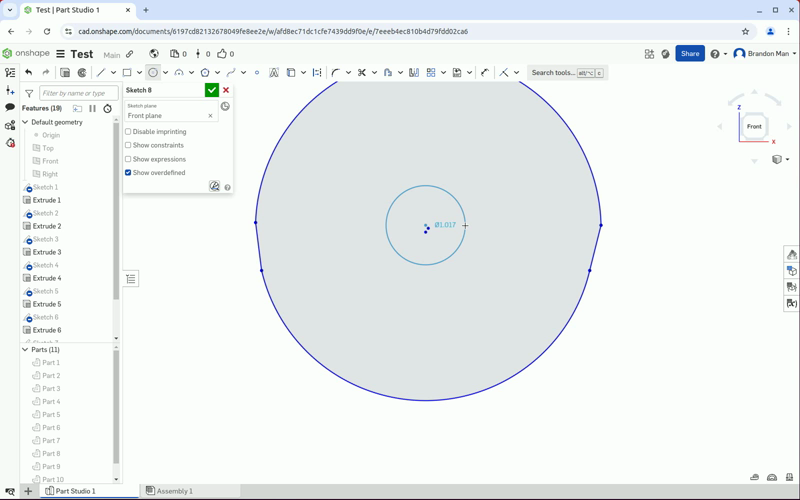
scroll(-6)
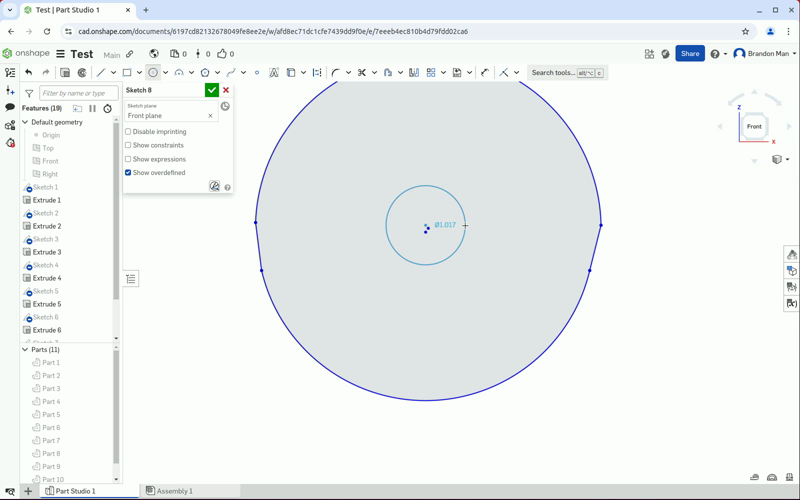
scroll(-6)
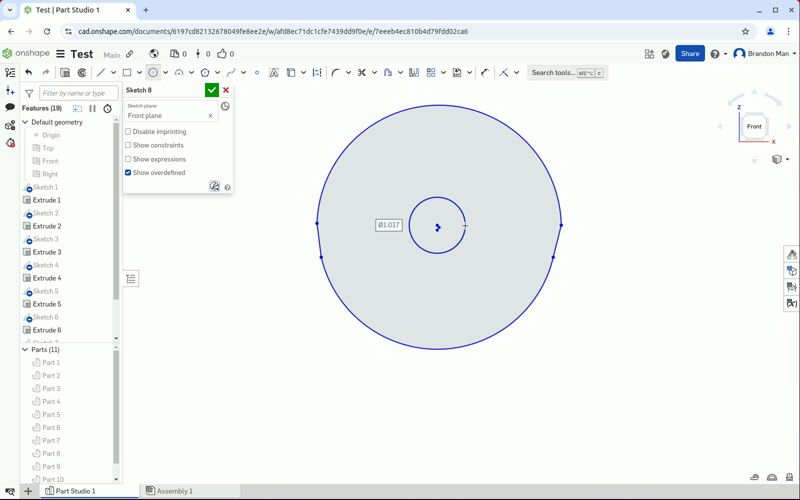
scroll(-6)
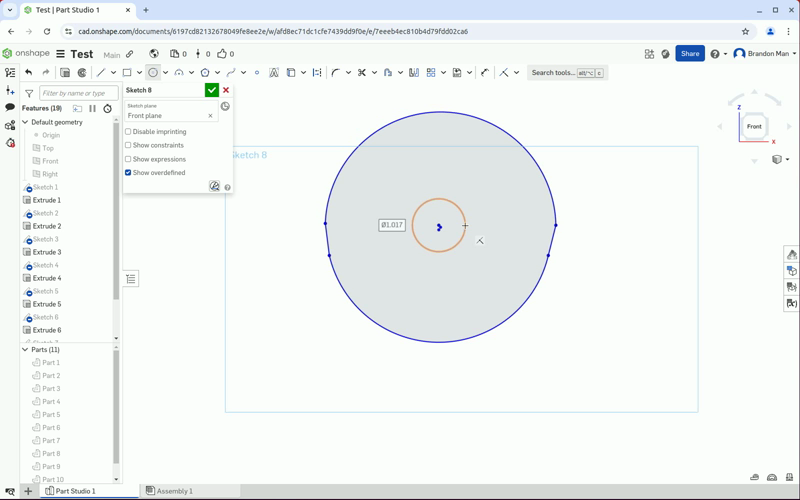
scroll(-6)
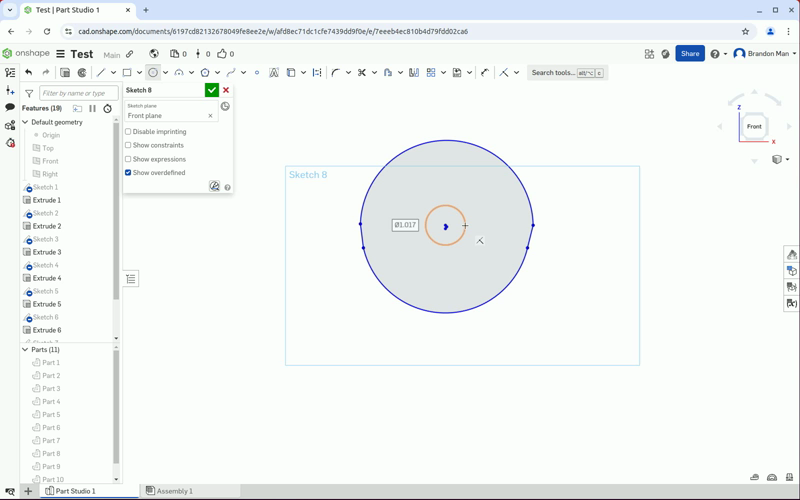
scroll(-6)
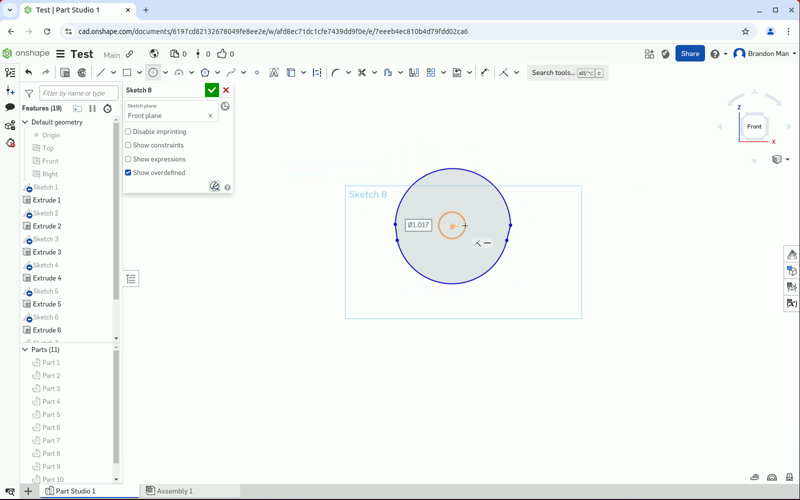
scroll(-6)
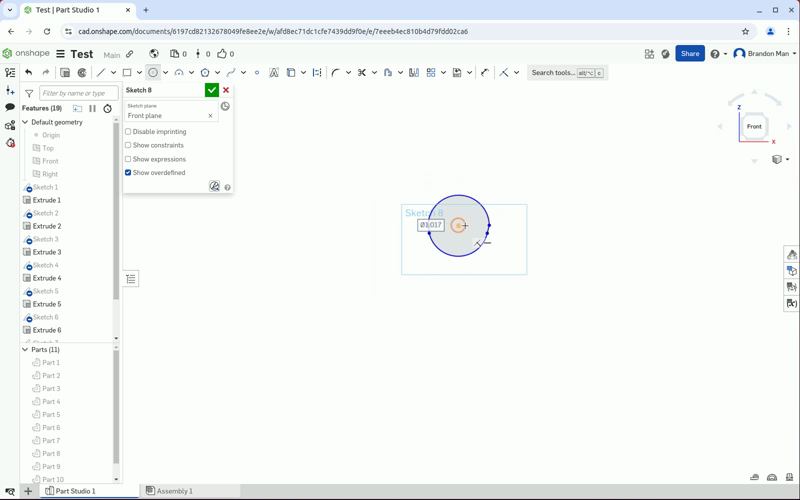
scroll(-6)
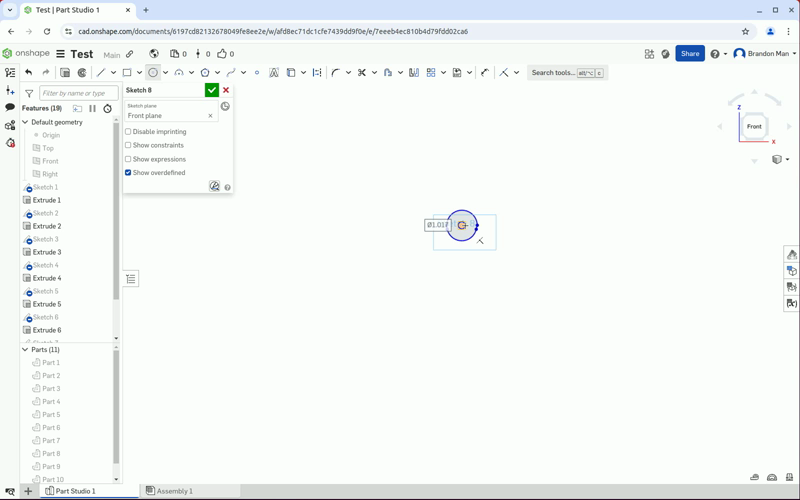
key(esc)
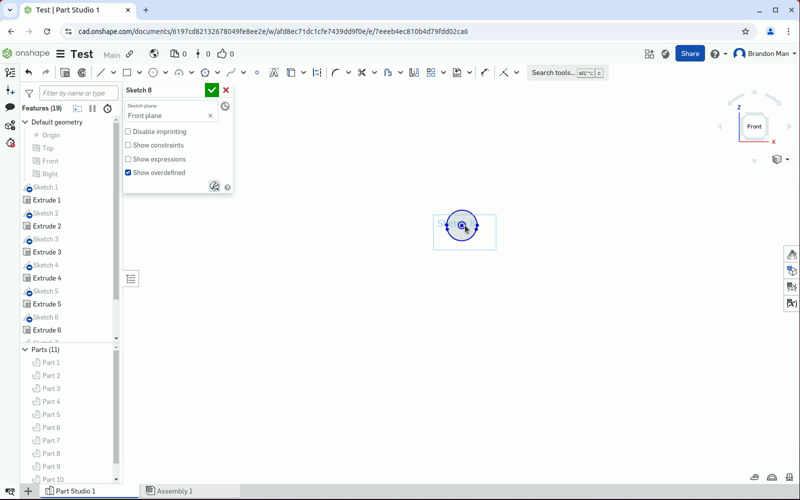
mouse_move(469, 234)
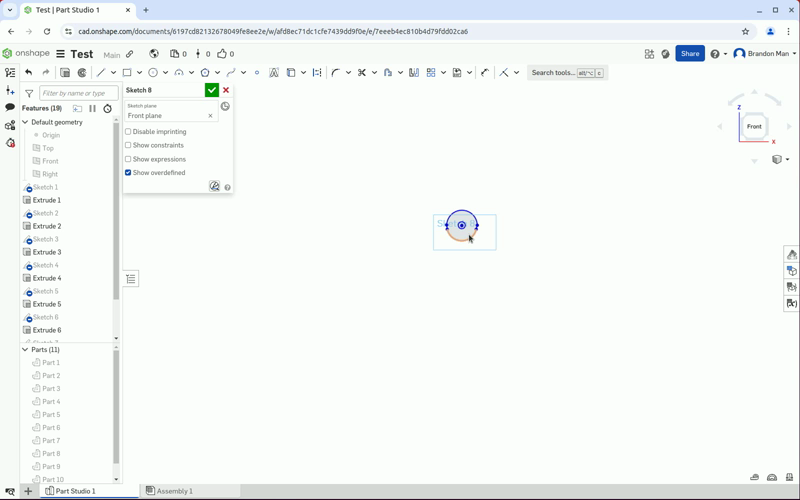
scroll(6)
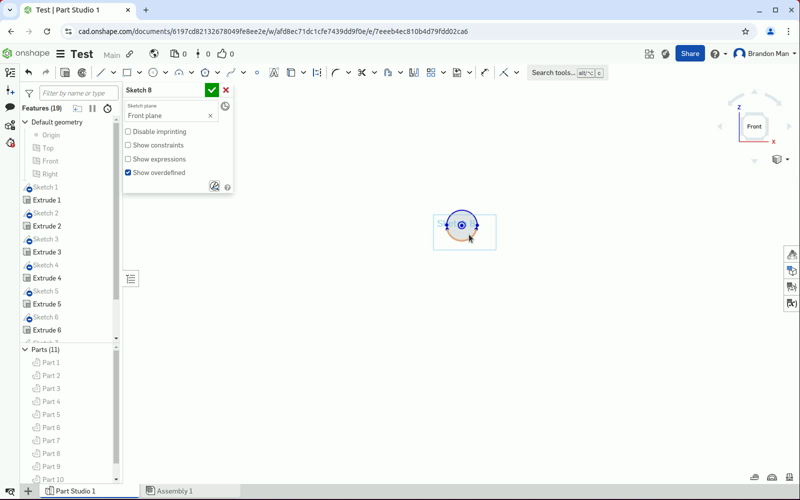
scroll(6)
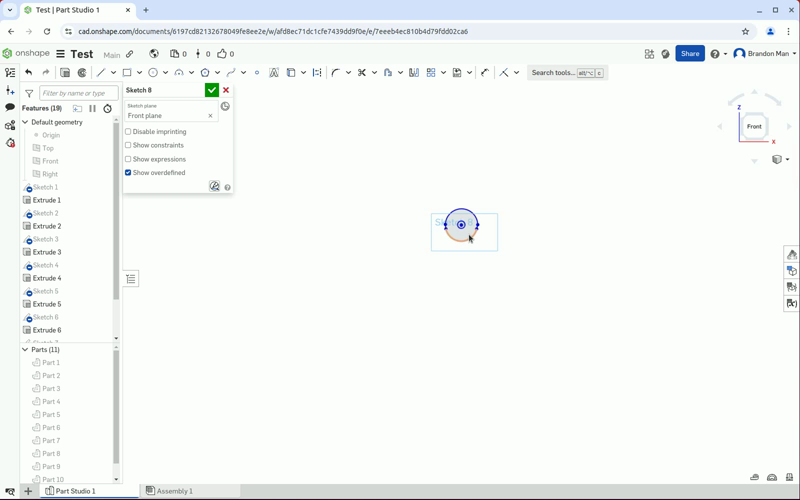
scroll(6)
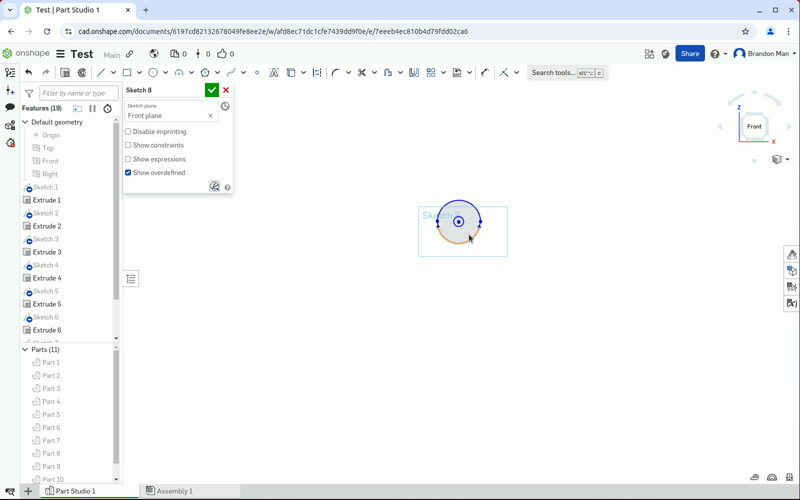
scroll(6)
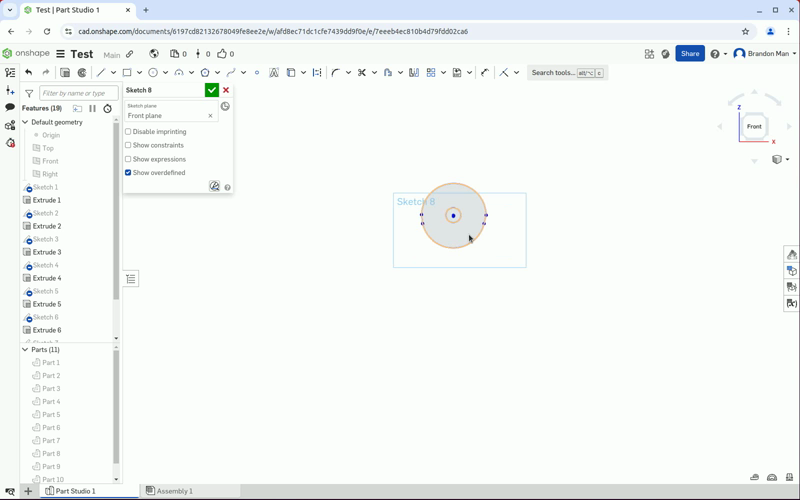
scroll(6)
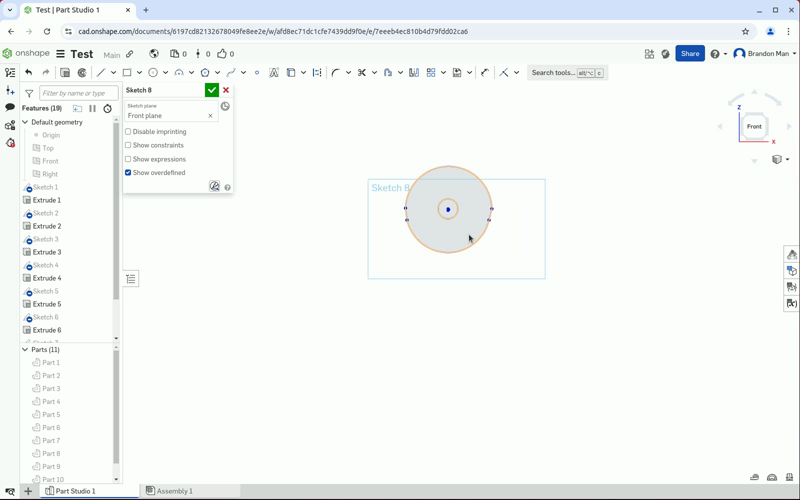
scroll(6)
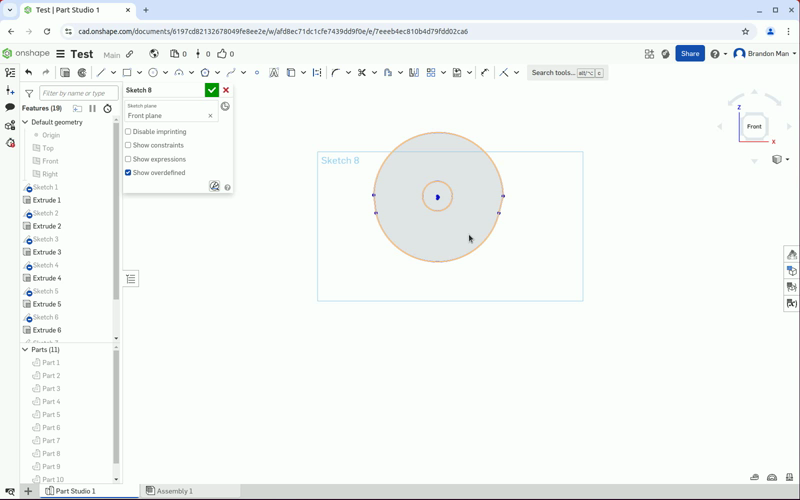
scroll(6)
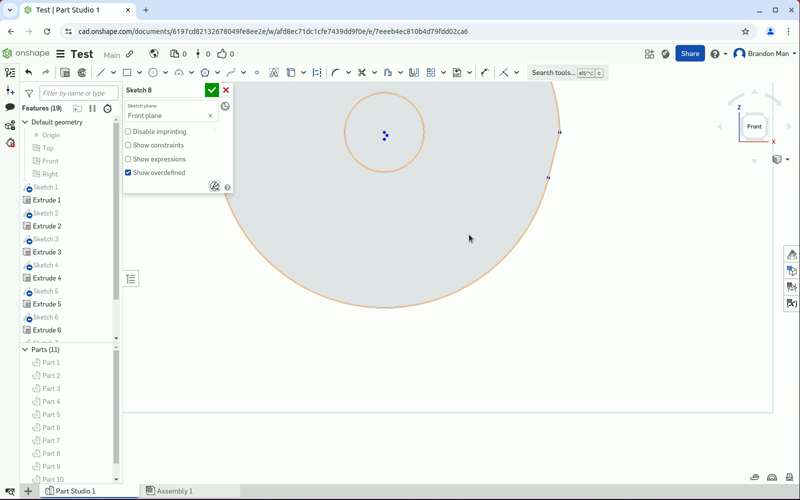
click(469, 234)
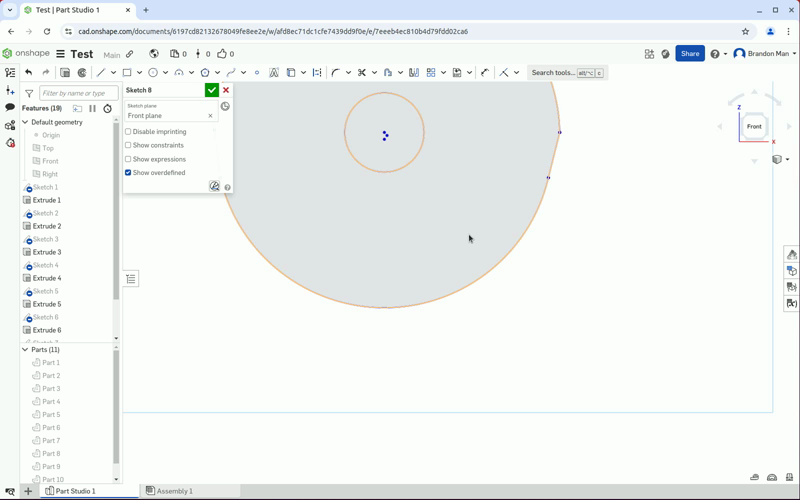
scroll(-6)
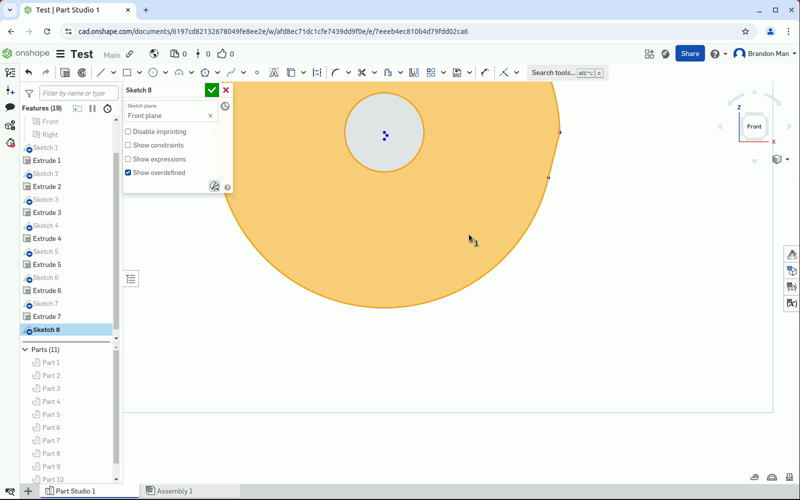
scroll(-6)
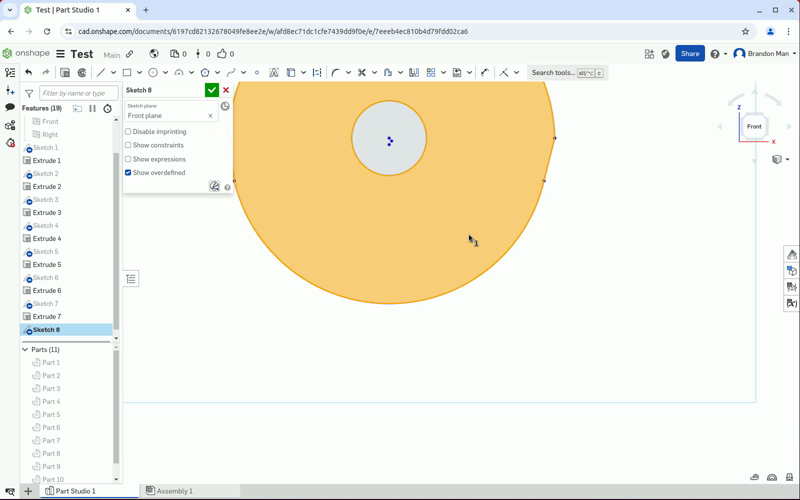
scroll(-6)
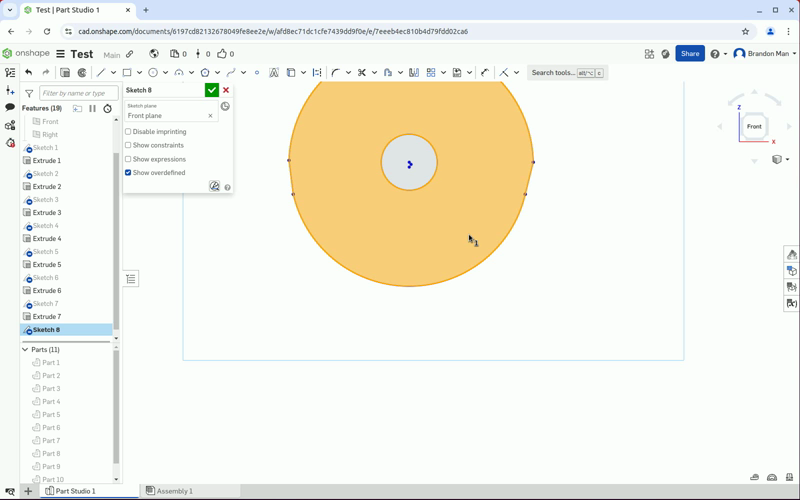
scroll(-6)
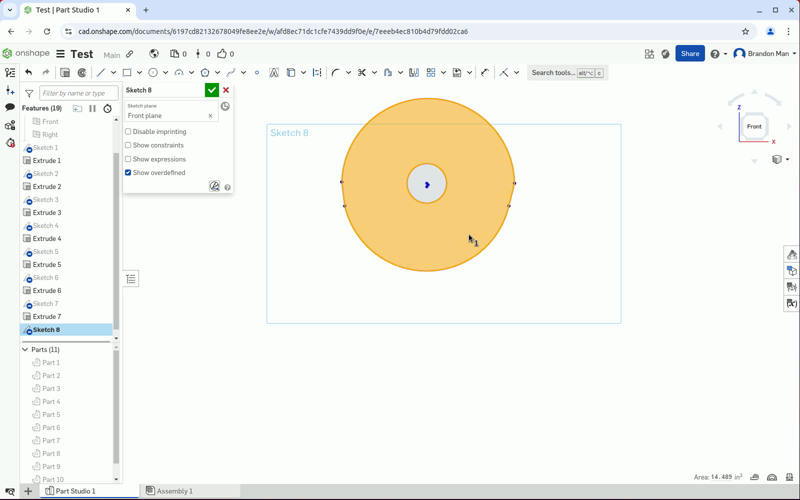
scroll(-6)
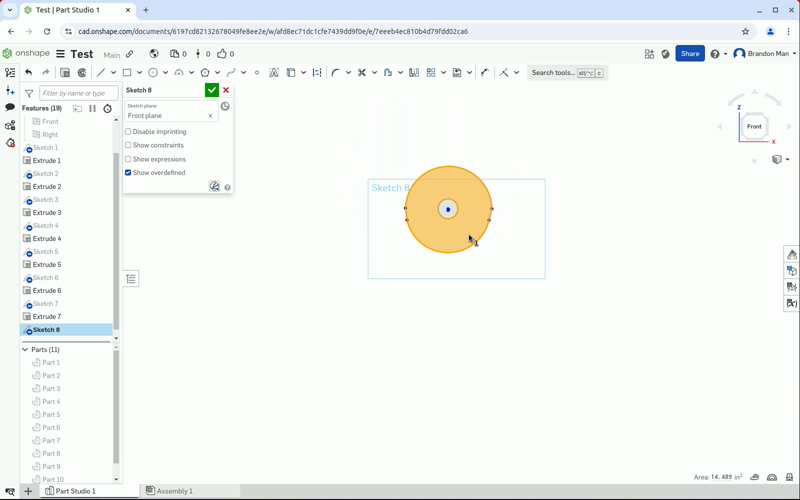
scroll(-6)
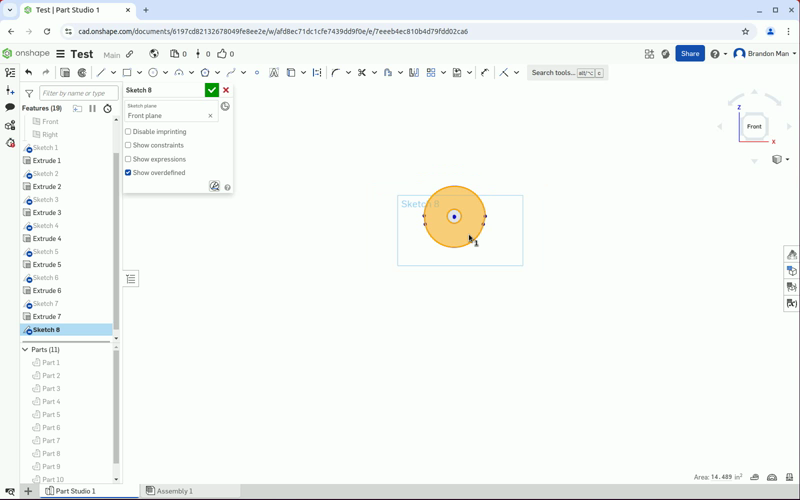
scroll(-6)
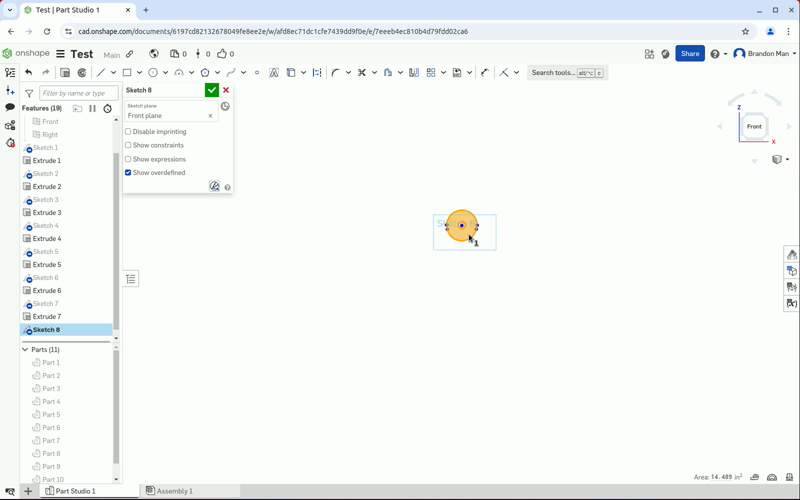
mouse_move(69, 352)
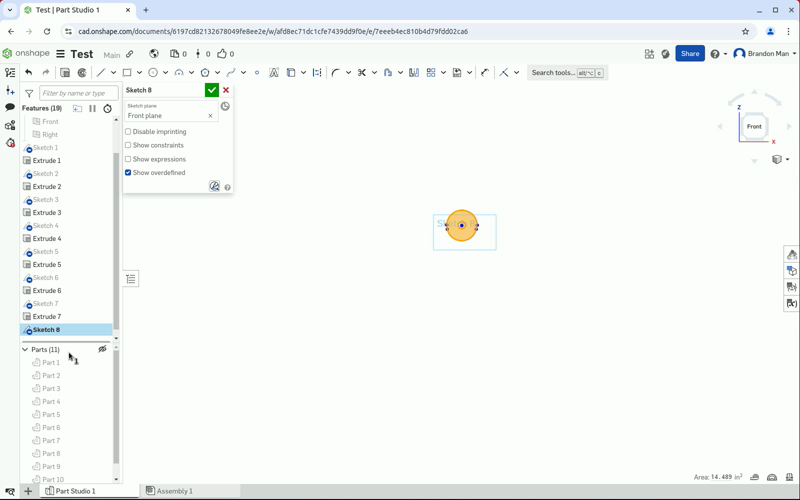
key(shift+y)
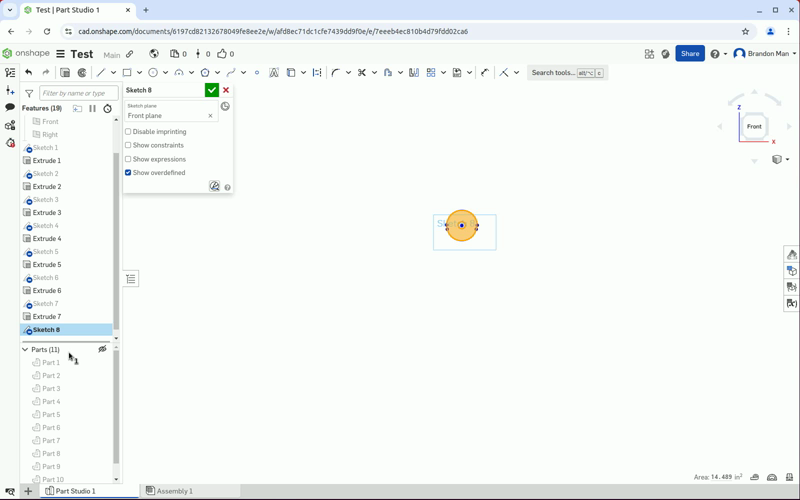
key(shift+e)
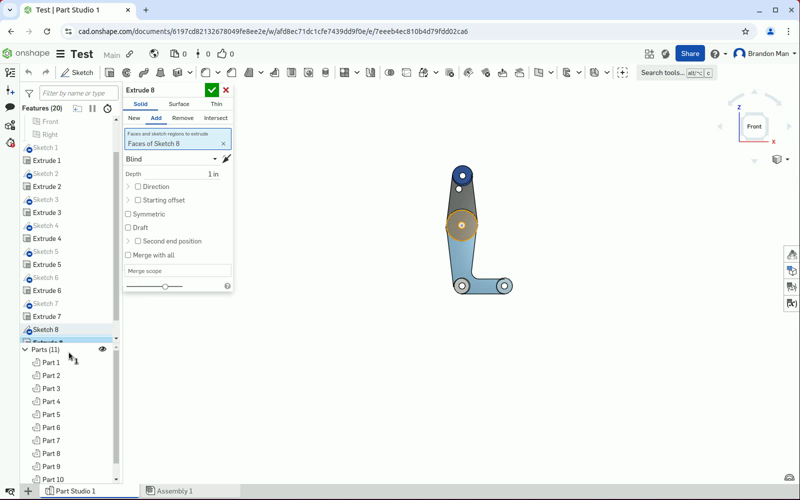
mouse_move(143, 106)
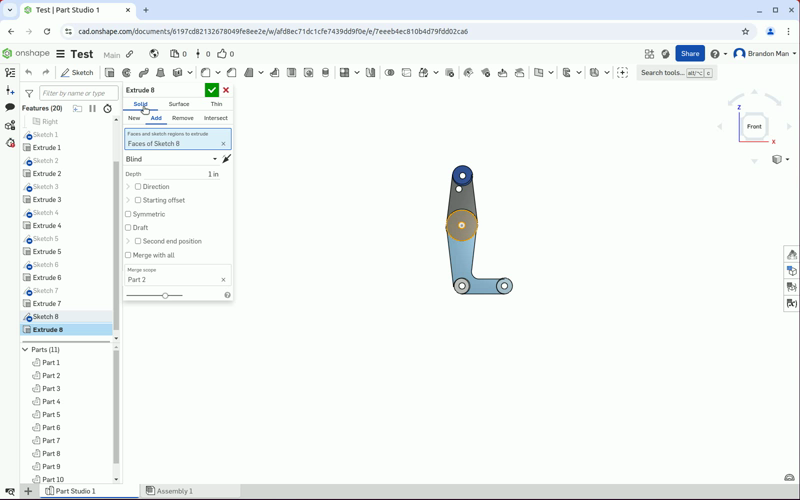
click(143, 106)
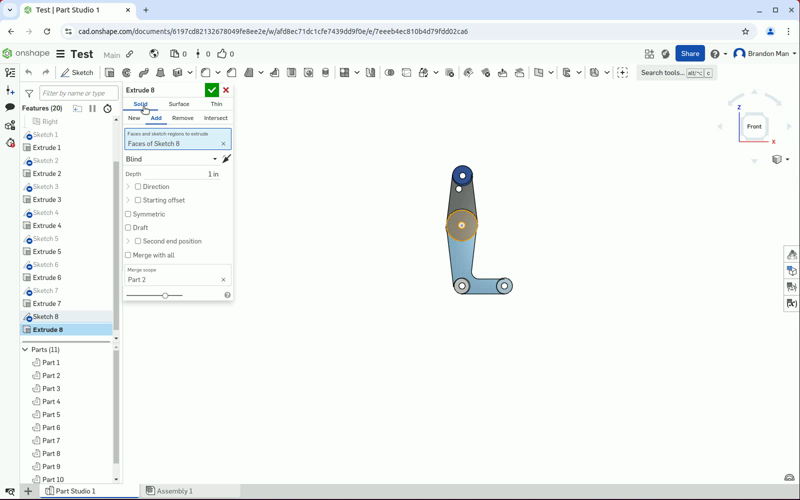
mouse_move(137, 120)
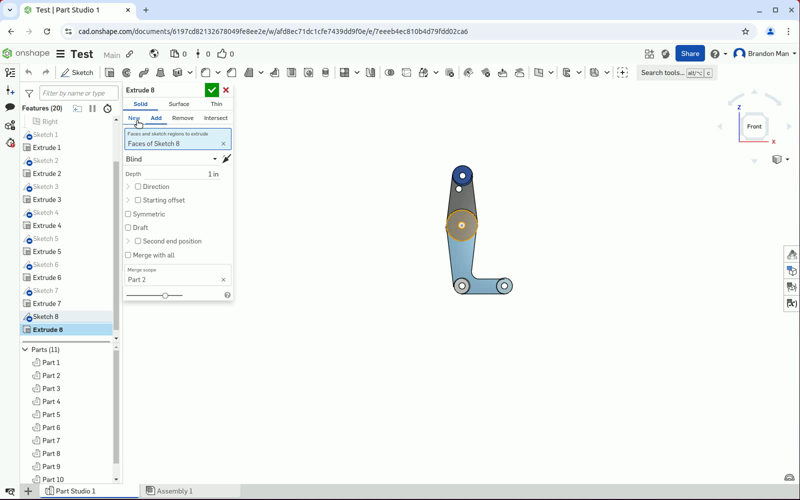
click(137, 120)
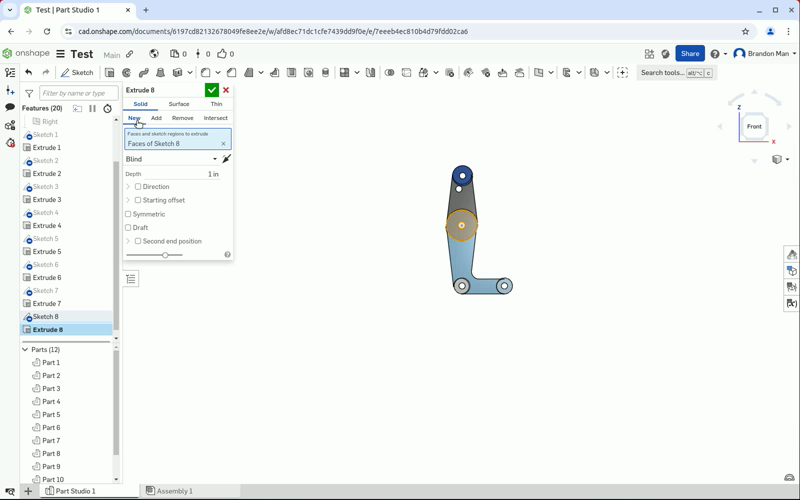
key(tab, 4)
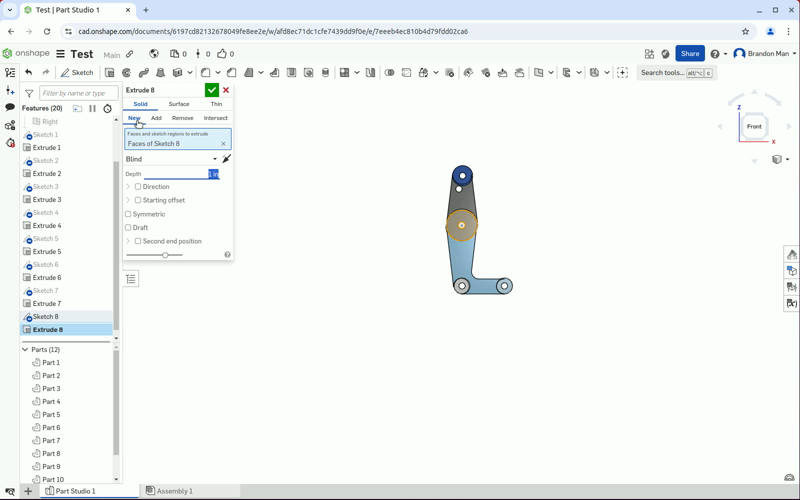
text(0.722)
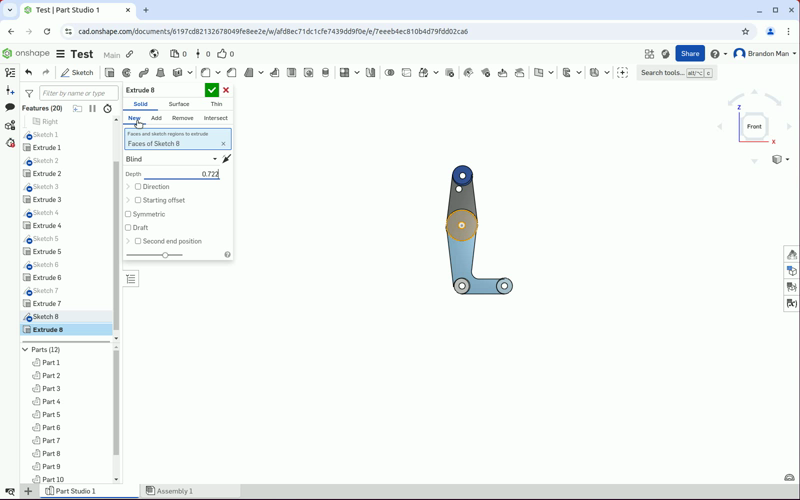
key(enter)
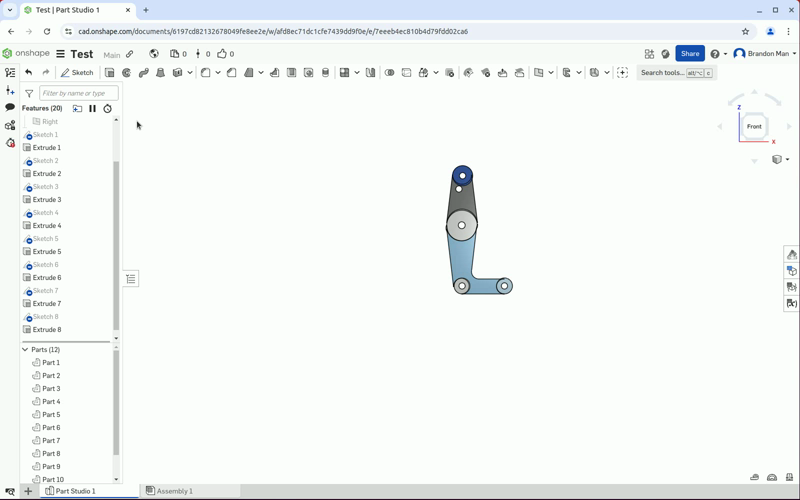
key(shift+h)
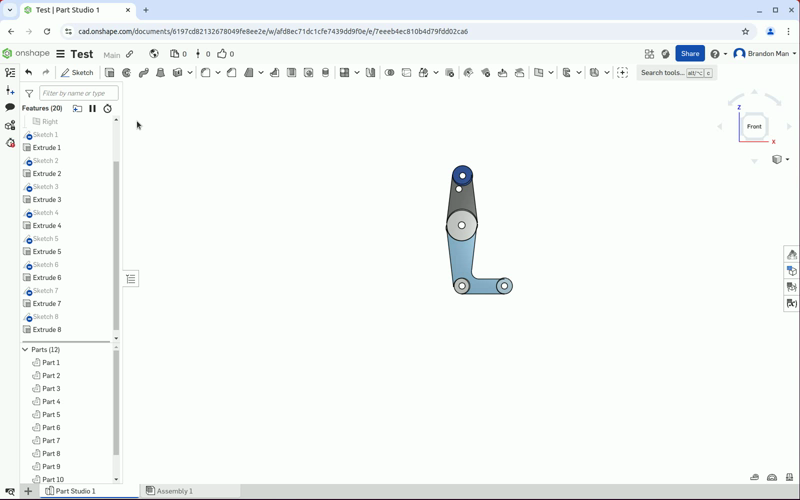
key(shift+h)
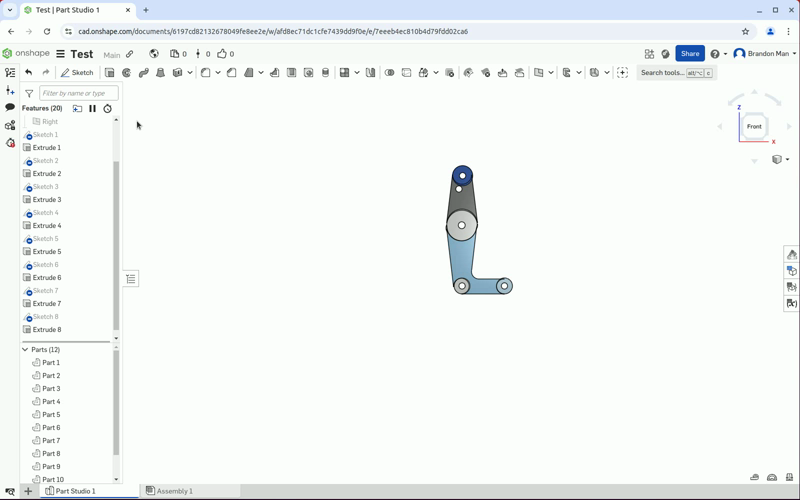
key(shift+7)
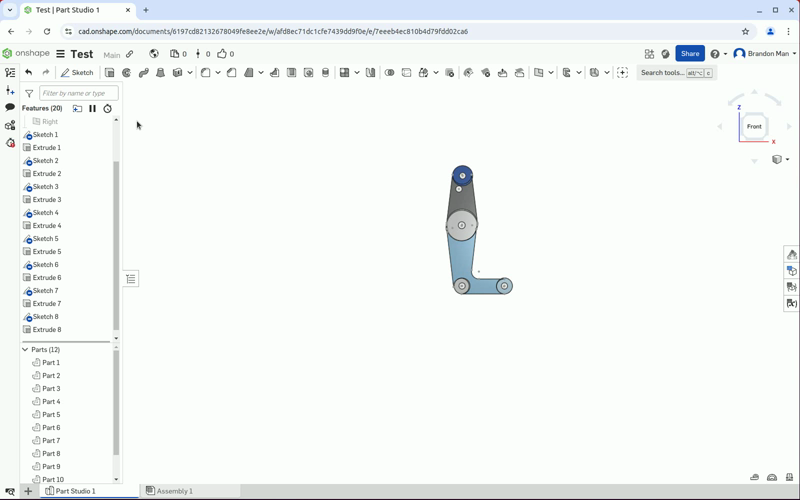
key(left, 2)
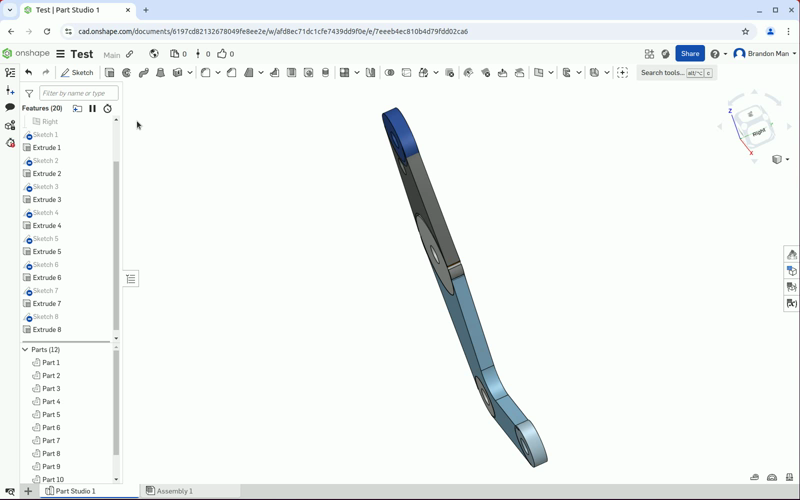
key(down, 2)
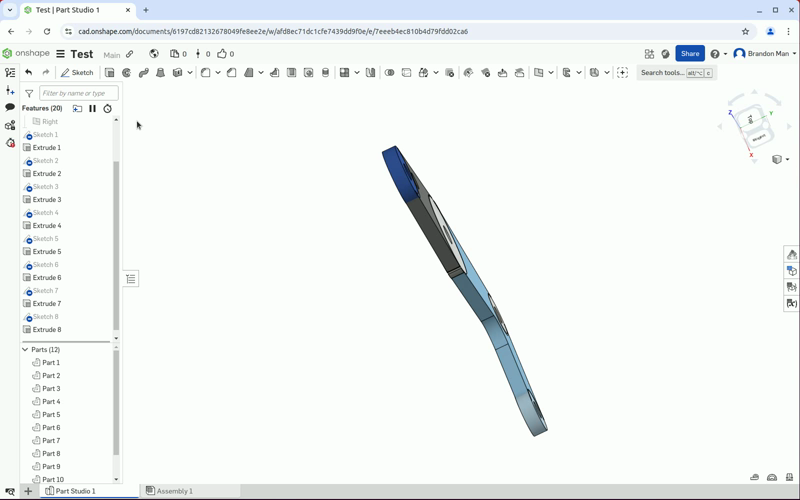
key(up, 2)
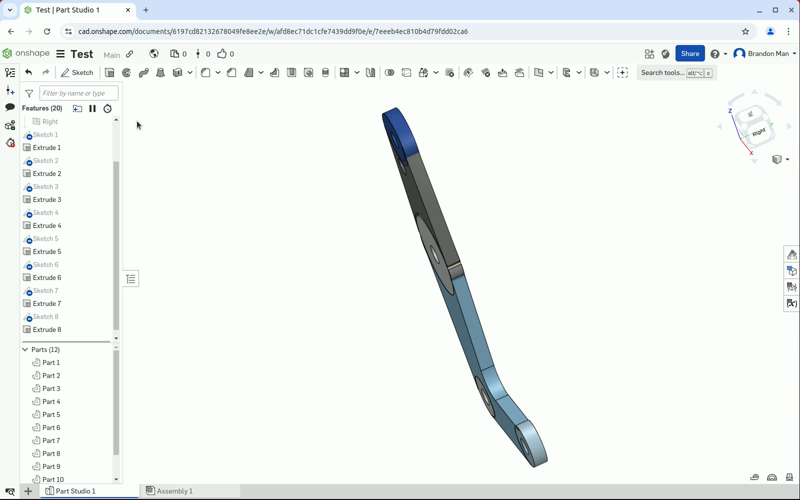
key(right, 2)
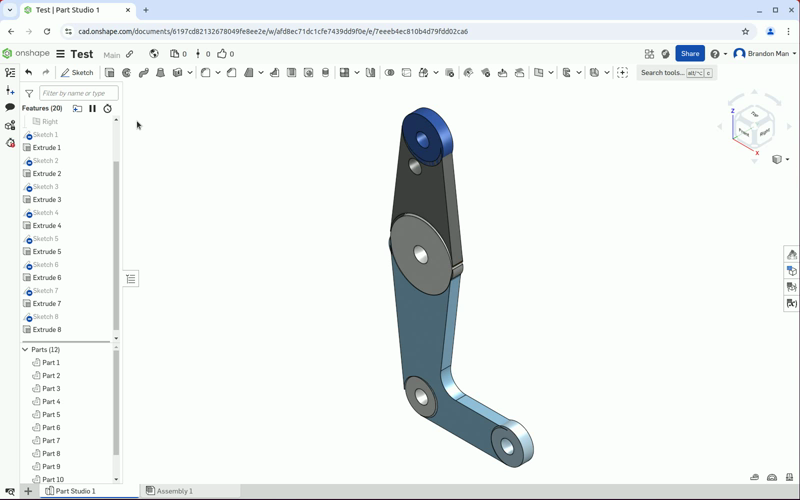
mouse_move(69, 137)
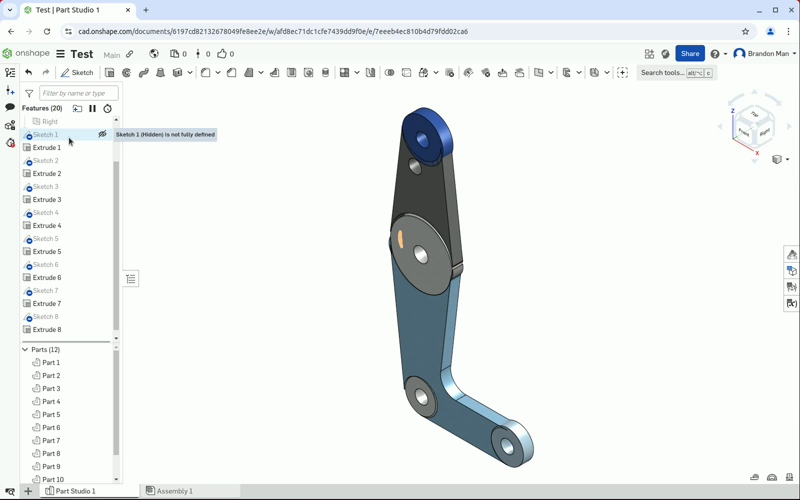
click(69, 137)